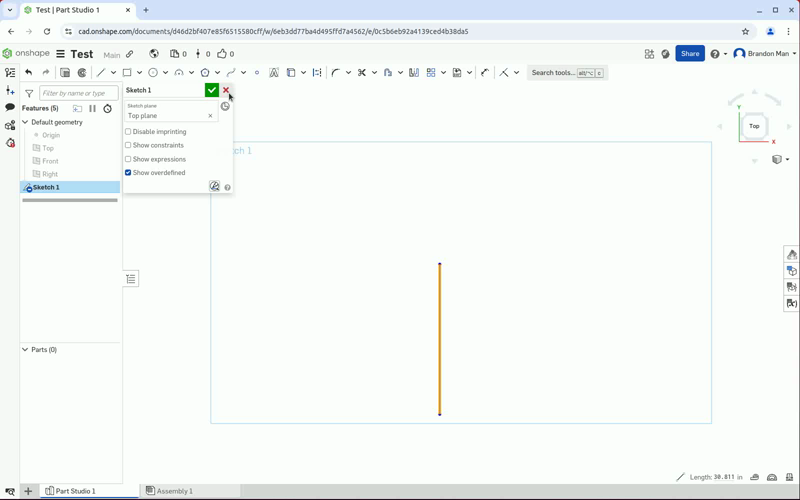
key(shift+h)
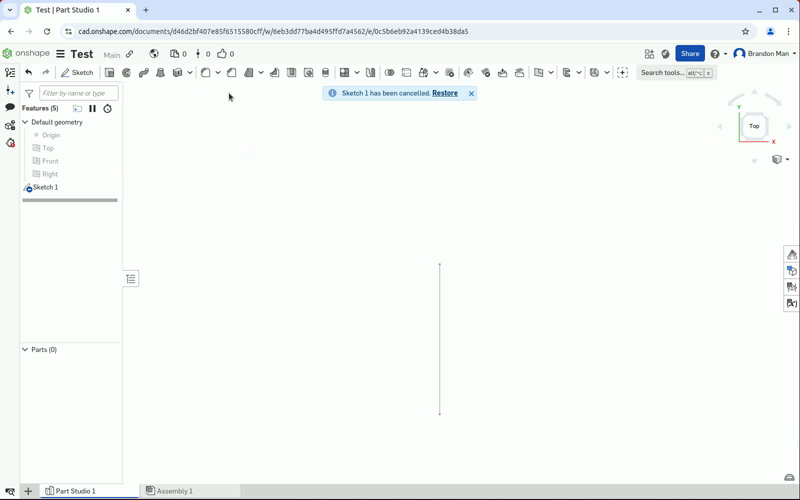
key(shift+s)
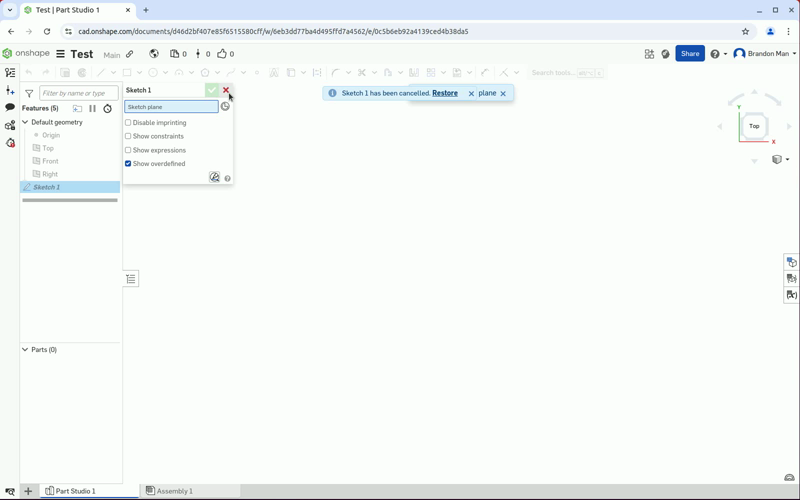
mouse_move(73, 150)
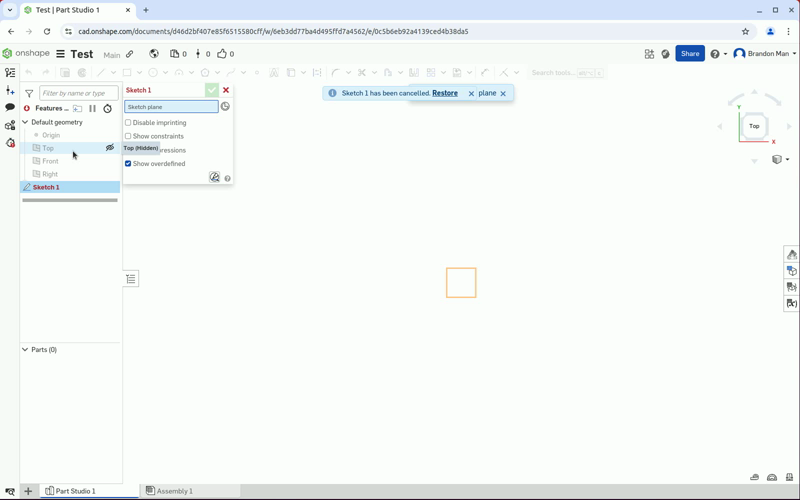
click(73, 150)
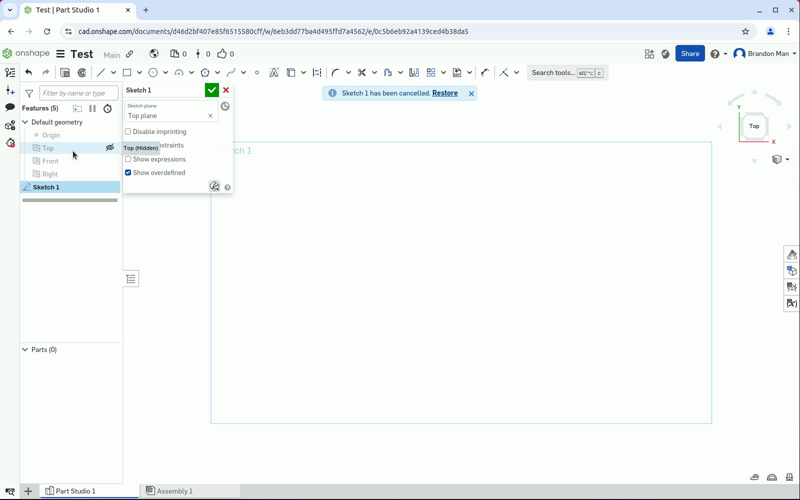
mouse_move(73, 352)
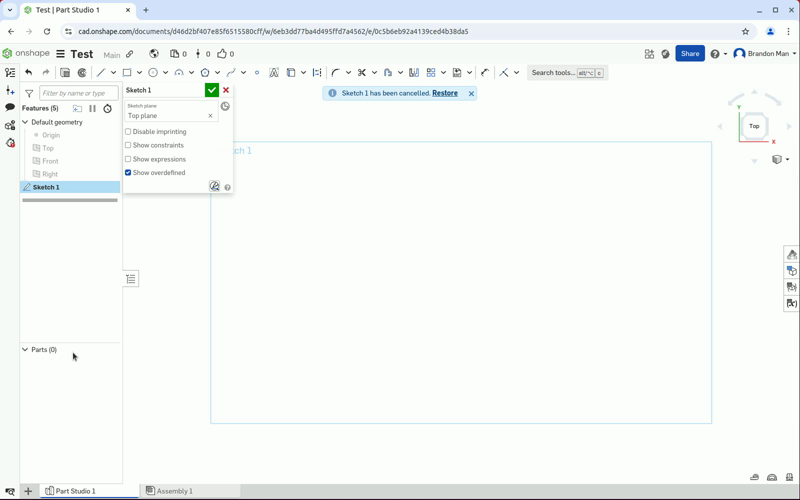
key(y)
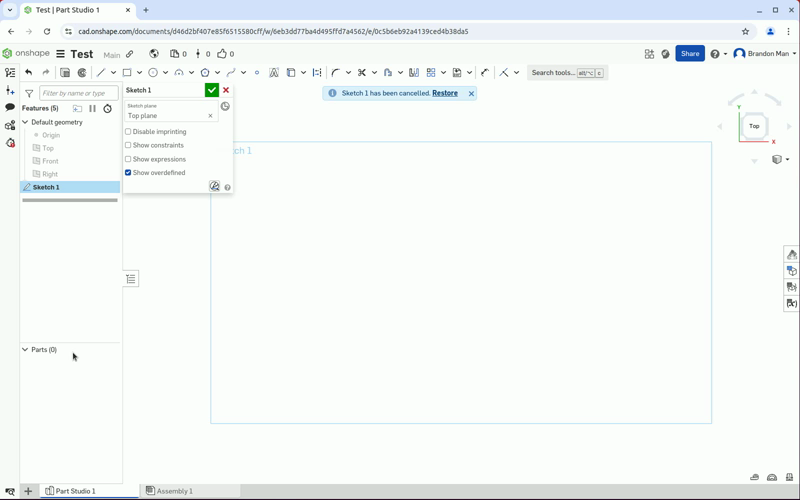
key(l)
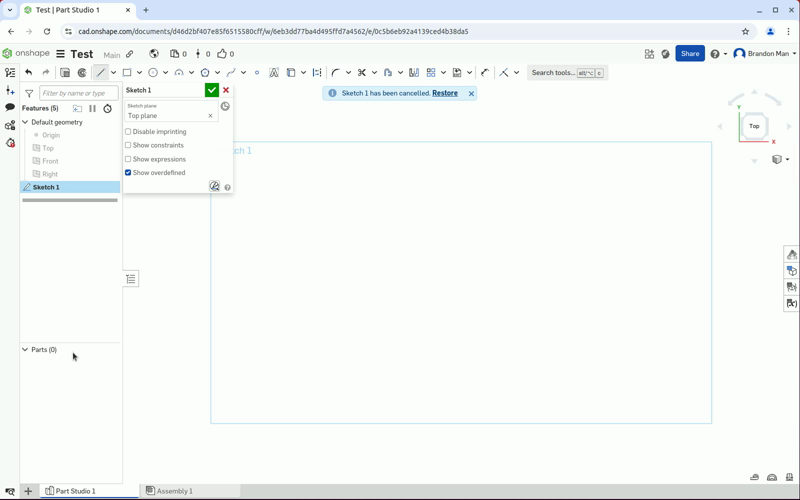
key_down(shift)
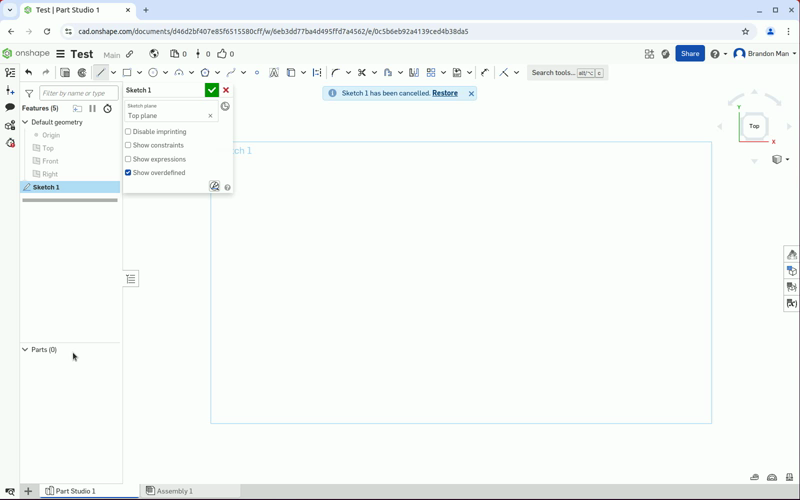
mouse_move(568, 278)
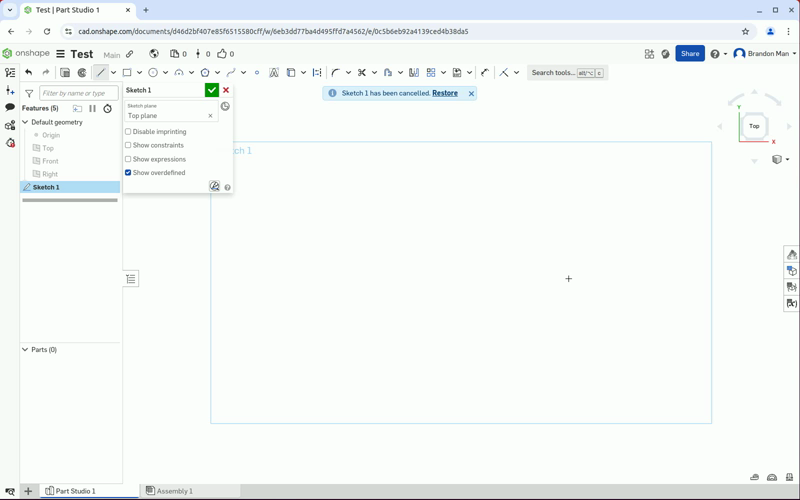
click(568, 278)
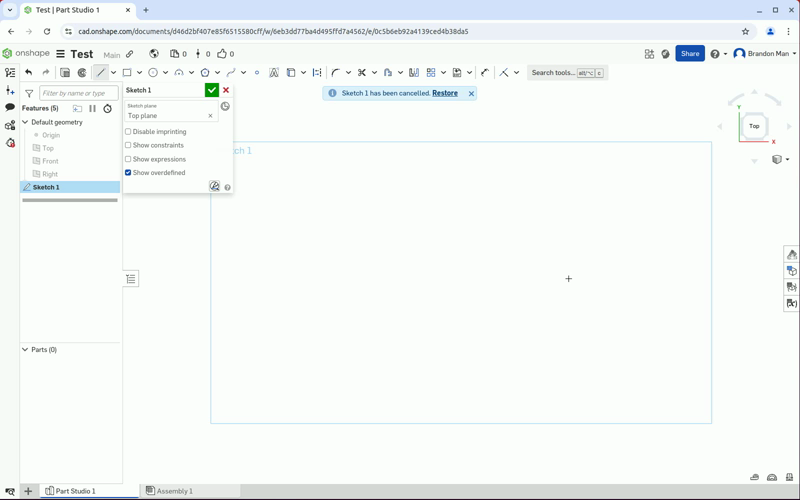
key_up(shift)
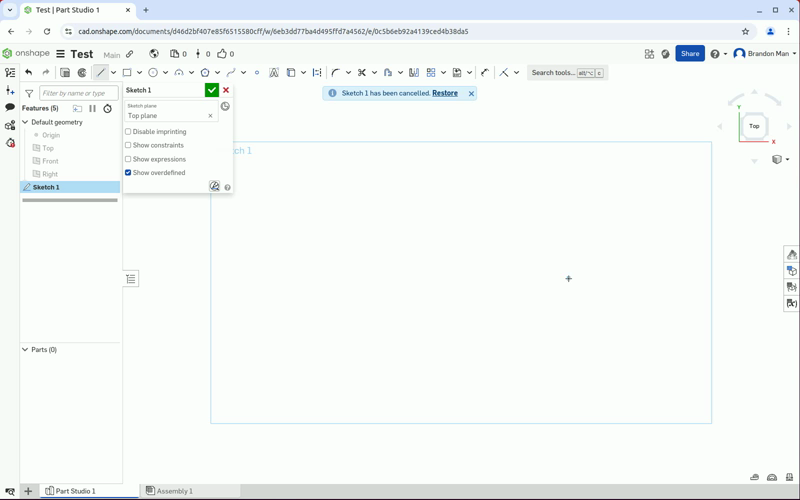
key_down(shift)
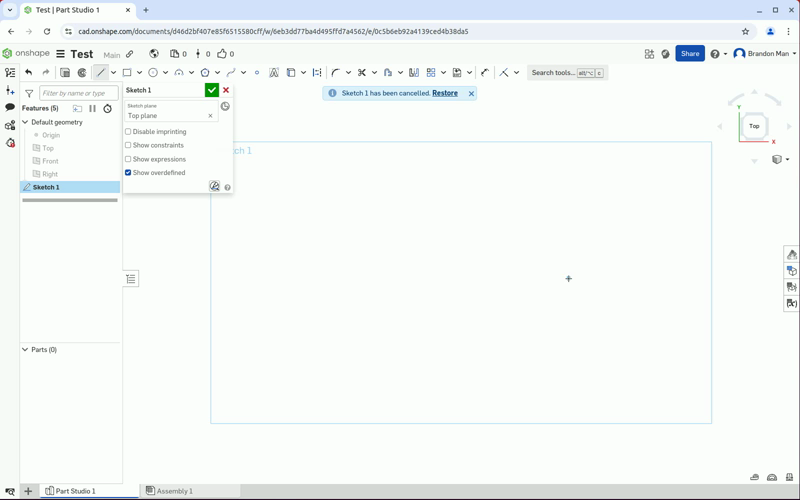
mouse_move(589, 278)
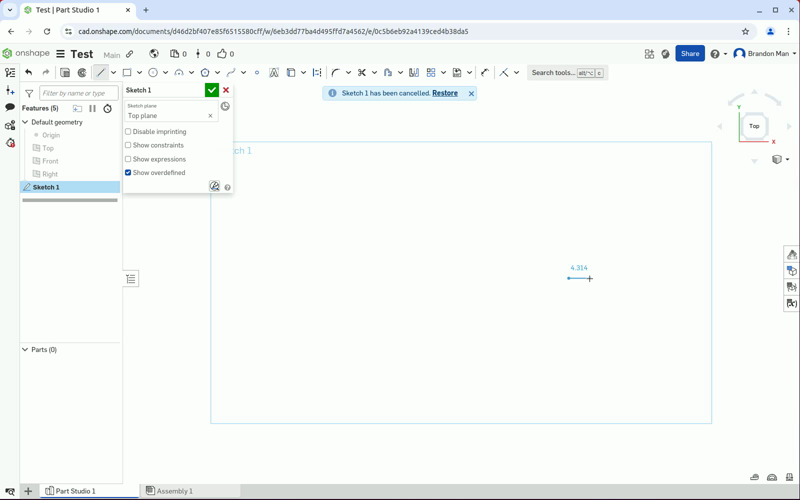
mouse_move(573, 273)
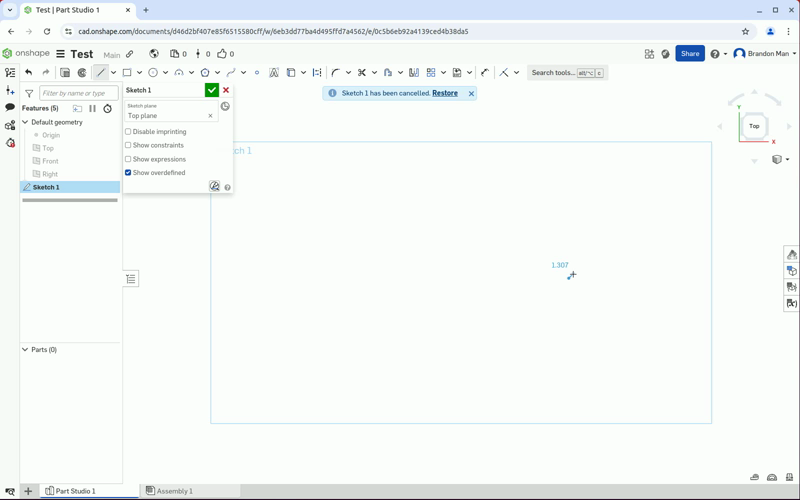
scroll(6)
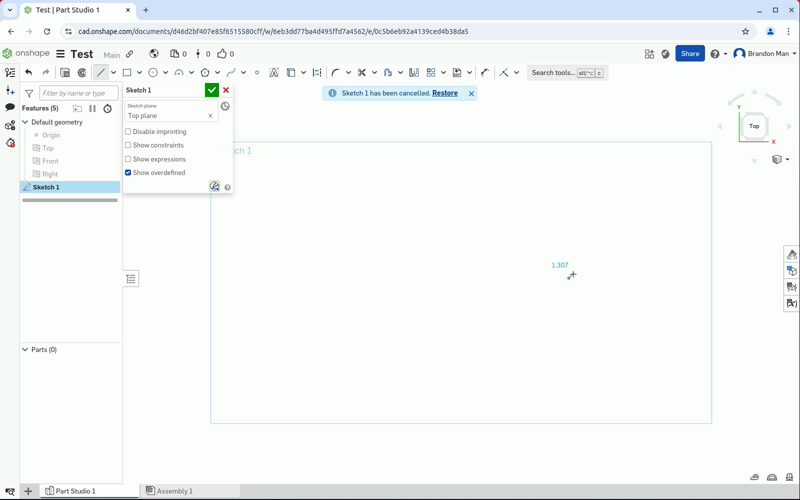
scroll(6)
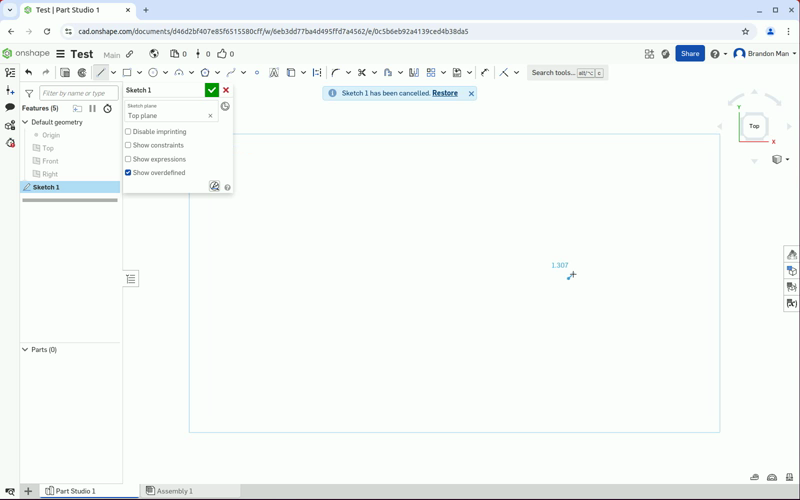
scroll(6)
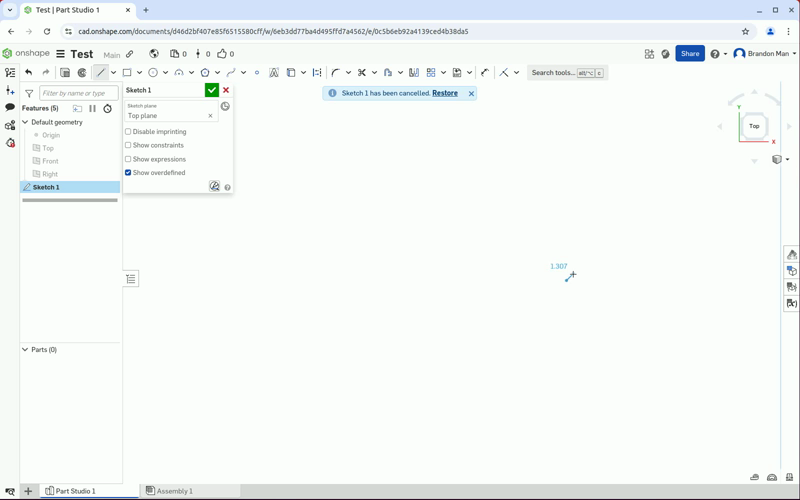
scroll(6)
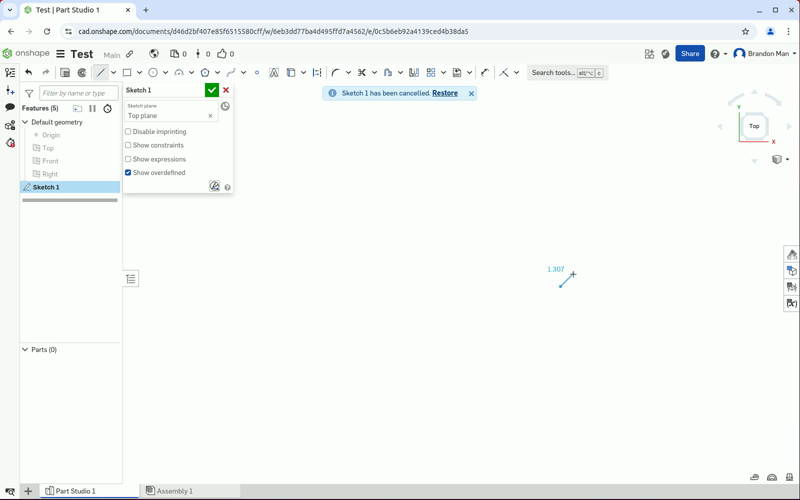
scroll(6)
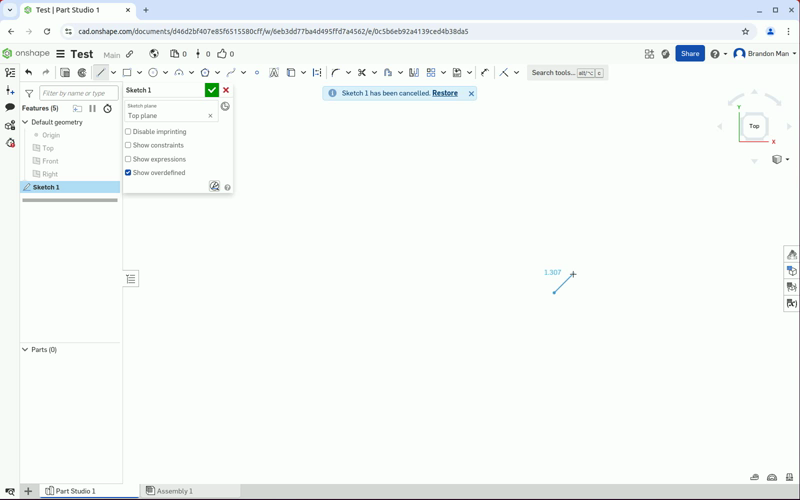
scroll(6)
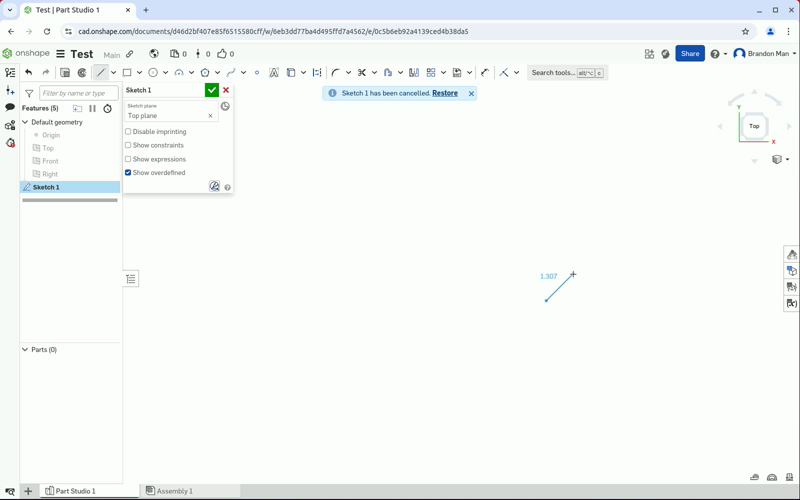
scroll(6)
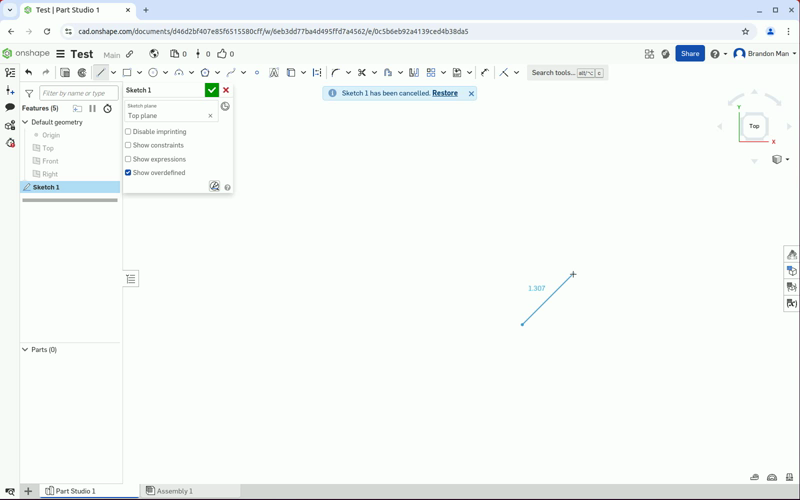
click(573, 273)
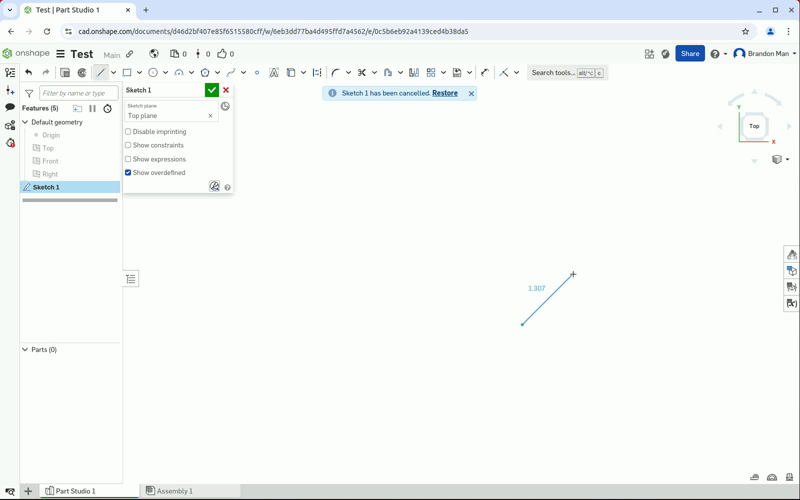
scroll(-6)
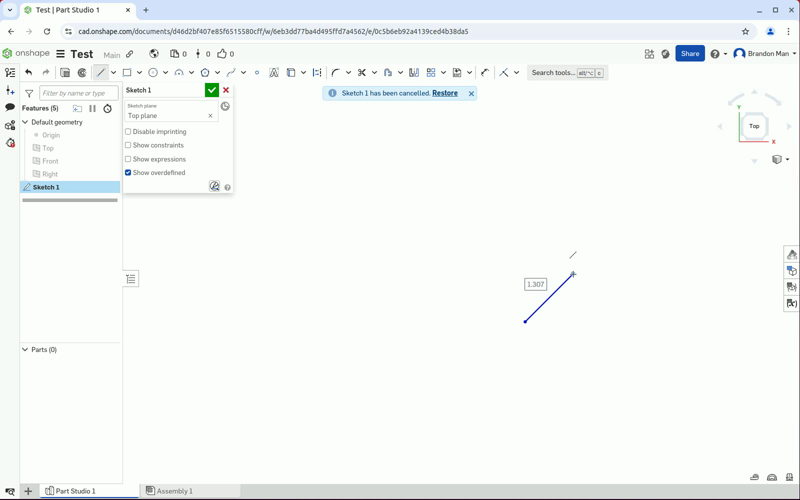
scroll(-6)
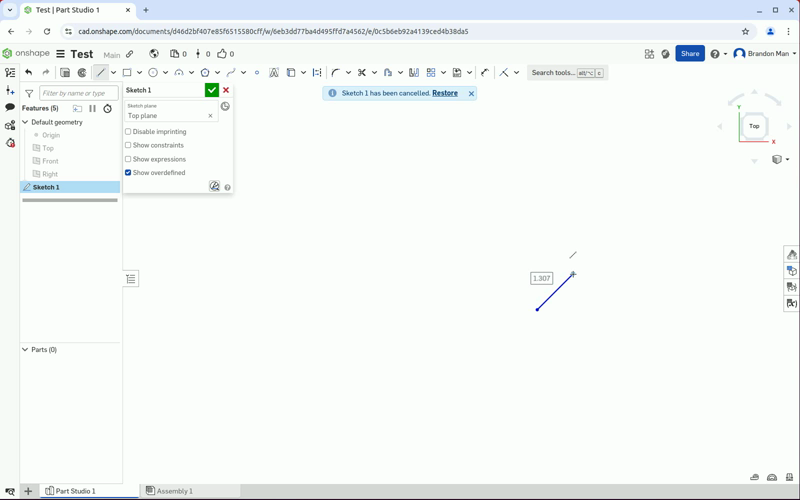
scroll(-6)
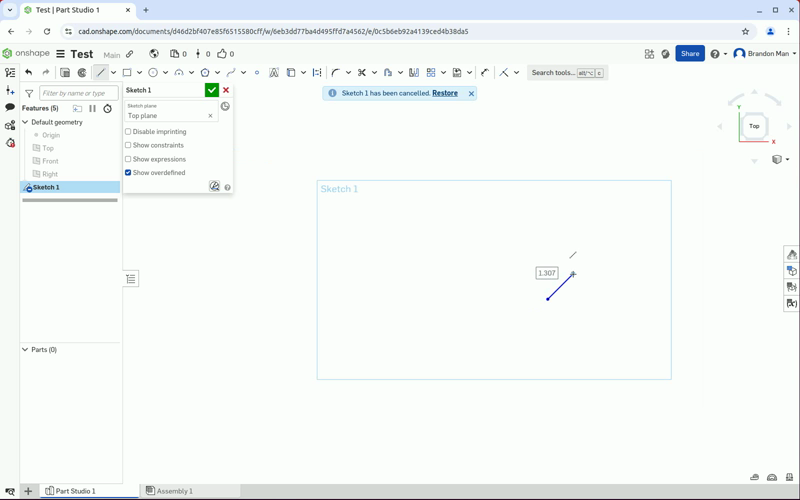
scroll(-6)
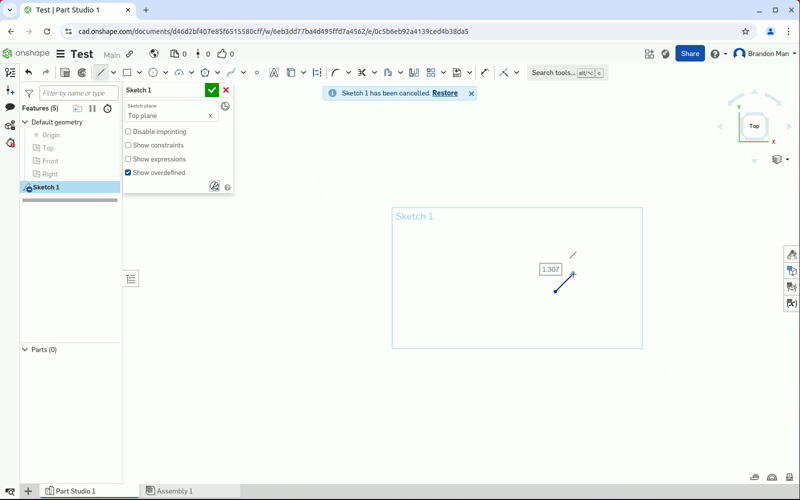
scroll(-6)
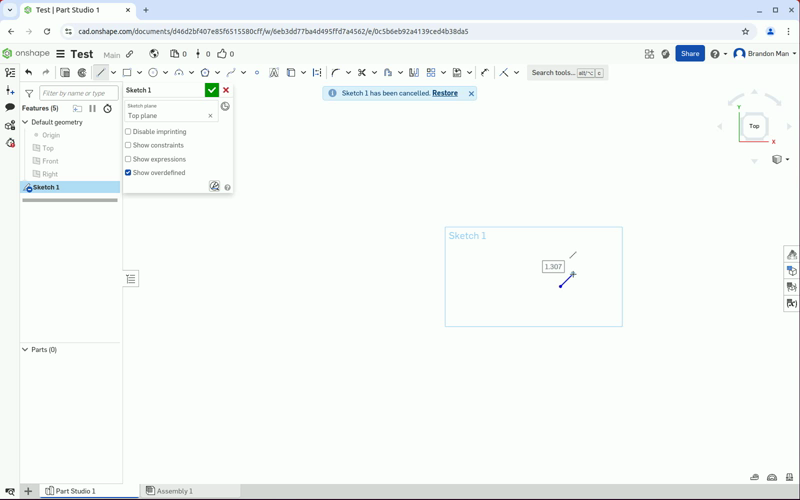
scroll(-6)
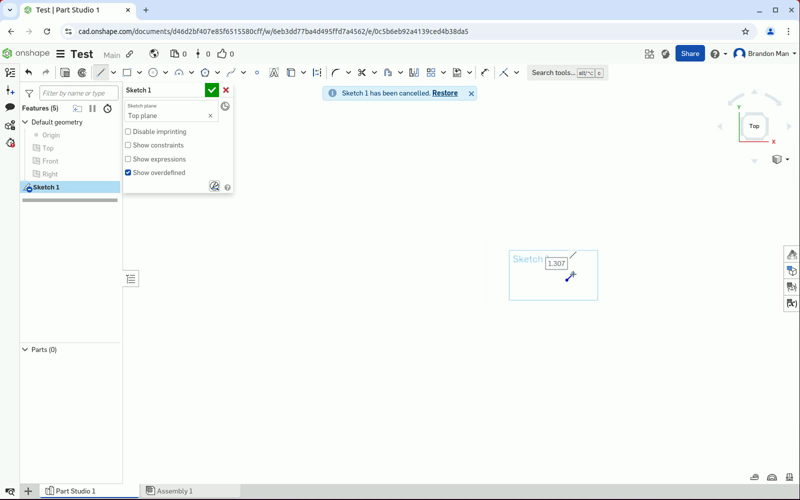
scroll(-6)
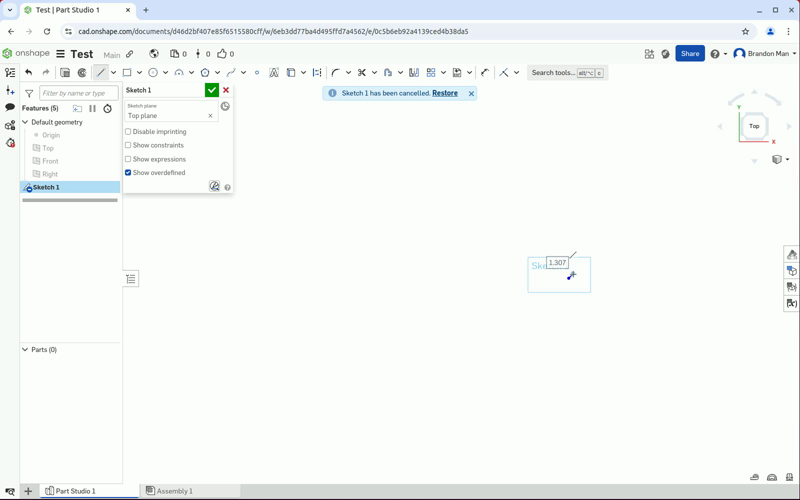
key_up(shift)
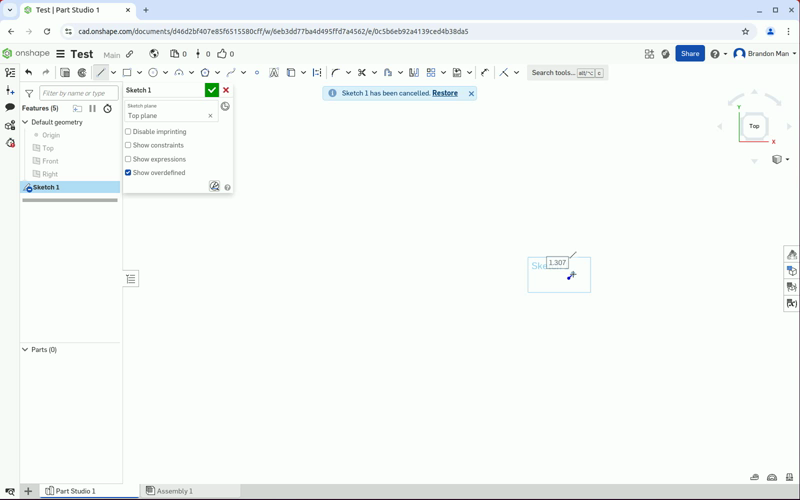
key_down(shift)
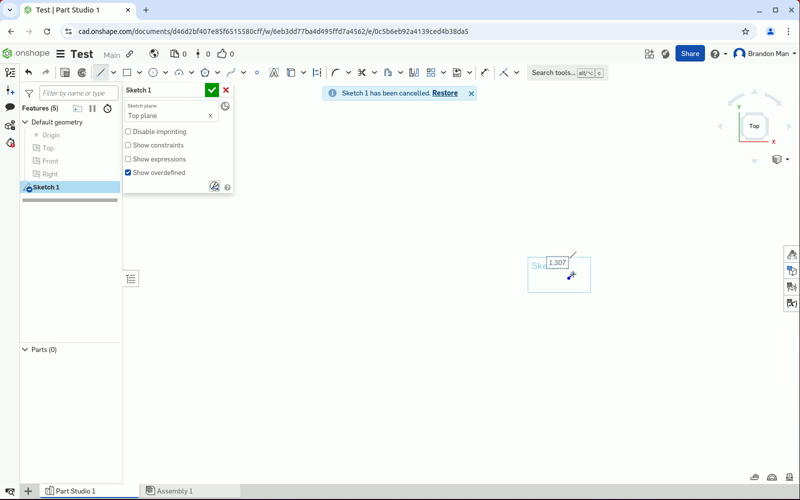
mouse_move(589, 273)
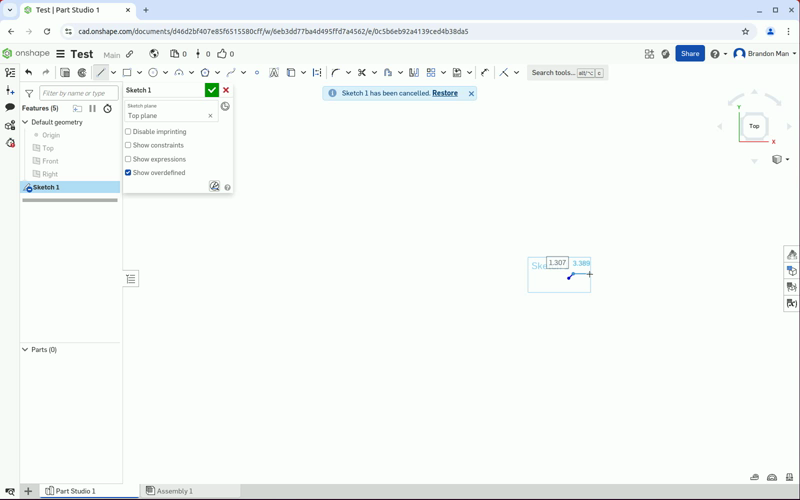
mouse_move(573, 269)
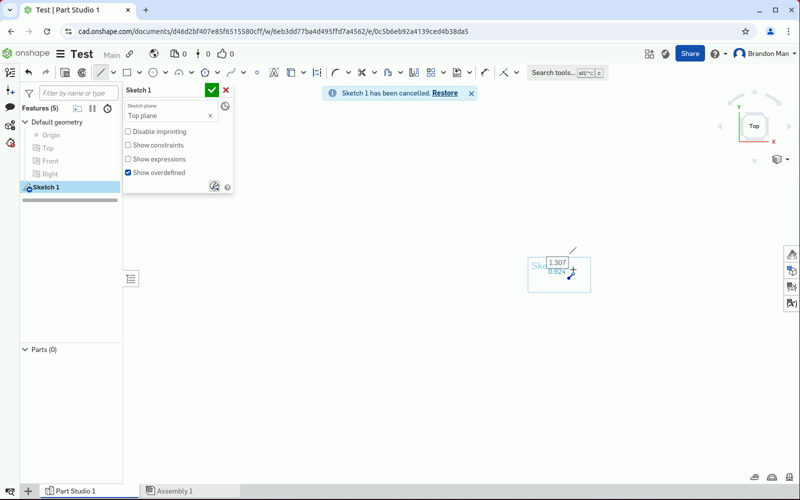
scroll(6)
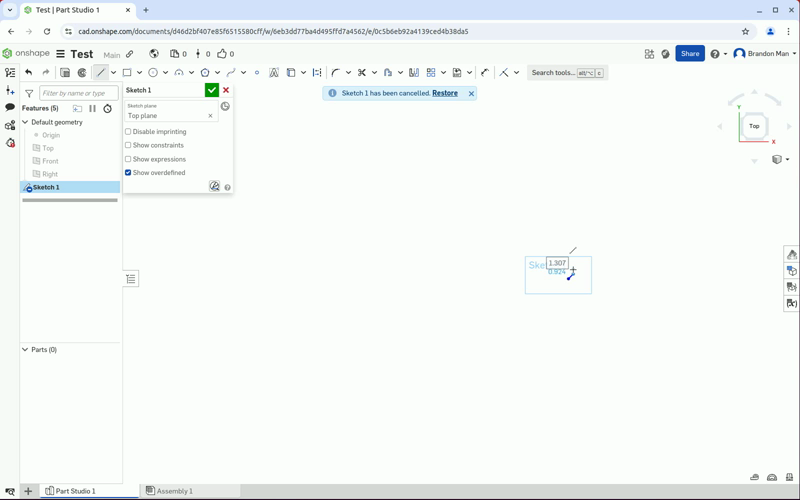
scroll(6)
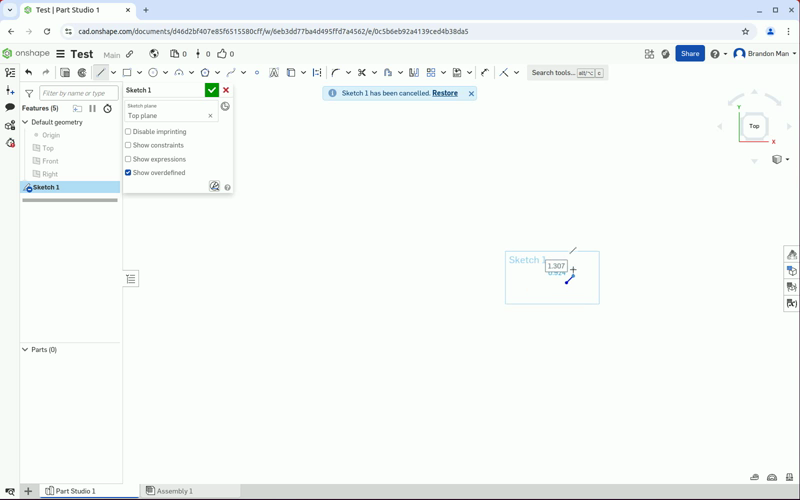
scroll(6)
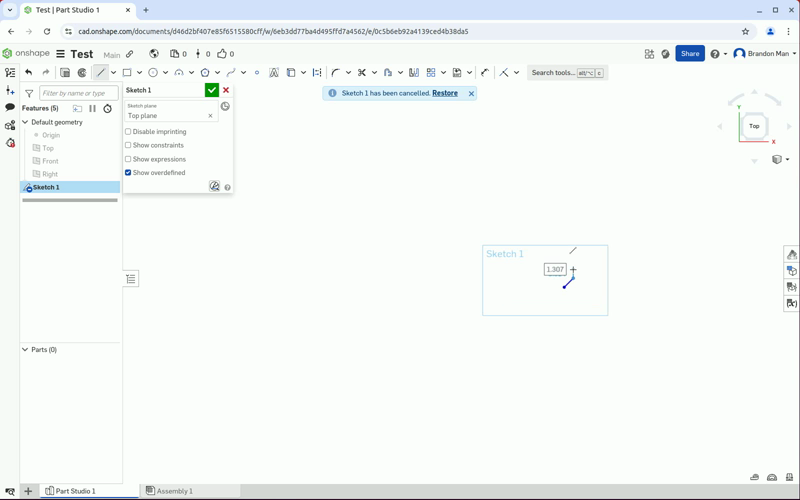
scroll(6)
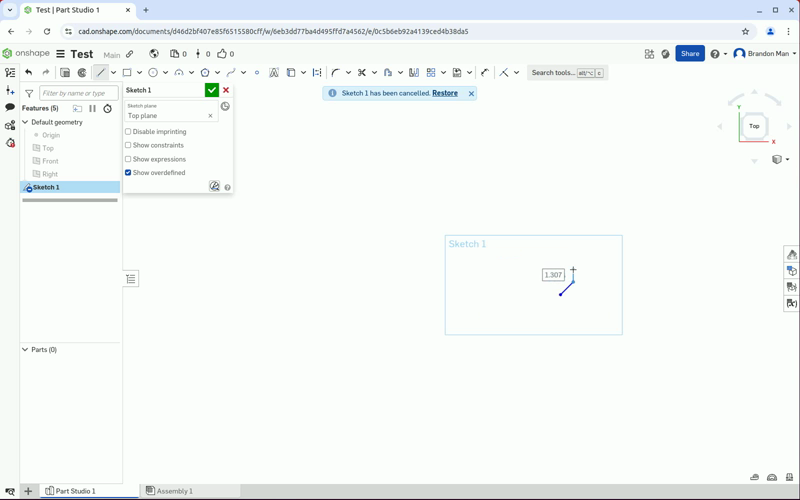
scroll(6)
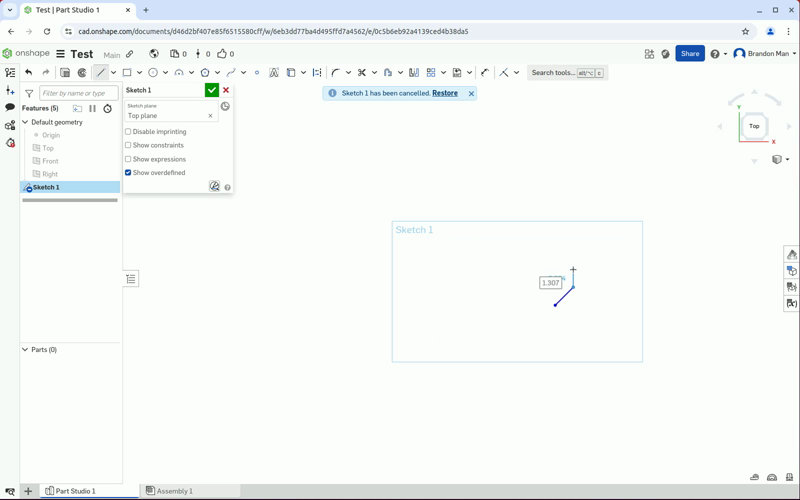
scroll(6)
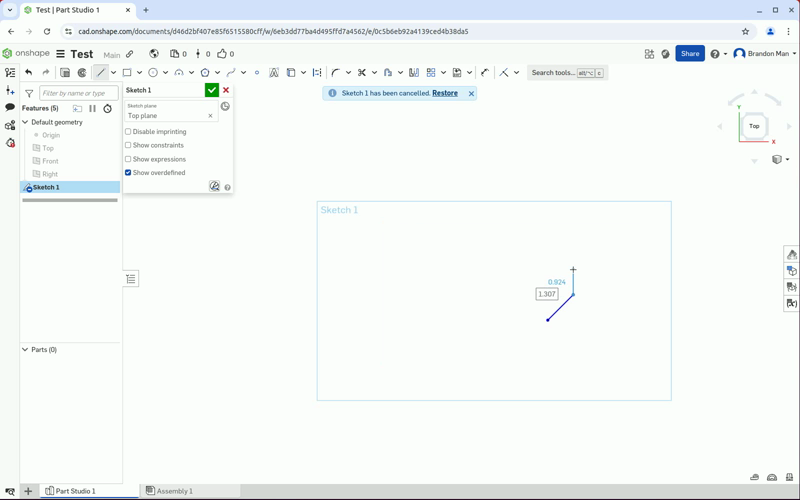
scroll(6)
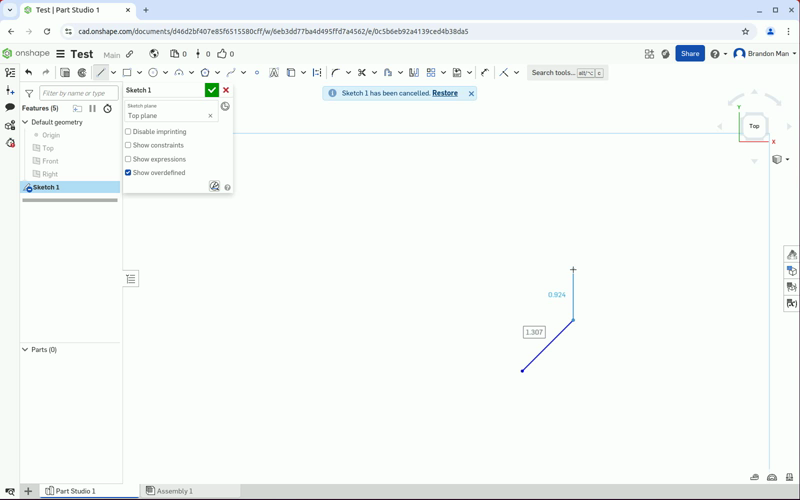
click(573, 269)
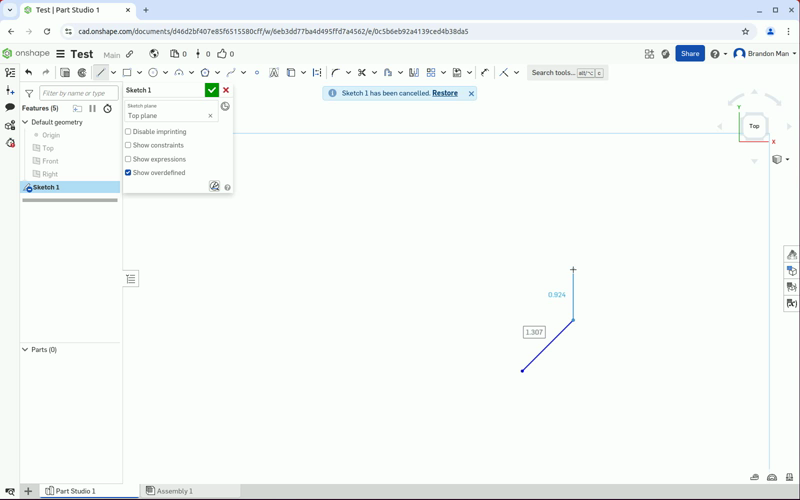
scroll(-6)
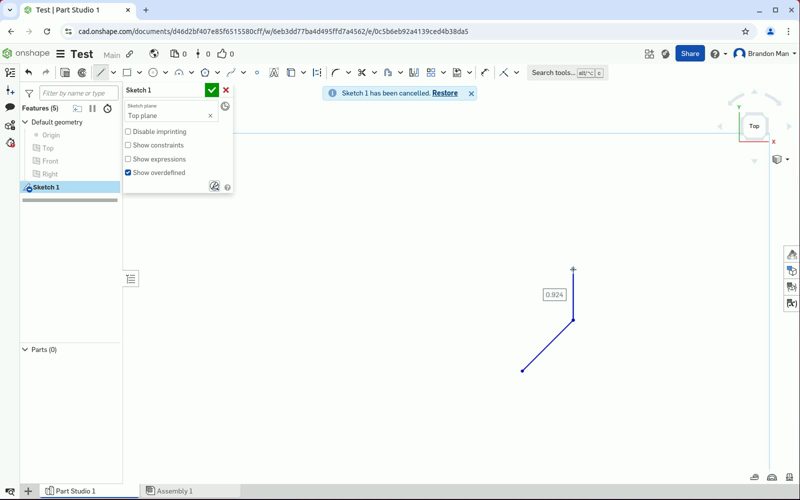
scroll(-6)
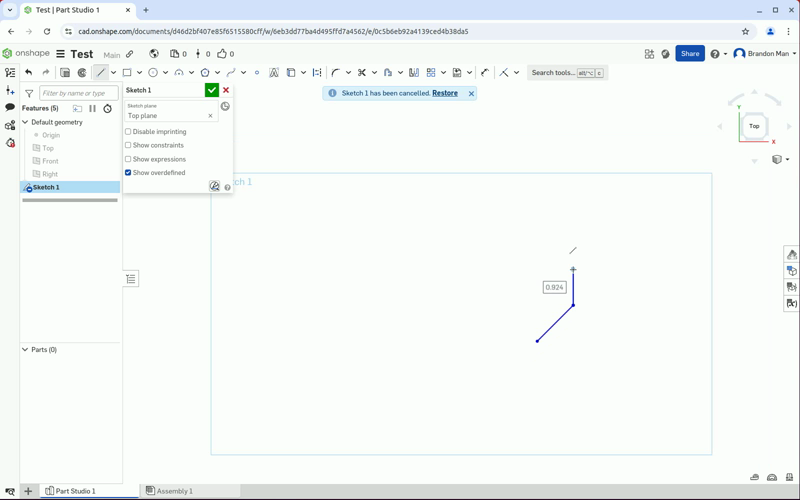
scroll(-6)
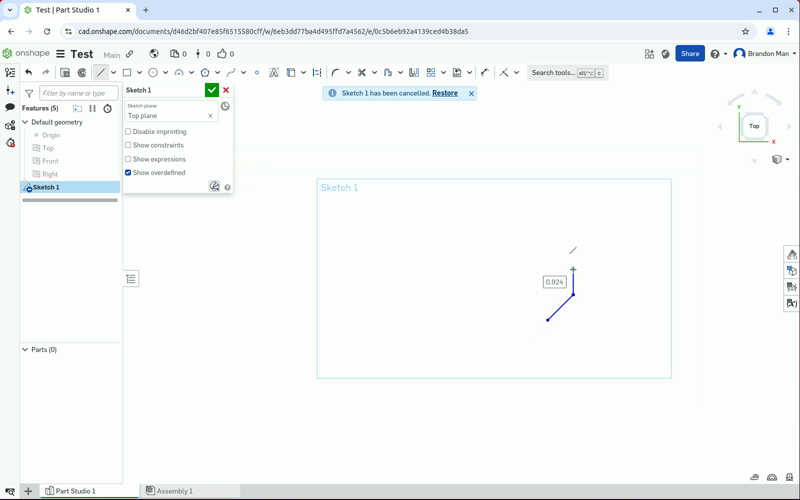
scroll(-6)
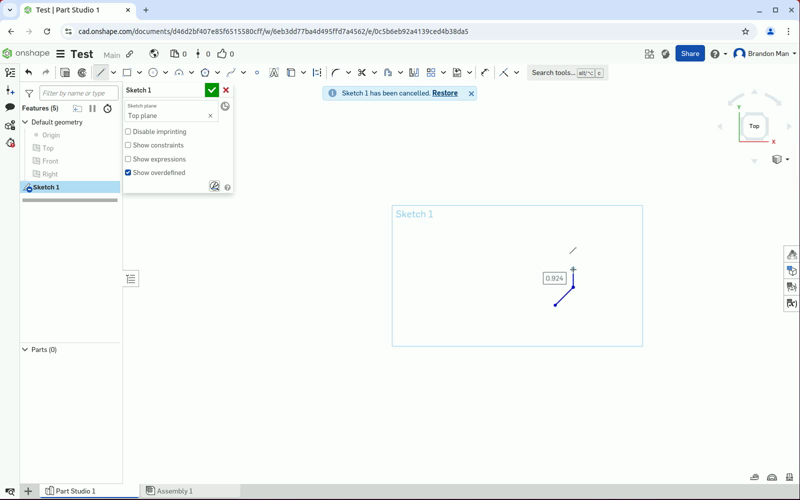
scroll(-6)
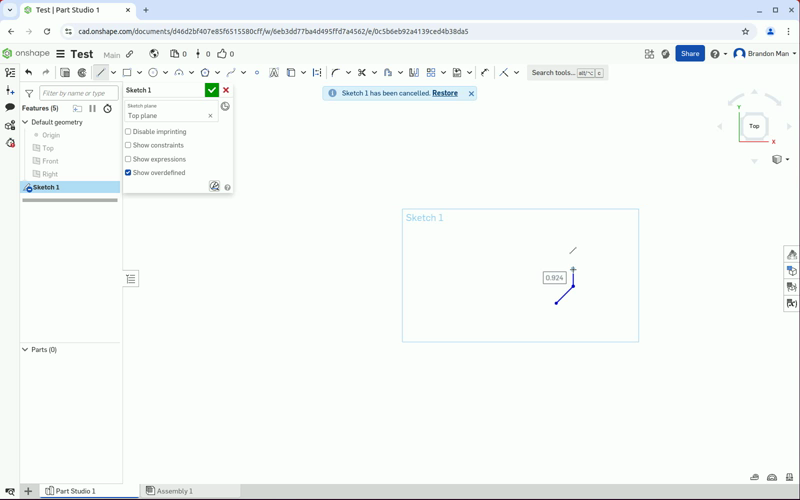
scroll(-6)
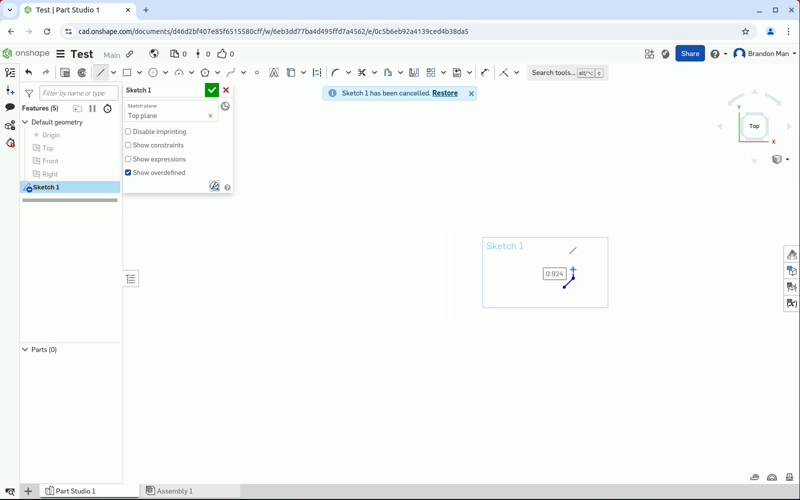
scroll(-6)
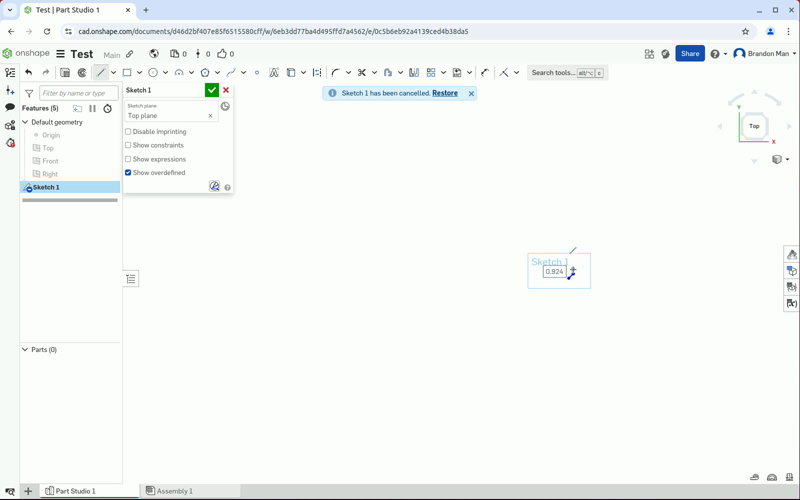
key_up(shift)
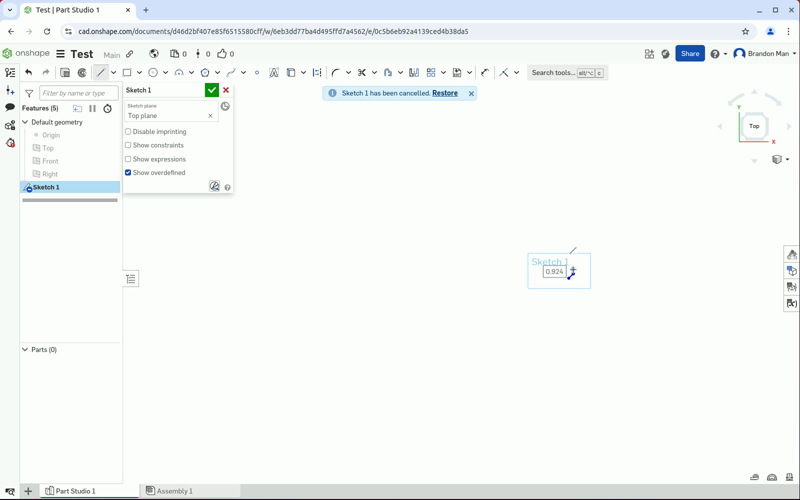
key_down(shift)
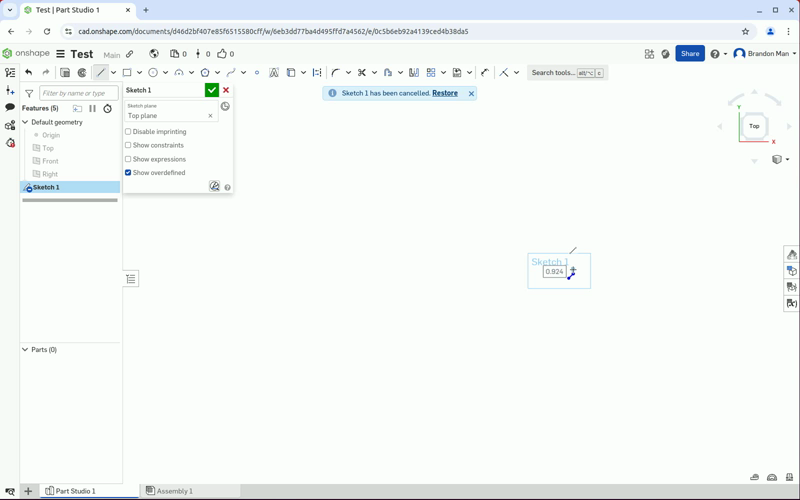
mouse_move(589, 269)
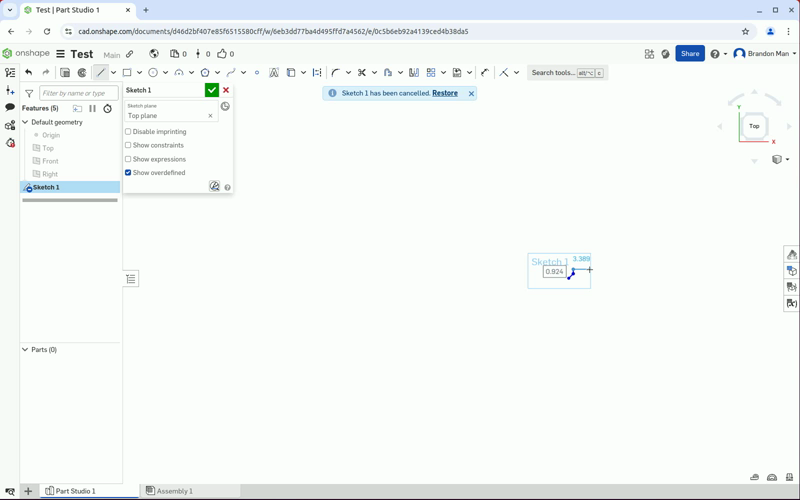
mouse_move(571, 269)
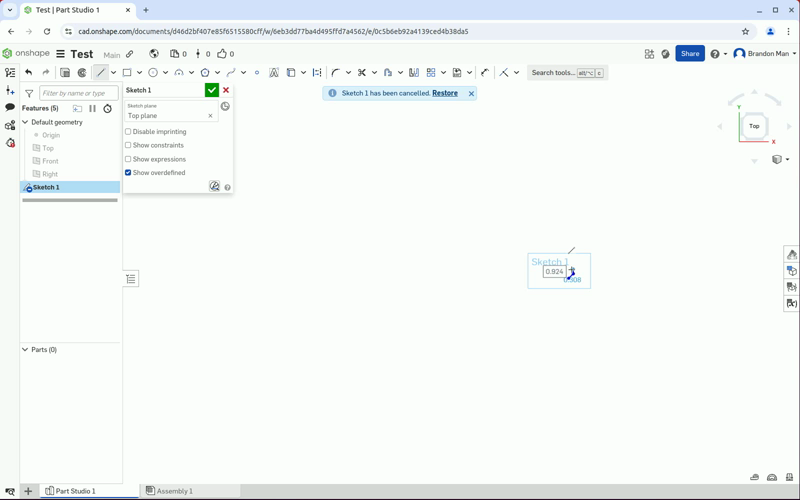
scroll(6)
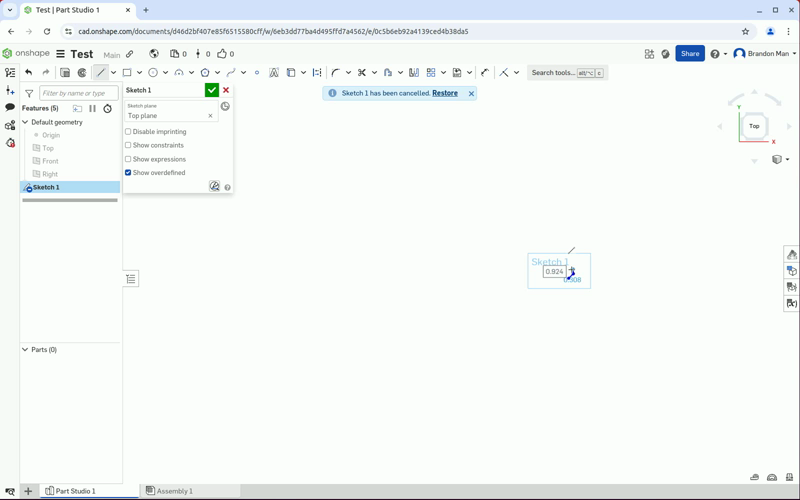
scroll(6)
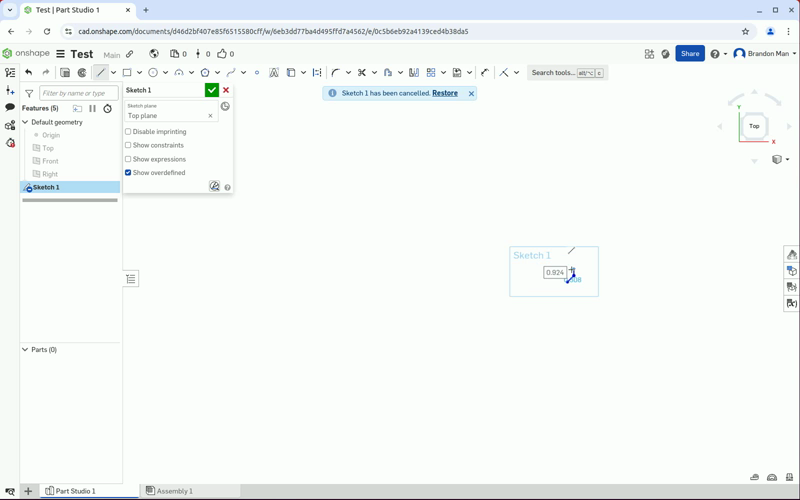
scroll(6)
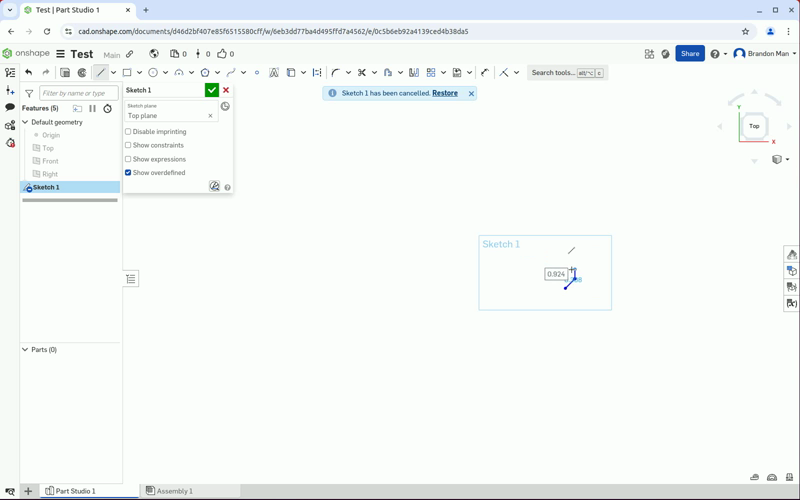
scroll(6)
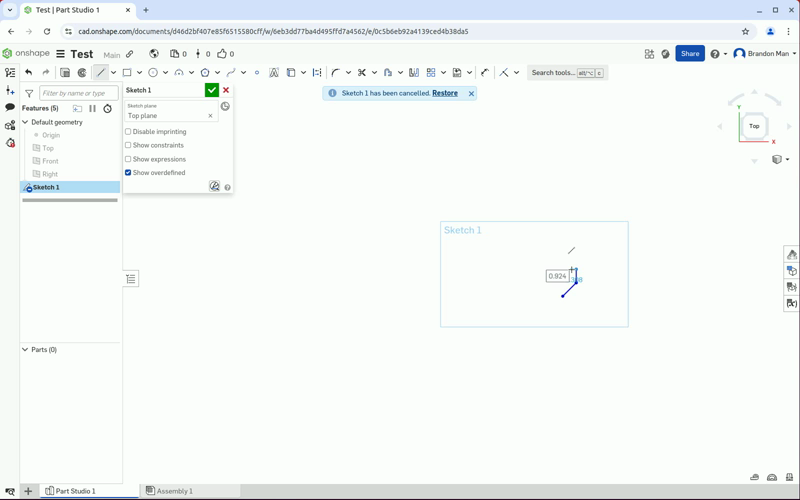
scroll(6)
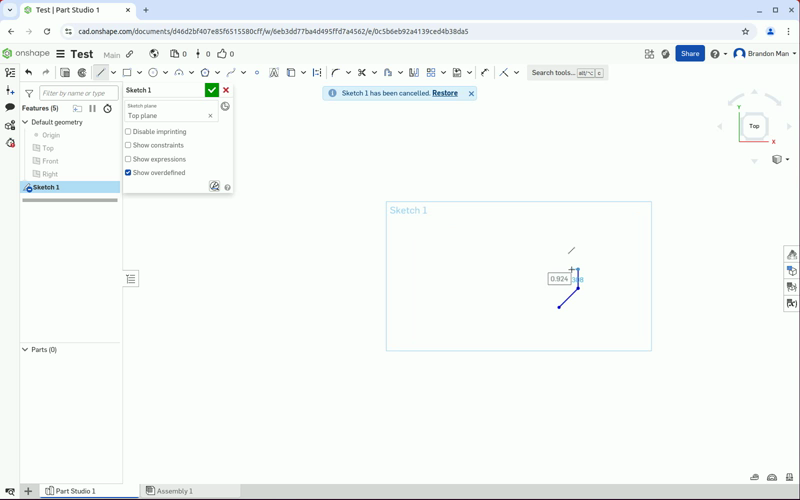
scroll(6)
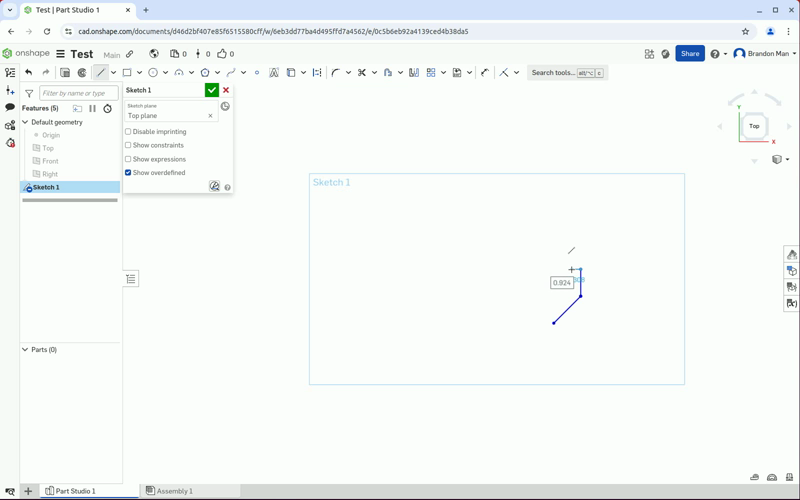
scroll(6)
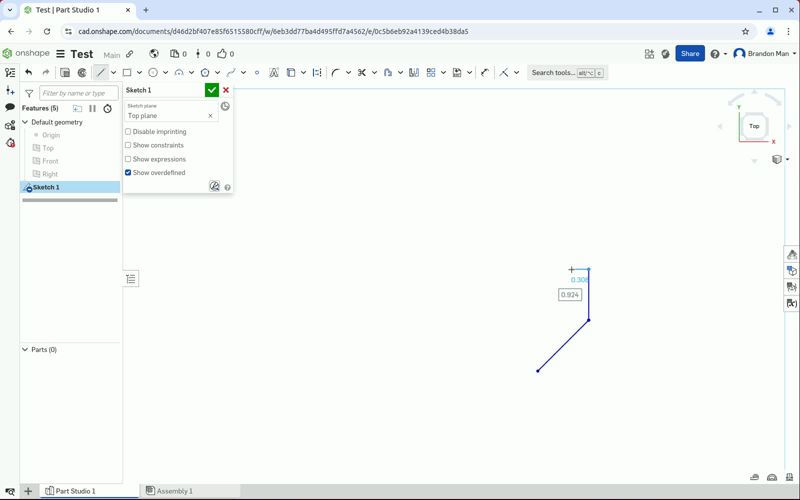
click(571, 269)
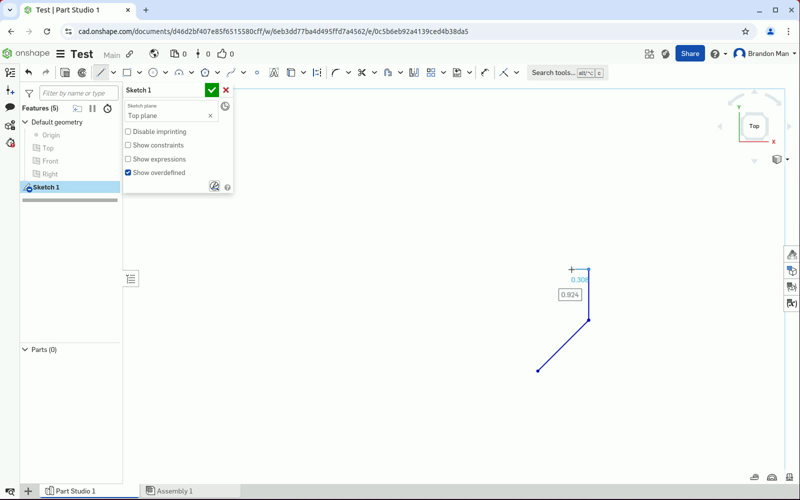
scroll(-6)
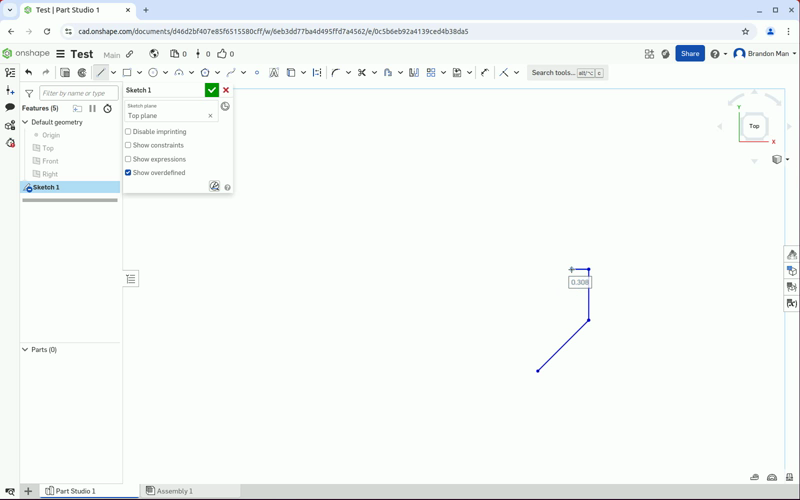
scroll(-6)
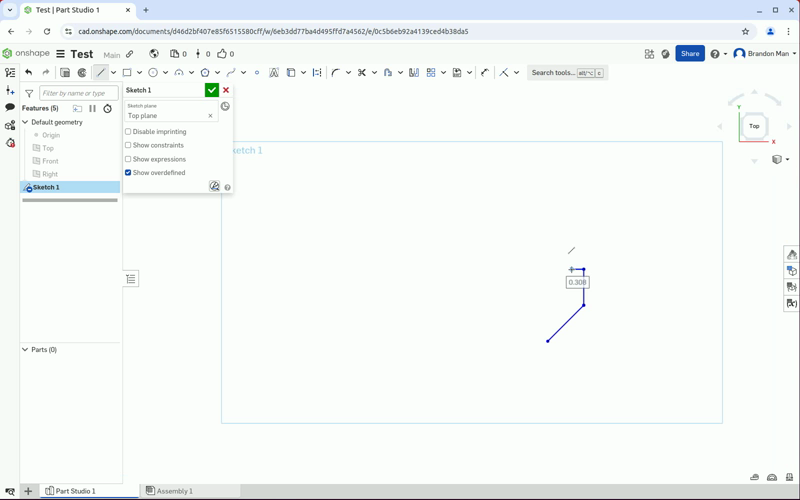
scroll(-6)
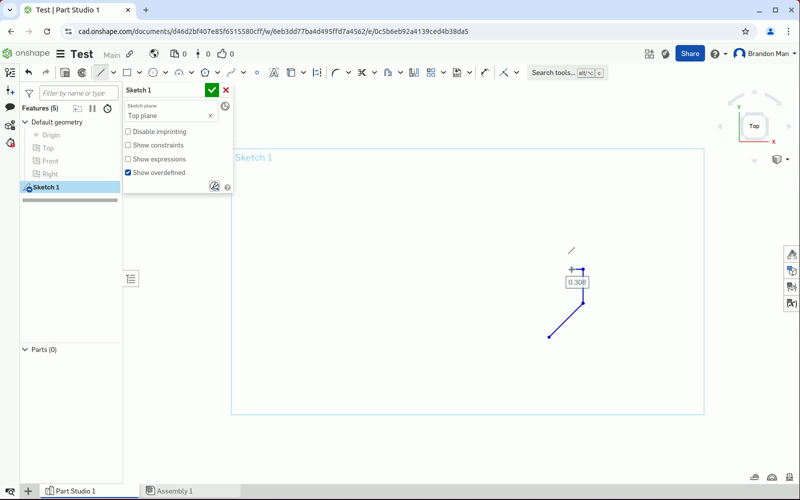
scroll(-6)
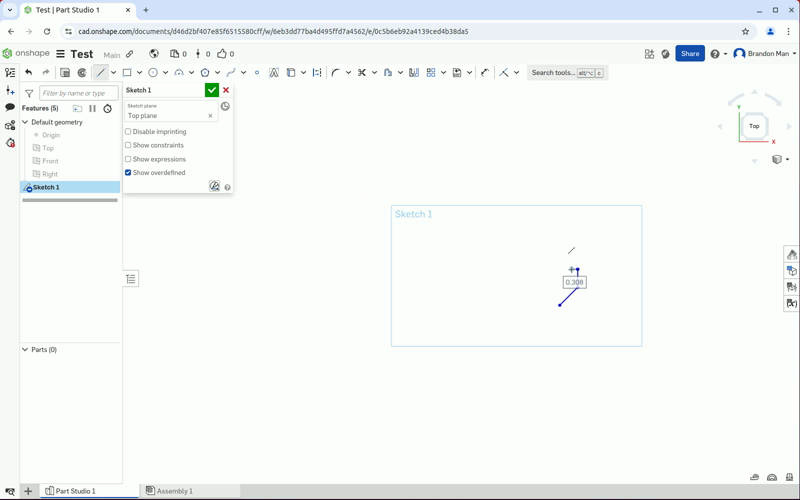
scroll(-6)
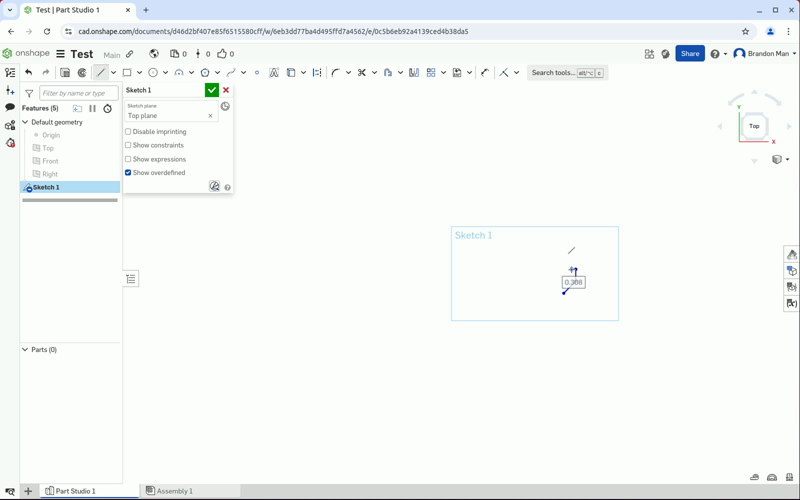
scroll(-6)
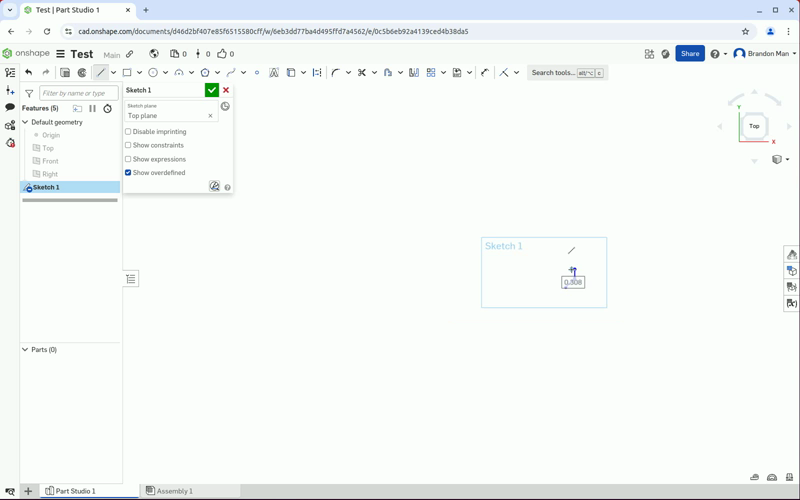
scroll(-6)
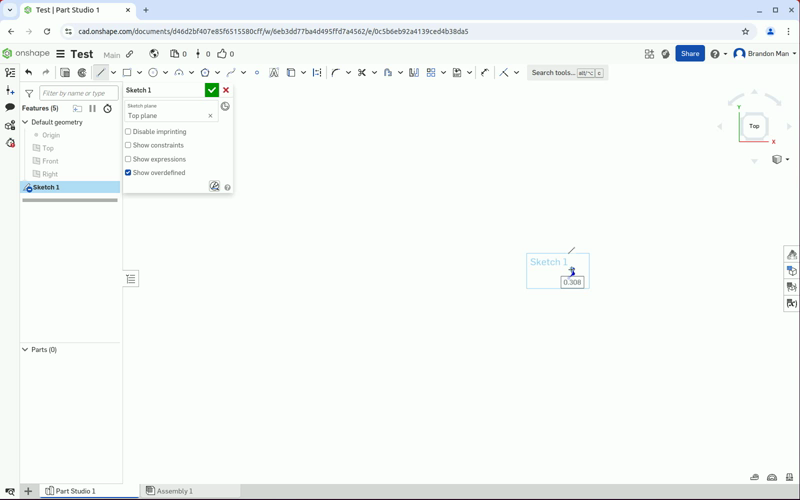
key_up(shift)
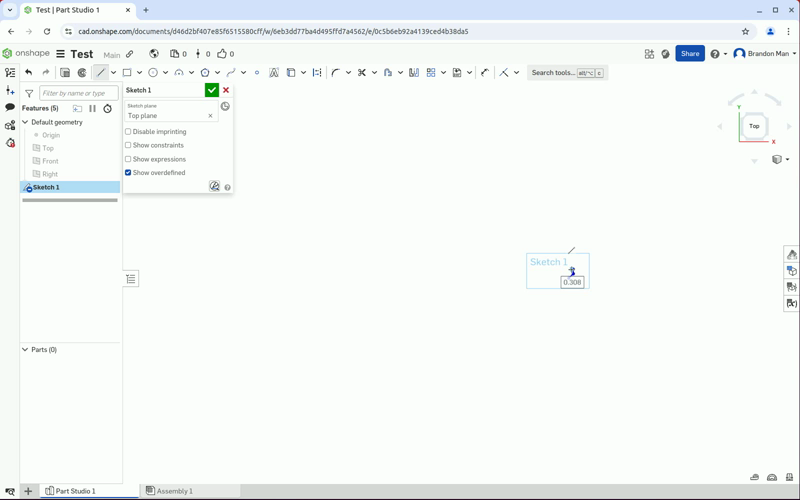
key(esc)
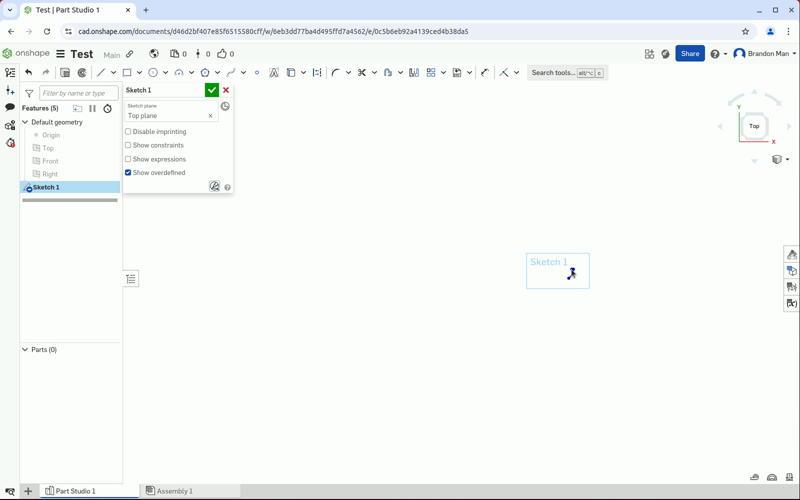
key(a)
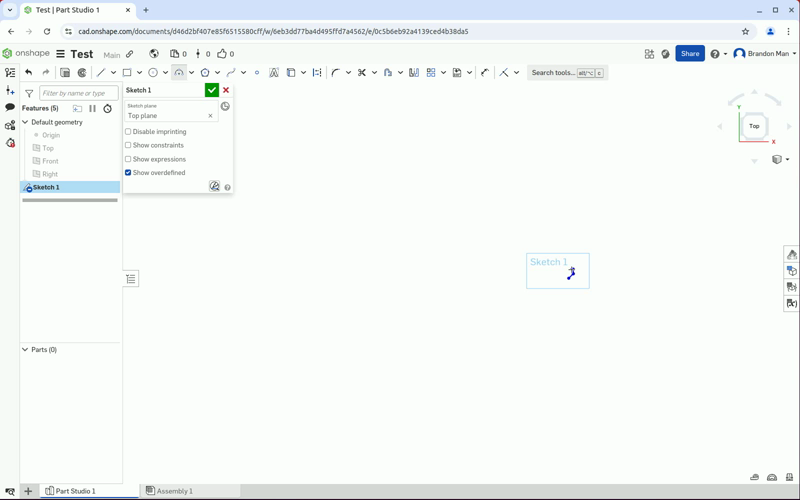
mouse_move(571, 269)
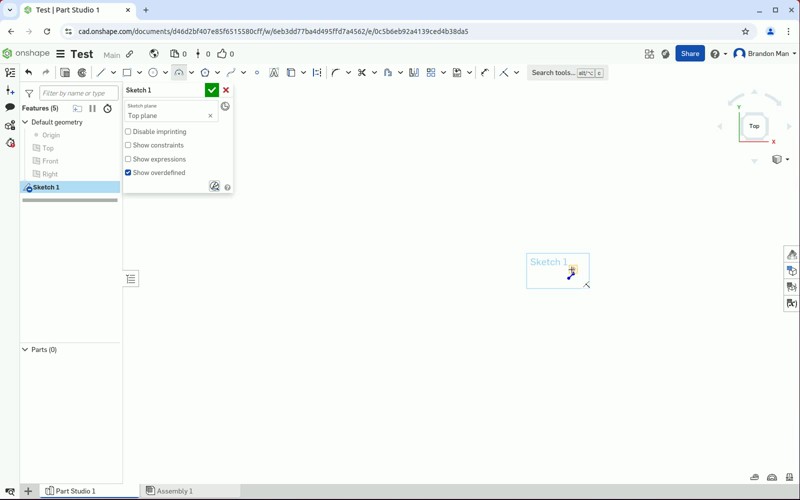
scroll(6)
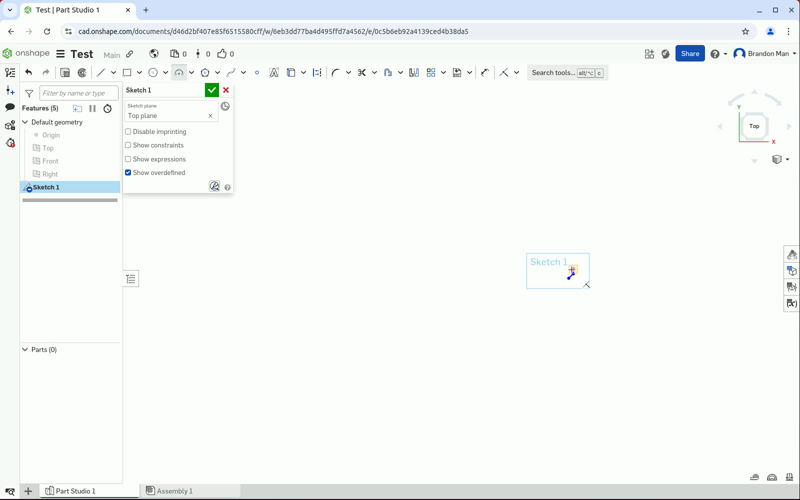
scroll(6)
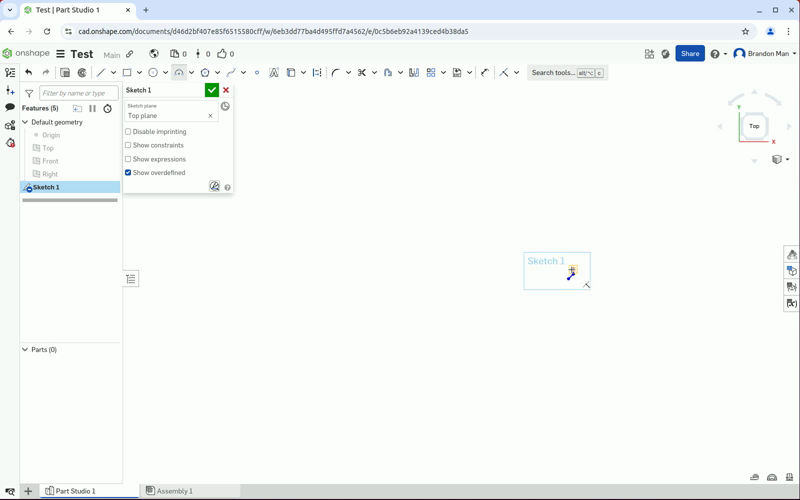
scroll(6)
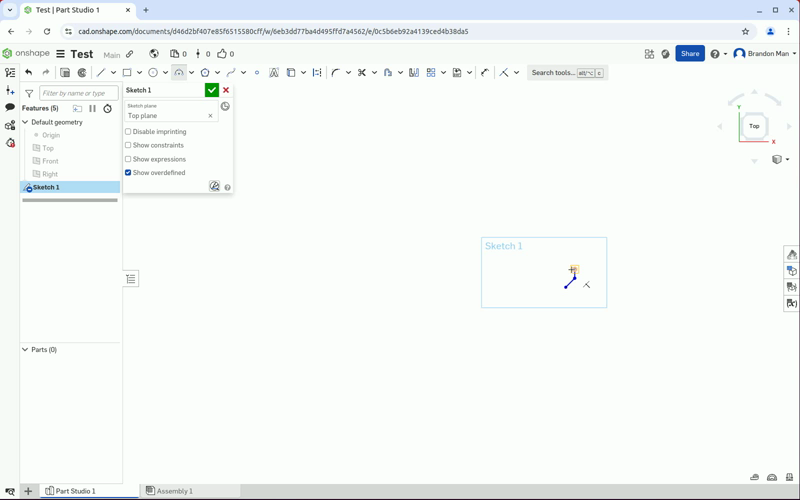
scroll(6)
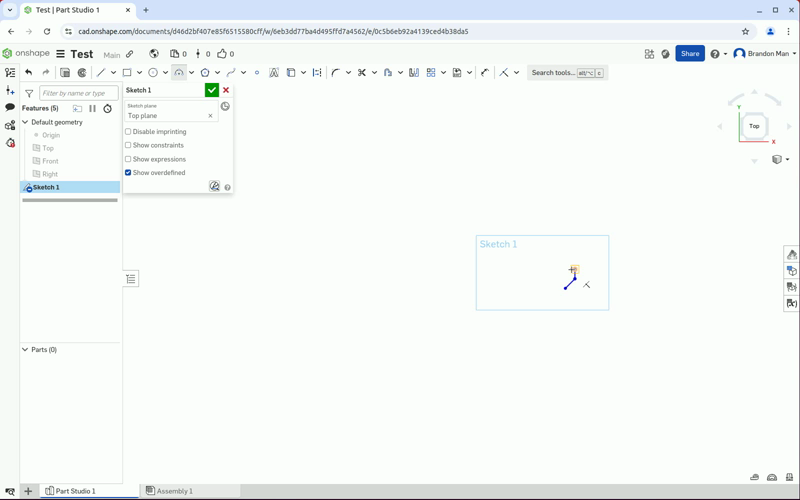
scroll(6)
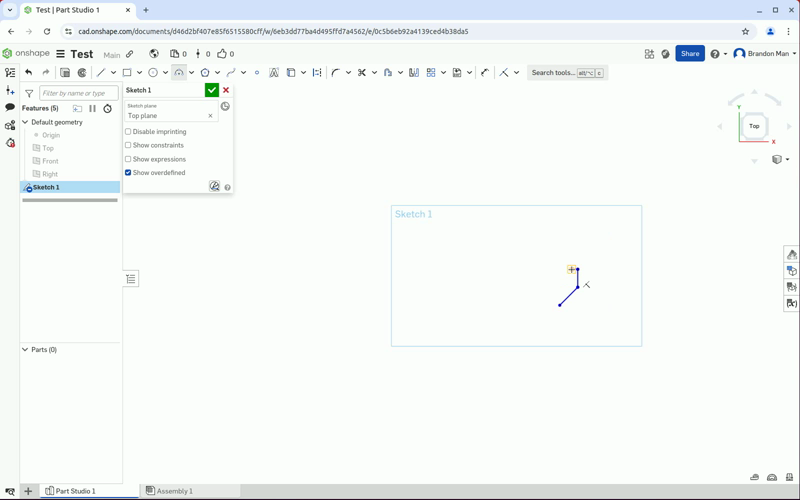
scroll(6)
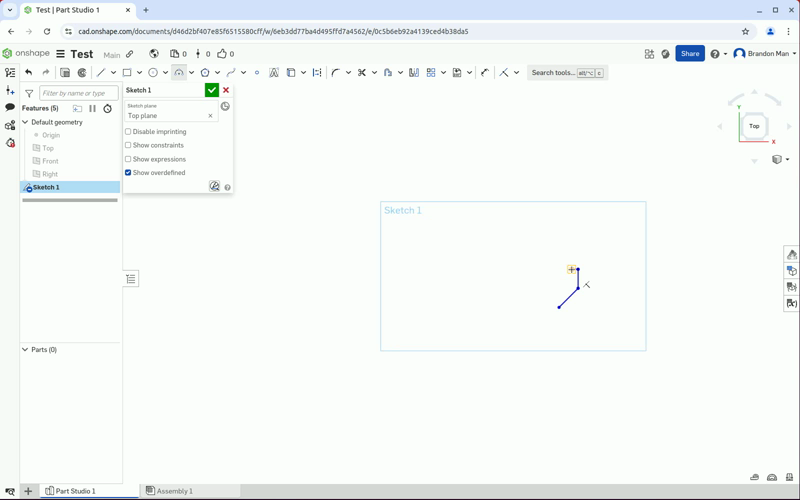
scroll(6)
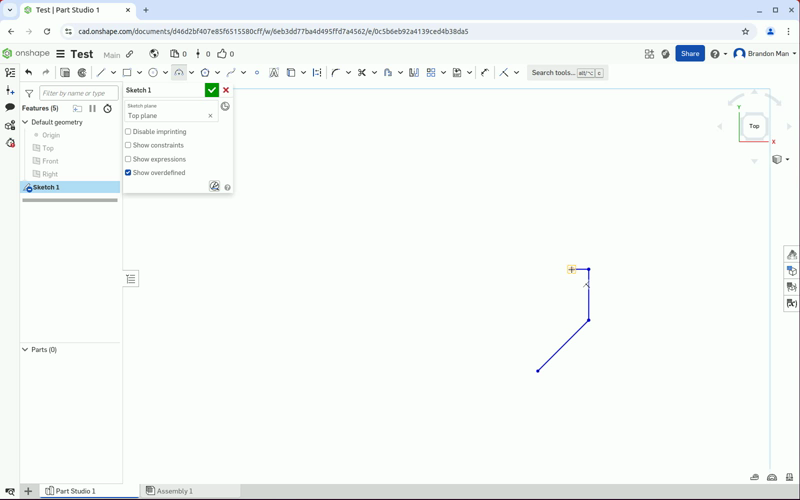
click(571, 269)
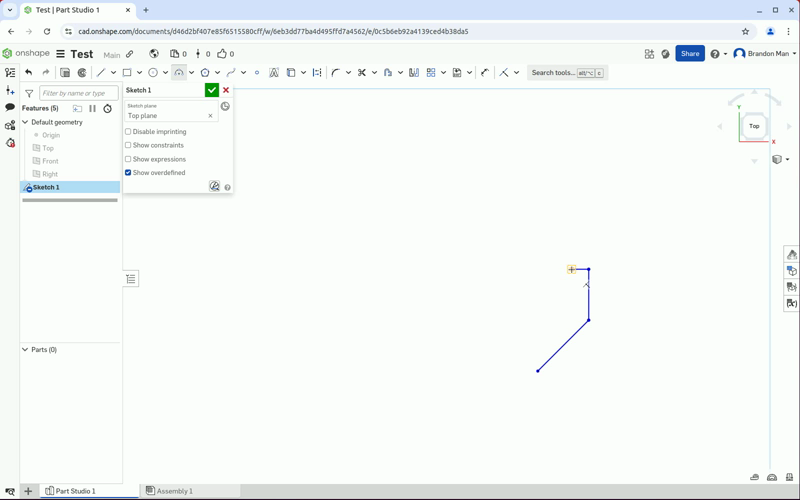
scroll(-6)
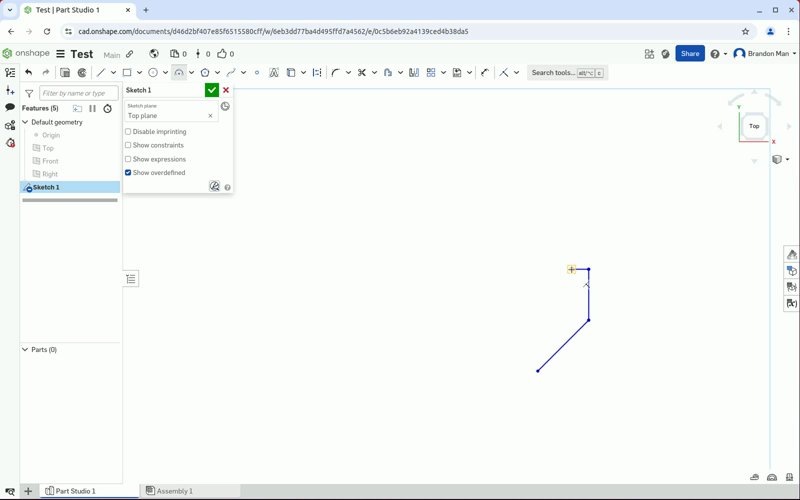
scroll(-6)
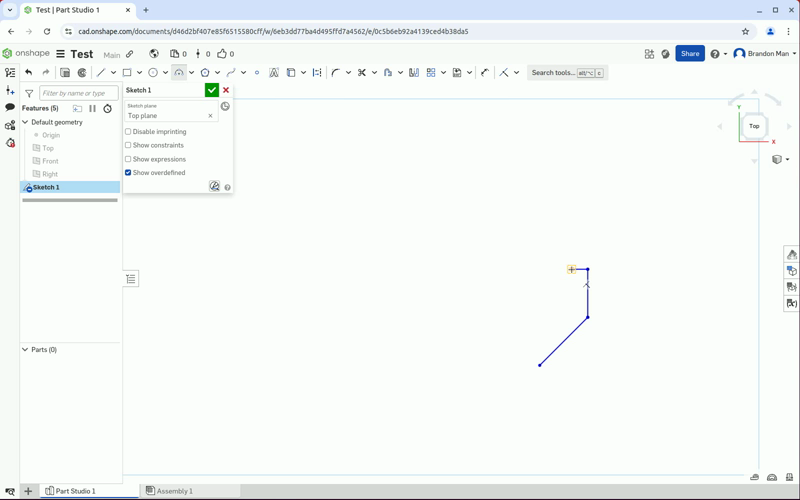
scroll(-6)
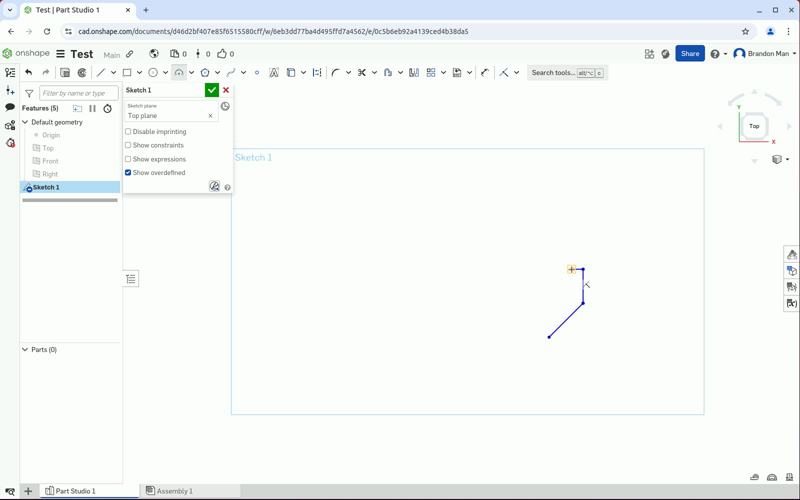
scroll(-6)
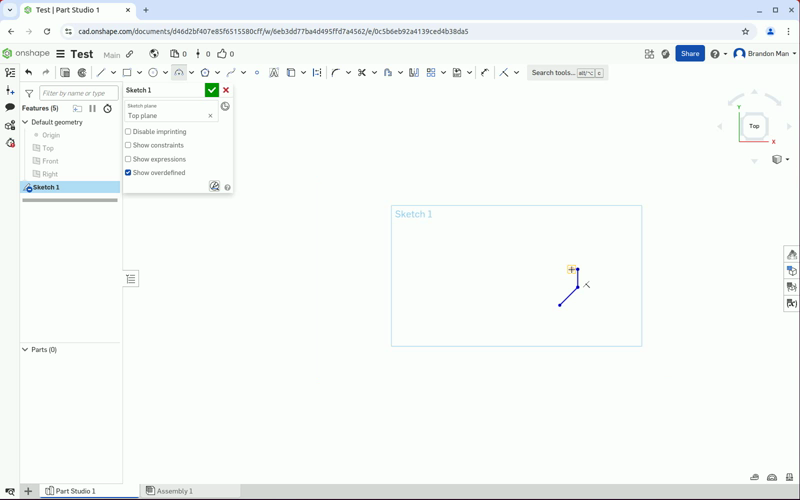
scroll(-6)
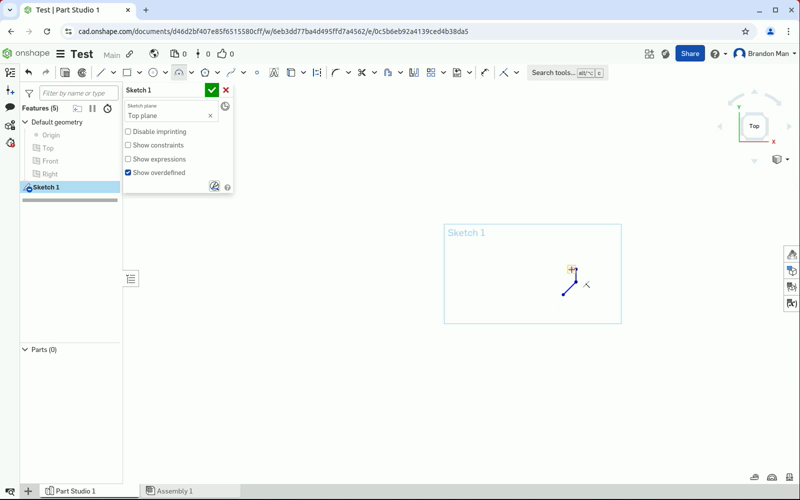
scroll(-6)
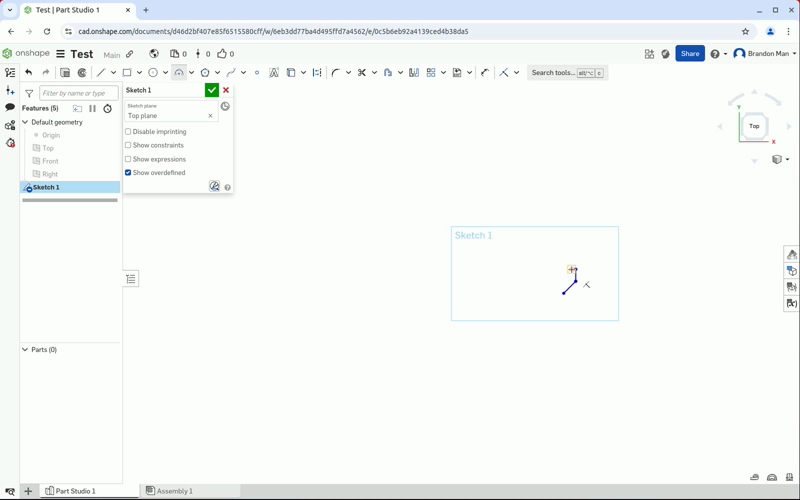
scroll(-6)
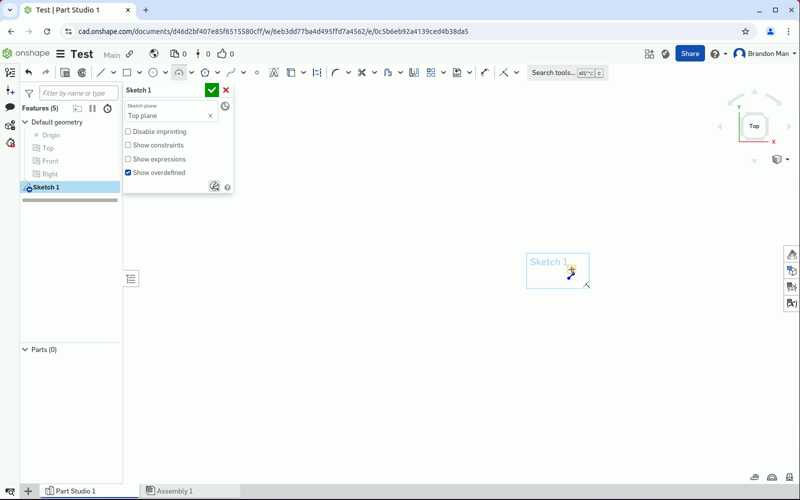
key_down(shift)
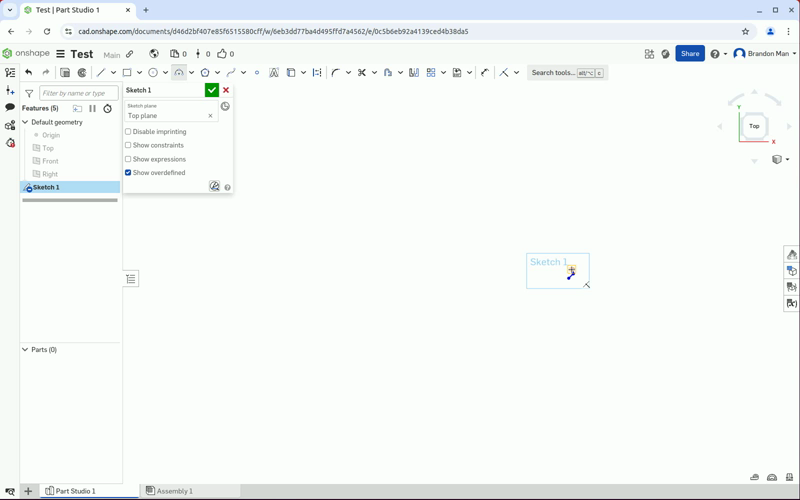
mouse_move(568, 271)
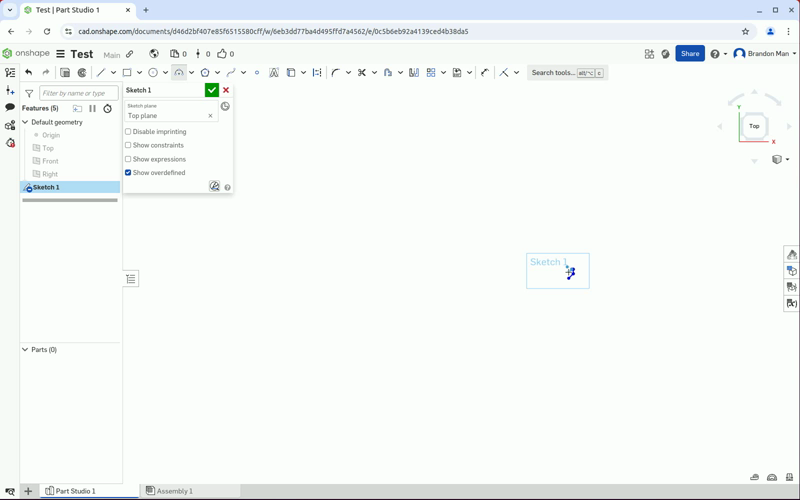
scroll(6)
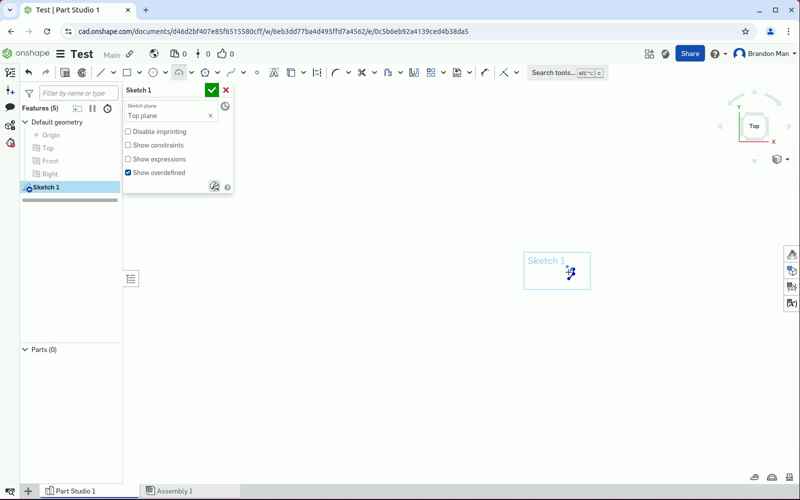
scroll(6)
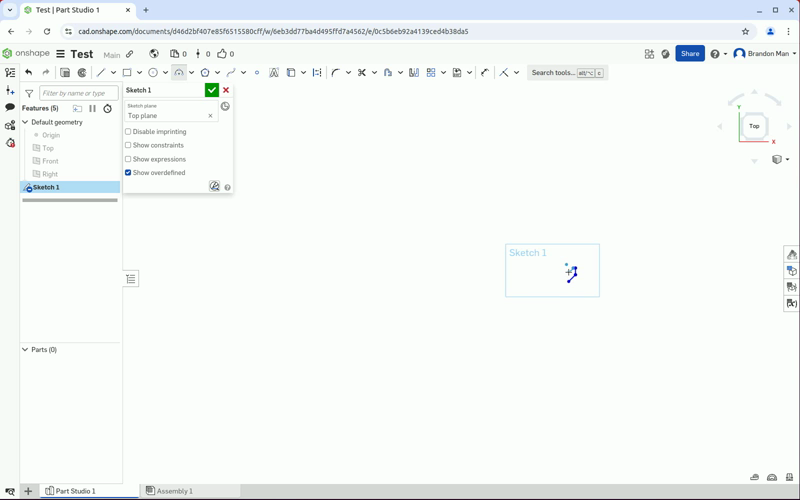
scroll(6)
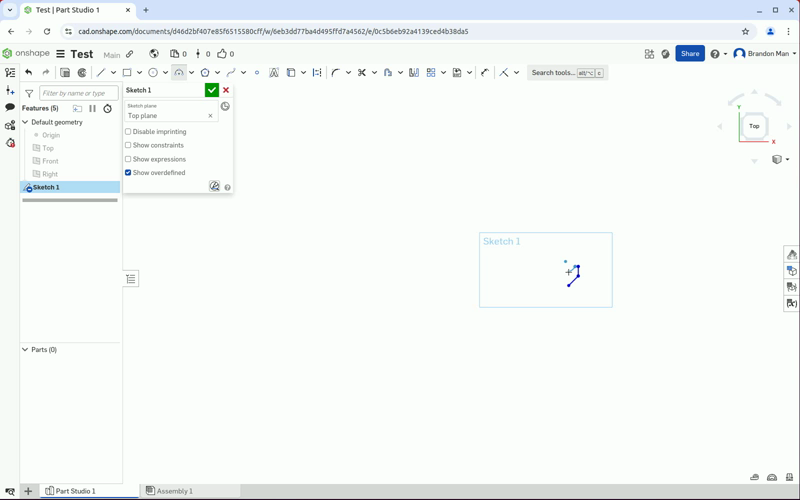
scroll(6)
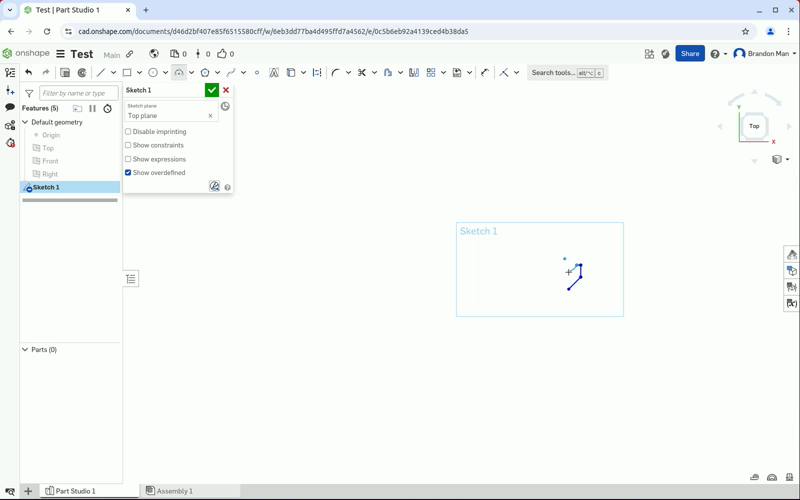
scroll(6)
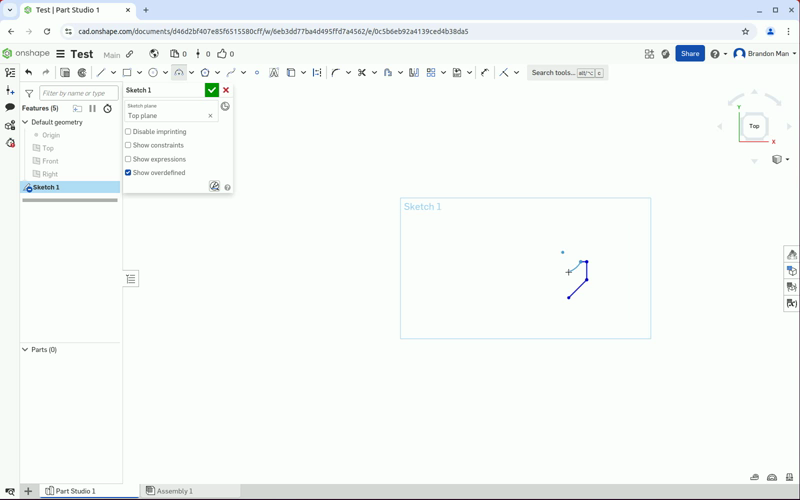
scroll(6)
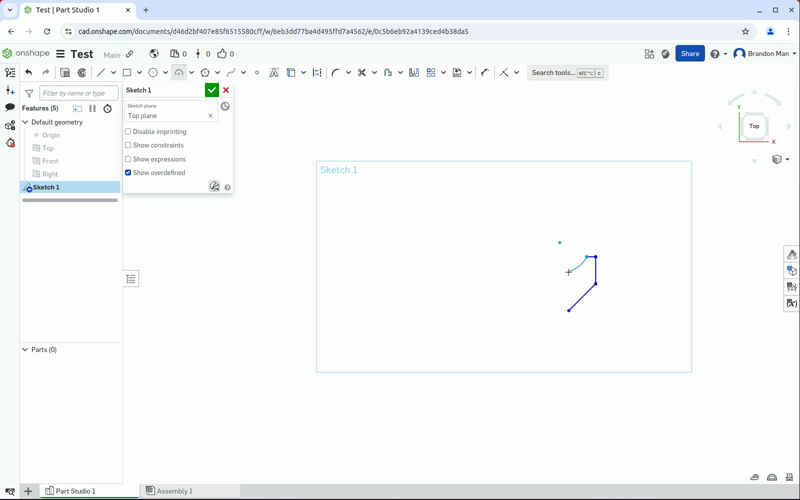
scroll(6)
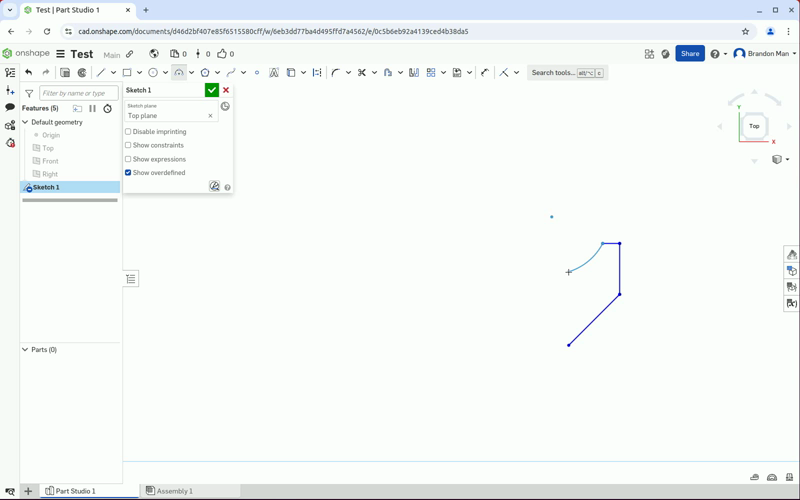
click(568, 271)
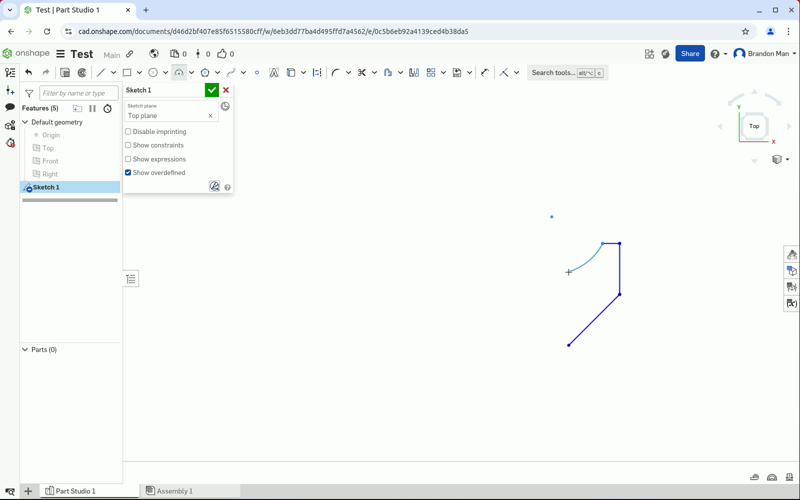
scroll(-6)
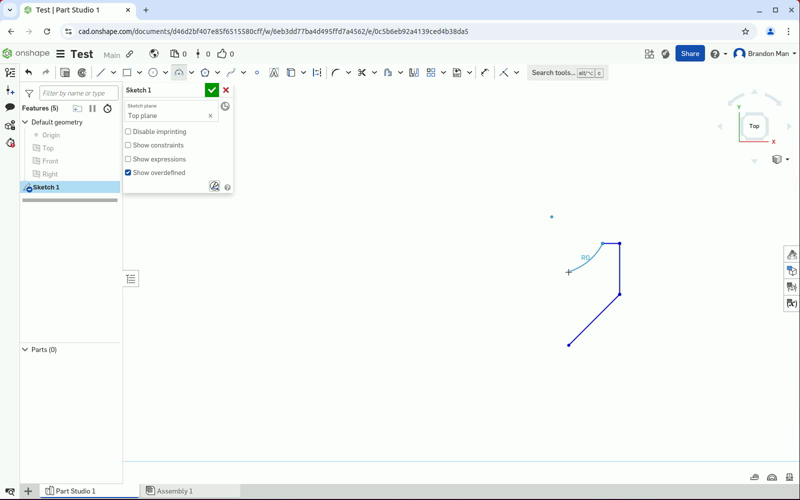
scroll(-6)
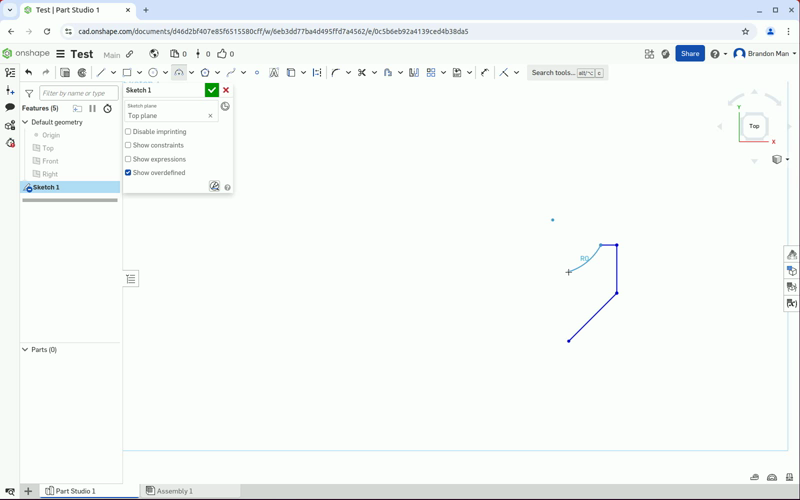
scroll(-6)
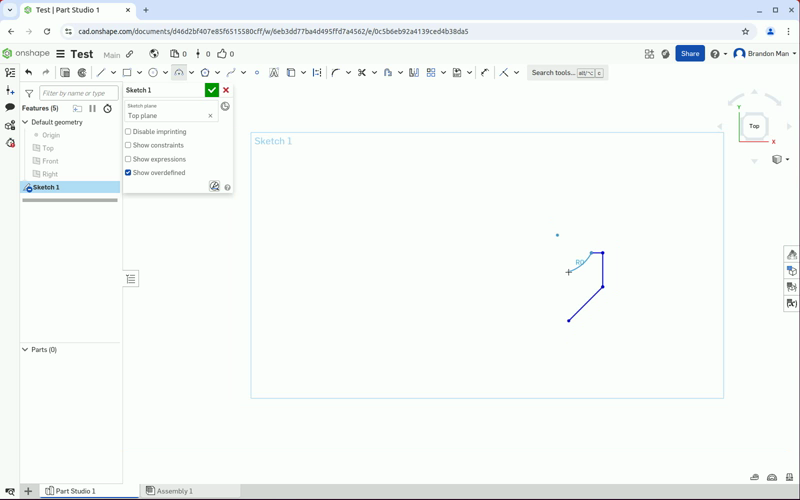
scroll(-6)
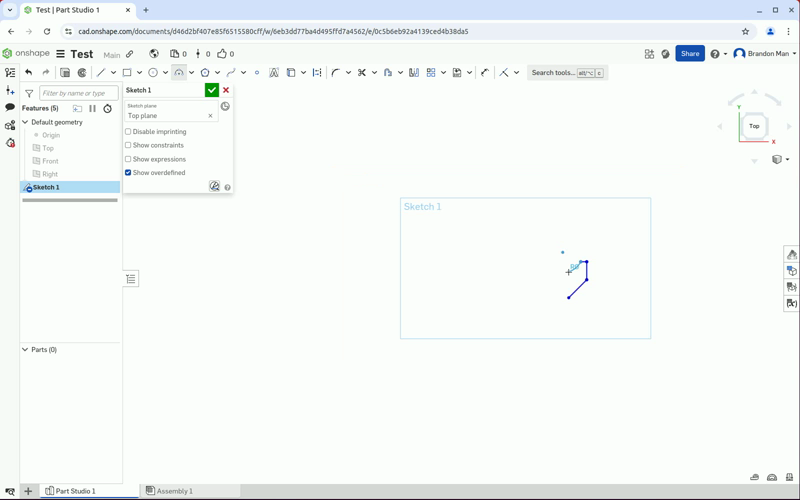
scroll(-6)
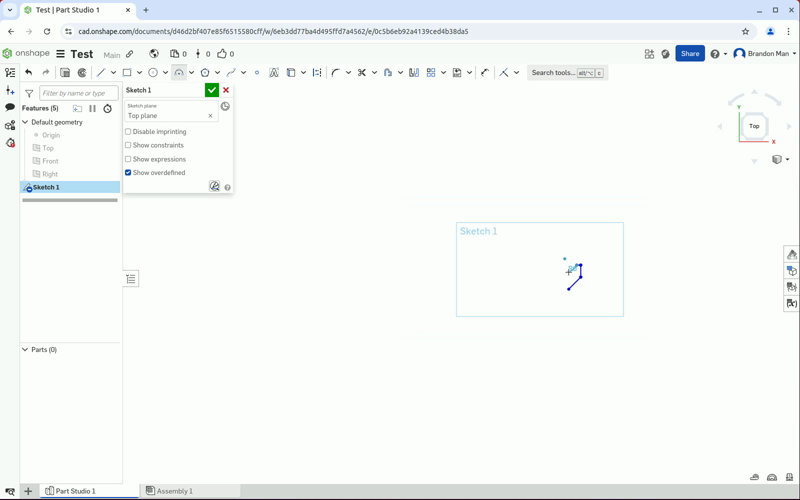
scroll(-6)
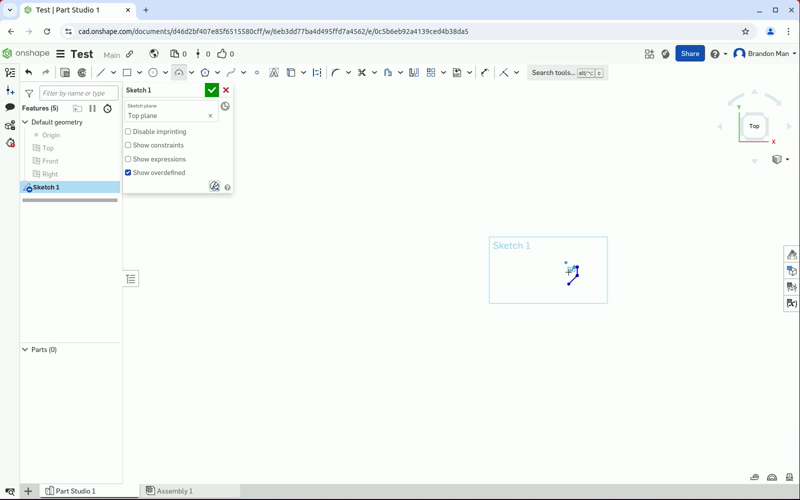
scroll(-6)
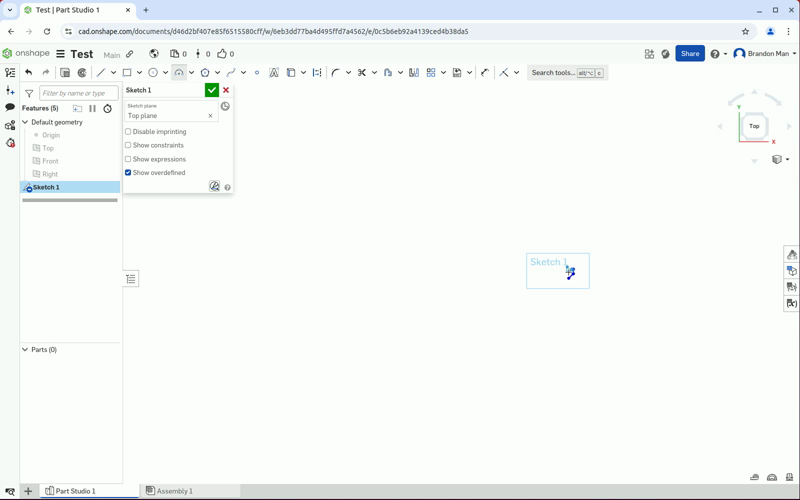
mouse_move(570, 270)
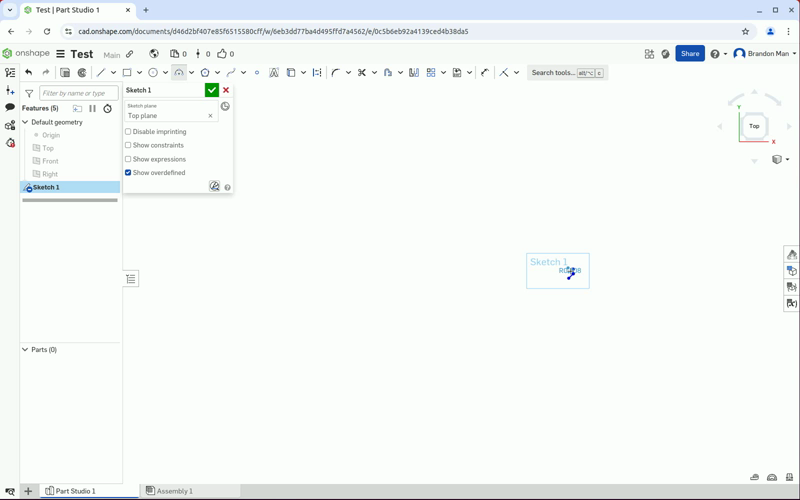
scroll(6)
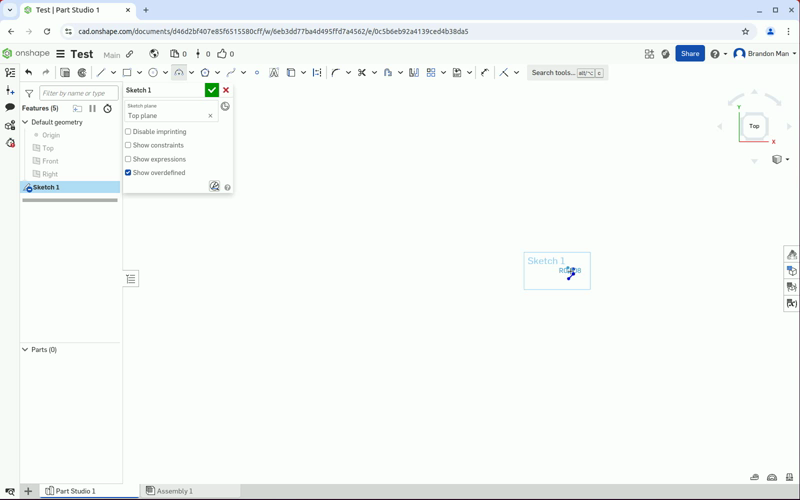
scroll(6)
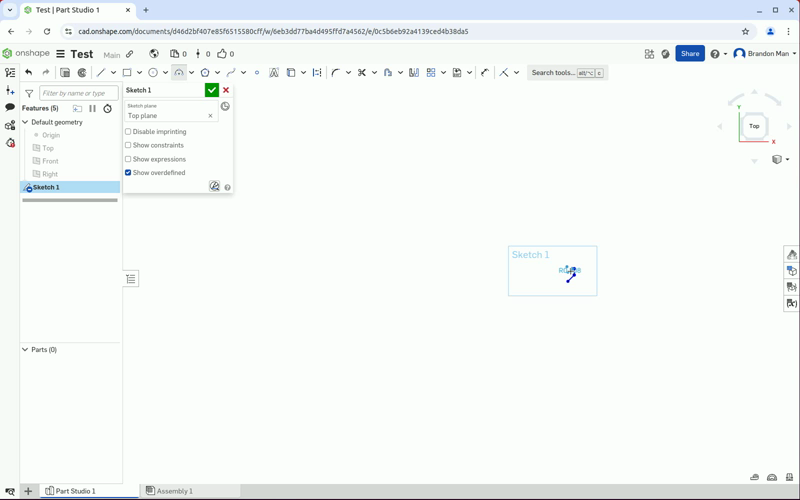
scroll(6)
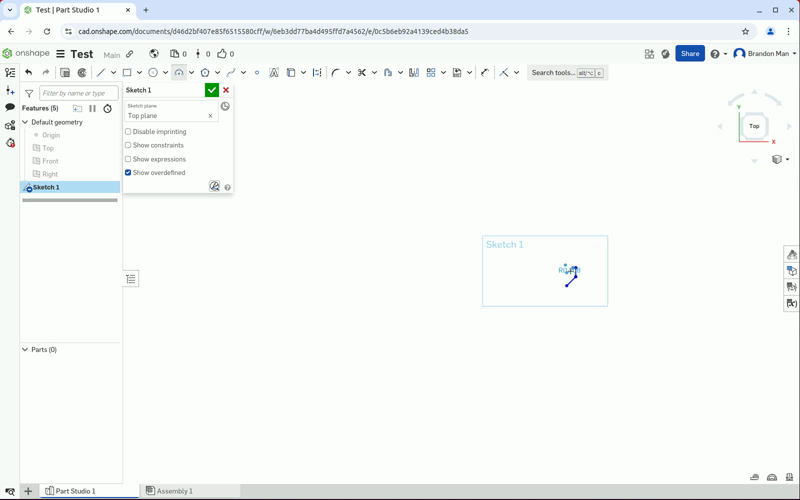
scroll(6)
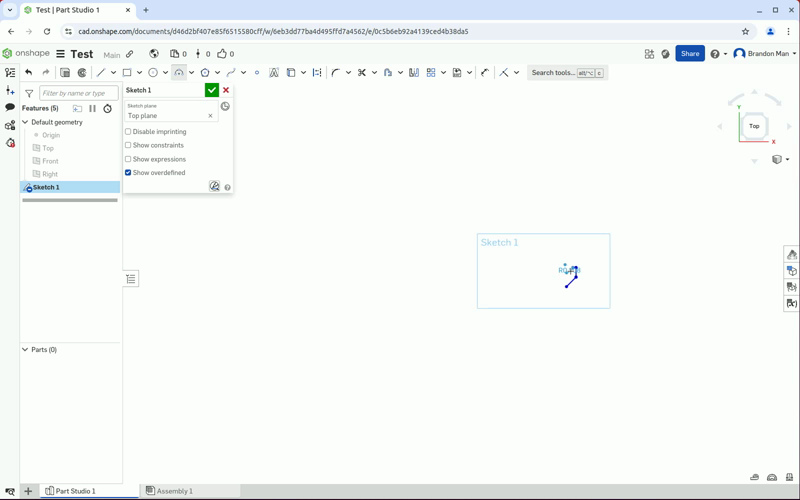
scroll(6)
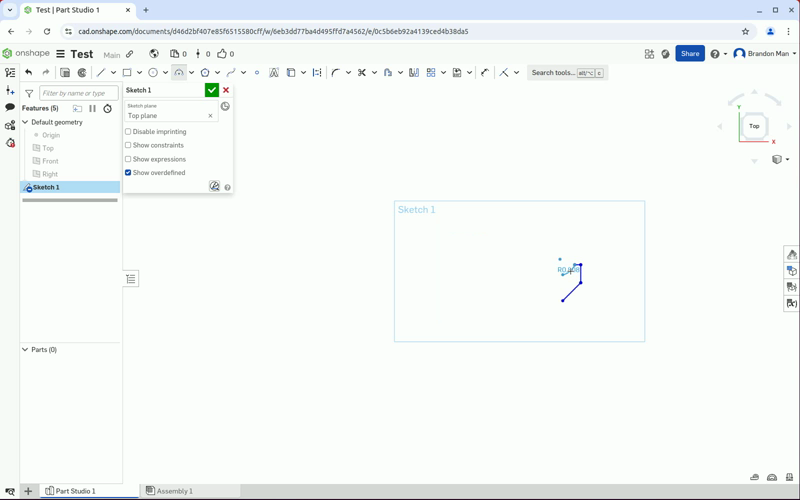
scroll(6)
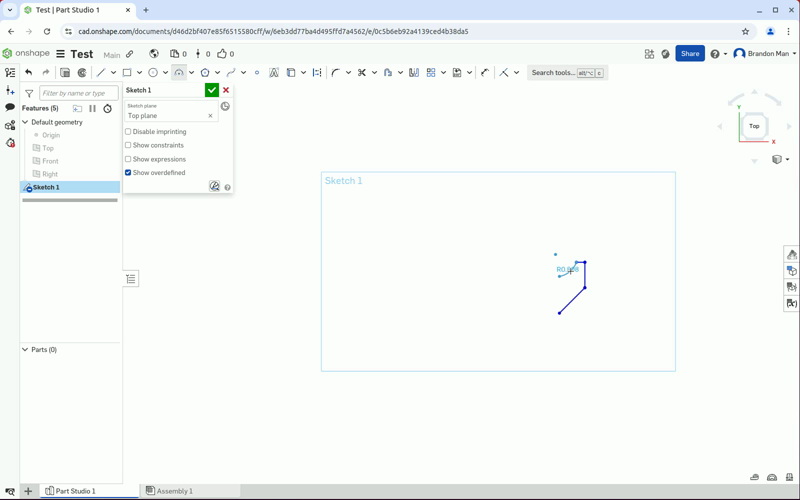
scroll(6)
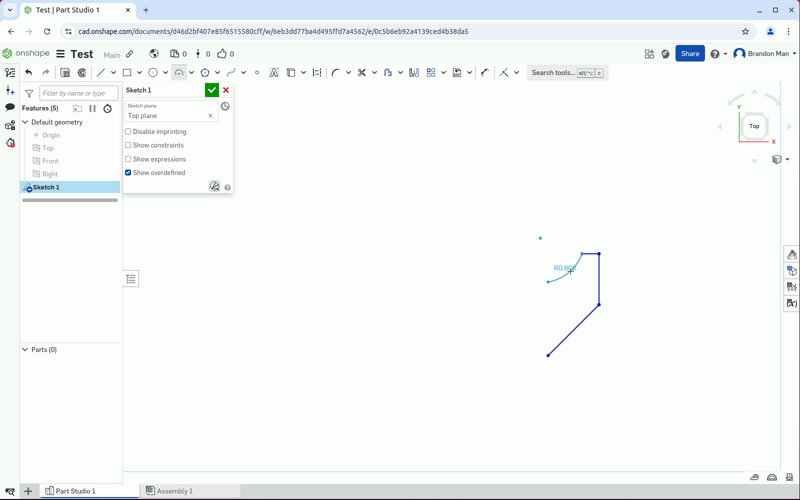
click(570, 270)
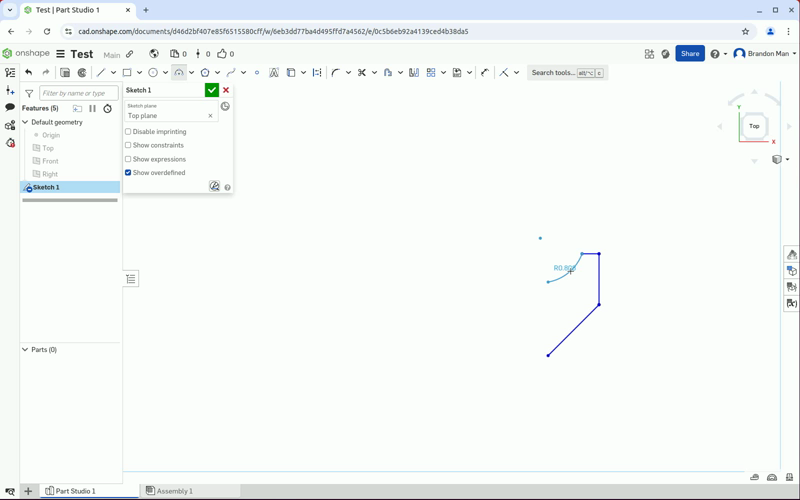
scroll(-6)
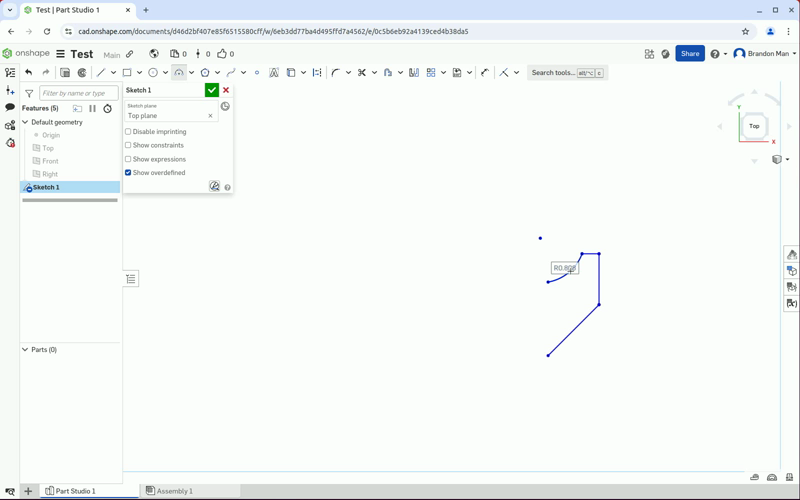
scroll(-6)
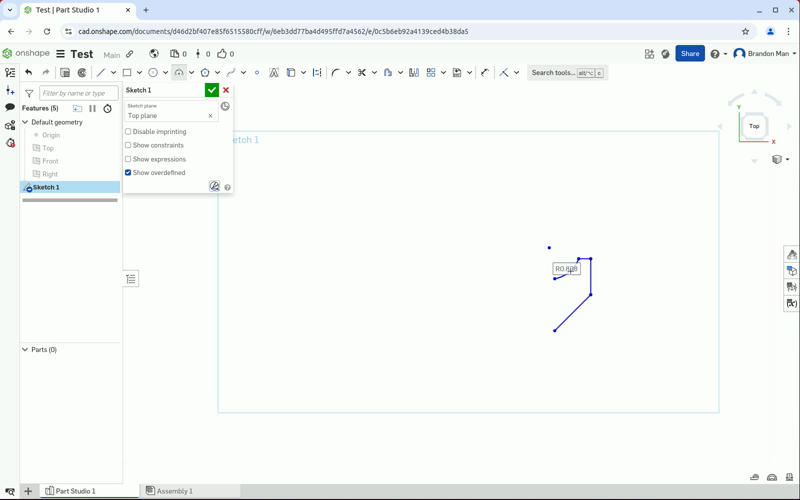
scroll(-6)
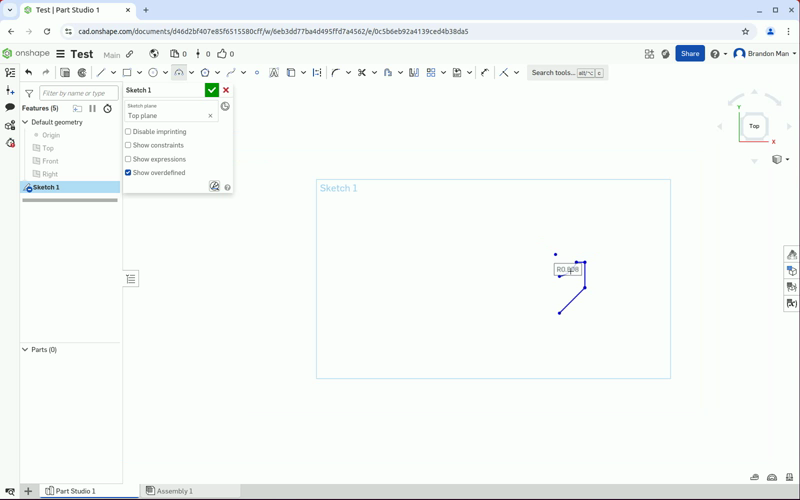
scroll(-6)
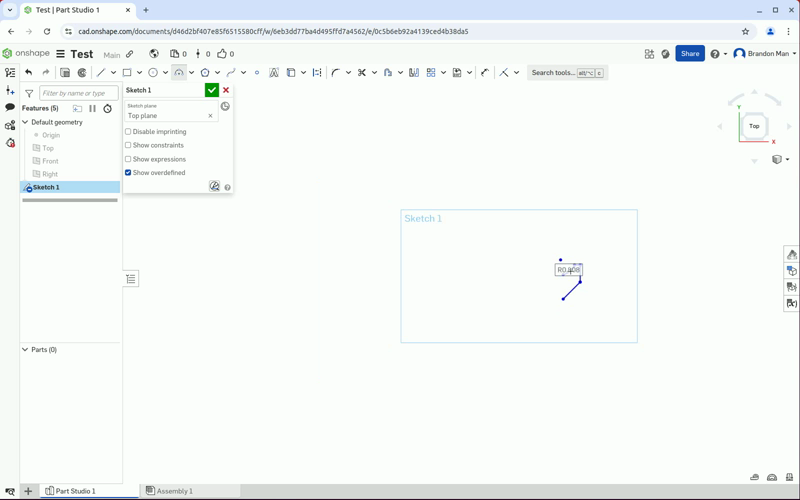
scroll(-6)
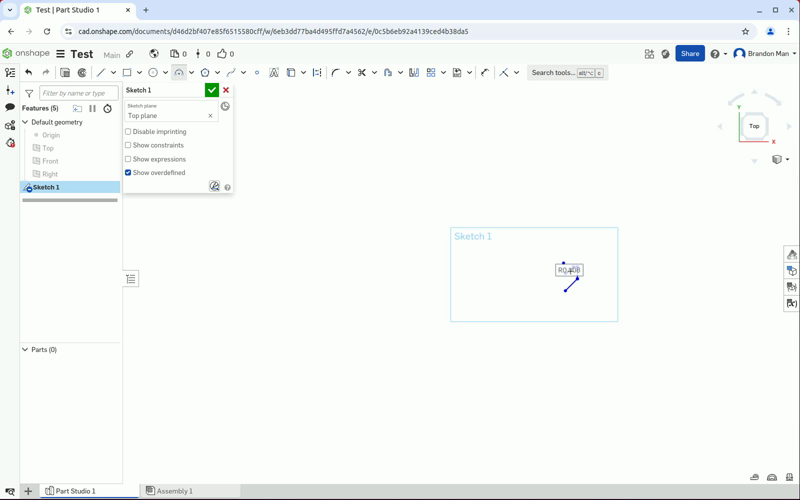
scroll(-6)
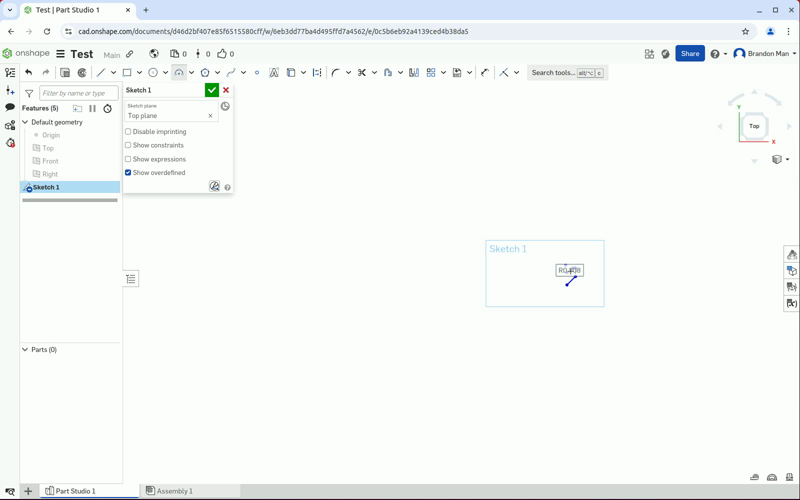
scroll(-6)
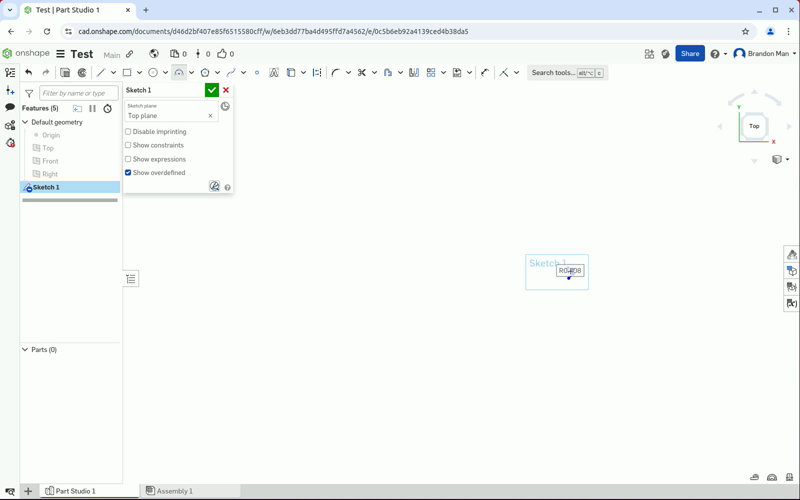
key_up(shift)
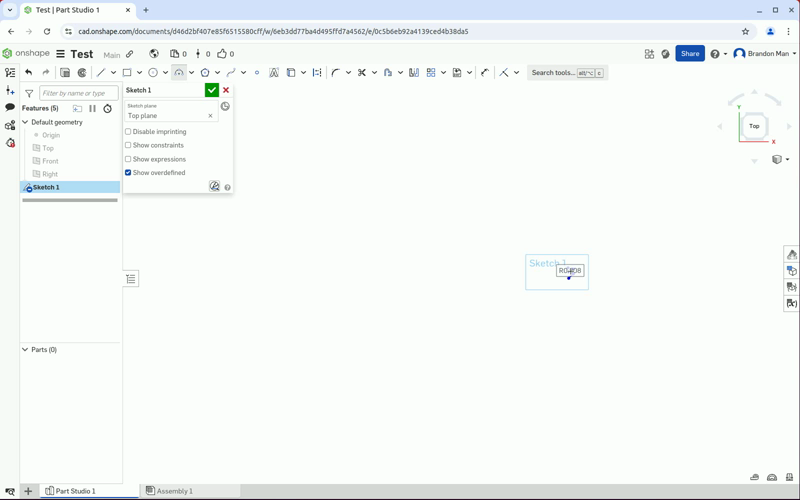
key(esc)
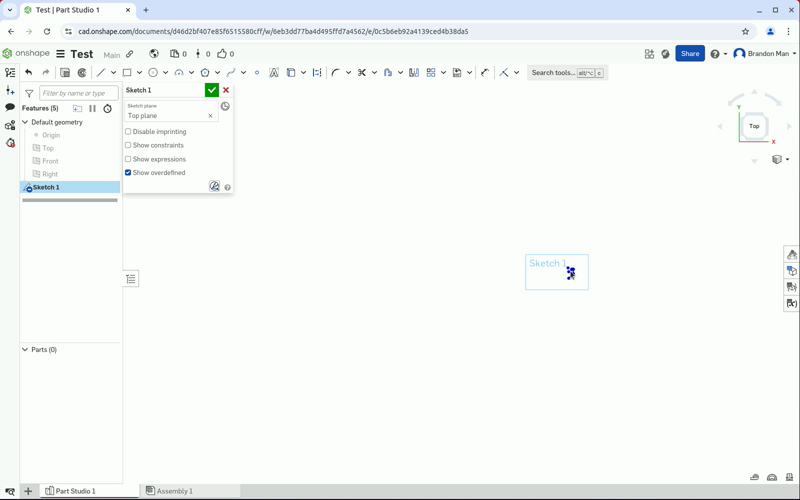
key(l)
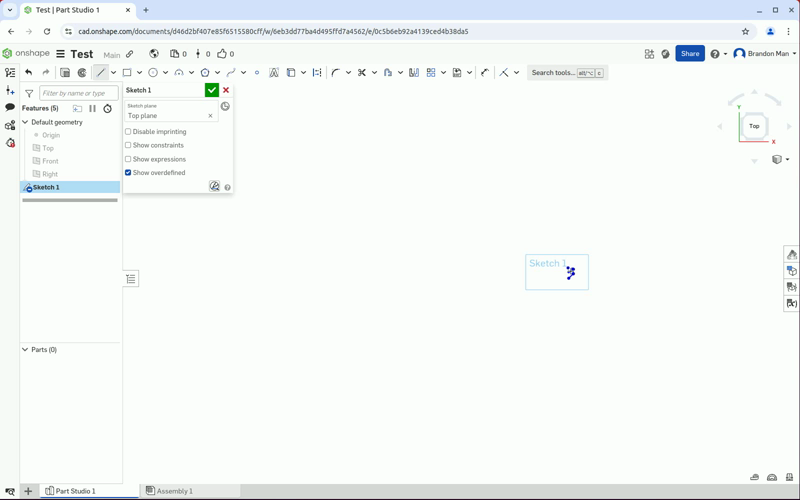
mouse_move(568, 271)
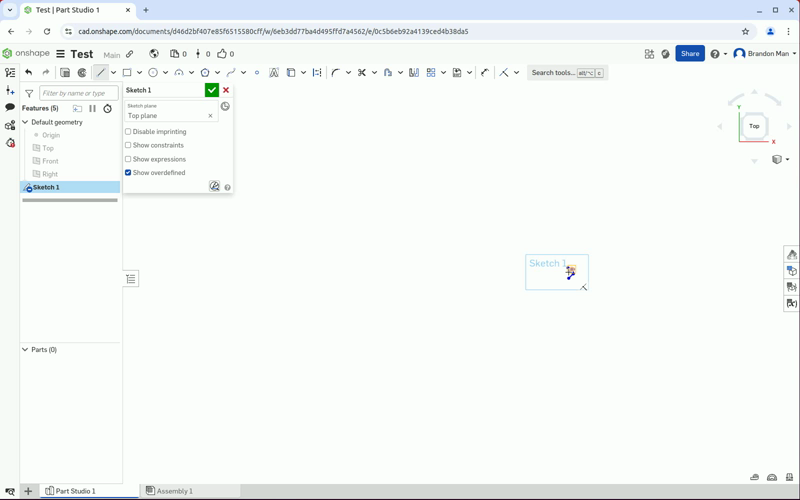
scroll(6)
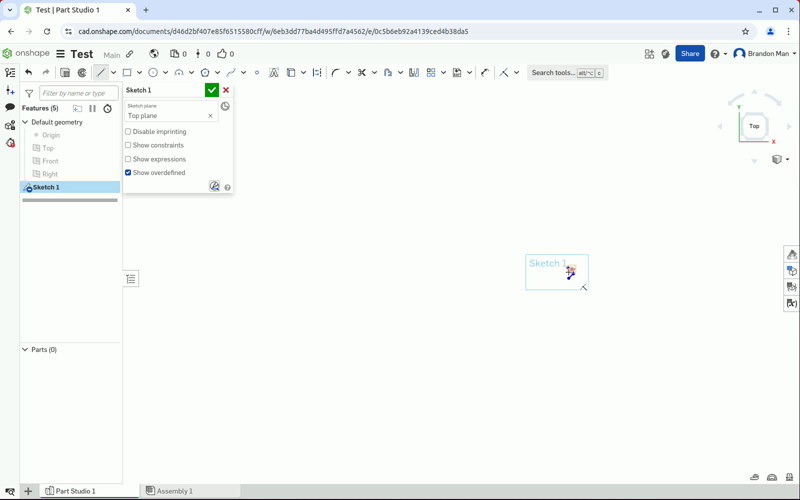
scroll(6)
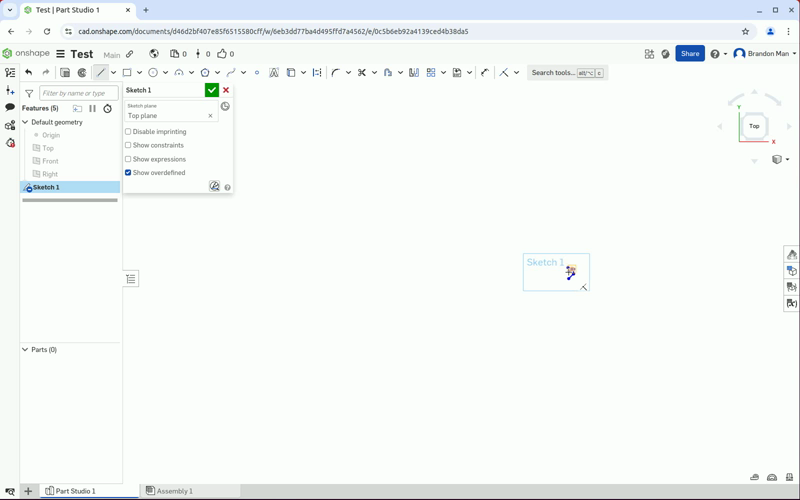
scroll(6)
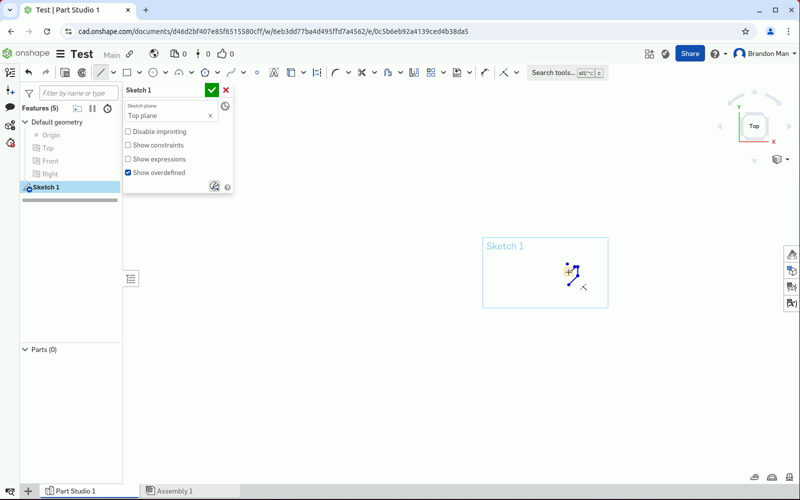
scroll(6)
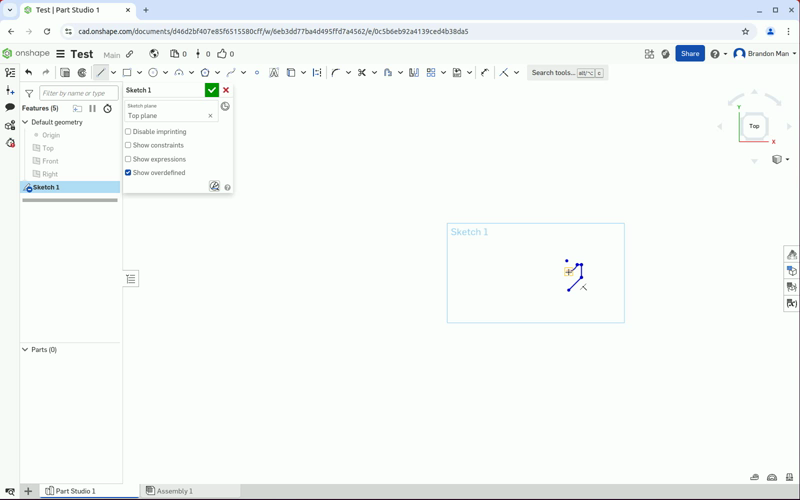
scroll(6)
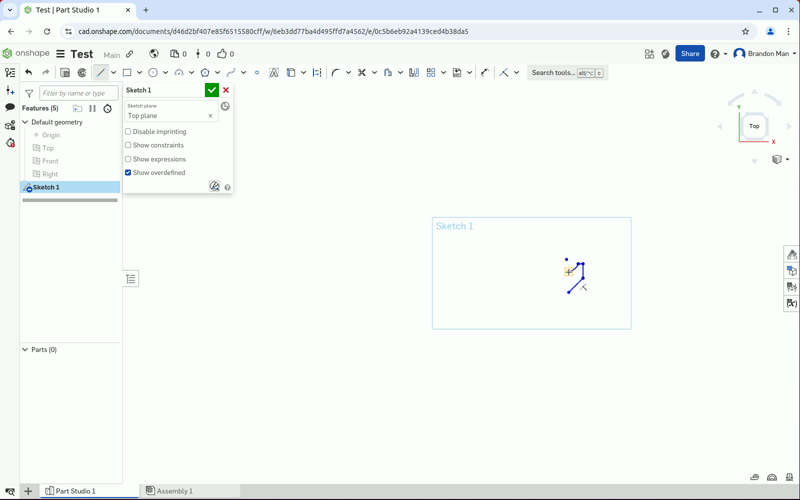
scroll(6)
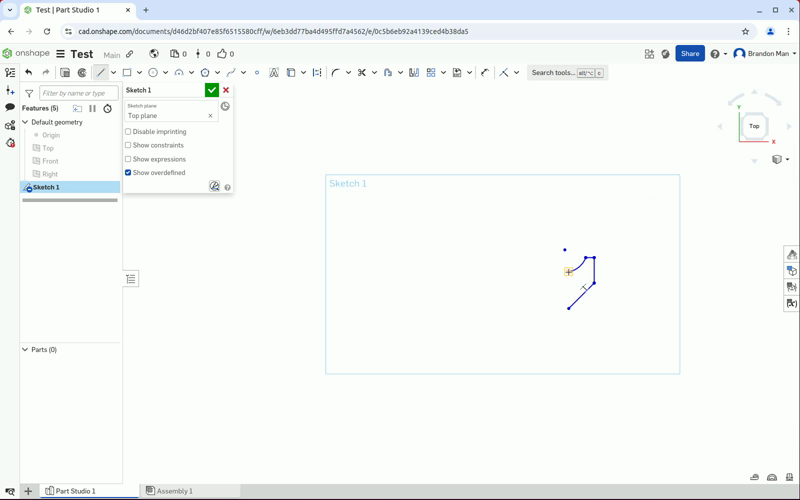
scroll(6)
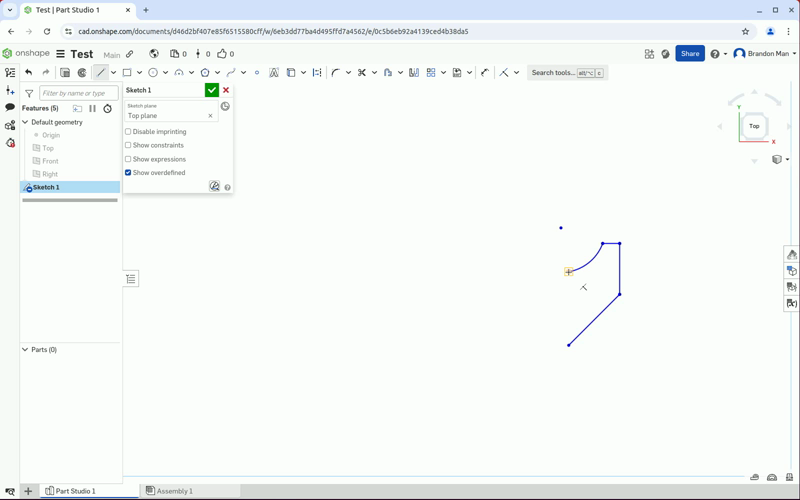
click(568, 271)
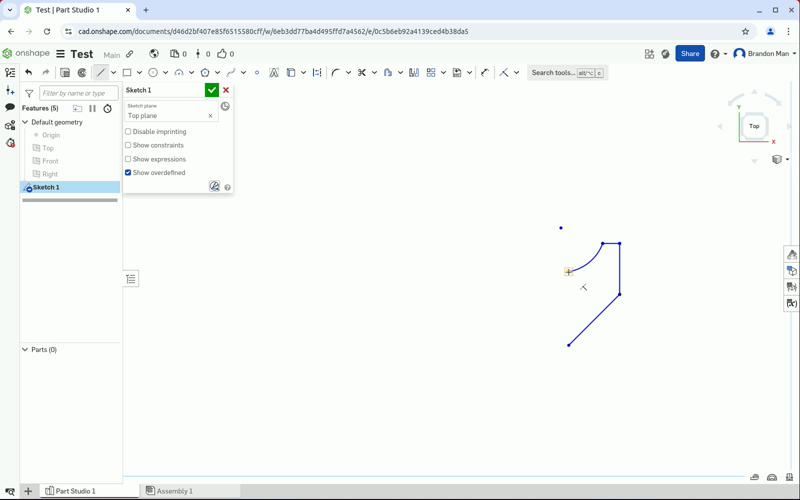
scroll(-6)
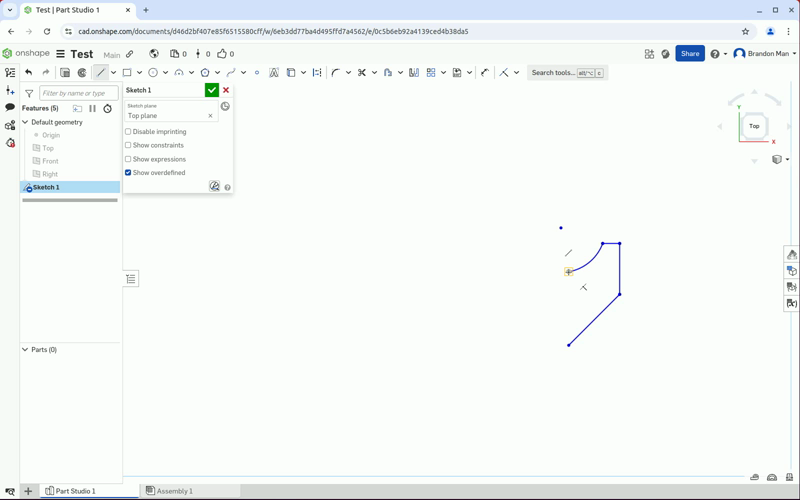
scroll(-6)
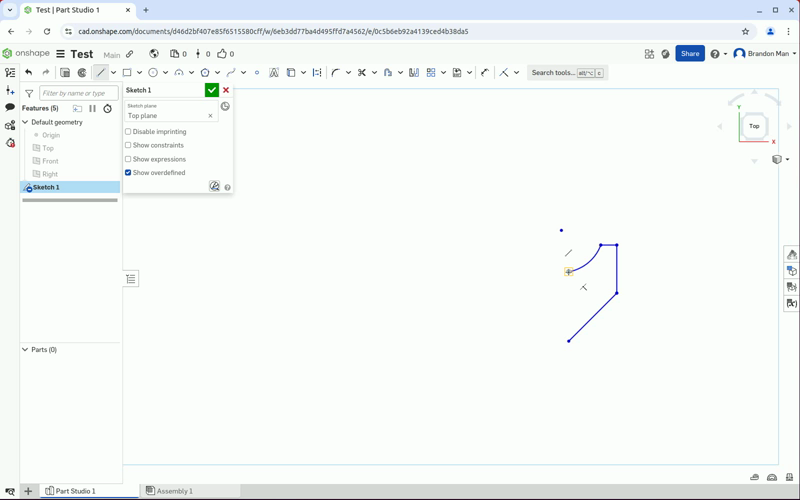
scroll(-6)
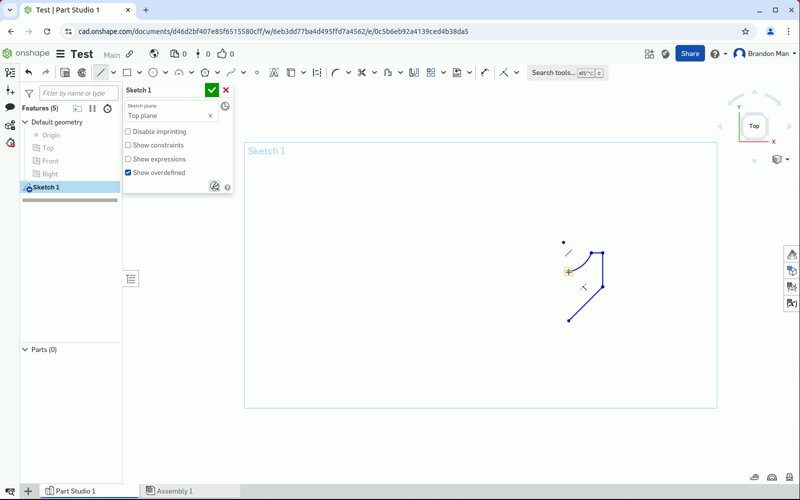
scroll(-6)
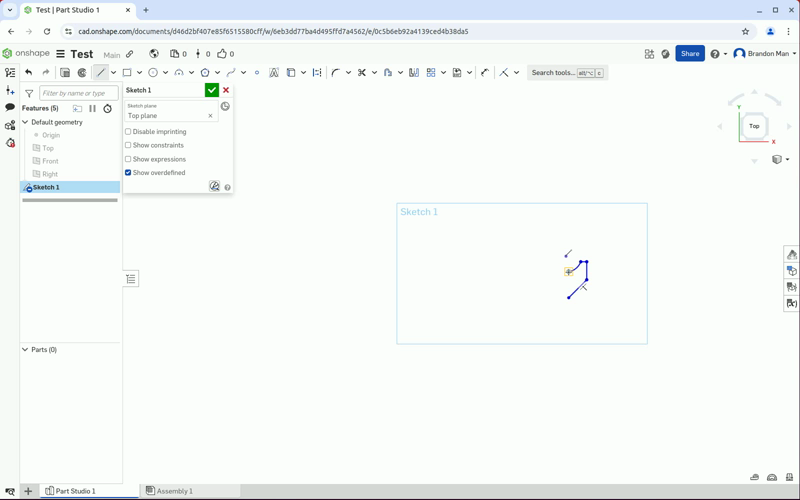
scroll(-6)
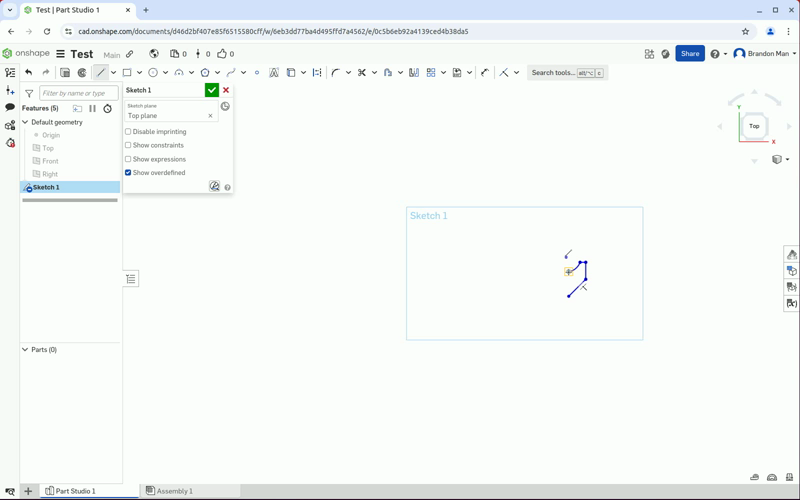
scroll(-6)
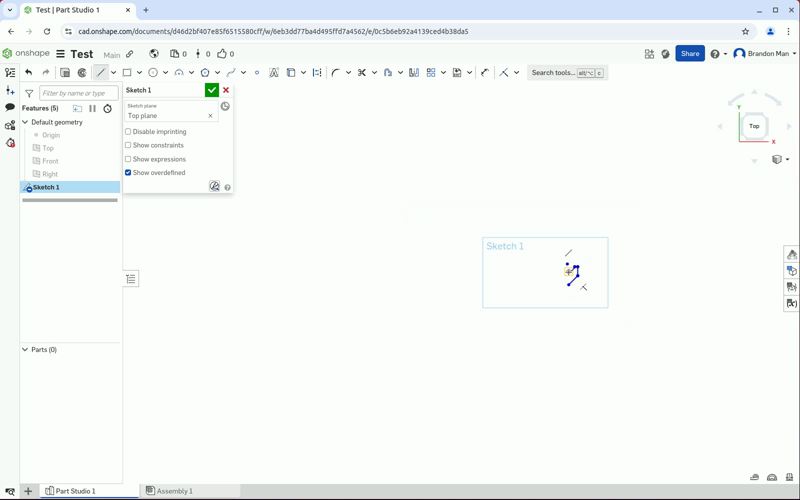
scroll(-6)
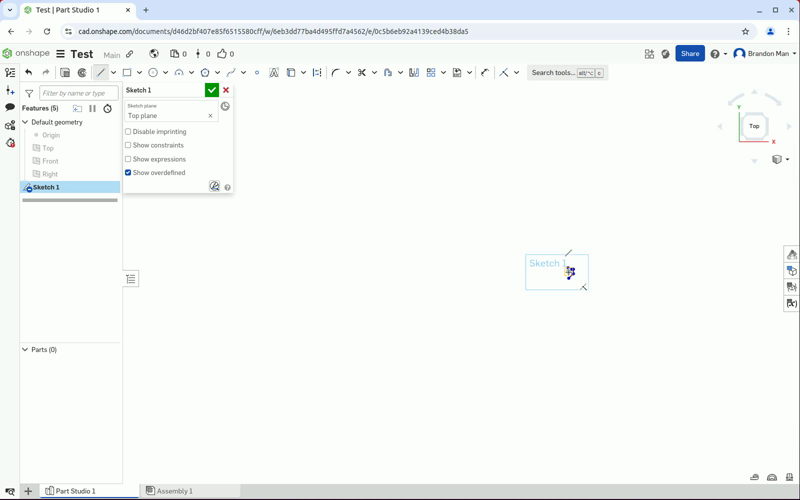
mouse_move(589, 271)
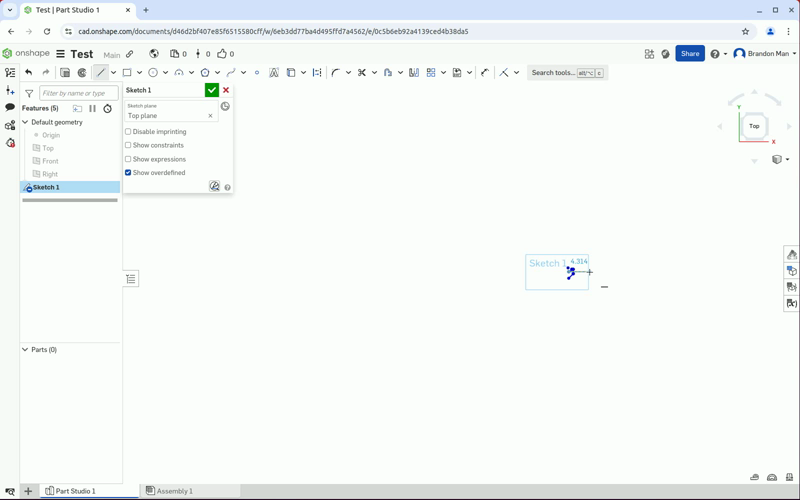
key_down(shift)
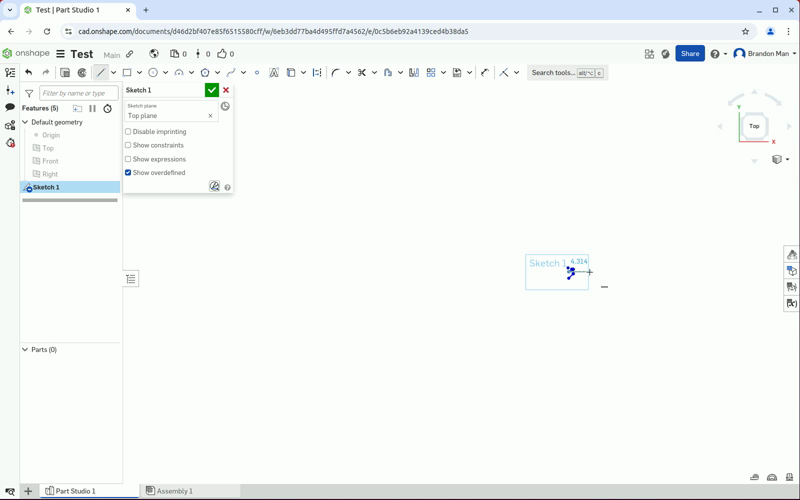
mouse_move(568, 278)
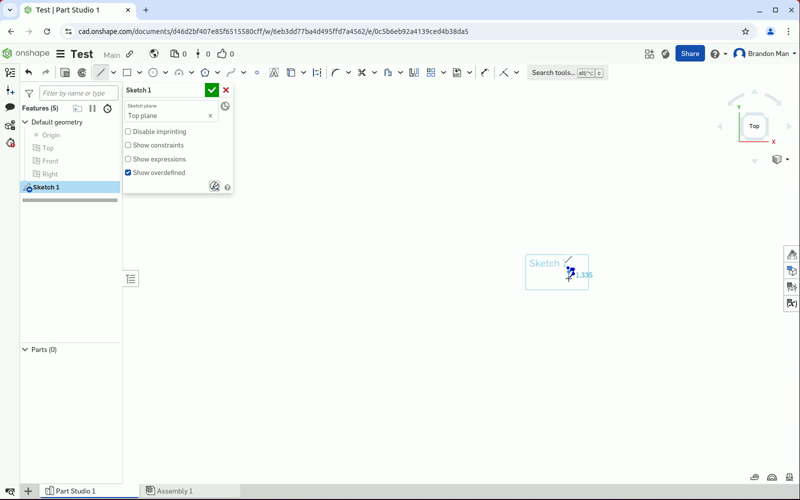
scroll(6)
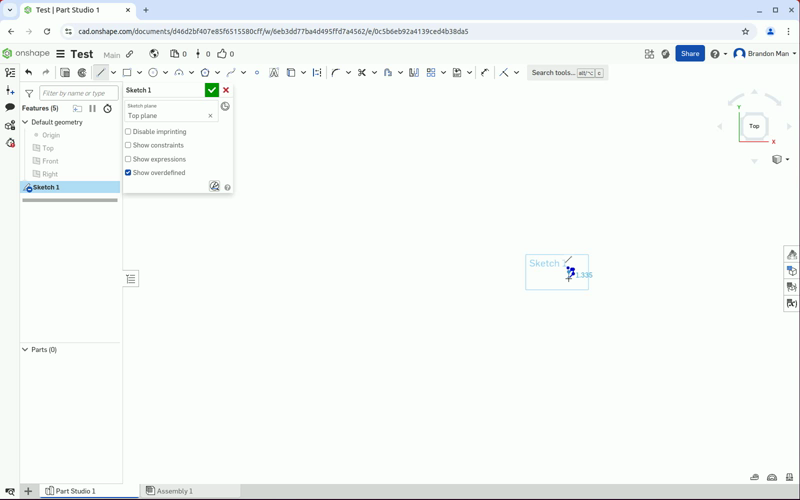
scroll(6)
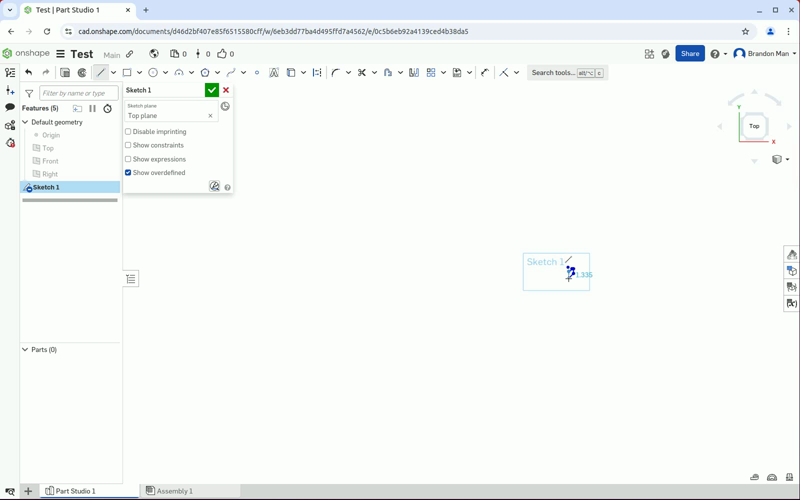
scroll(6)
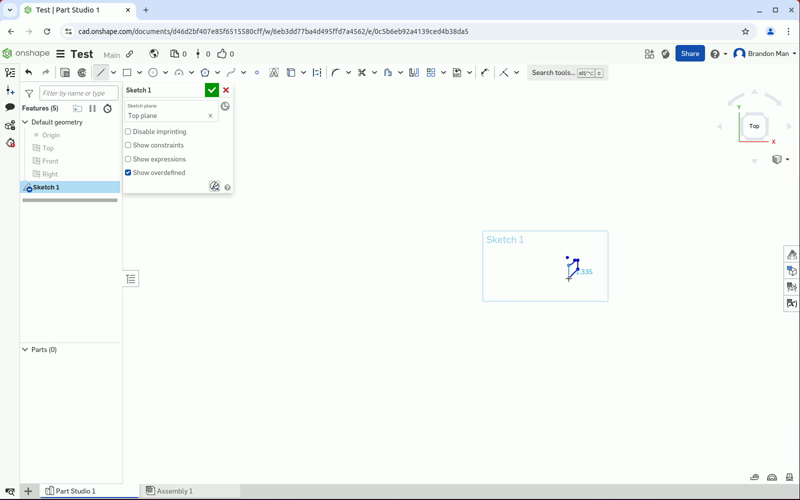
scroll(6)
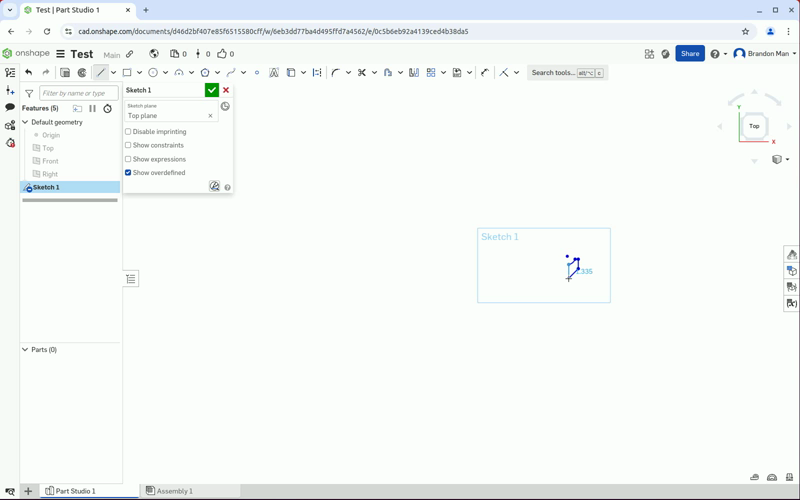
scroll(6)
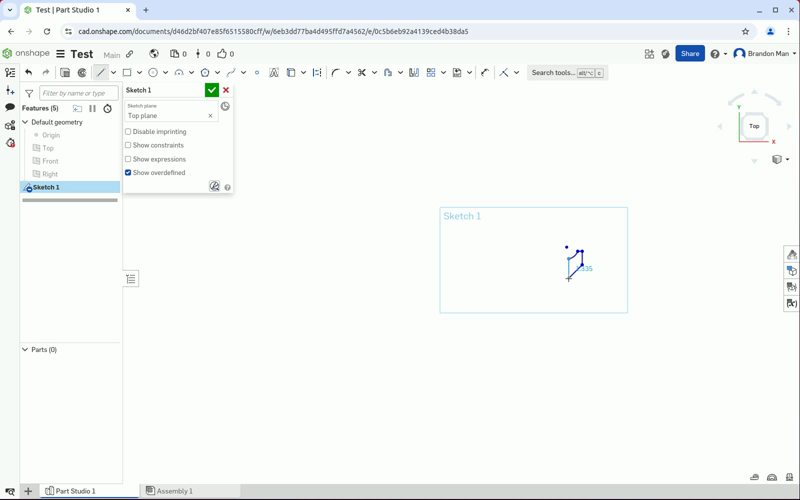
scroll(6)
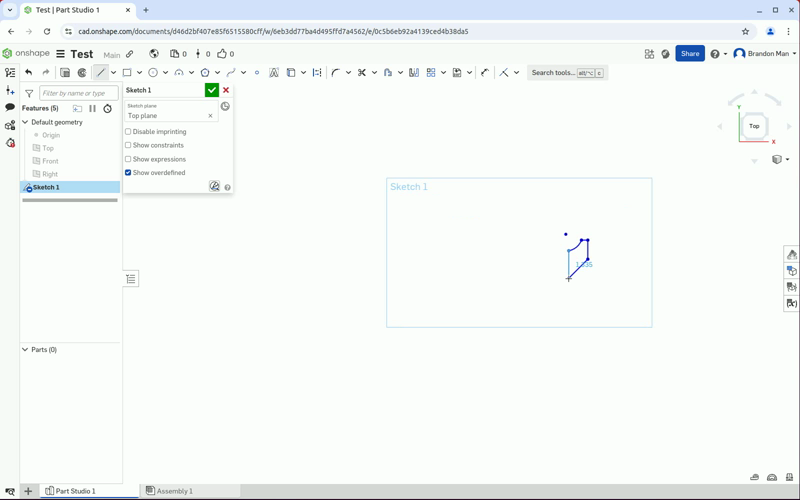
scroll(6)
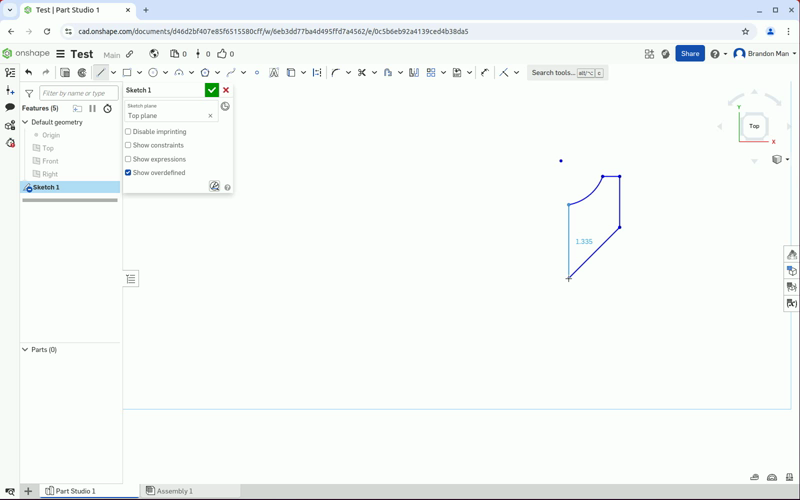
key_up(shift)
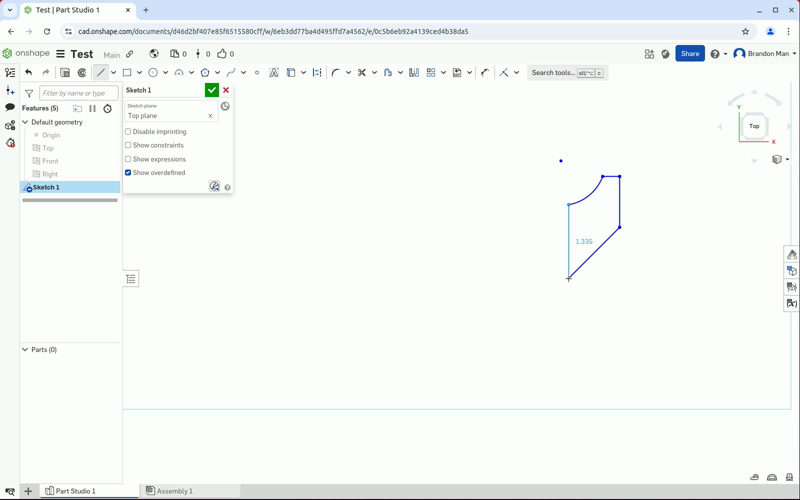
click(568, 278)
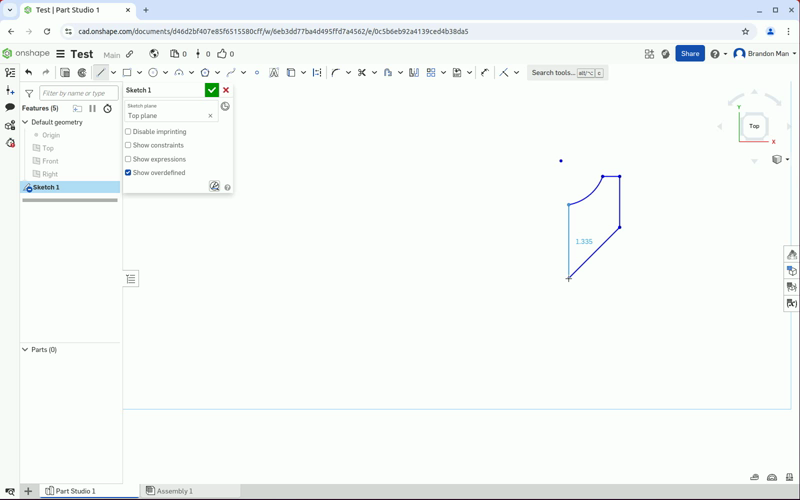
scroll(-6)
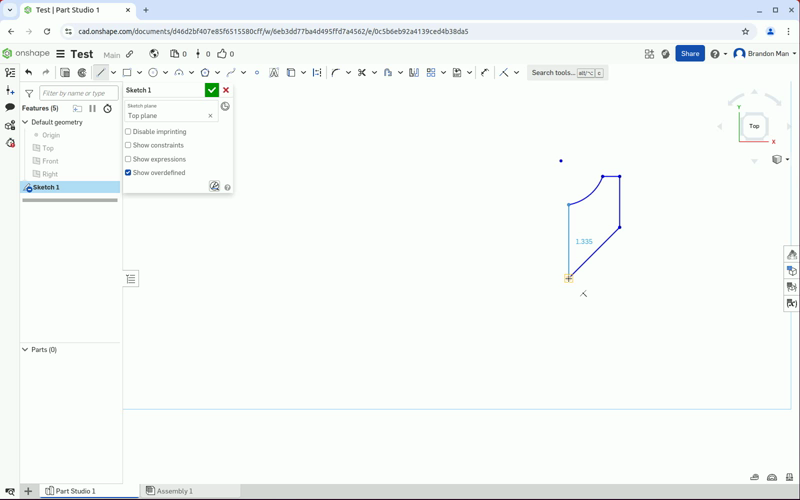
scroll(-6)
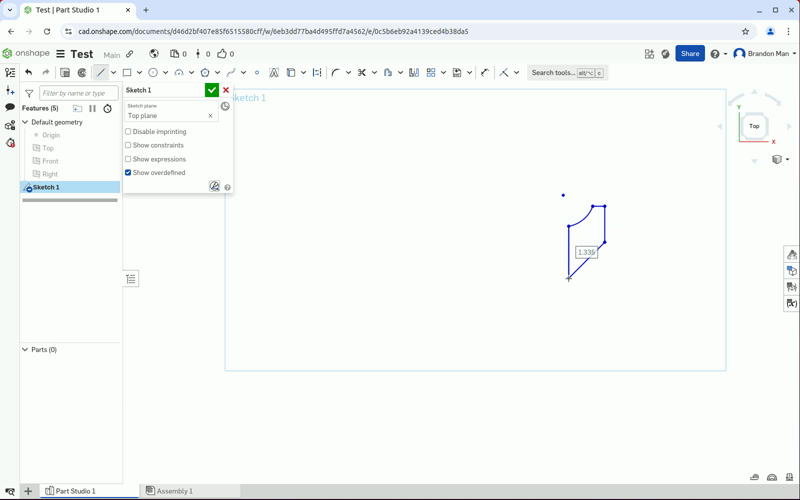
scroll(-6)
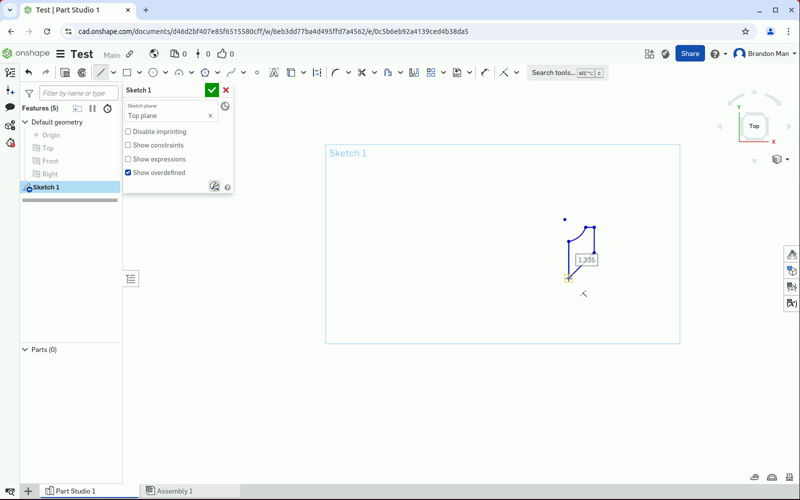
scroll(-6)
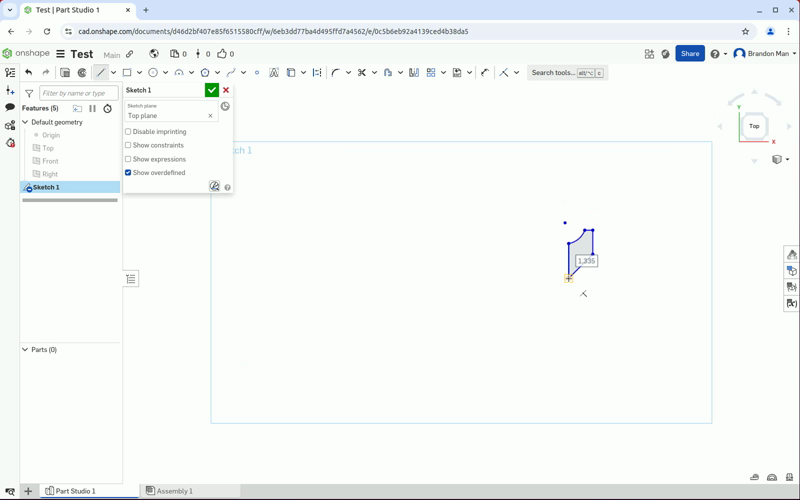
scroll(-6)
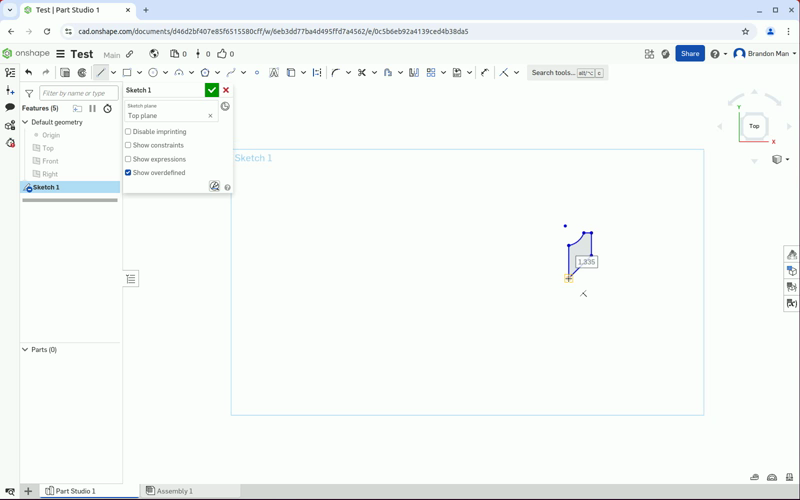
scroll(-6)
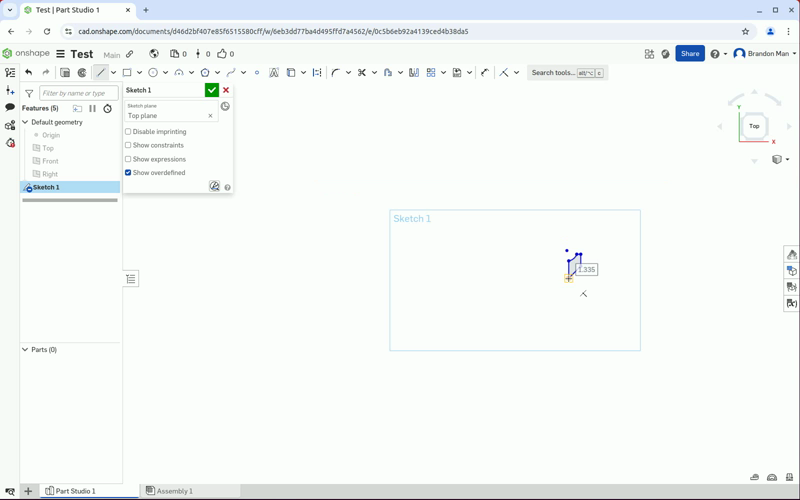
scroll(-6)
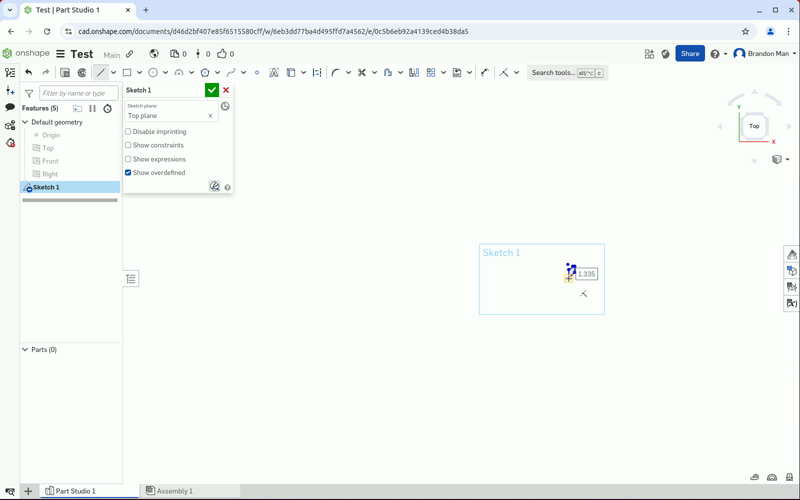
key(esc)
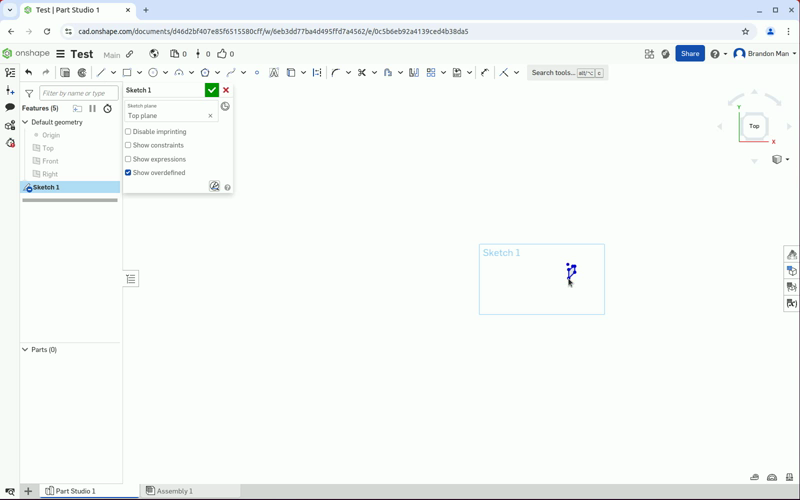
mouse_move(572, 272)
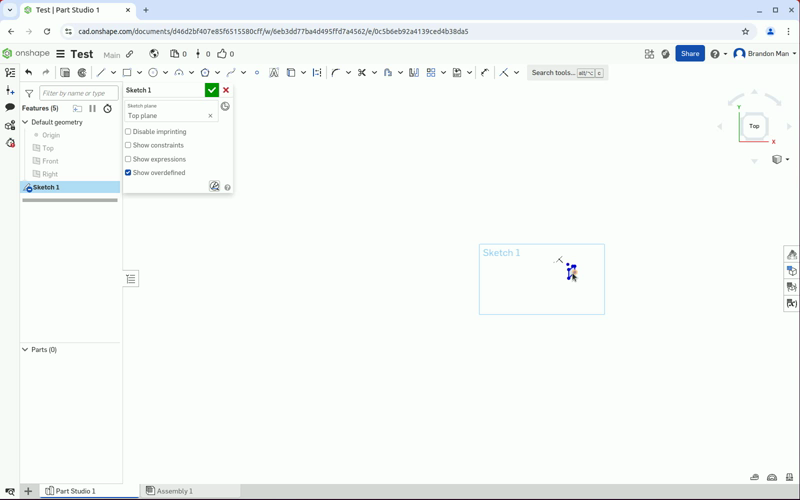
scroll(6)
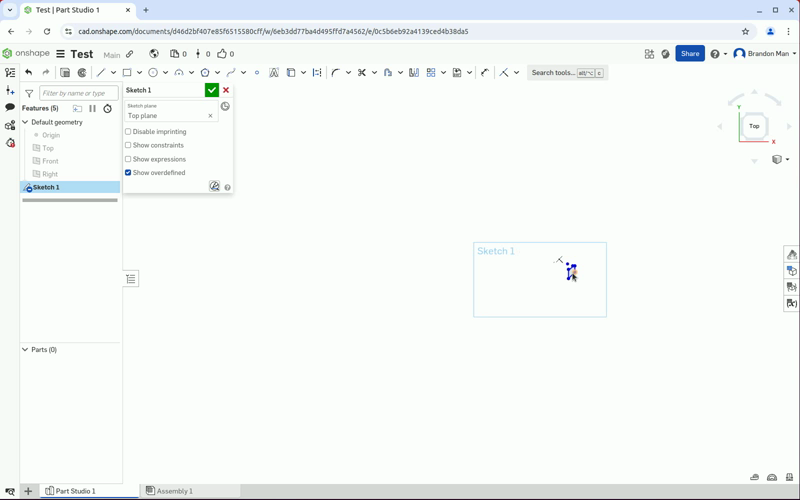
scroll(6)
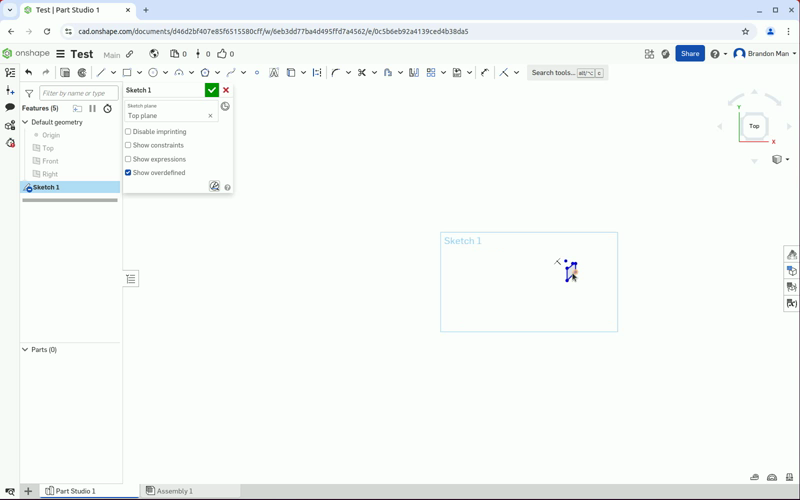
scroll(6)
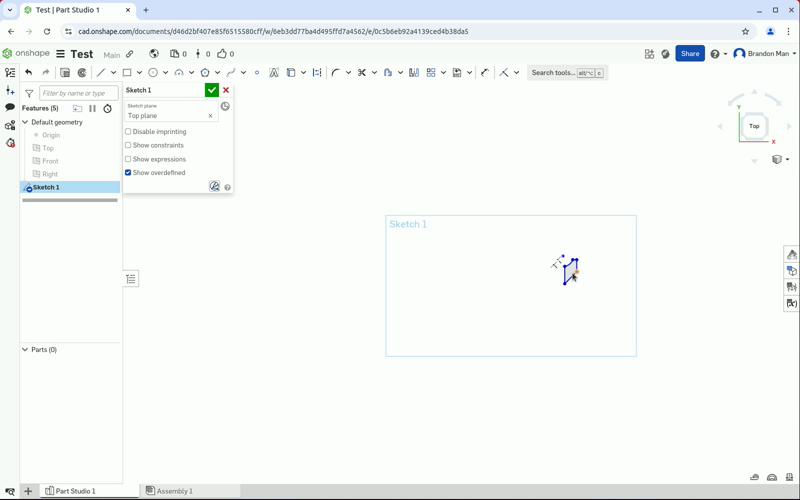
scroll(6)
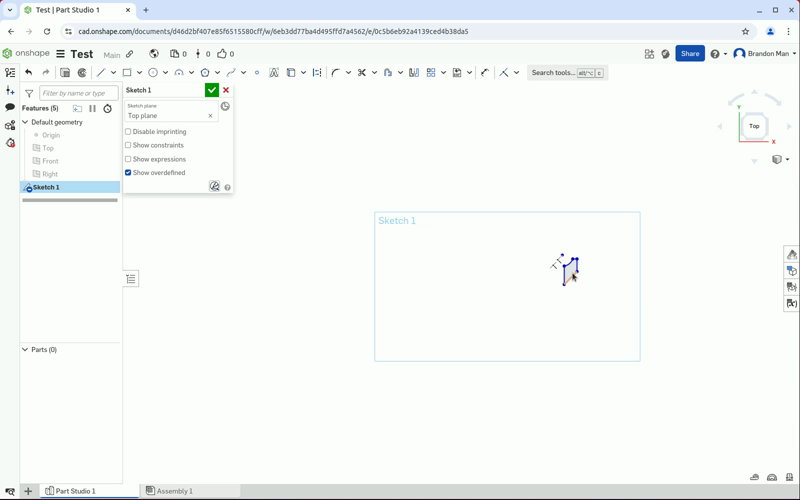
scroll(6)
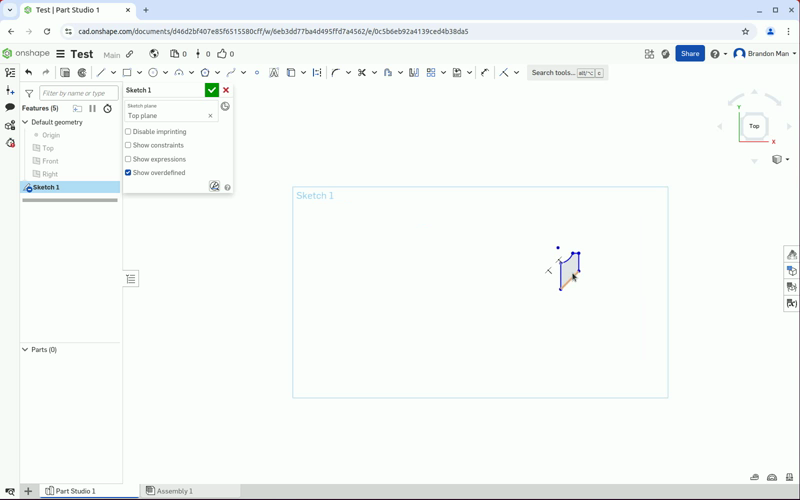
scroll(6)
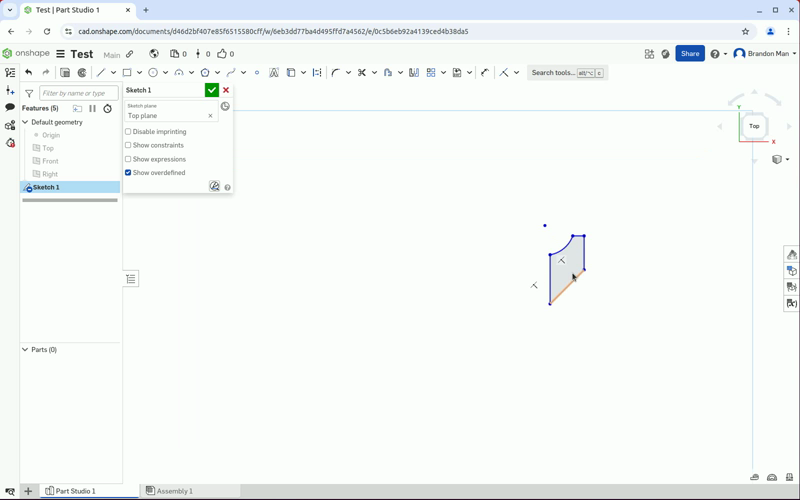
scroll(6)
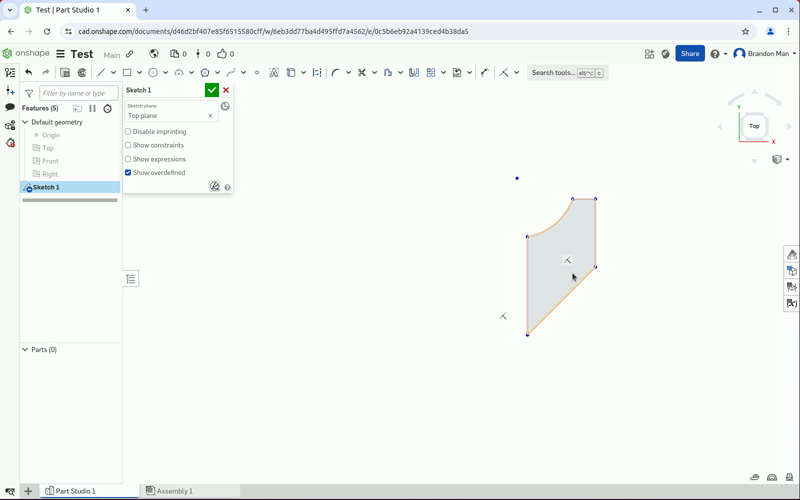
click(572, 272)
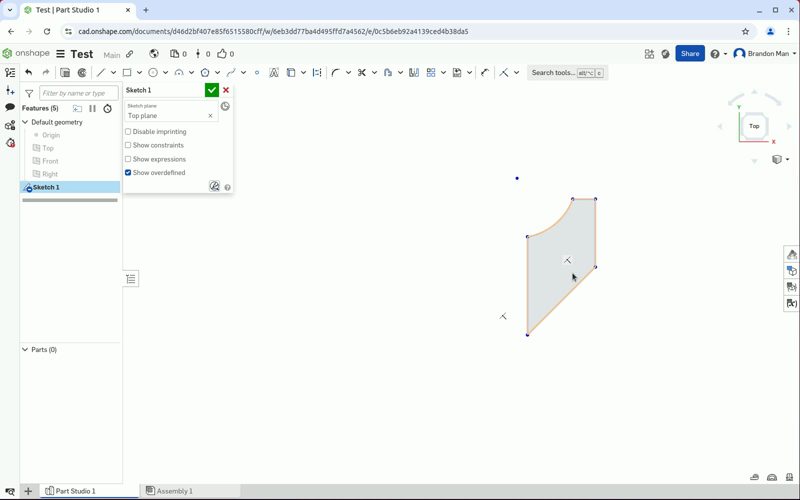
scroll(-6)
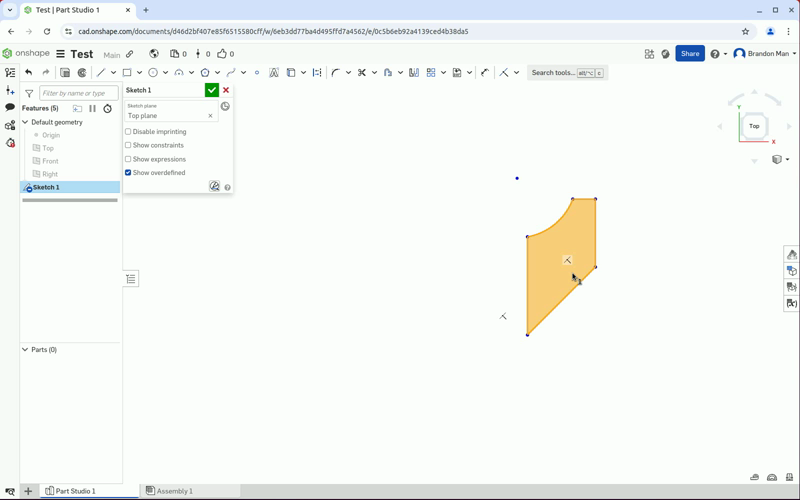
scroll(-6)
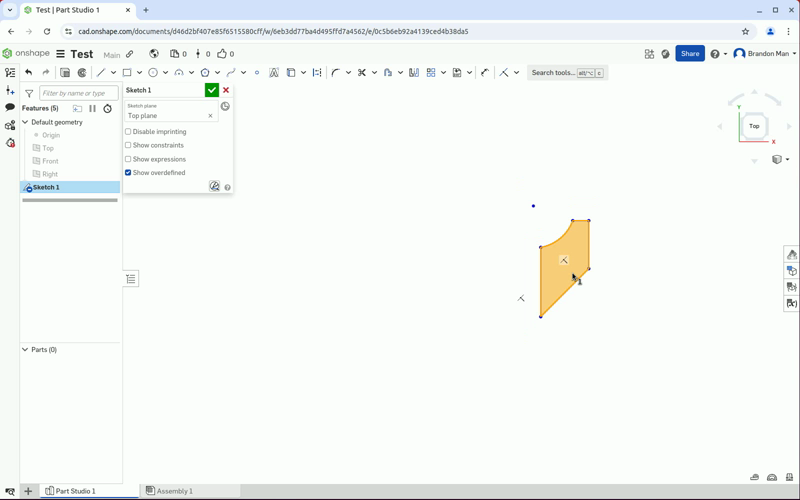
scroll(-6)
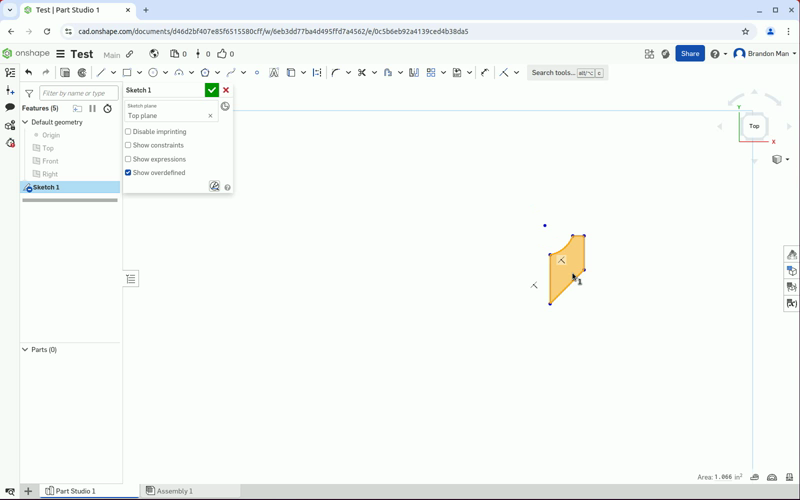
scroll(-6)
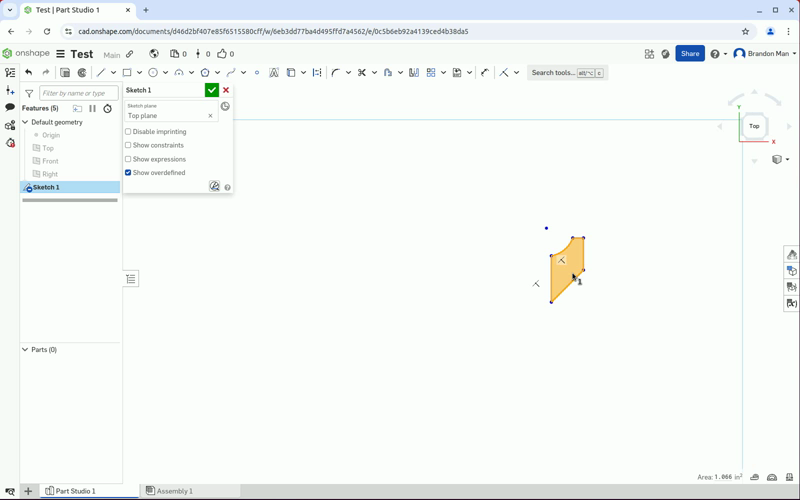
scroll(-6)
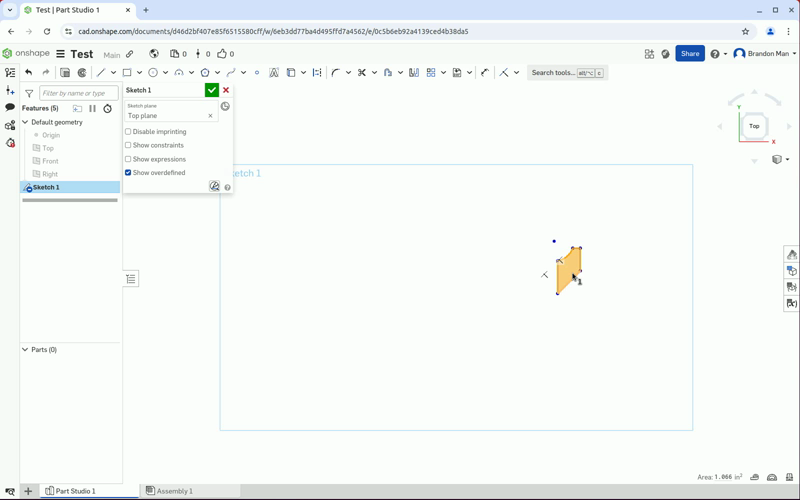
scroll(-6)
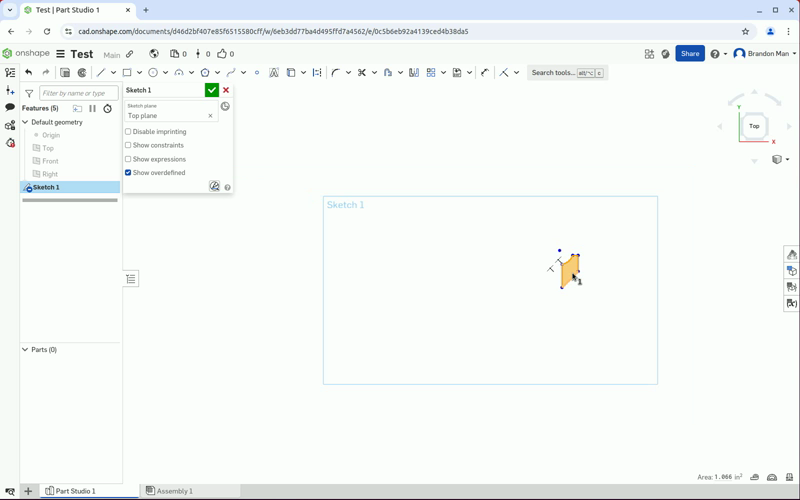
scroll(-6)
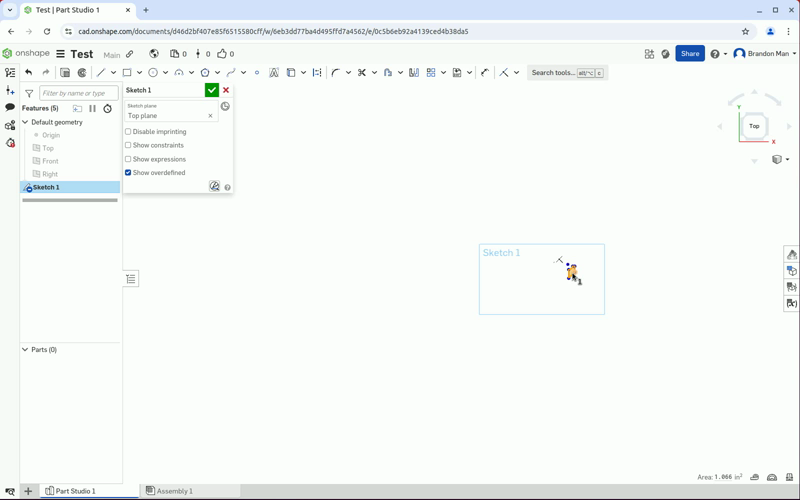
mouse_move(73, 352)
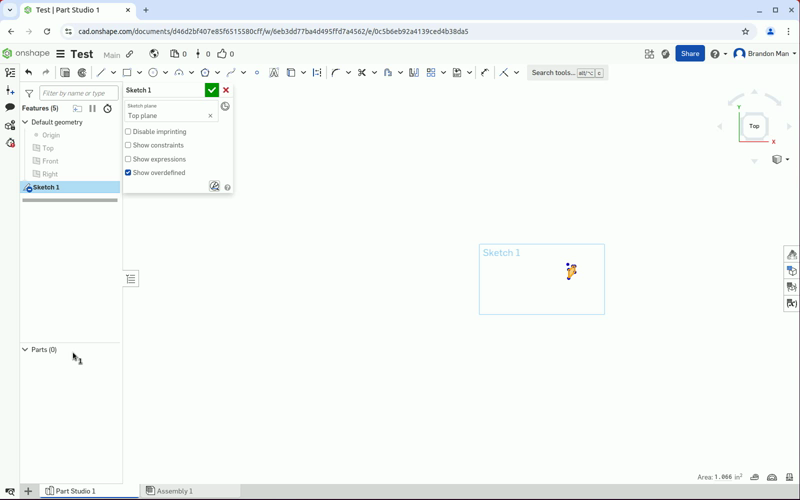
key(shift+y)
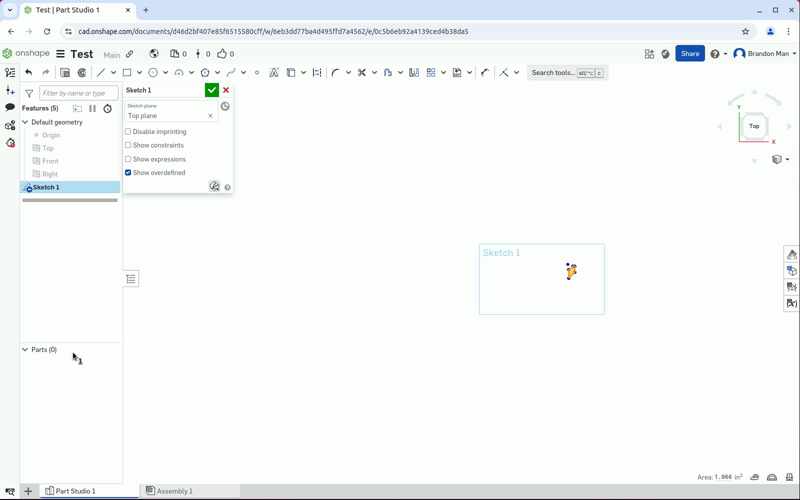
key(shift+e)
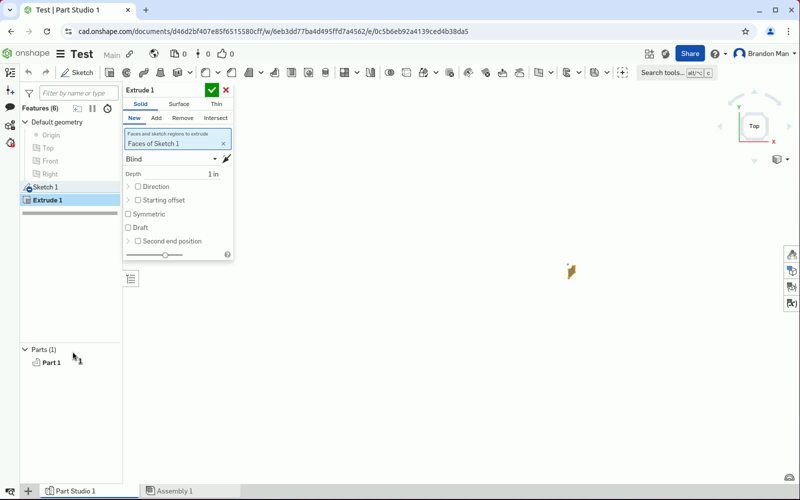
mouse_move(143, 106)
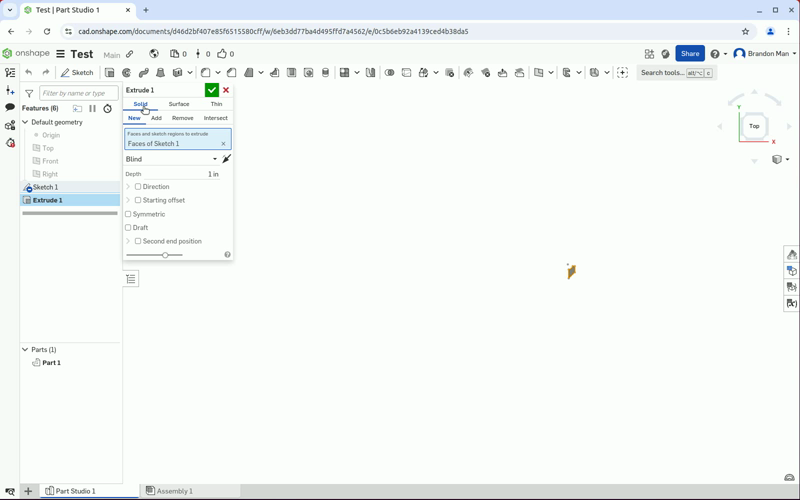
click(143, 106)
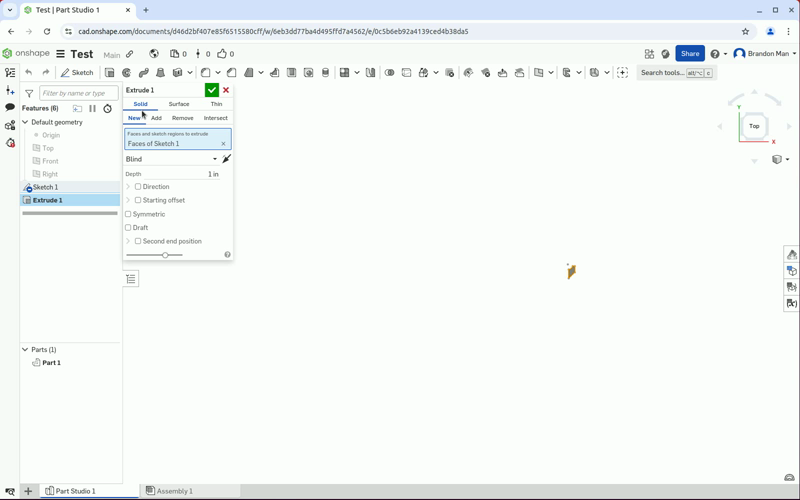
mouse_move(137, 120)
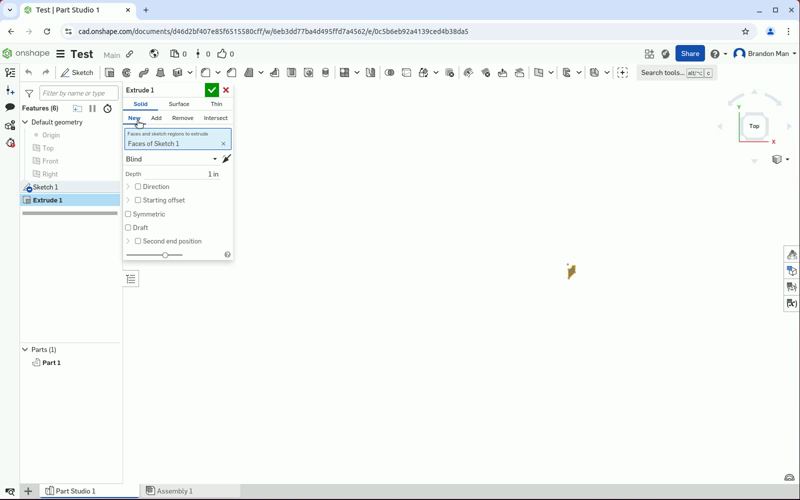
click(137, 120)
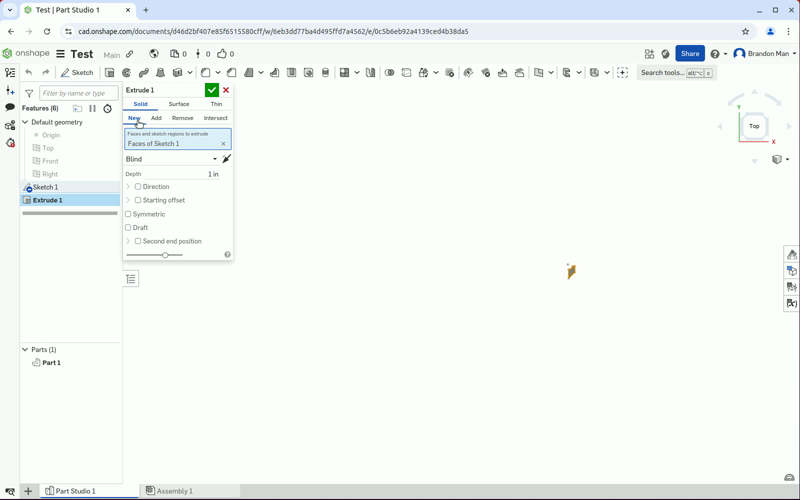
key(tab, 4)
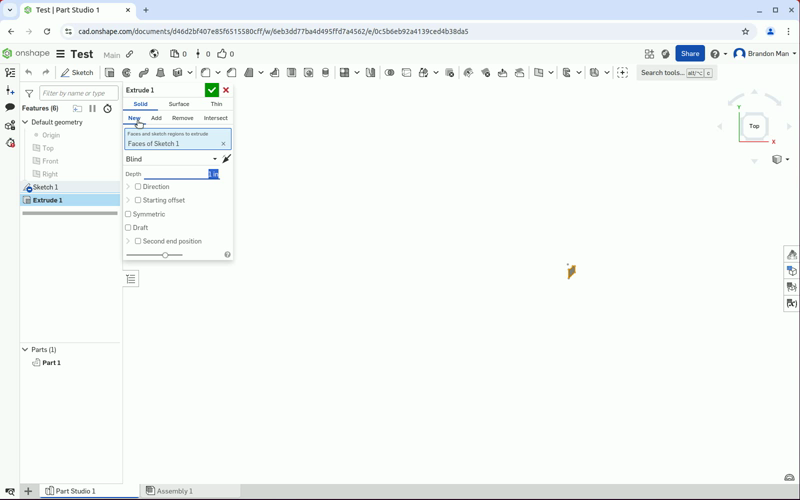
text(0.481)
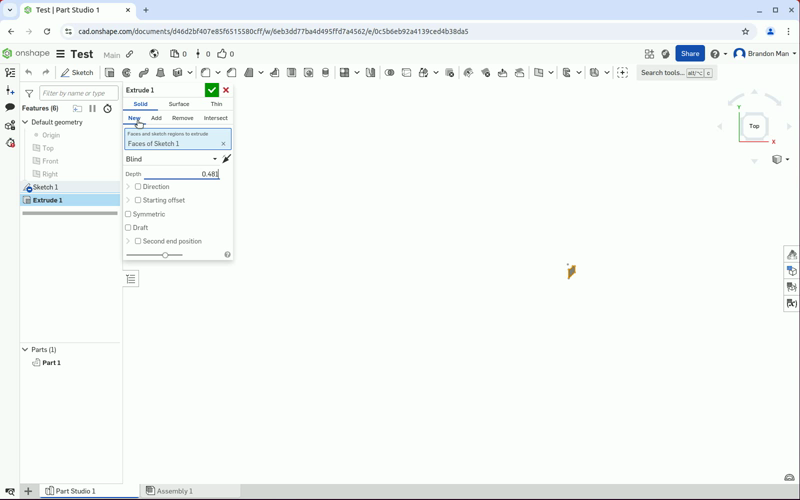
key(enter)
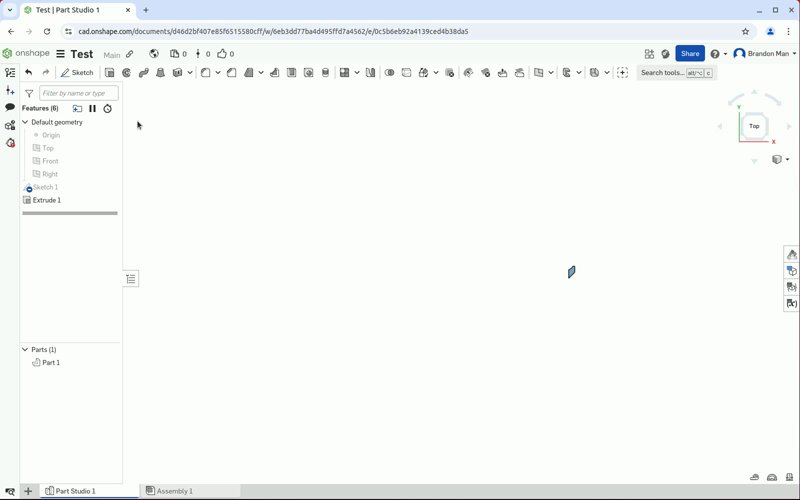
key(shift+h)
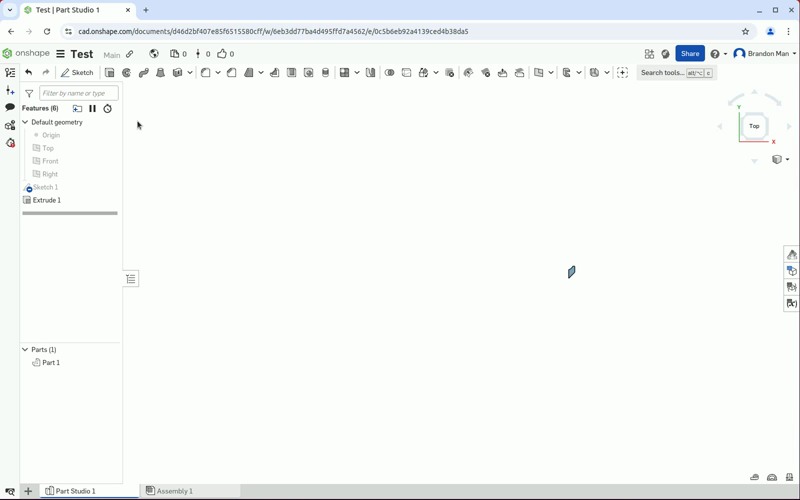
key(shift+h)
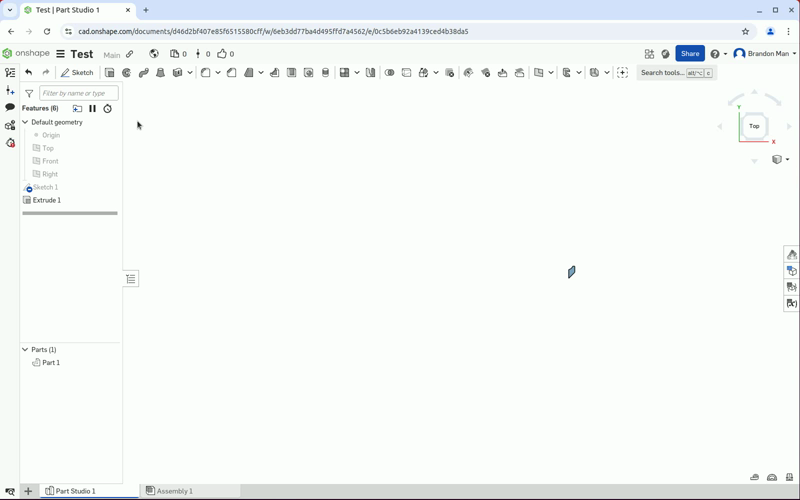
mouse_move(73, 189)
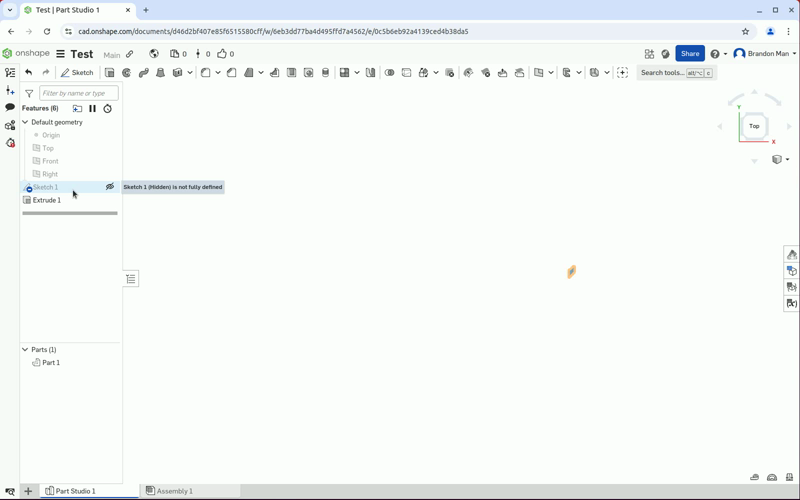
click(73, 189)
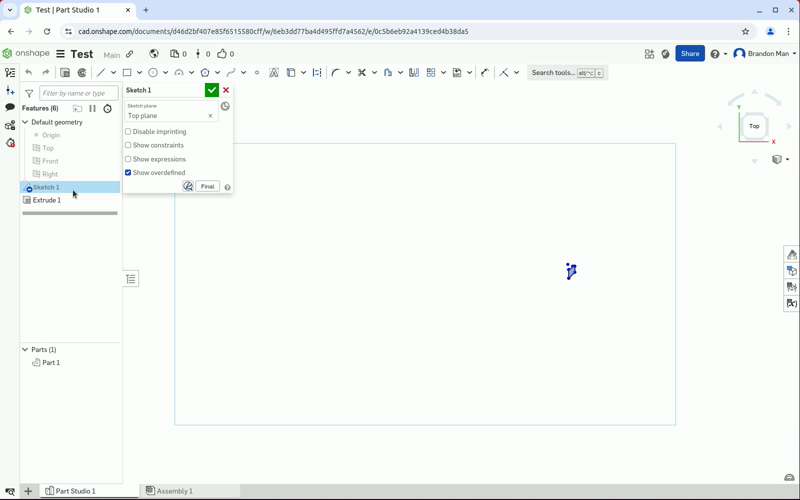
mouse_move(229, 92)
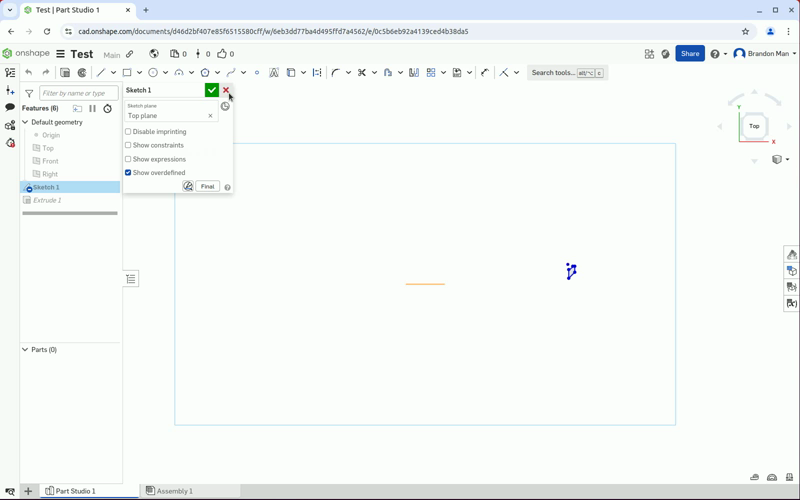
click(229, 92)
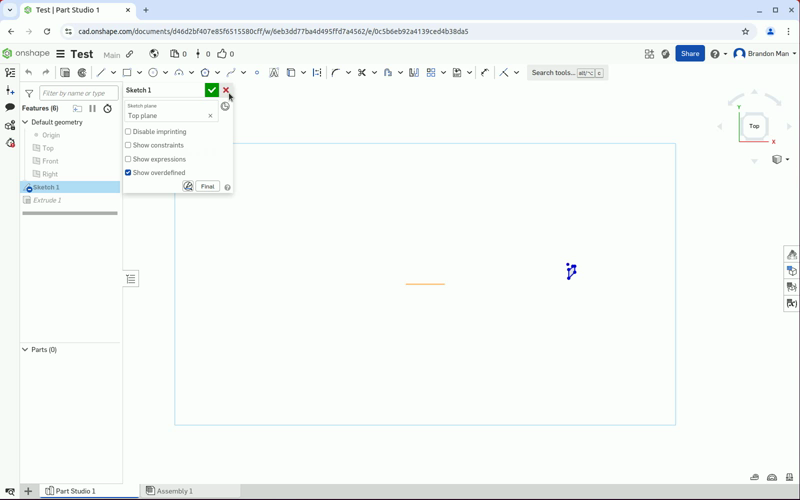
key(shift+s)
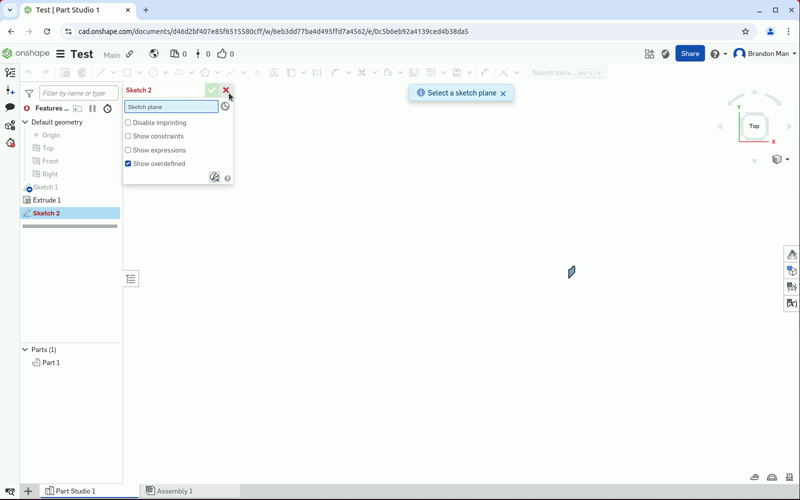
mouse_move(73, 150)
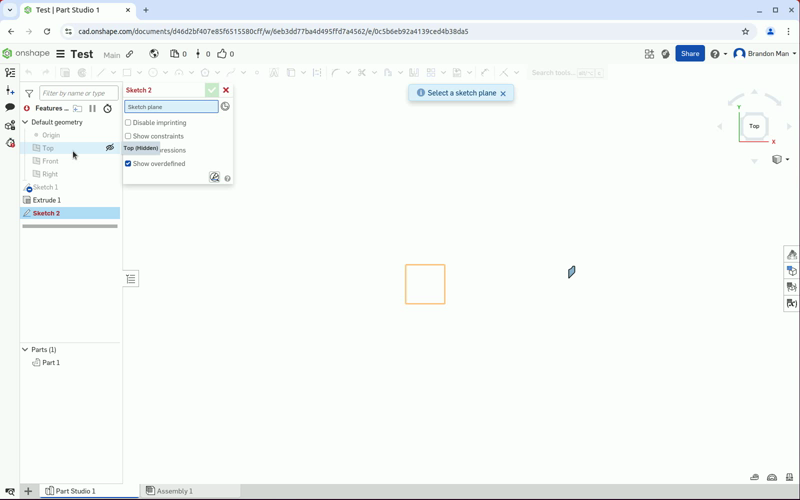
click(73, 150)
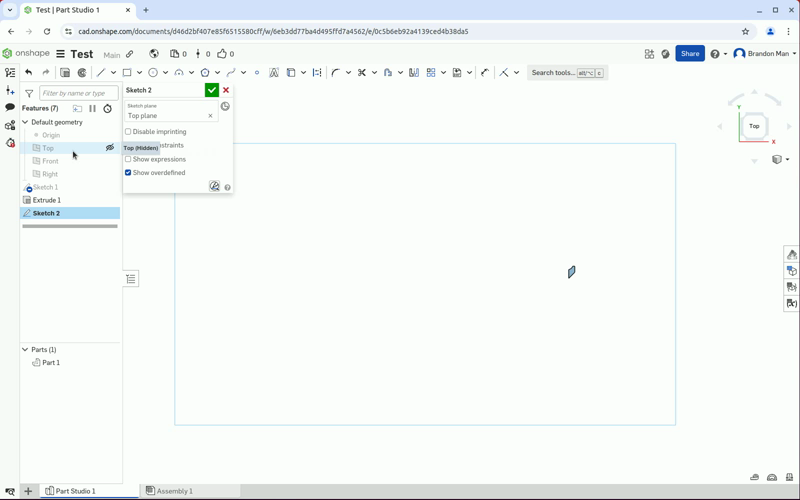
mouse_move(73, 352)
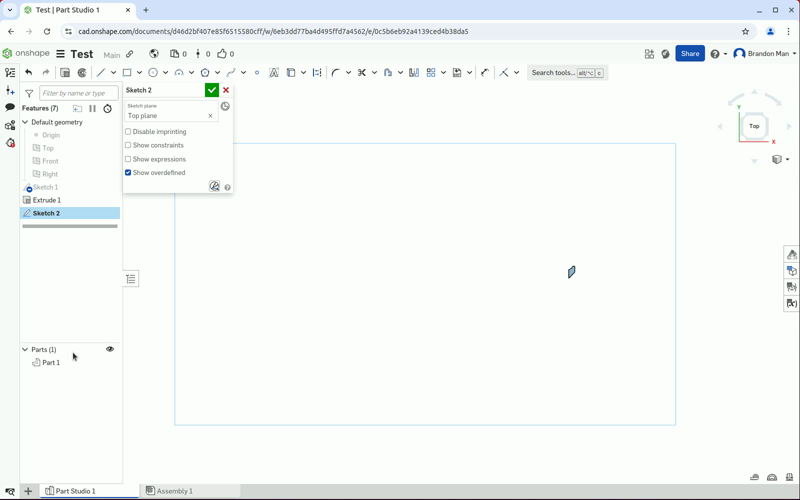
key(y)
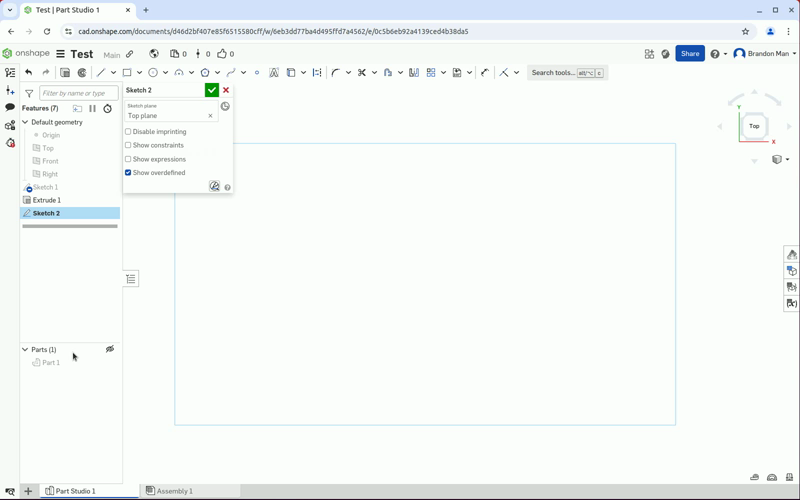
key(l)
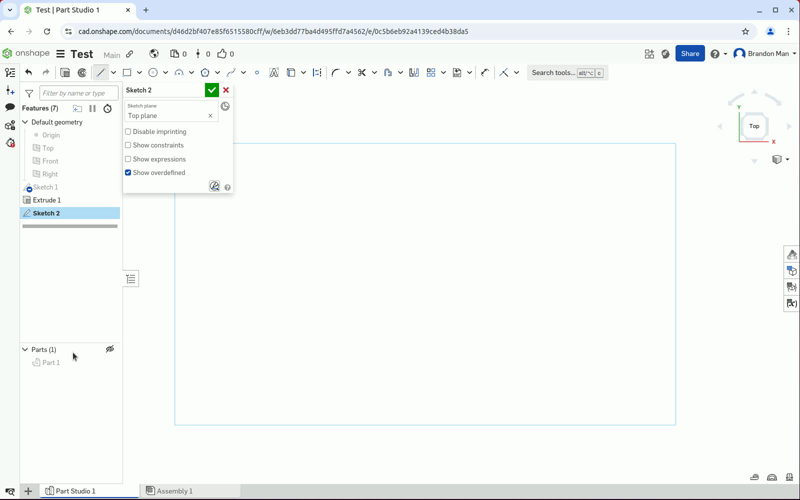
key_down(shift)
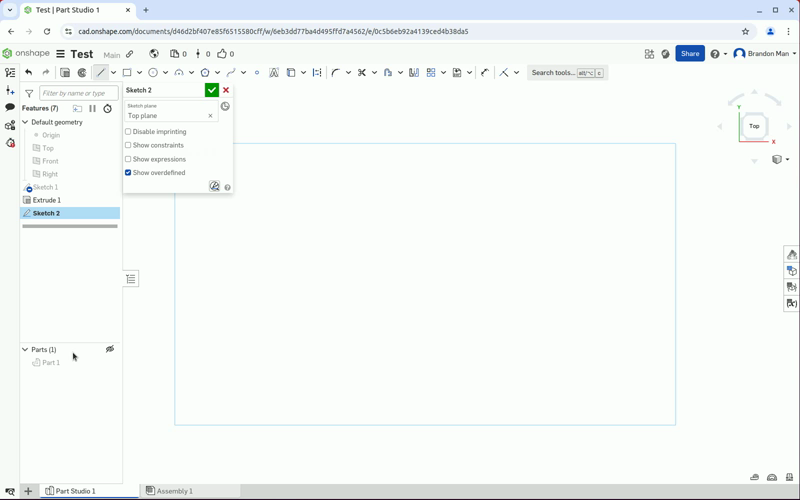
mouse_move(460, 282)
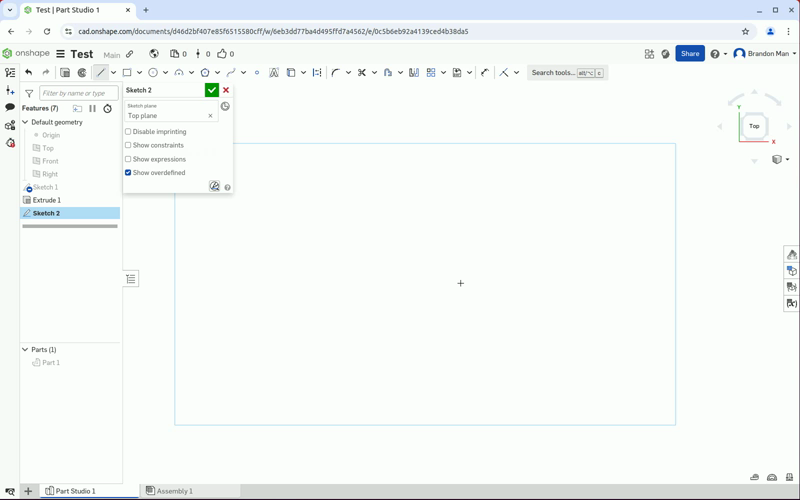
click(460, 282)
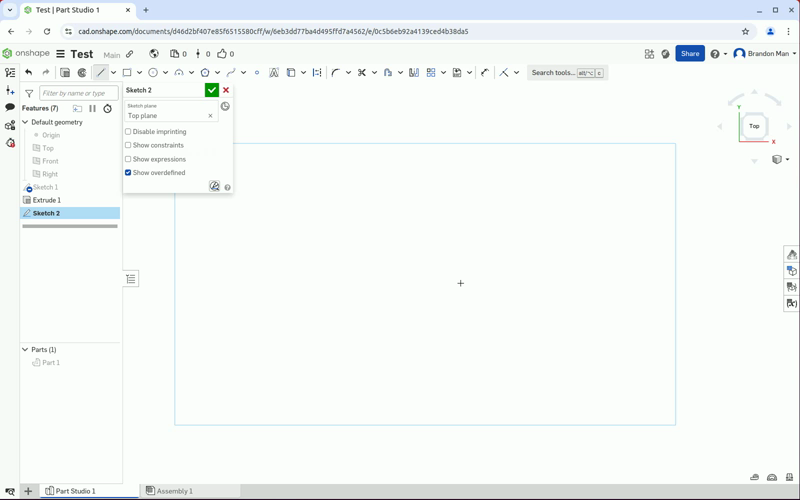
key_up(shift)
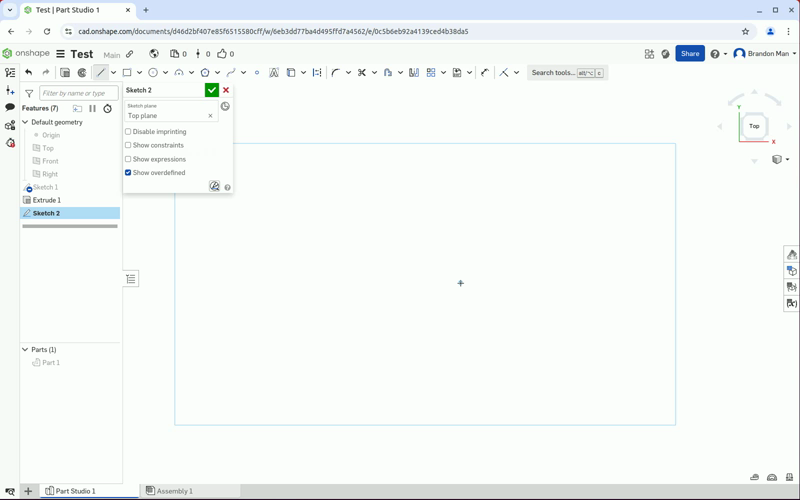
key_down(shift)
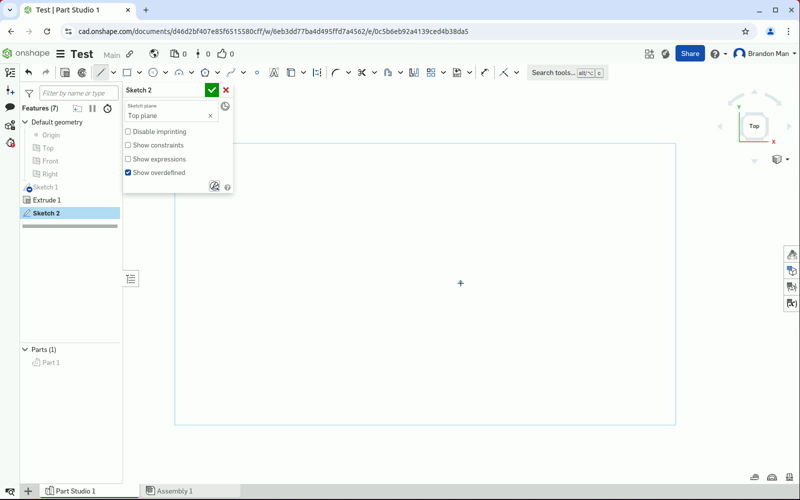
mouse_move(568, 282)
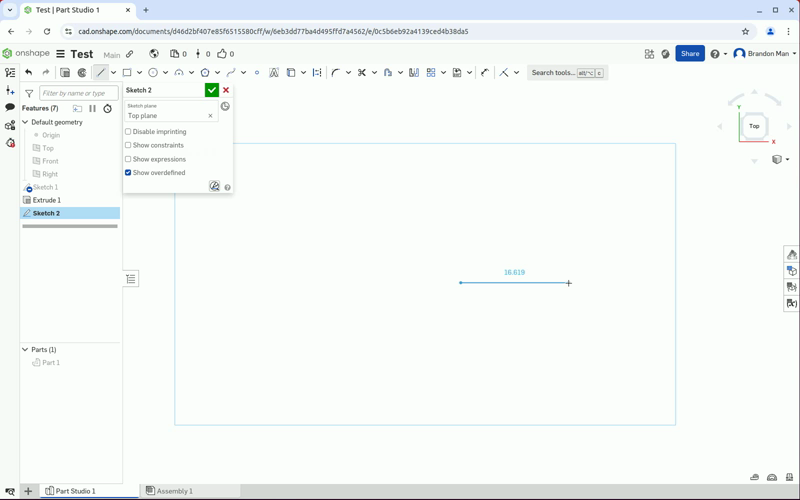
click(568, 282)
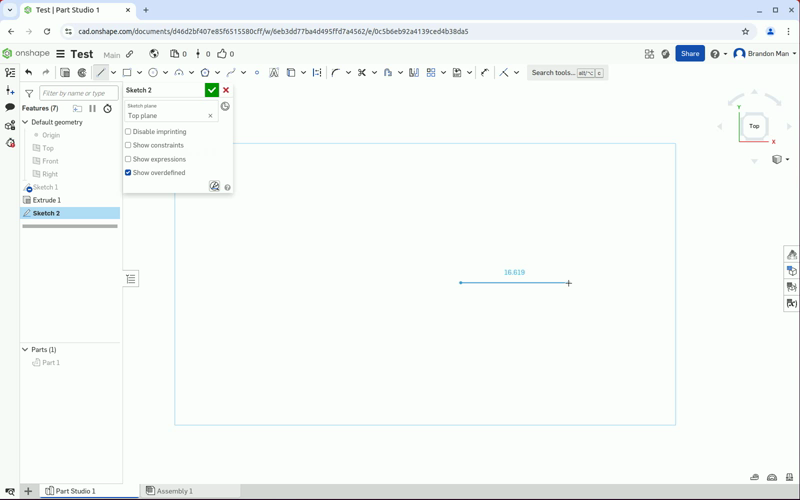
key_up(shift)
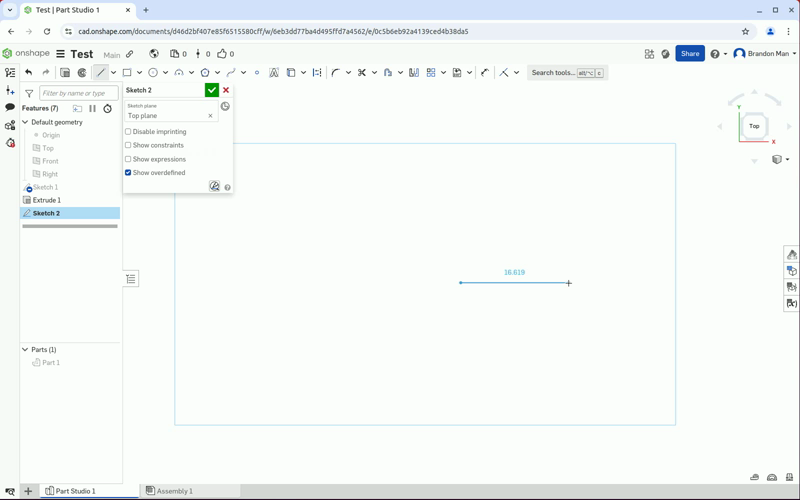
key_down(shift)
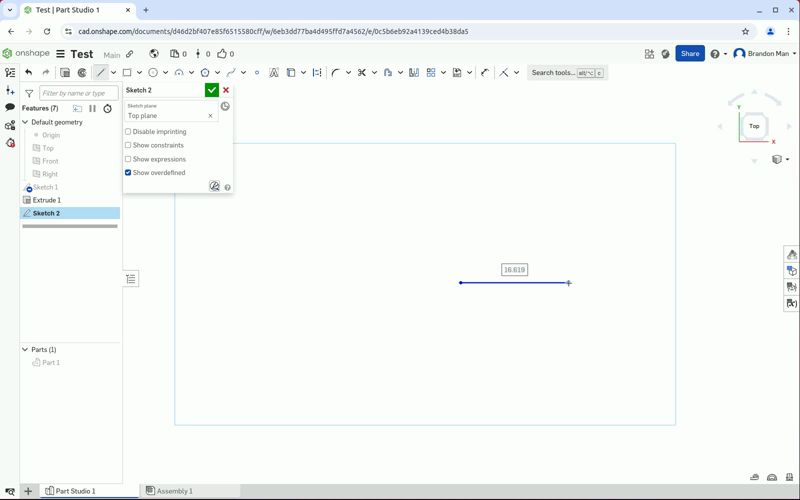
mouse_move(589, 282)
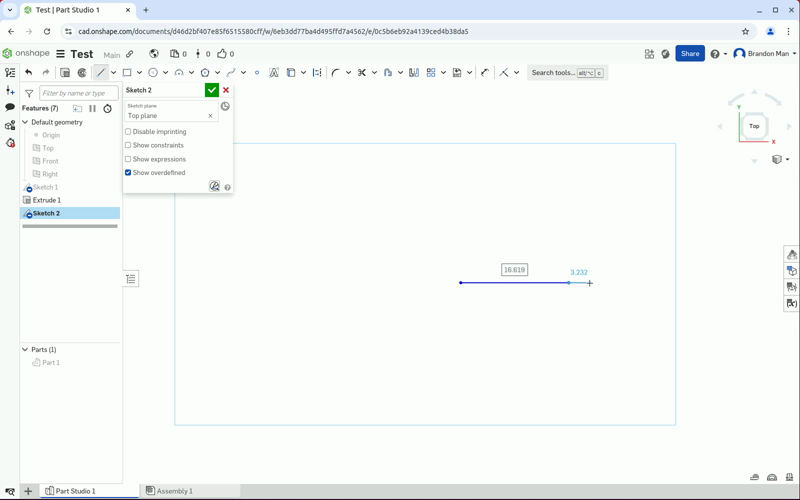
mouse_move(568, 278)
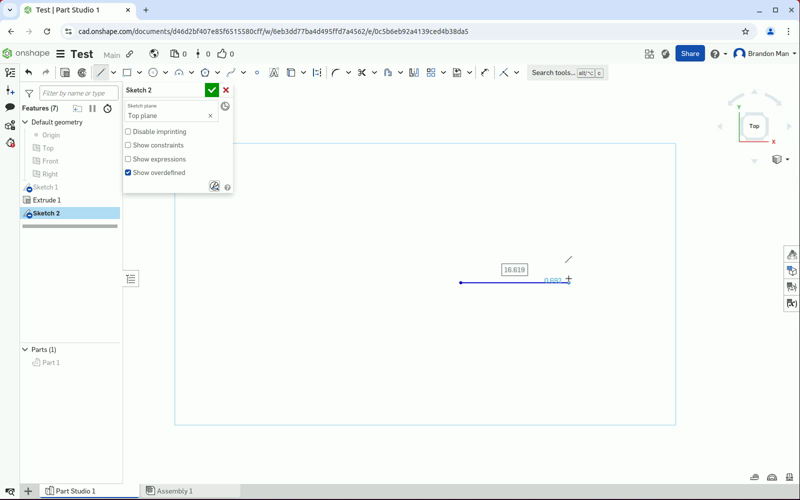
scroll(6)
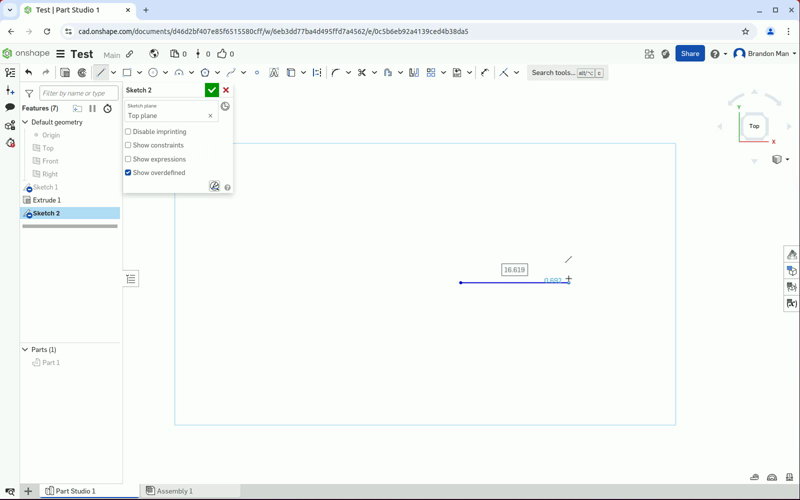
scroll(6)
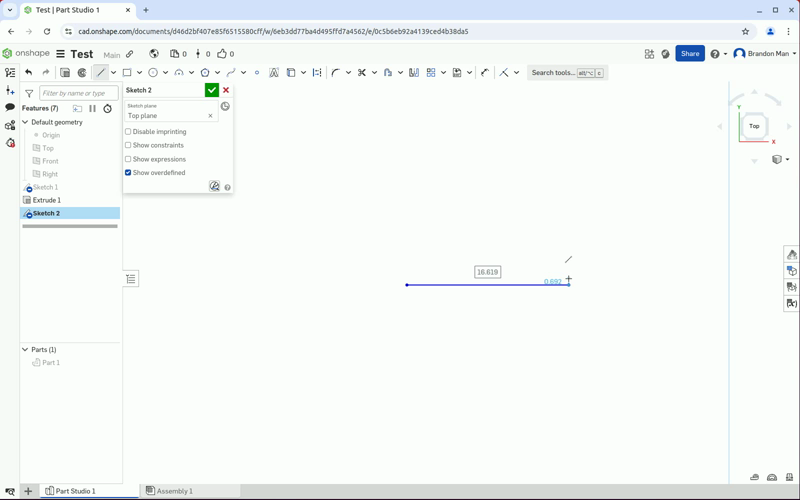
scroll(6)
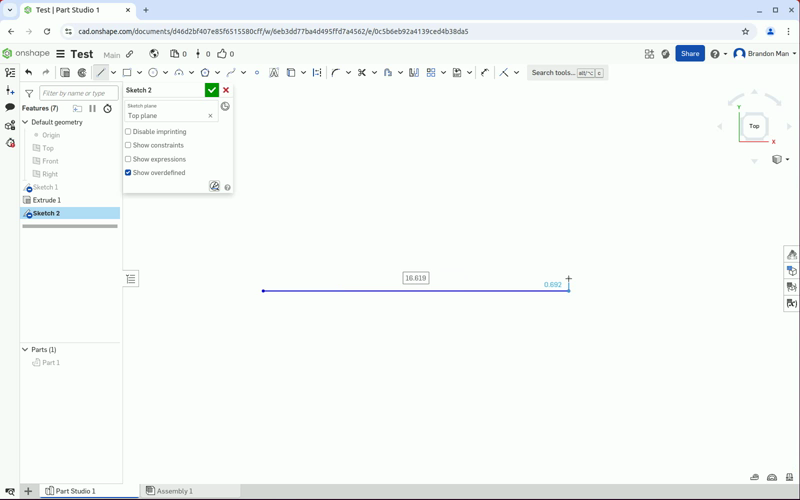
scroll(6)
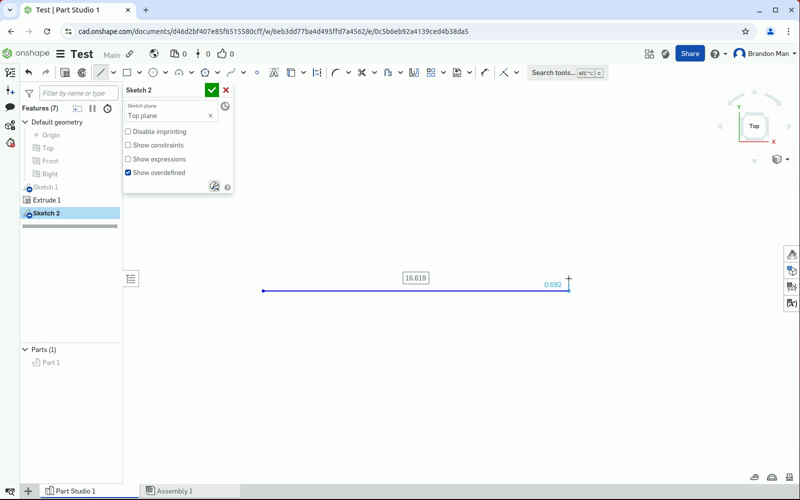
scroll(6)
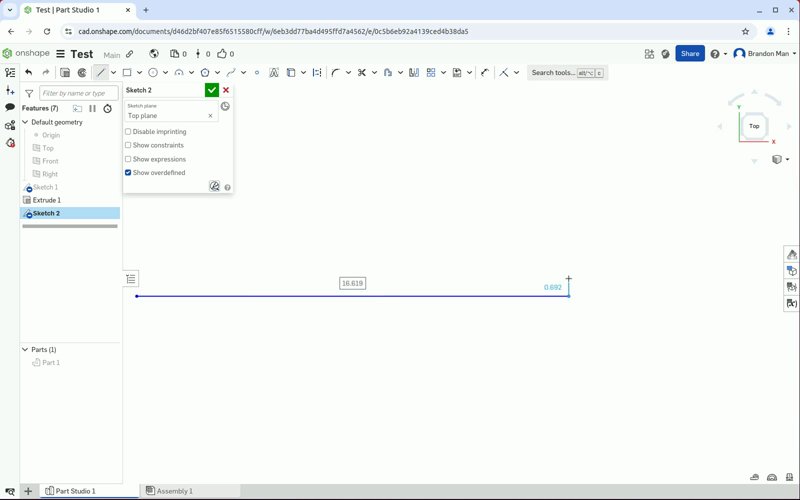
scroll(6)
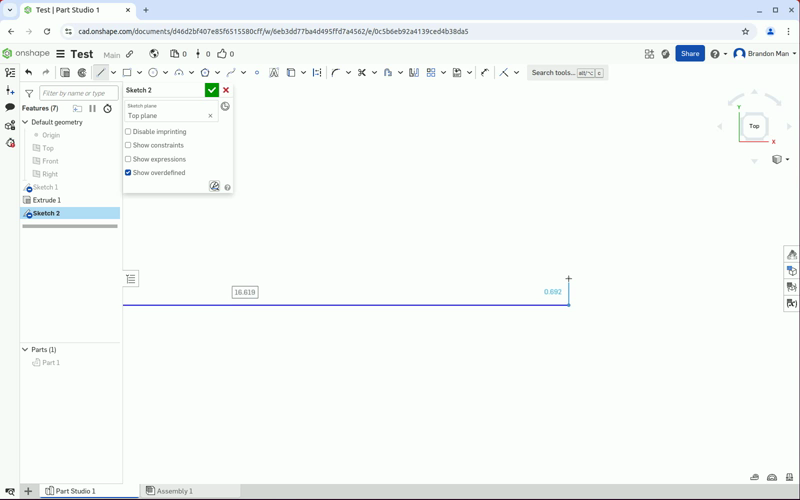
scroll(6)
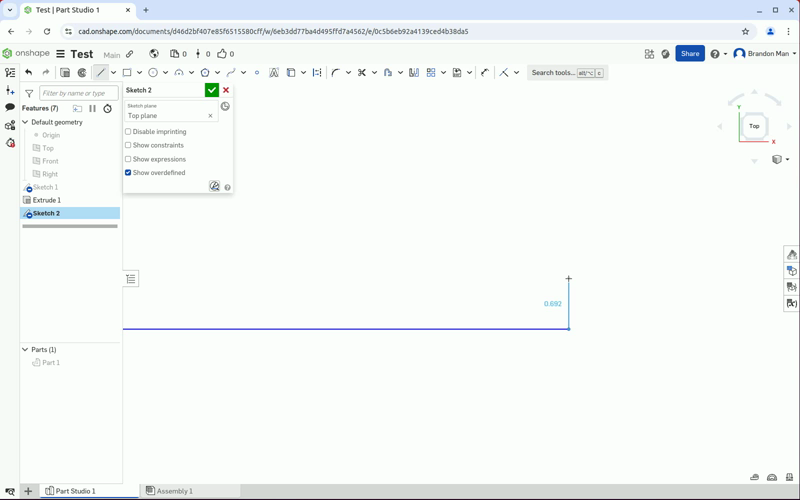
click(568, 278)
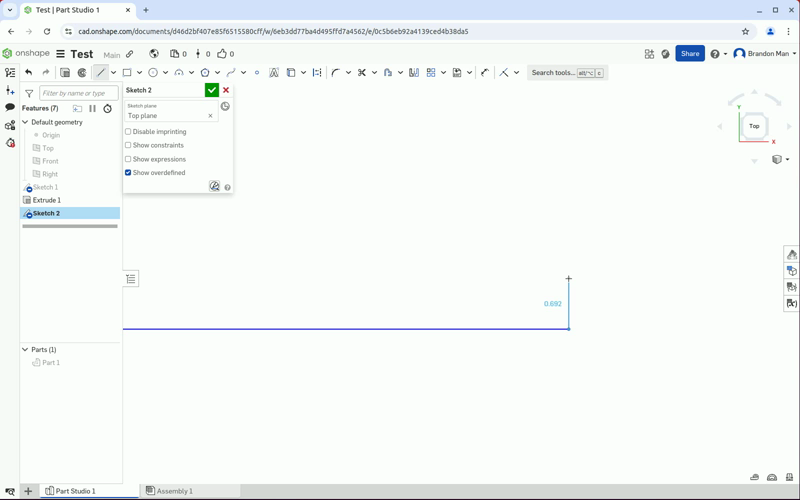
scroll(-6)
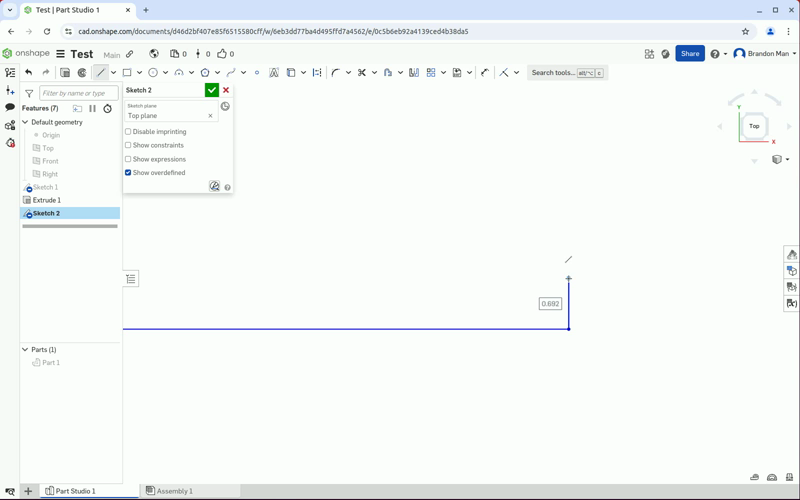
scroll(-6)
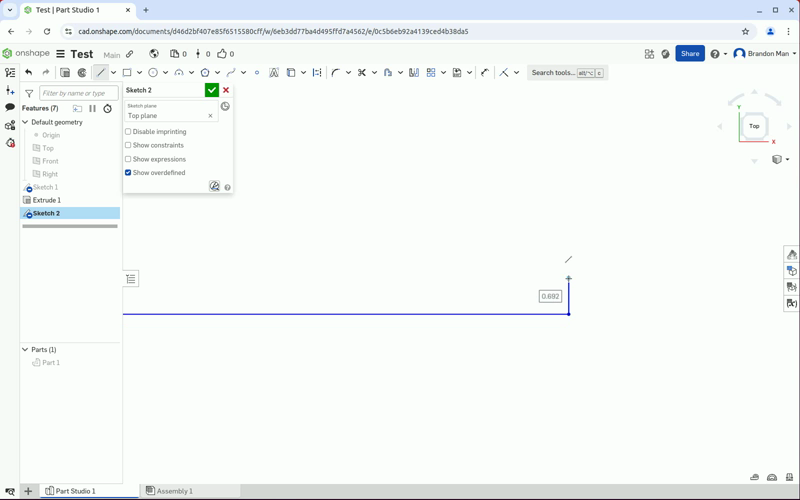
scroll(-6)
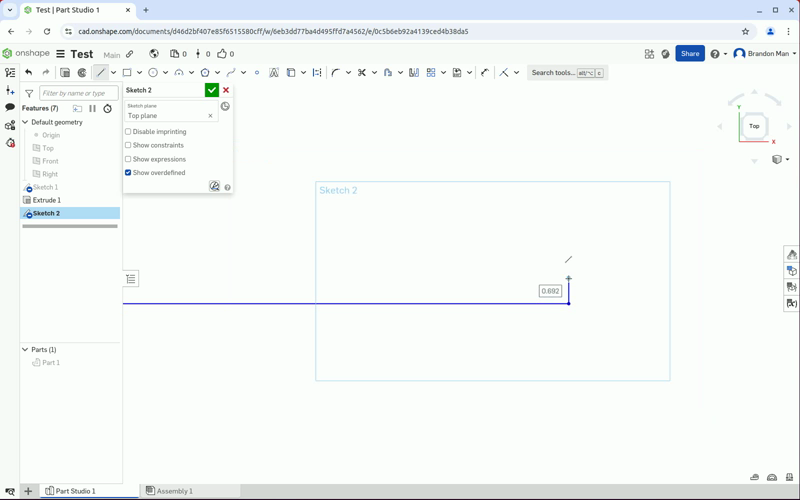
scroll(-6)
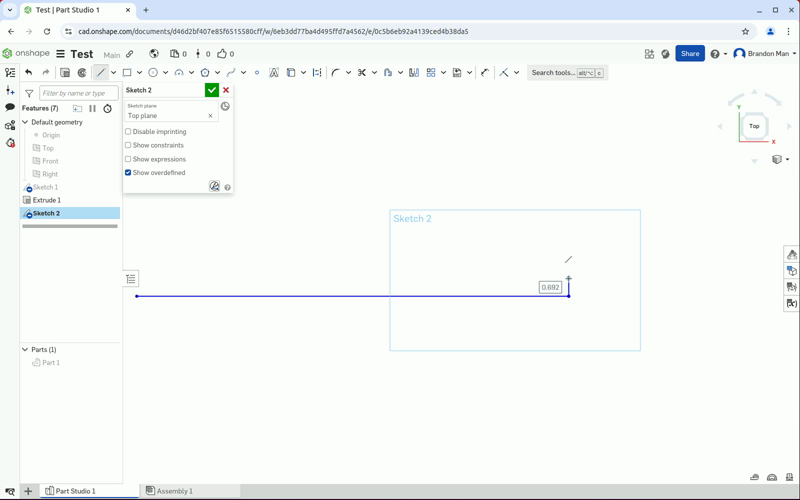
scroll(-6)
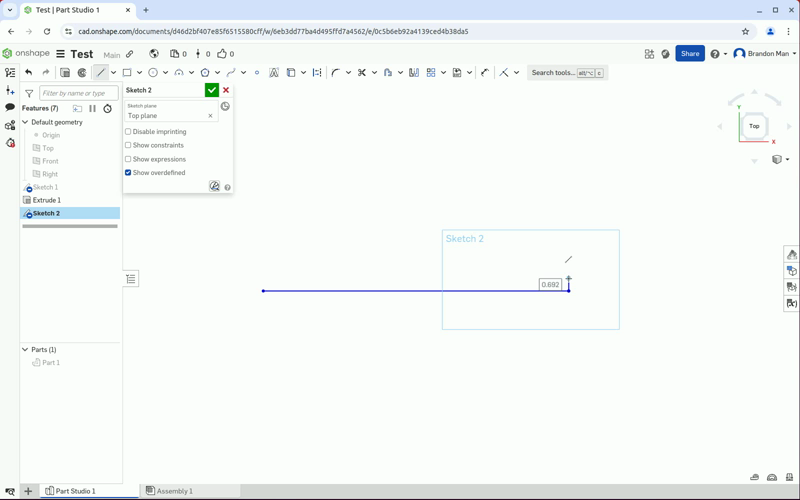
scroll(-6)
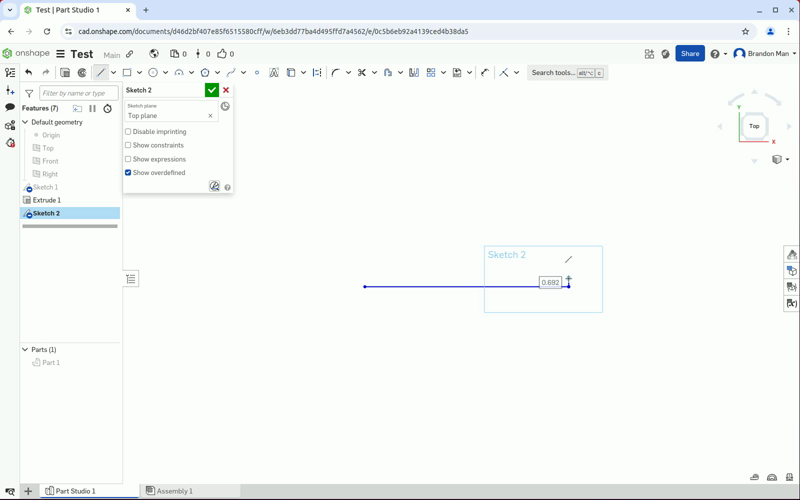
scroll(-6)
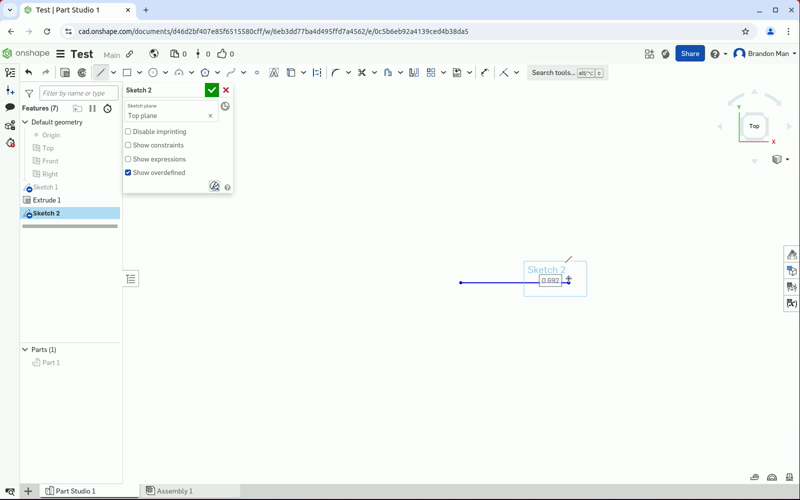
key_up(shift)
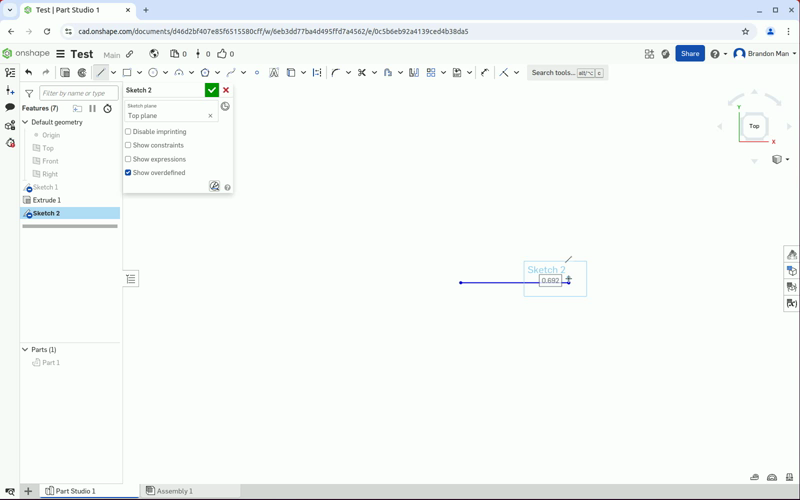
key_down(shift)
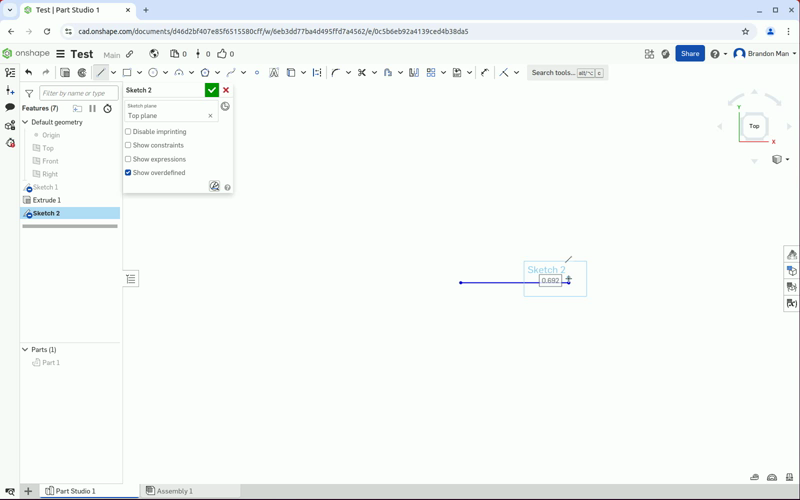
mouse_move(589, 278)
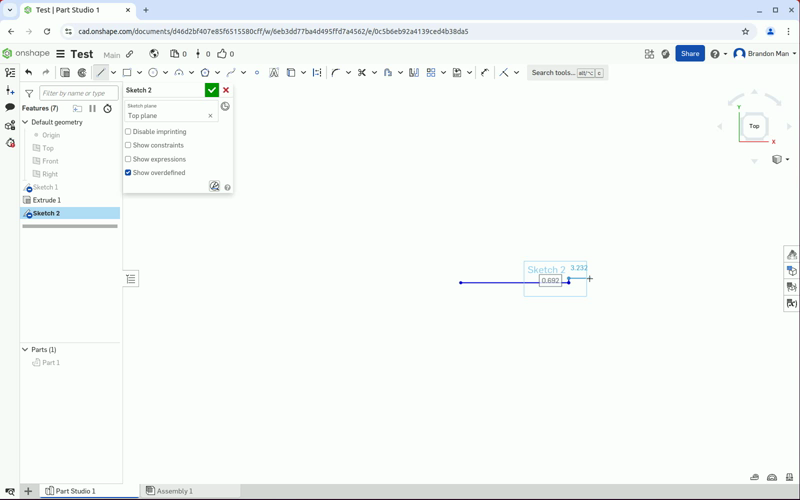
mouse_move(568, 273)
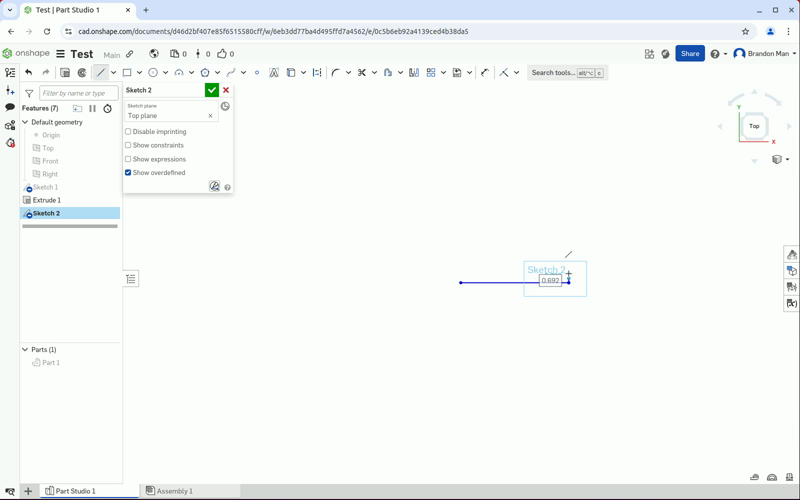
scroll(6)
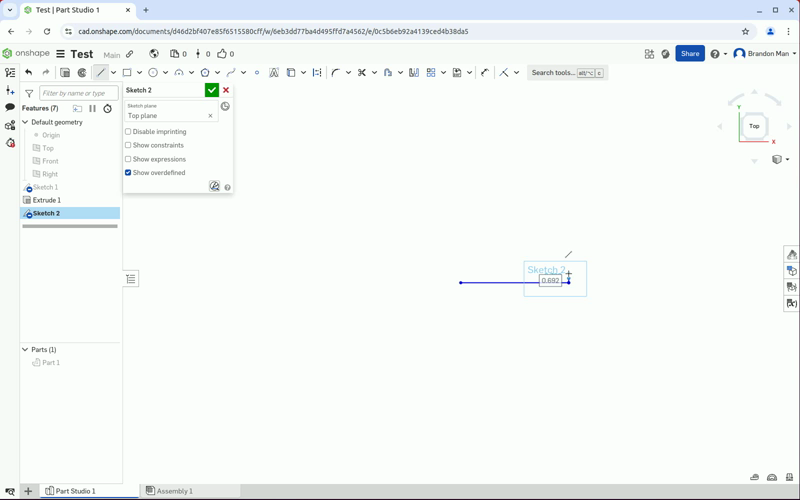
scroll(6)
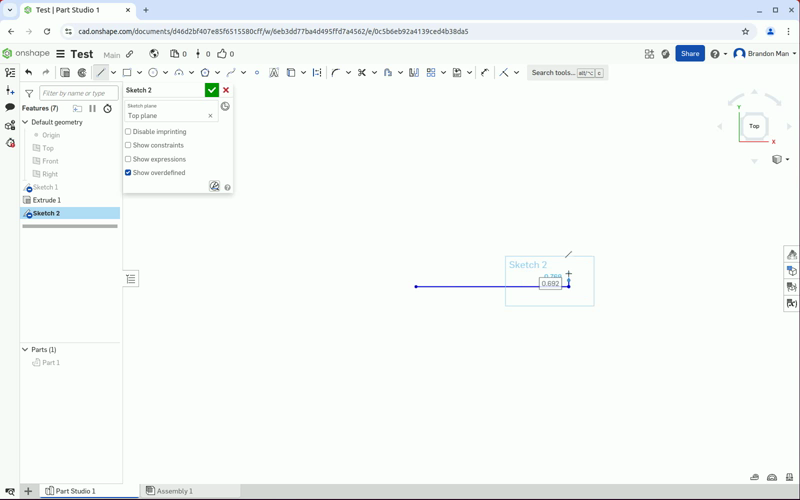
scroll(6)
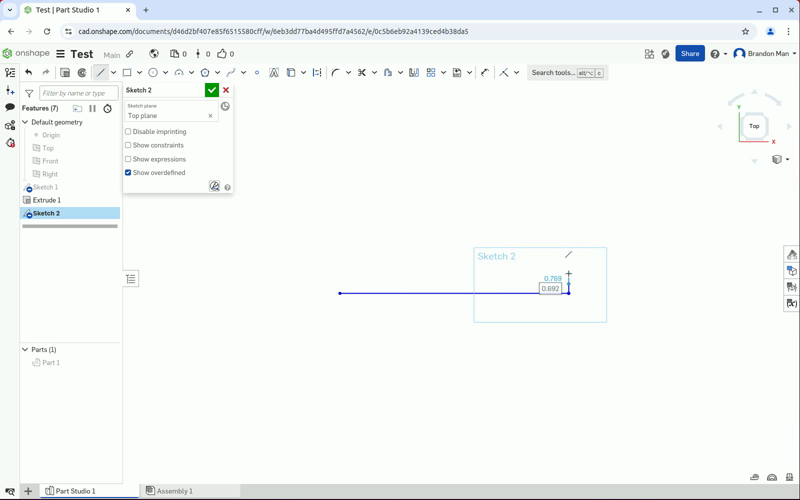
scroll(6)
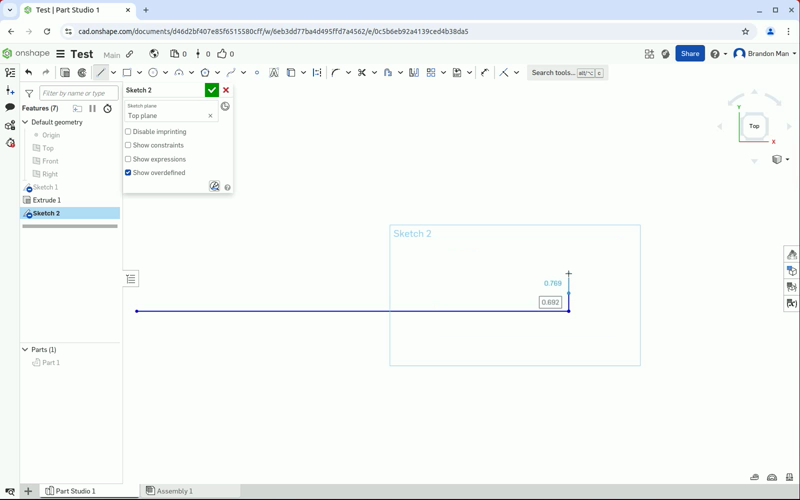
scroll(6)
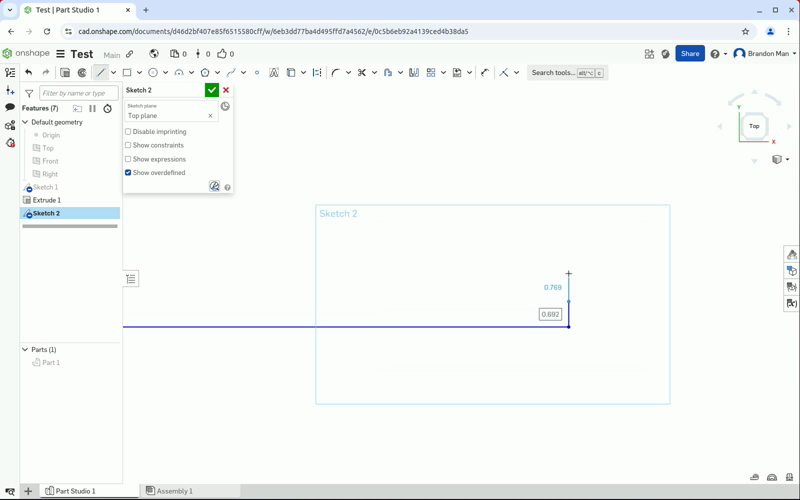
scroll(6)
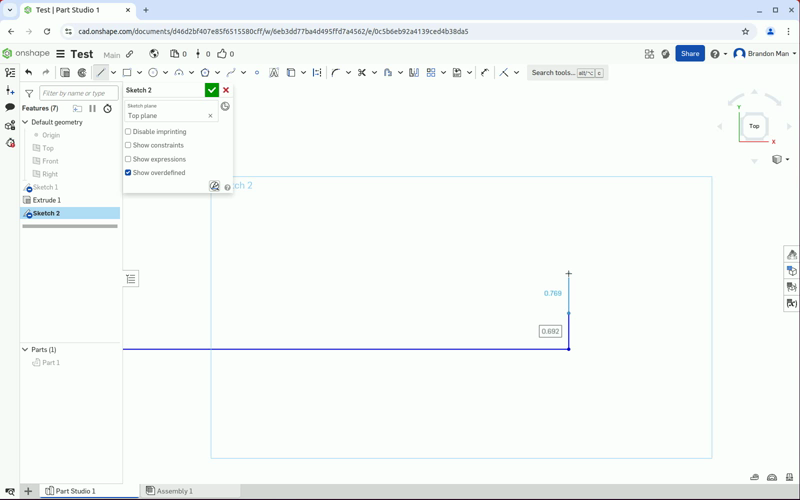
scroll(6)
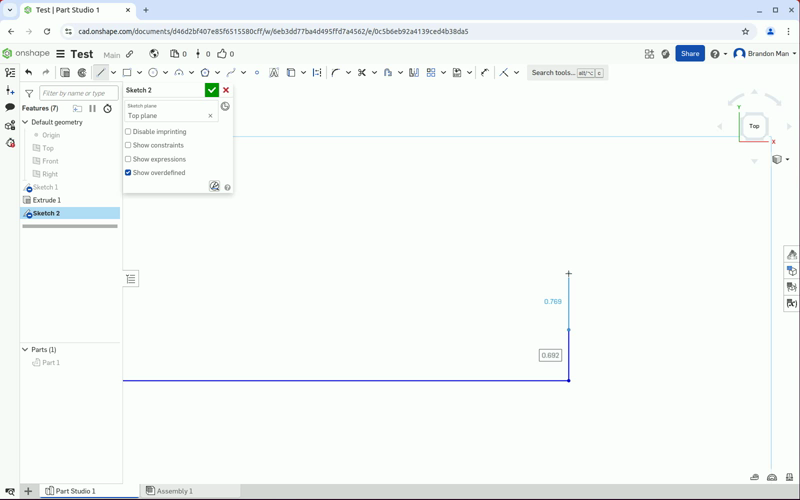
click(568, 273)
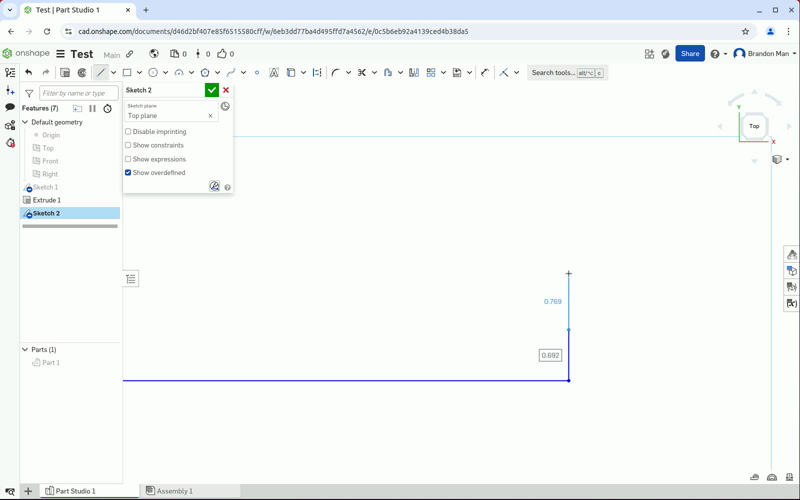
scroll(-6)
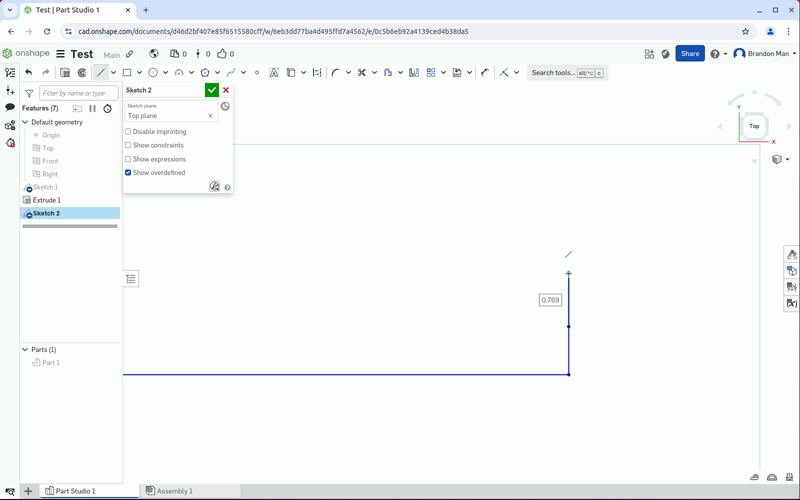
scroll(-6)
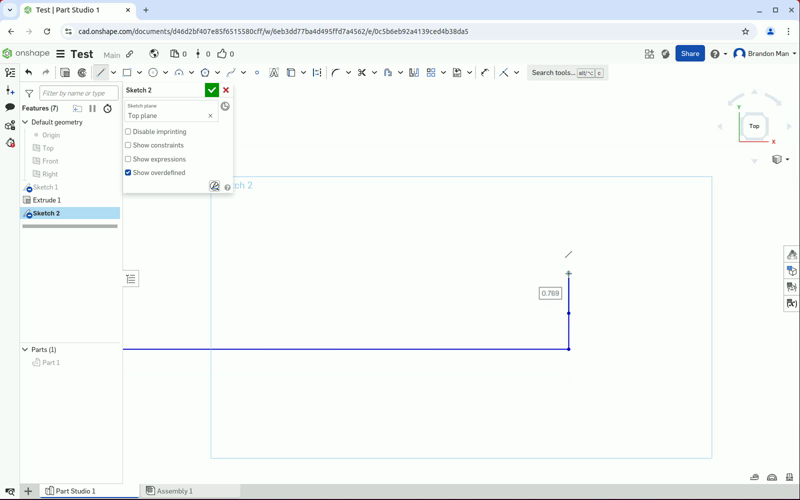
scroll(-6)
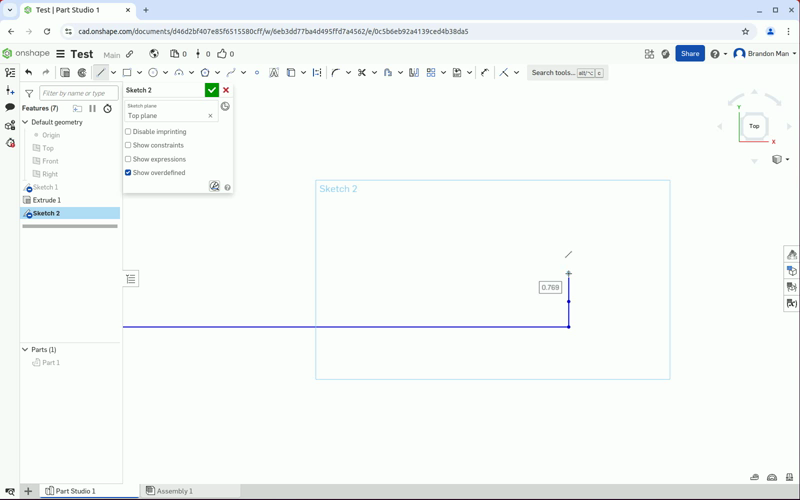
scroll(-6)
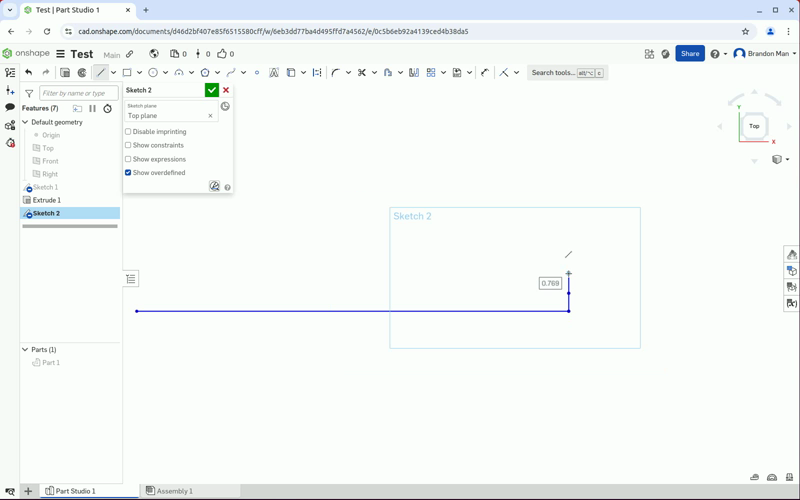
scroll(-6)
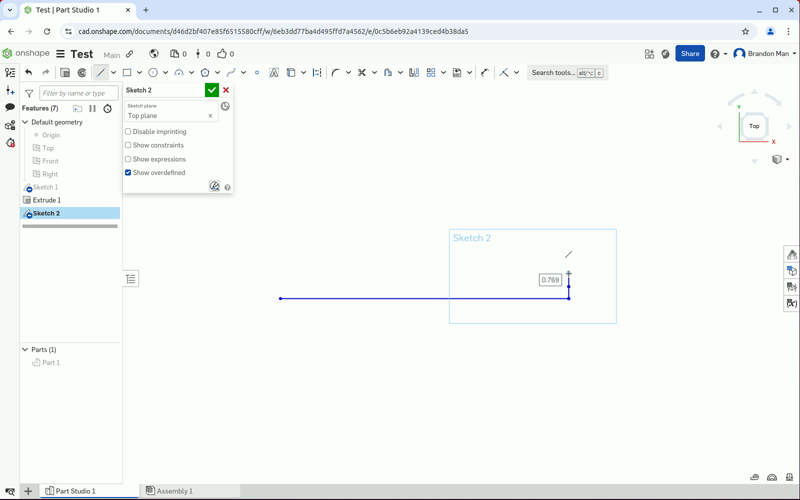
scroll(-6)
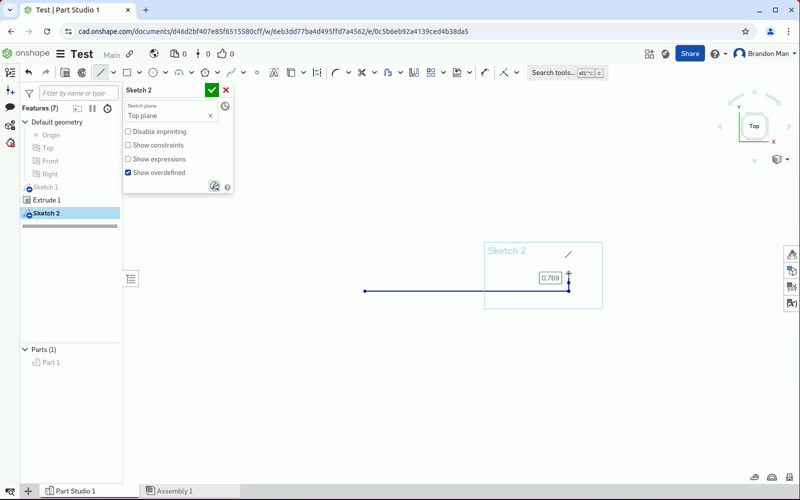
scroll(-6)
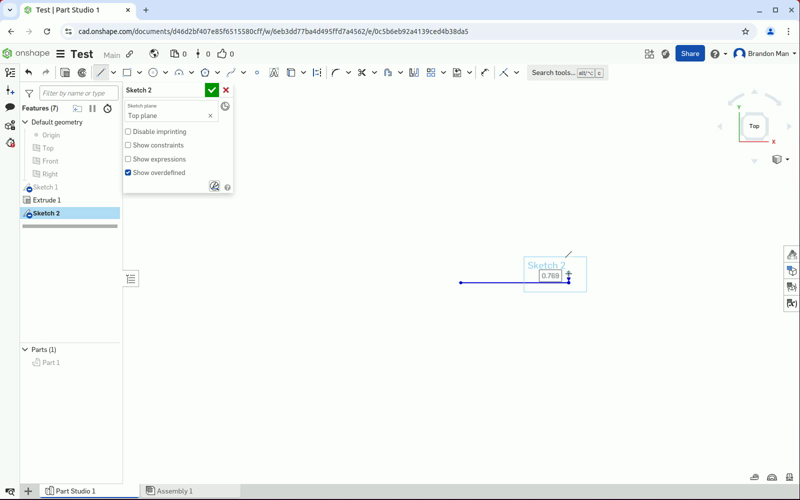
key_up(shift)
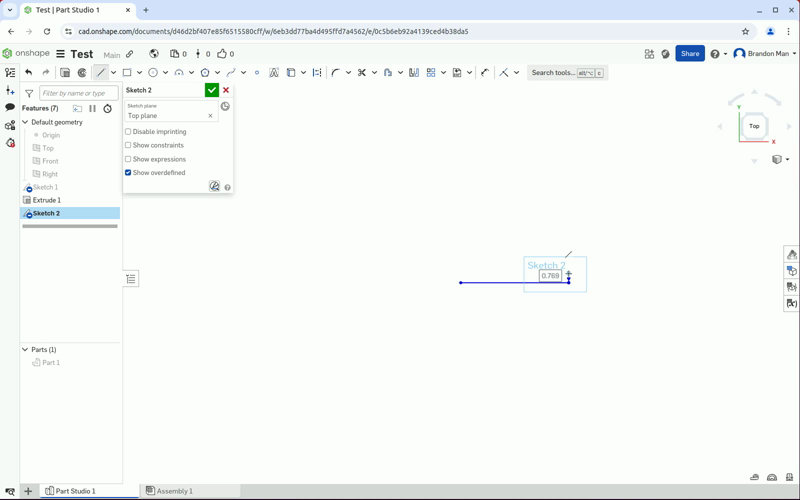
key(esc)
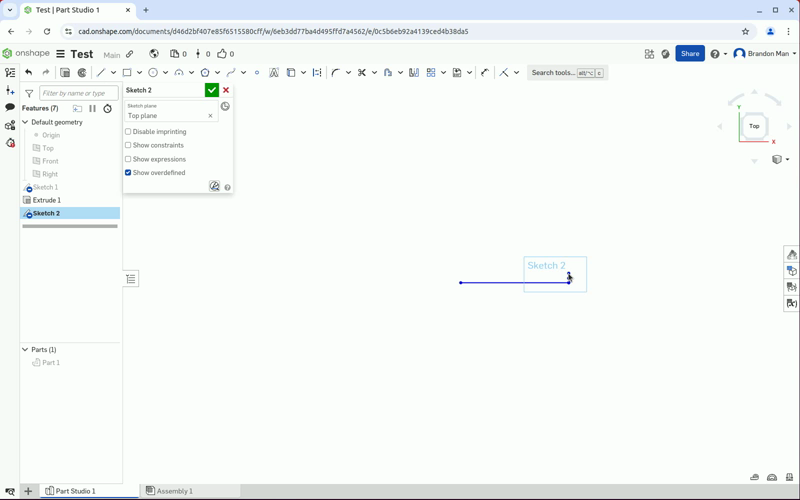
key(a)
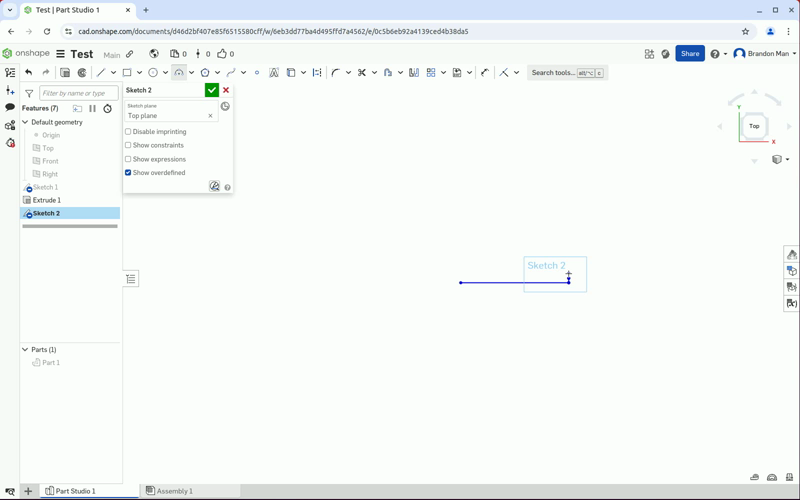
mouse_move(568, 273)
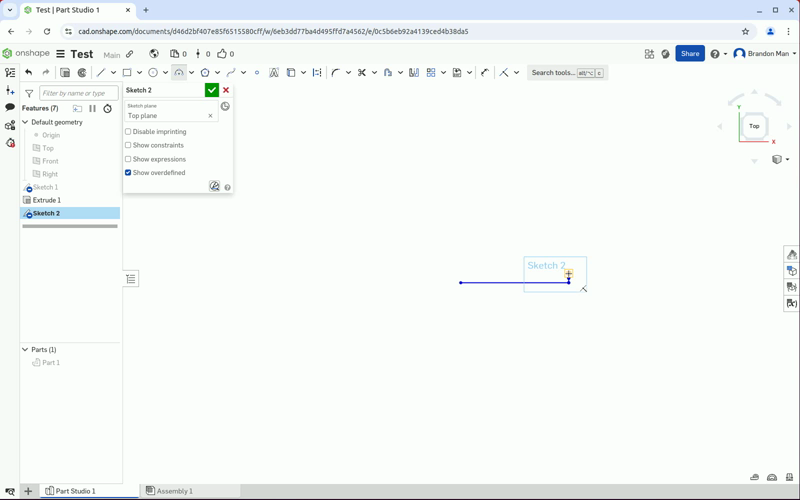
click(568, 273)
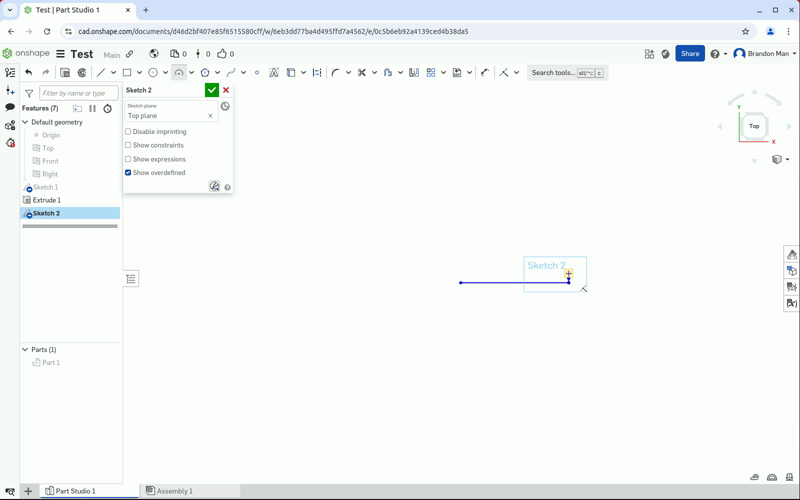
key_down(shift)
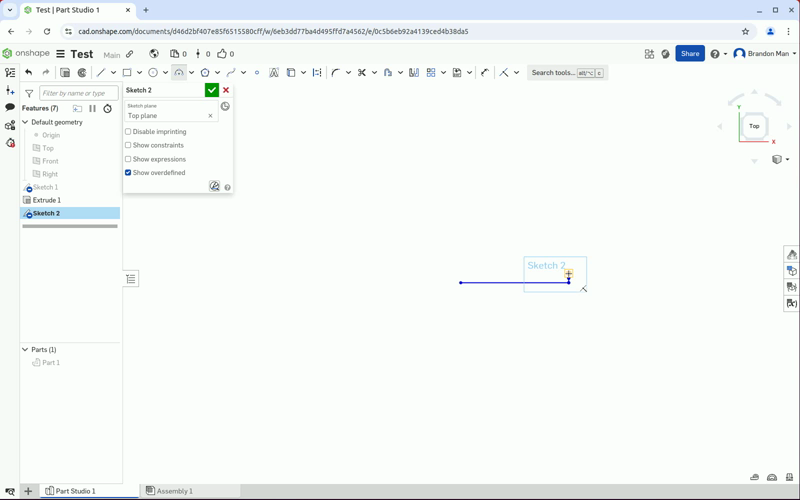
mouse_move(572, 270)
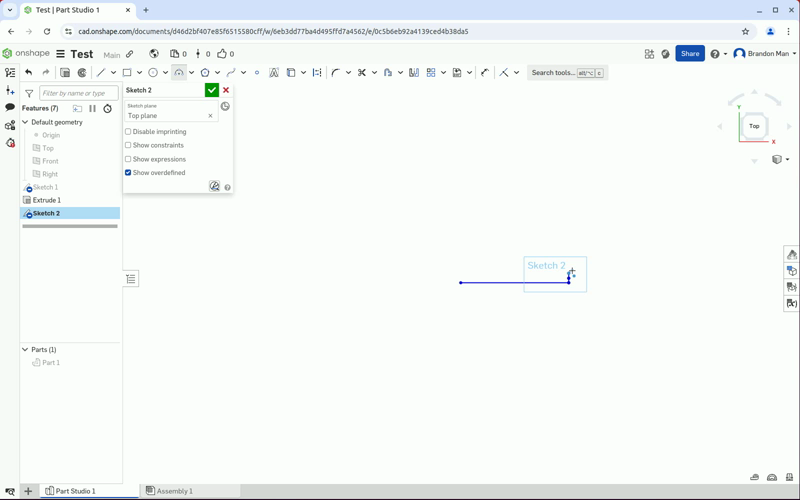
scroll(6)
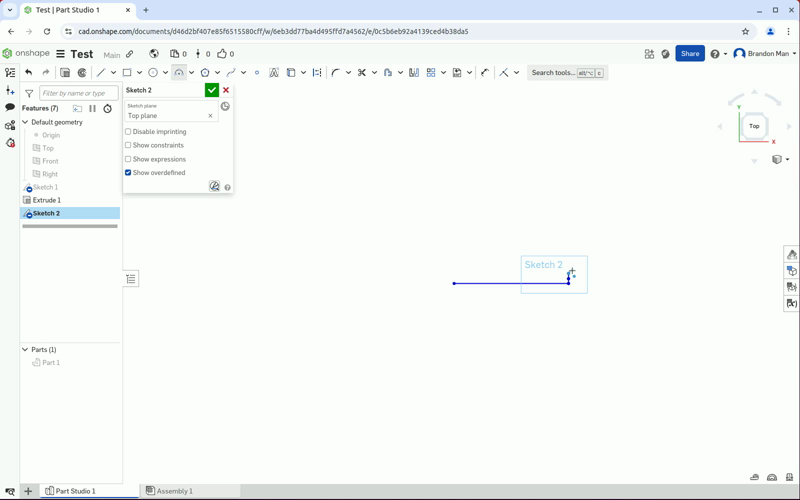
scroll(6)
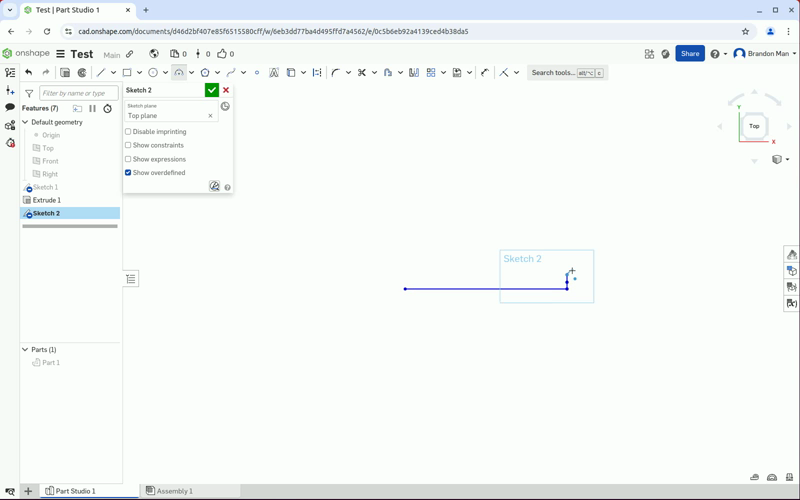
scroll(6)
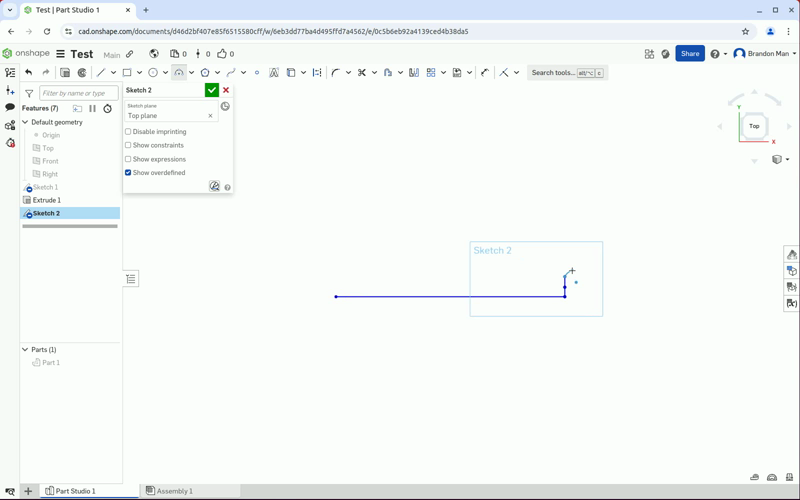
scroll(6)
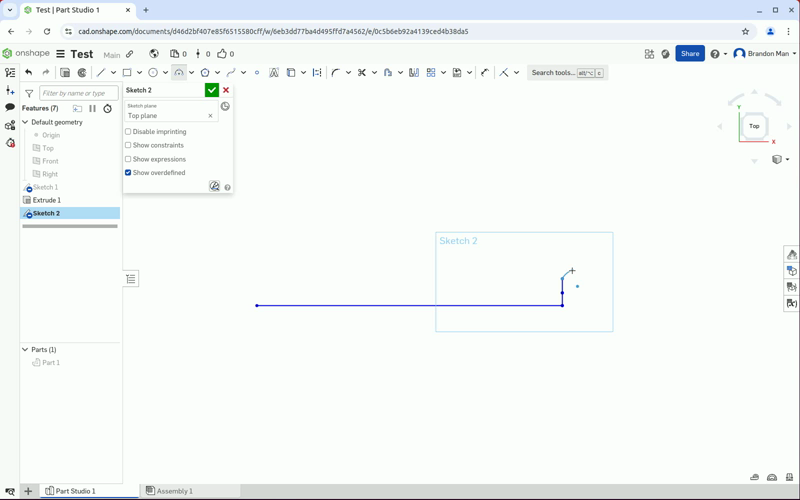
scroll(6)
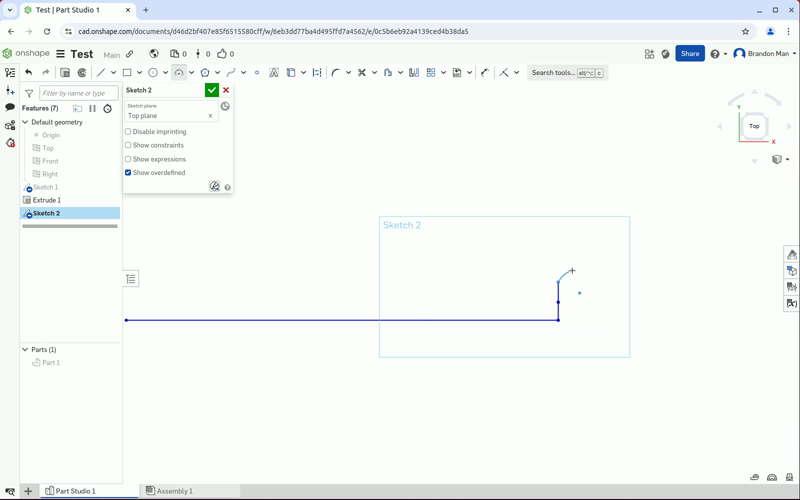
scroll(6)
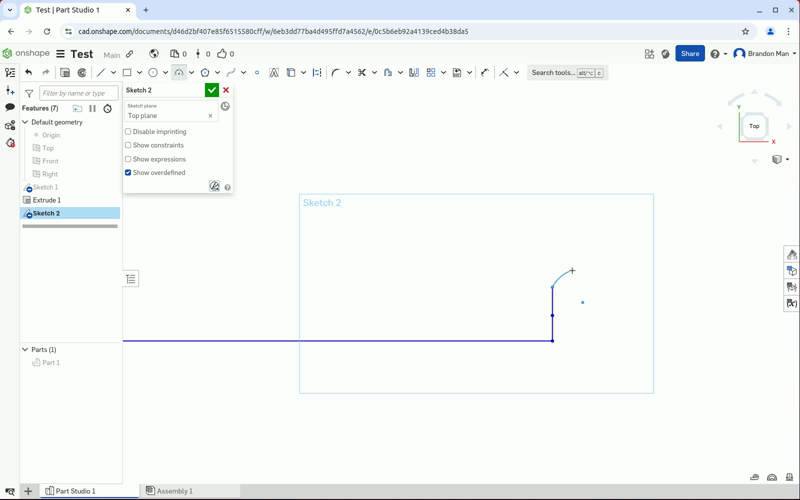
scroll(6)
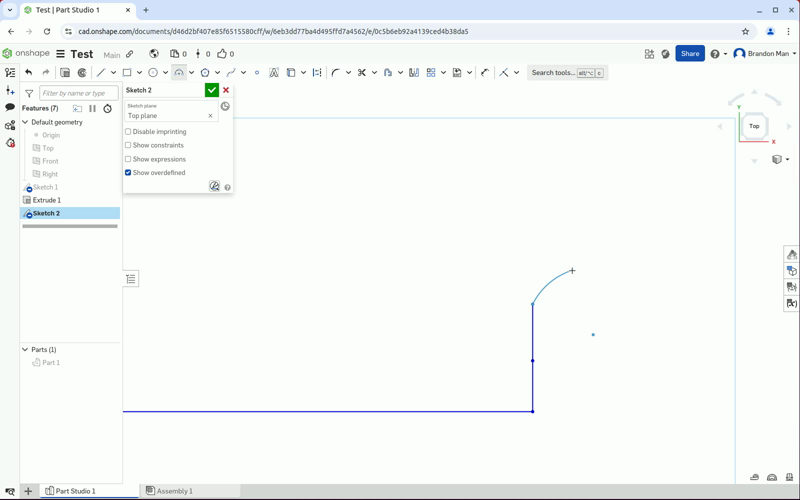
click(572, 270)
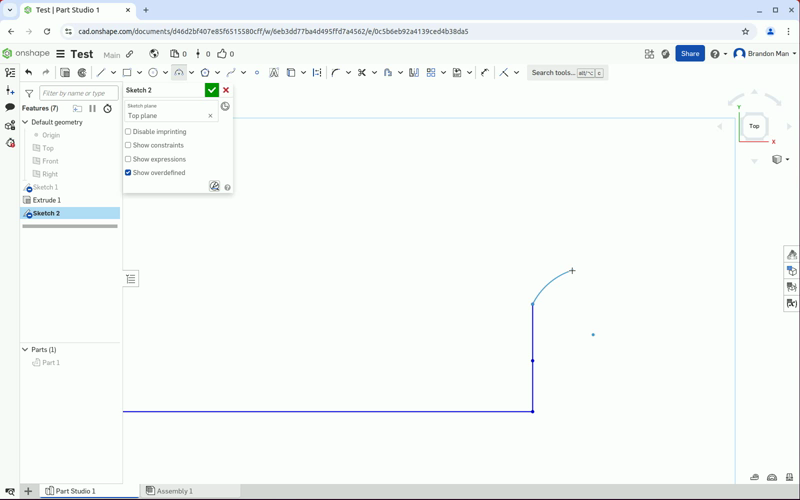
scroll(-6)
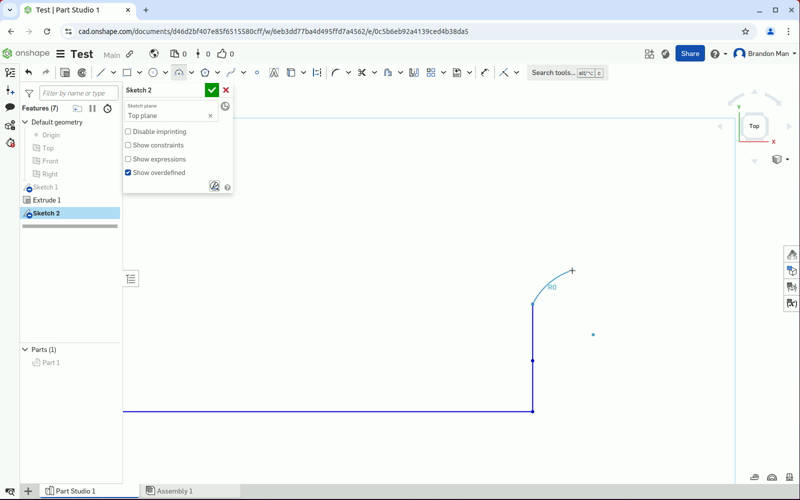
scroll(-6)
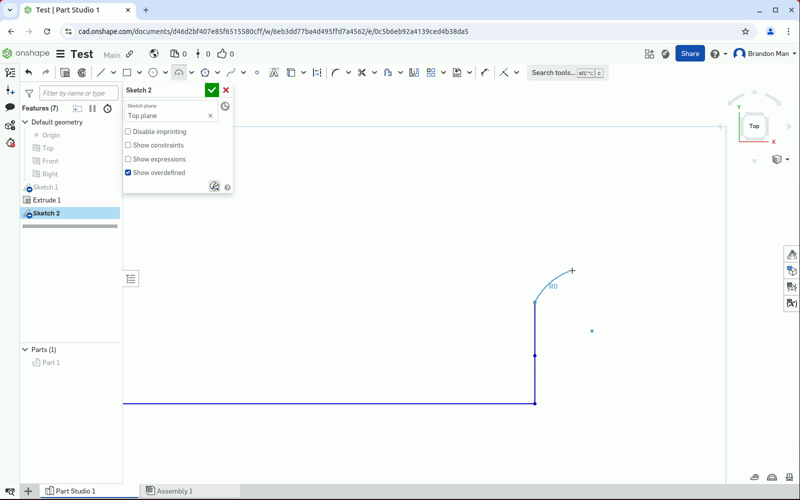
scroll(-6)
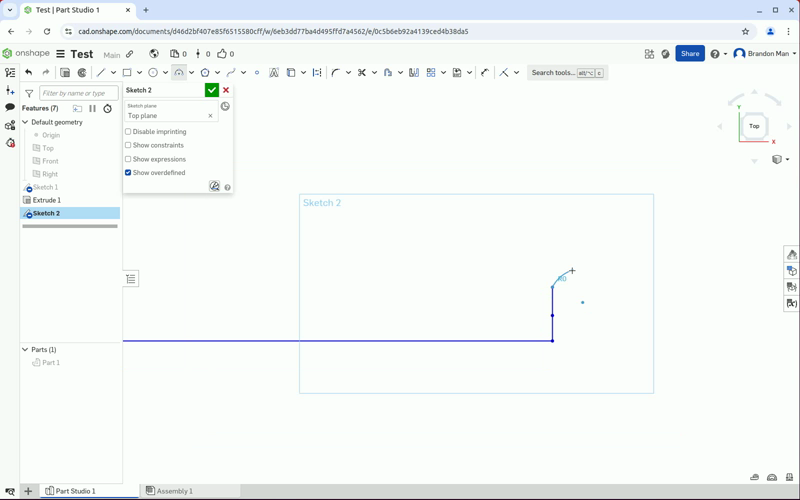
scroll(-6)
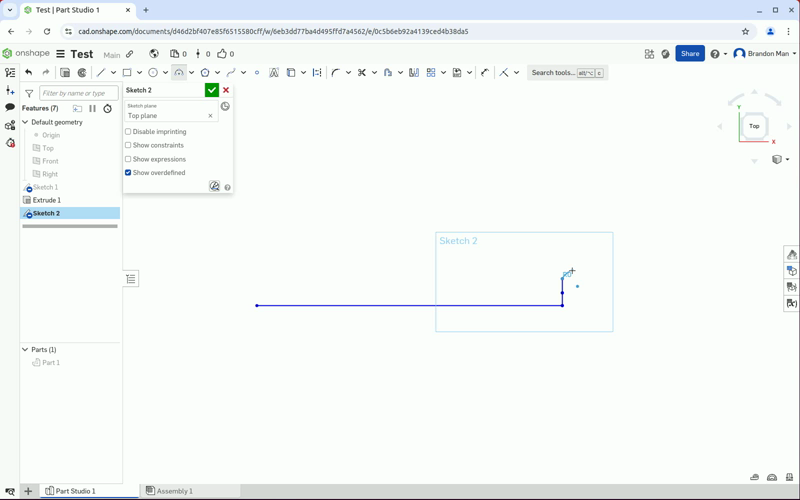
scroll(-6)
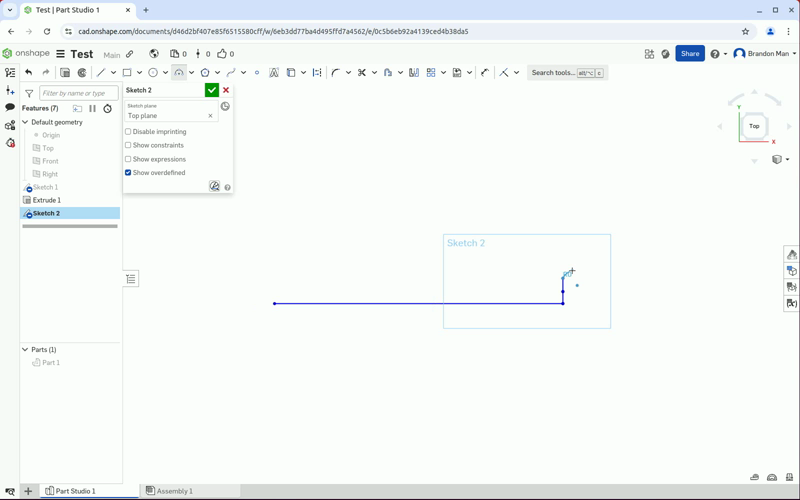
scroll(-6)
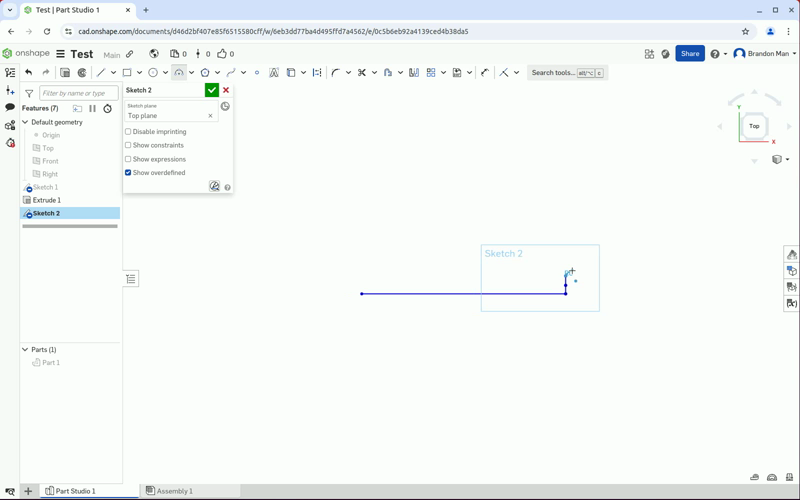
scroll(-6)
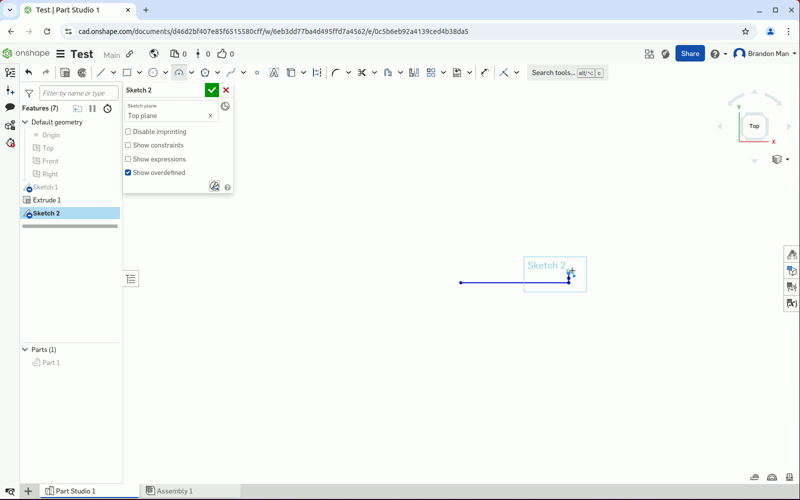
mouse_move(566, 267)
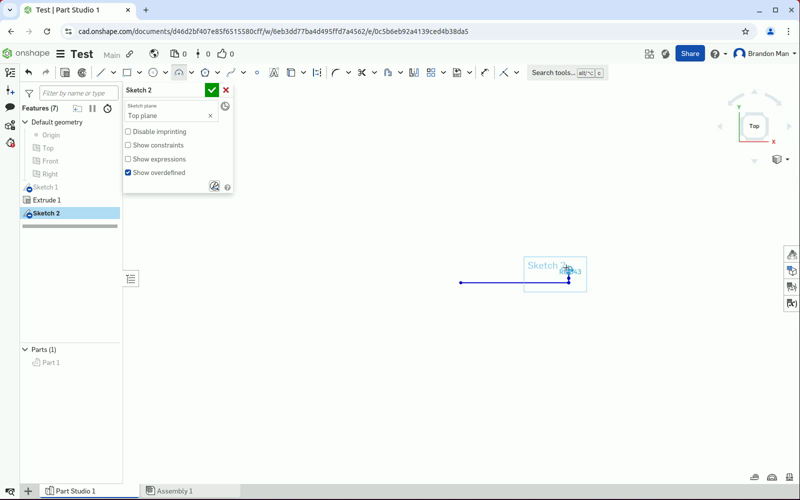
scroll(6)
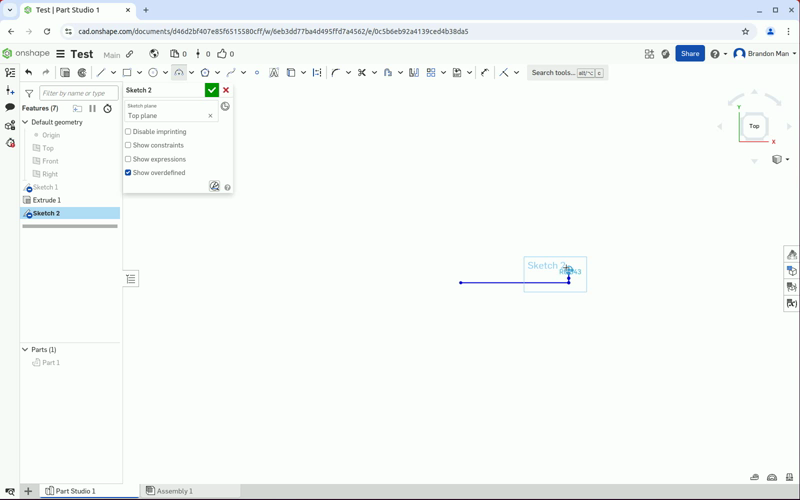
scroll(6)
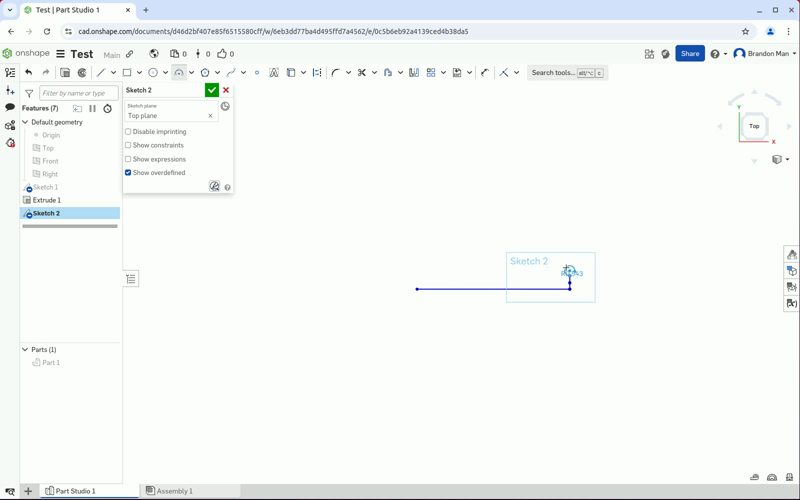
scroll(6)
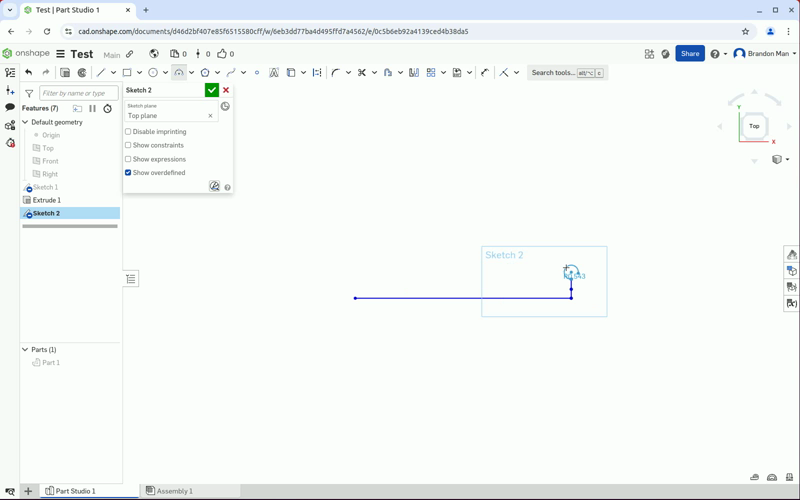
scroll(6)
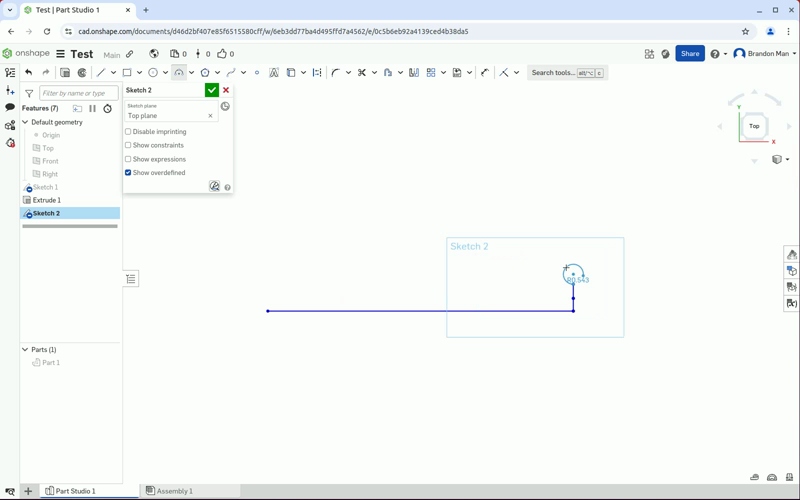
scroll(6)
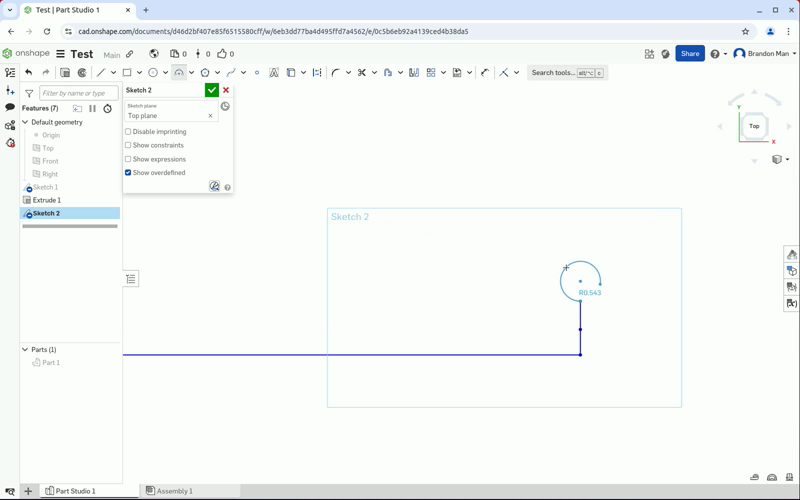
scroll(6)
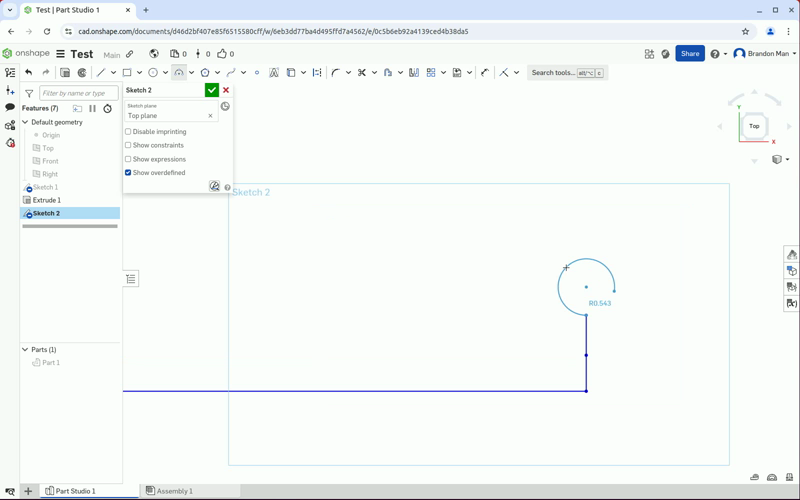
scroll(6)
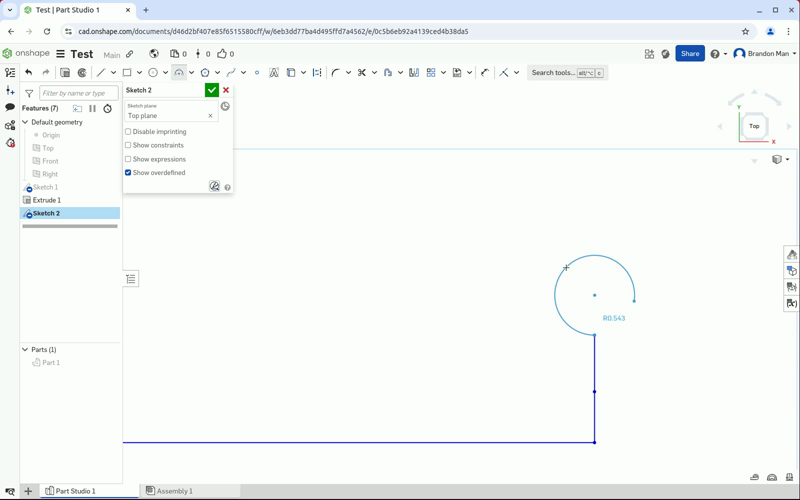
click(566, 267)
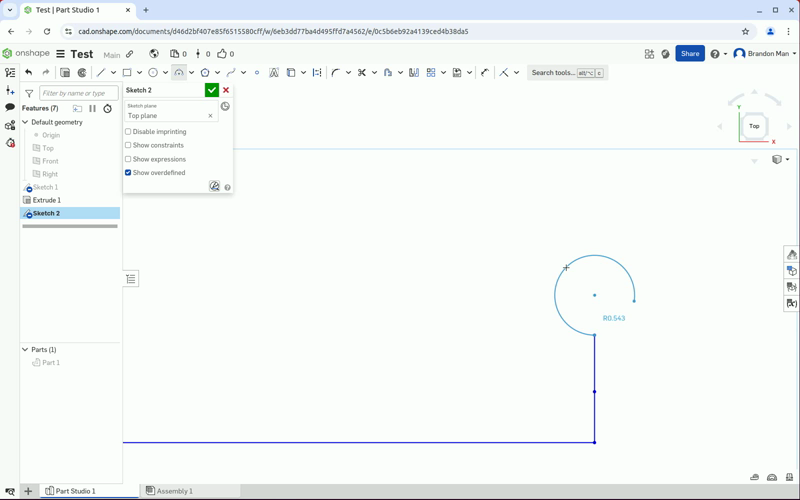
scroll(-6)
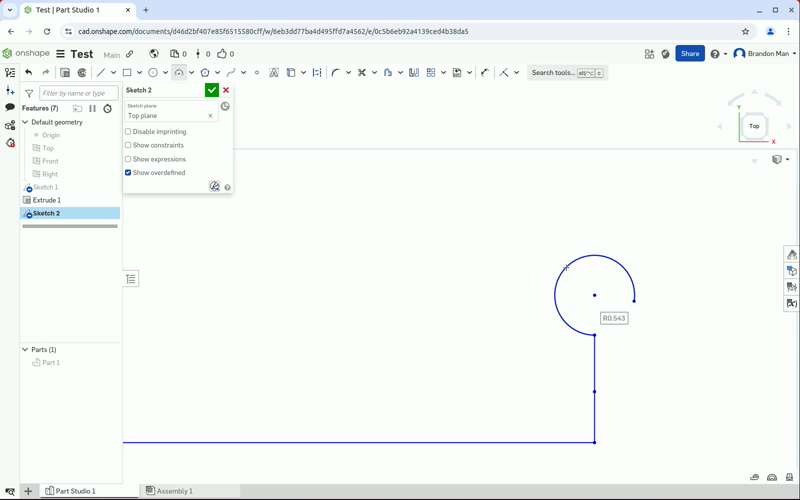
scroll(-6)
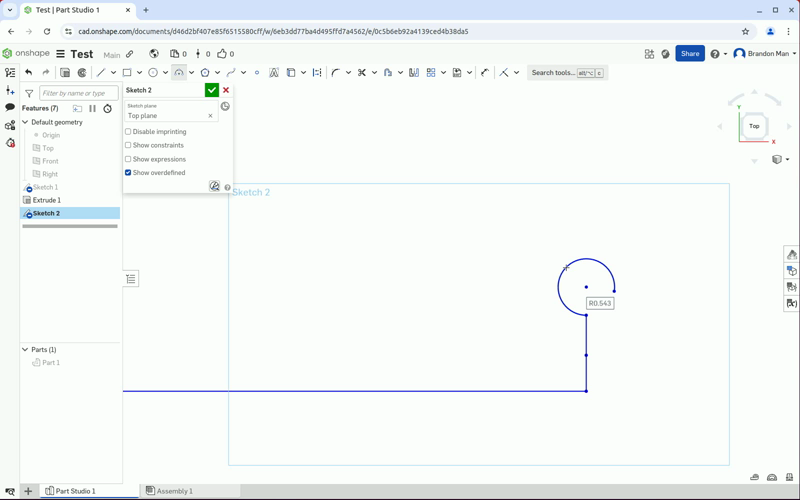
scroll(-6)
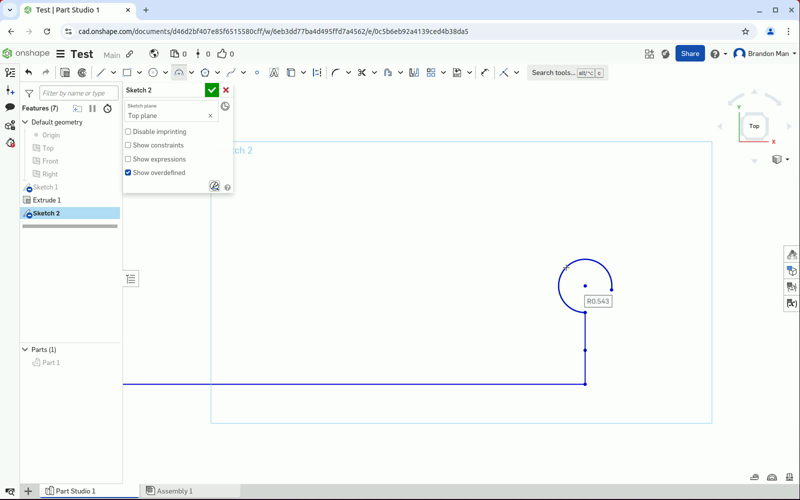
scroll(-6)
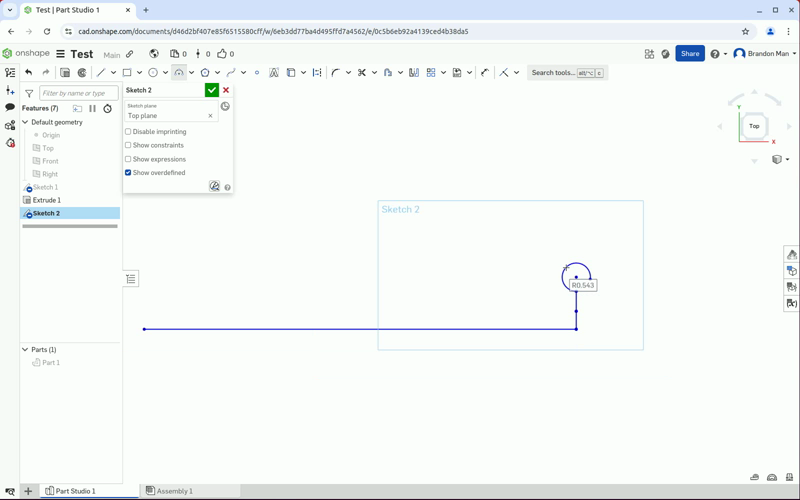
scroll(-6)
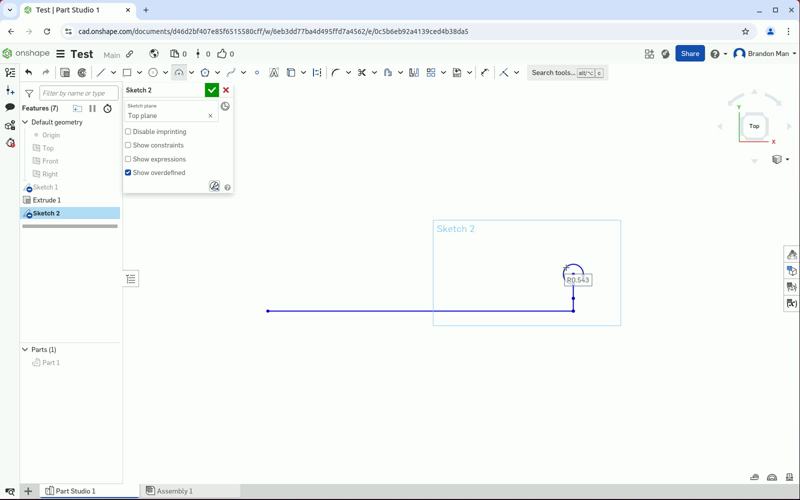
scroll(-6)
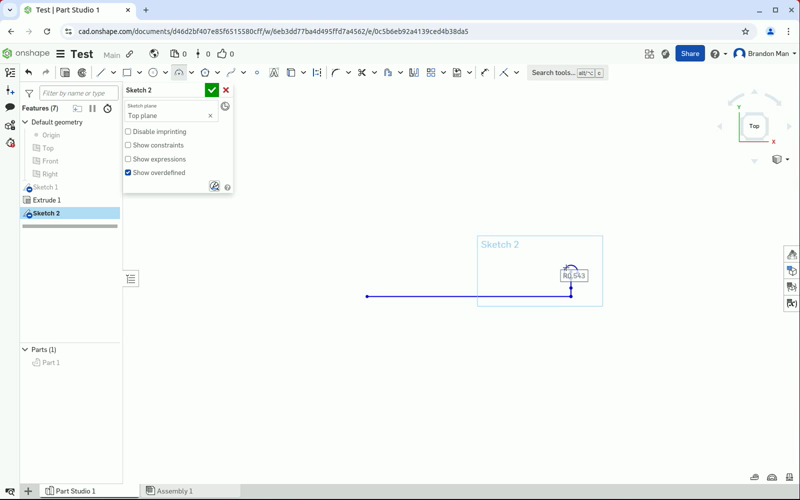
scroll(-6)
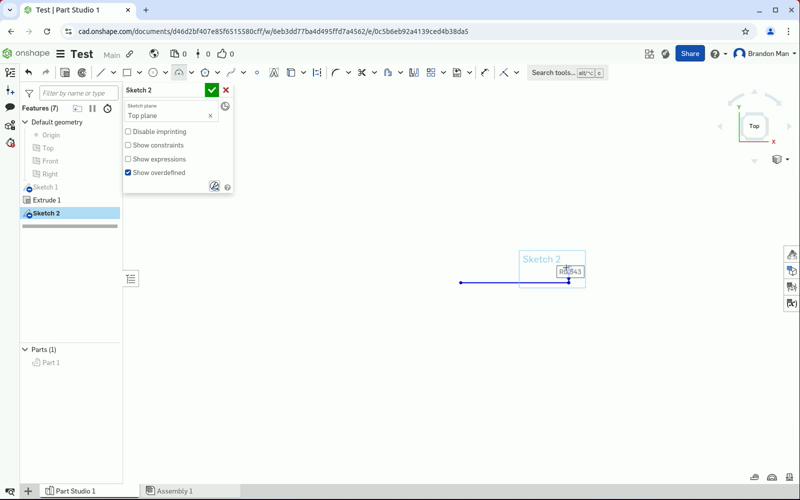
key_up(shift)
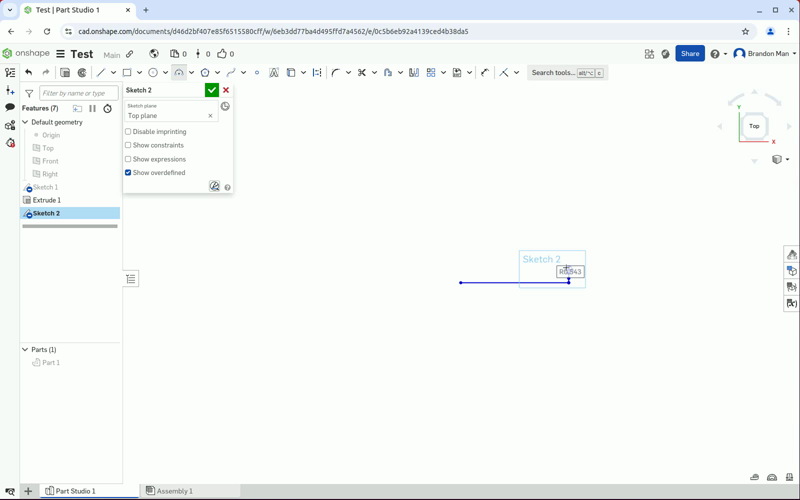
key(esc)
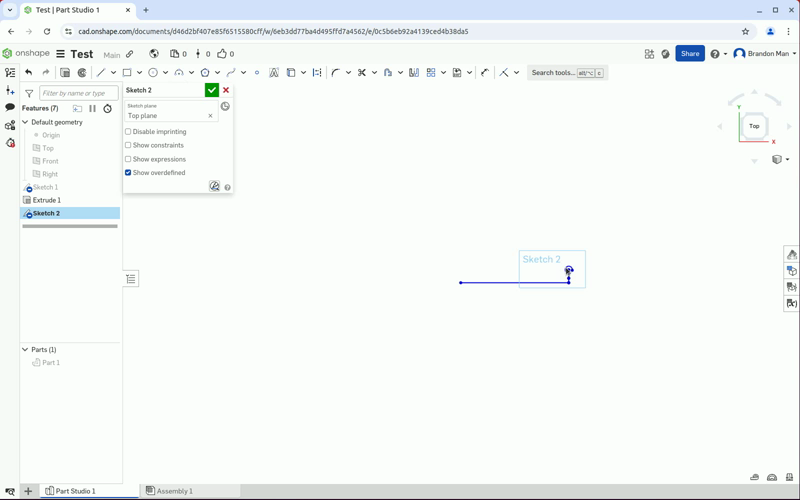
key(l)
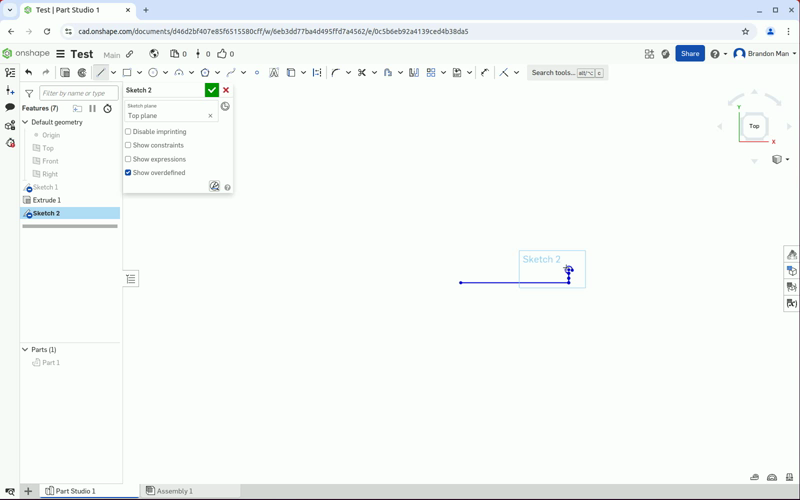
mouse_move(572, 270)
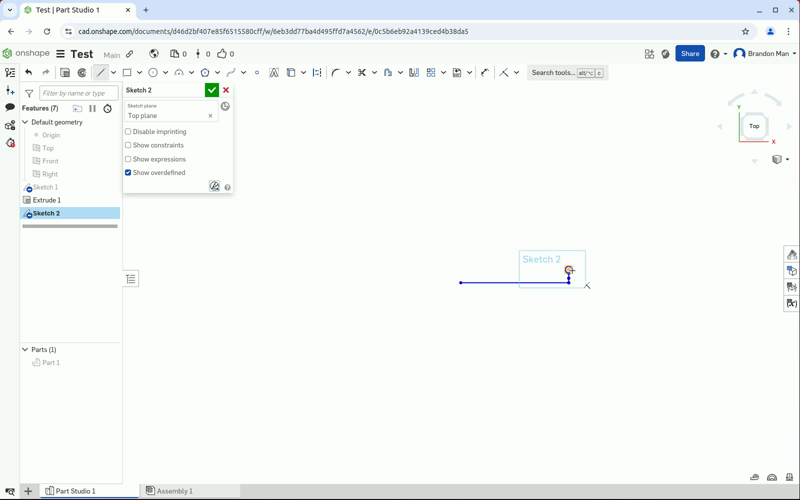
scroll(6)
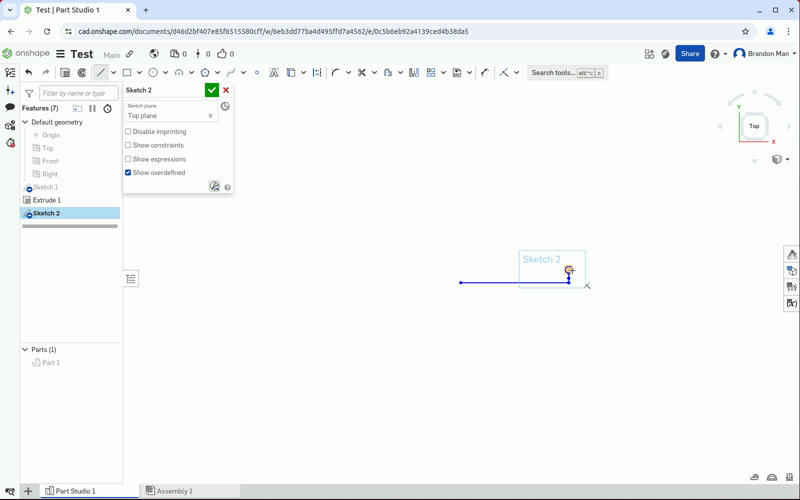
scroll(6)
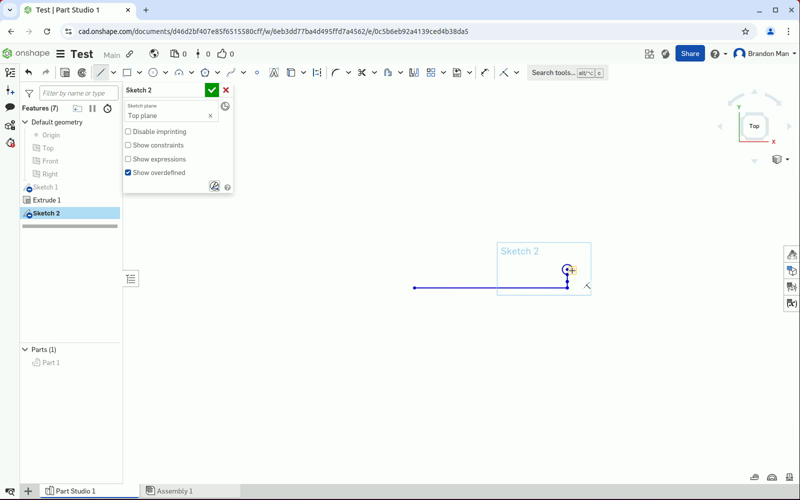
scroll(6)
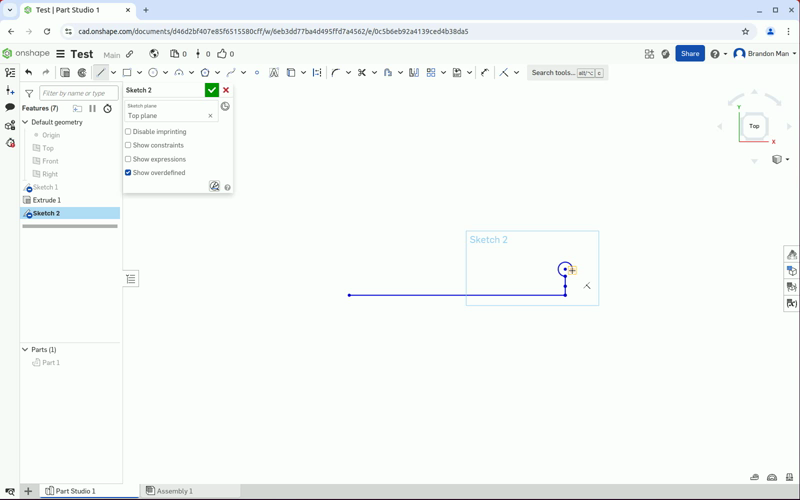
scroll(6)
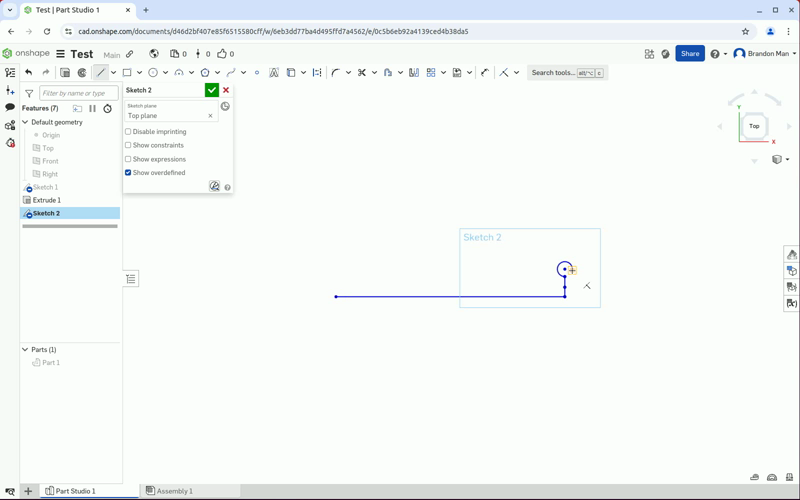
scroll(6)
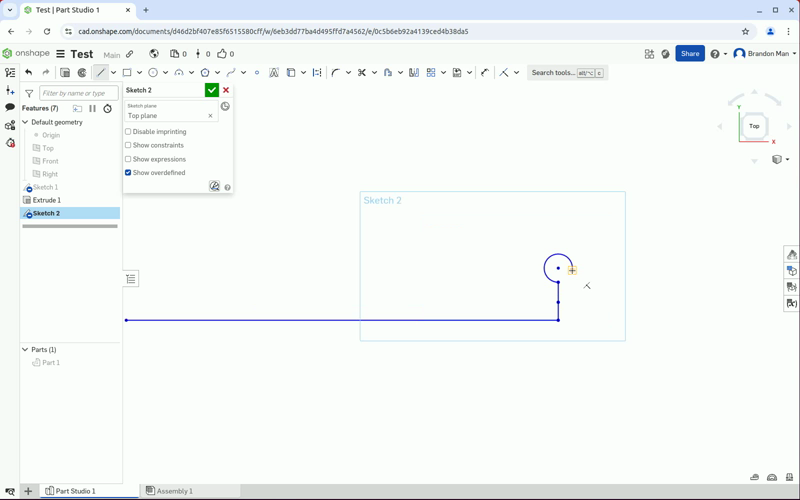
scroll(6)
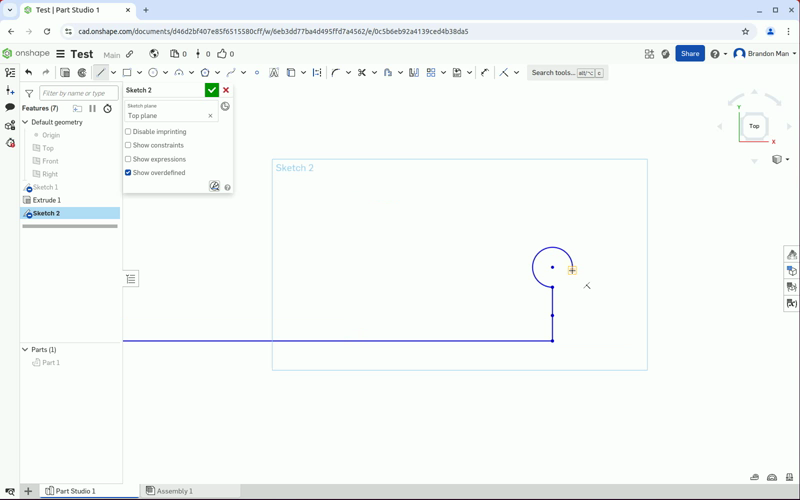
scroll(6)
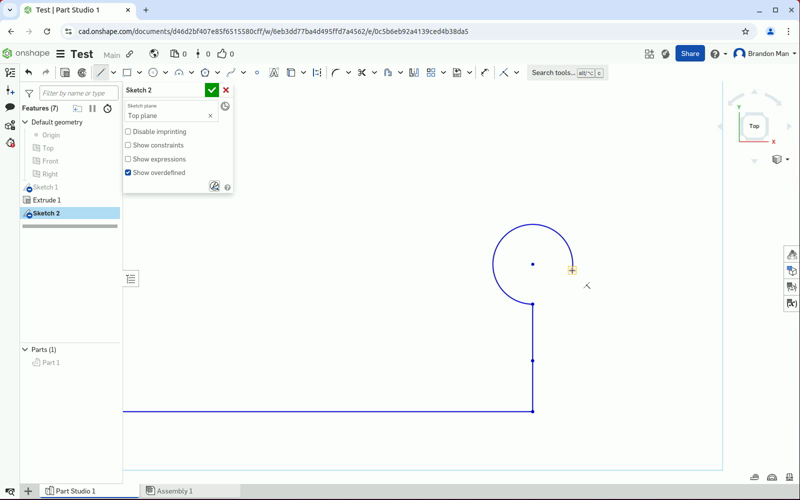
click(572, 270)
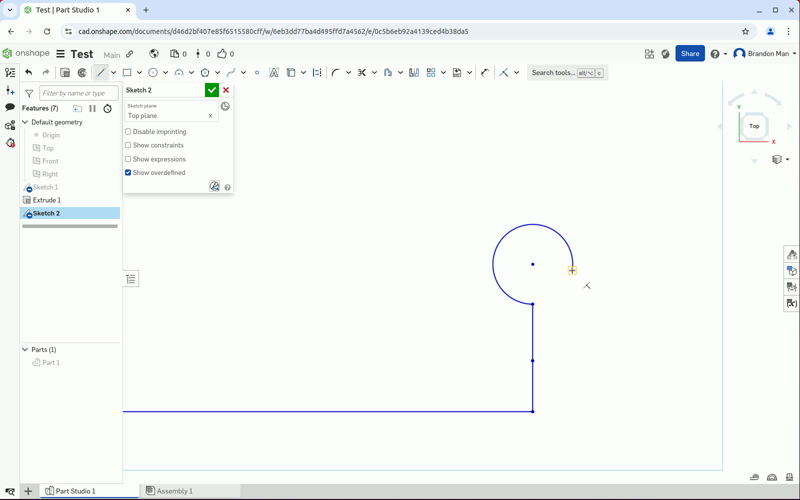
scroll(-6)
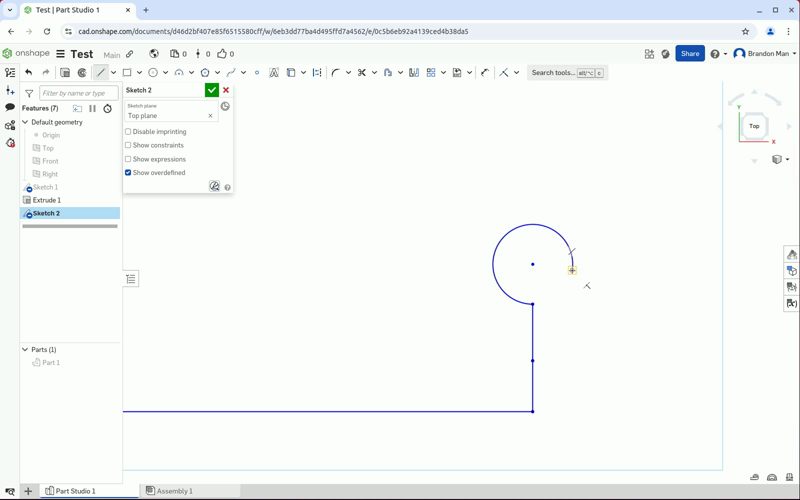
scroll(-6)
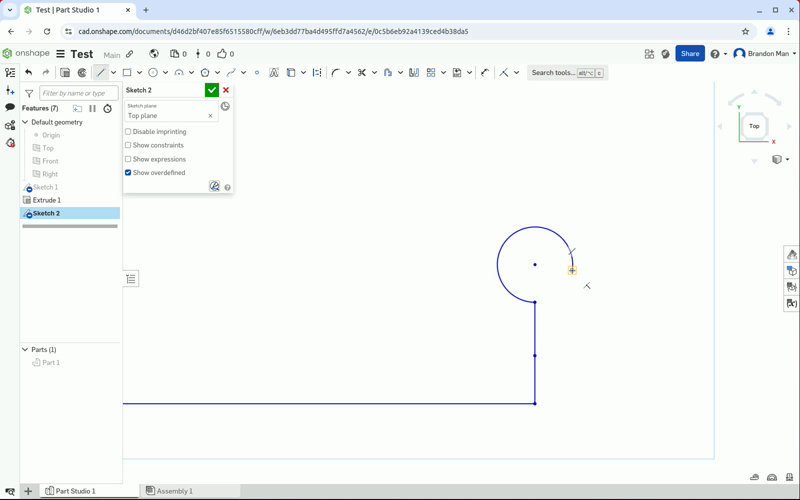
scroll(-6)
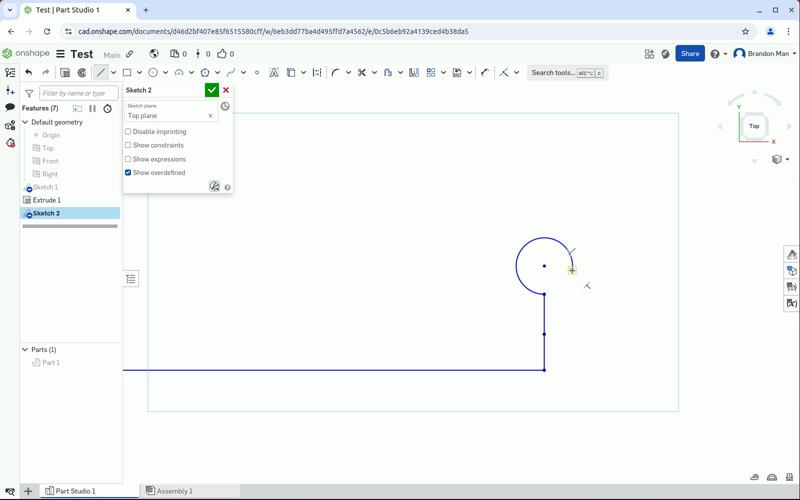
scroll(-6)
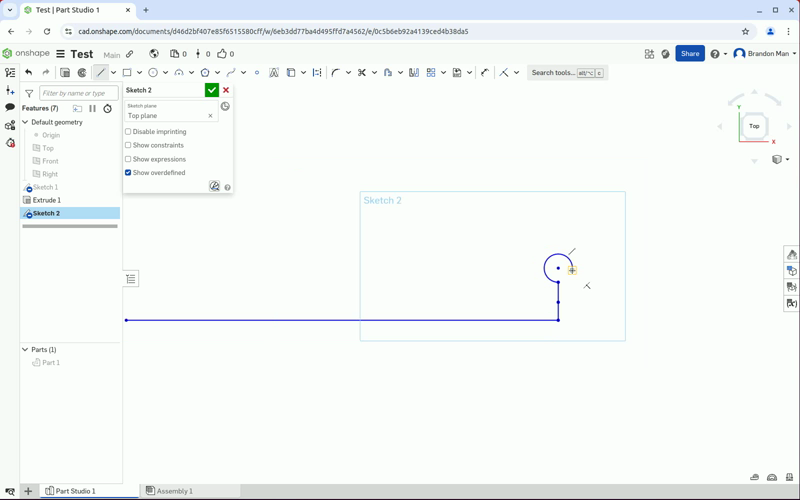
scroll(-6)
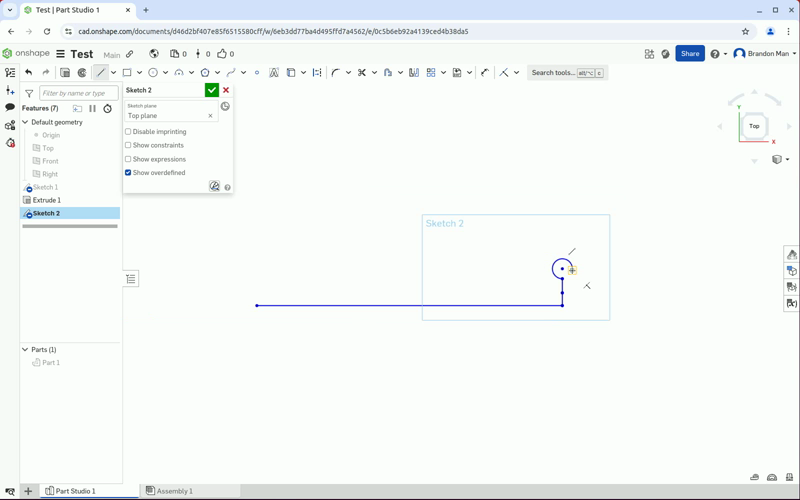
scroll(-6)
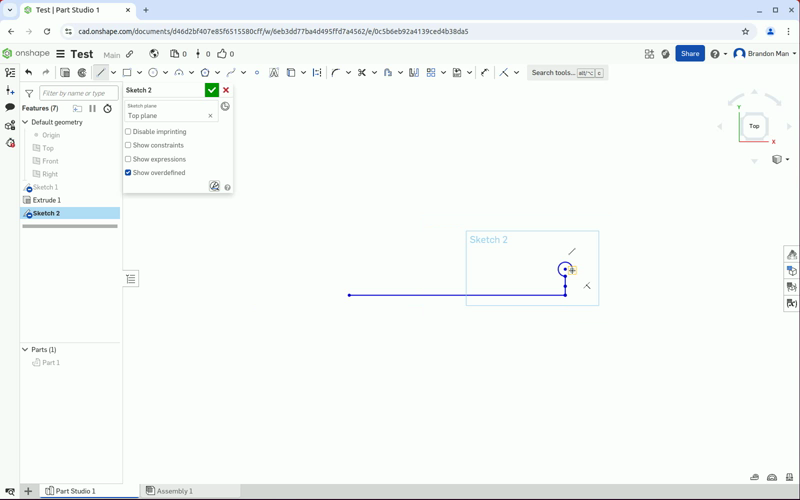
scroll(-6)
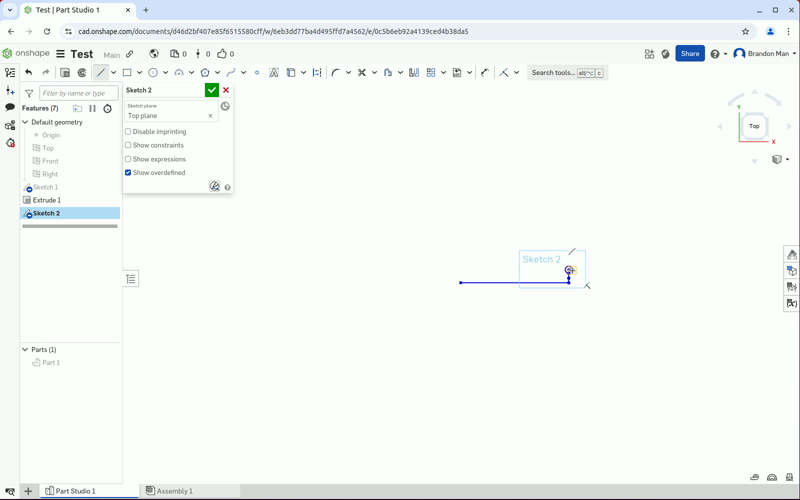
key_down(shift)
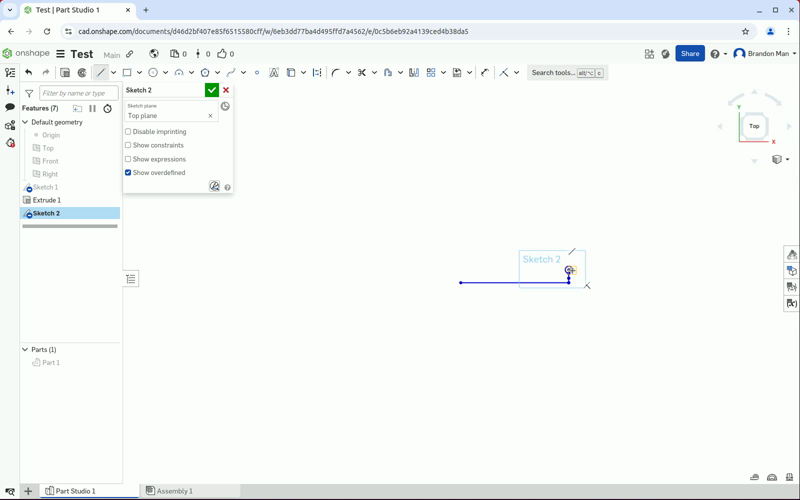
mouse_move(589, 270)
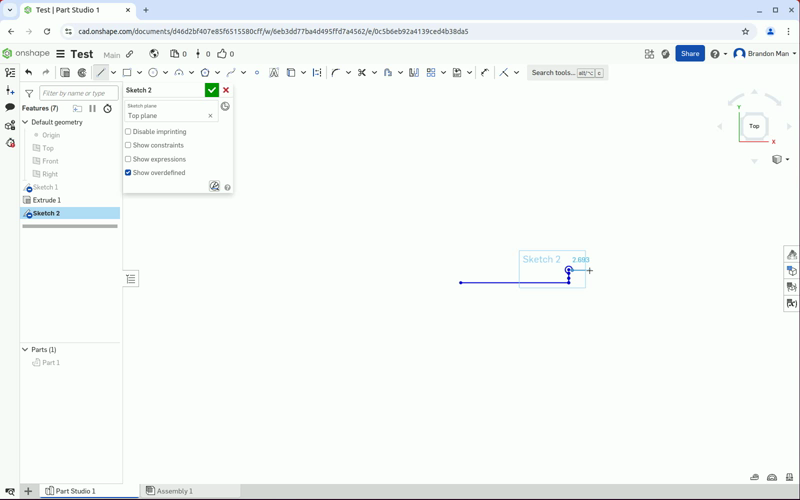
mouse_move(573, 270)
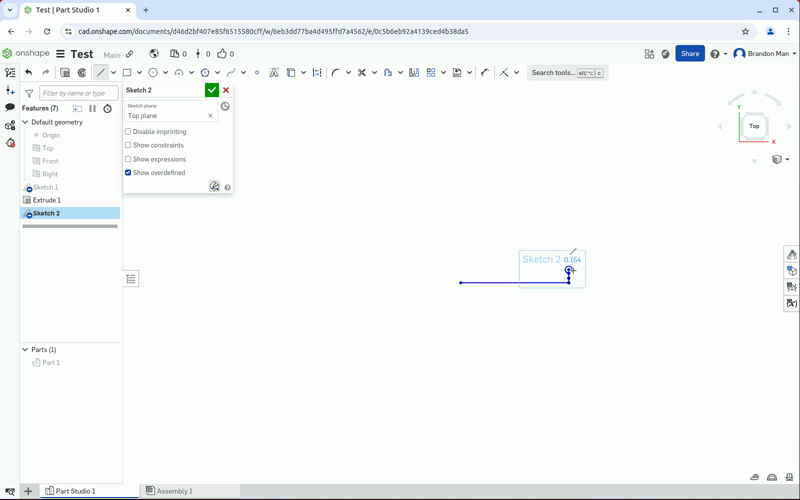
scroll(6)
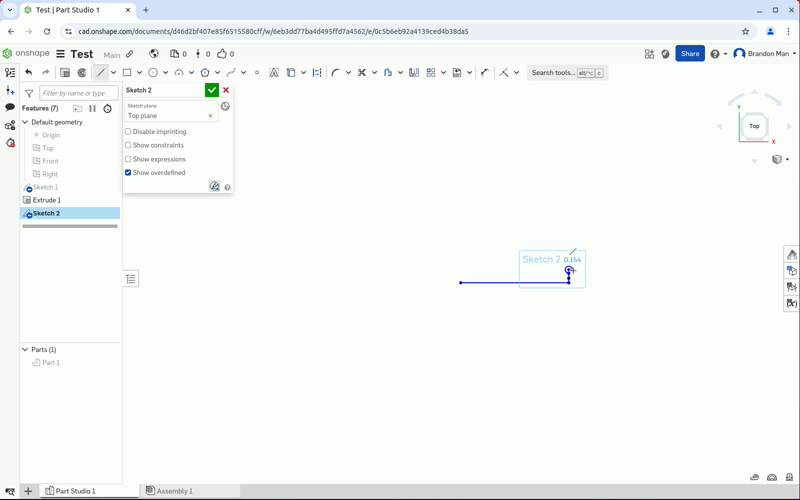
scroll(6)
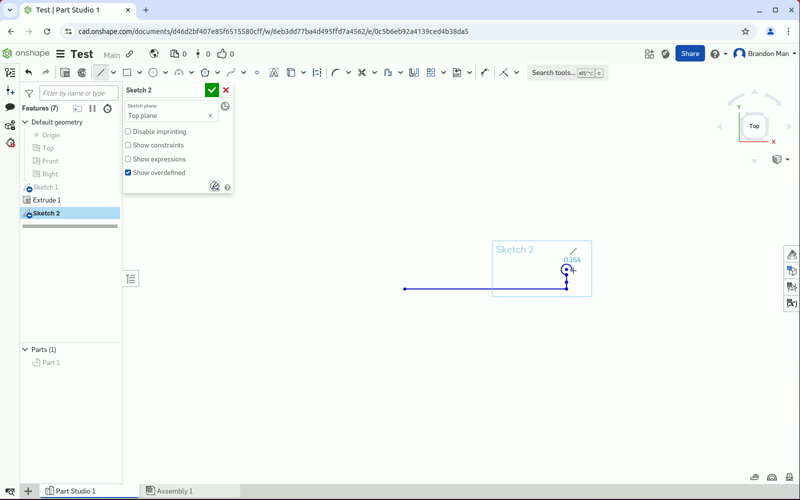
scroll(6)
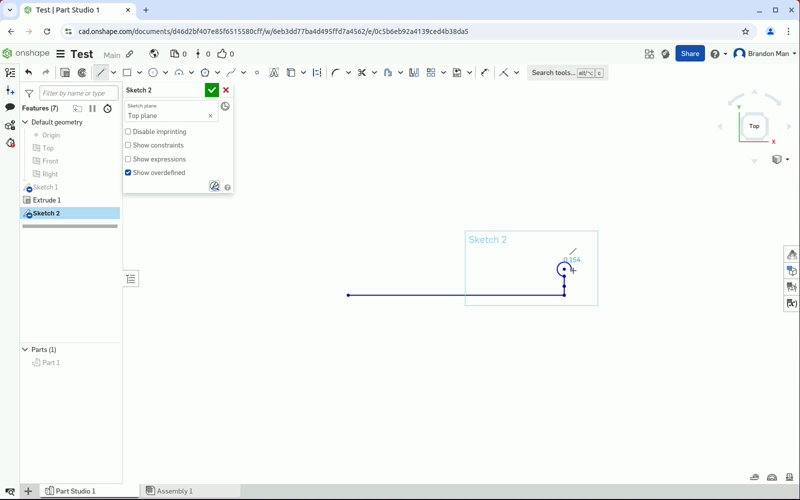
scroll(6)
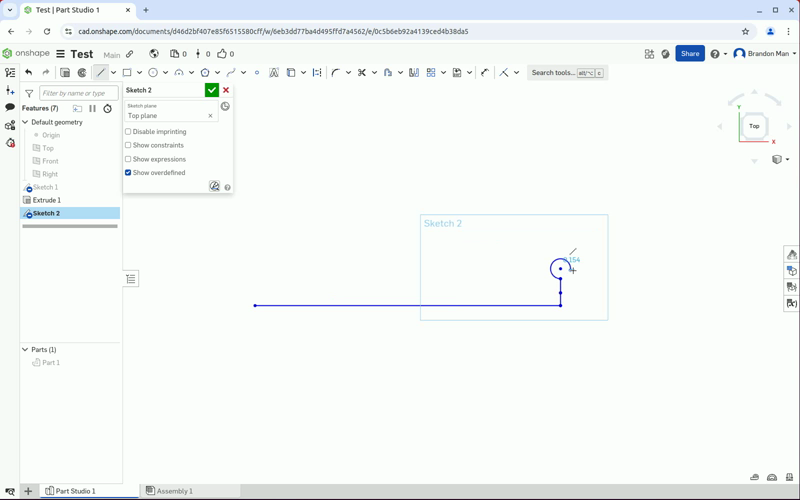
scroll(6)
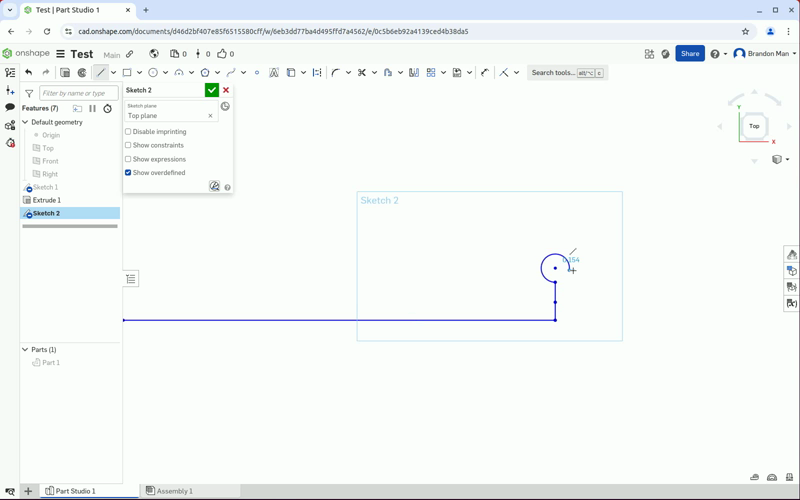
scroll(6)
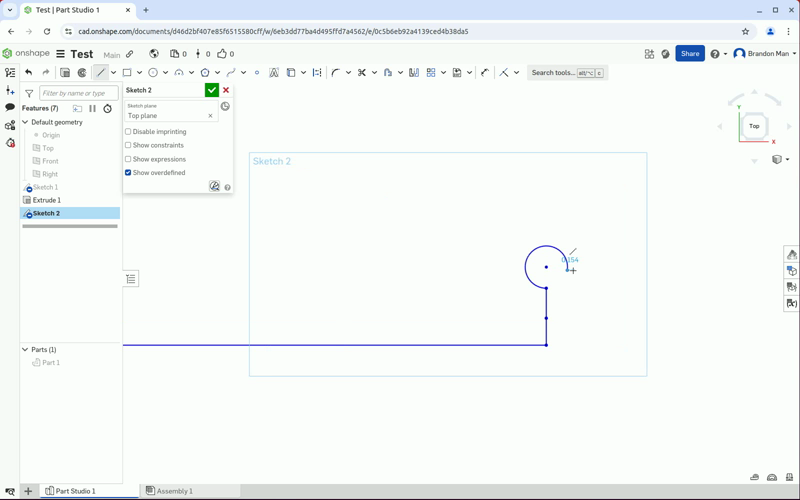
scroll(6)
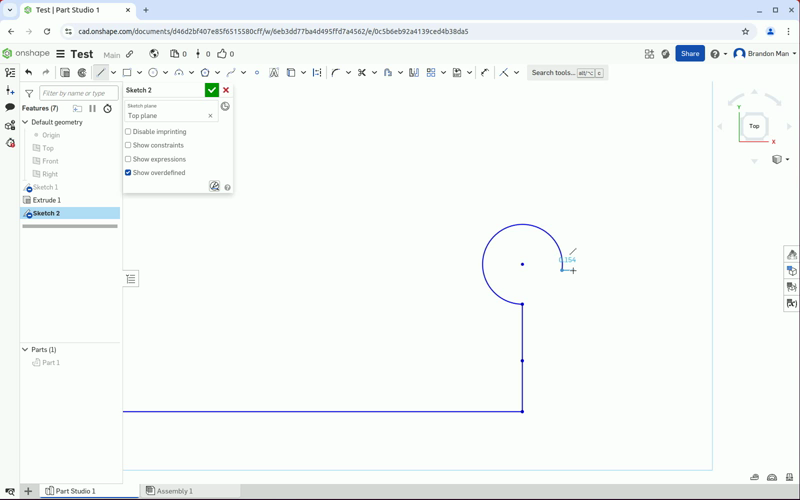
click(573, 270)
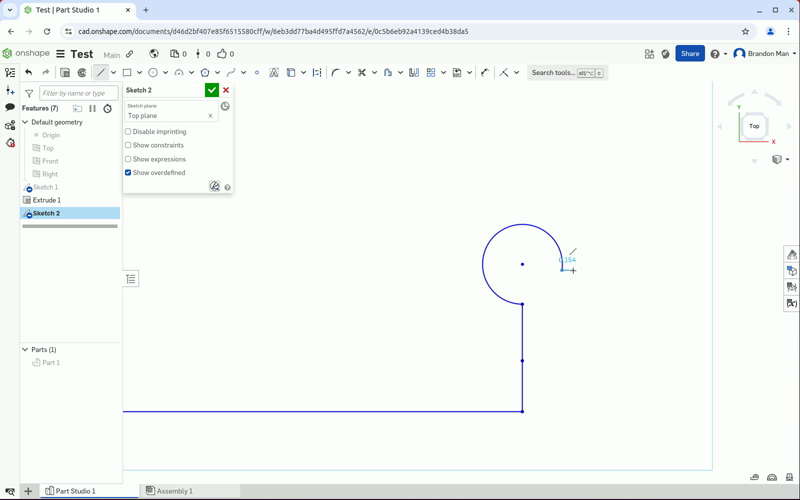
scroll(-6)
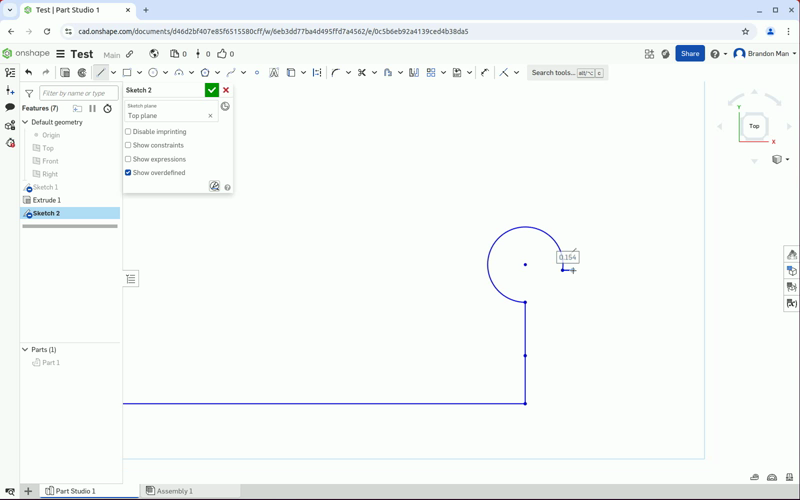
scroll(-6)
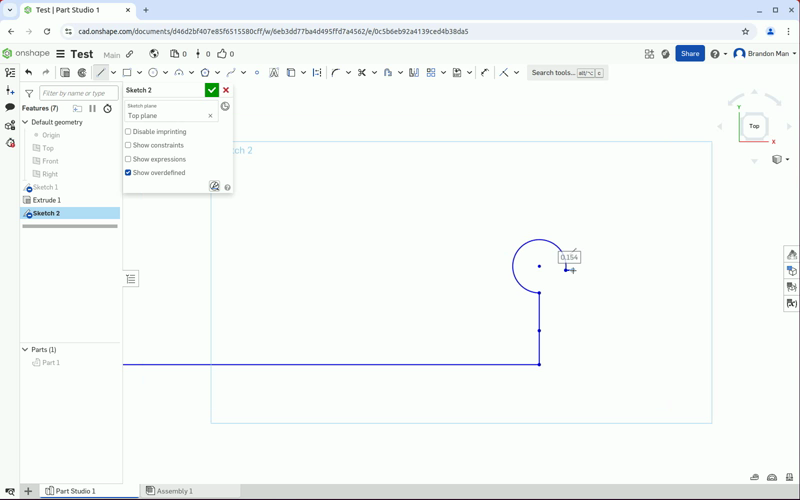
scroll(-6)
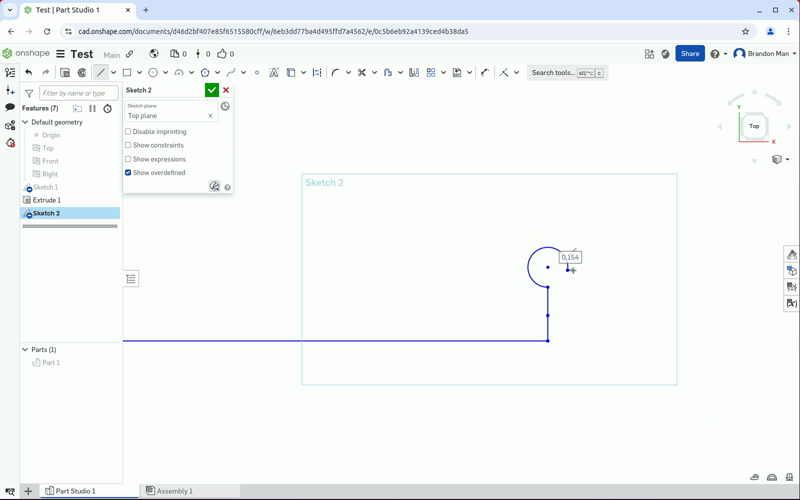
scroll(-6)
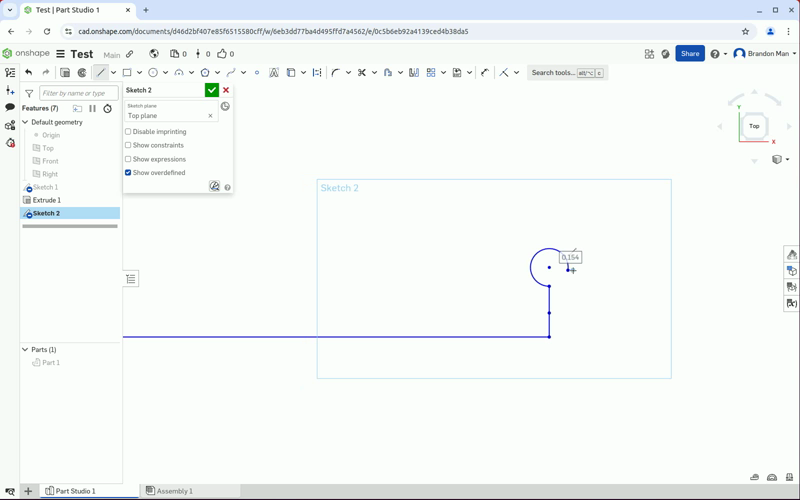
scroll(-6)
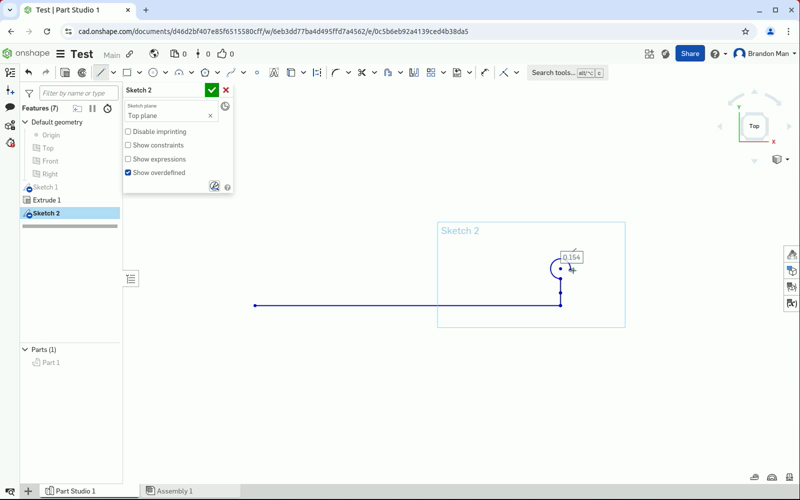
scroll(-6)
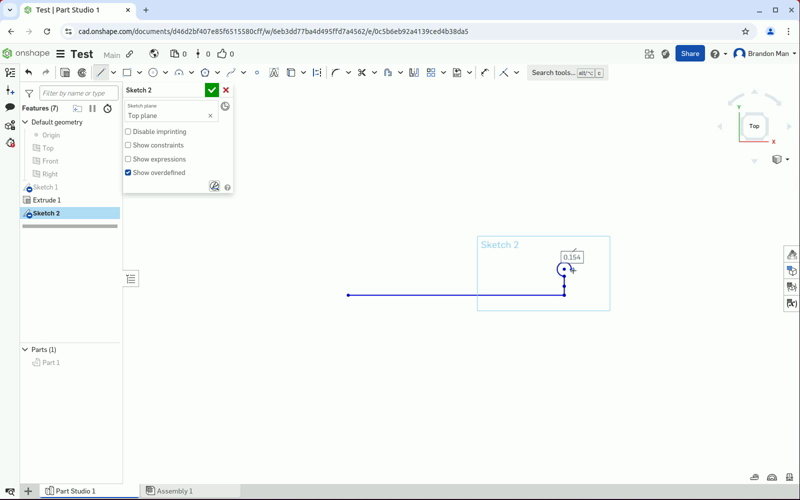
scroll(-6)
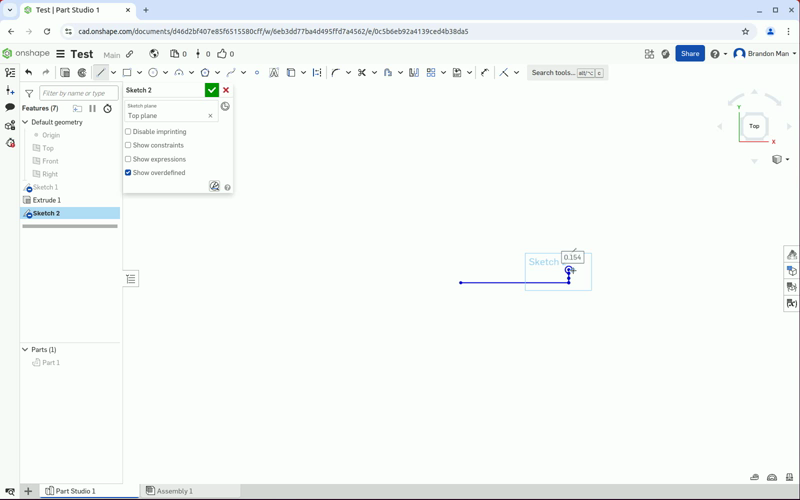
key_up(shift)
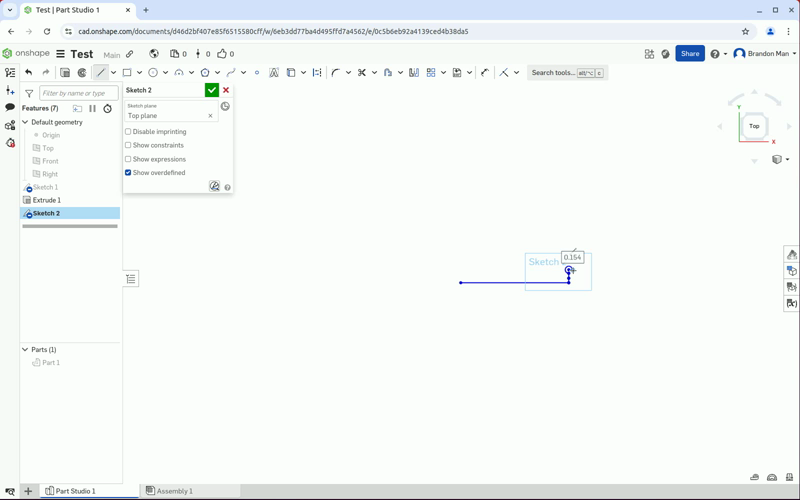
key_down(shift)
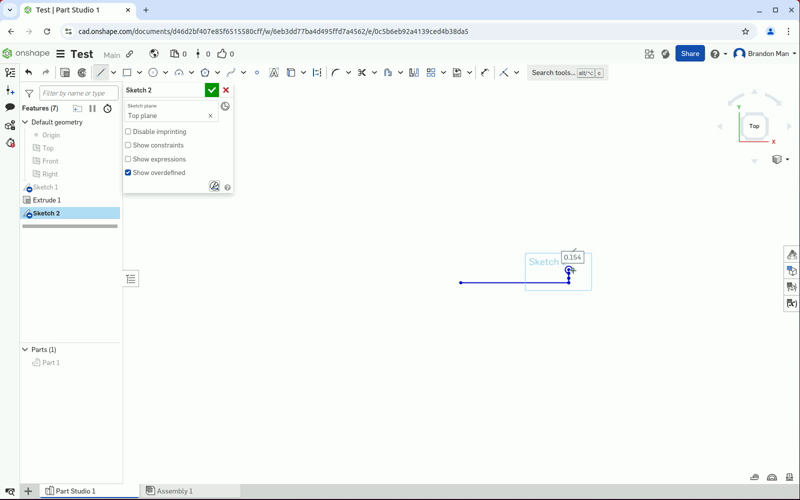
mouse_move(589, 270)
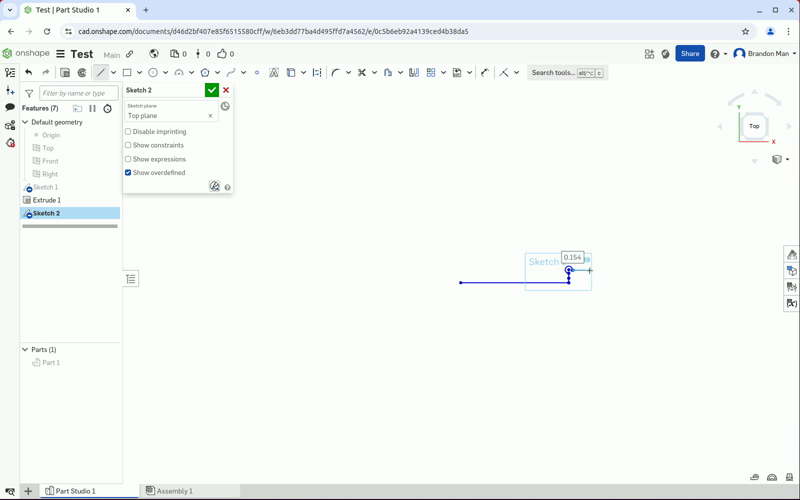
mouse_move(573, 221)
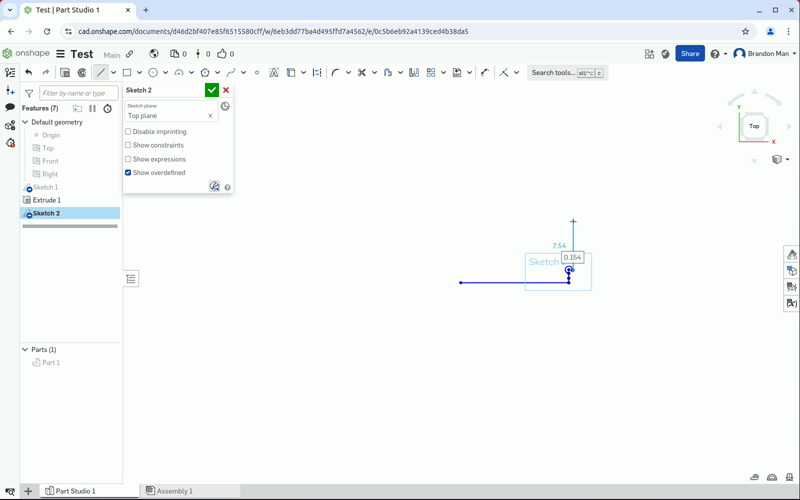
click(573, 221)
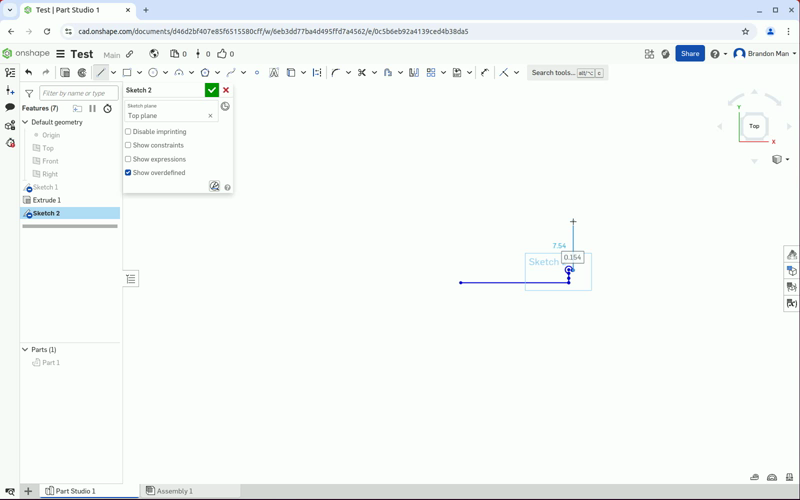
key_up(shift)
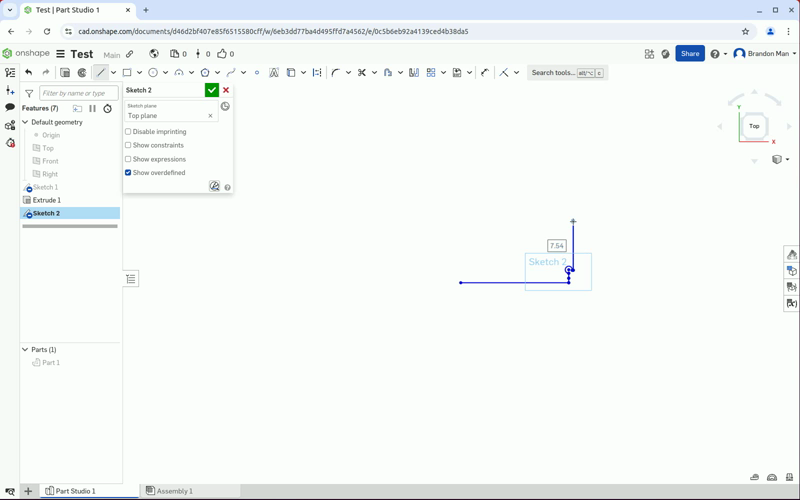
key_down(shift)
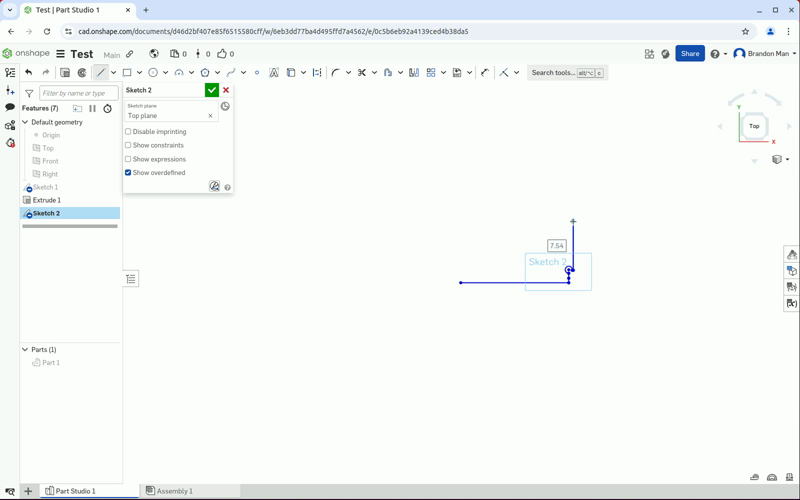
mouse_move(589, 221)
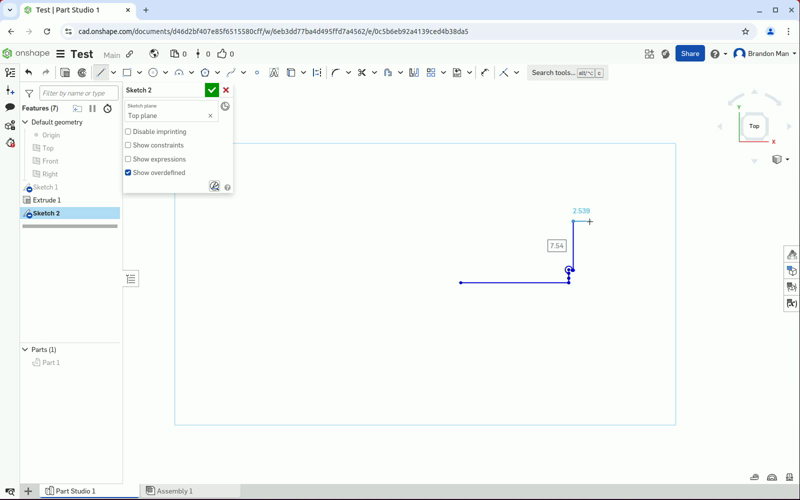
mouse_move(568, 216)
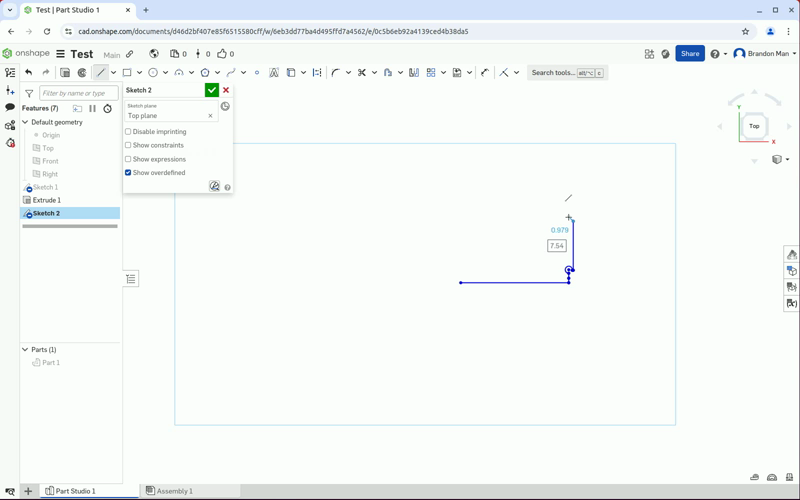
scroll(6)
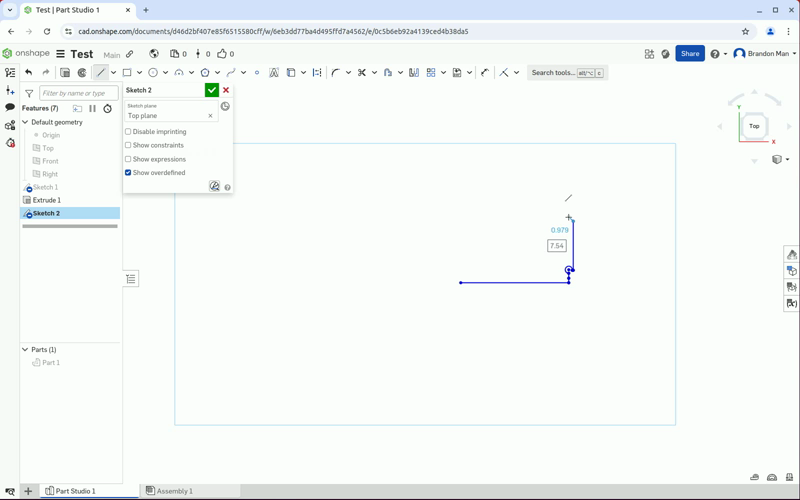
scroll(6)
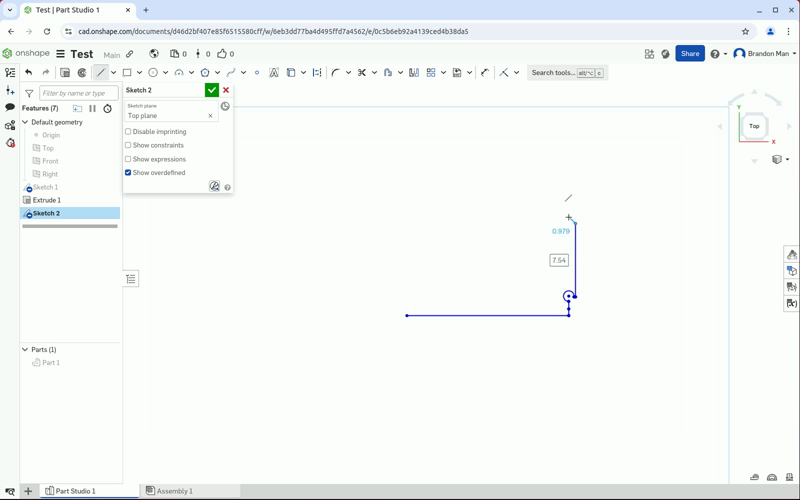
scroll(6)
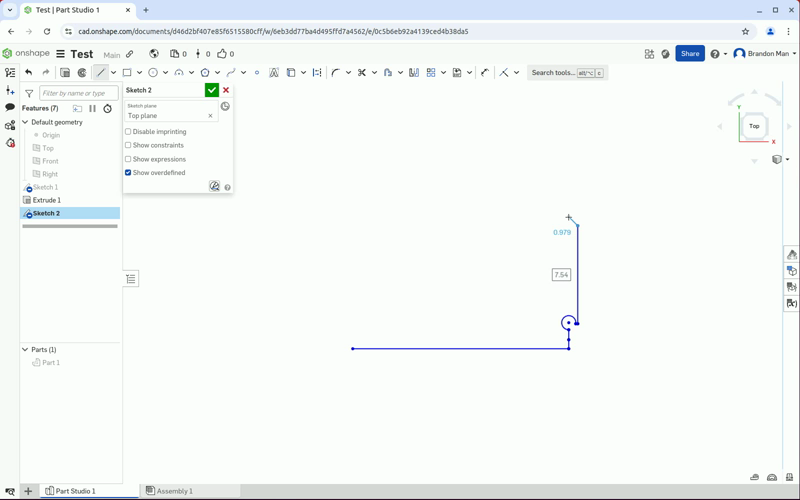
scroll(6)
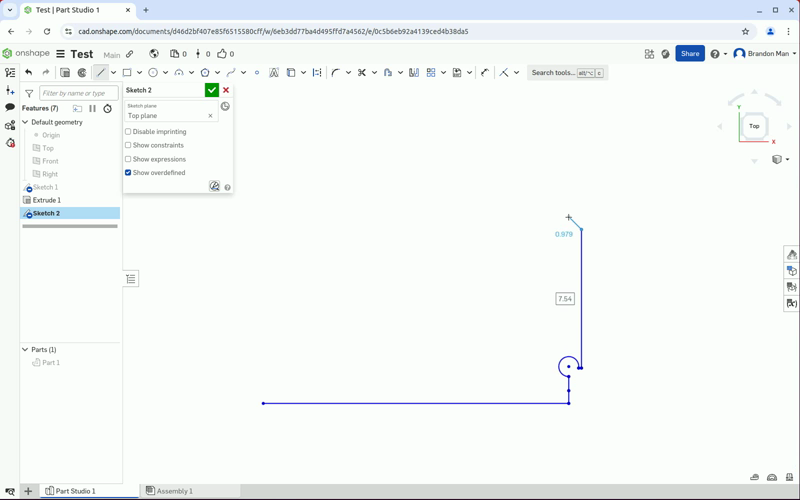
scroll(6)
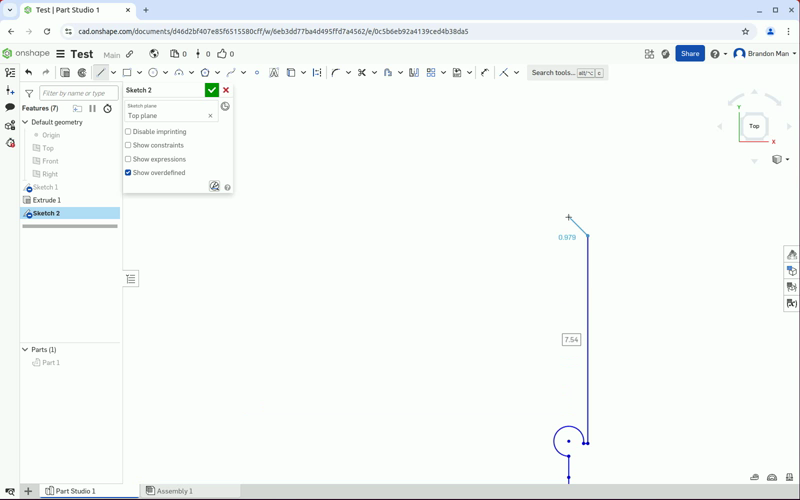
scroll(6)
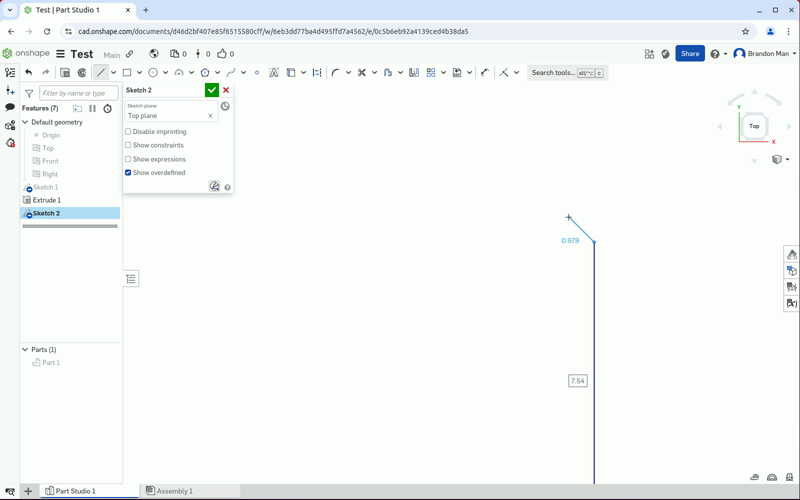
scroll(6)
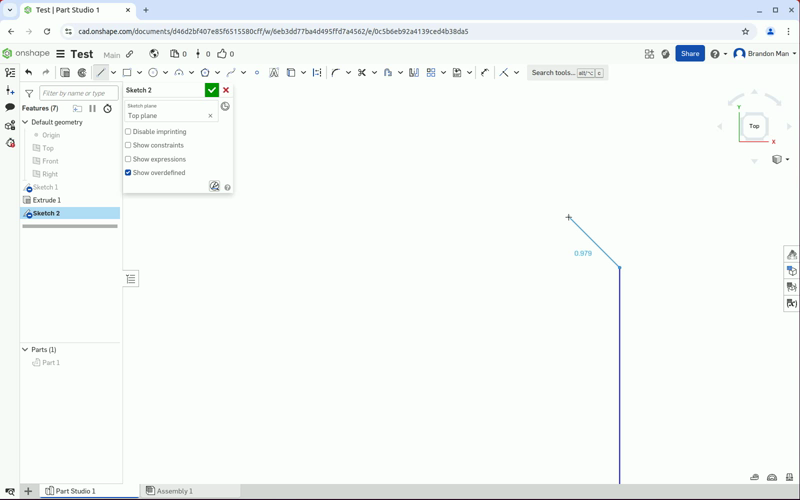
click(568, 216)
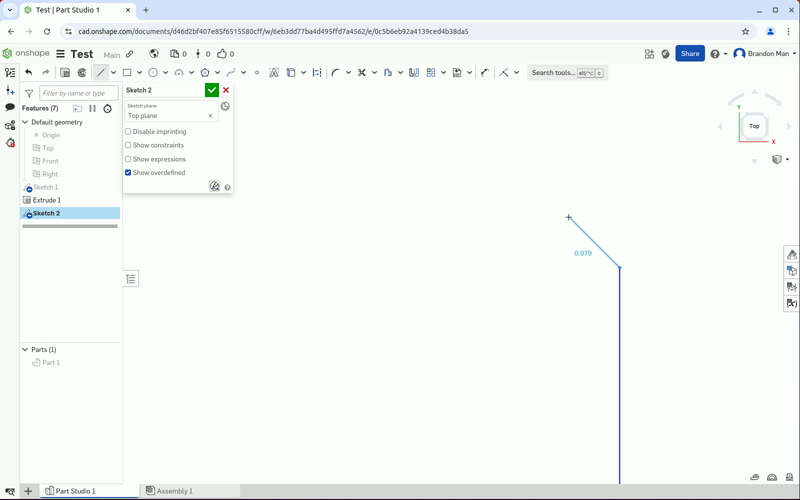
scroll(-6)
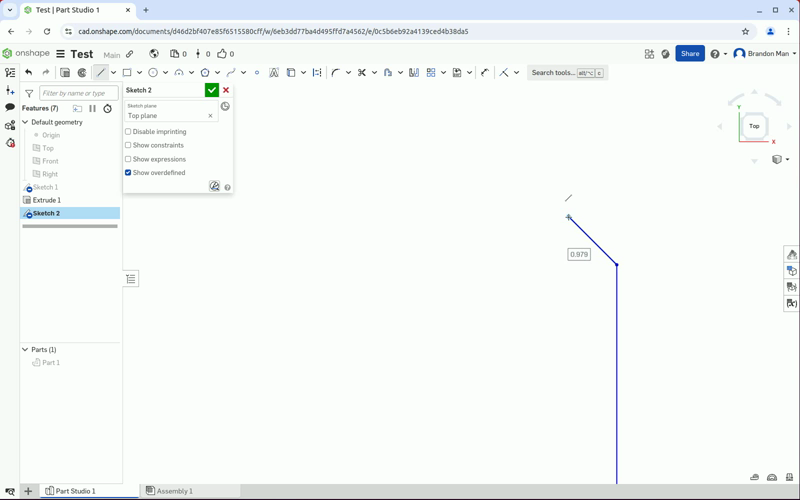
scroll(-6)
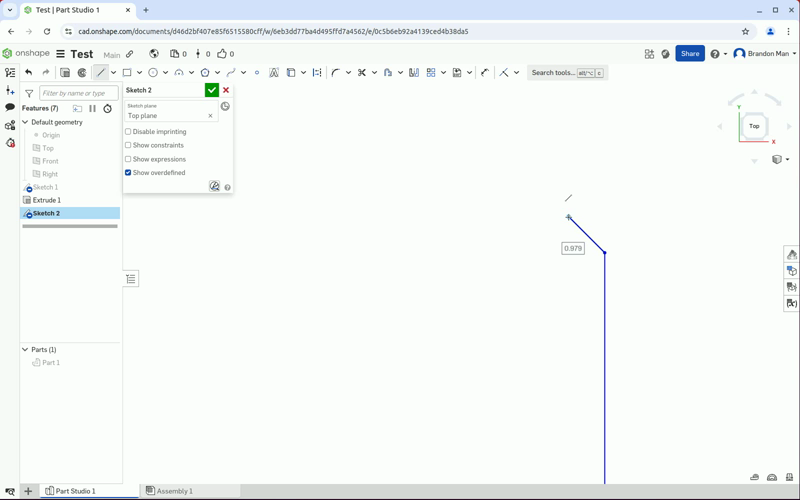
scroll(-6)
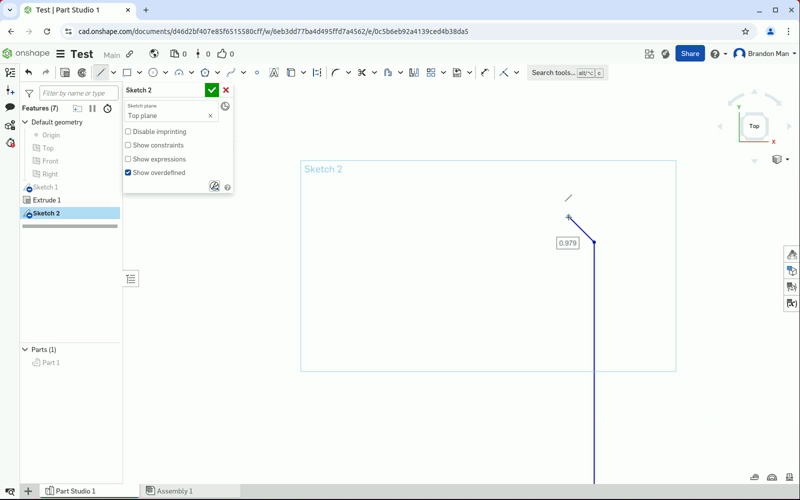
scroll(-6)
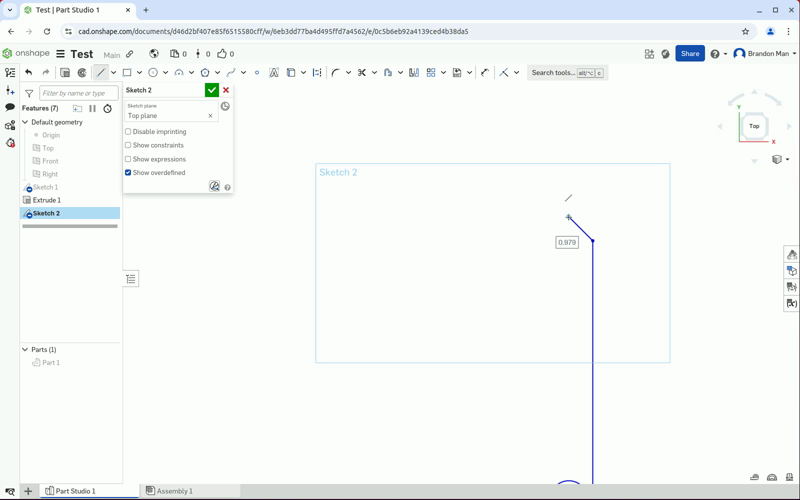
scroll(-6)
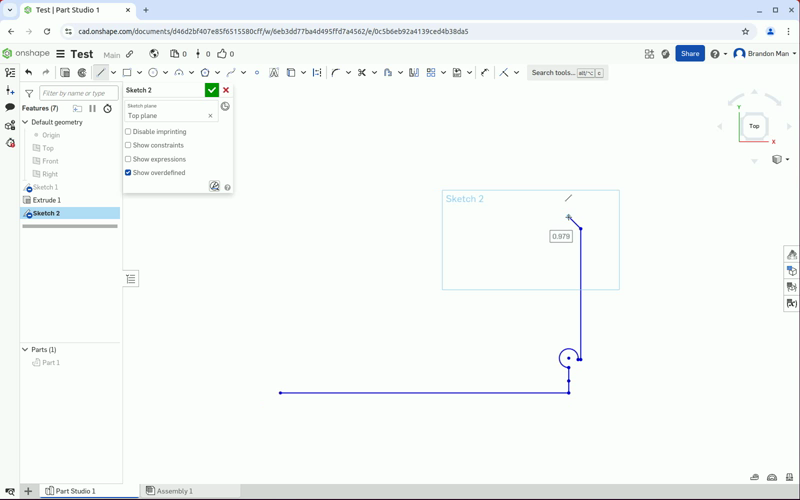
scroll(-6)
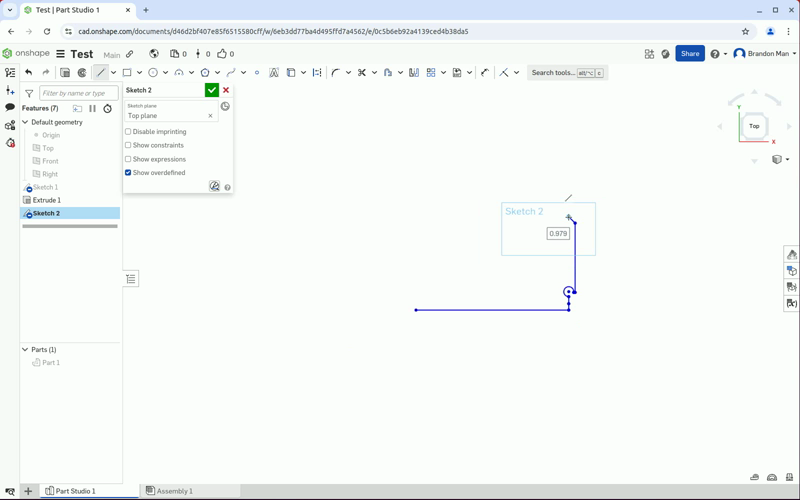
scroll(-6)
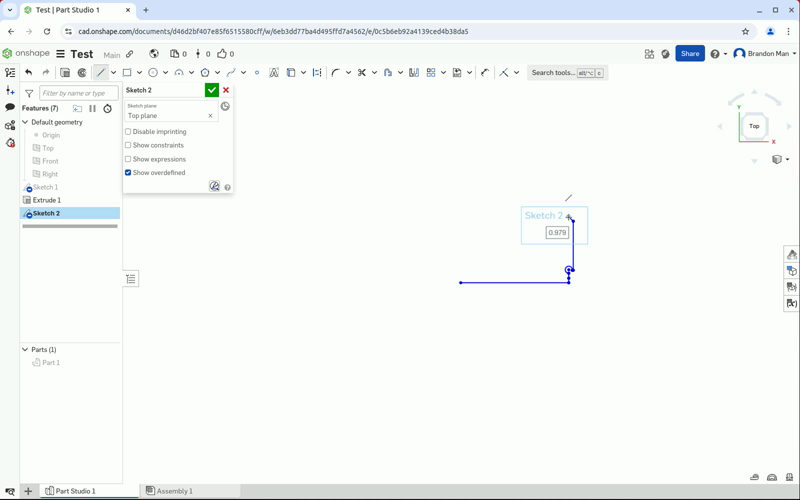
key_up(shift)
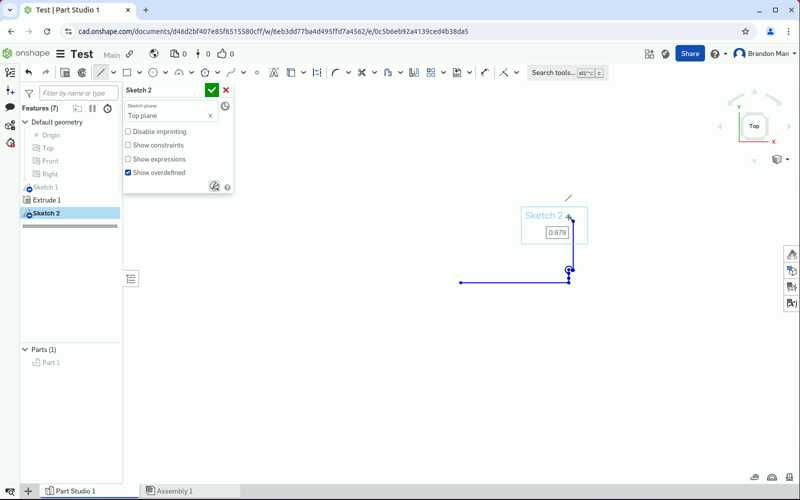
key_down(shift)
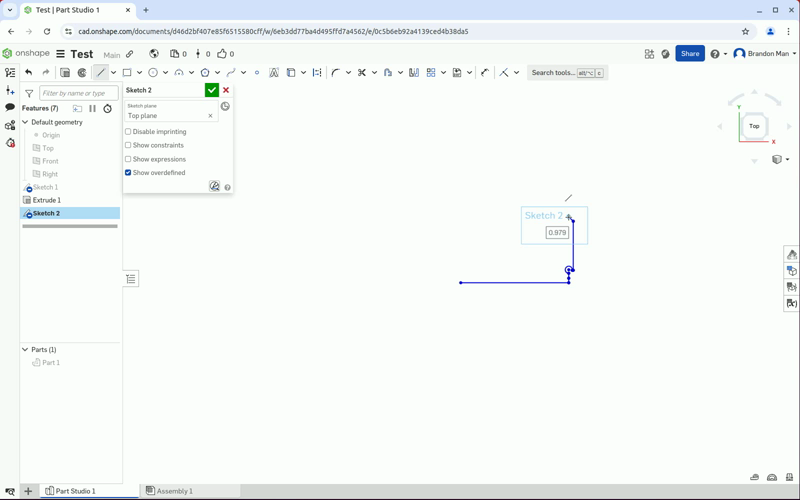
mouse_move(589, 216)
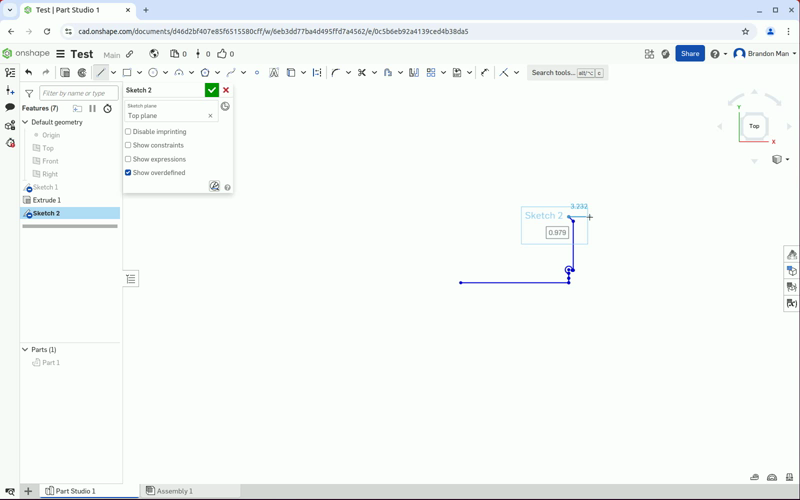
mouse_move(568, 197)
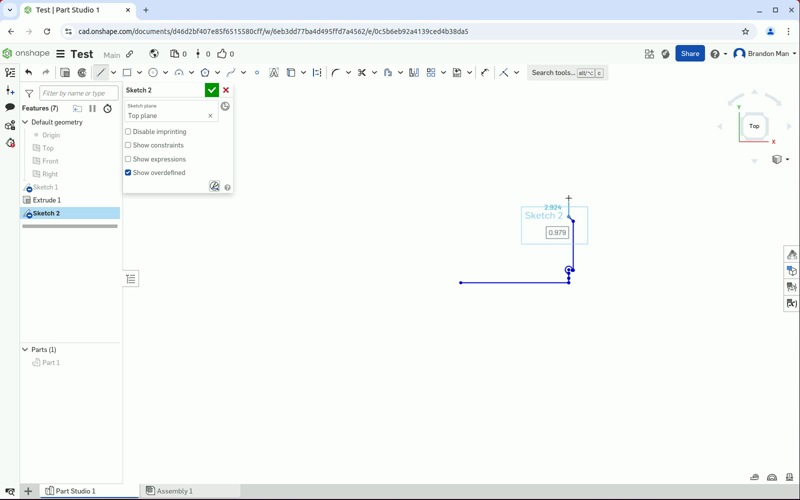
click(568, 197)
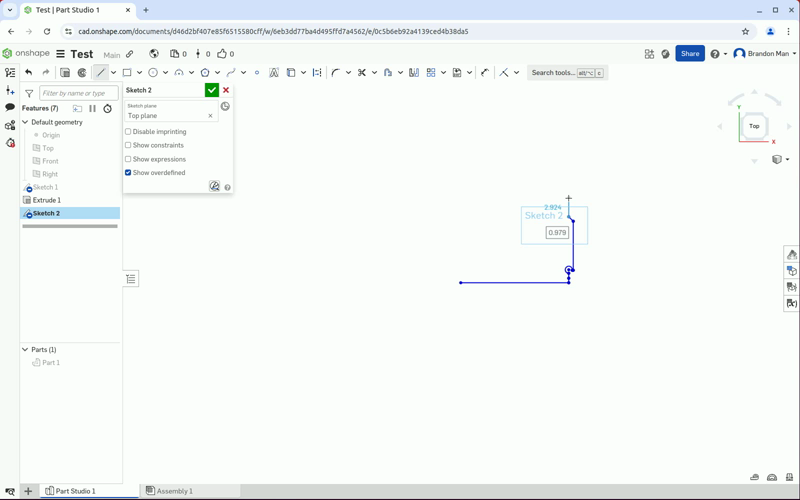
key_up(shift)
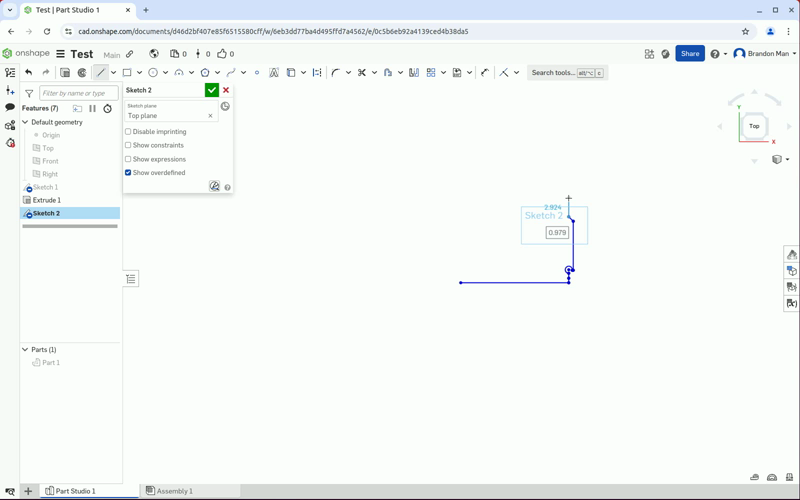
key_down(shift)
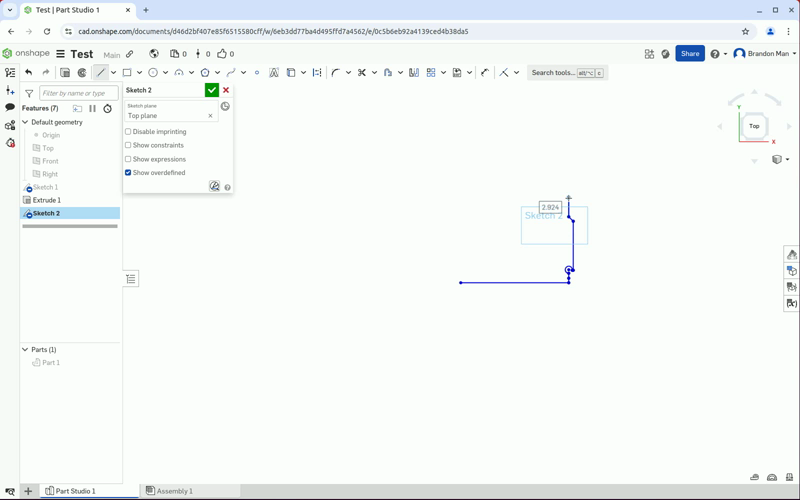
mouse_move(589, 197)
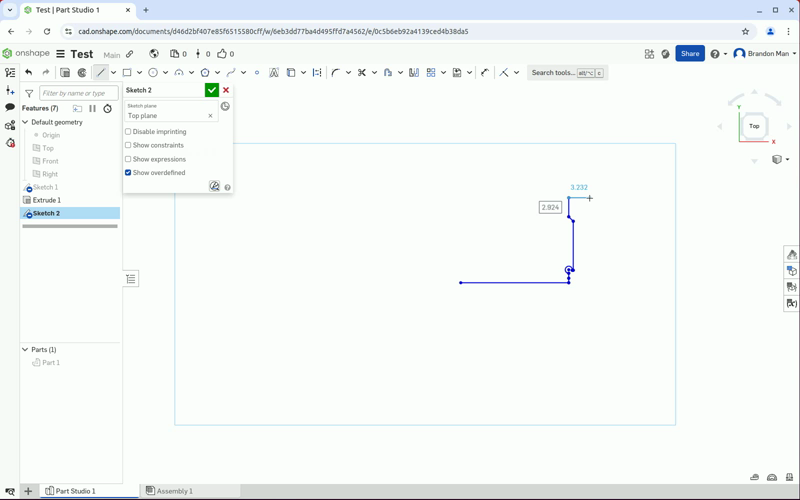
mouse_move(566, 195)
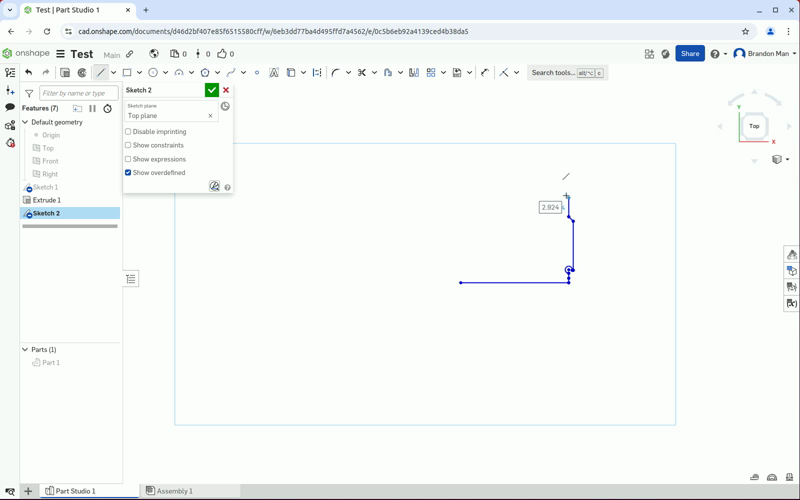
scroll(6)
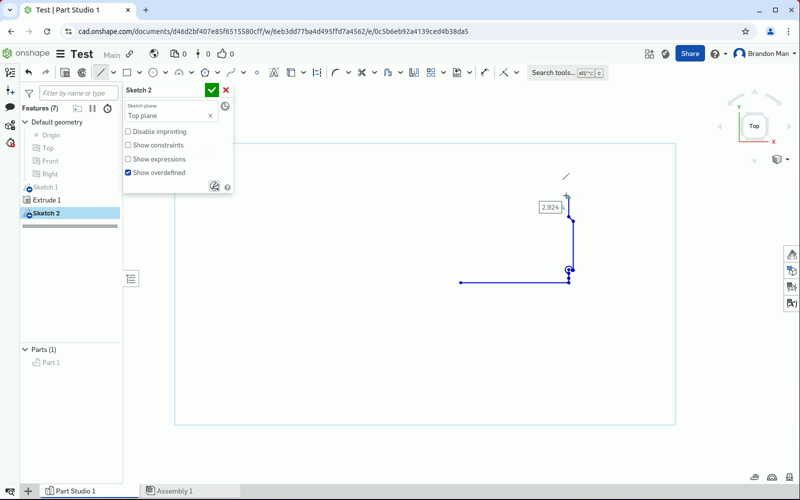
scroll(6)
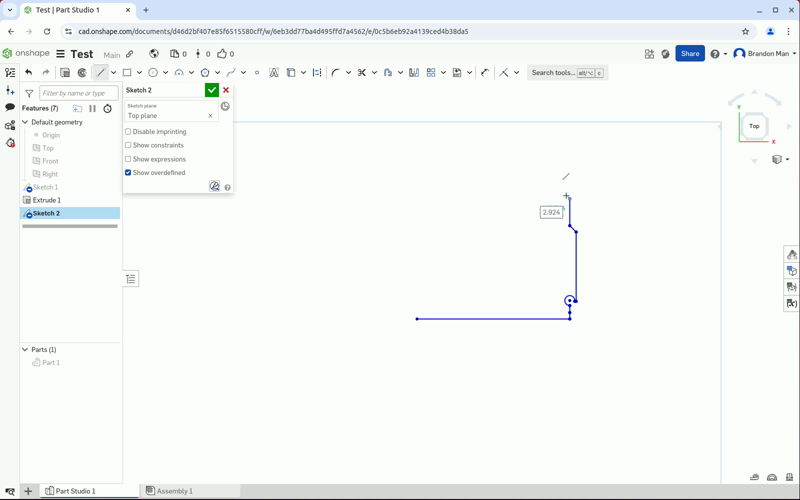
scroll(6)
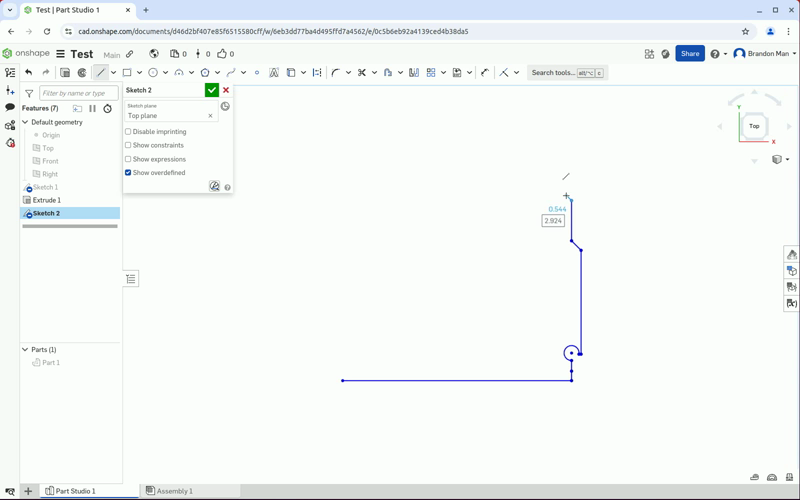
scroll(6)
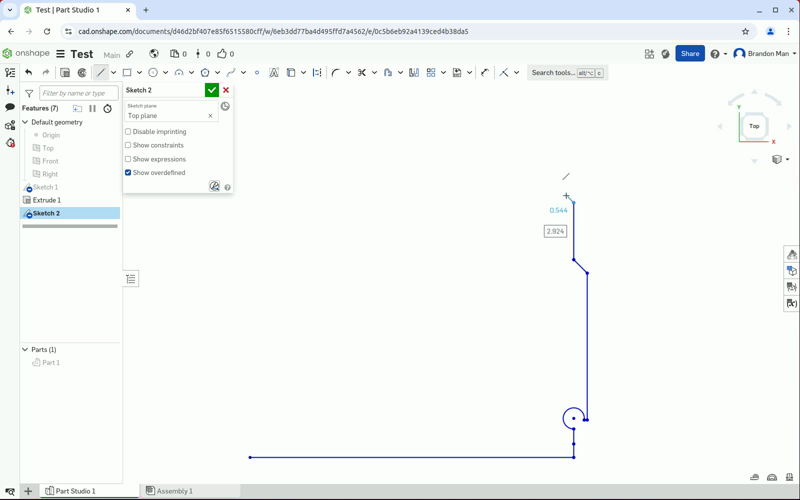
scroll(6)
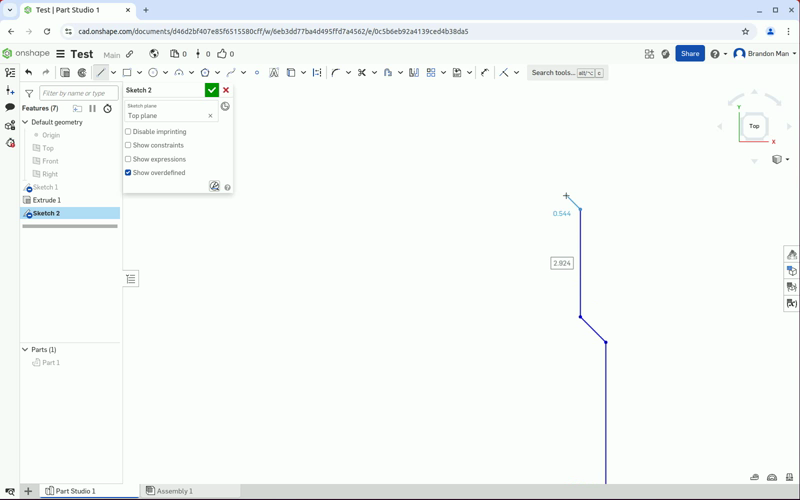
scroll(6)
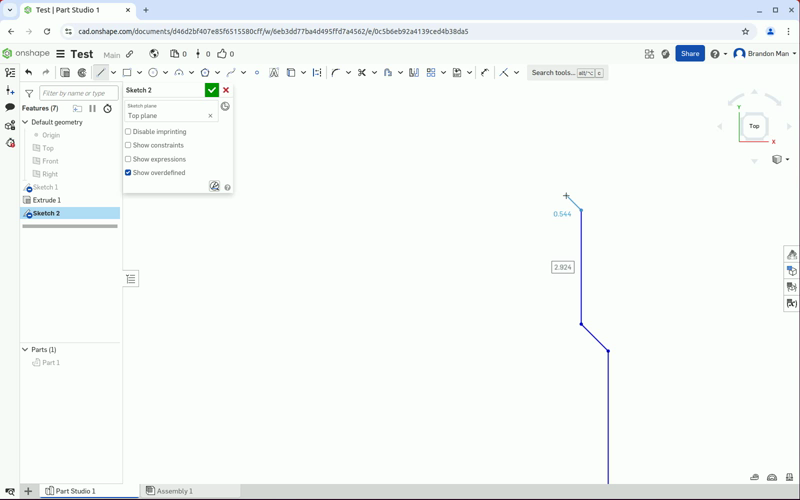
scroll(6)
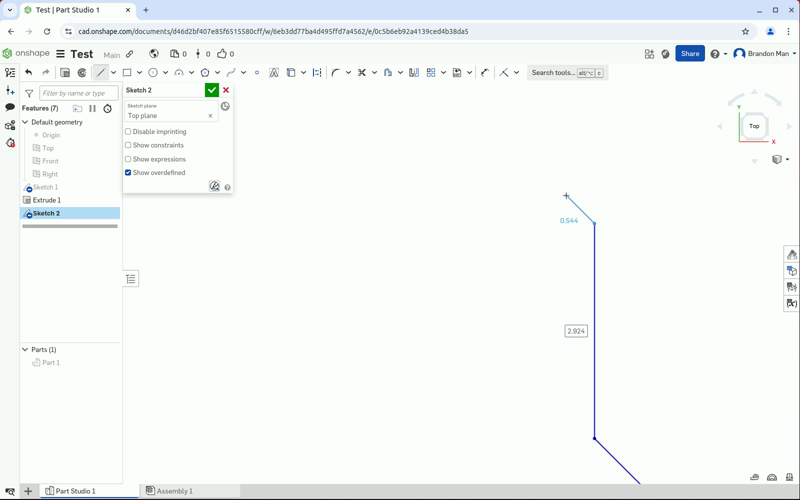
click(566, 195)
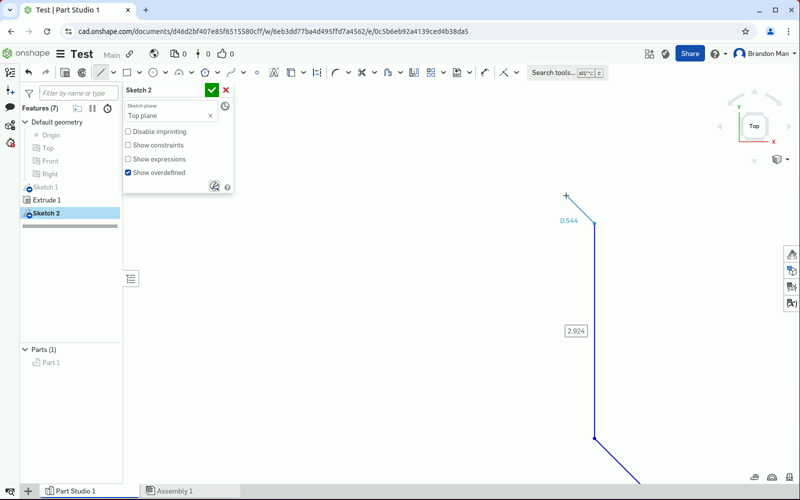
scroll(-6)
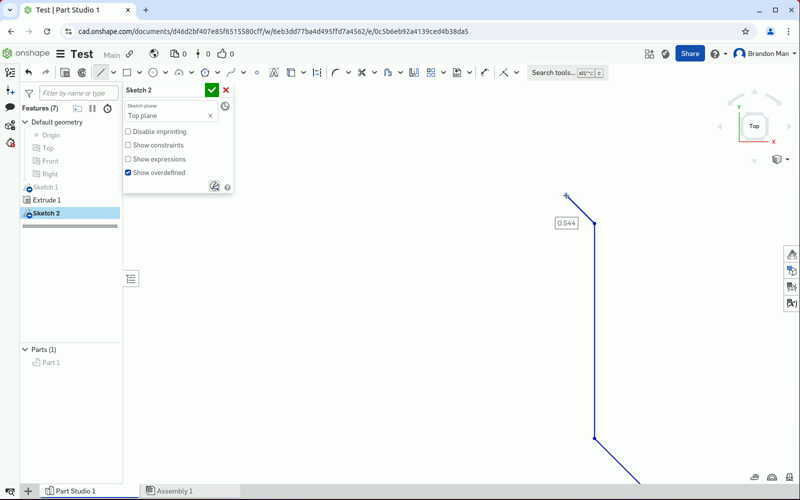
scroll(-6)
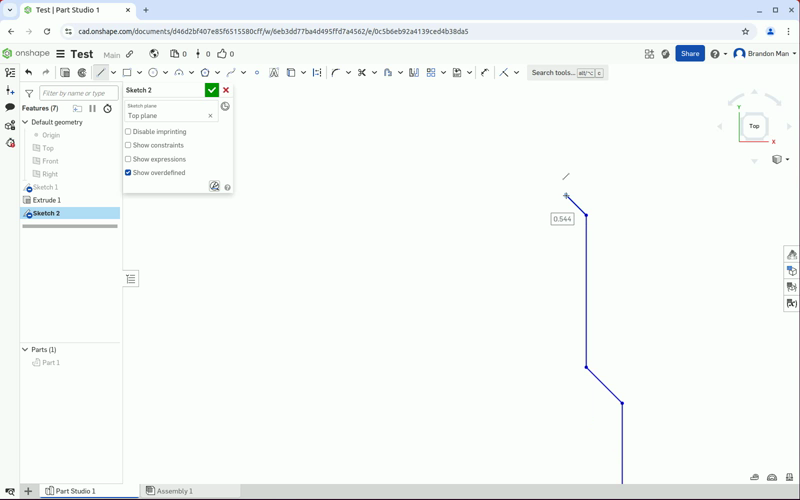
scroll(-6)
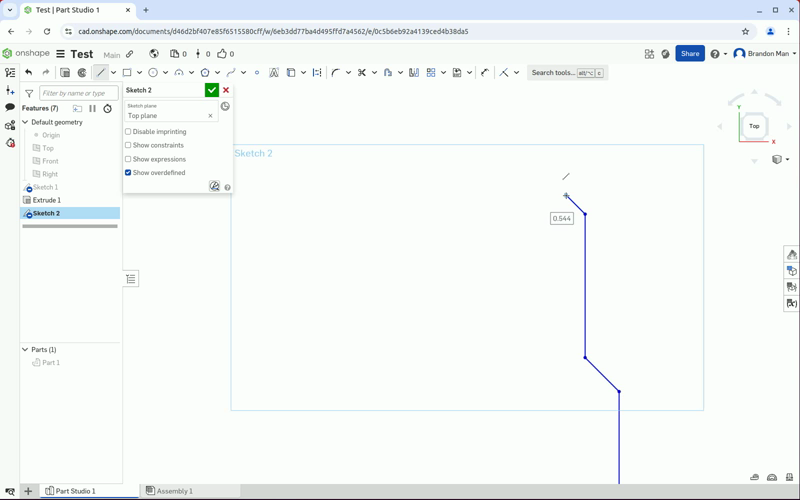
scroll(-6)
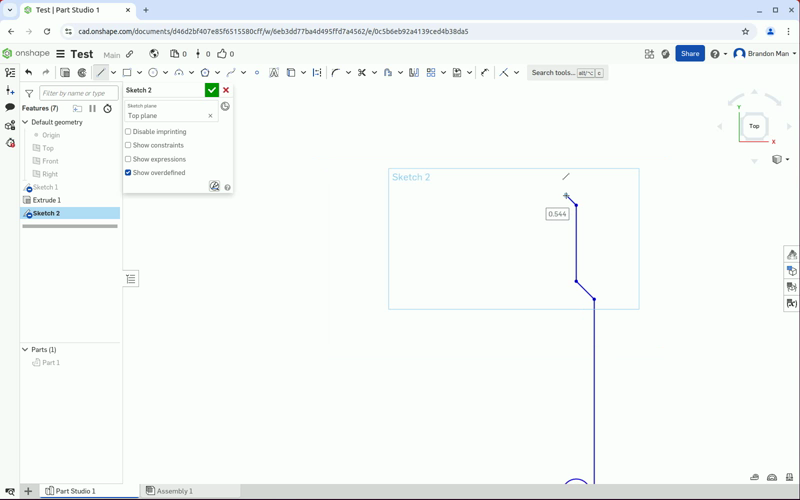
scroll(-6)
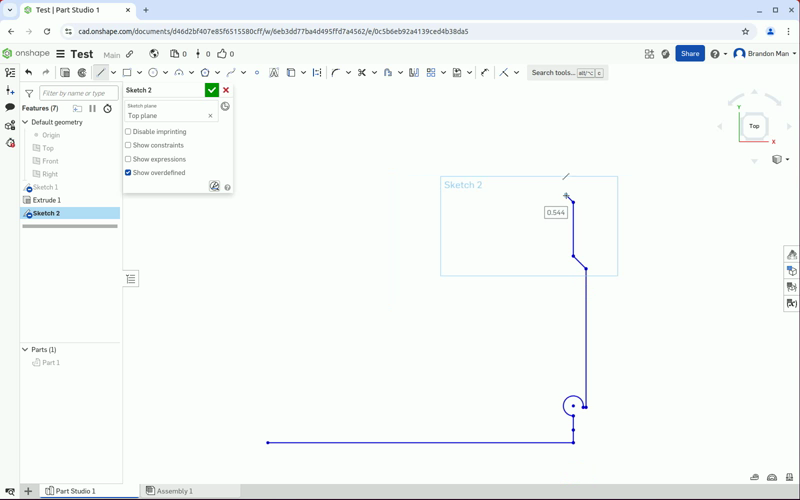
scroll(-6)
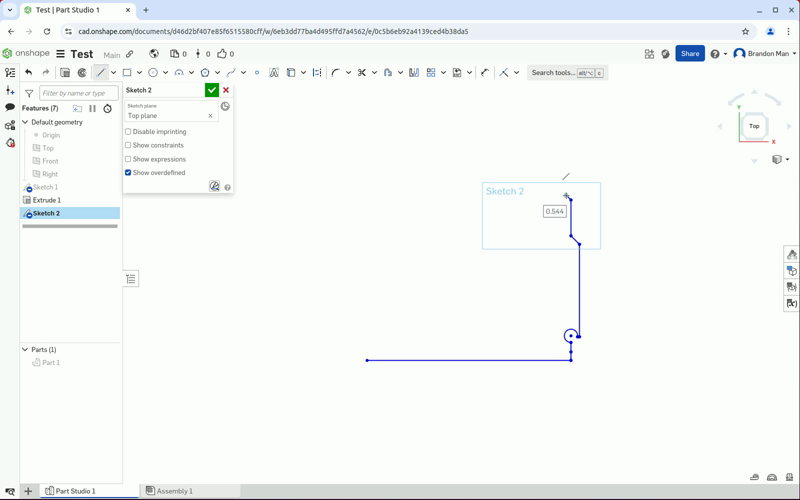
scroll(-6)
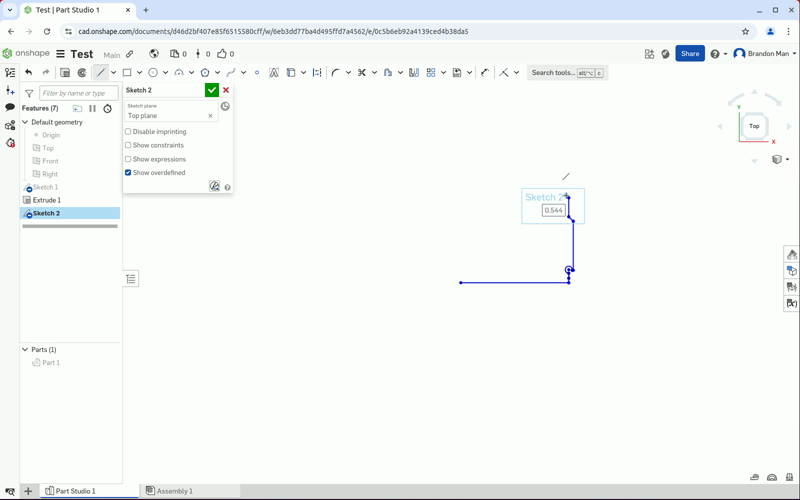
key_up(shift)
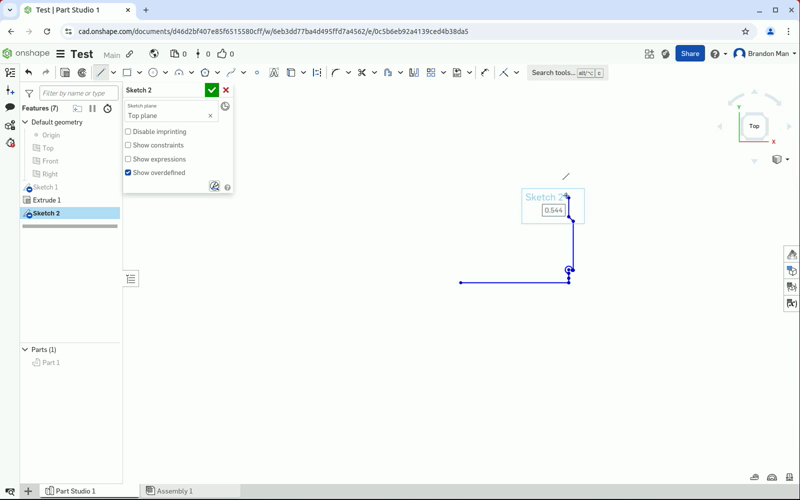
key_down(shift)
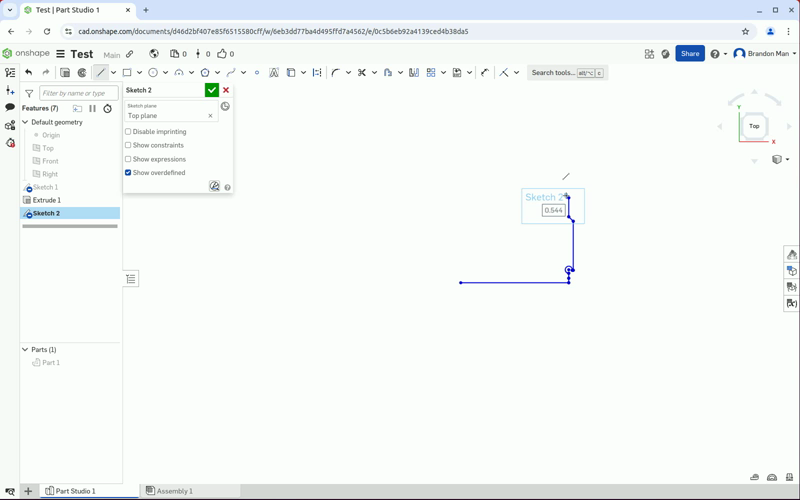
mouse_move(460, 195)
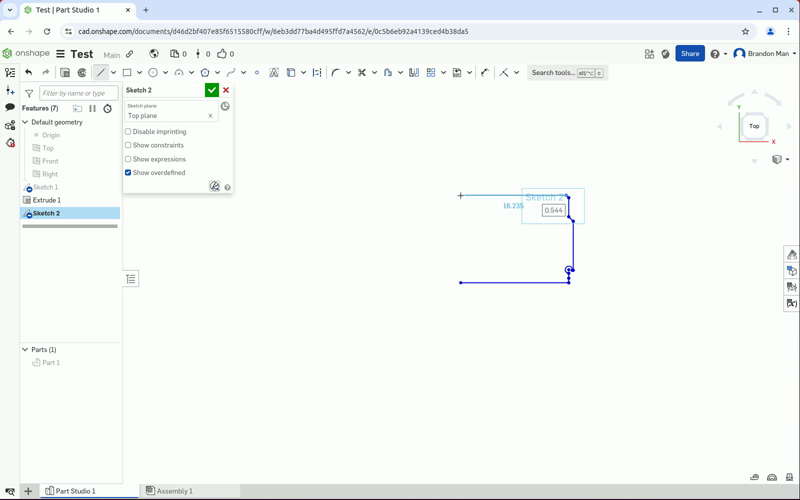
click(460, 195)
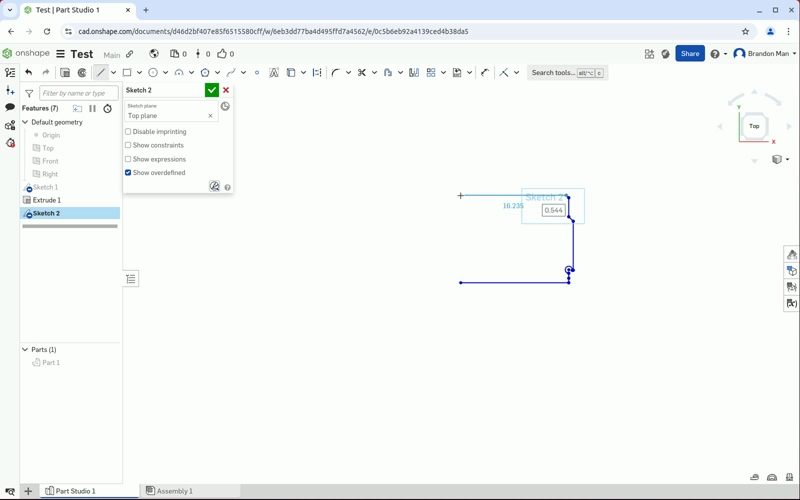
key_up(shift)
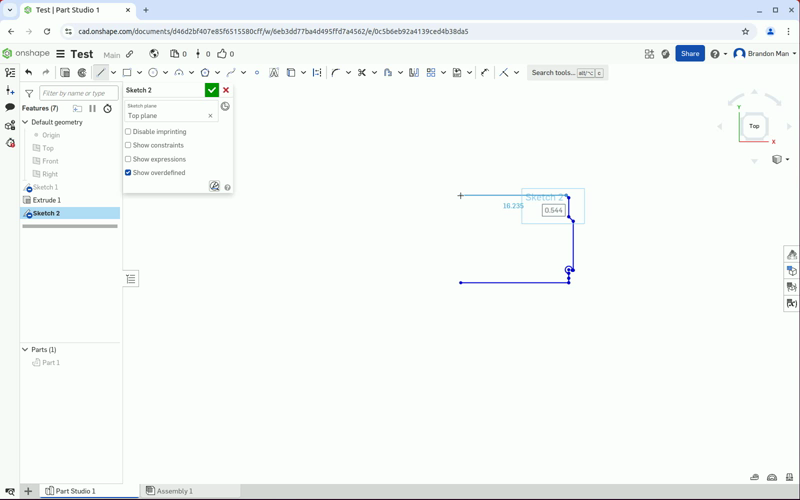
key_down(shift)
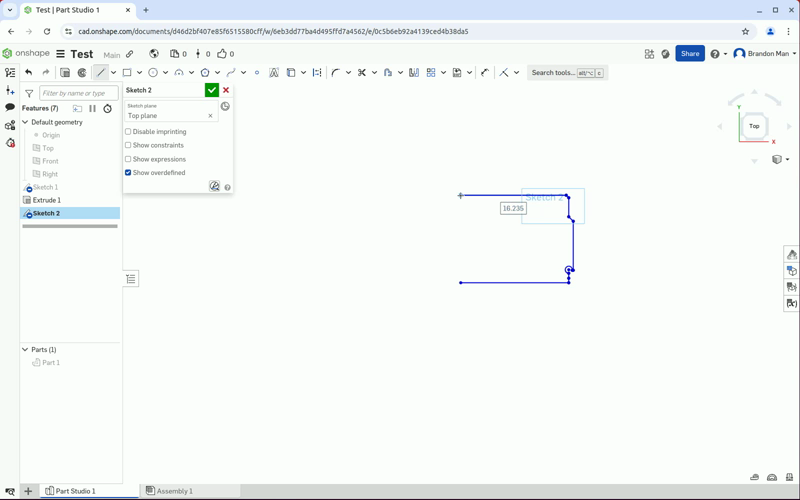
mouse_move(460, 282)
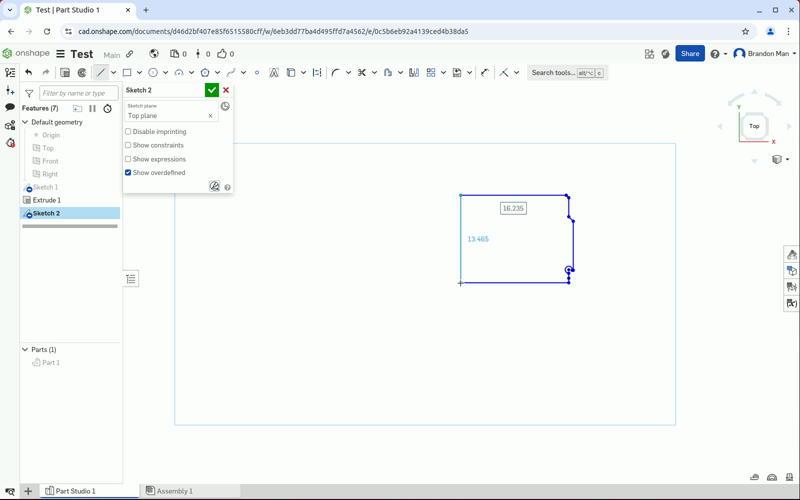
key_up(shift)
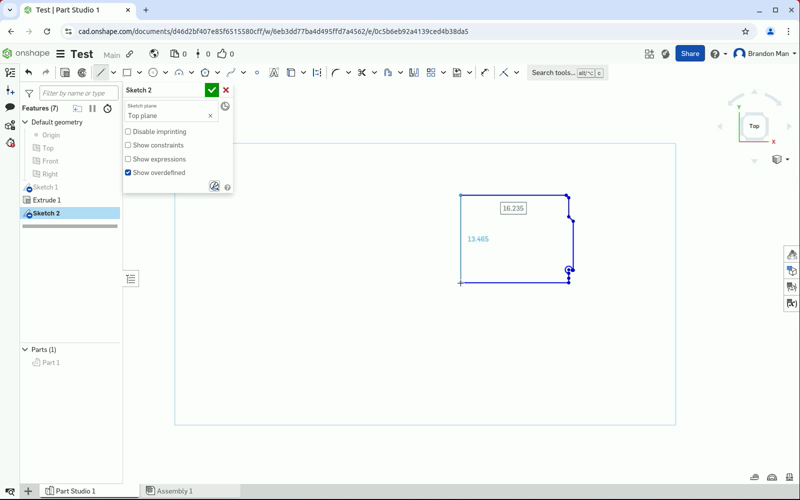
click(460, 282)
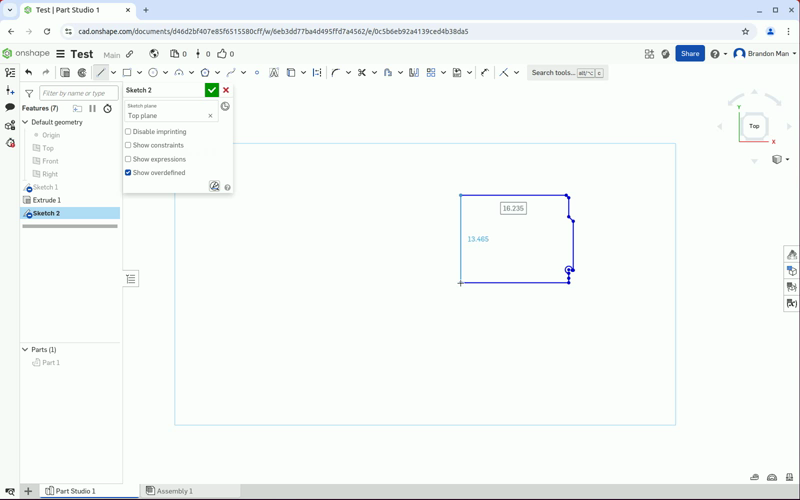
key(esc)
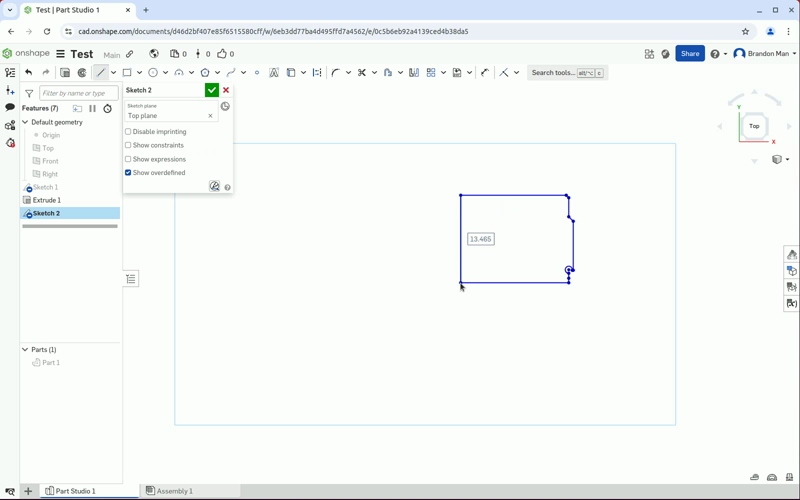
key(c)
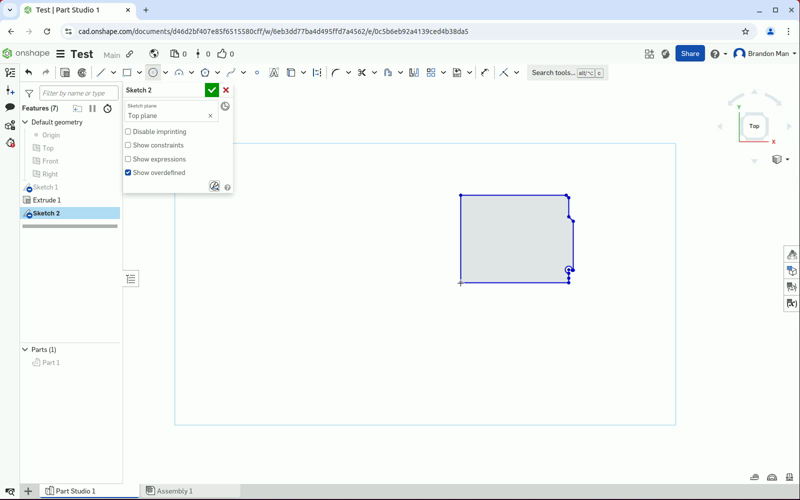
key_down(shift)
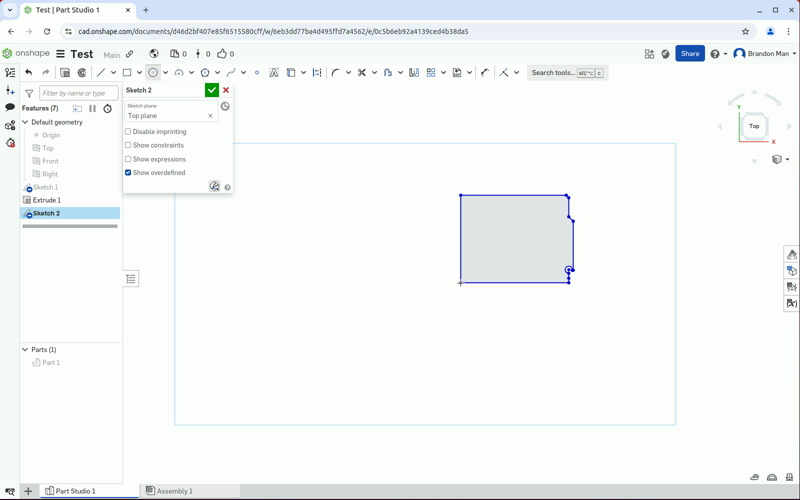
mouse_move(483, 278)
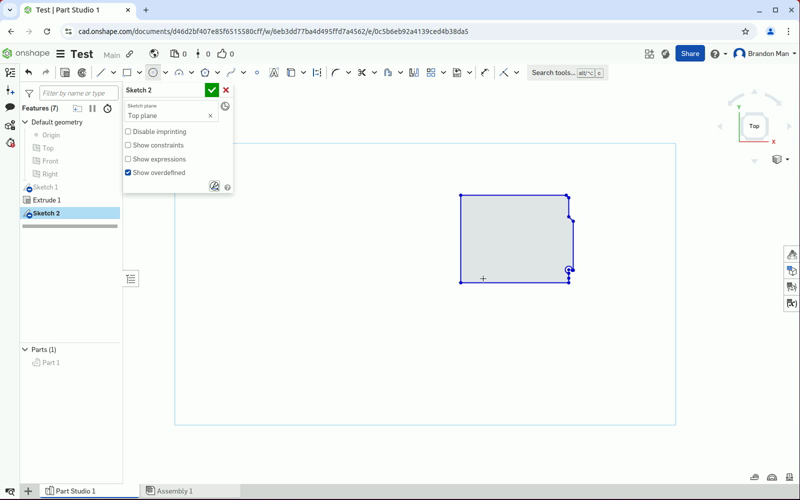
click(483, 278)
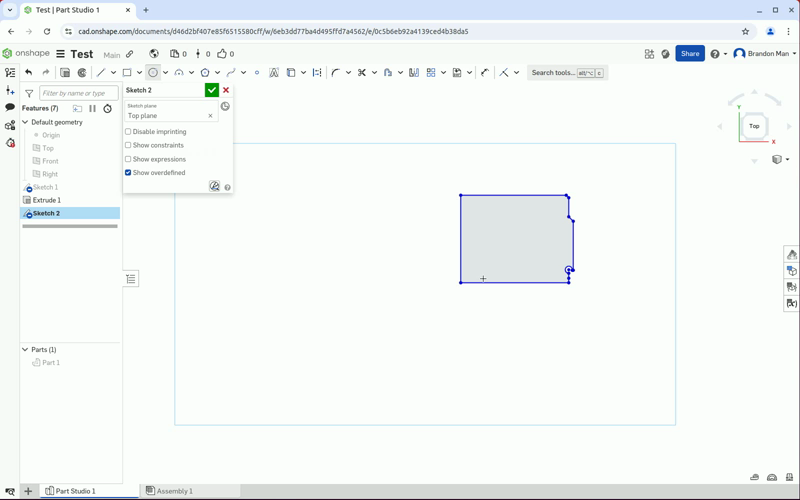
key_up(shift)
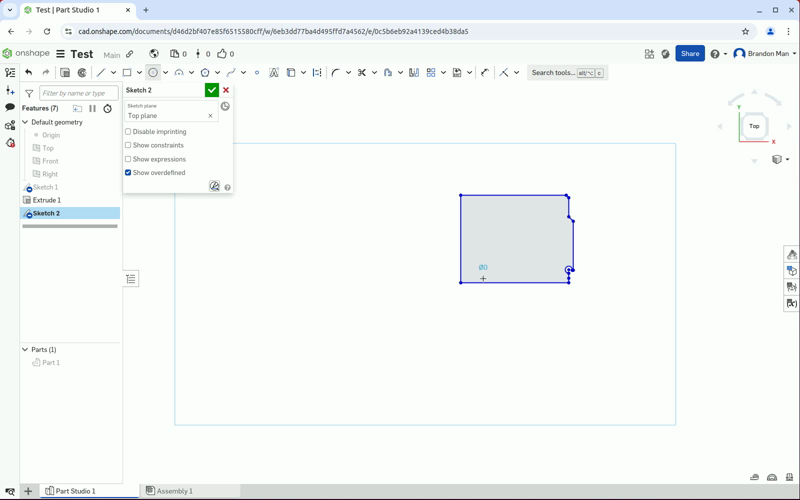
mouse_move(485, 278)
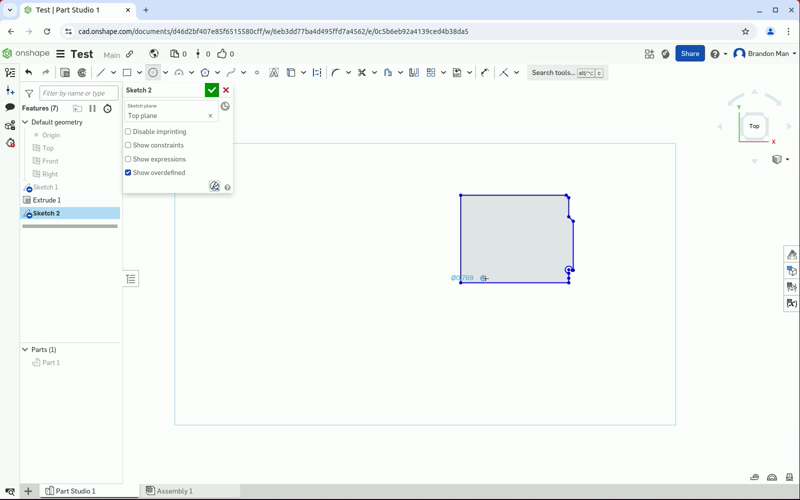
scroll(6)
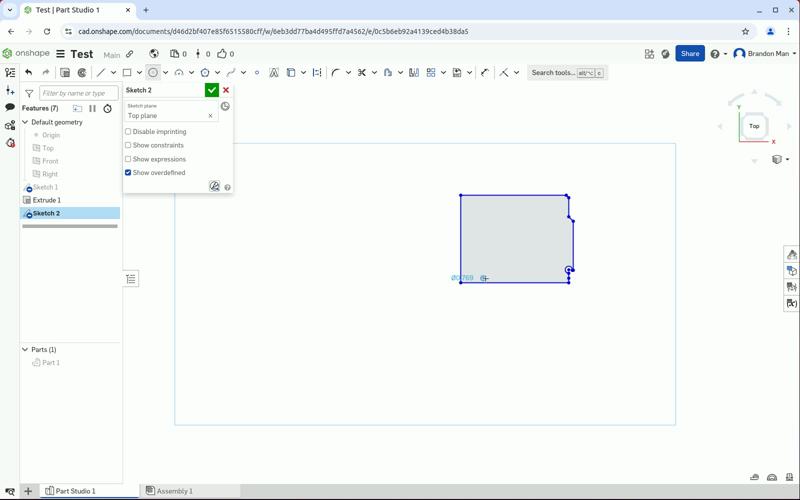
scroll(6)
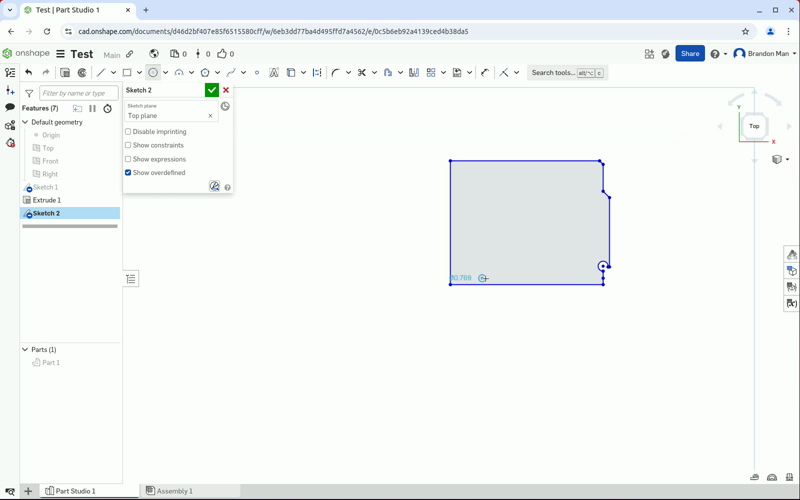
scroll(6)
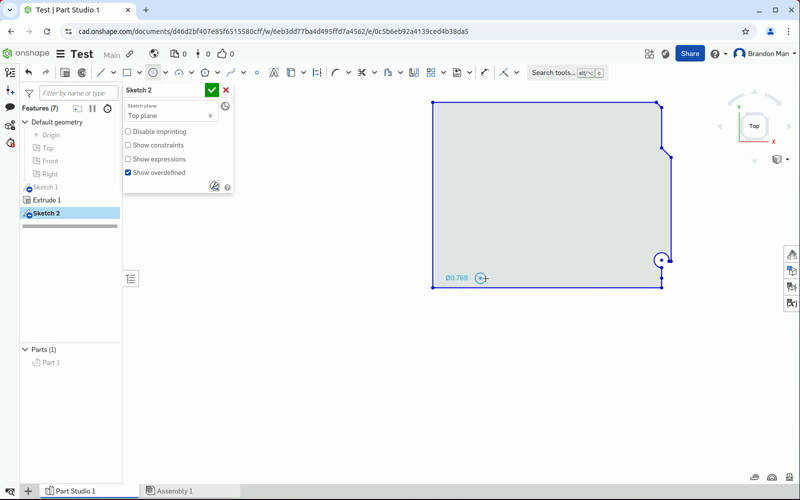
scroll(6)
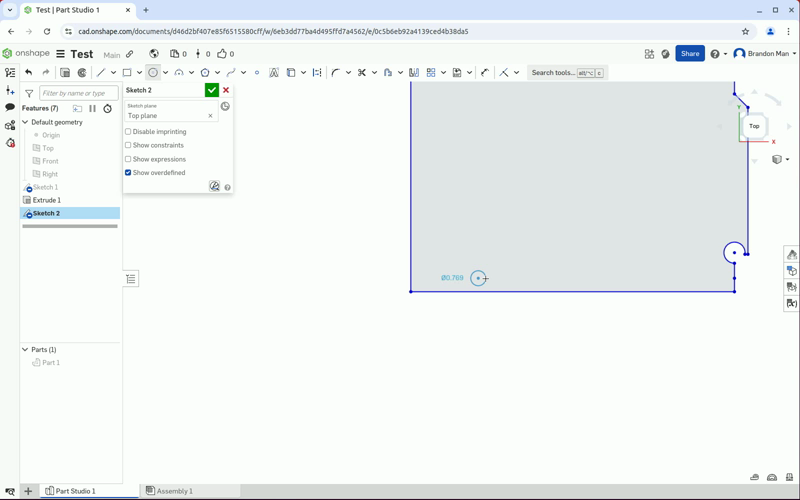
scroll(6)
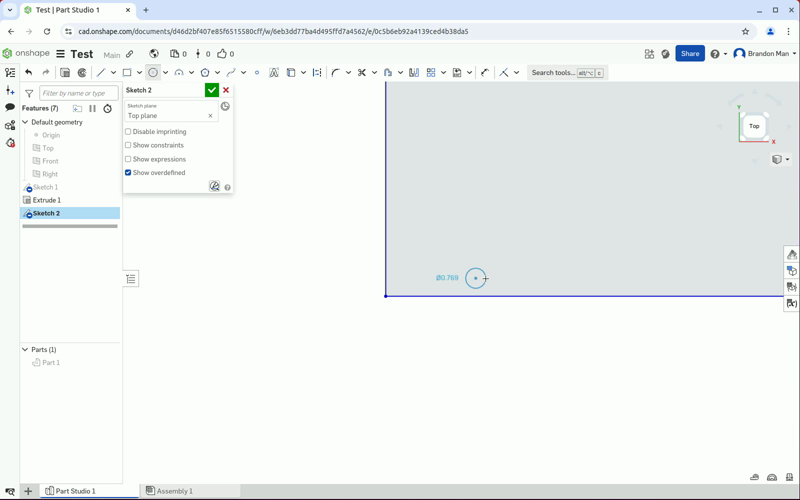
scroll(6)
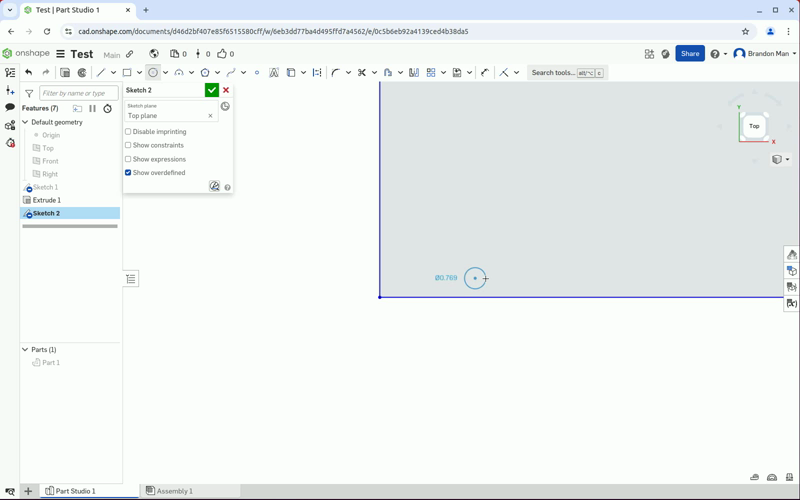
scroll(6)
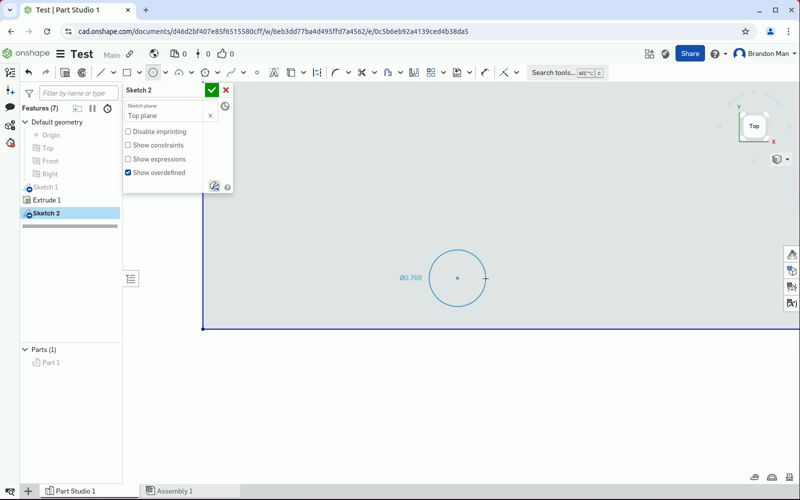
click(485, 278)
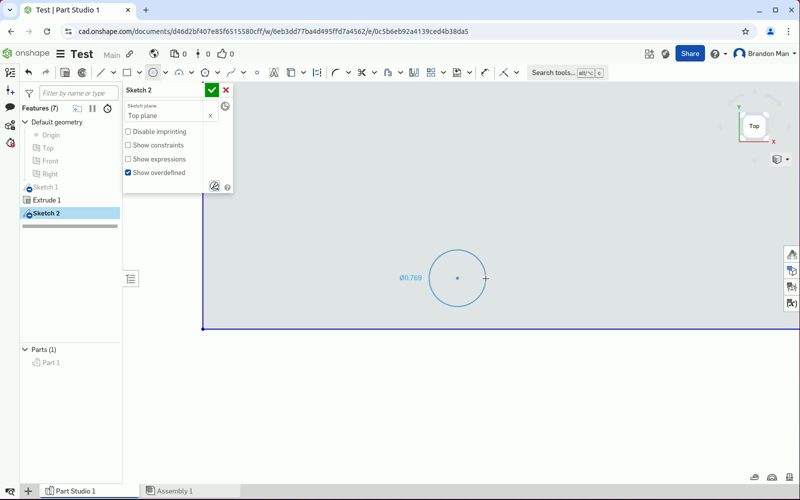
scroll(-6)
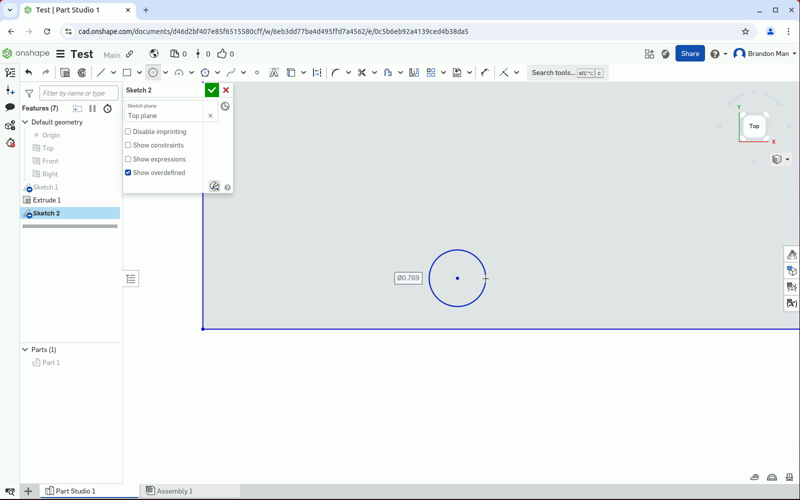
scroll(-6)
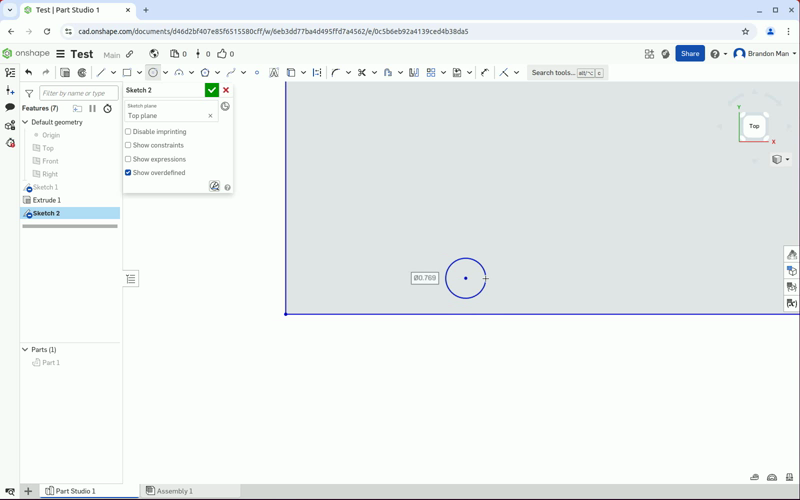
scroll(-6)
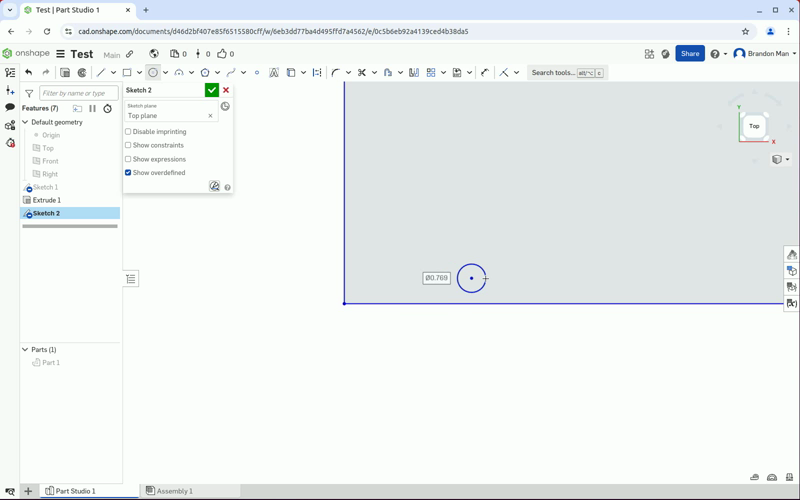
scroll(-6)
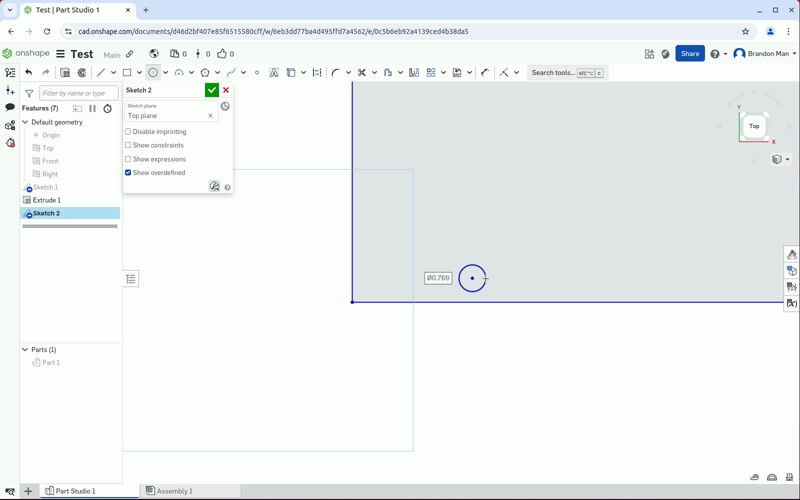
scroll(-6)
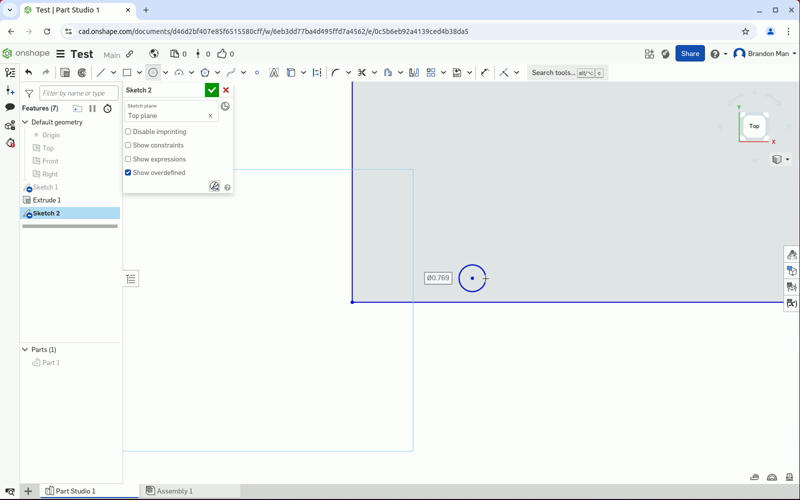
scroll(-6)
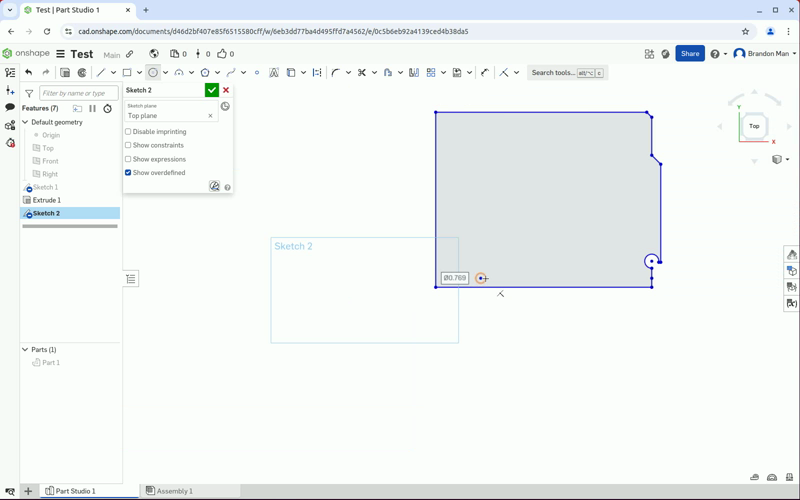
scroll(-6)
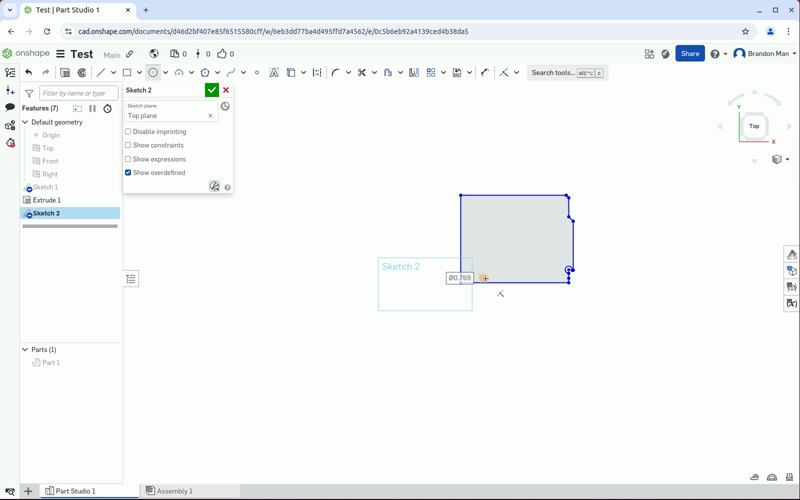
key(esc)
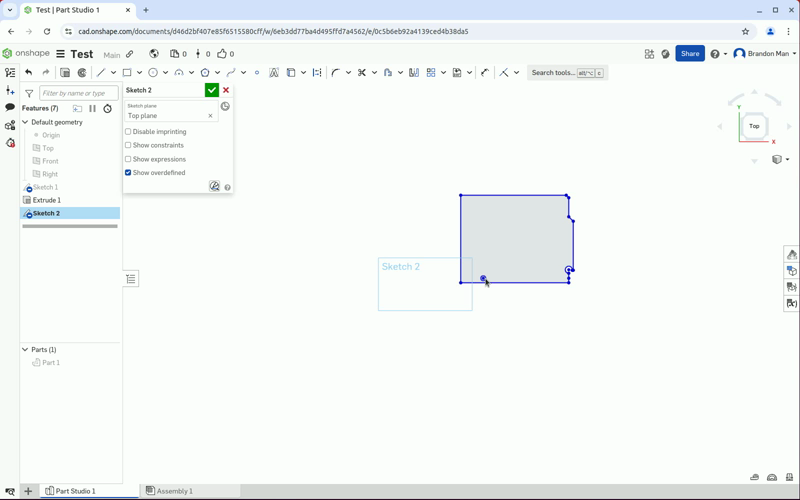
key(c)
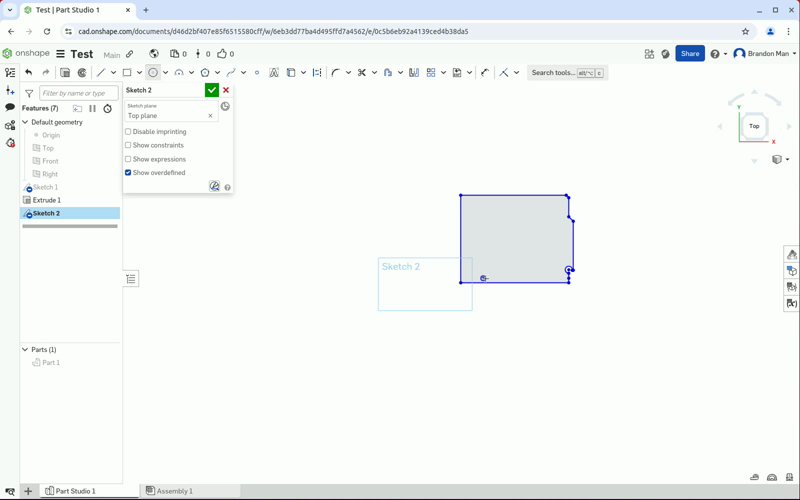
key_down(shift)
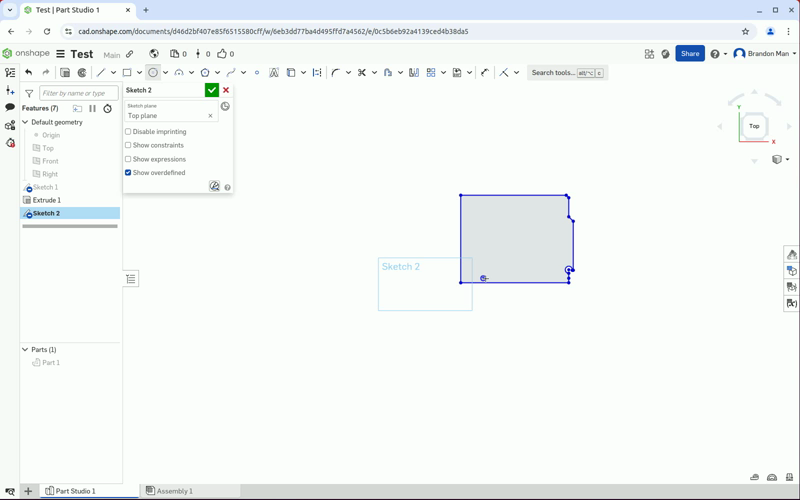
mouse_move(485, 200)
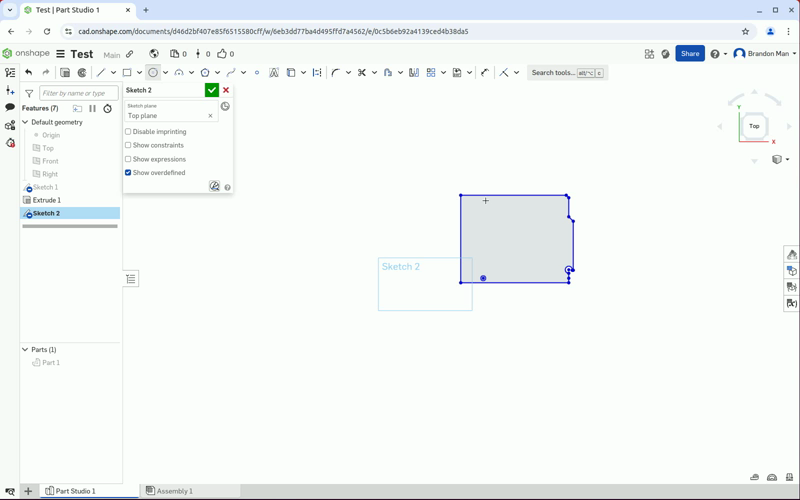
click(485, 200)
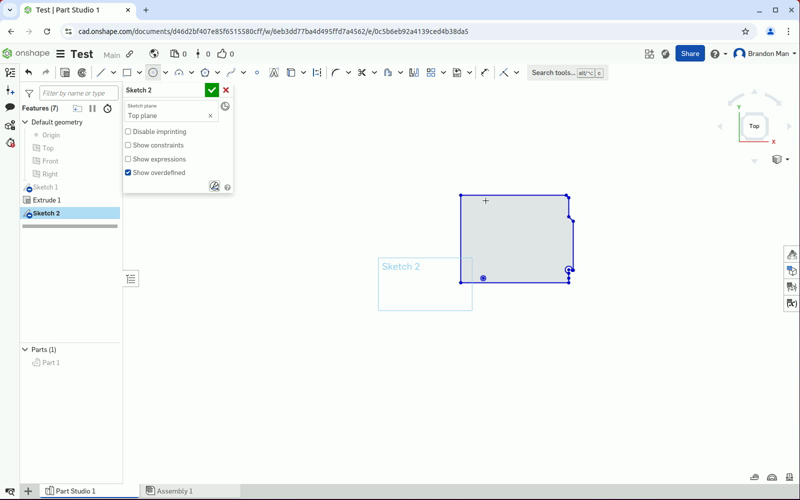
key_up(shift)
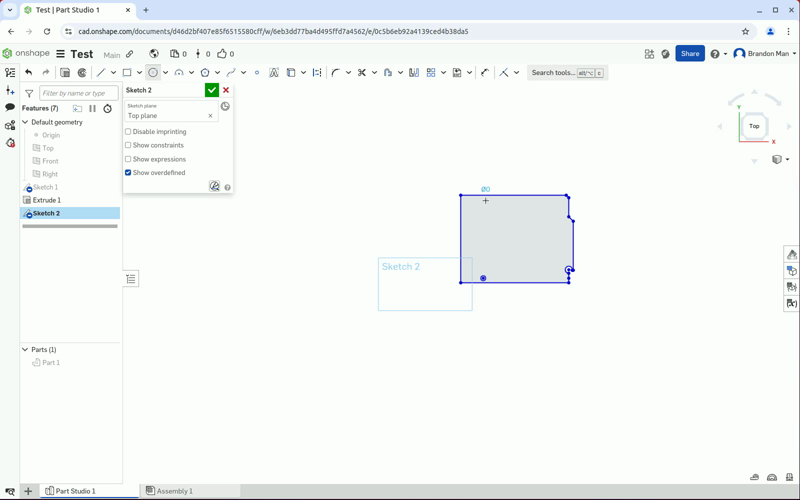
mouse_move(488, 200)
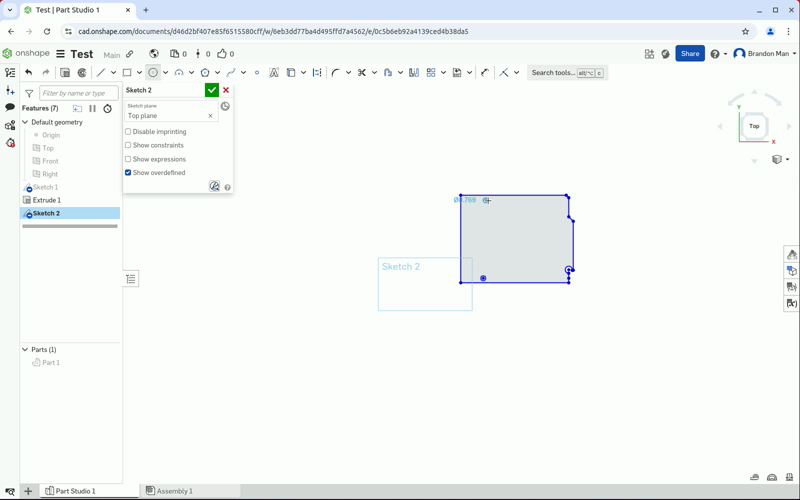
scroll(6)
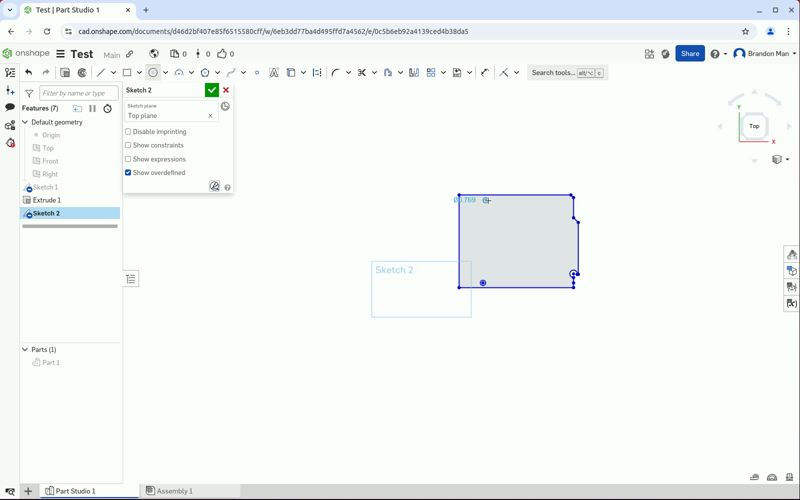
scroll(6)
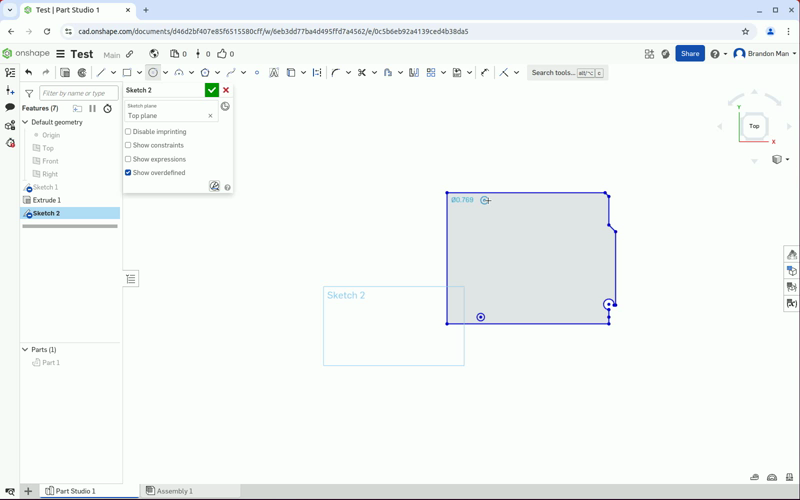
scroll(6)
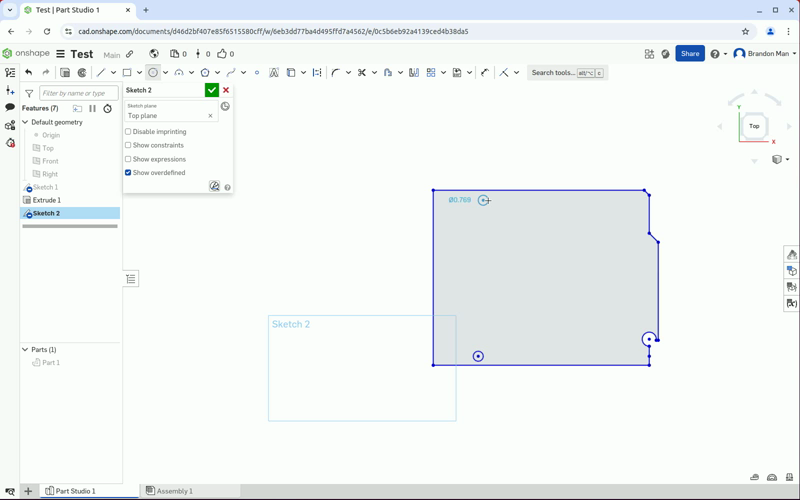
scroll(6)
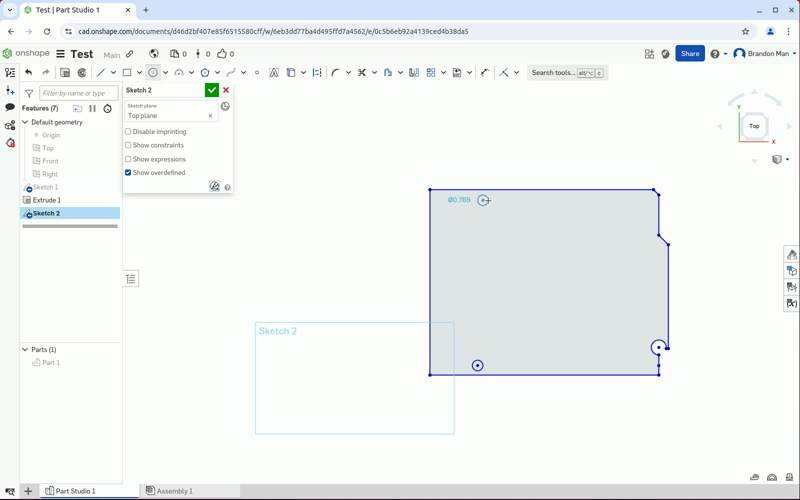
scroll(6)
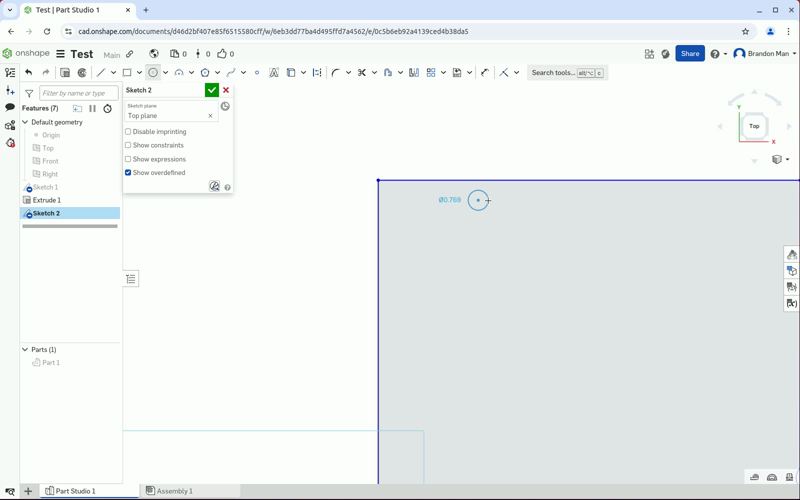
scroll(6)
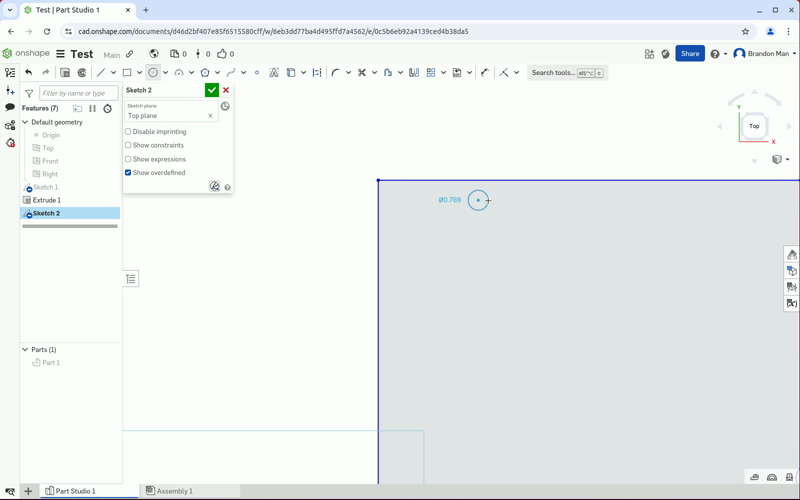
scroll(6)
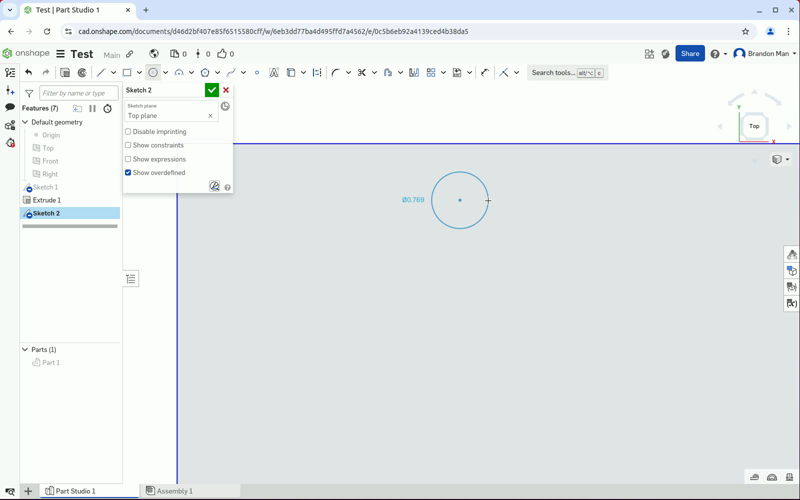
click(488, 200)
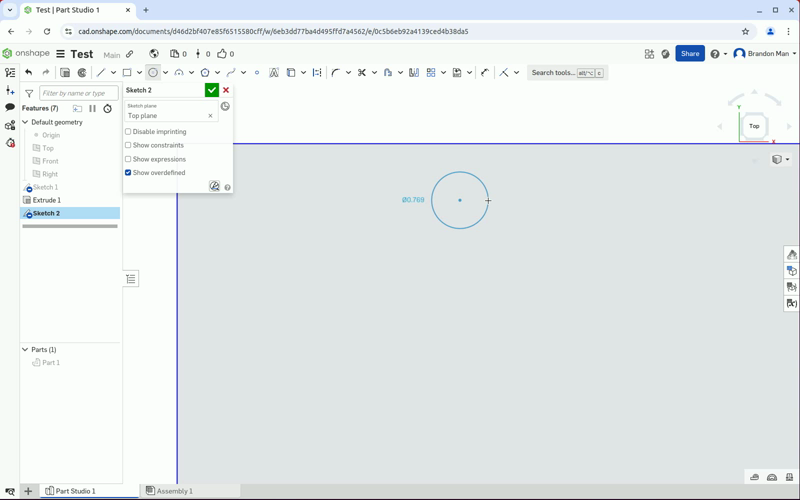
scroll(-6)
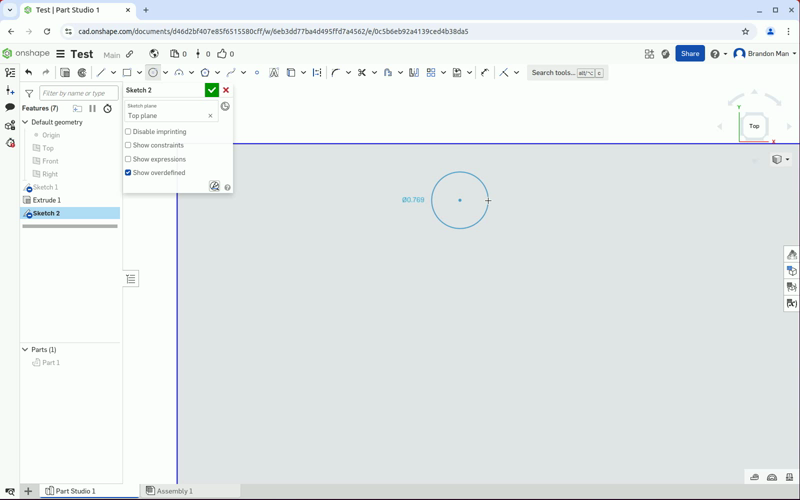
scroll(-6)
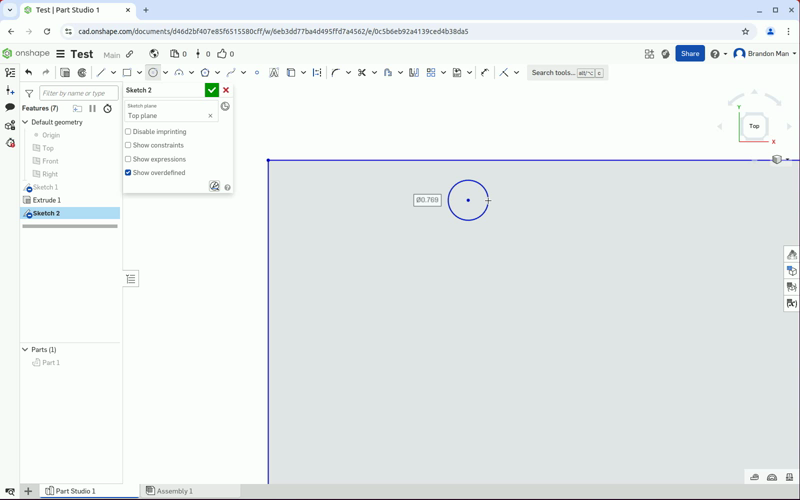
scroll(-6)
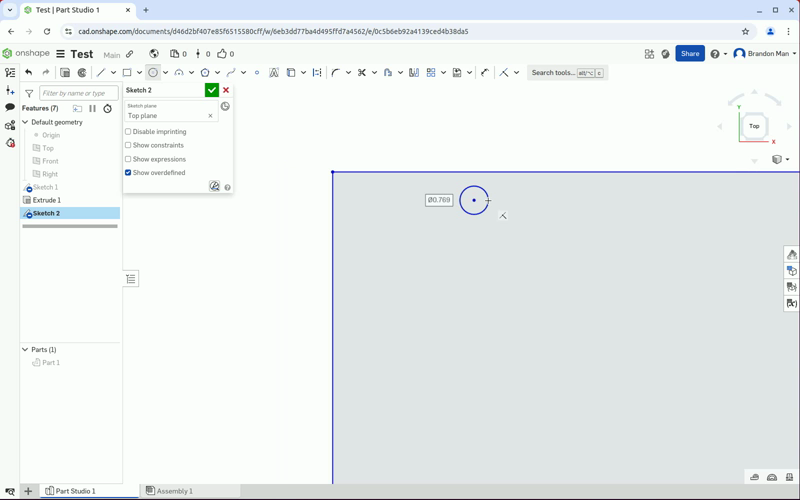
scroll(-6)
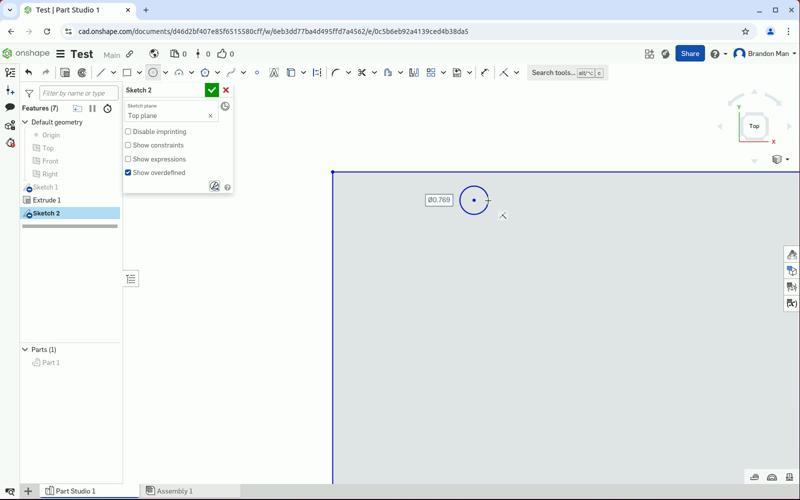
scroll(-6)
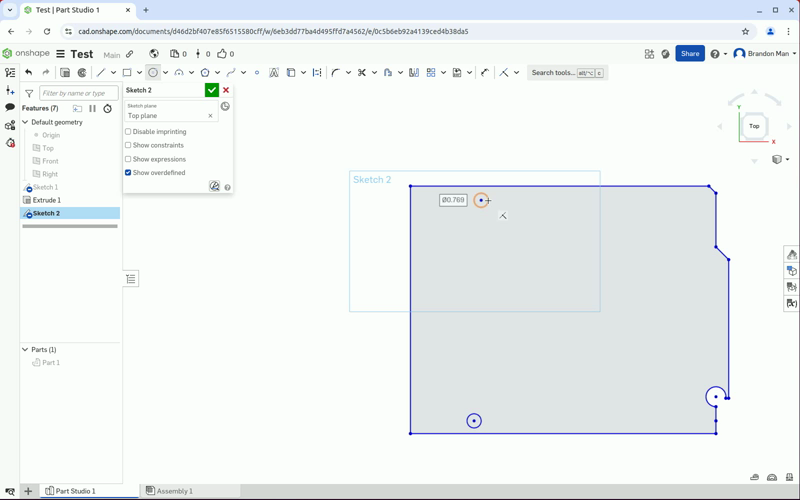
scroll(-6)
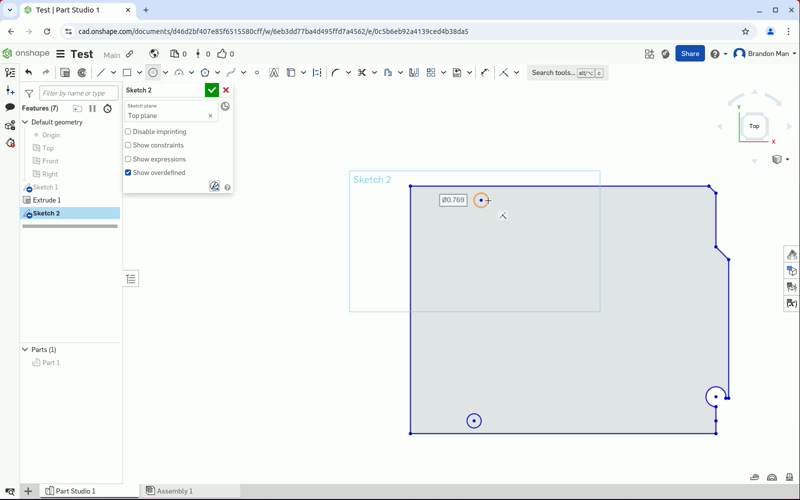
scroll(-6)
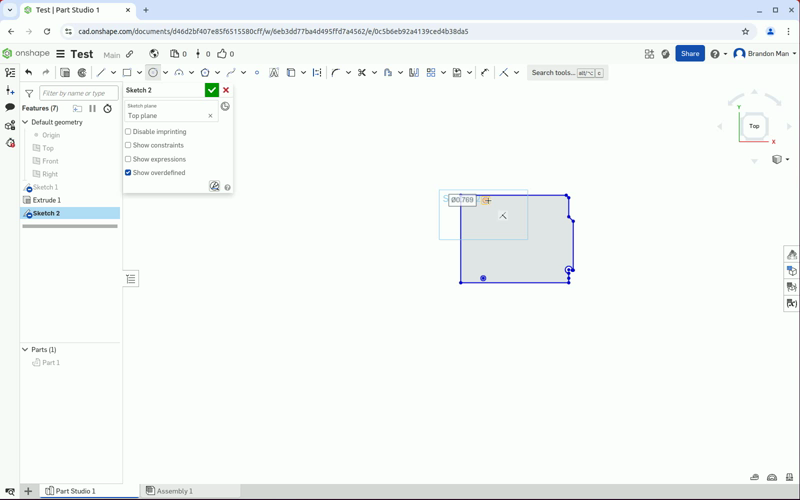
key(esc)
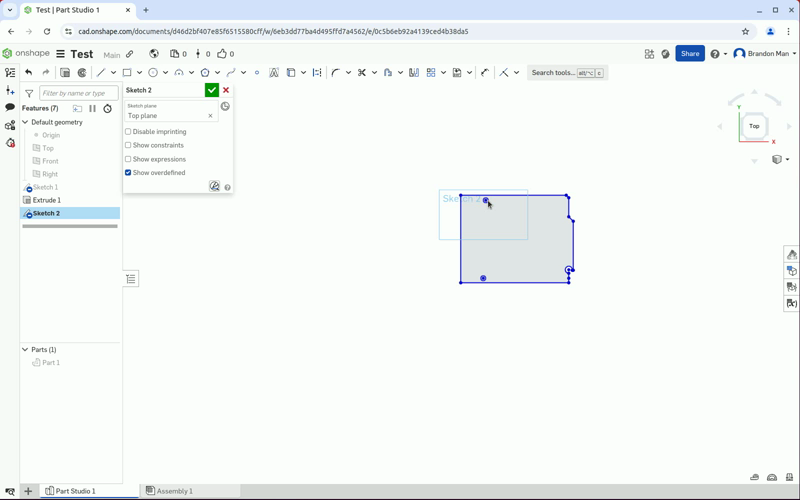
key(c)
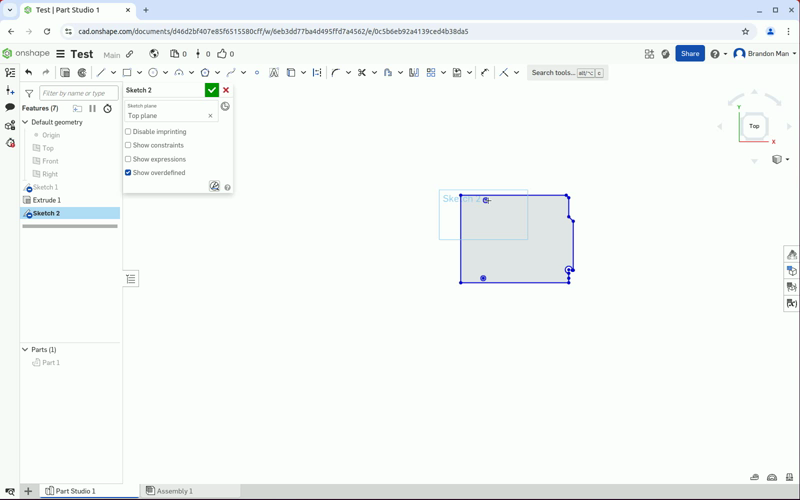
key_down(shift)
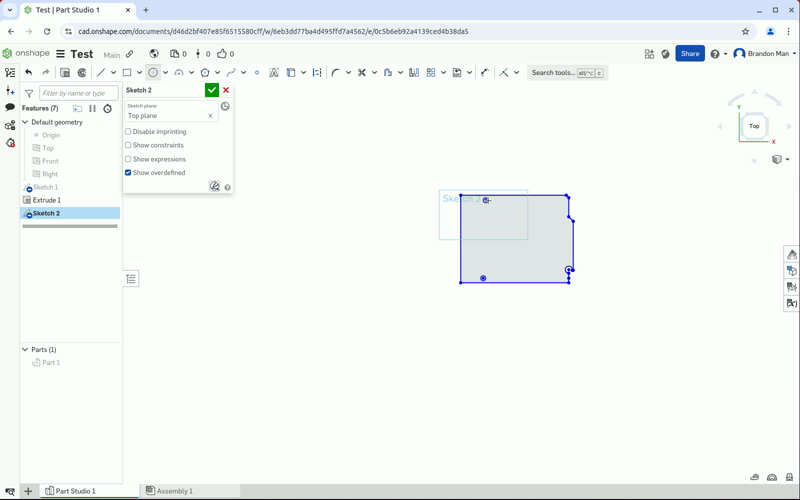
mouse_move(568, 227)
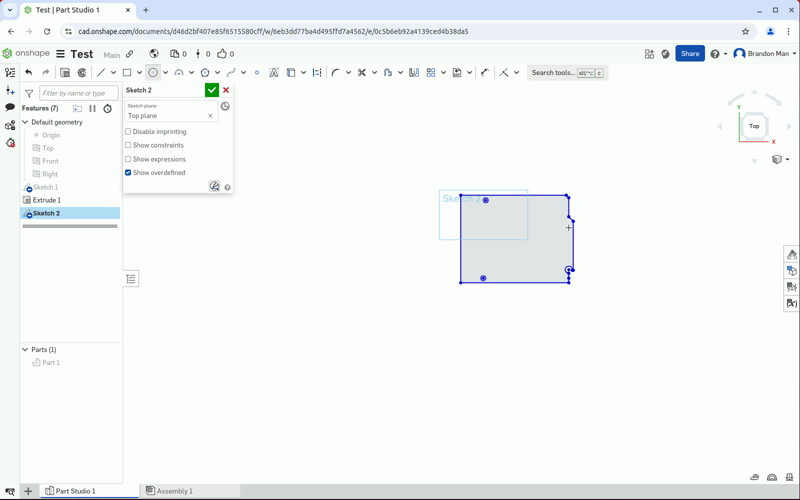
click(568, 227)
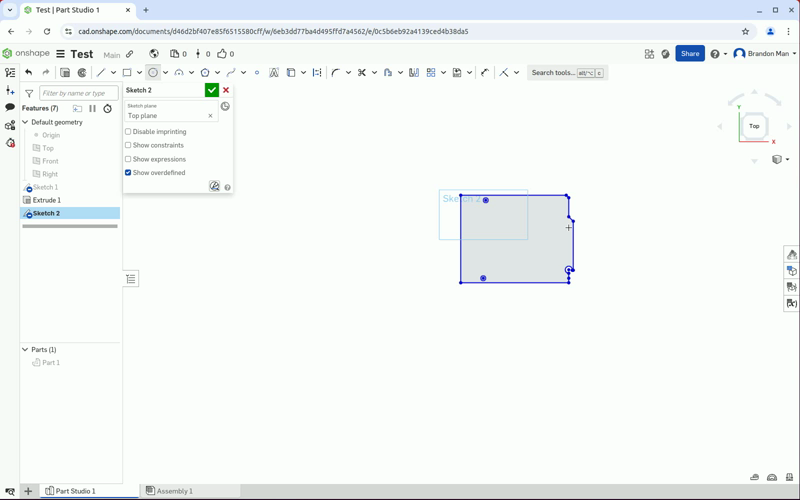
key_up(shift)
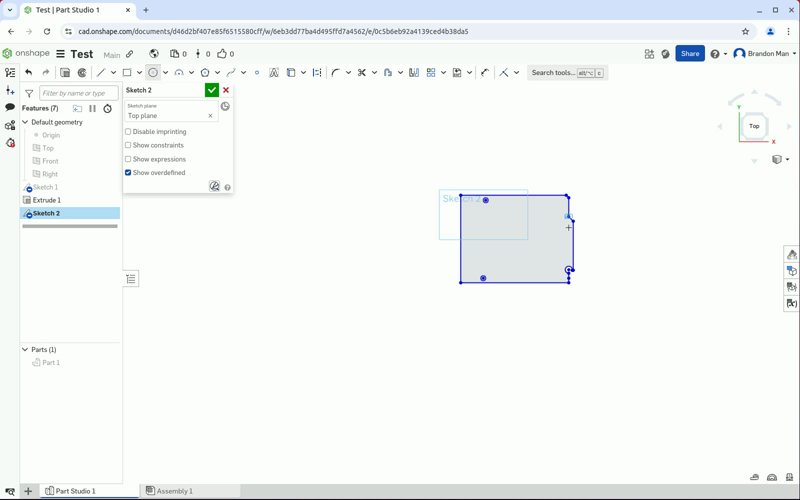
mouse_move(570, 227)
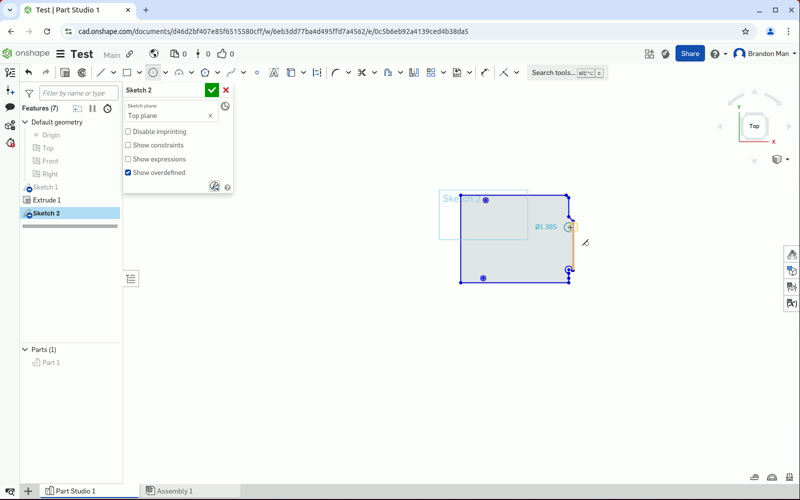
scroll(6)
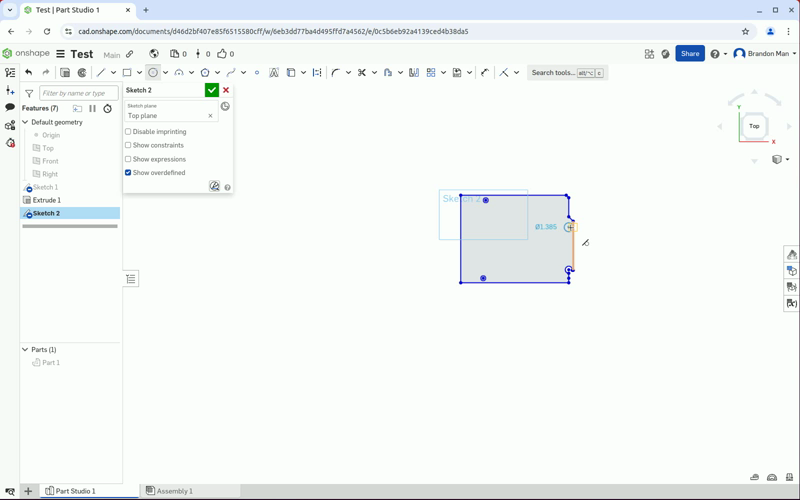
scroll(6)
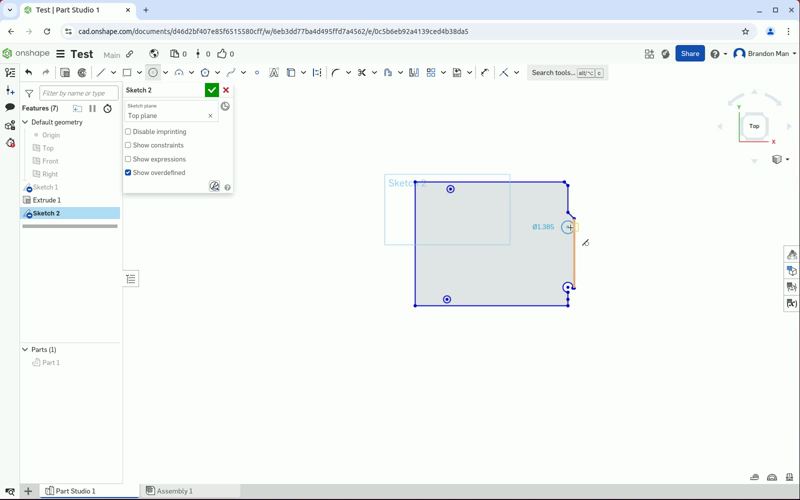
scroll(6)
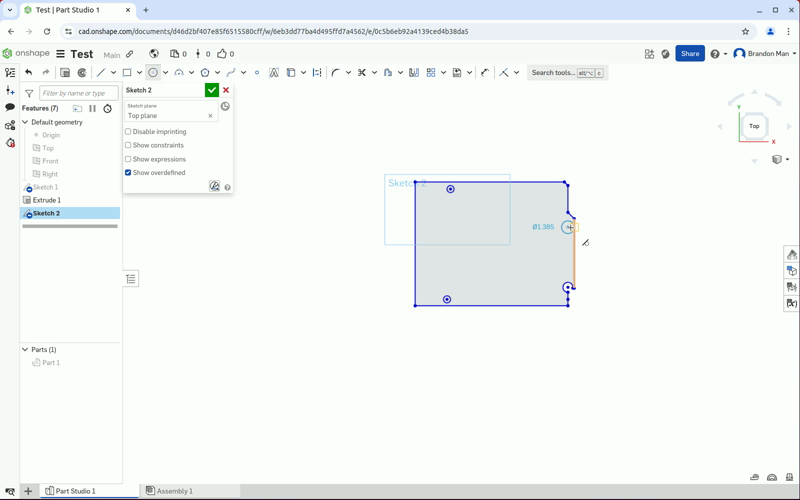
scroll(6)
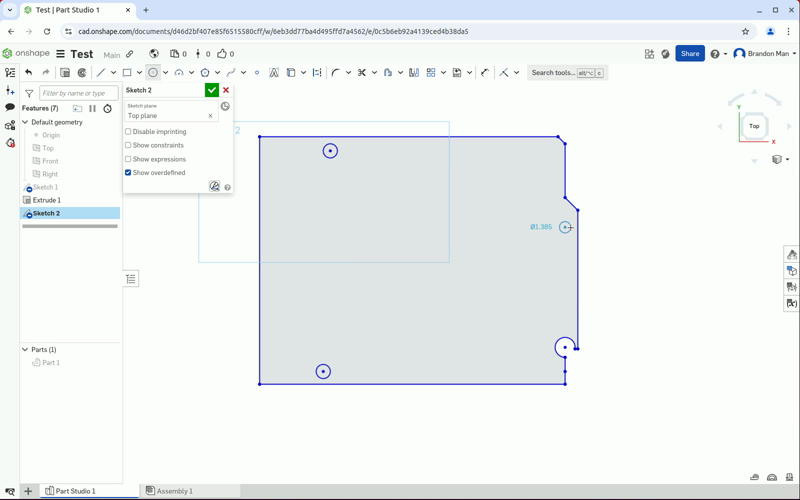
scroll(6)
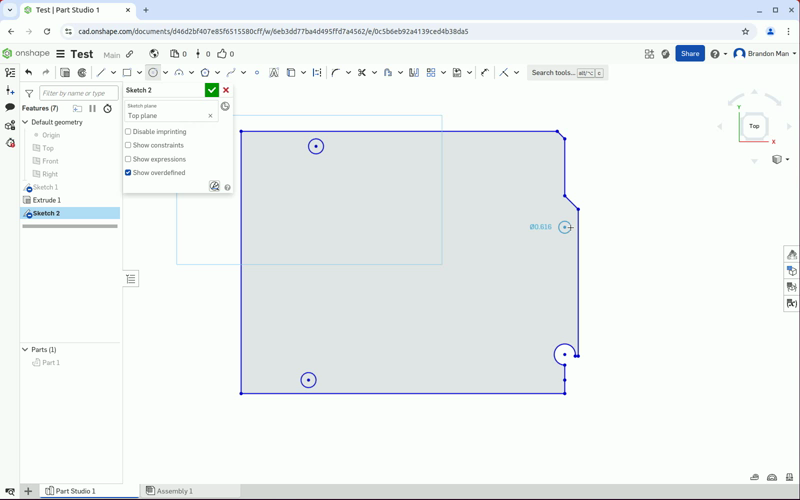
scroll(6)
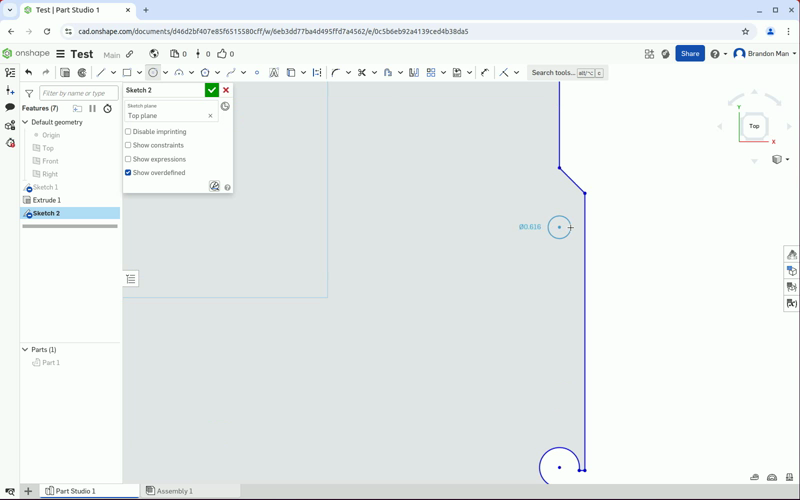
scroll(6)
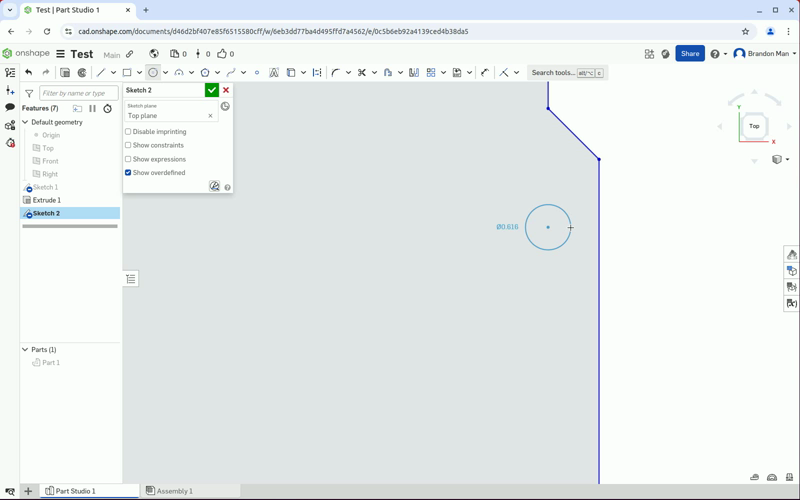
click(570, 227)
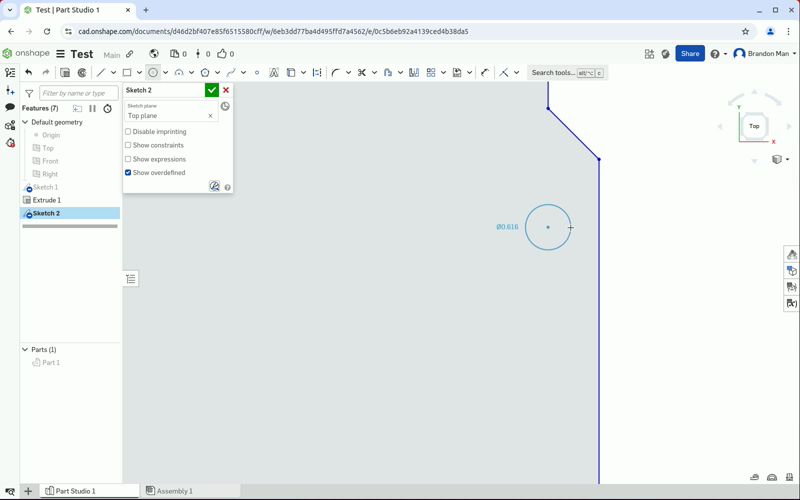
scroll(-6)
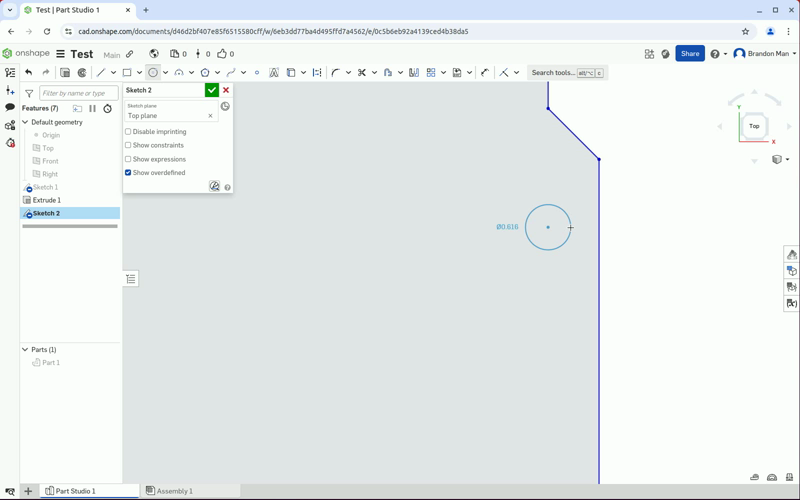
scroll(-6)
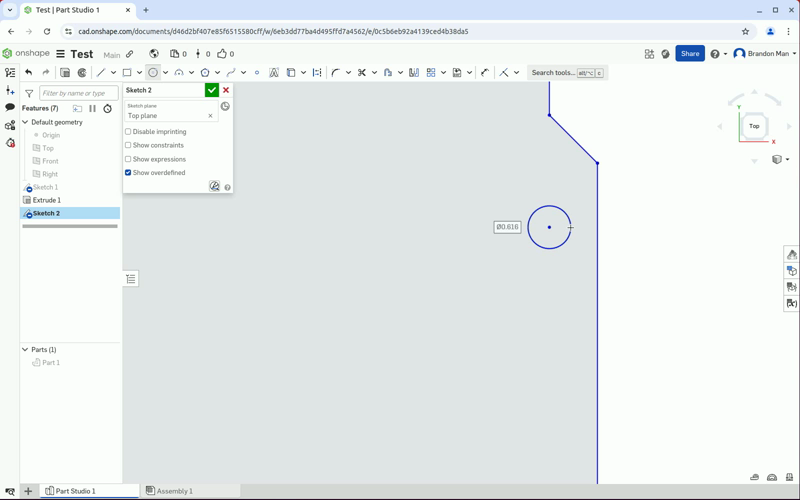
scroll(-6)
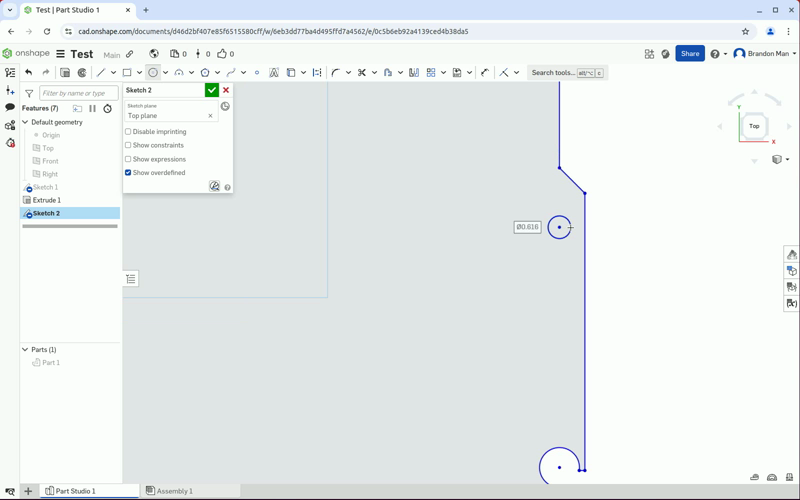
scroll(-6)
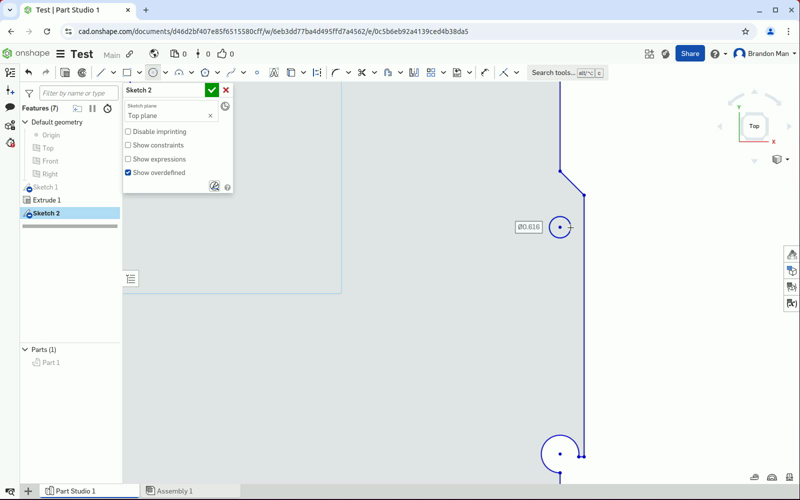
scroll(-6)
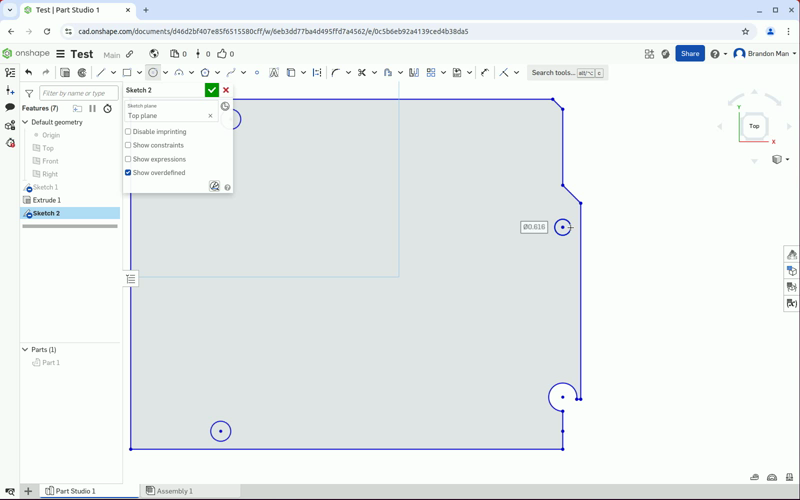
scroll(-6)
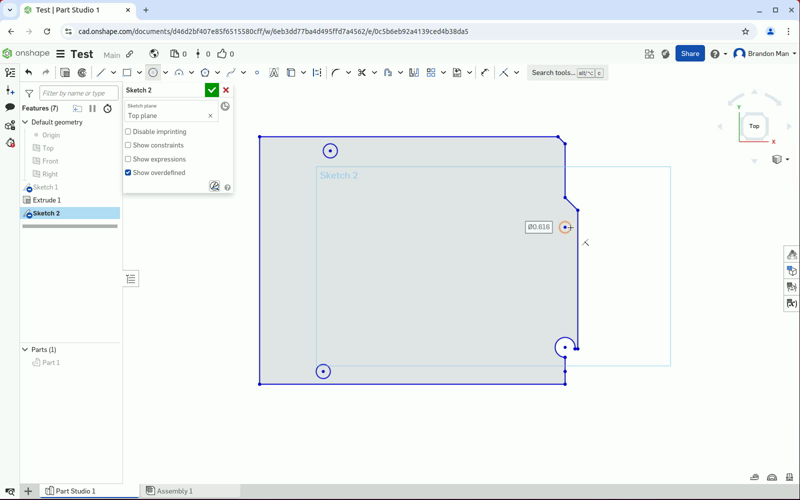
scroll(-6)
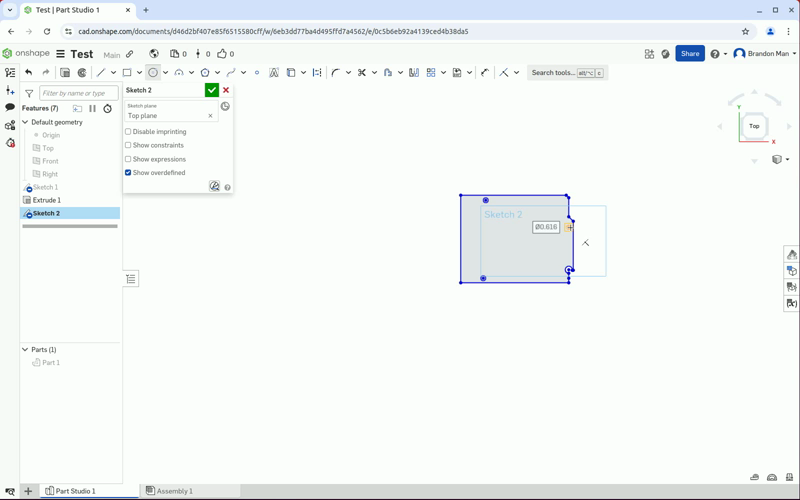
key(esc)
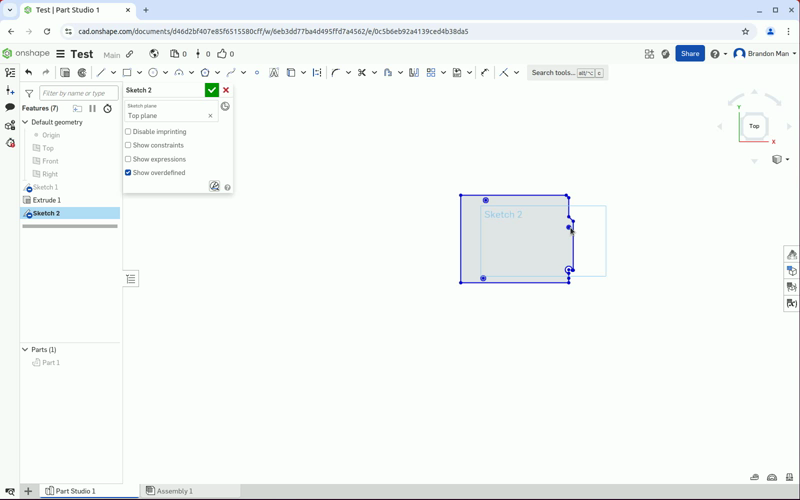
mouse_move(477, 267)
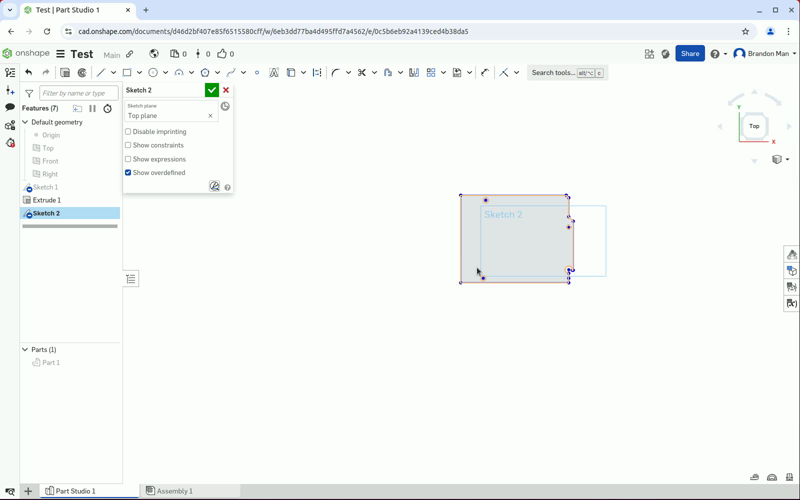
click(477, 267)
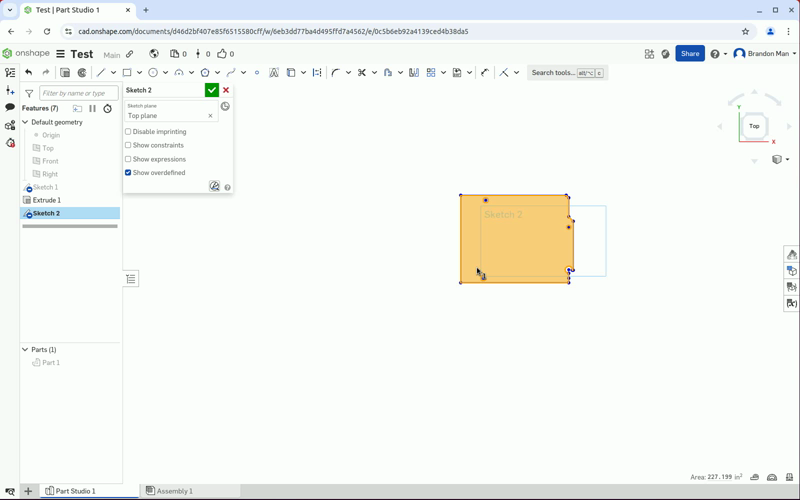
mouse_move(73, 352)
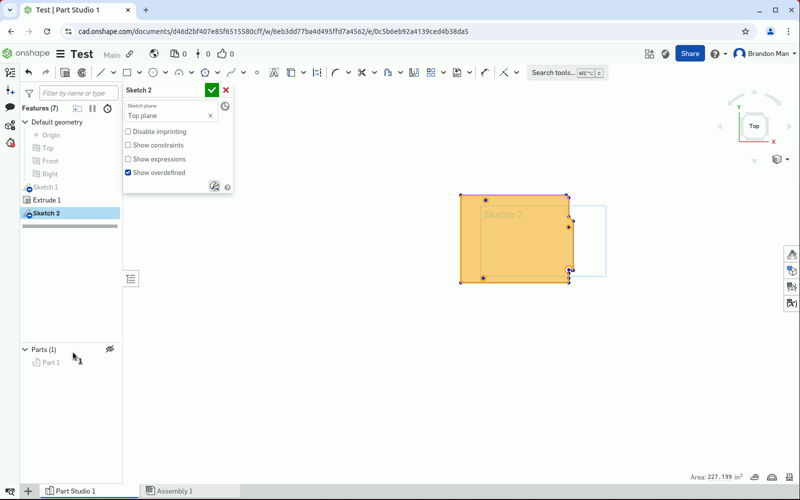
key(shift+y)
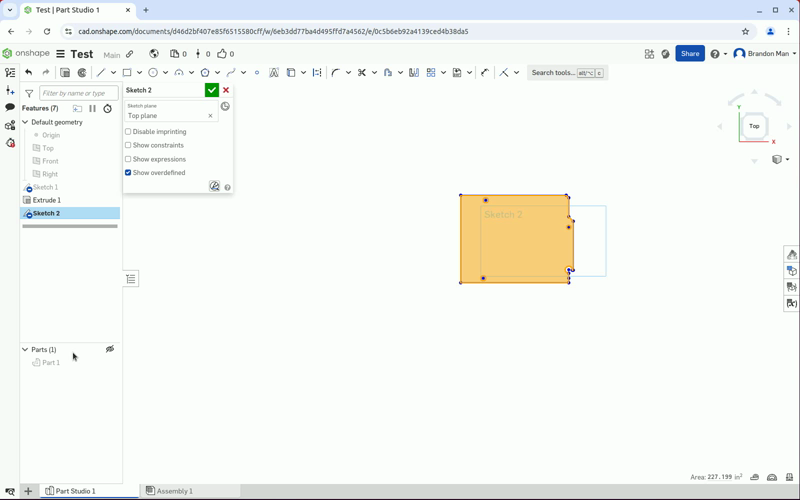
key(shift+e)
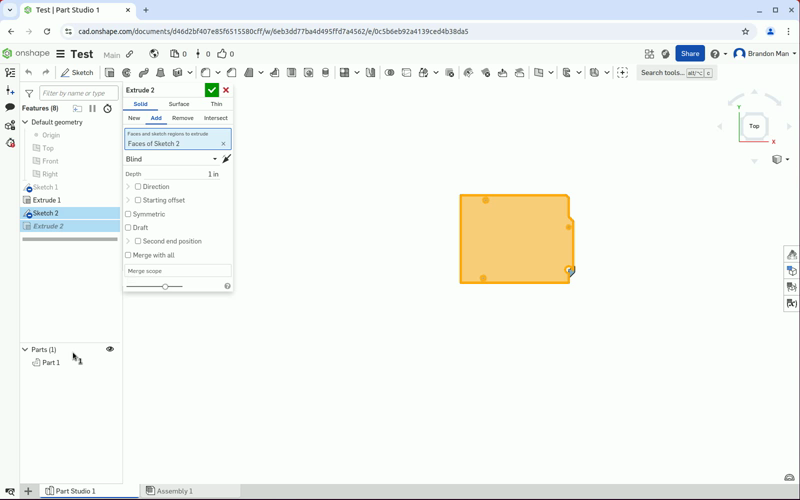
mouse_move(143, 106)
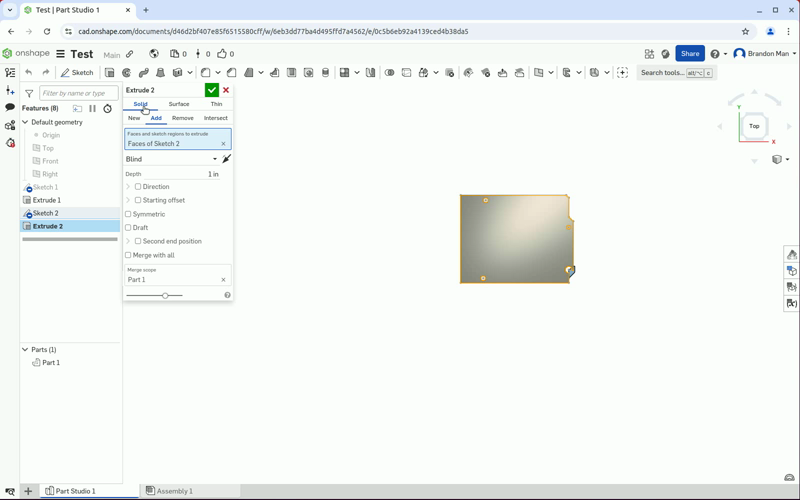
click(143, 106)
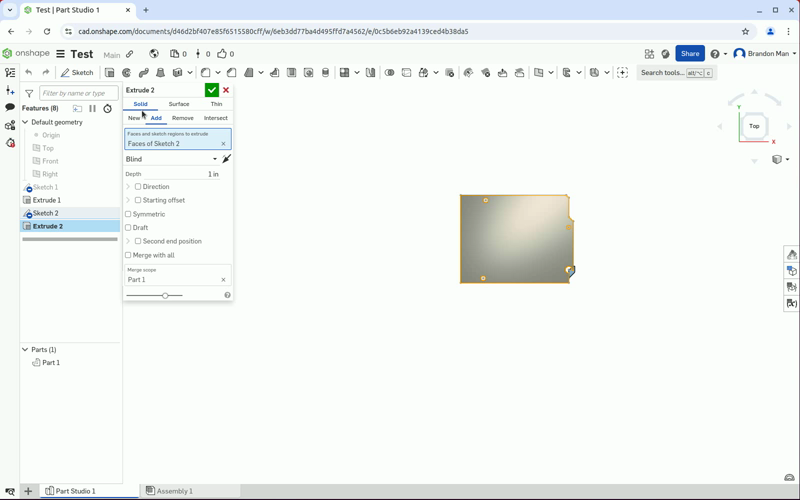
mouse_move(137, 120)
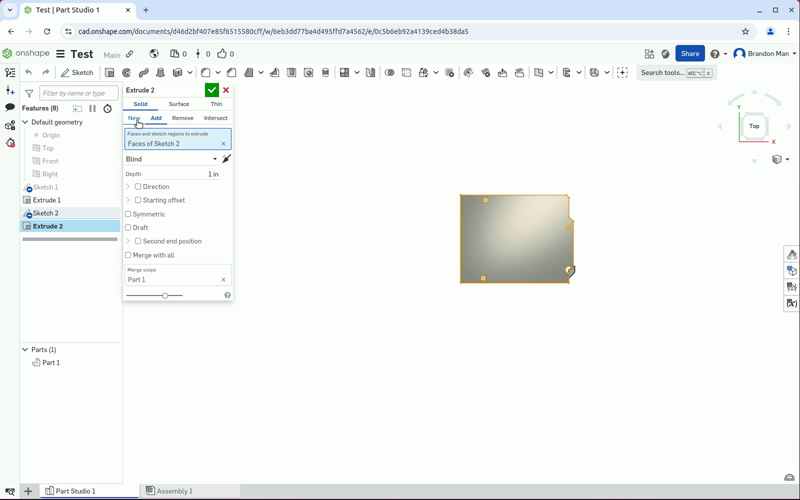
click(137, 120)
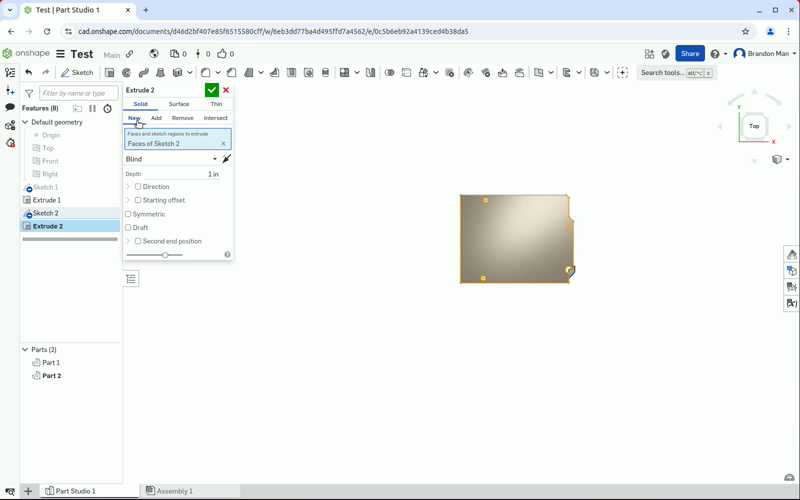
key(tab, 4)
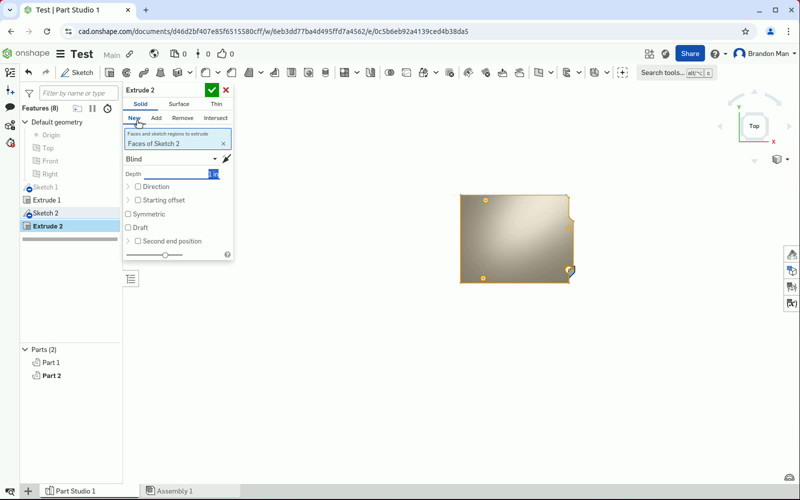
text(0.481)
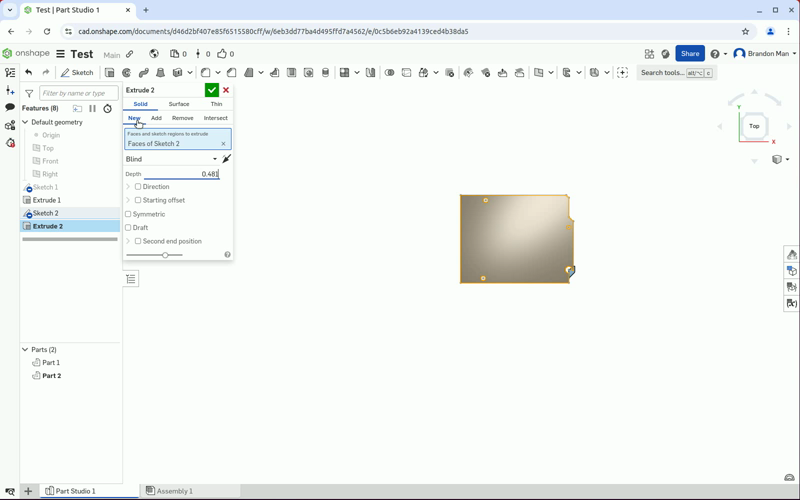
key(enter)
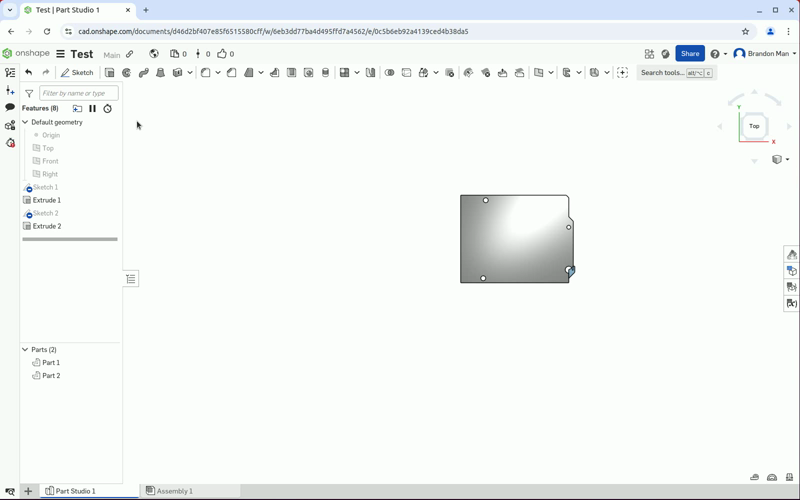
key(shift+h)
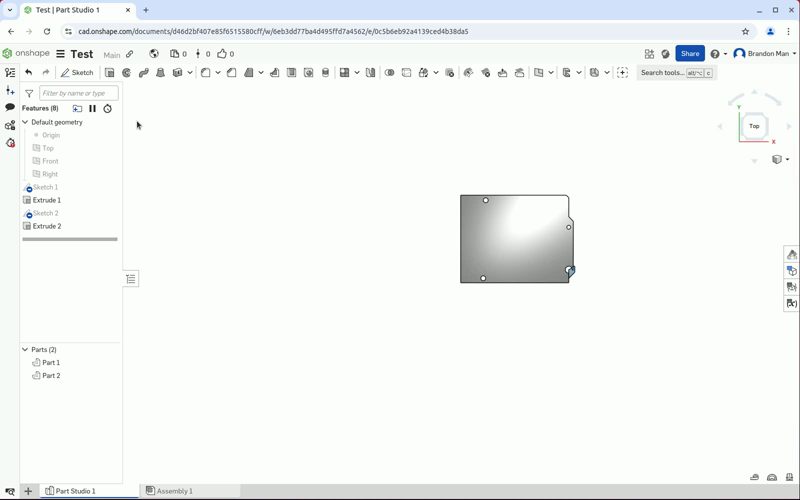
key(shift+h)
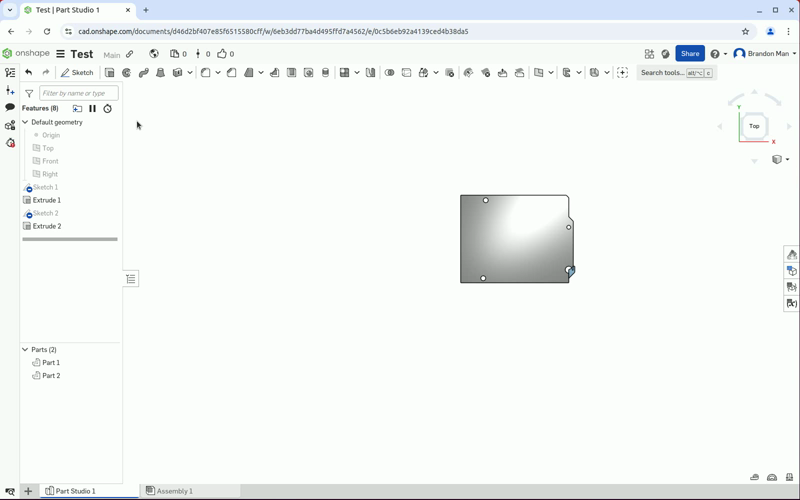
mouse_move(73, 189)
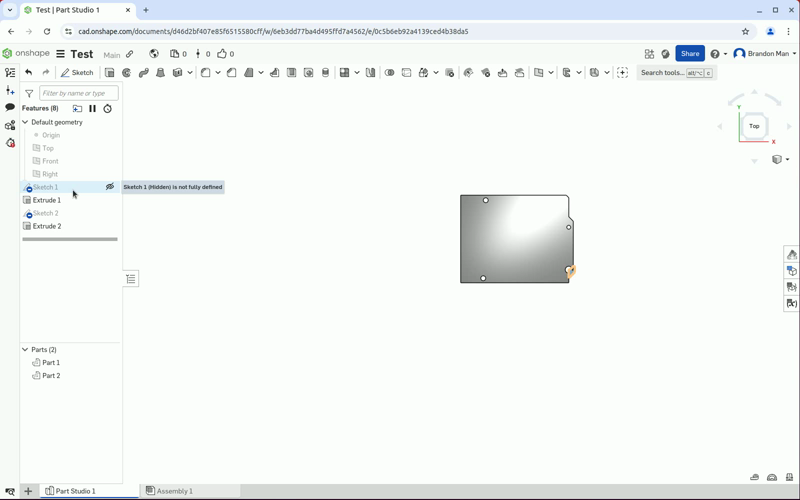
click(73, 189)
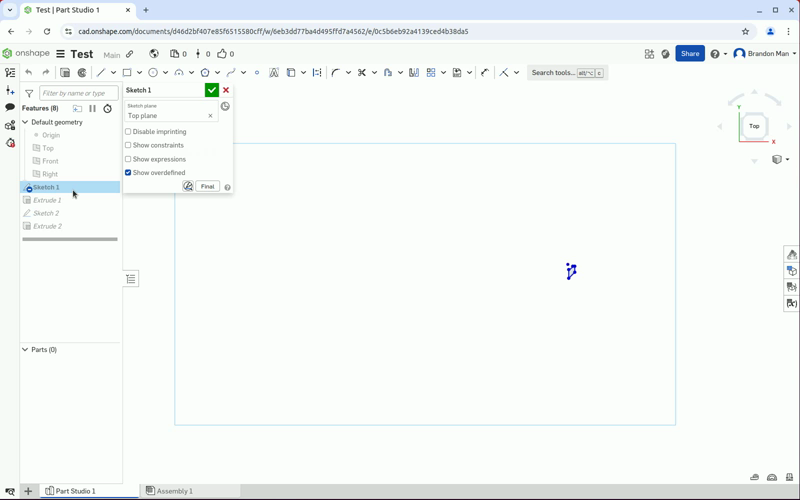
mouse_move(229, 92)
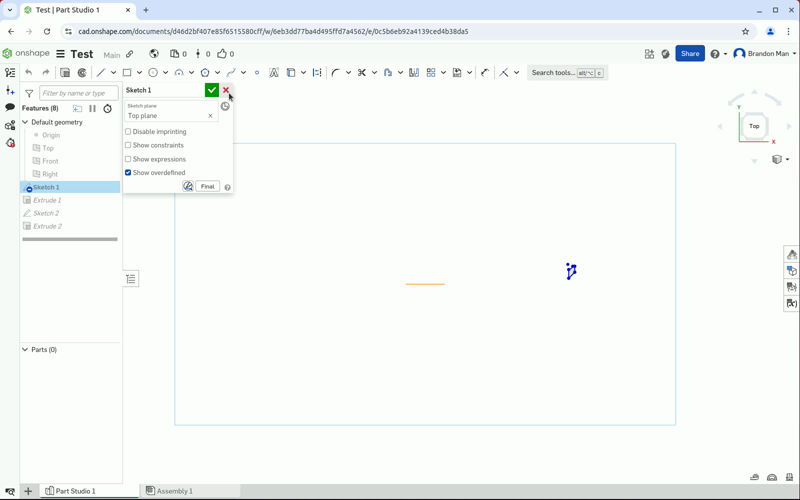
click(229, 92)
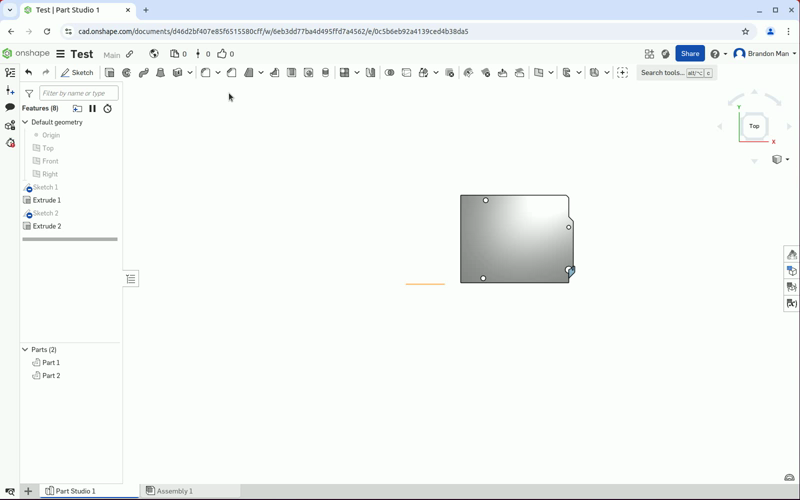
mouse_move(541, 75)
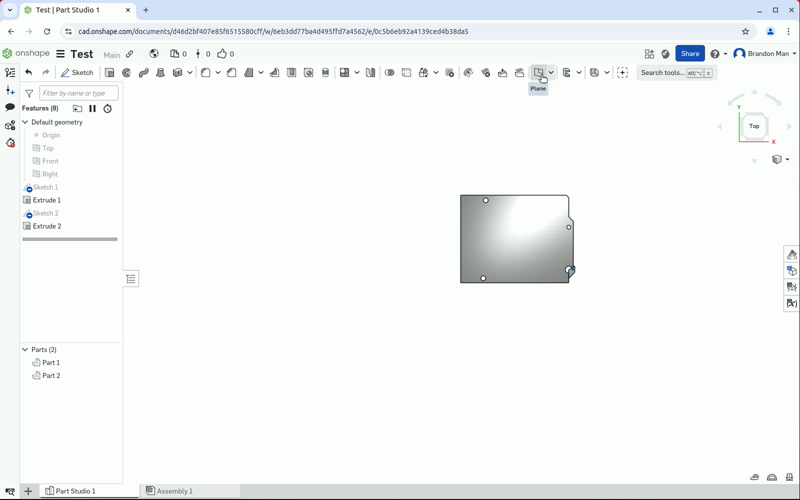
click(541, 75)
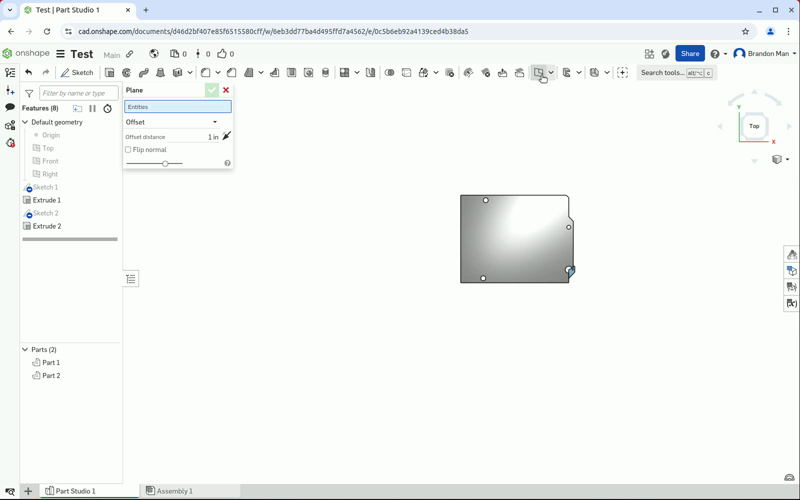
mouse_move(73, 150)
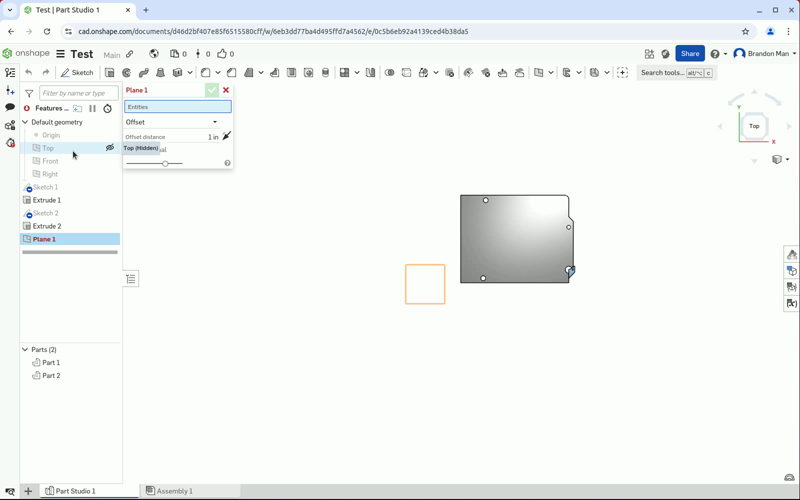
click(73, 150)
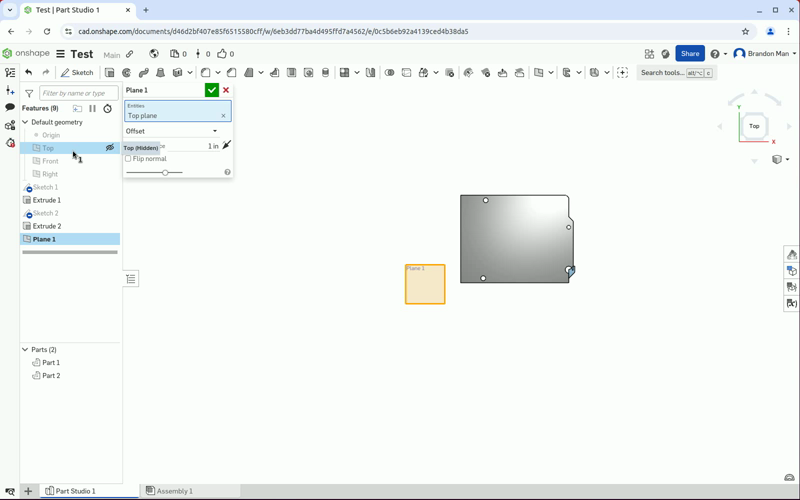
key(tab, 2)
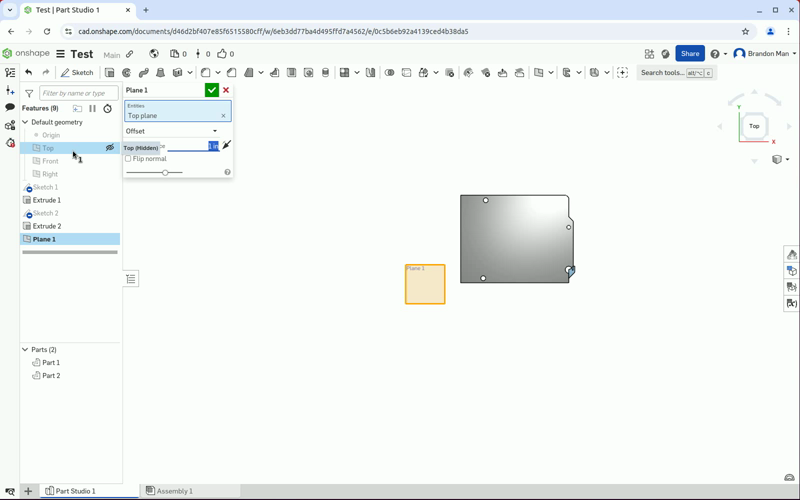
text(0.493)
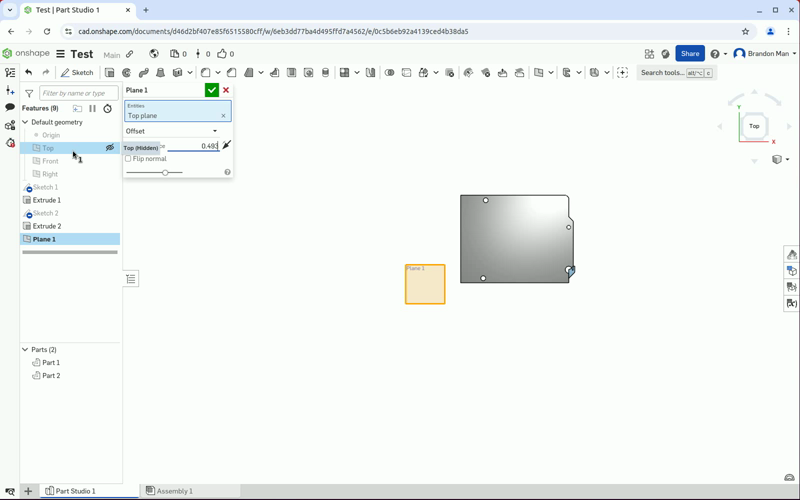
key(enter, 2)
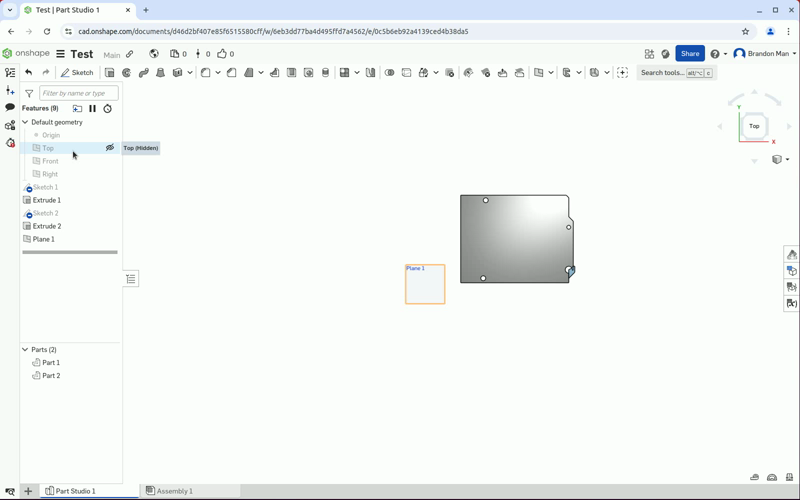
key(shift+s)
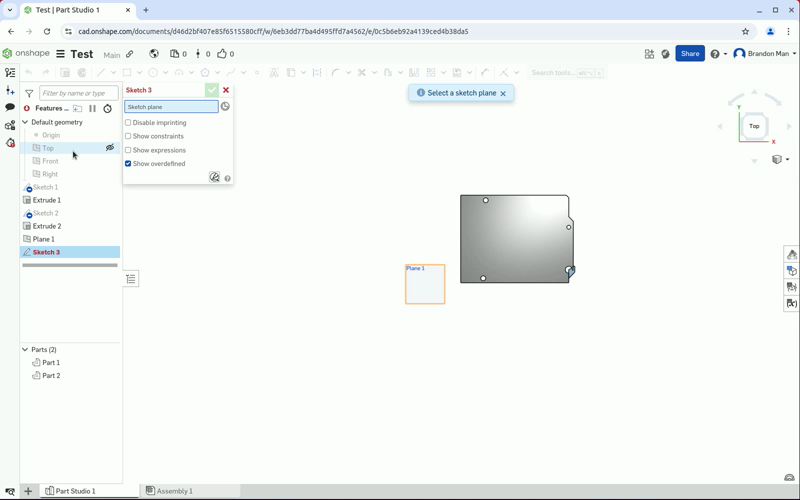
mouse_move(73, 241)
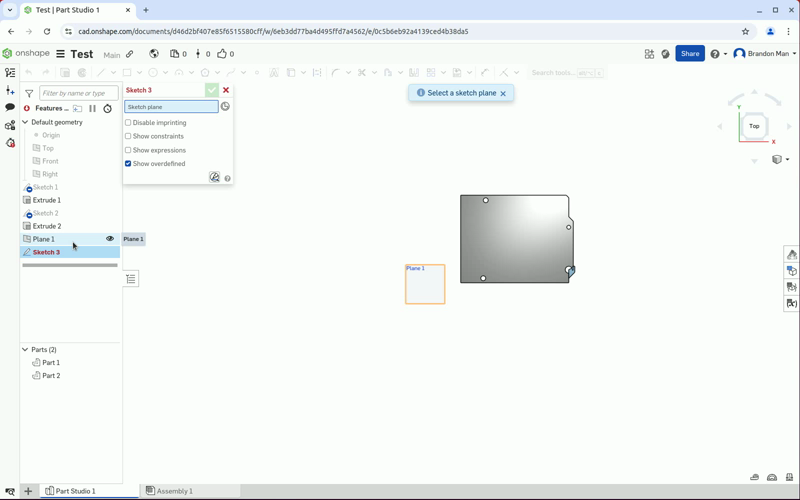
click(73, 241)
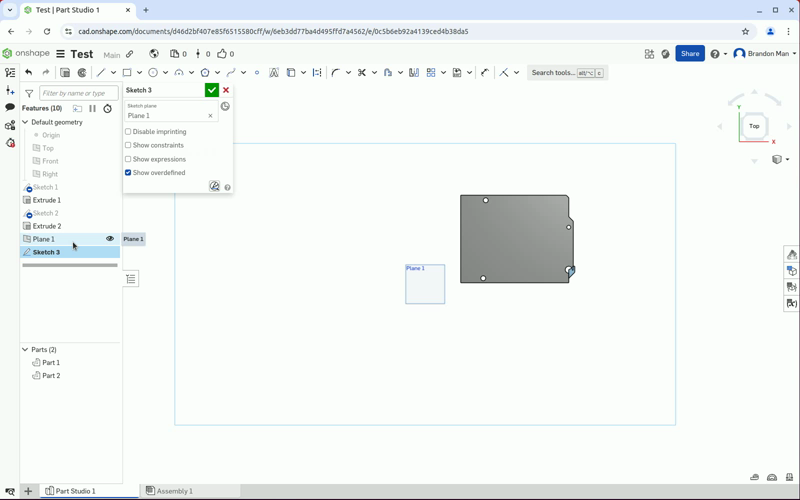
mouse_move(73, 352)
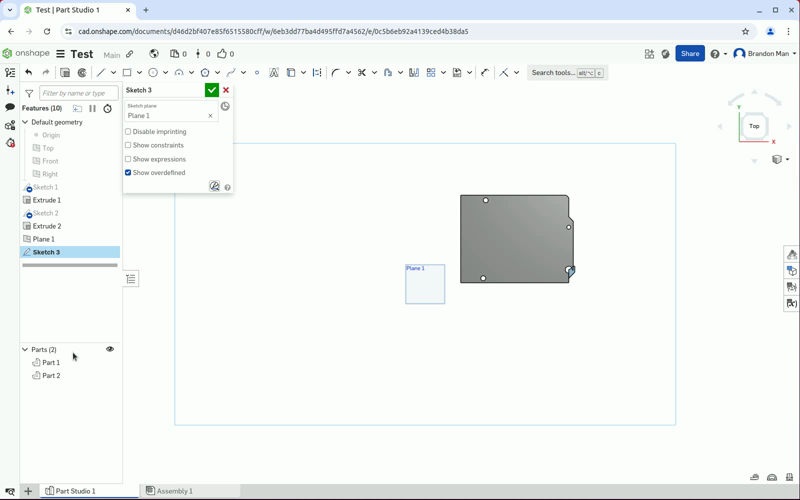
key(y)
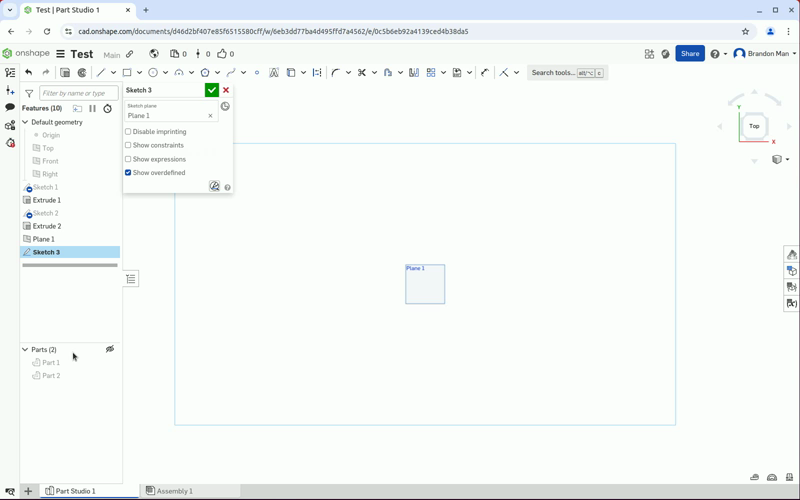
key(l)
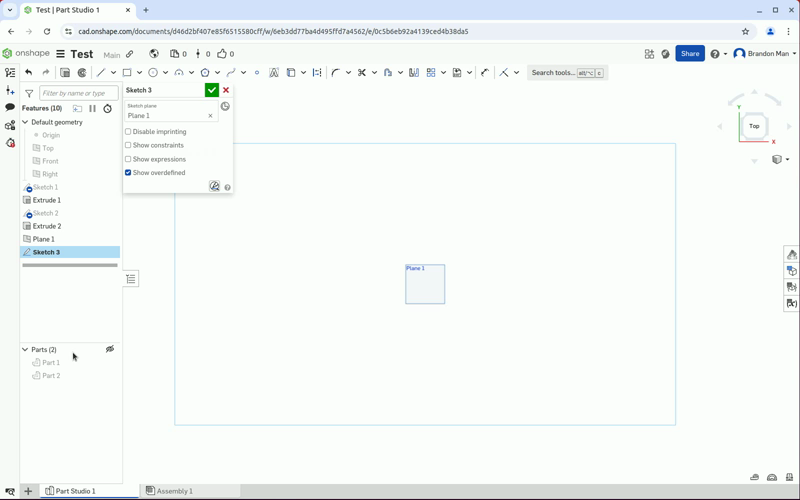
key_down(shift)
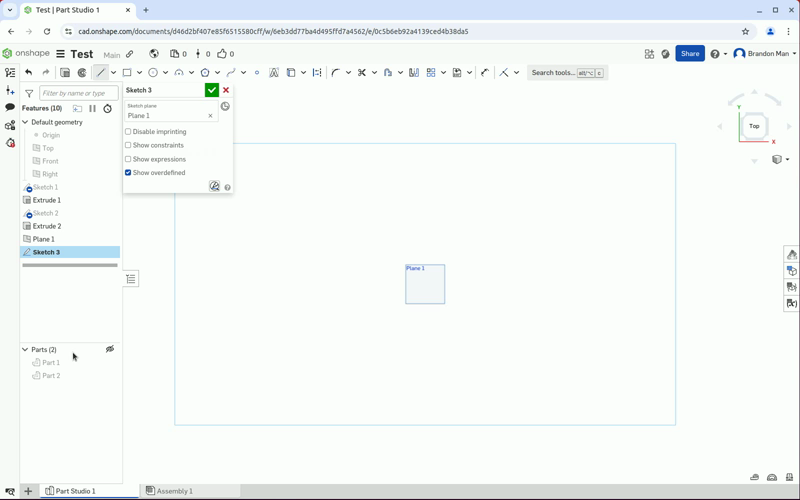
mouse_move(450, 230)
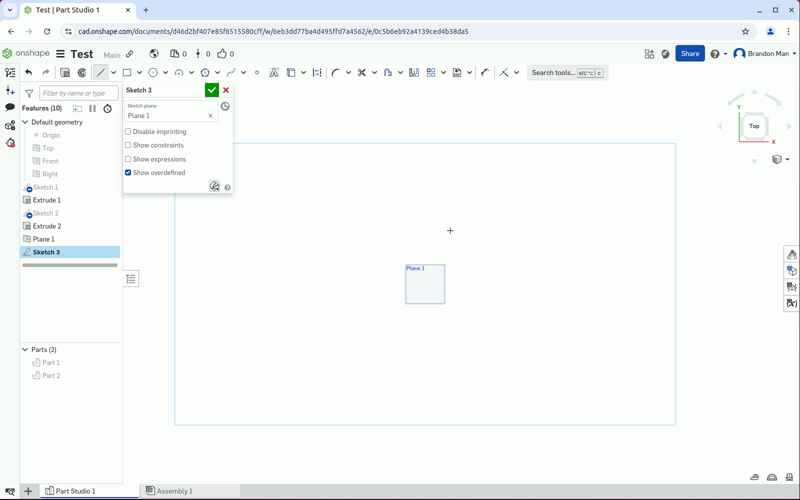
click(450, 230)
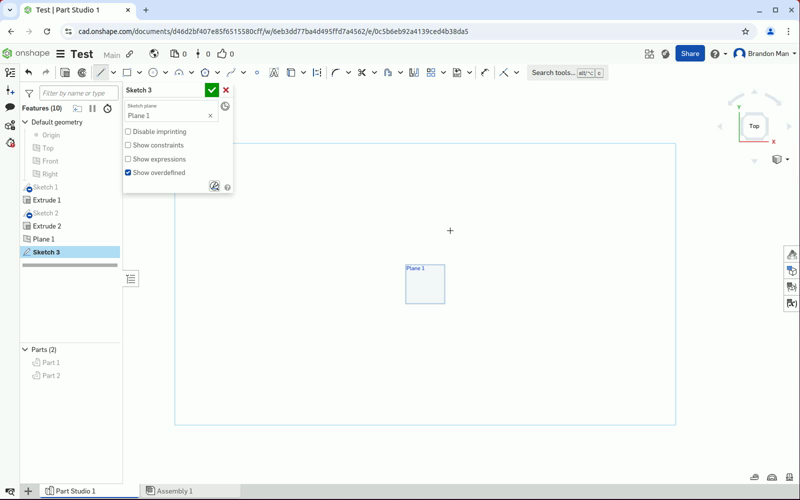
key_up(shift)
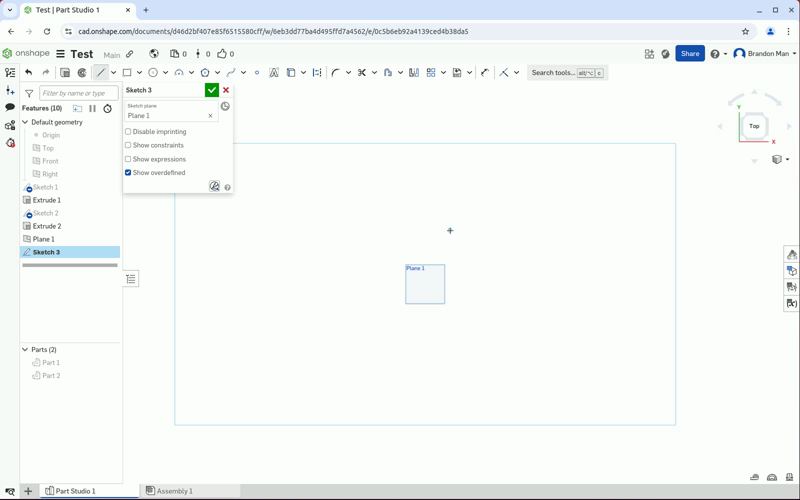
key_down(shift)
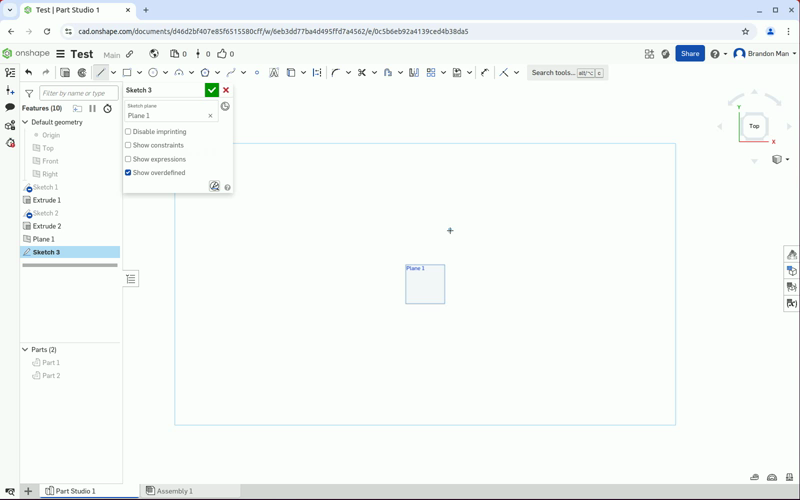
mouse_move(480, 230)
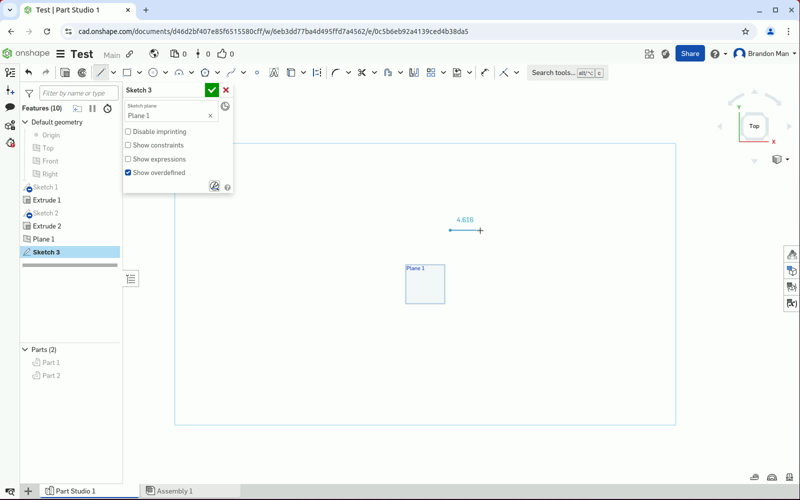
mouse_move(461, 230)
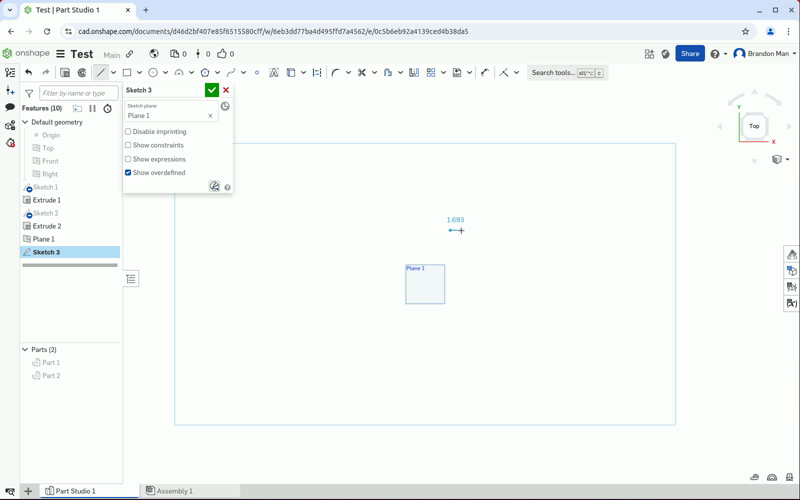
click(461, 230)
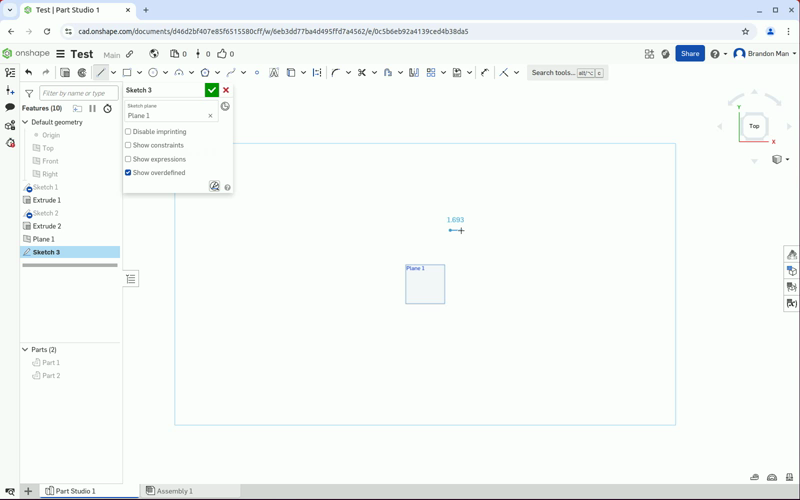
key_up(shift)
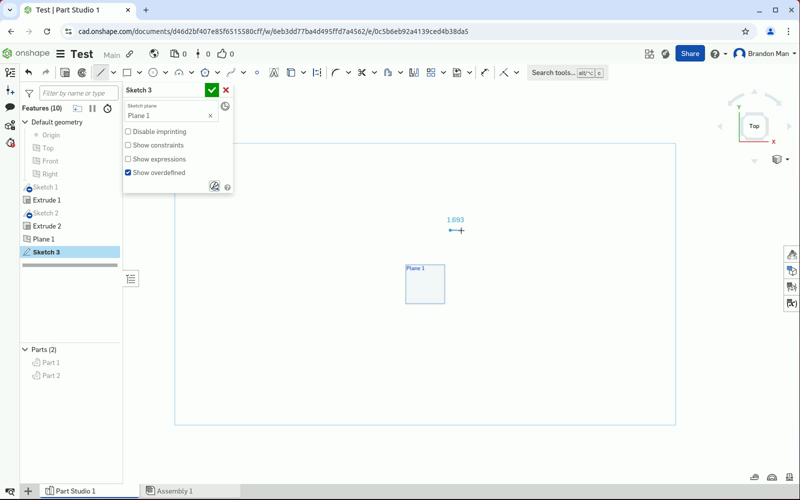
key_down(shift)
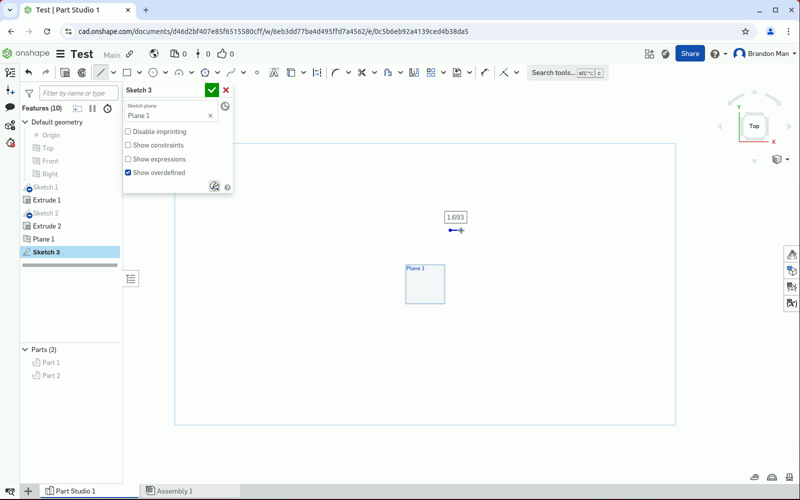
mouse_move(491, 230)
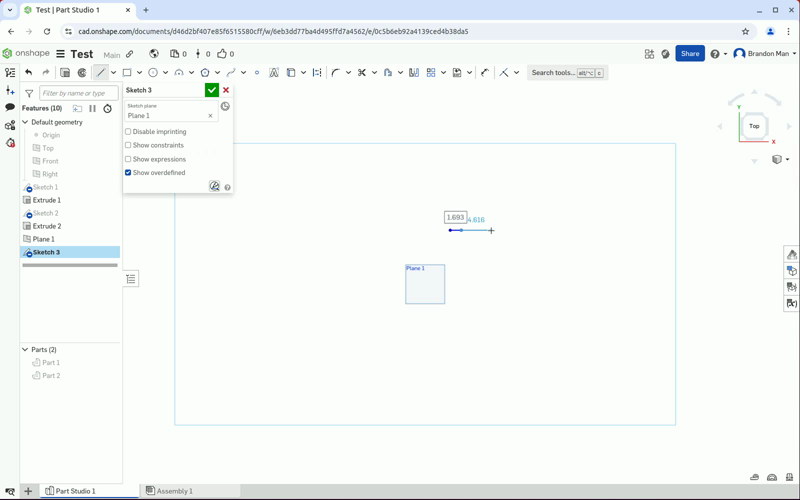
mouse_move(461, 208)
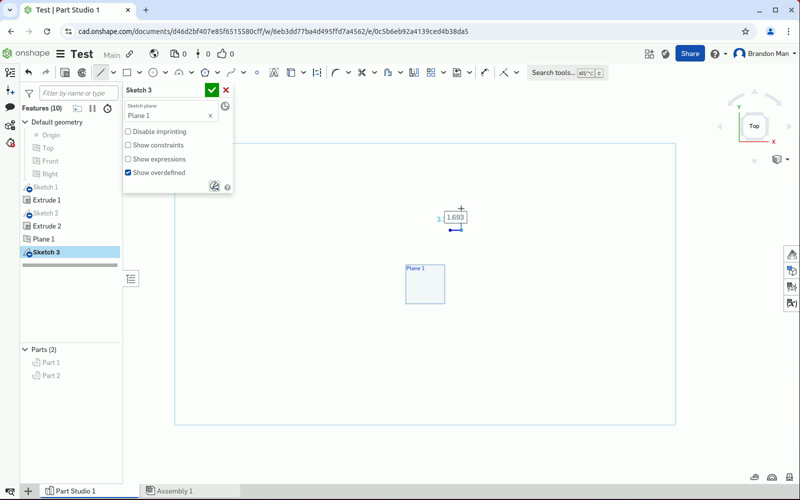
click(461, 208)
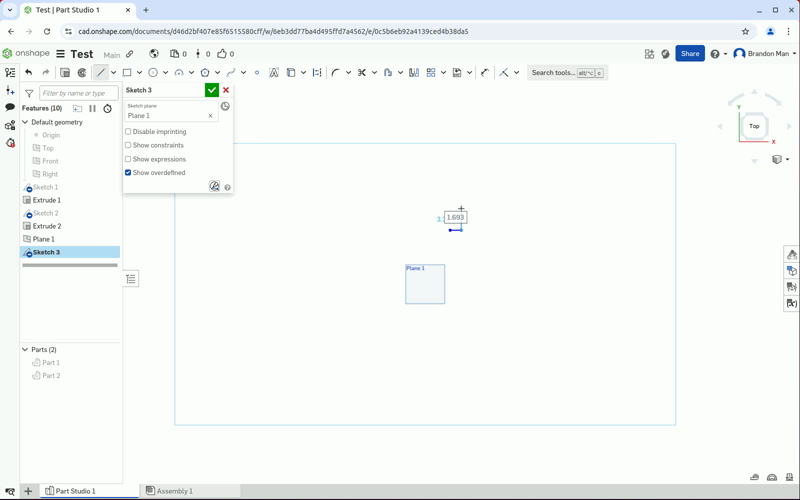
key_up(shift)
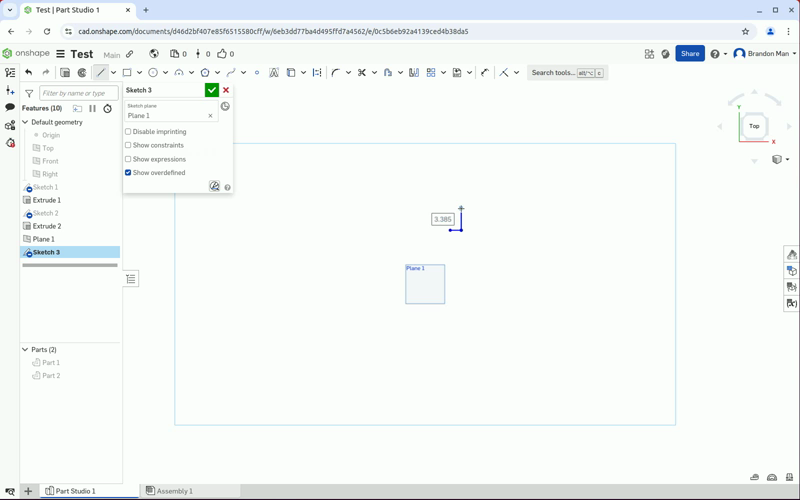
key_down(shift)
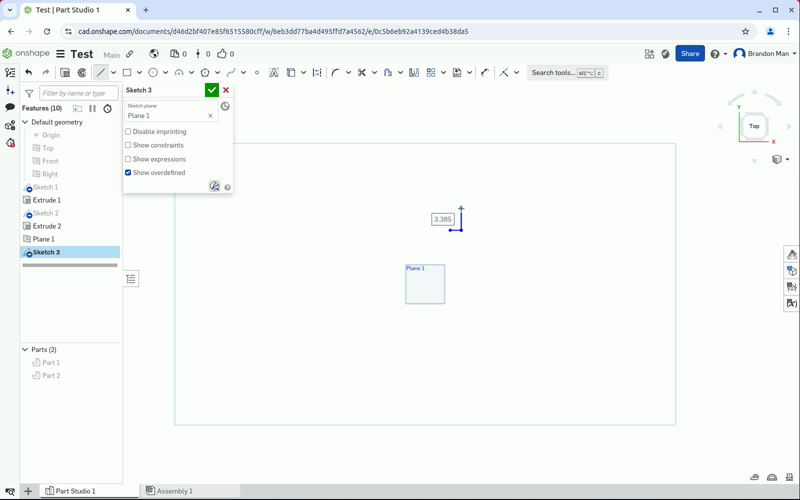
mouse_move(491, 208)
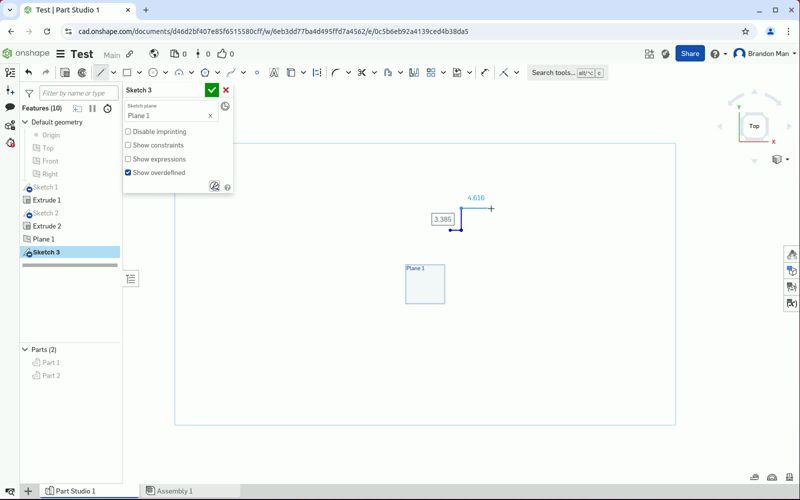
mouse_move(450, 208)
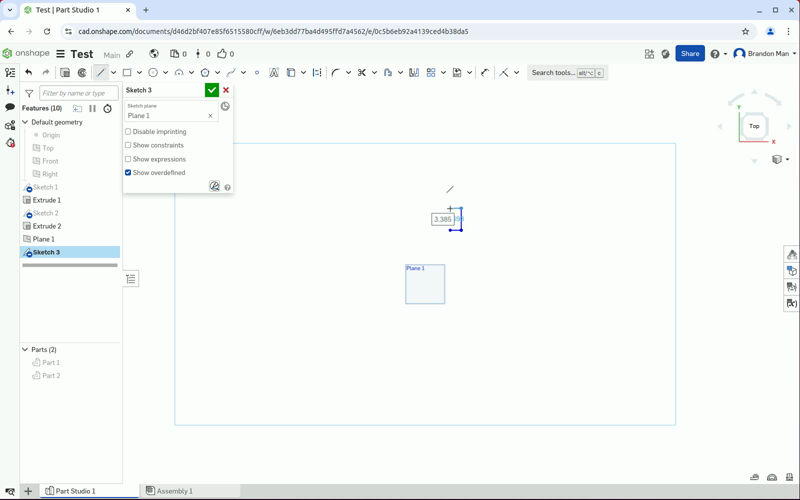
click(450, 208)
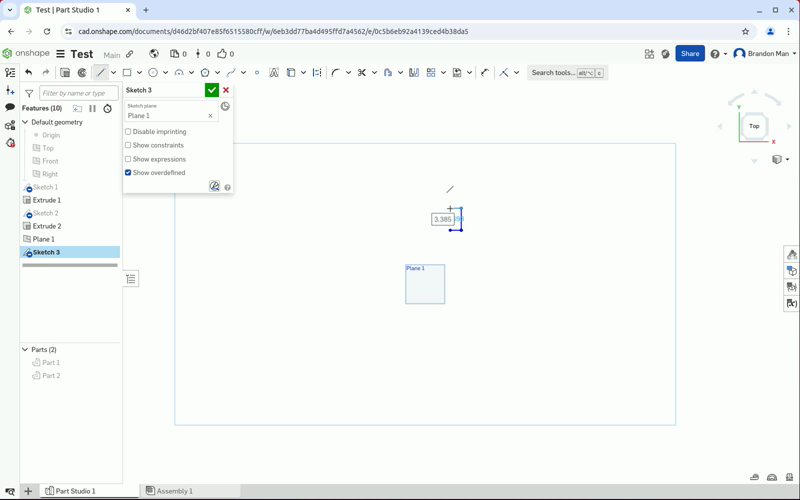
key_up(shift)
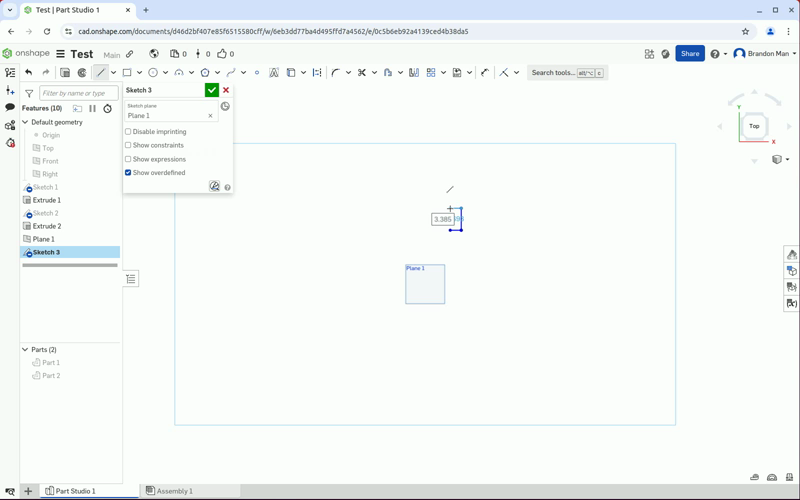
mouse_move(480, 208)
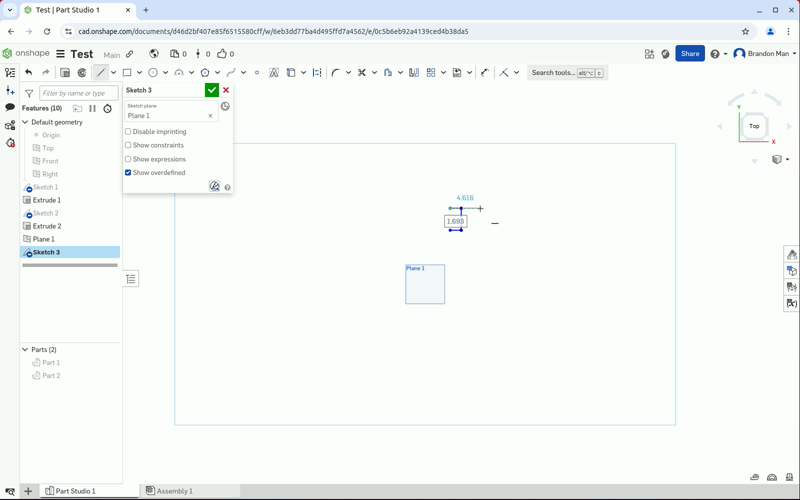
key_down(shift)
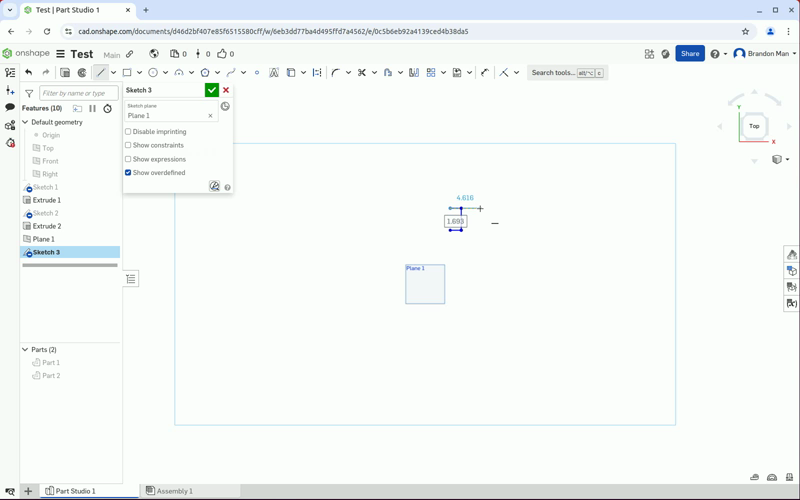
mouse_move(450, 230)
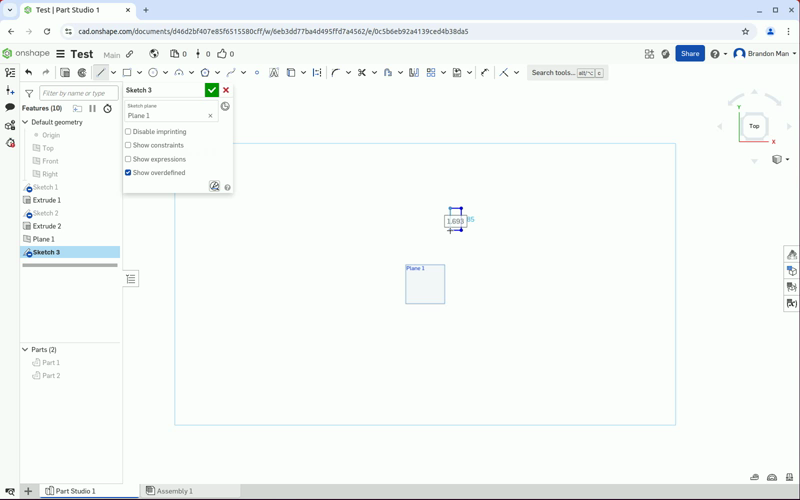
key_up(shift)
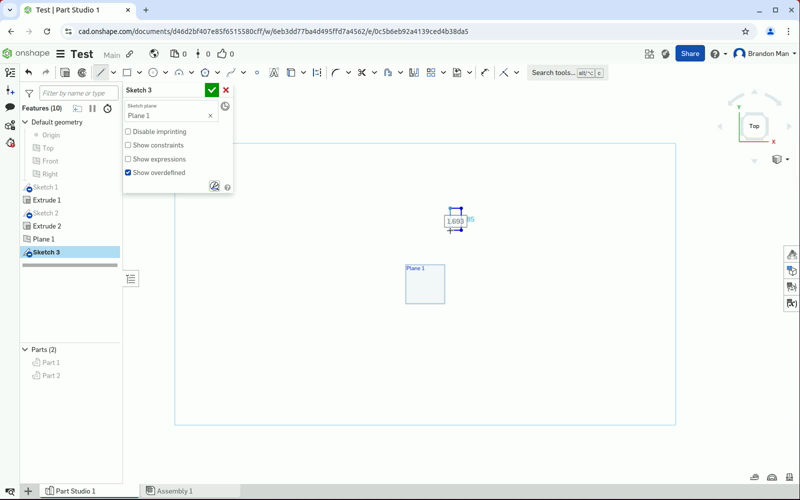
click(450, 230)
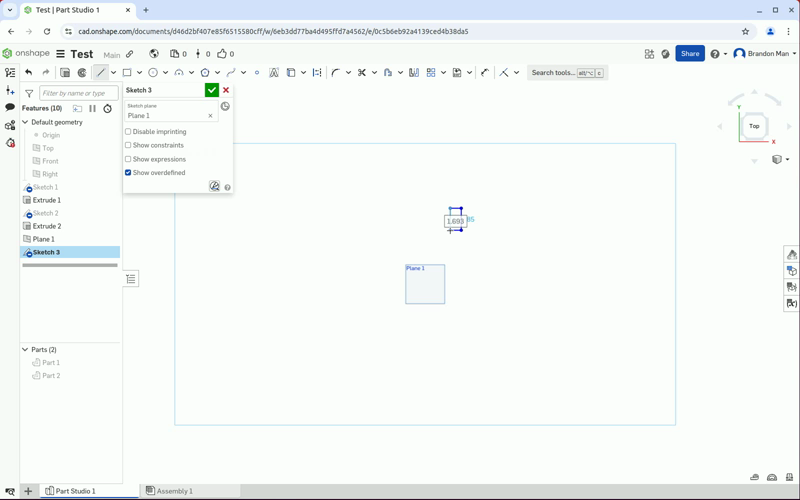
key(esc)
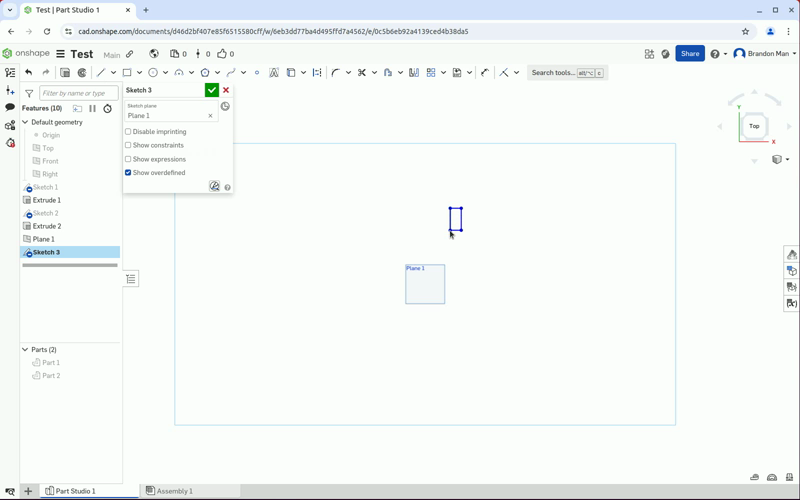
mouse_move(458, 227)
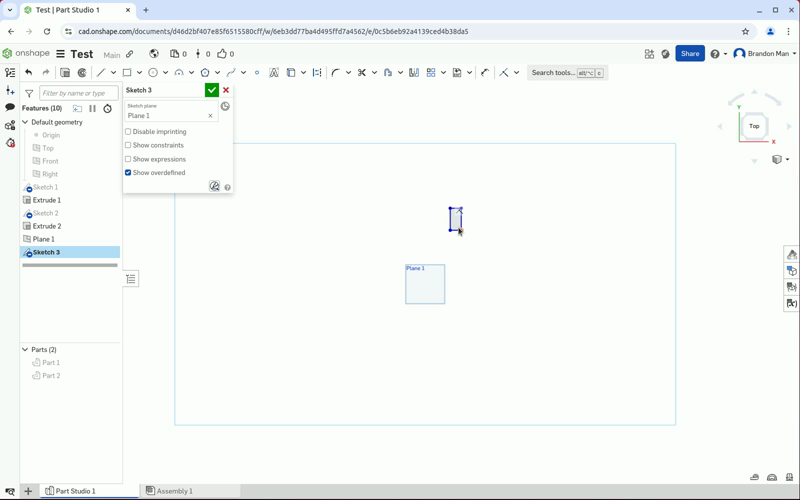
scroll(6)
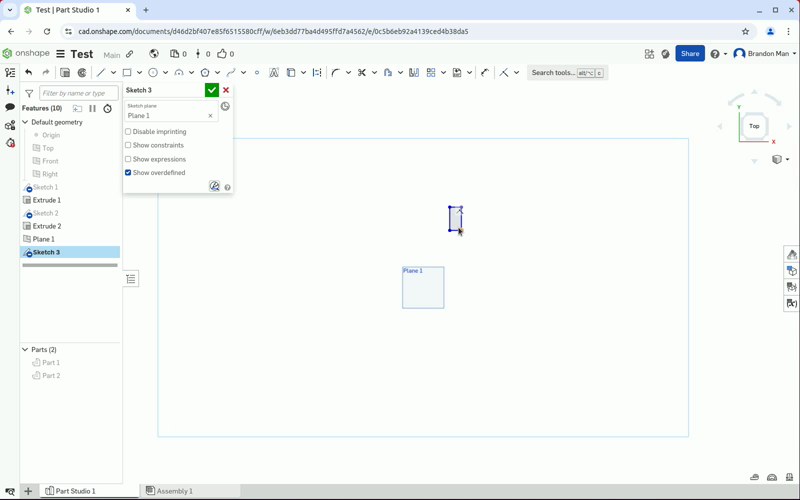
scroll(6)
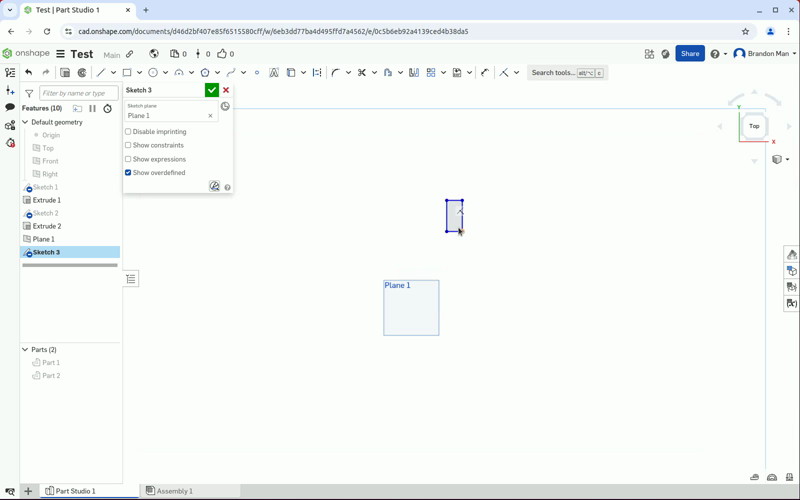
scroll(6)
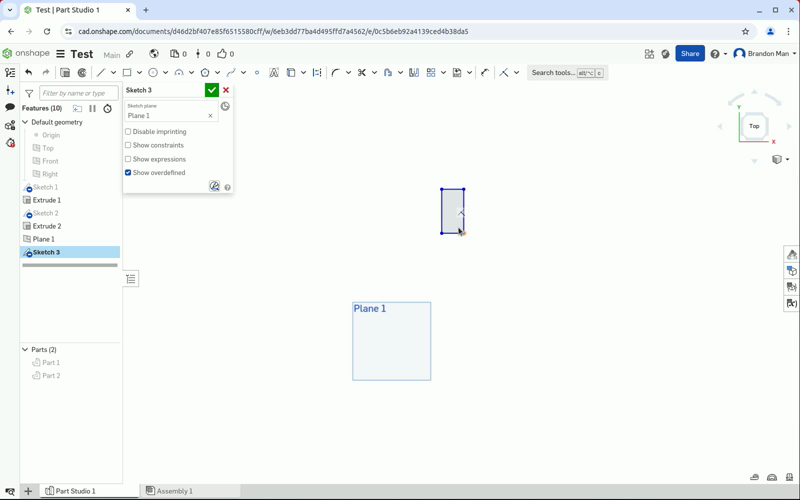
scroll(6)
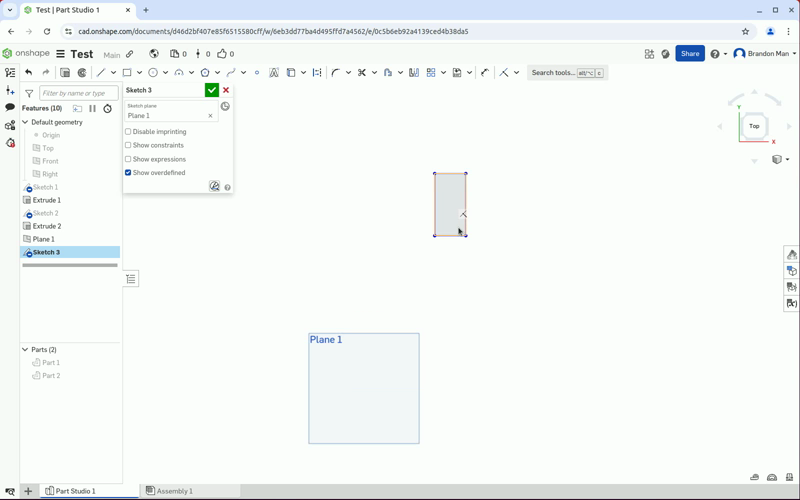
scroll(6)
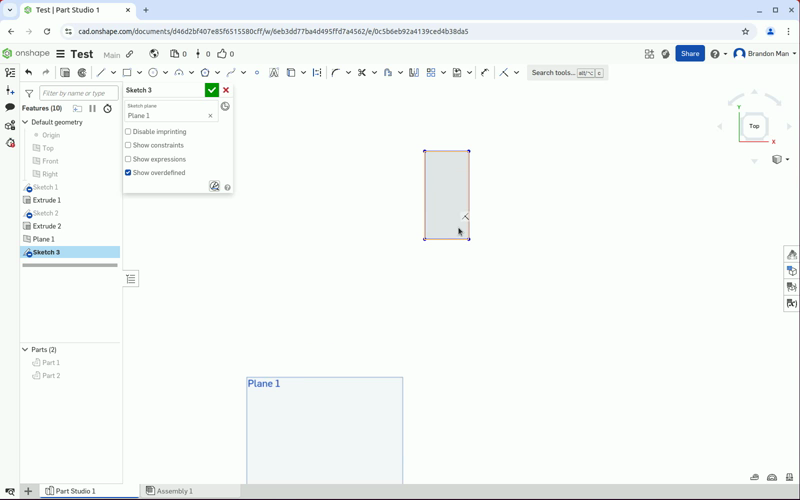
scroll(6)
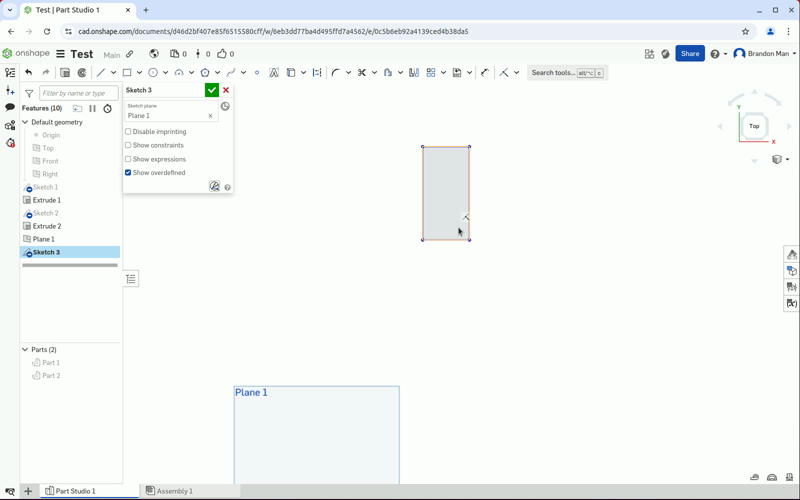
scroll(6)
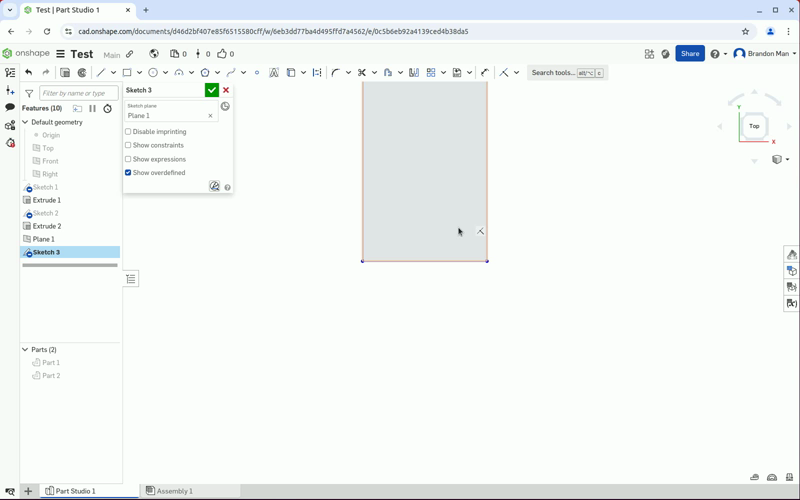
click(458, 227)
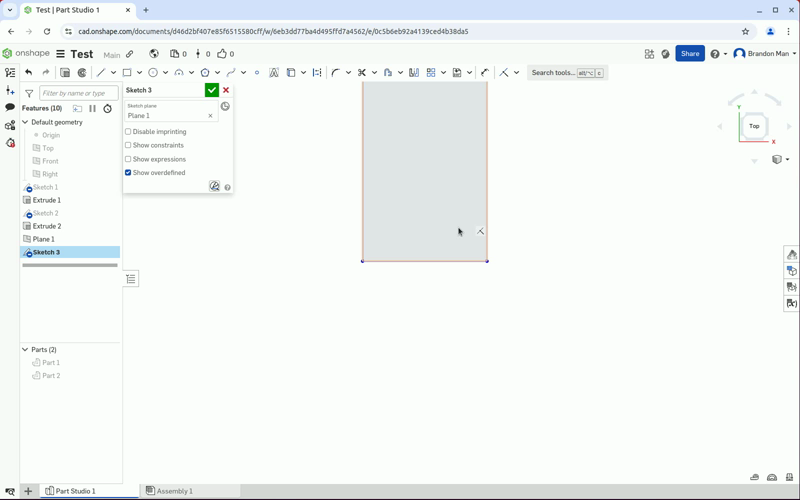
scroll(-6)
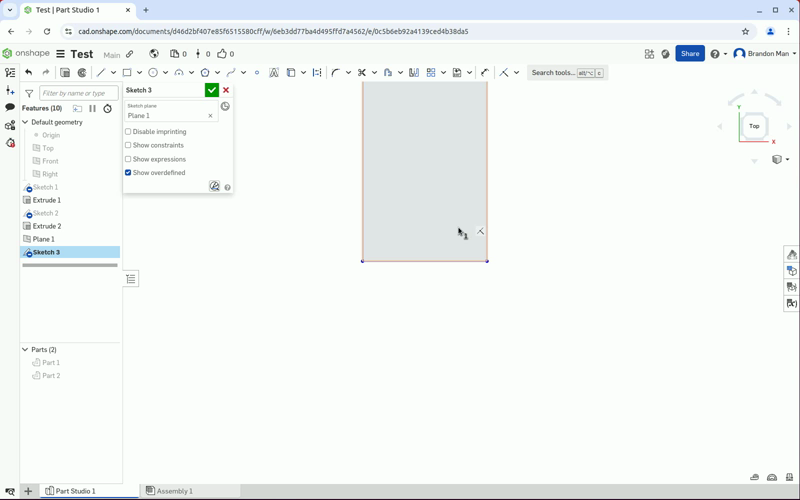
scroll(-6)
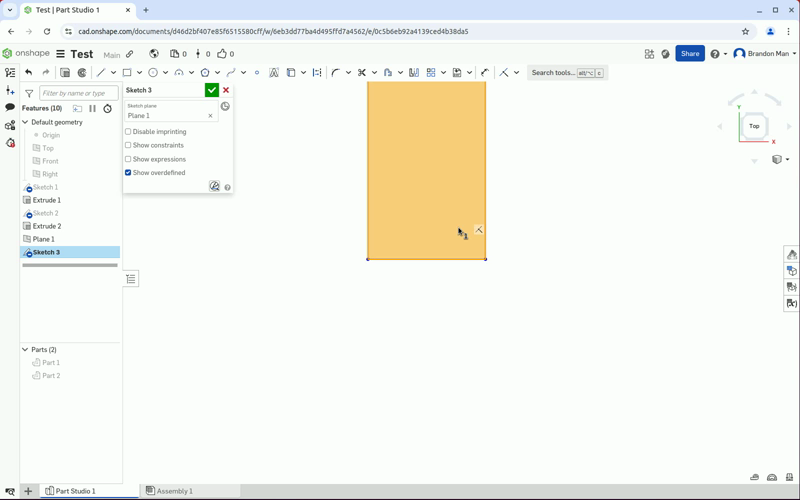
scroll(-6)
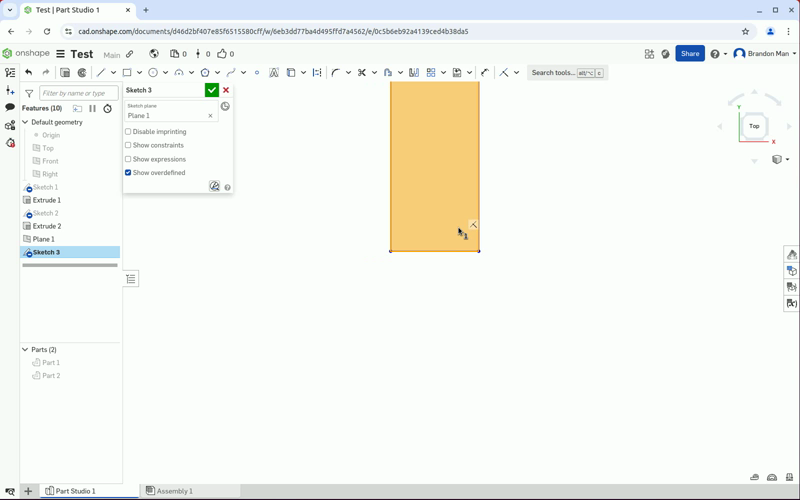
scroll(-6)
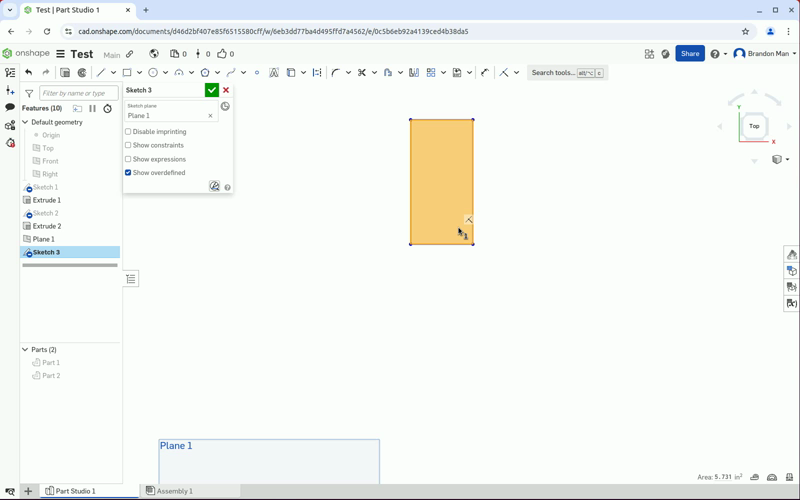
scroll(-6)
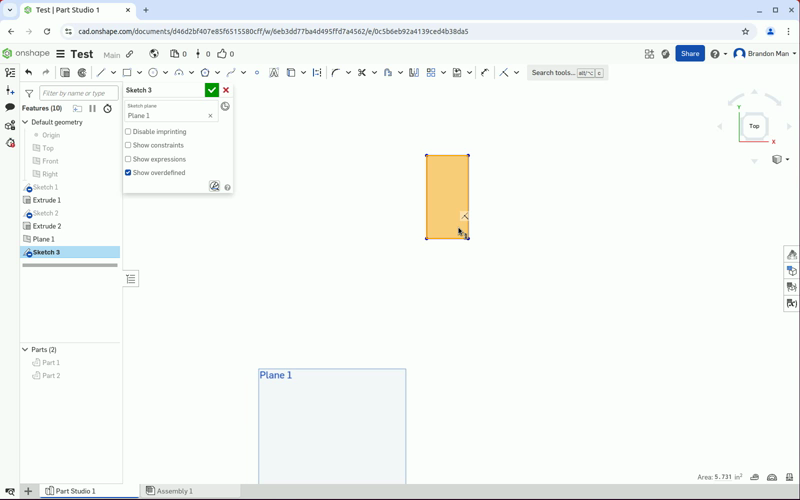
scroll(-6)
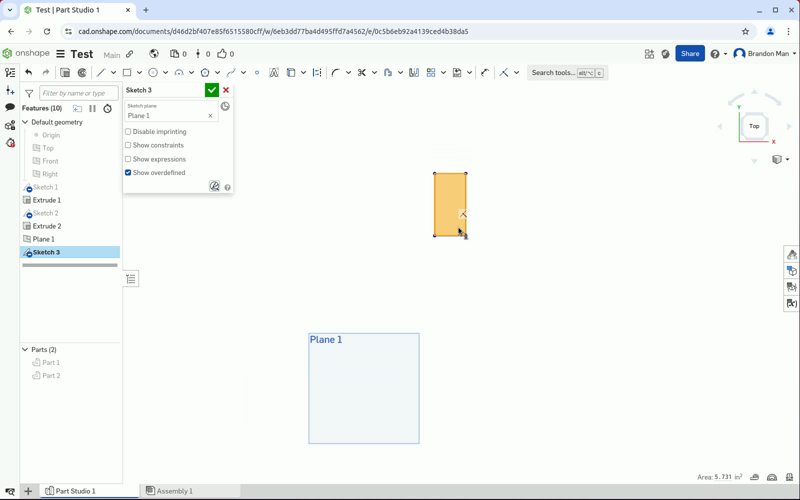
scroll(-6)
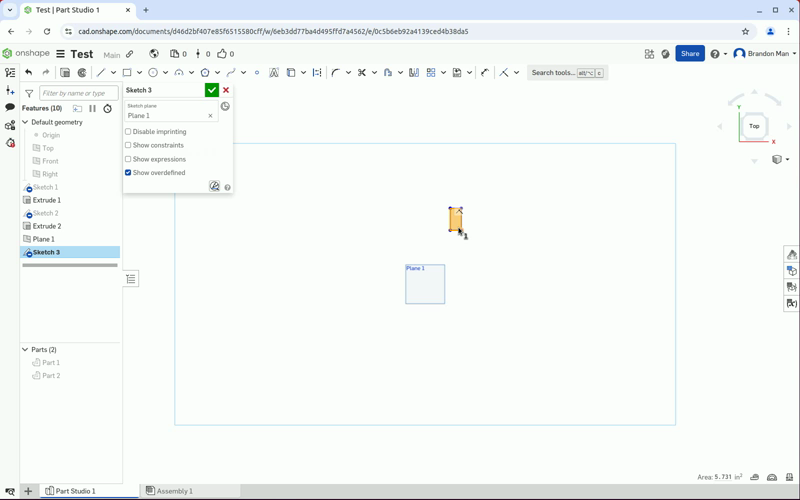
mouse_move(73, 352)
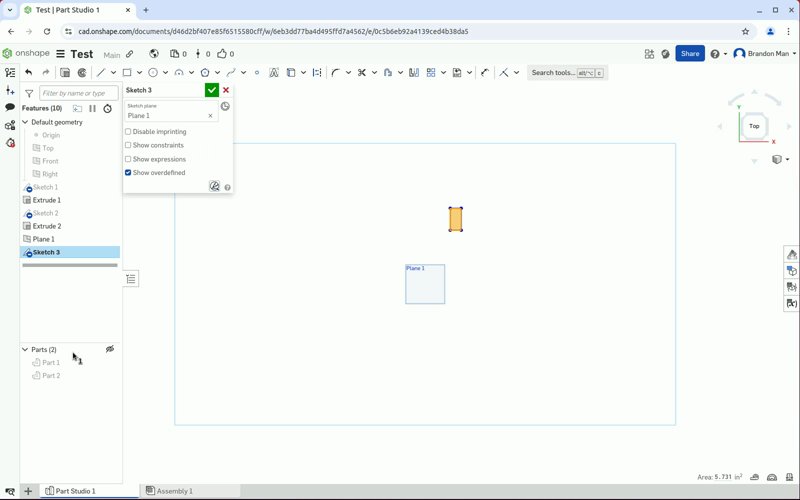
key(shift+y)
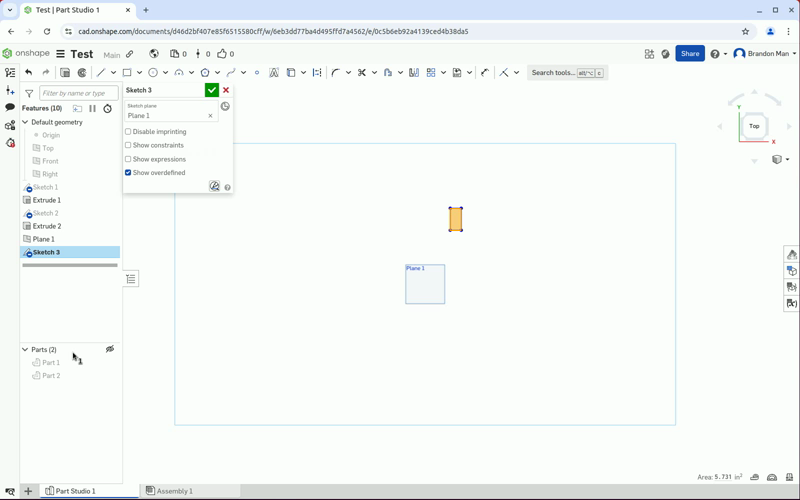
key(shift+e)
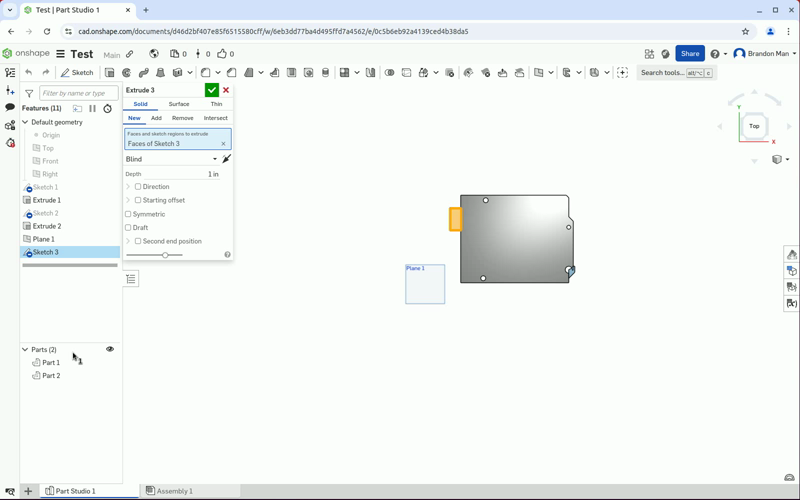
mouse_move(143, 106)
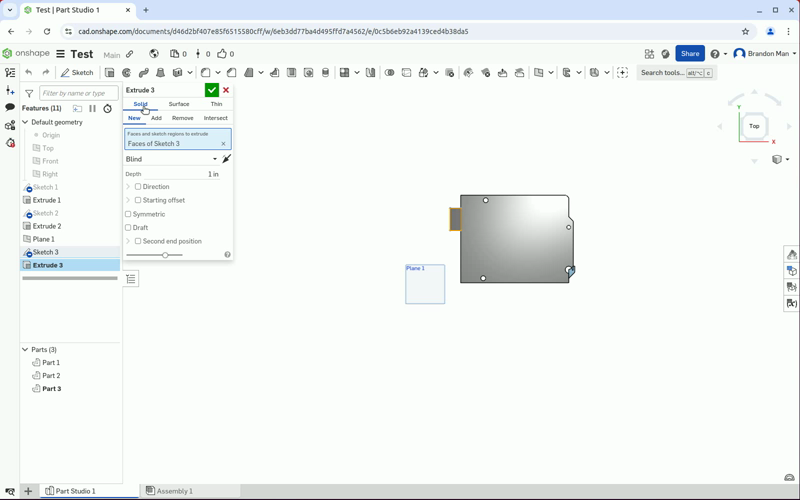
click(143, 106)
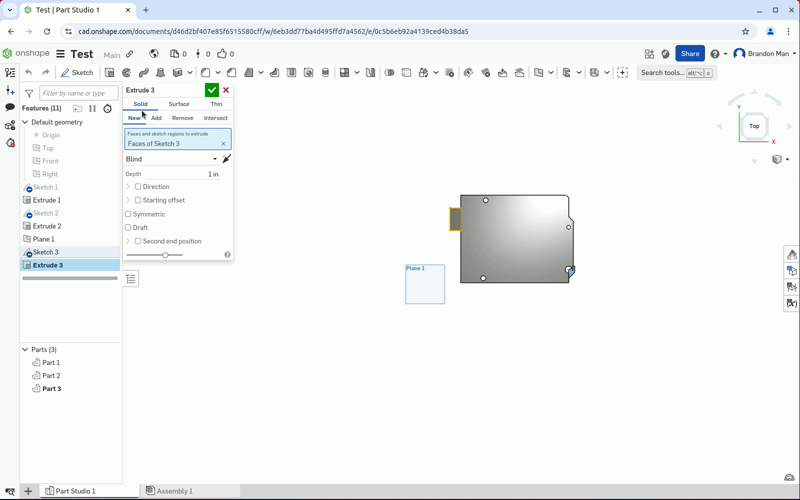
mouse_move(137, 120)
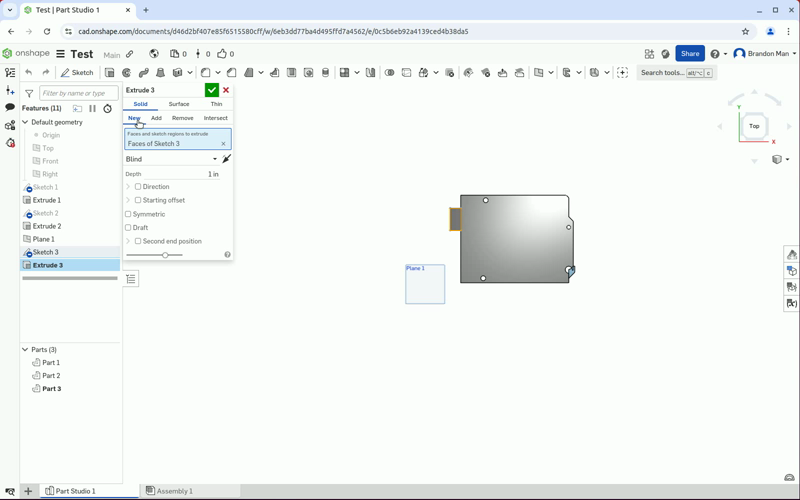
click(137, 120)
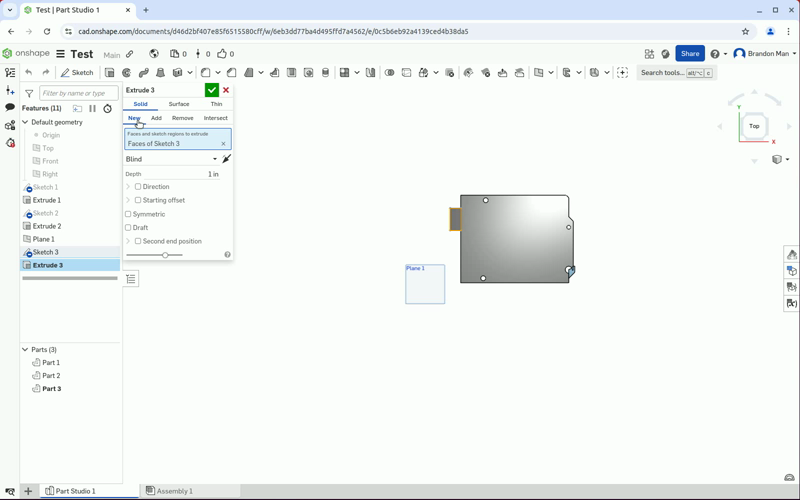
key(tab, 4)
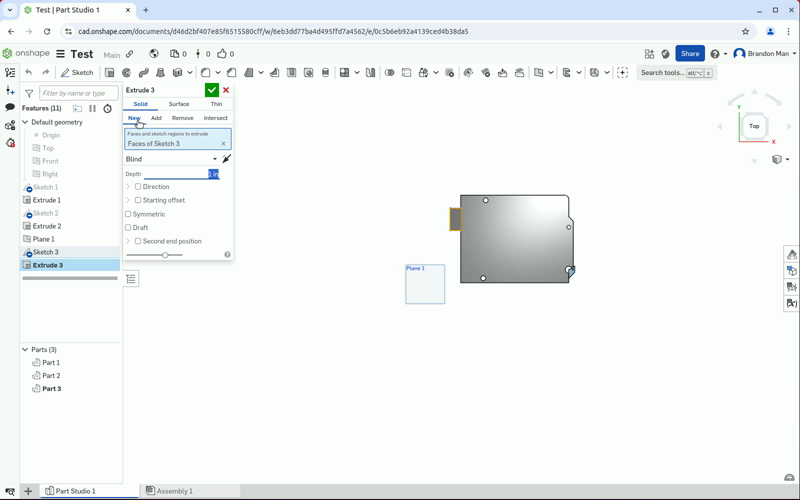
text(3.129)
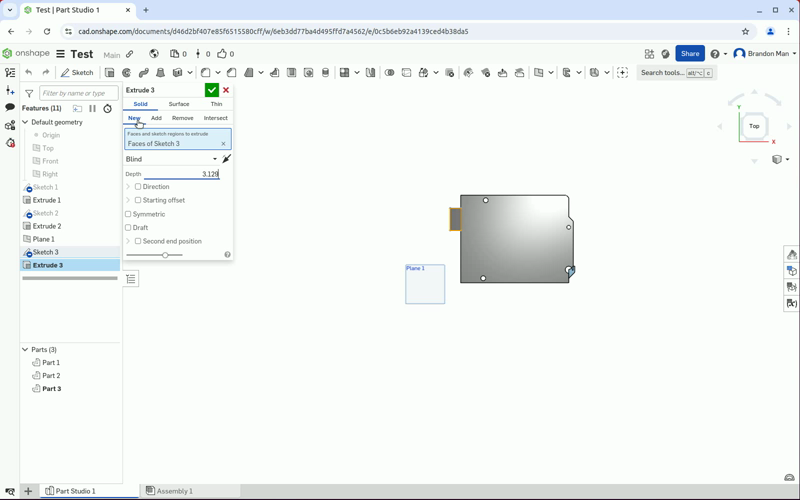
key(enter)
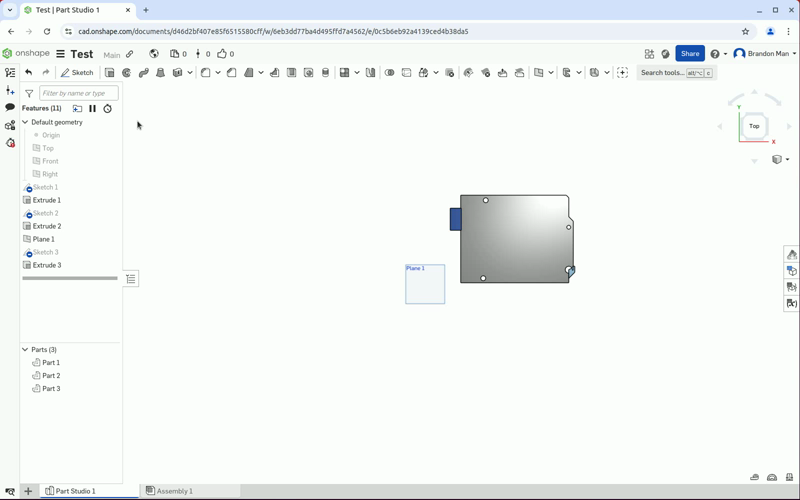
key(shift+h)
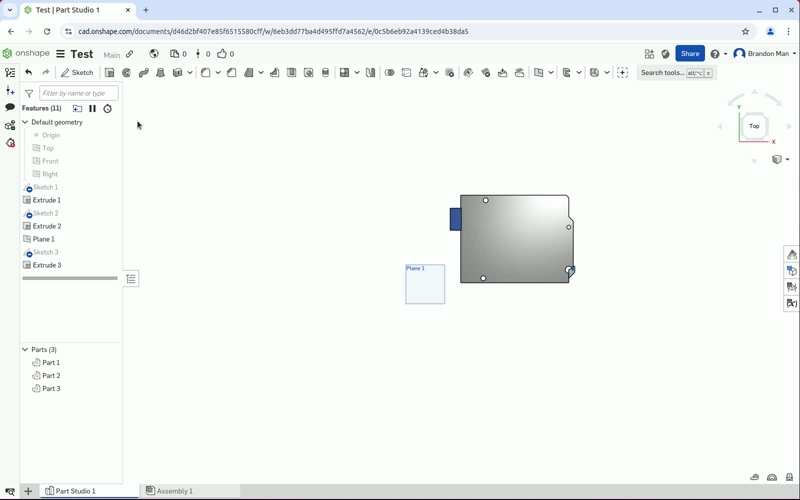
key(shift+h)
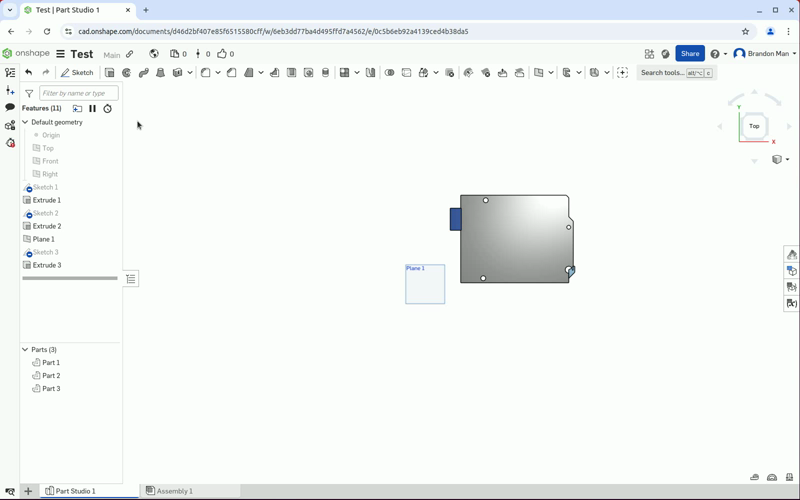
mouse_move(73, 189)
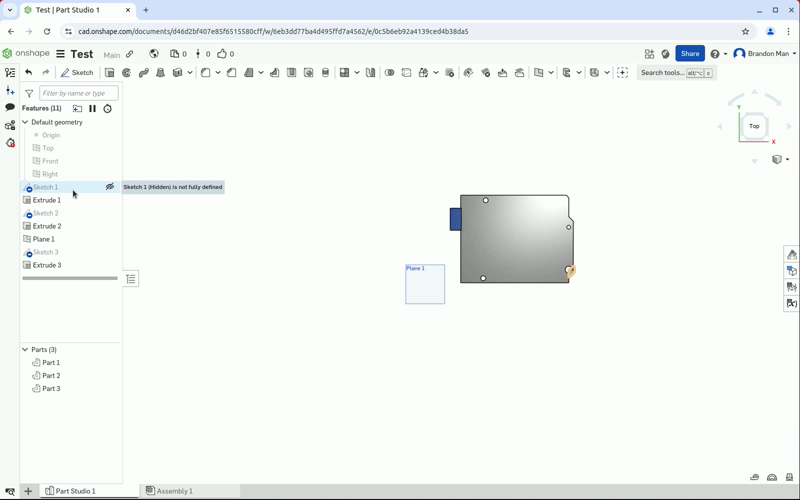
click(73, 189)
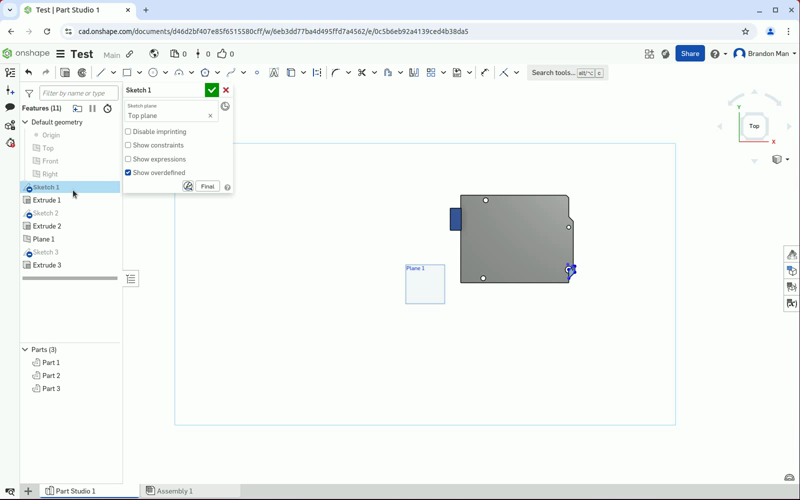
mouse_move(229, 92)
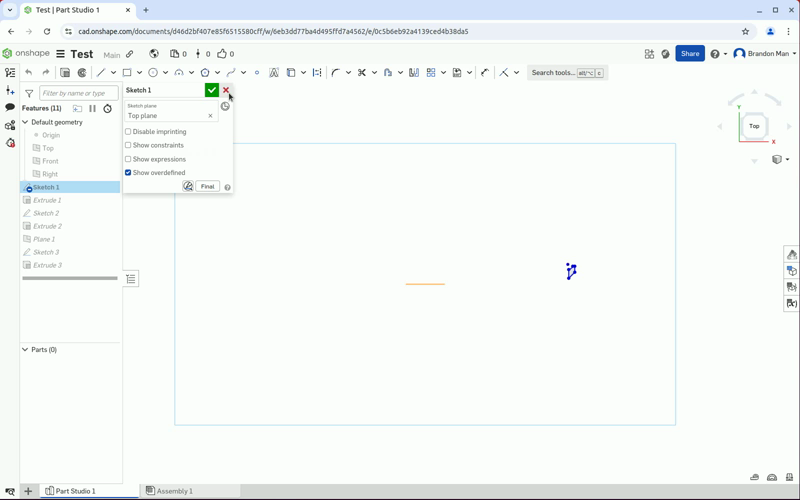
click(229, 92)
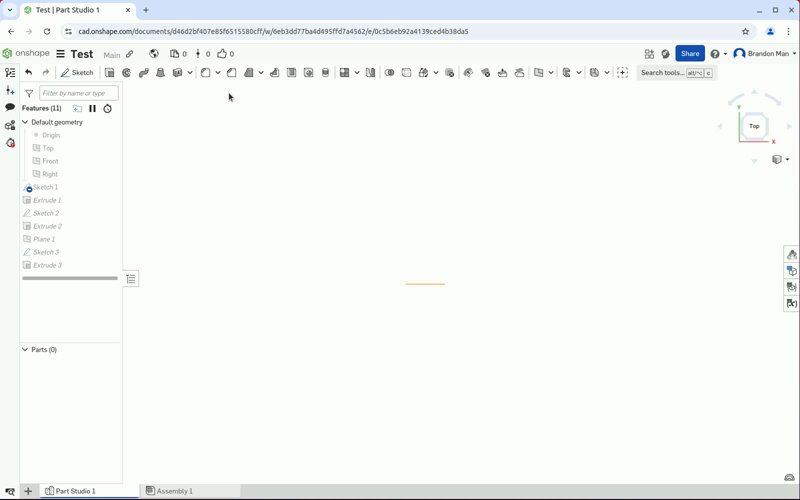
key(shift+s)
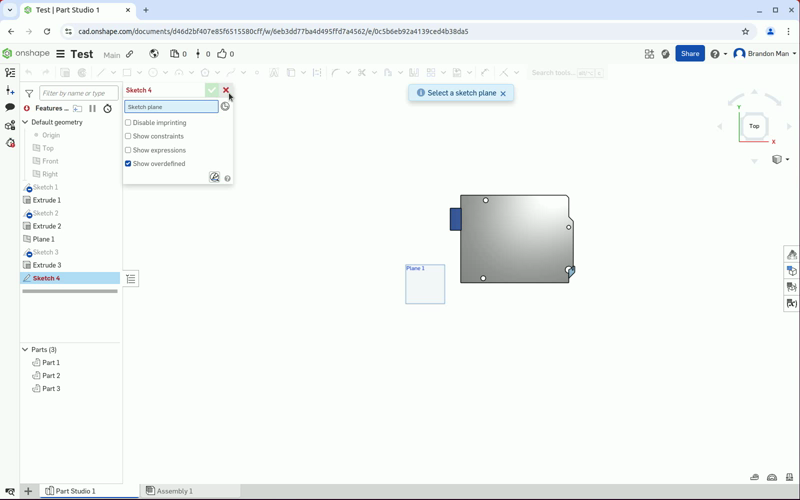
mouse_move(73, 241)
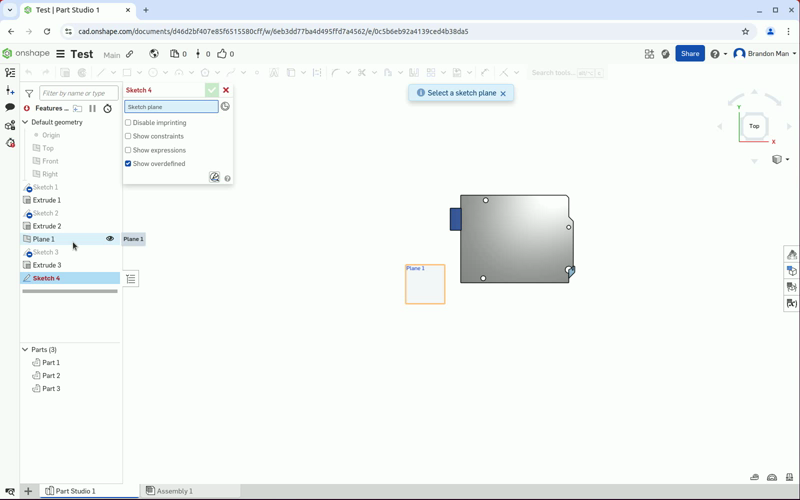
click(73, 241)
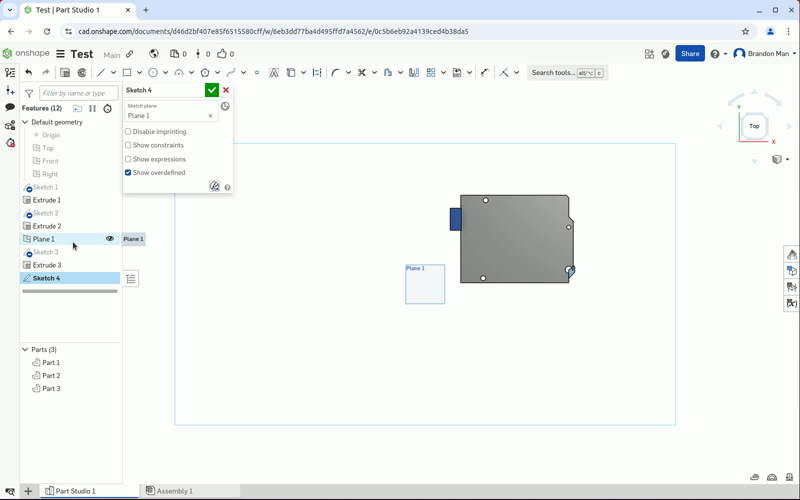
mouse_move(73, 352)
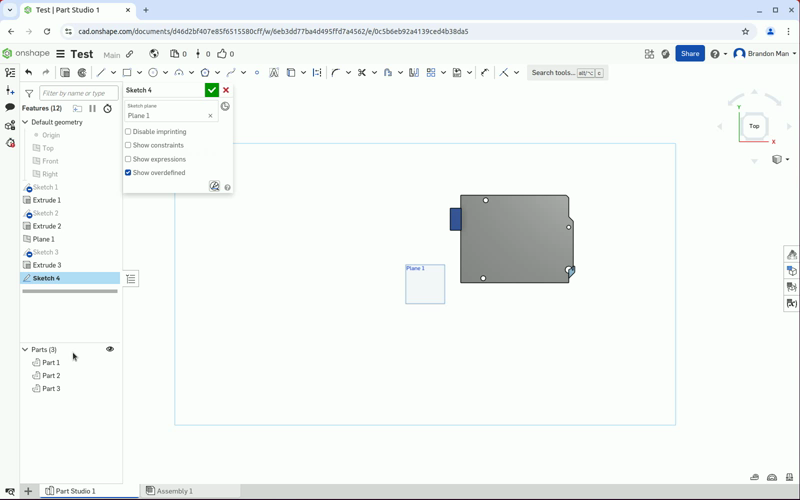
key(y)
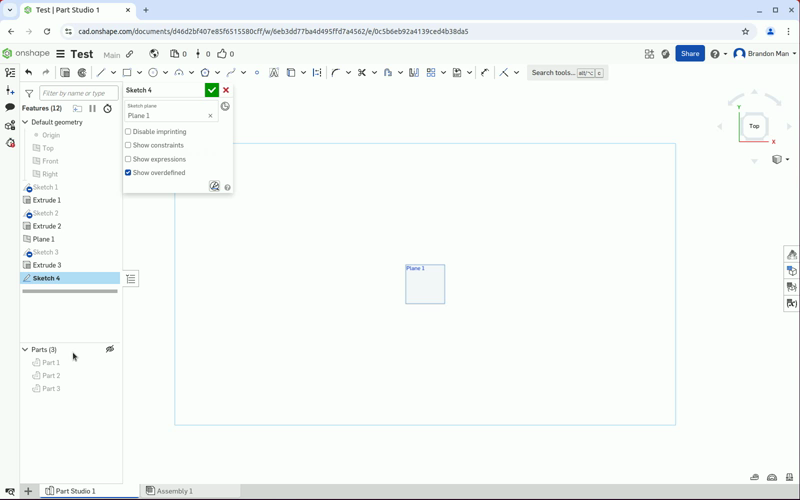
key(l)
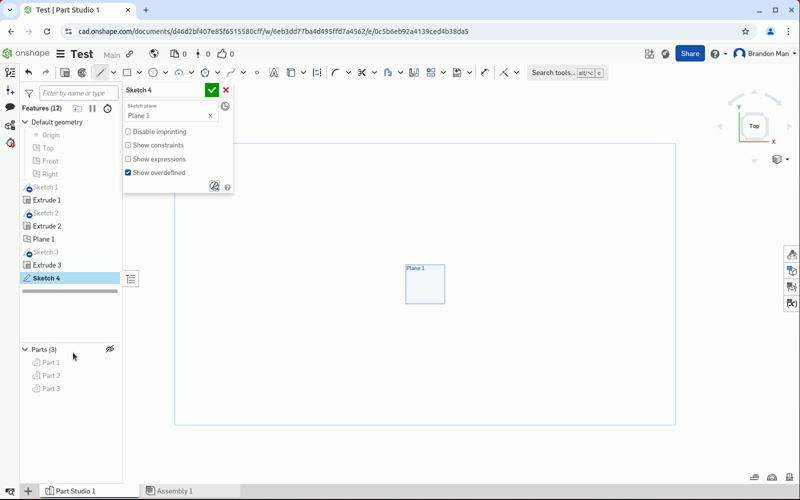
key_down(shift)
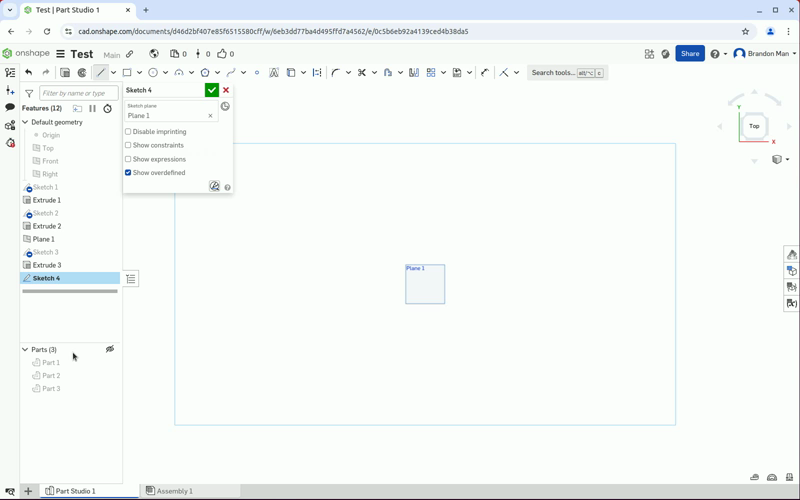
mouse_move(457, 278)
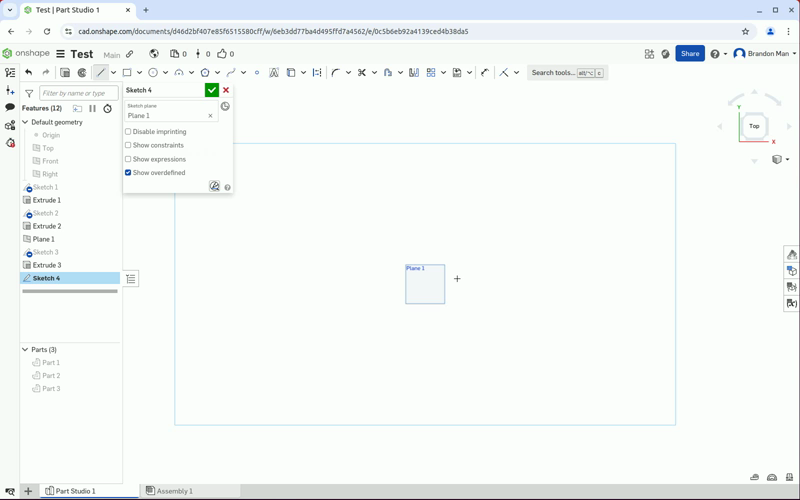
click(457, 278)
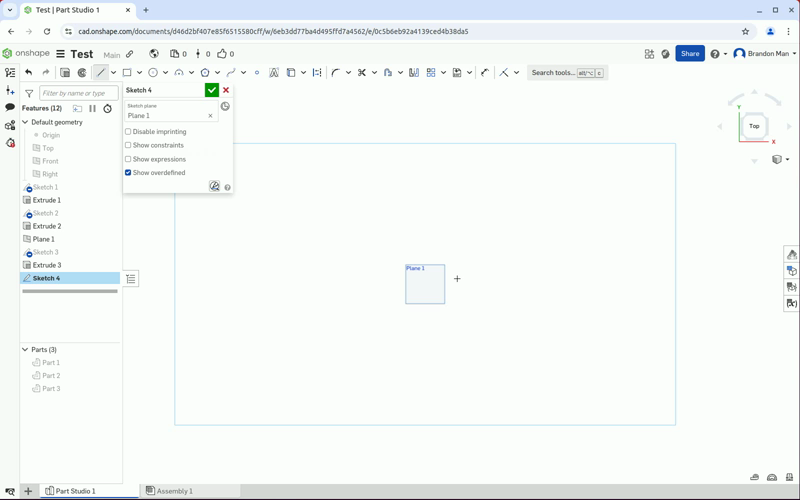
key_up(shift)
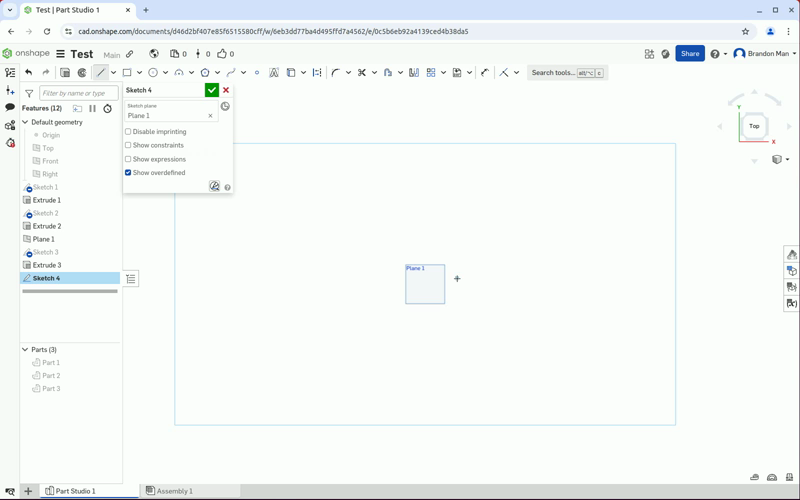
key_down(shift)
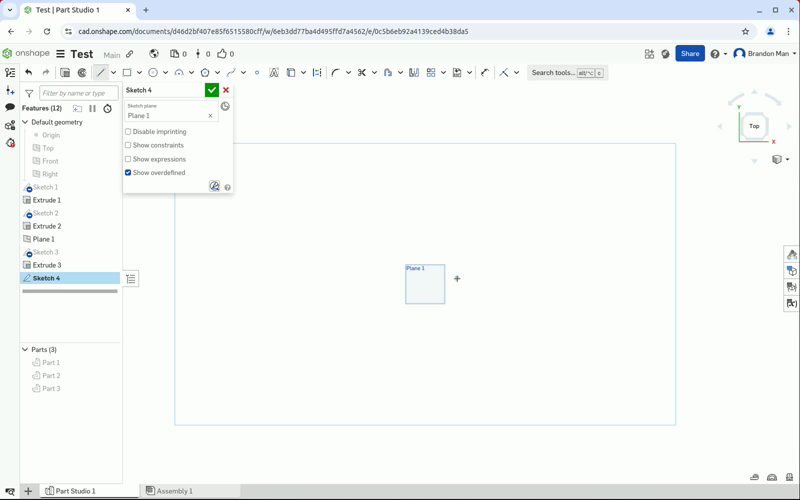
mouse_move(487, 278)
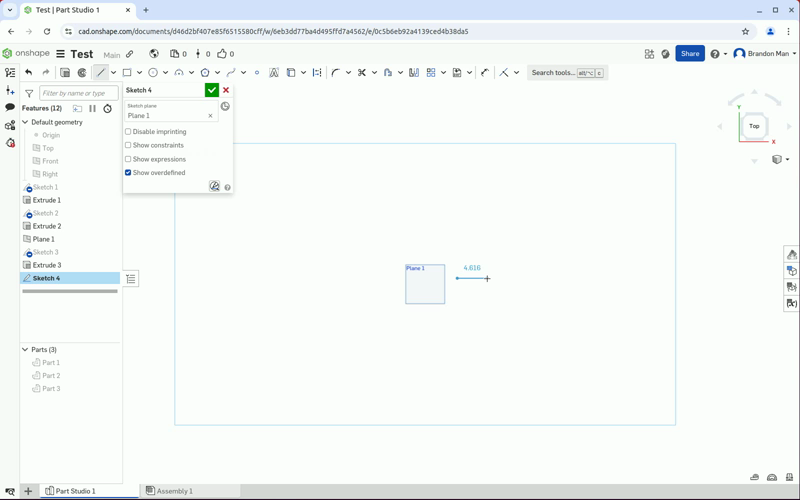
mouse_move(460, 278)
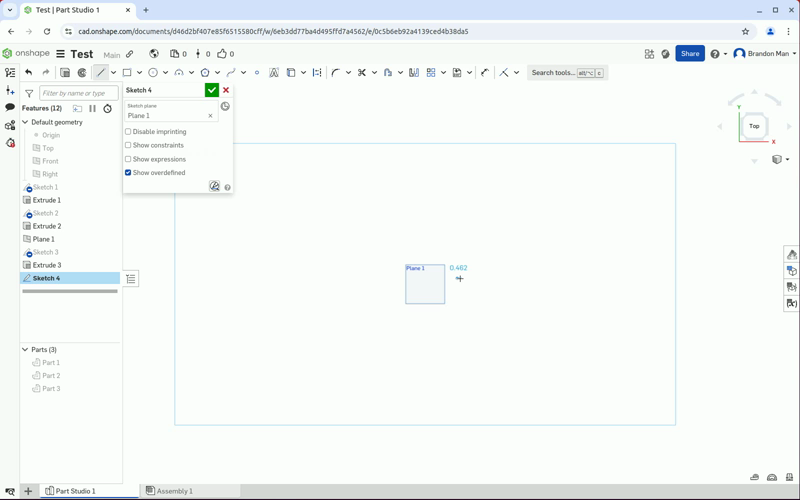
scroll(6)
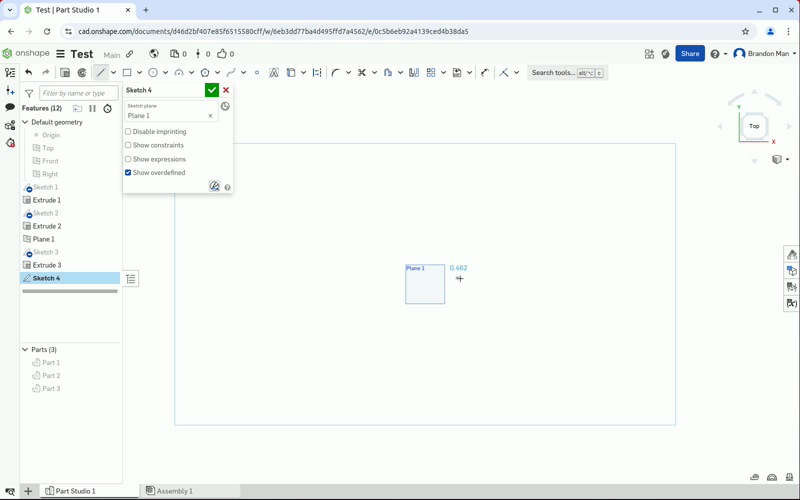
scroll(6)
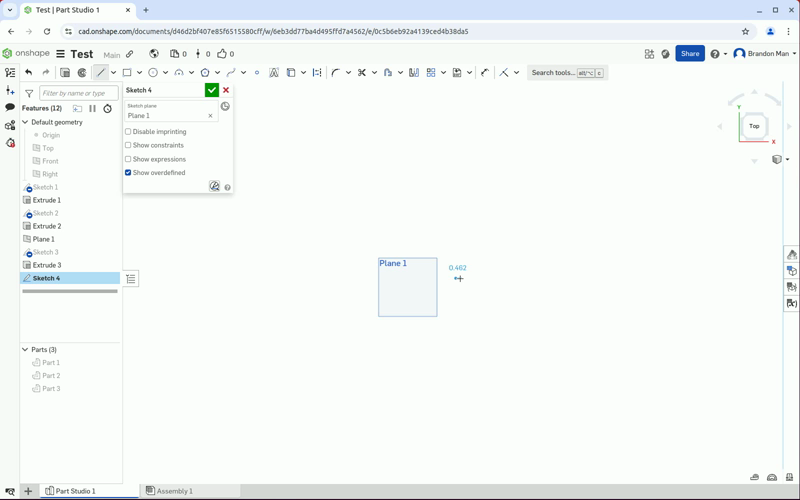
scroll(6)
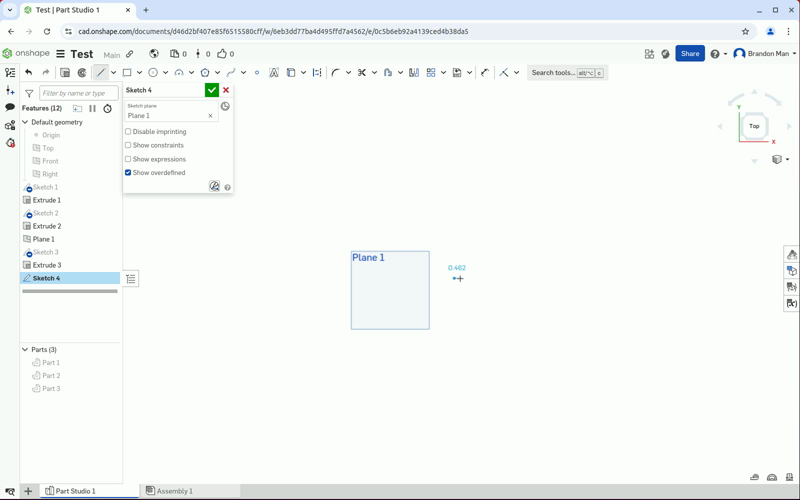
scroll(6)
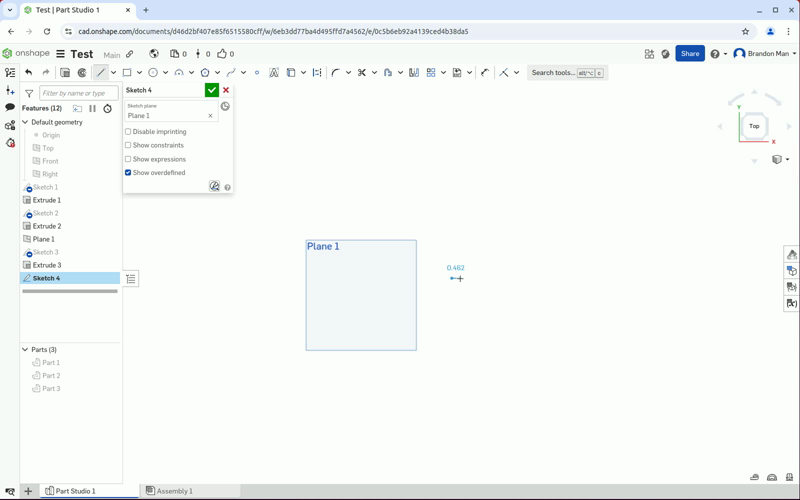
scroll(6)
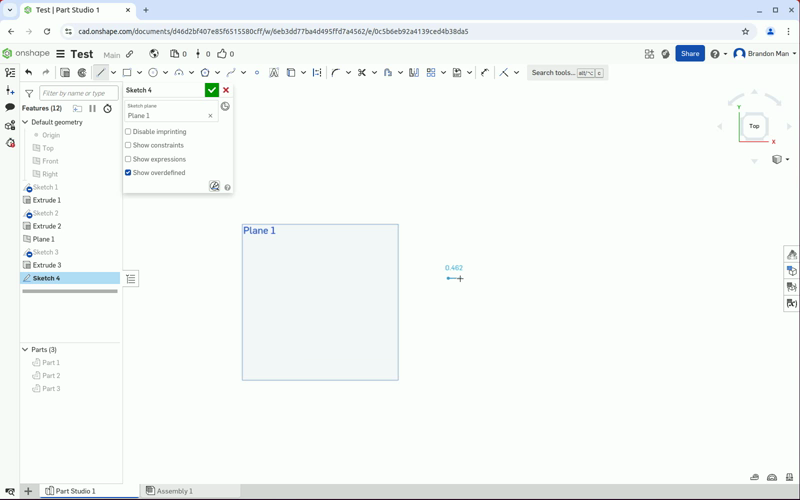
scroll(6)
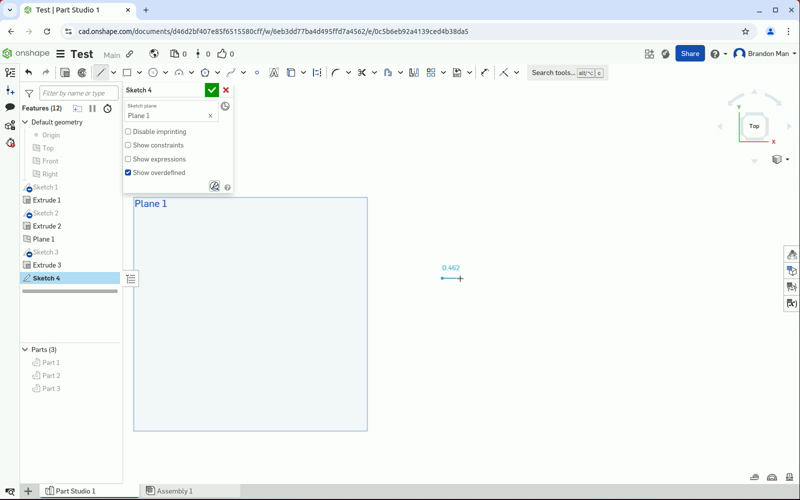
scroll(6)
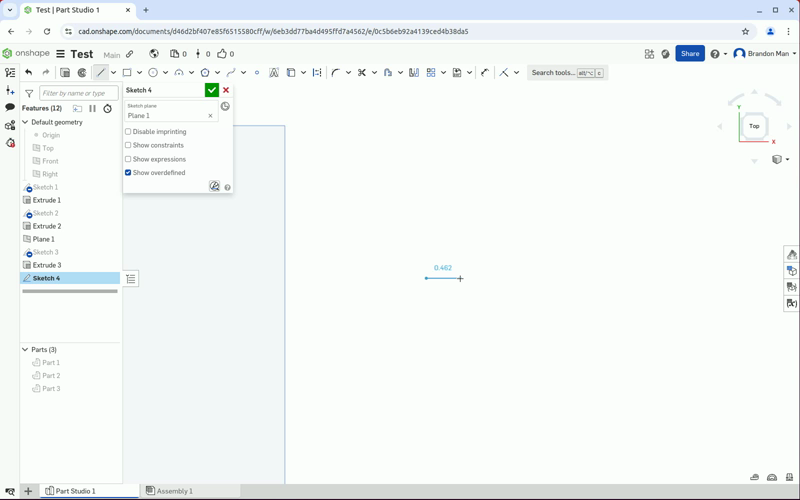
click(460, 278)
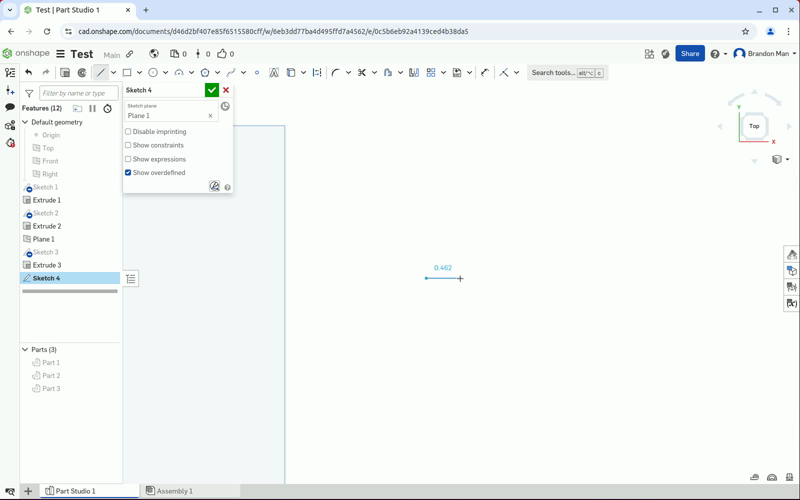
scroll(-6)
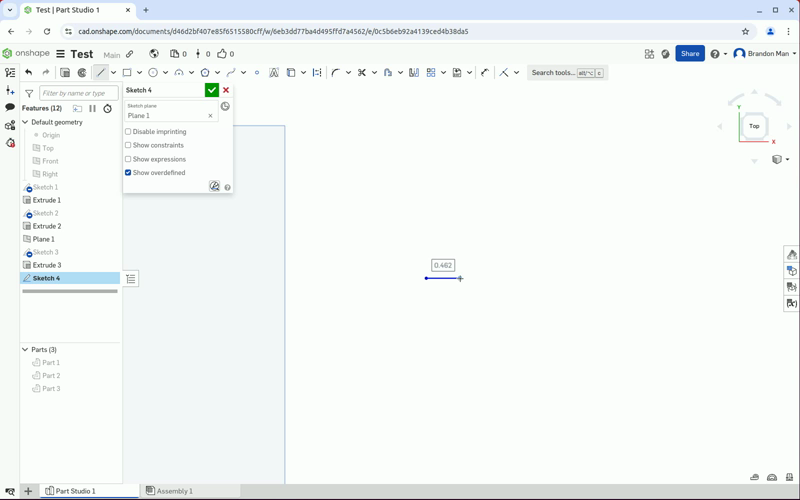
scroll(-6)
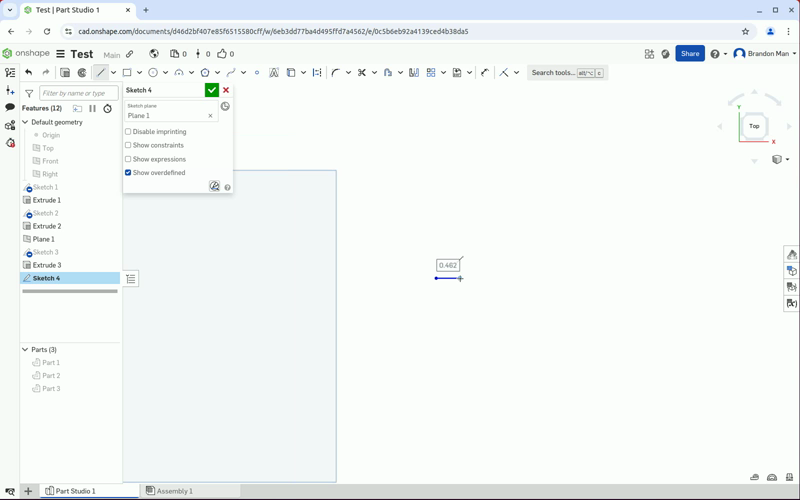
scroll(-6)
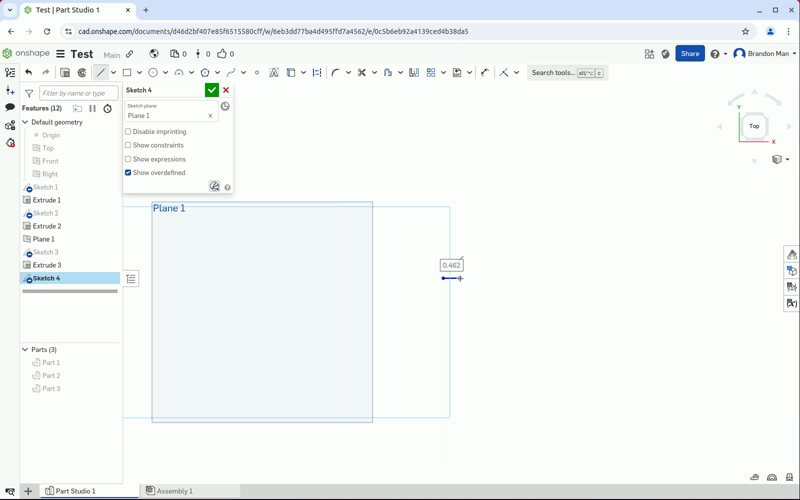
scroll(-6)
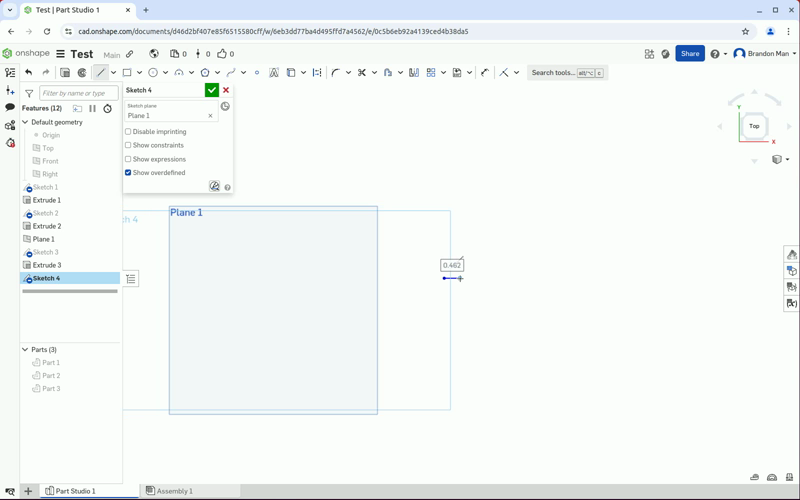
scroll(-6)
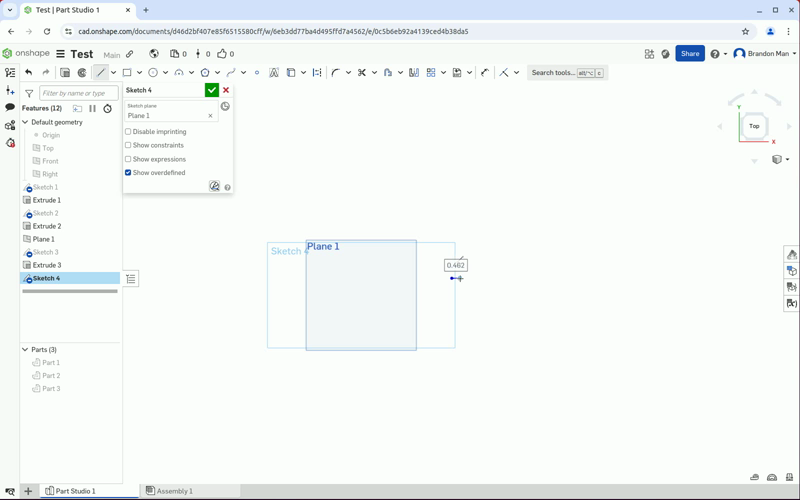
scroll(-6)
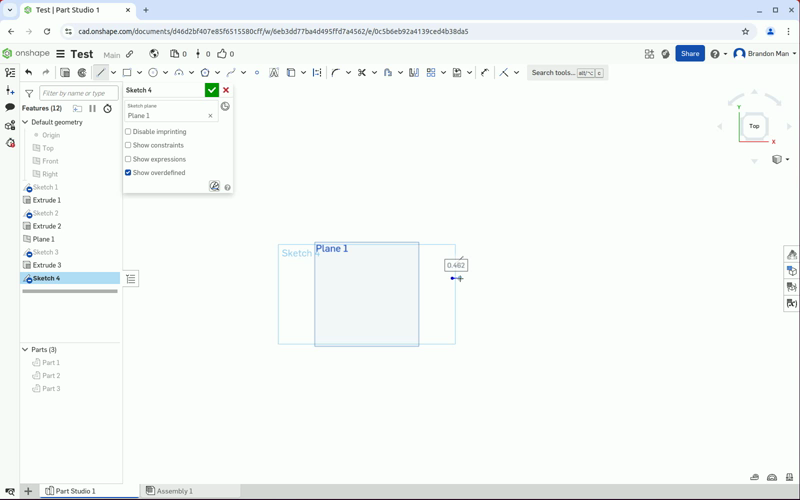
scroll(-6)
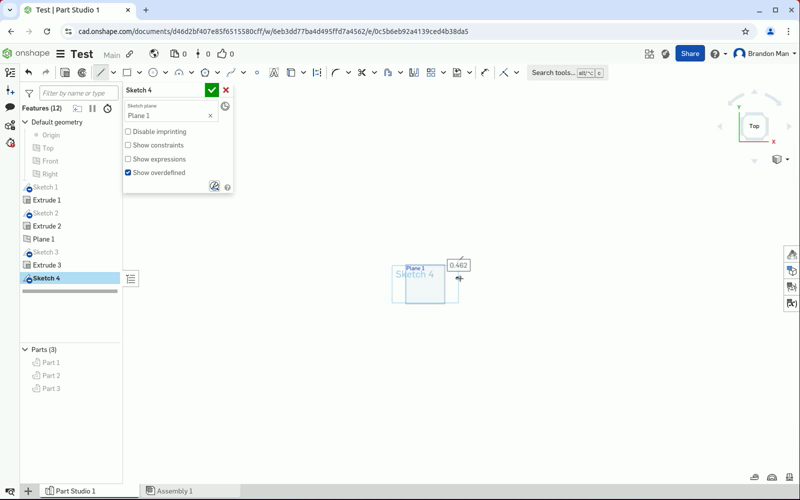
key_up(shift)
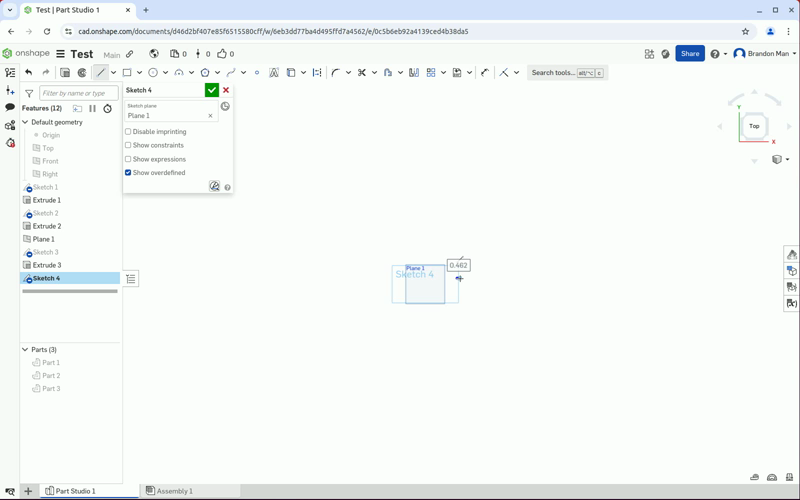
key_down(shift)
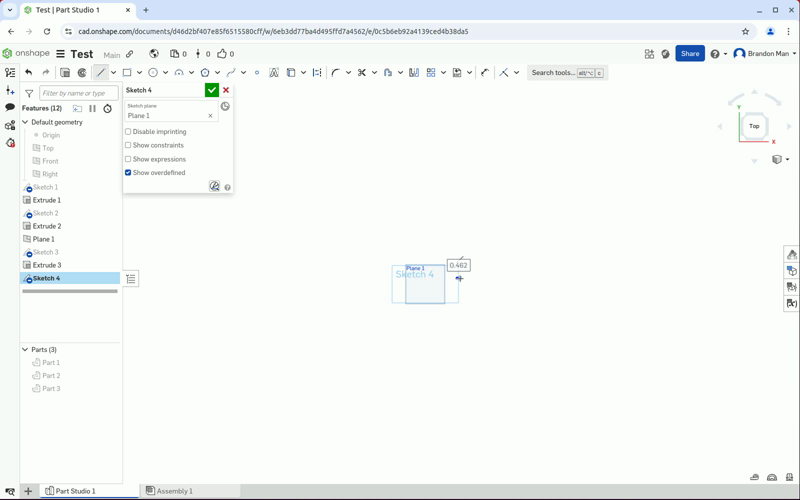
mouse_move(490, 278)
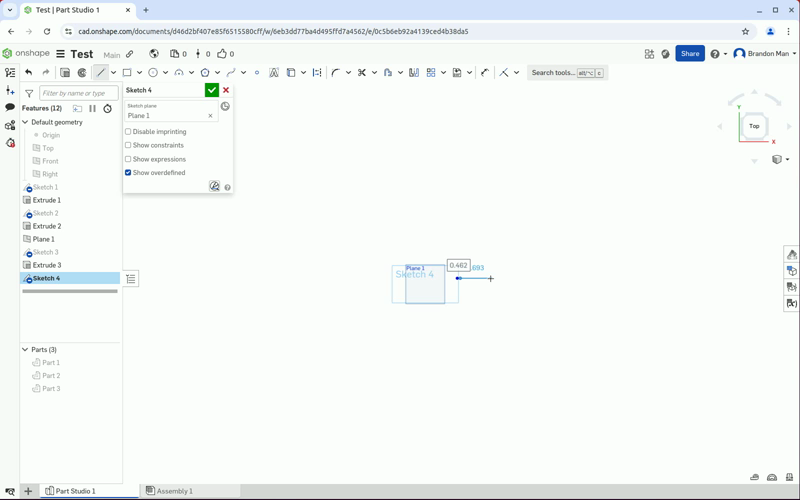
mouse_move(460, 263)
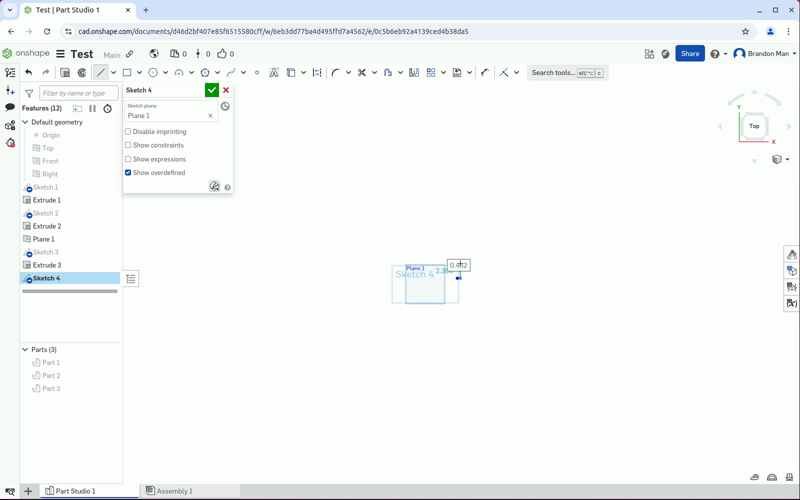
click(460, 263)
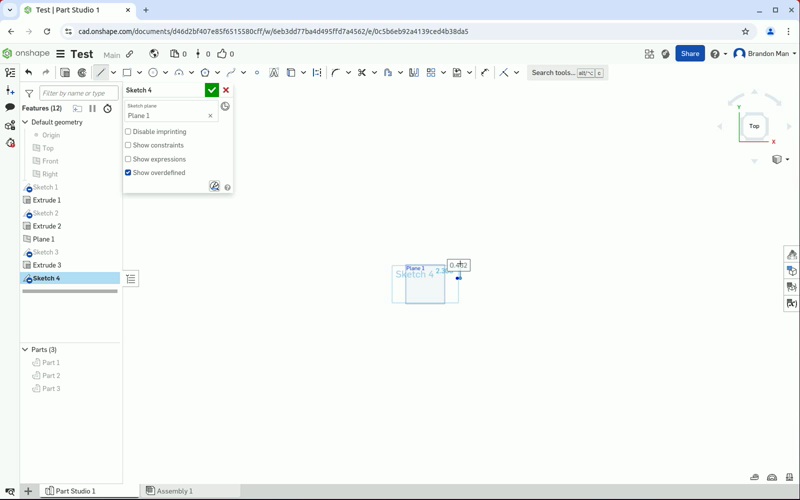
key_up(shift)
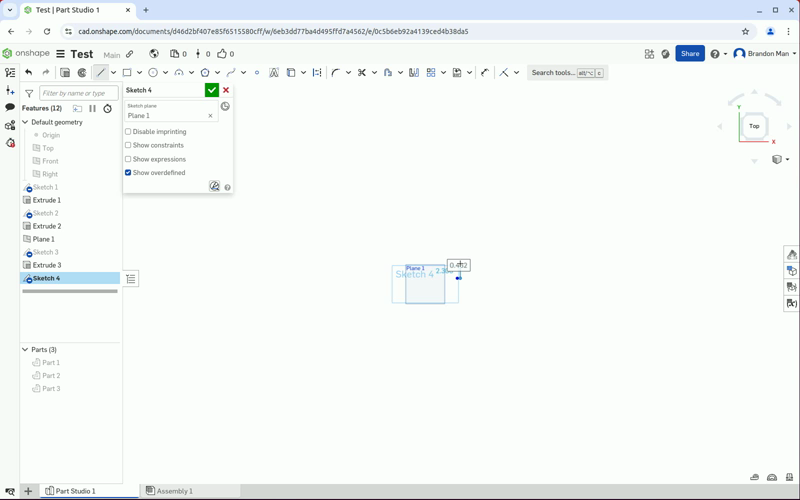
key_down(shift)
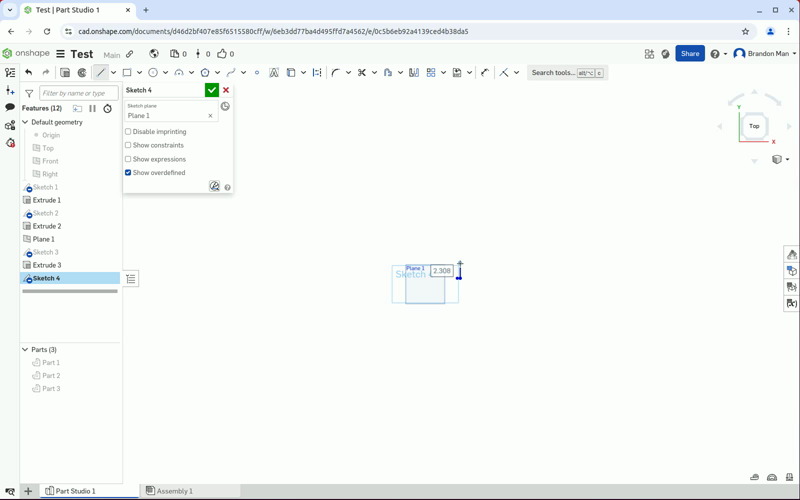
mouse_move(490, 263)
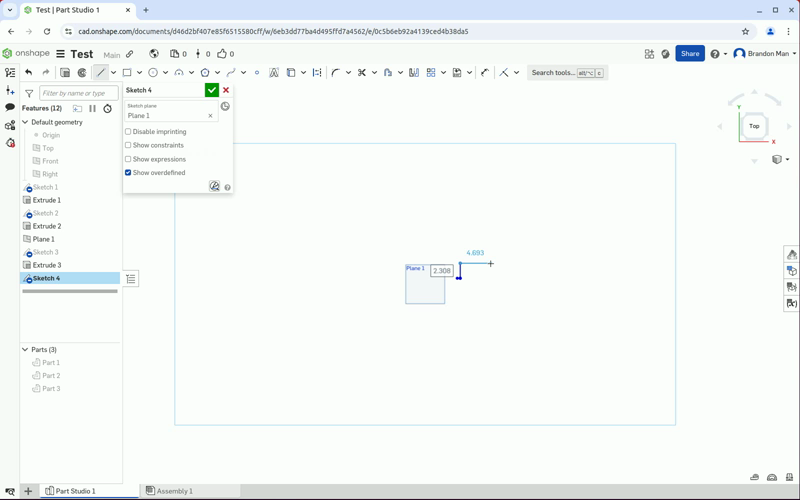
mouse_move(457, 263)
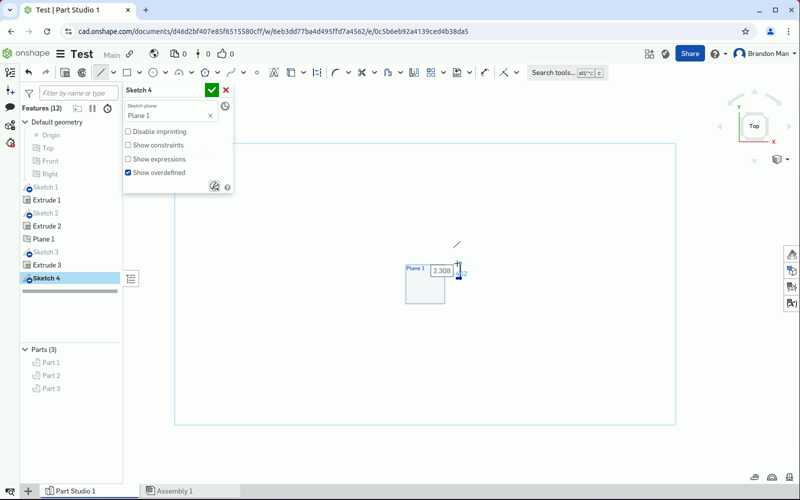
scroll(6)
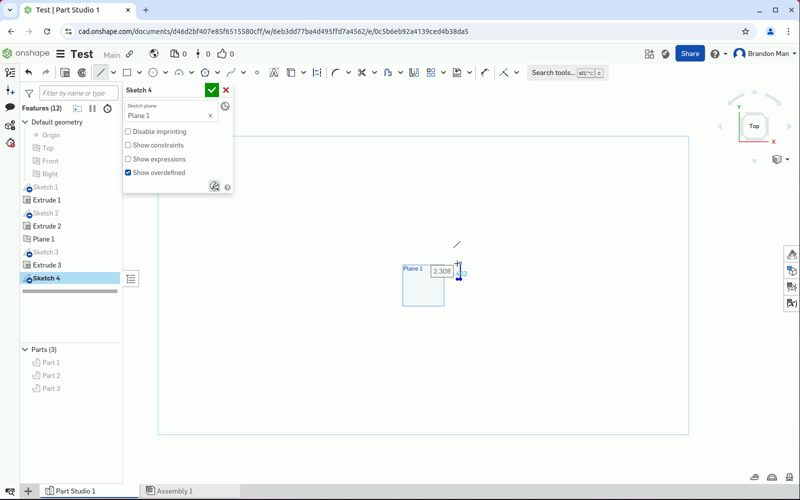
scroll(6)
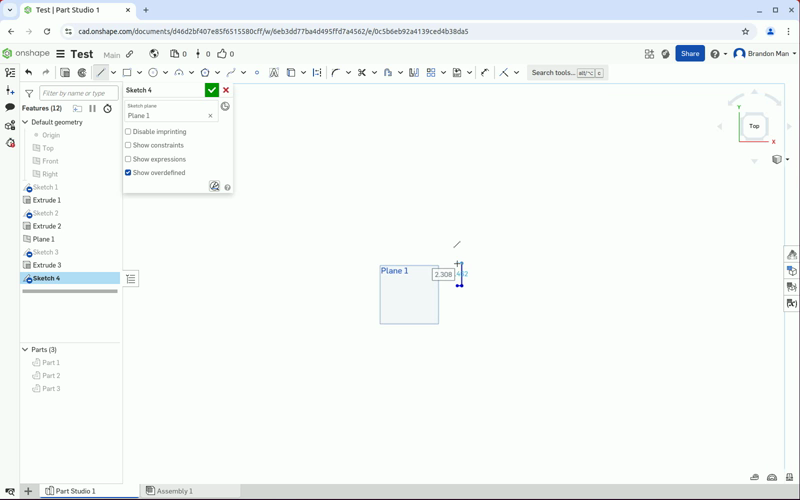
scroll(6)
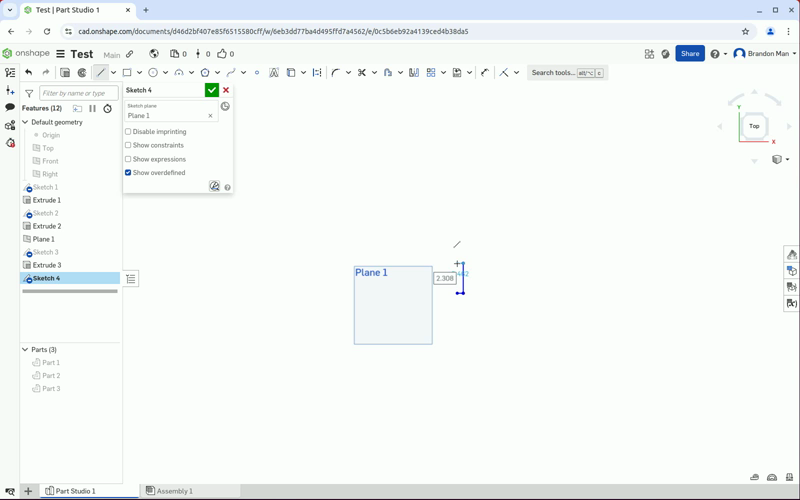
scroll(6)
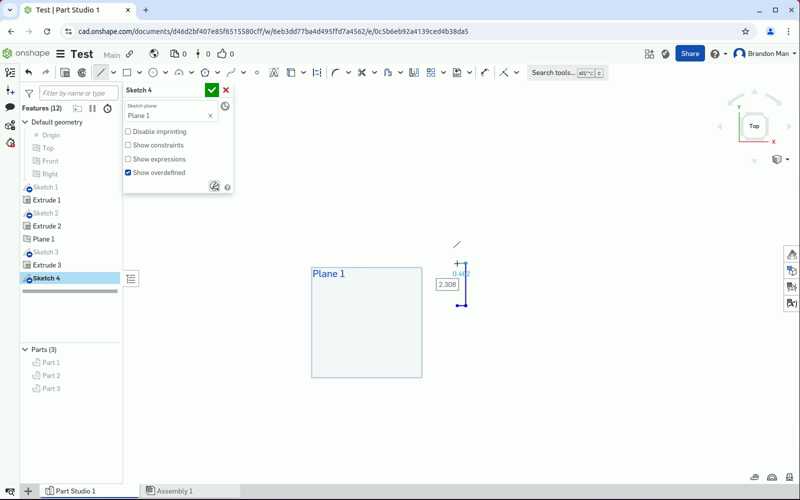
scroll(6)
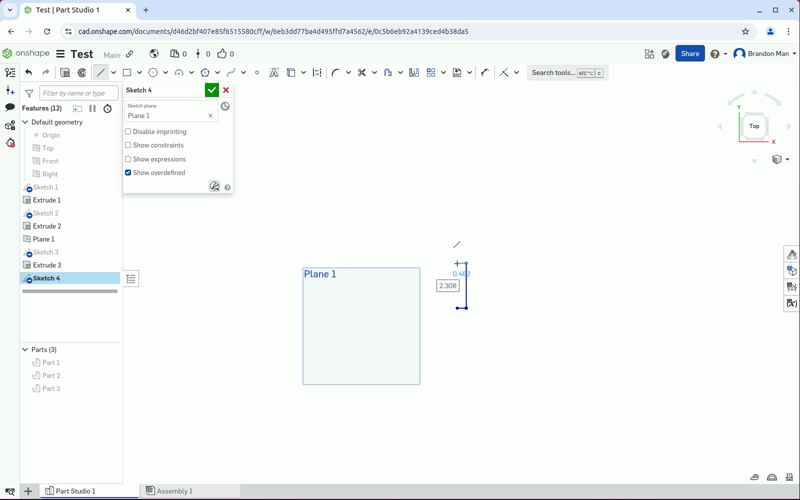
scroll(6)
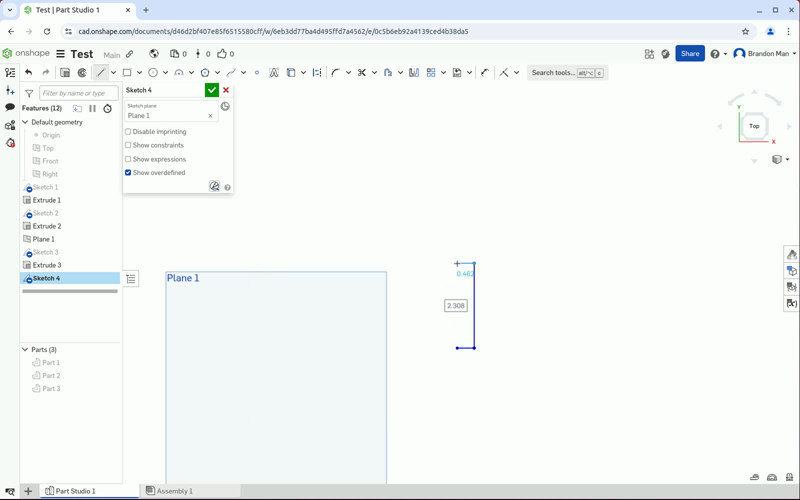
scroll(6)
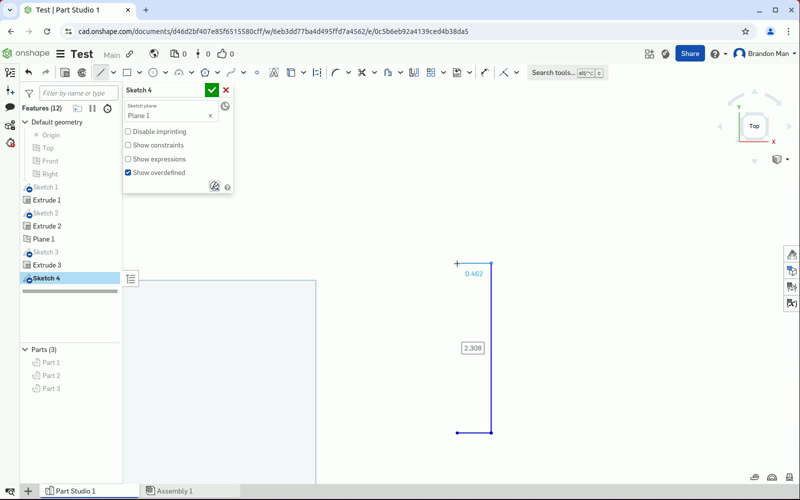
click(457, 263)
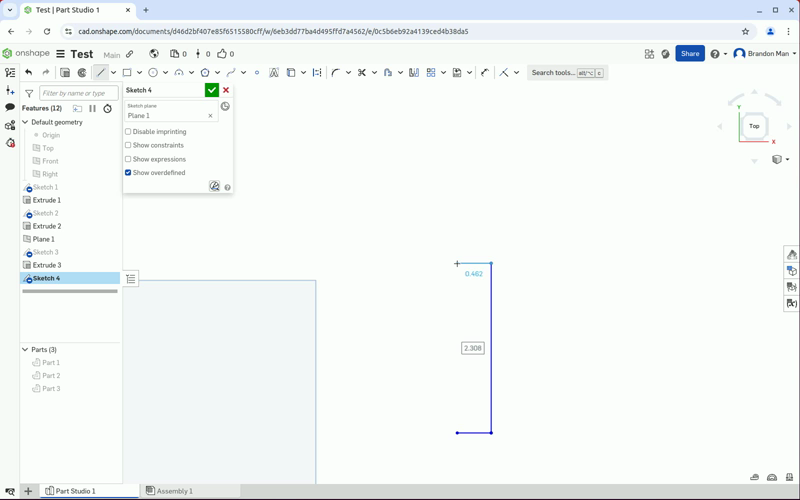
scroll(-6)
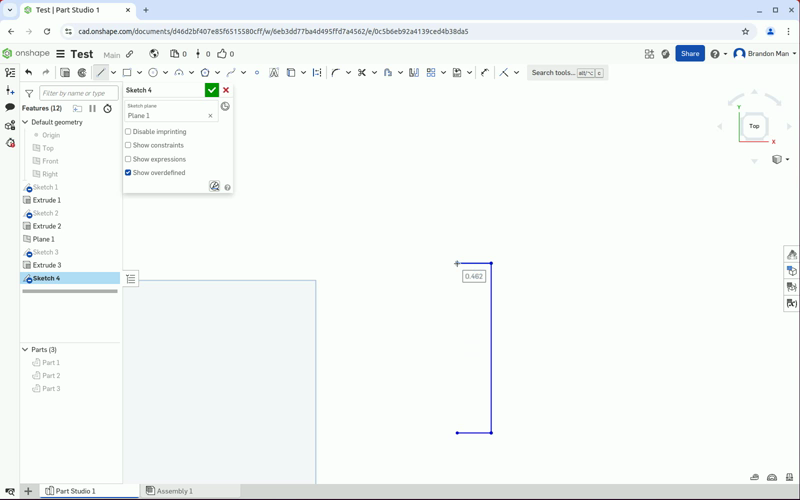
scroll(-6)
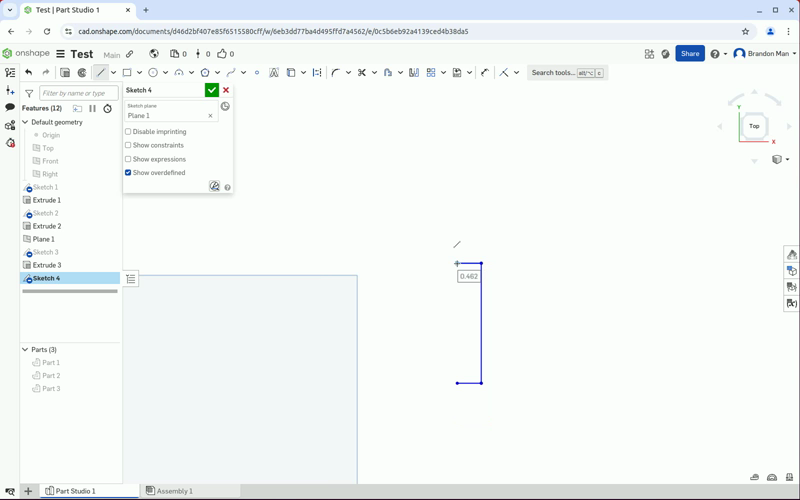
scroll(-6)
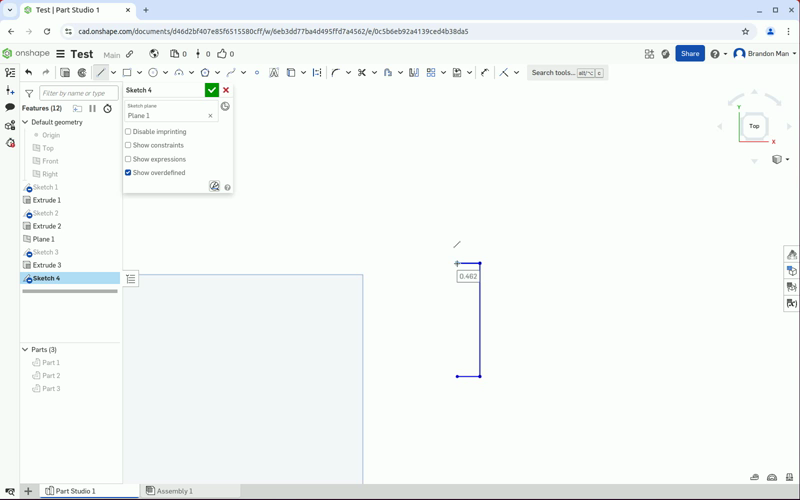
scroll(-6)
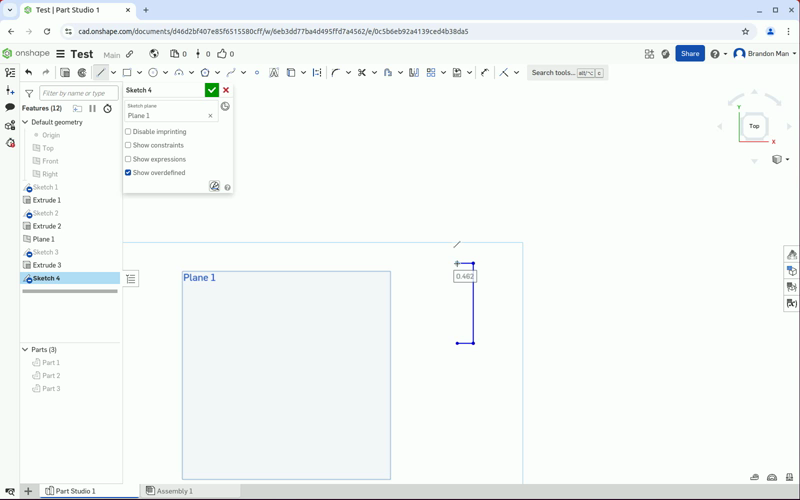
scroll(-6)
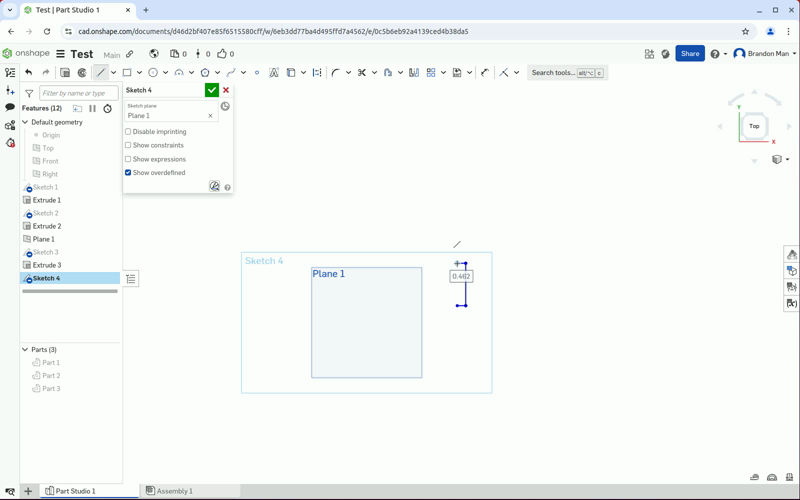
scroll(-6)
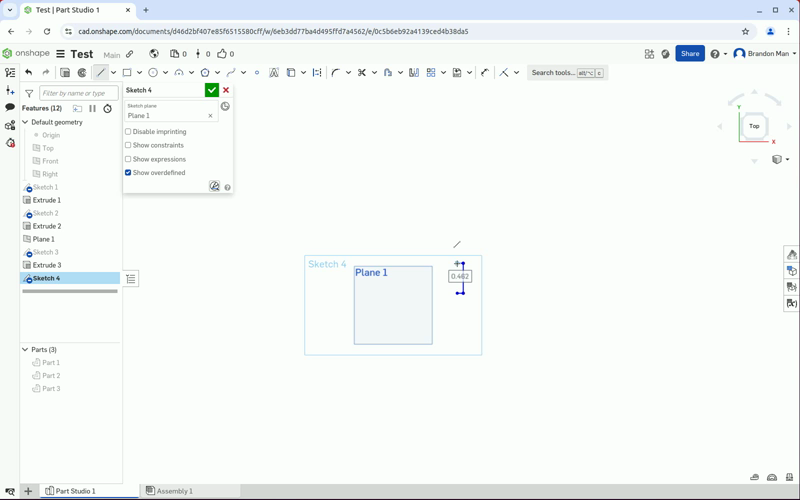
scroll(-6)
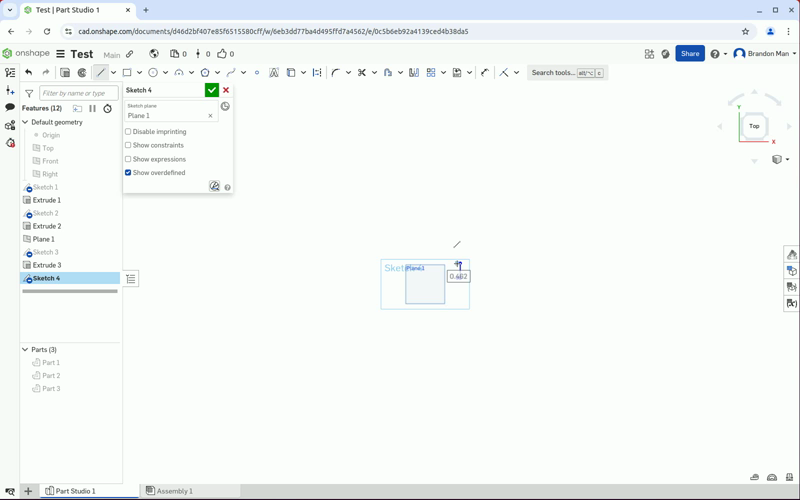
key_up(shift)
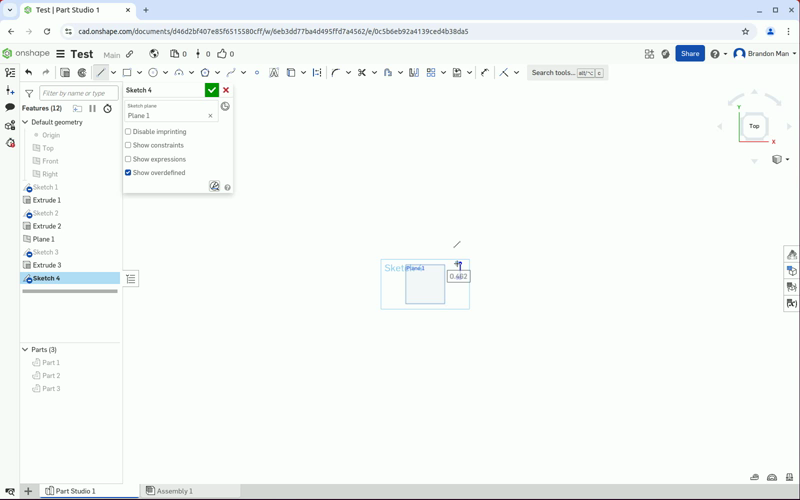
mouse_move(487, 263)
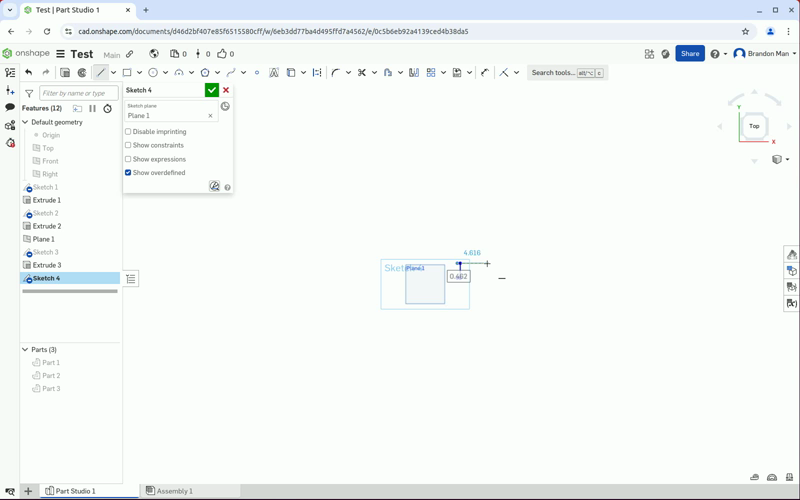
key_down(shift)
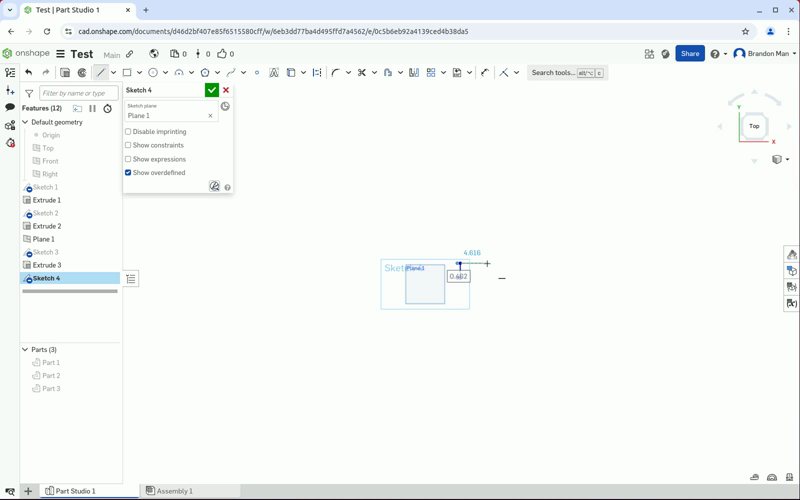
mouse_move(457, 278)
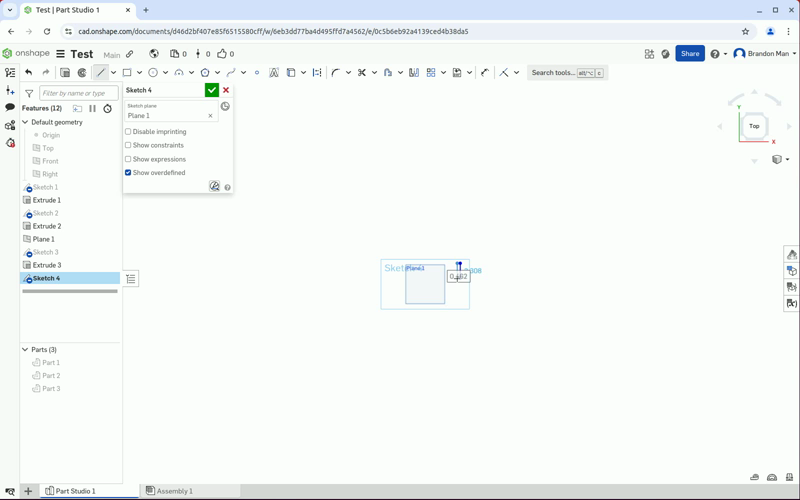
scroll(6)
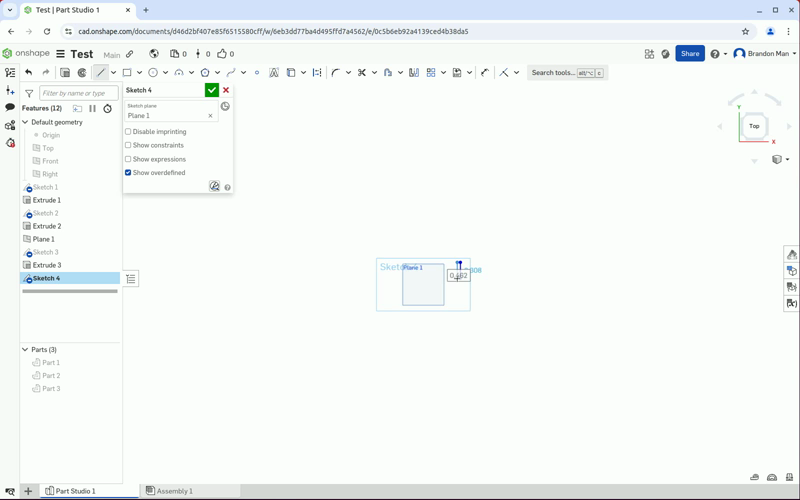
scroll(6)
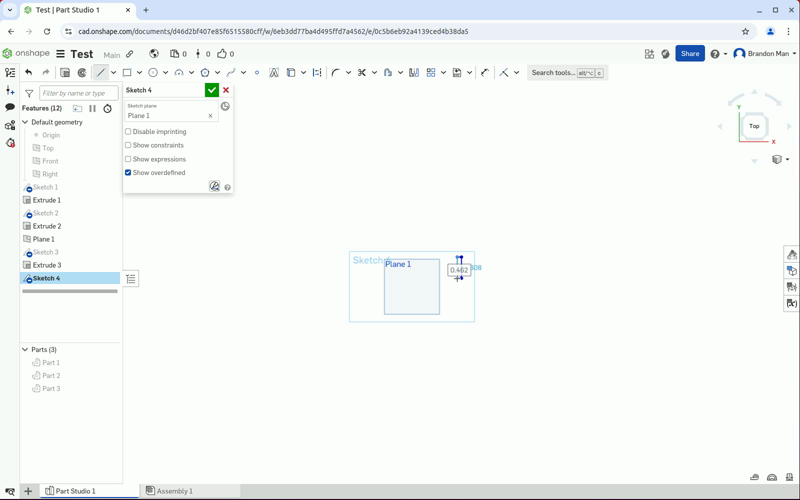
scroll(6)
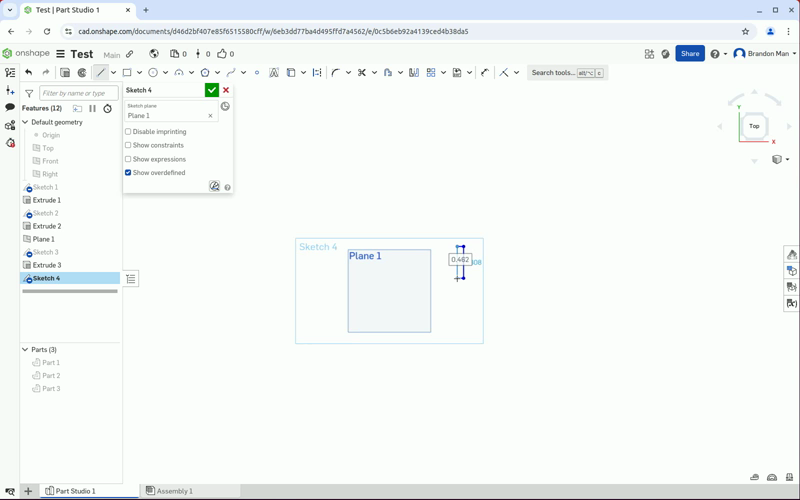
scroll(6)
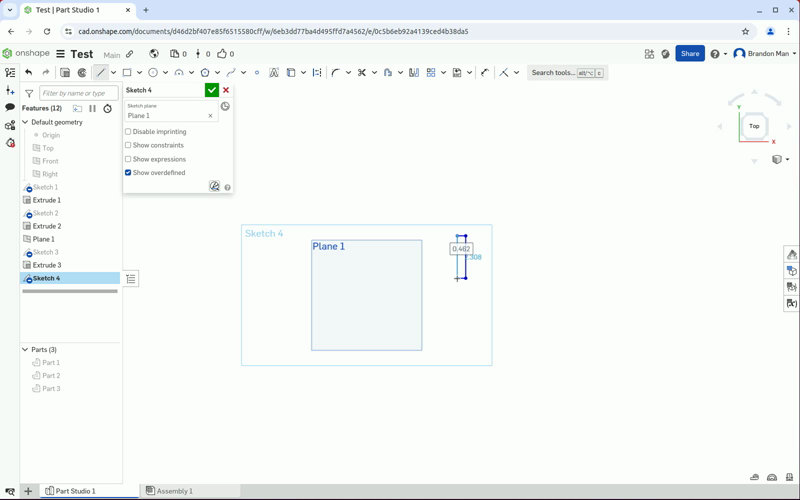
scroll(6)
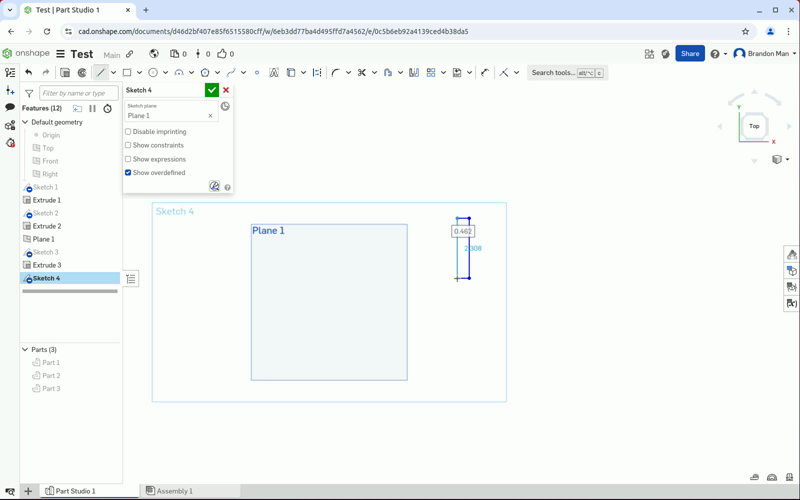
scroll(6)
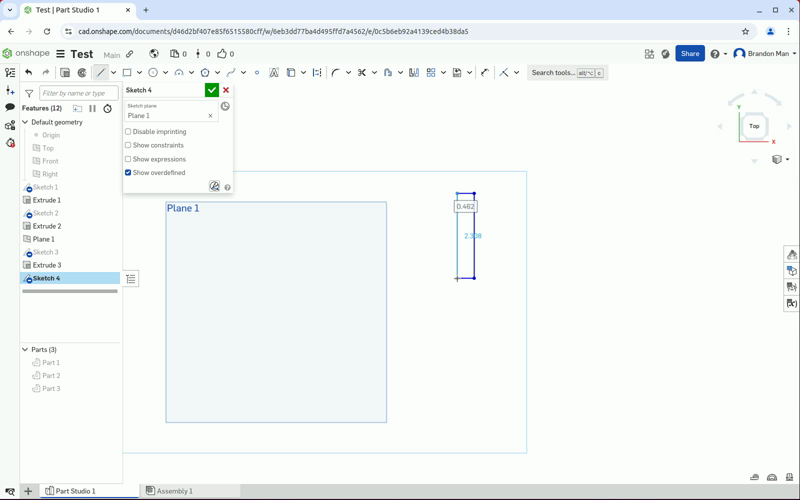
scroll(6)
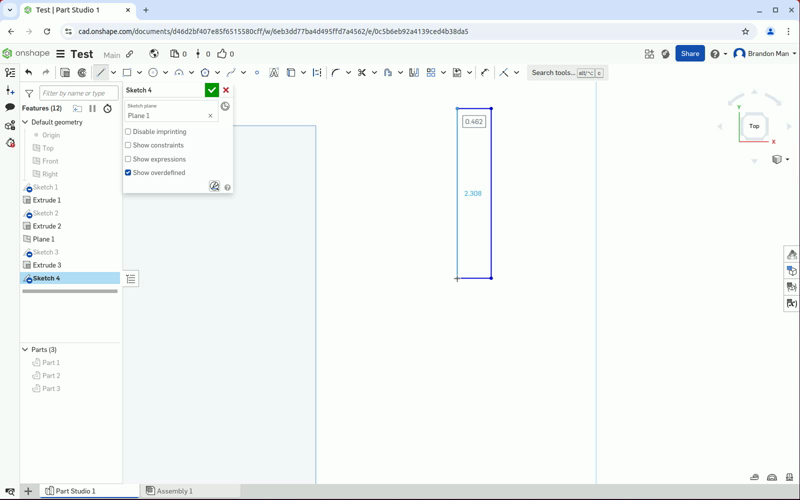
key_up(shift)
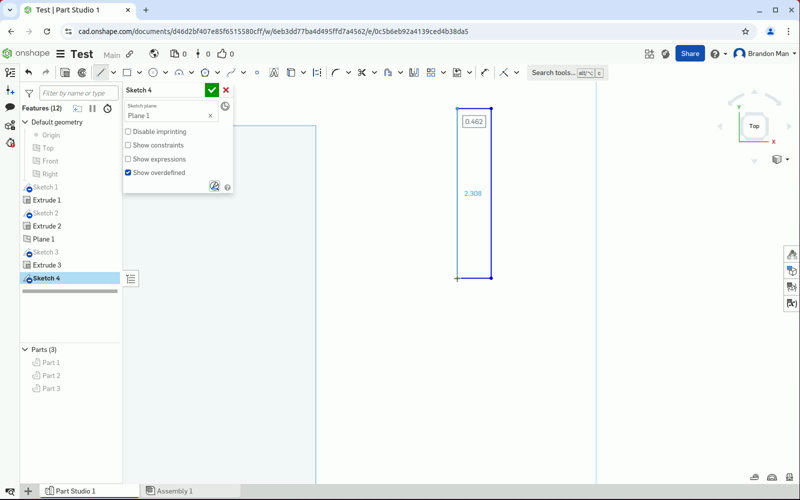
click(457, 278)
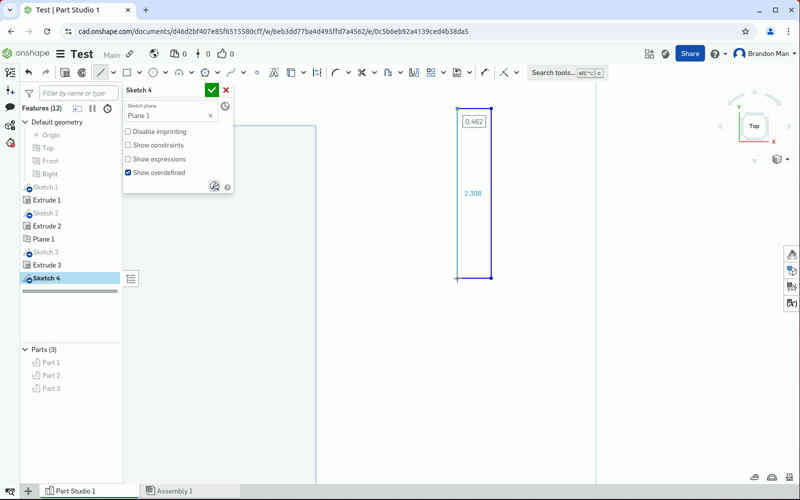
scroll(-6)
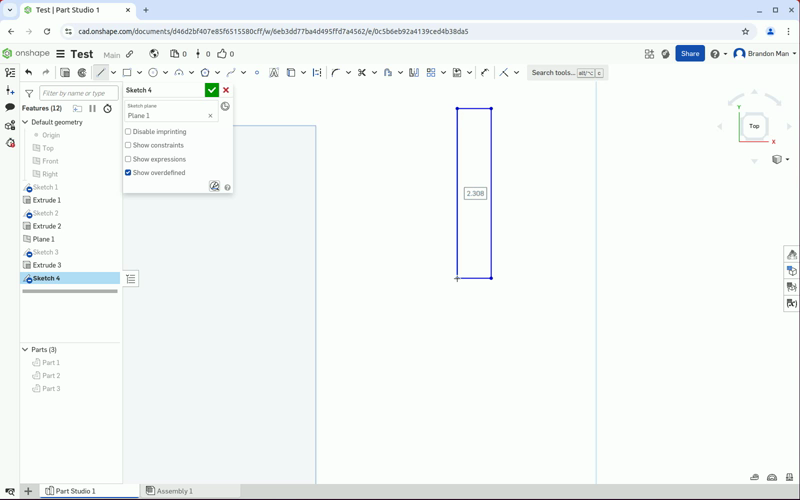
scroll(-6)
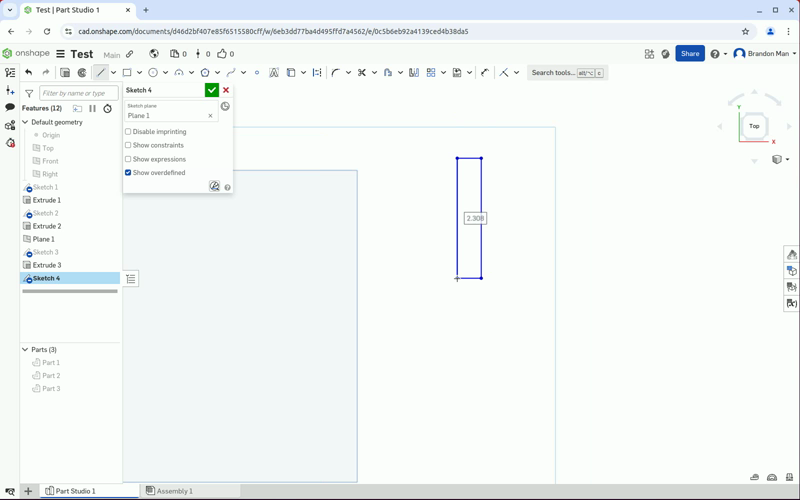
scroll(-6)
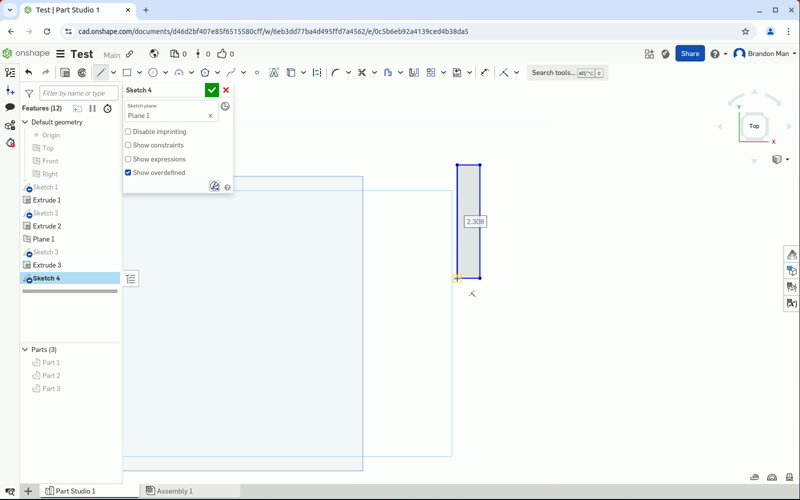
scroll(-6)
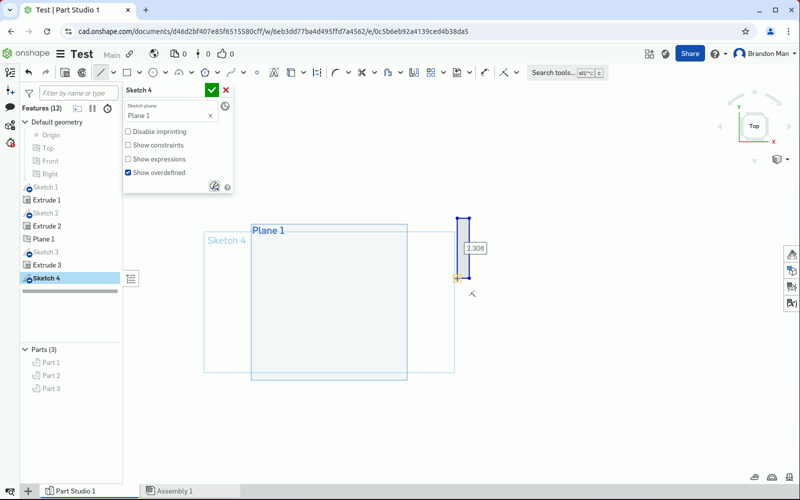
scroll(-6)
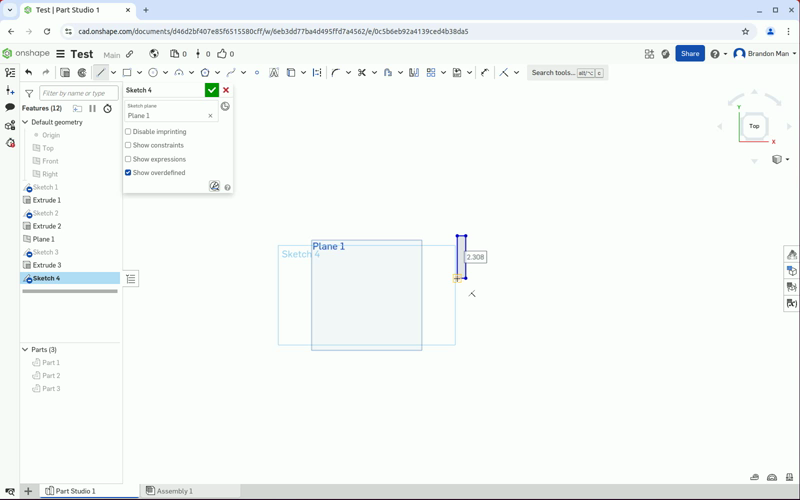
scroll(-6)
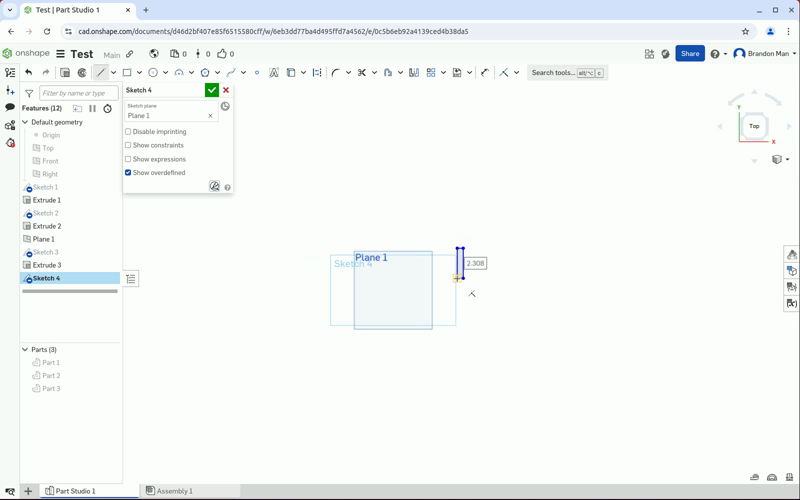
scroll(-6)
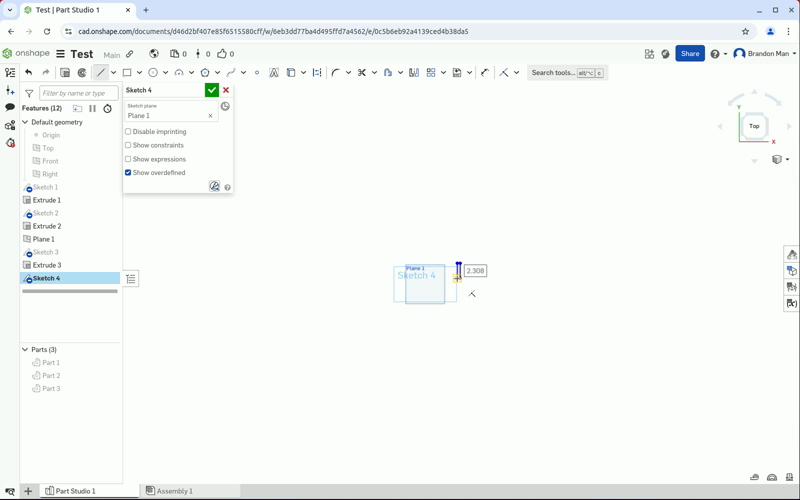
key(esc)
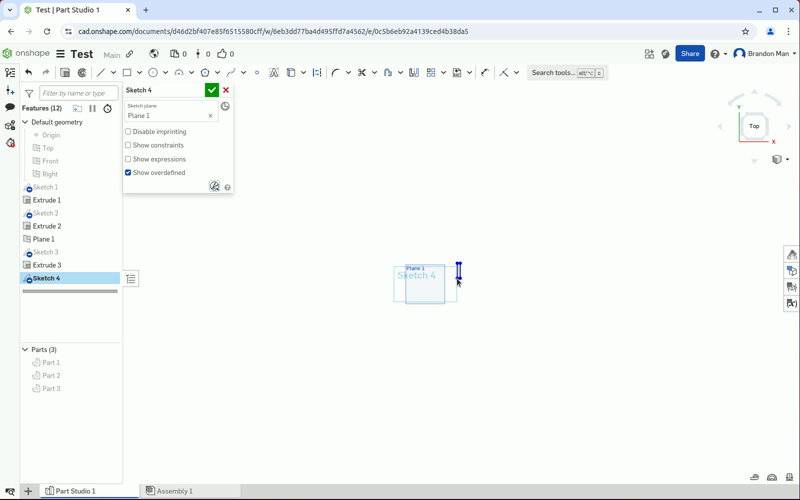
mouse_move(460, 267)
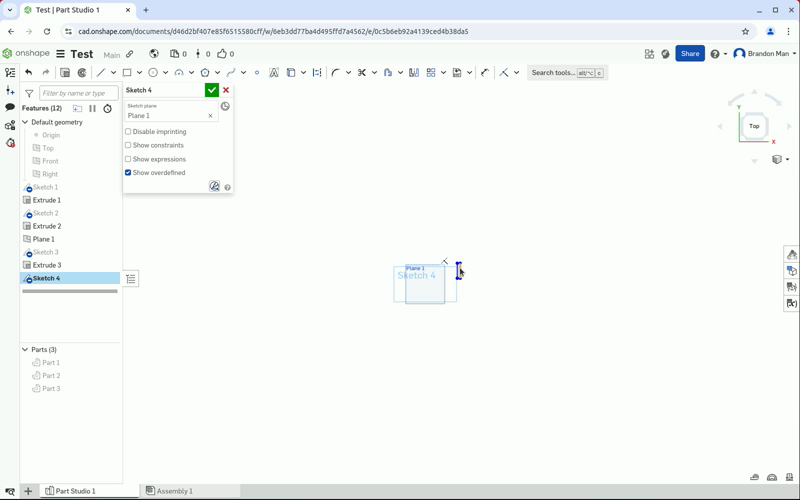
scroll(6)
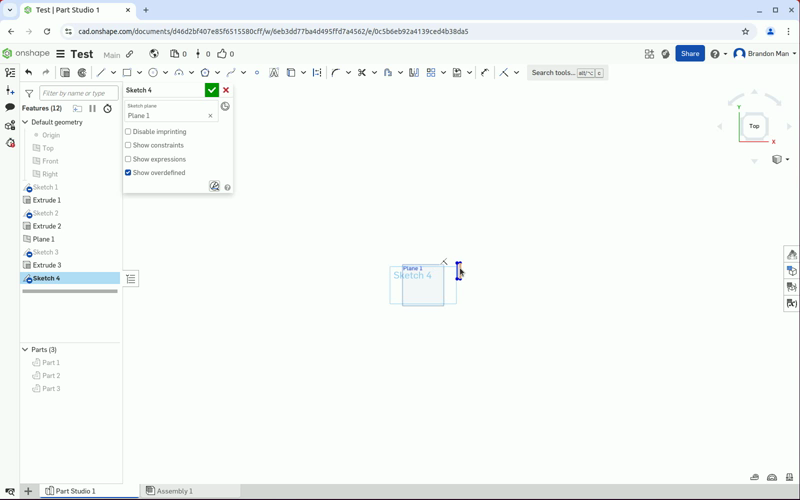
scroll(6)
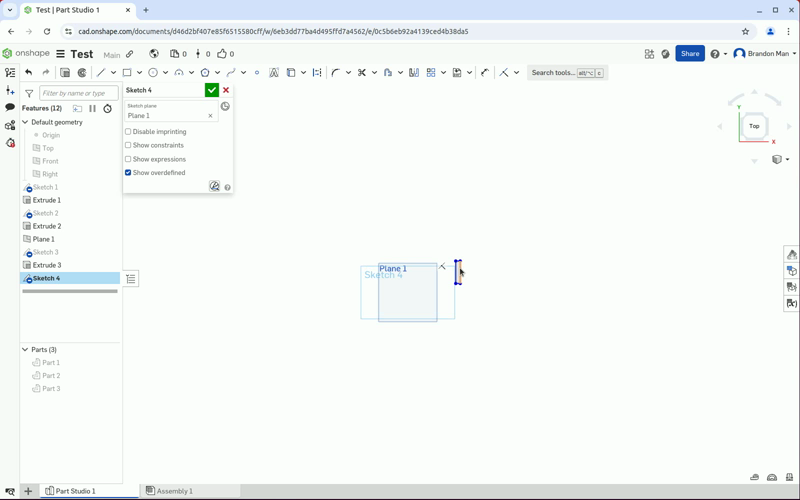
scroll(6)
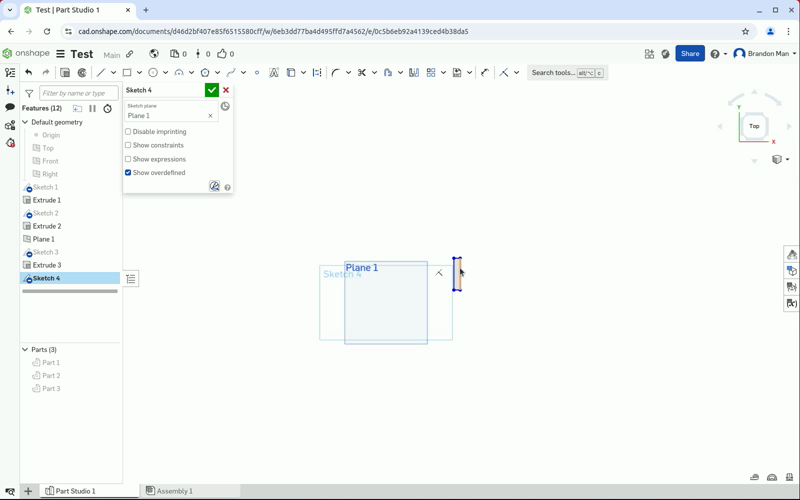
scroll(6)
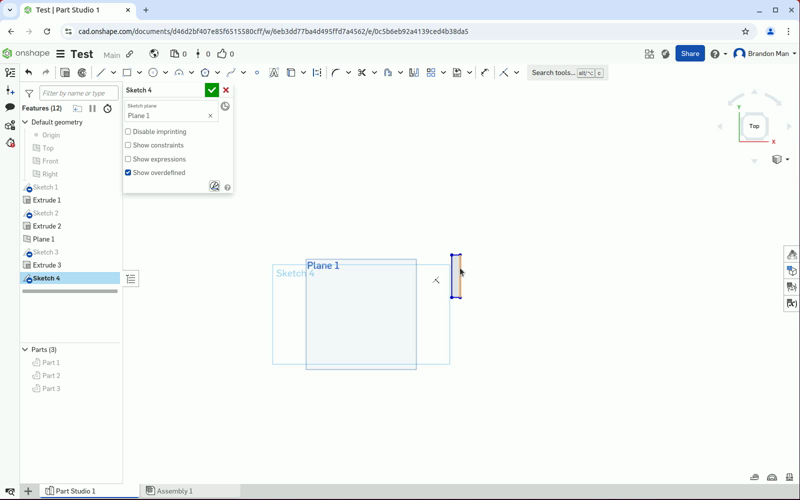
scroll(6)
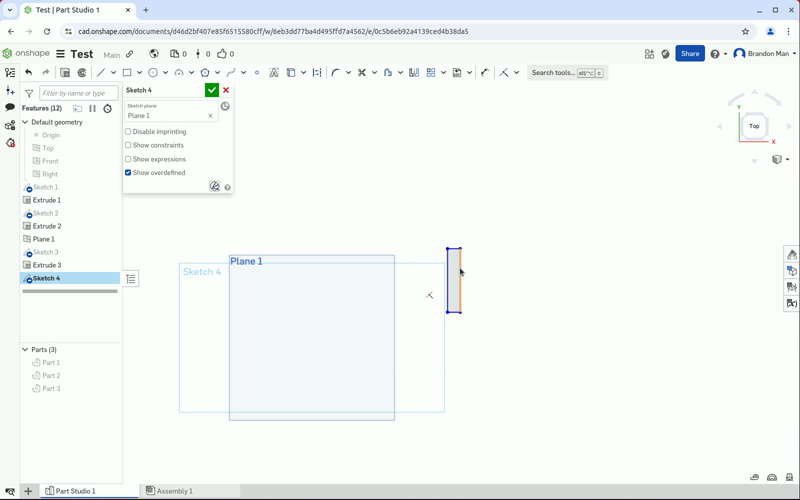
scroll(6)
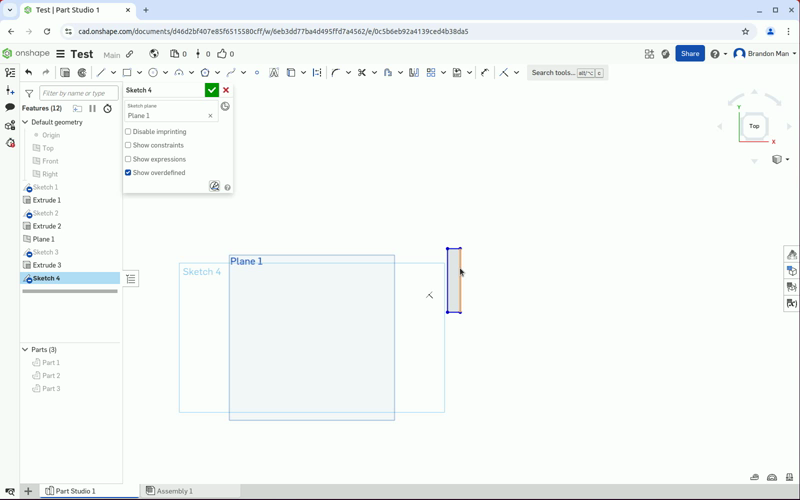
scroll(6)
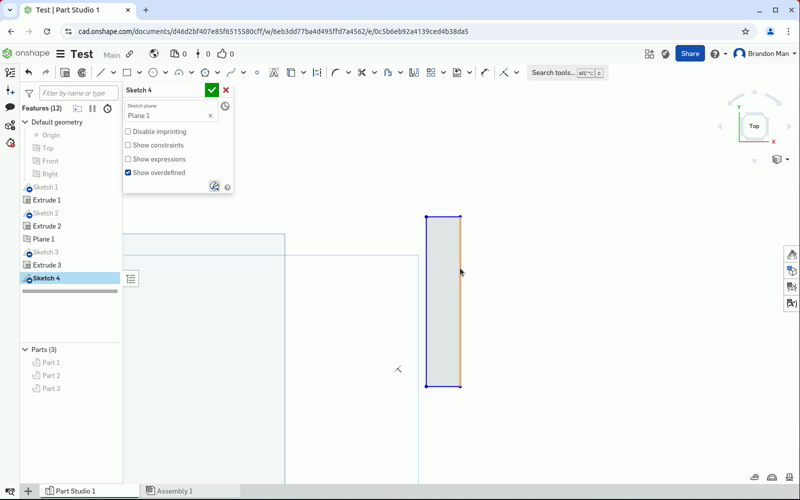
click(460, 267)
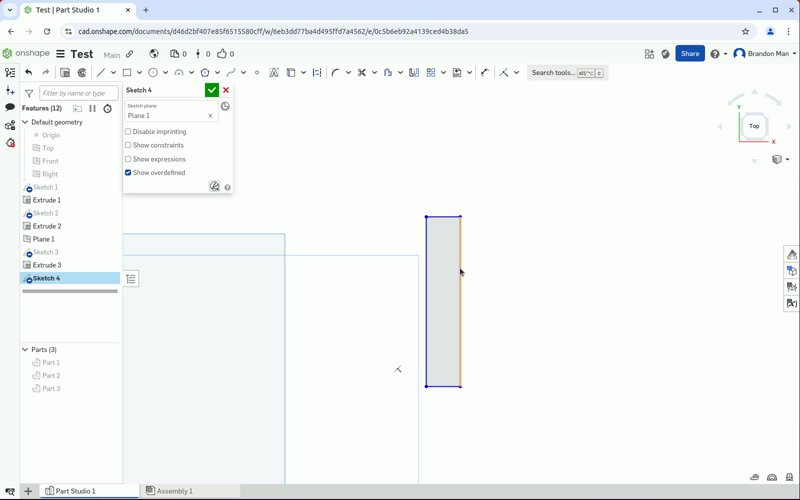
scroll(-6)
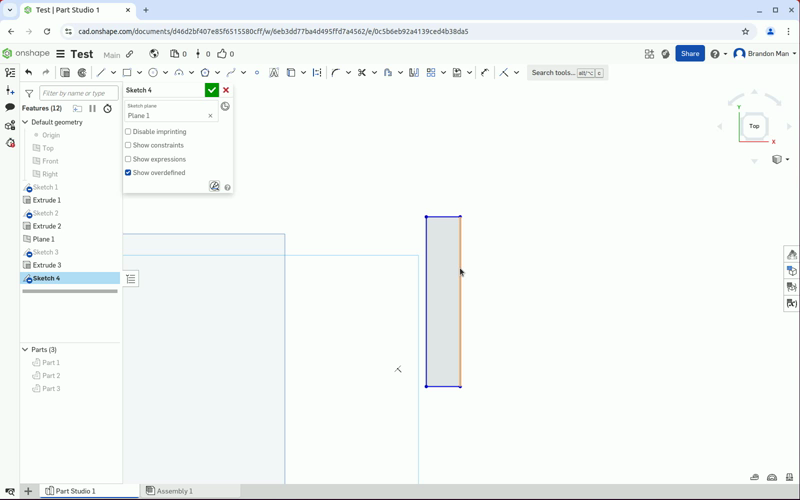
scroll(-6)
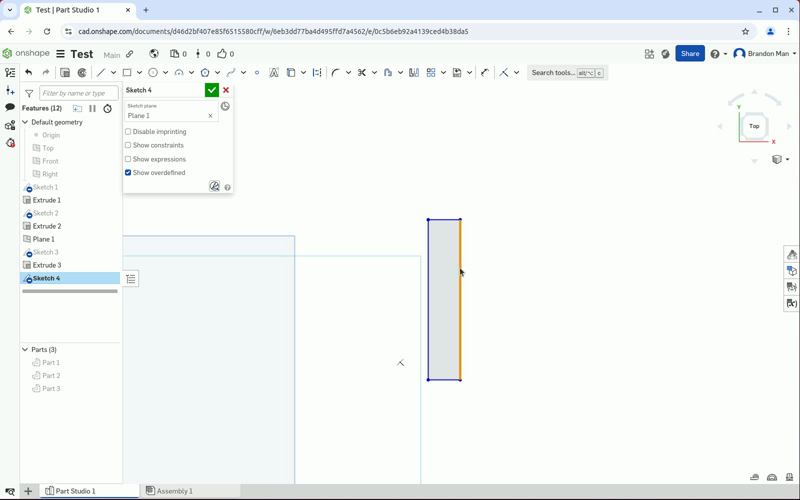
scroll(-6)
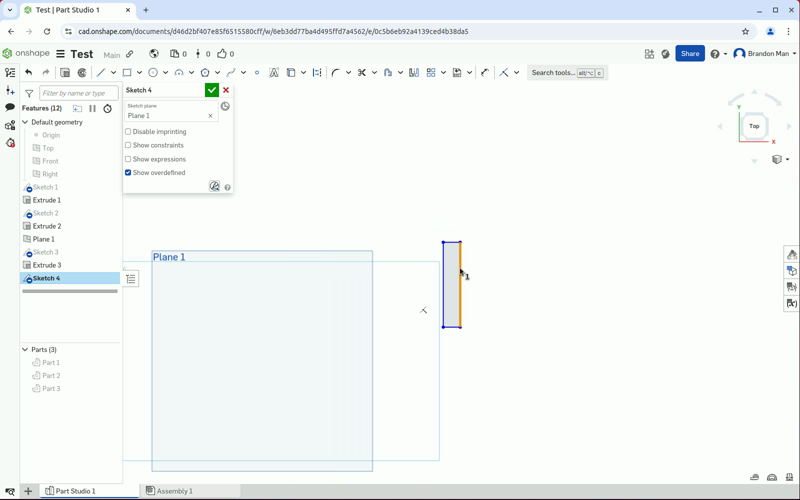
scroll(-6)
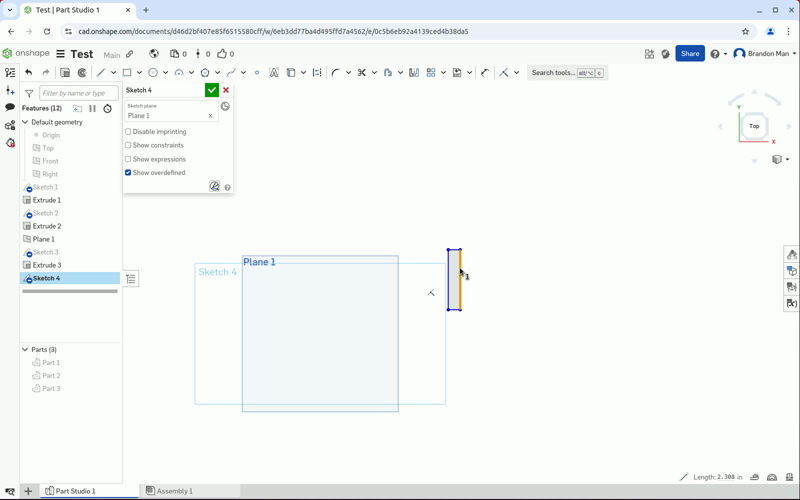
scroll(-6)
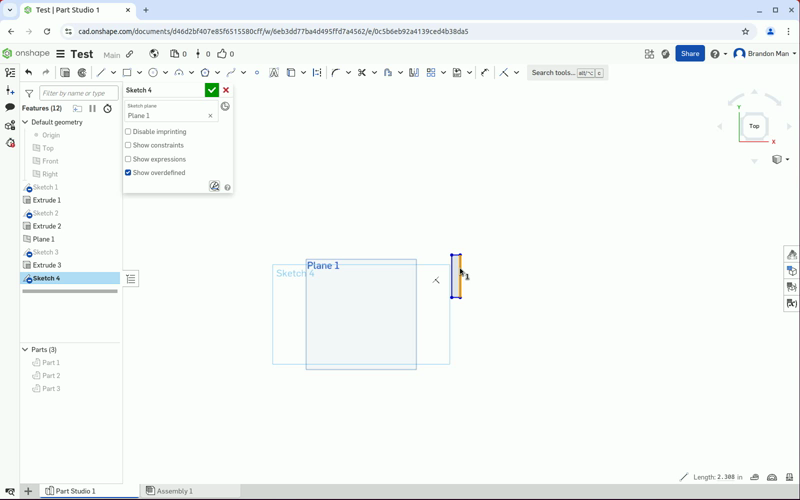
scroll(-6)
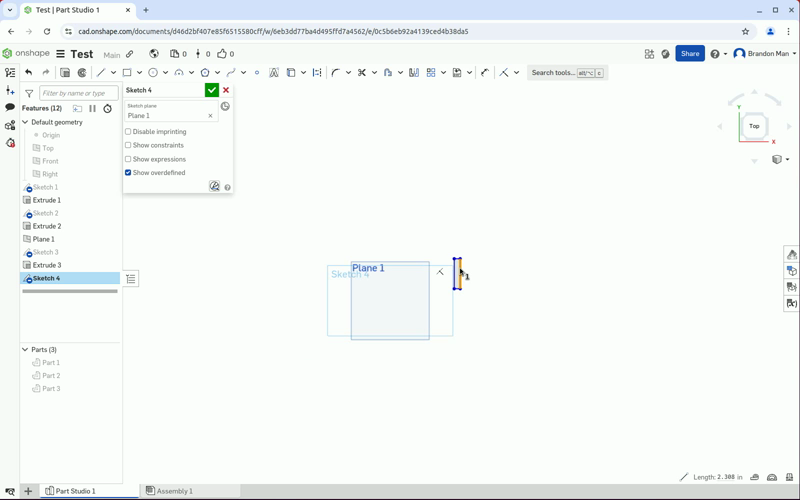
scroll(-6)
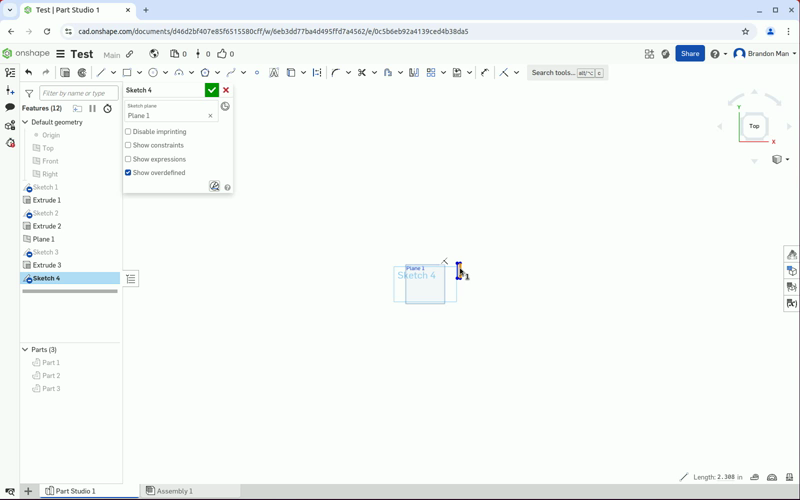
mouse_move(73, 352)
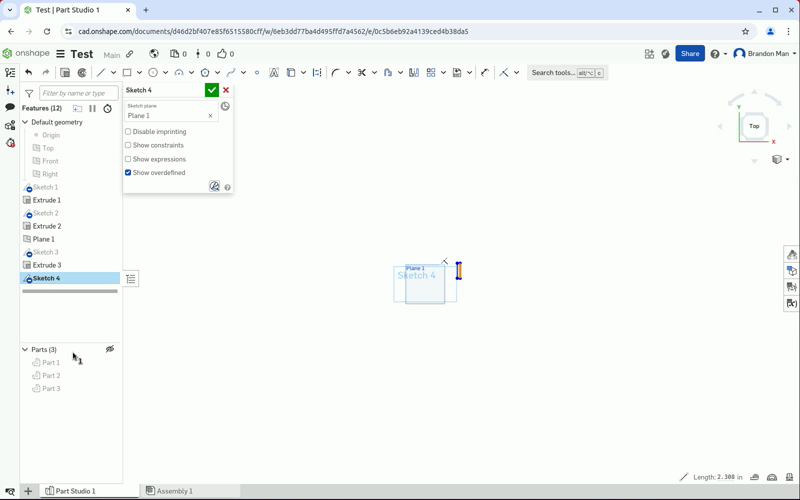
key(shift+y)
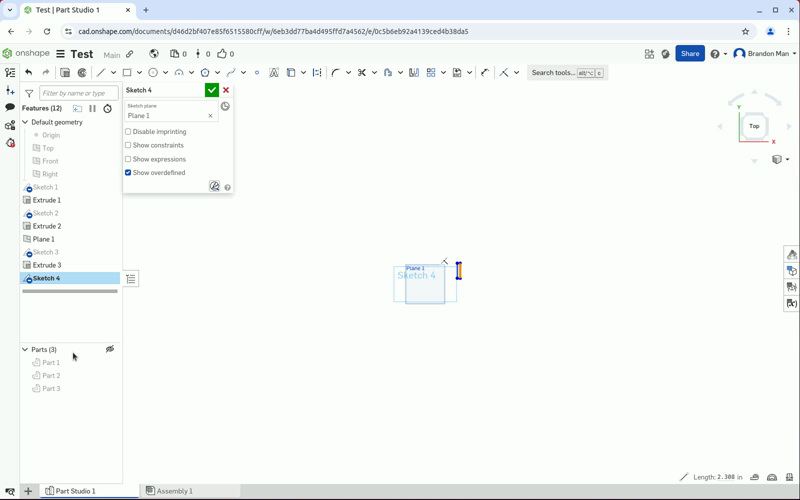
key(shift+e)
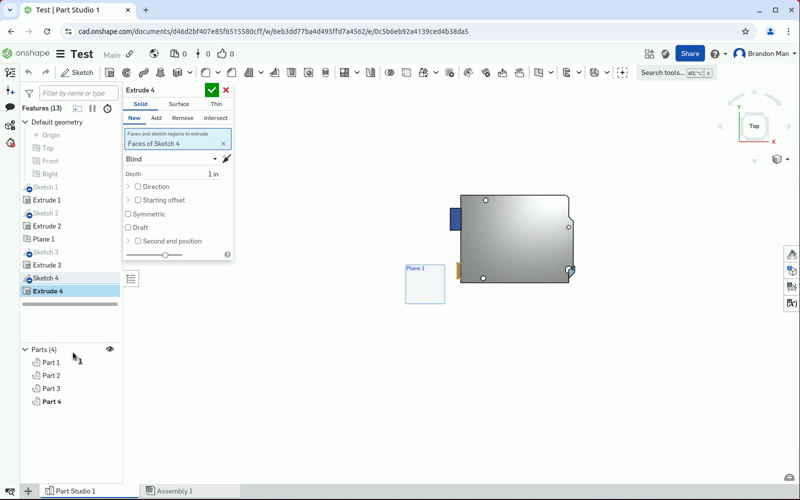
mouse_move(143, 106)
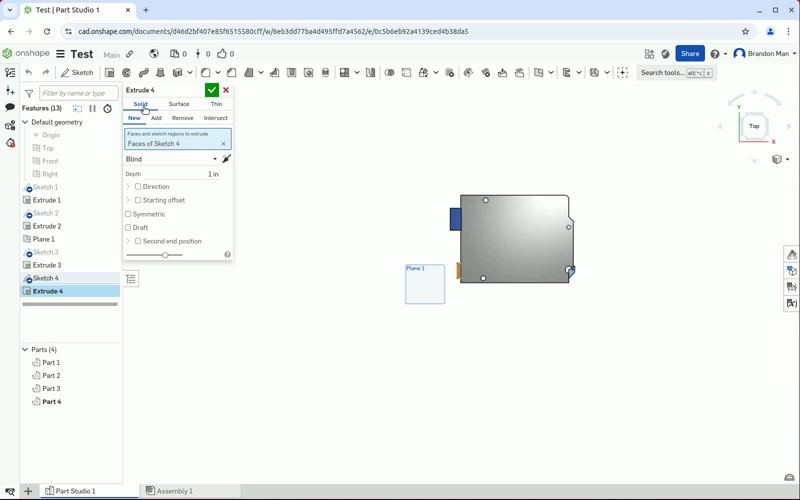
click(143, 106)
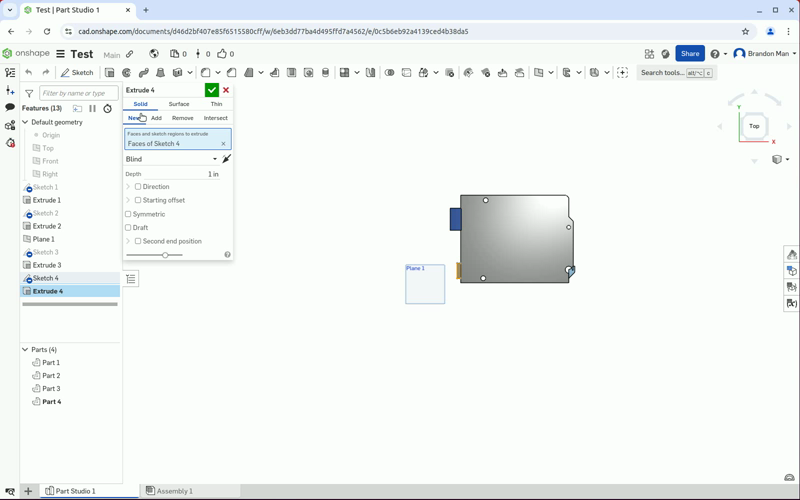
mouse_move(137, 120)
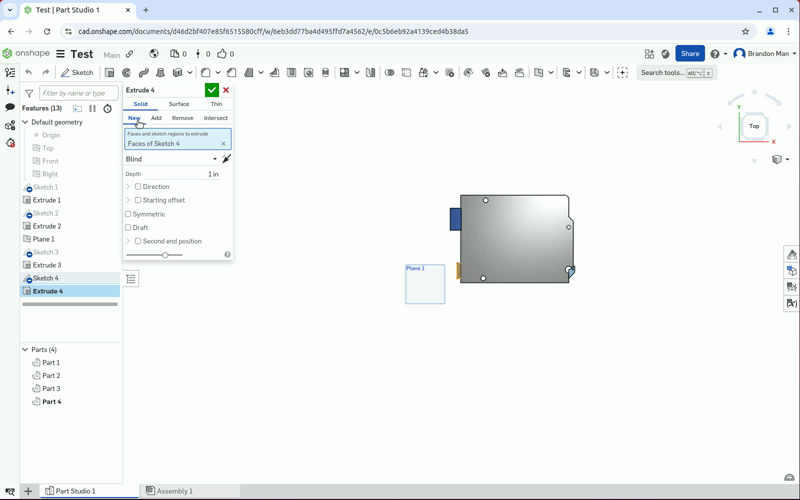
click(137, 120)
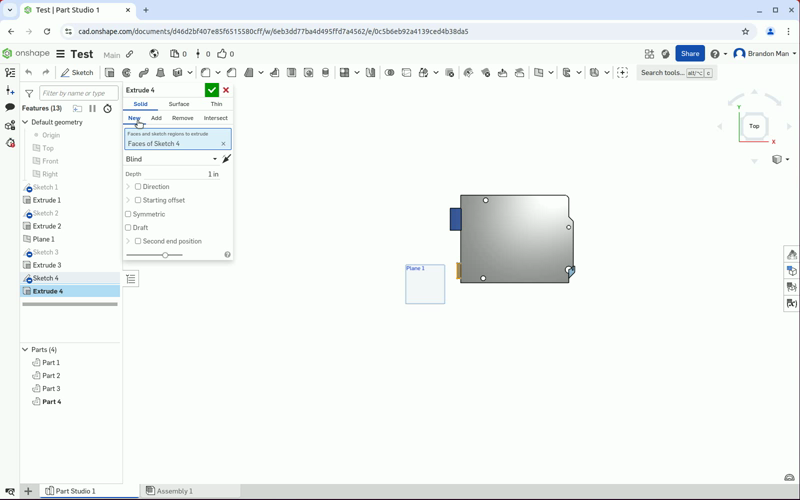
key(tab, 4)
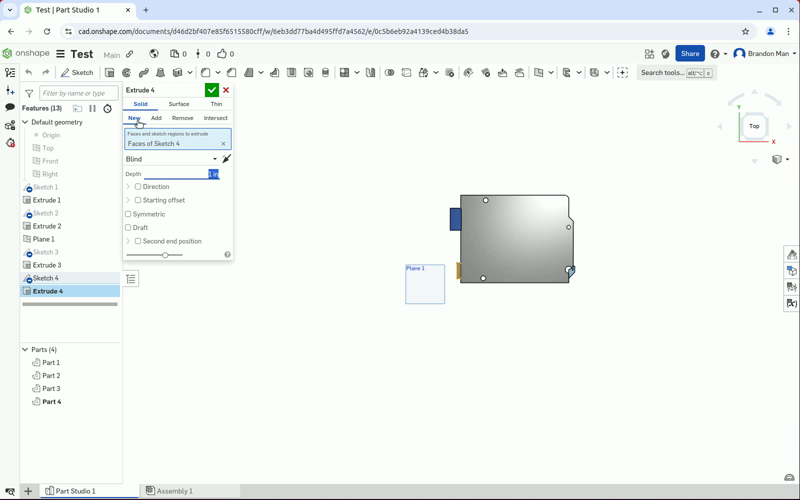
text(3.129)
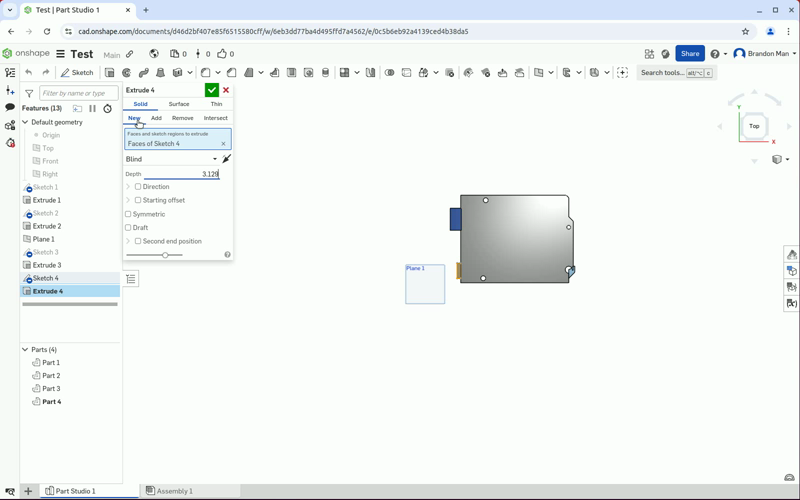
key(enter)
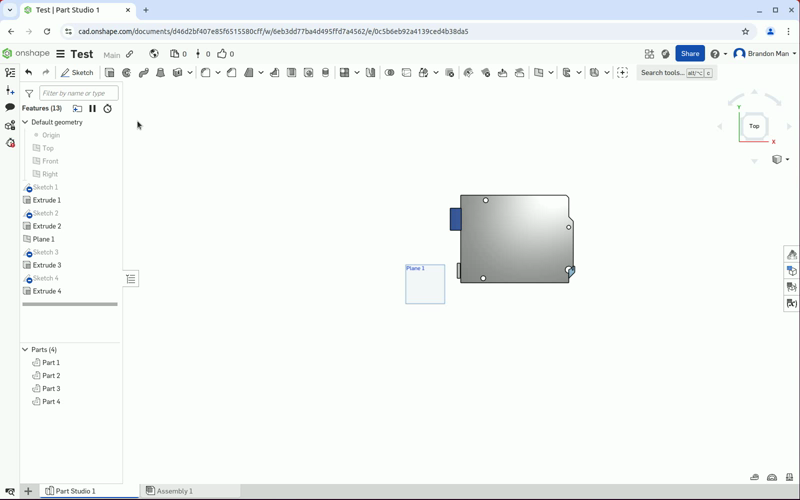
key(shift+h)
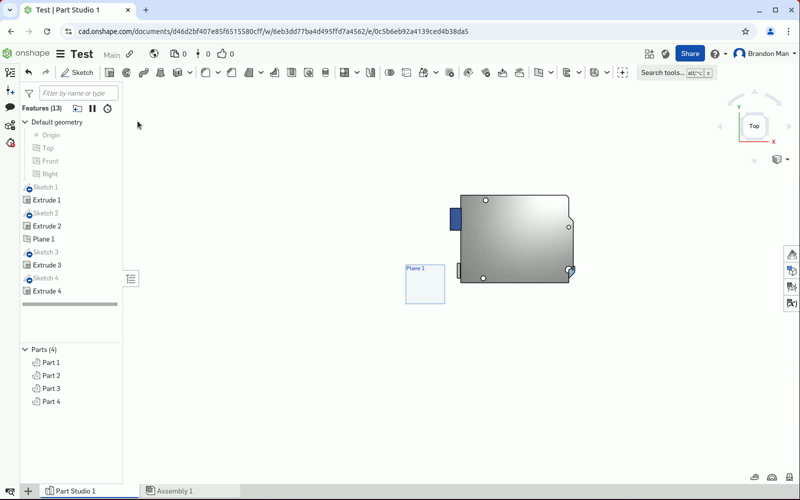
key(shift+h)
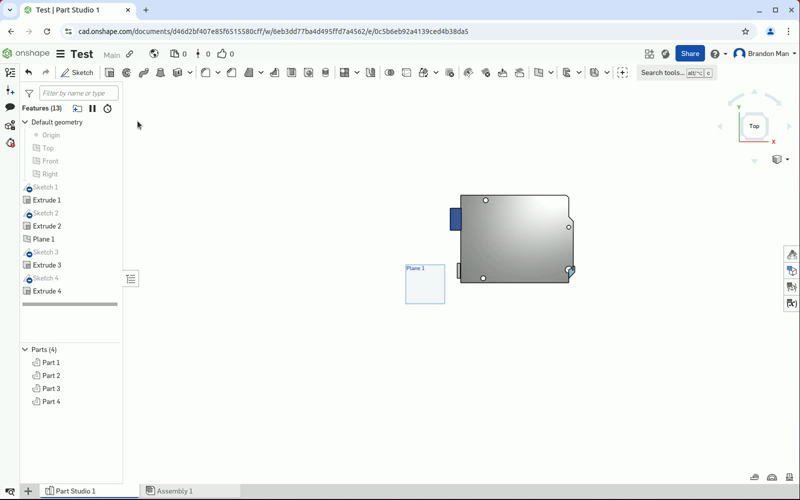
mouse_move(73, 189)
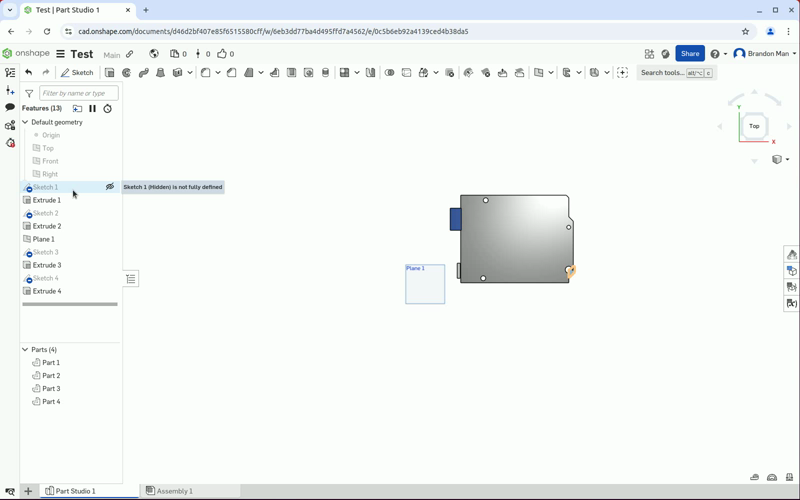
click(73, 189)
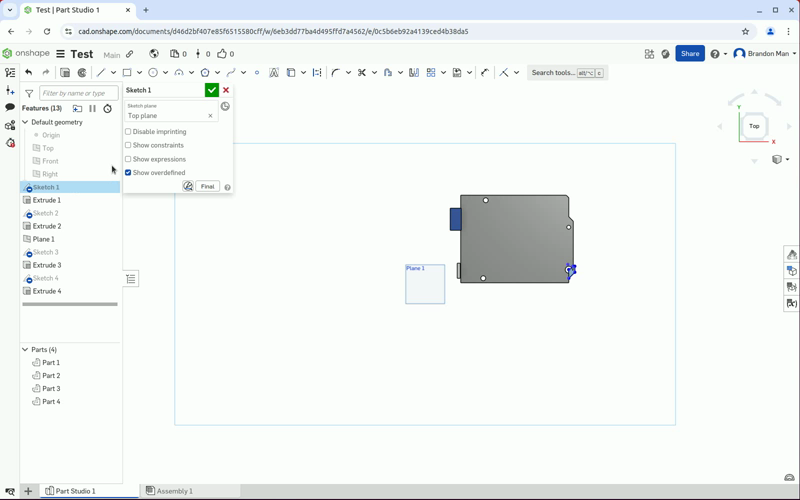
mouse_move(229, 92)
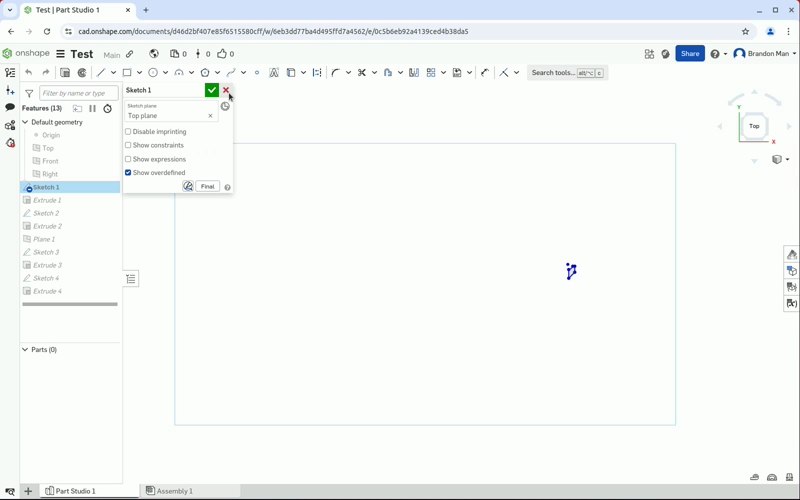
click(229, 92)
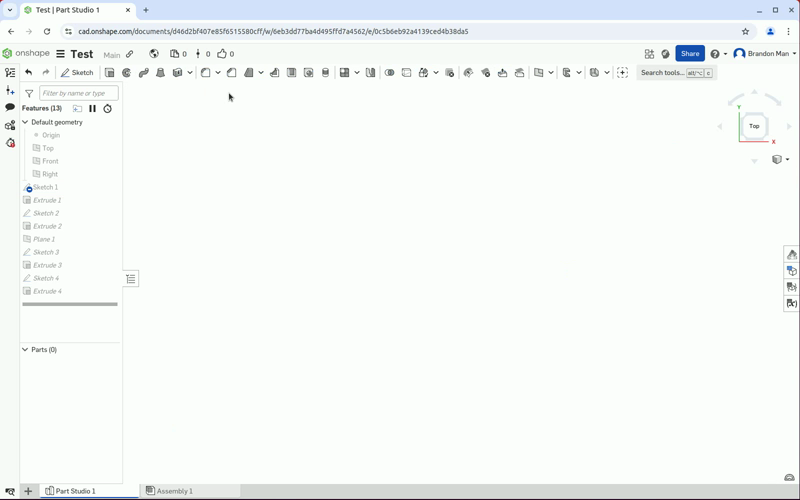
key(shift+s)
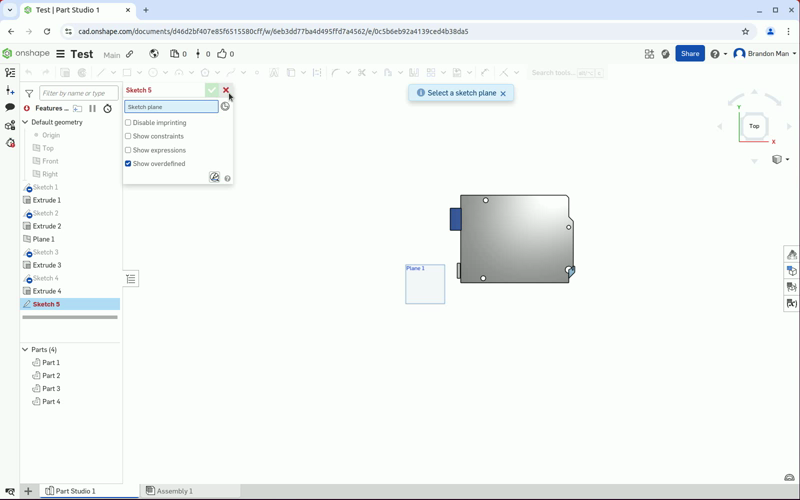
mouse_move(73, 241)
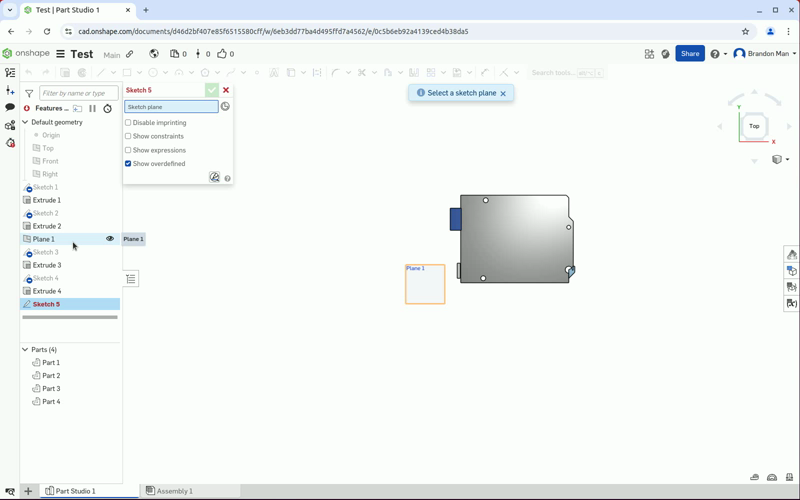
click(73, 241)
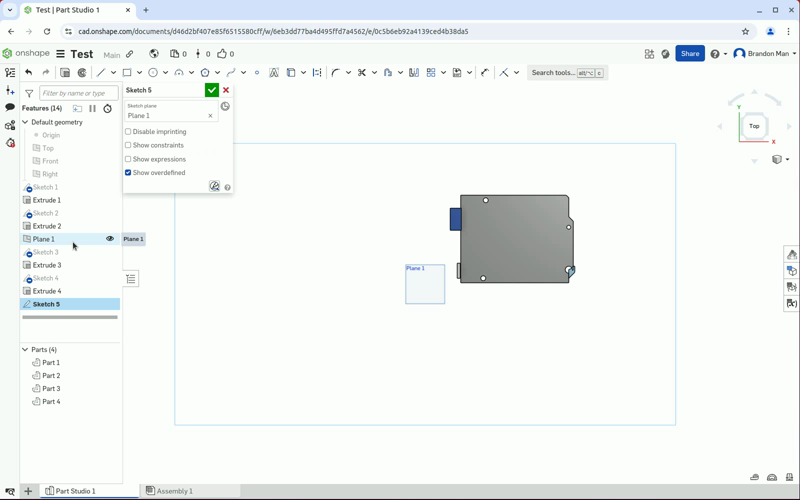
mouse_move(73, 352)
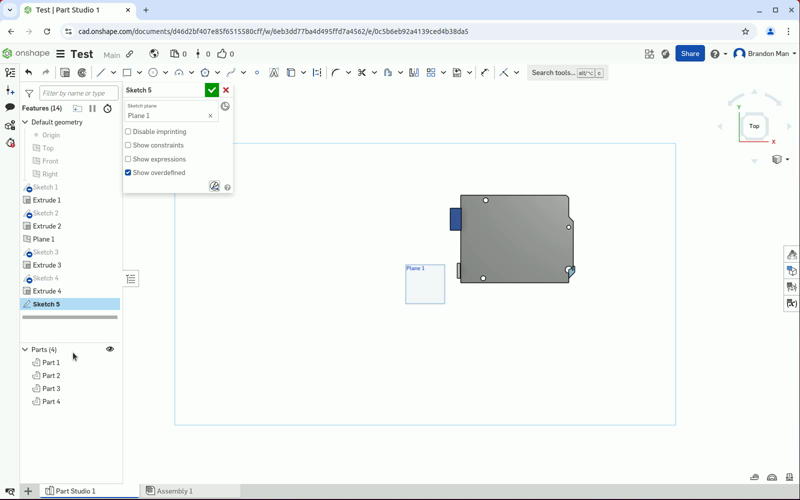
key(y)
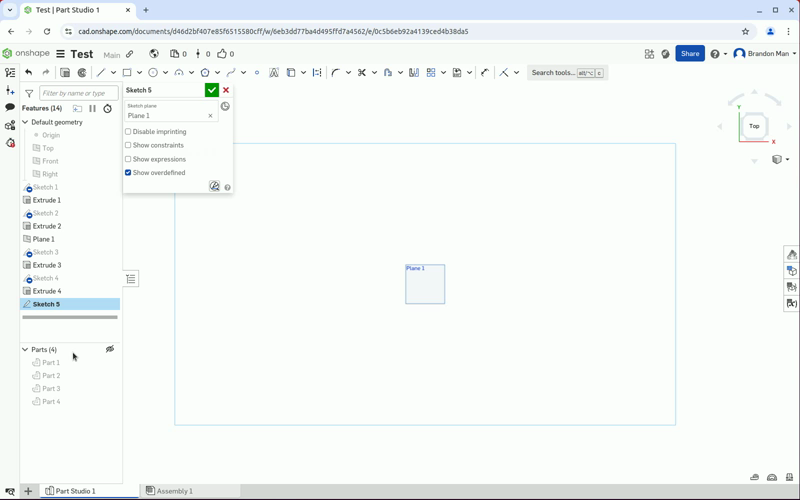
key(l)
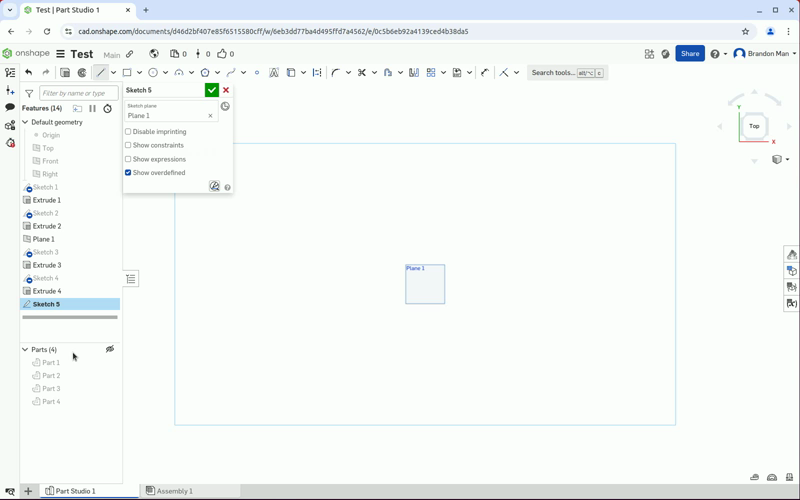
key_down(shift)
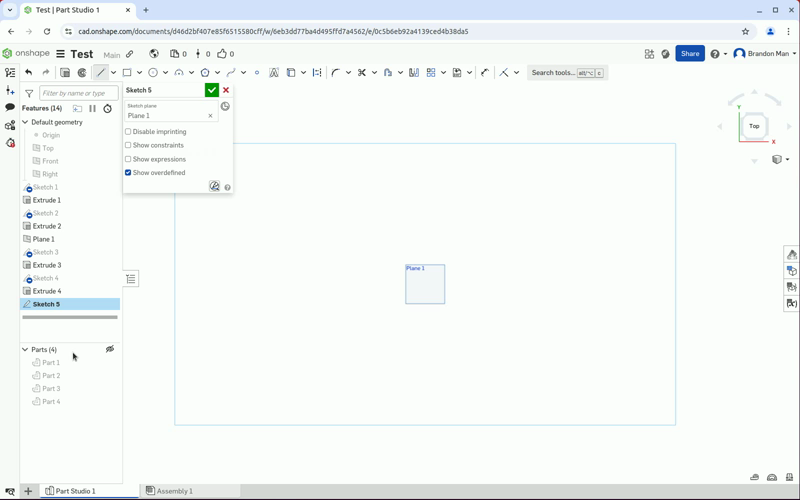
mouse_move(460, 230)
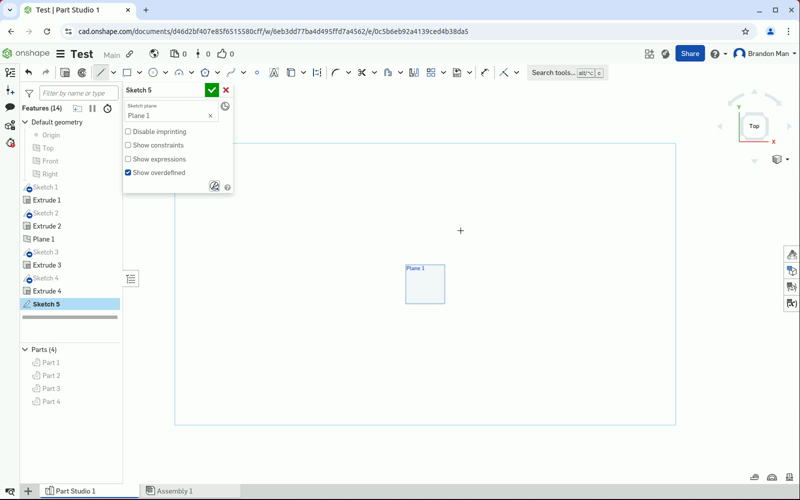
click(460, 230)
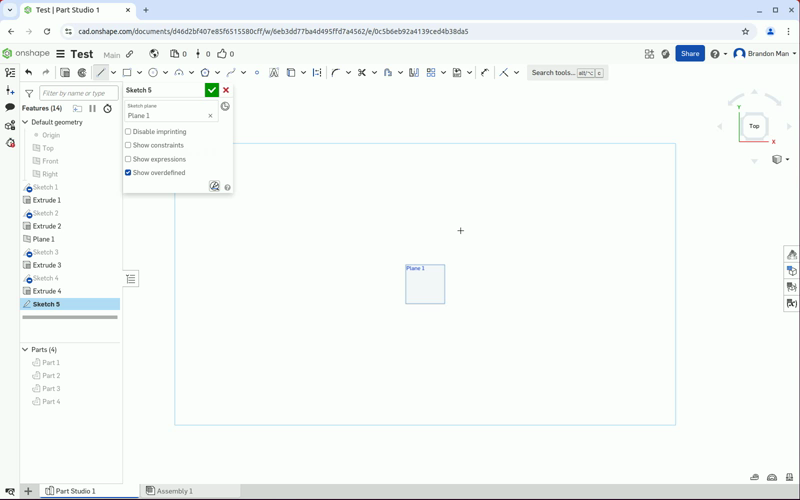
key_up(shift)
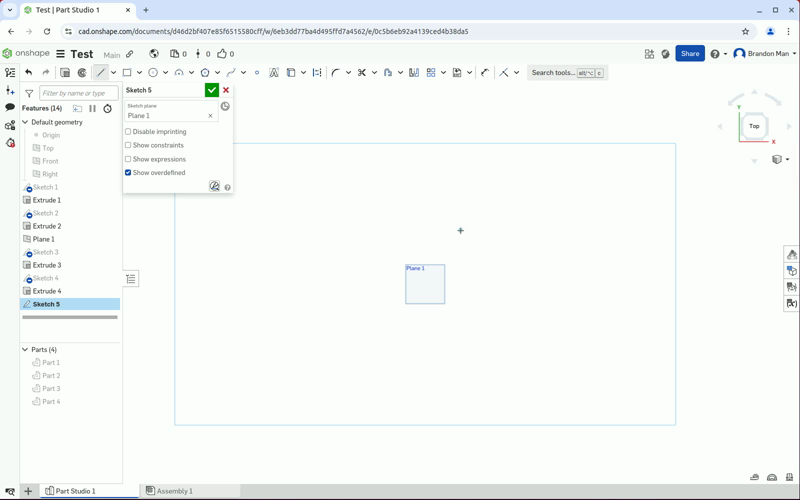
key_down(shift)
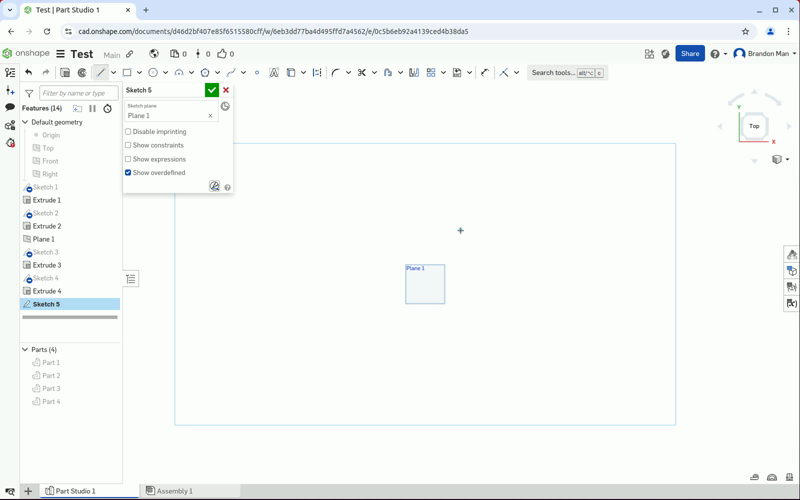
mouse_move(490, 230)
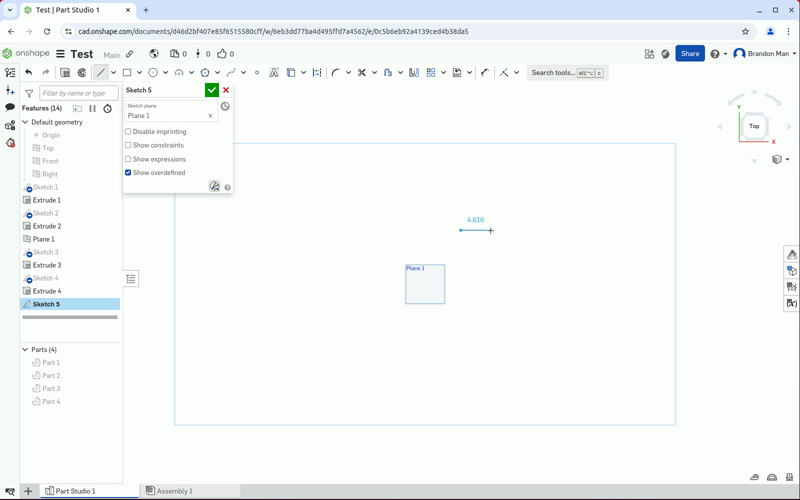
mouse_move(477, 230)
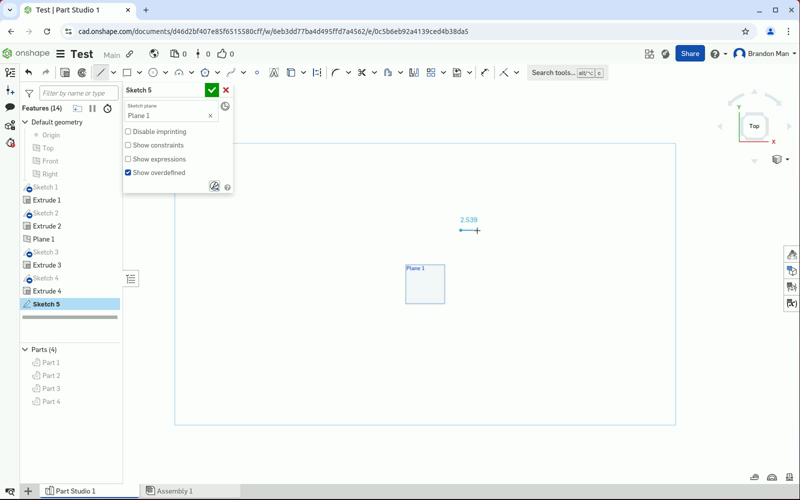
click(477, 230)
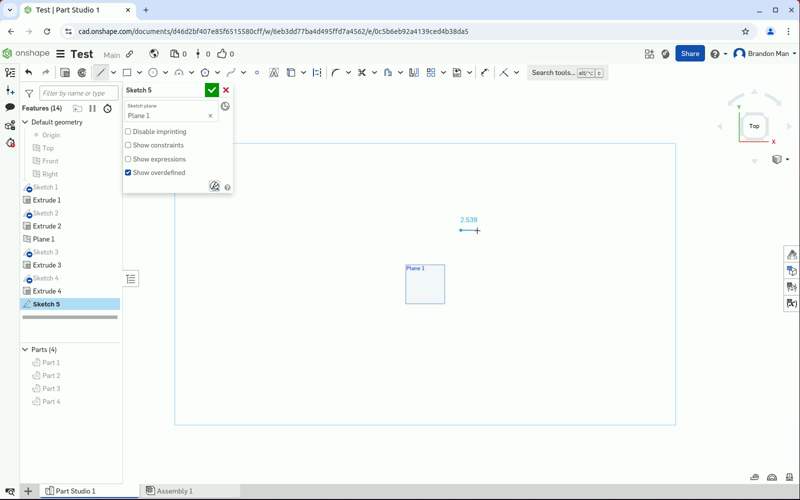
key_up(shift)
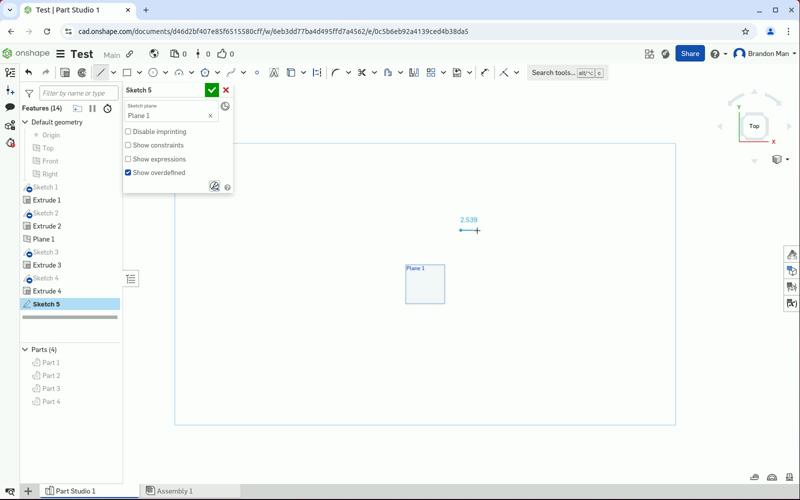
key_down(shift)
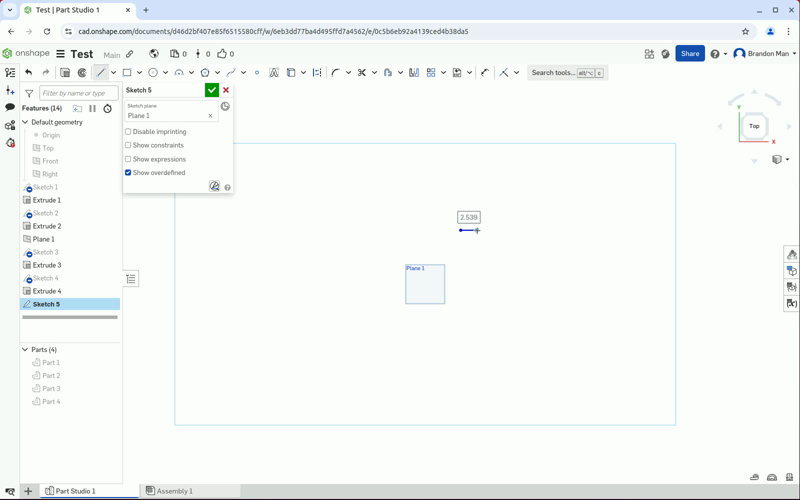
mouse_move(507, 230)
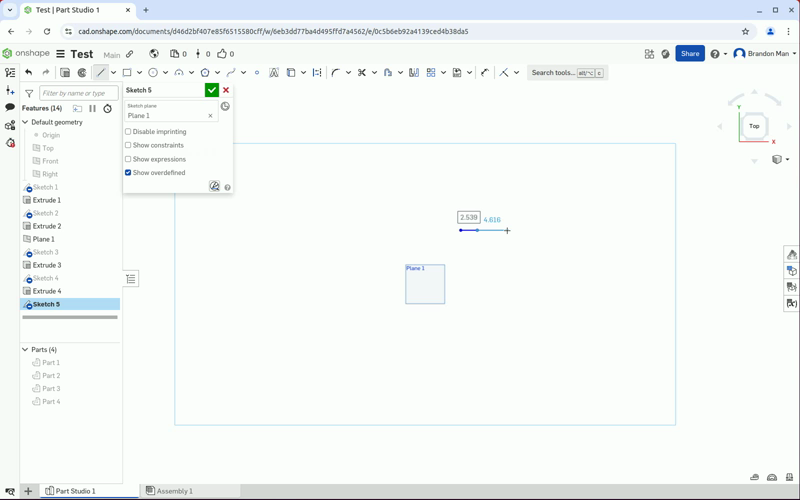
mouse_move(477, 208)
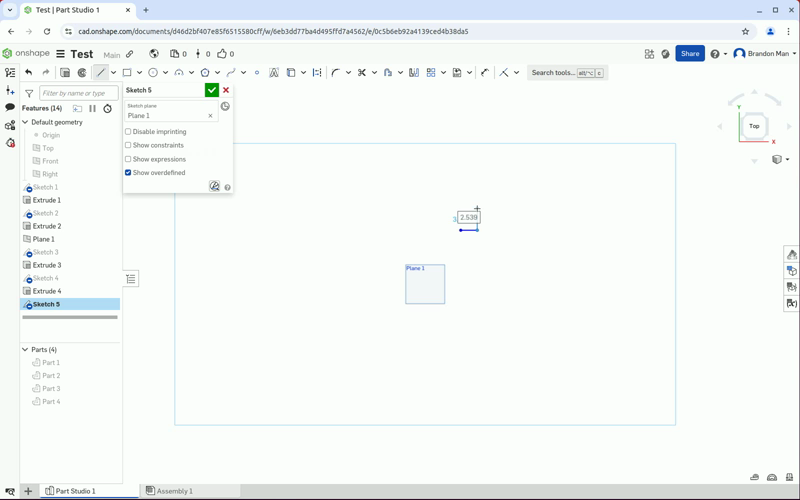
click(477, 208)
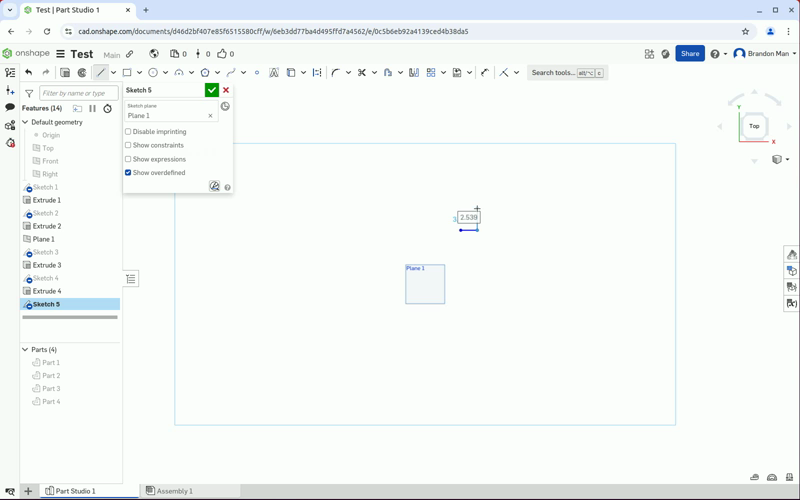
key_up(shift)
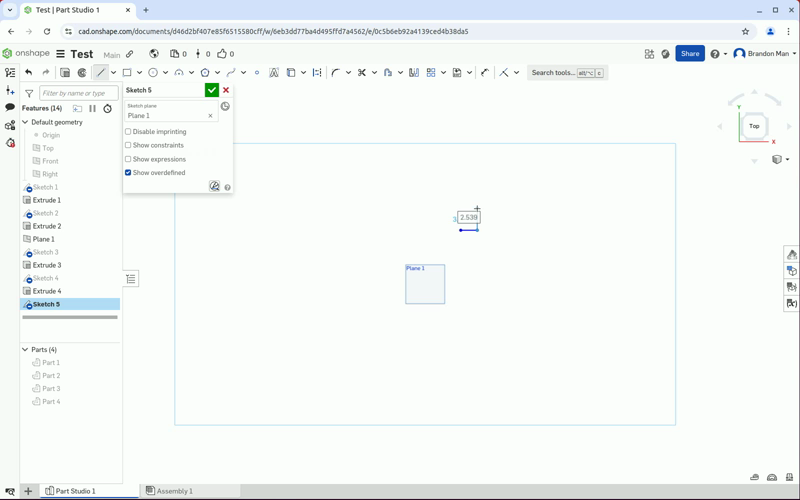
key_down(shift)
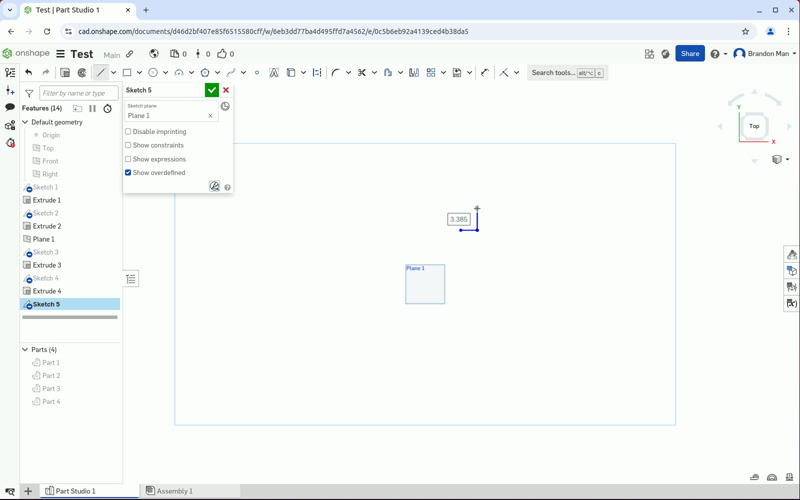
mouse_move(507, 208)
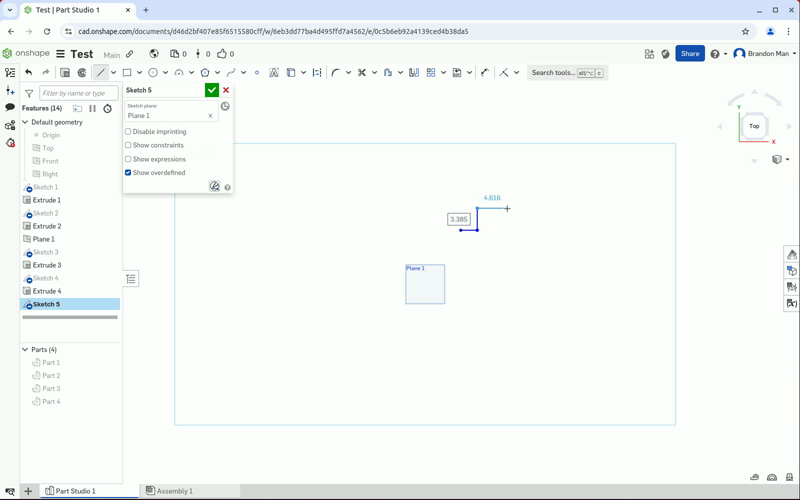
mouse_move(460, 208)
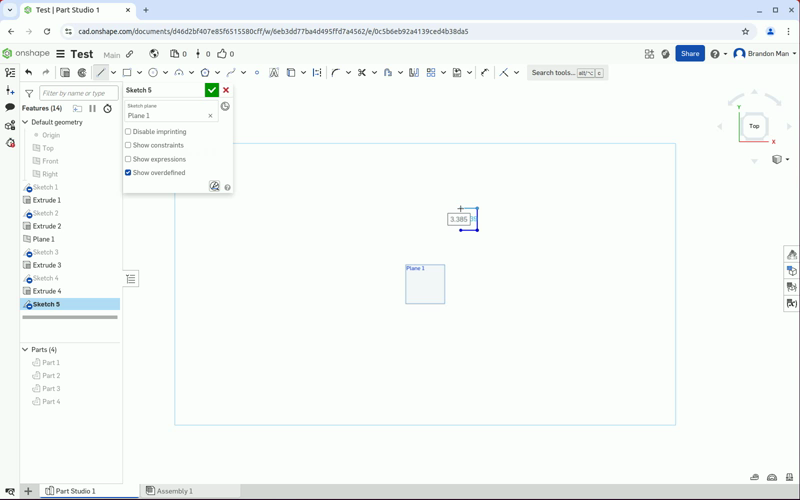
click(460, 208)
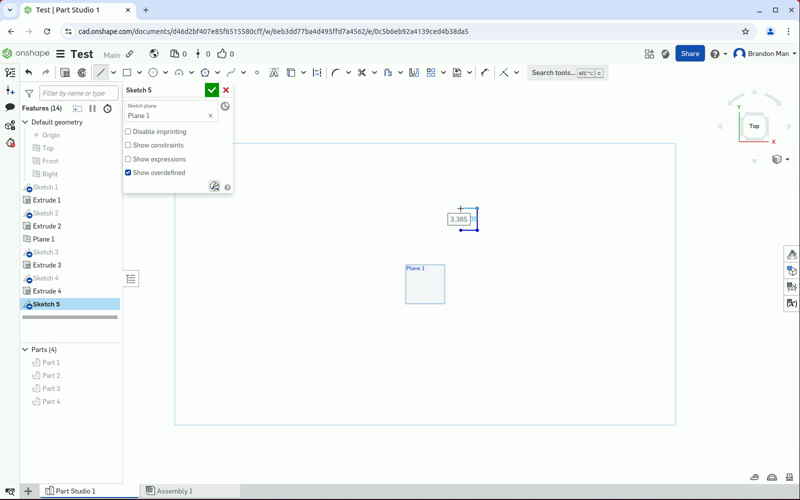
key_up(shift)
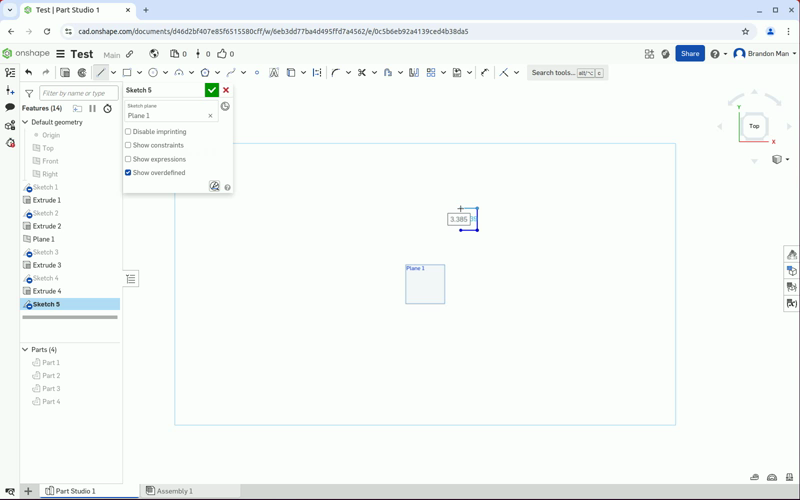
mouse_move(490, 208)
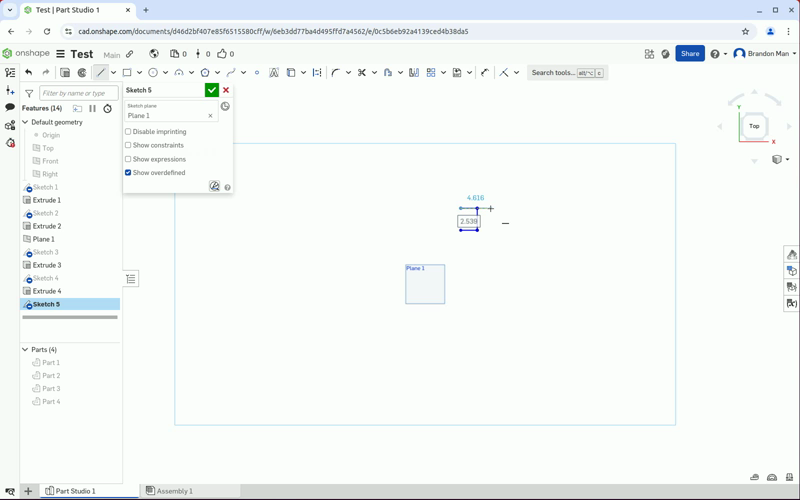
key_down(shift)
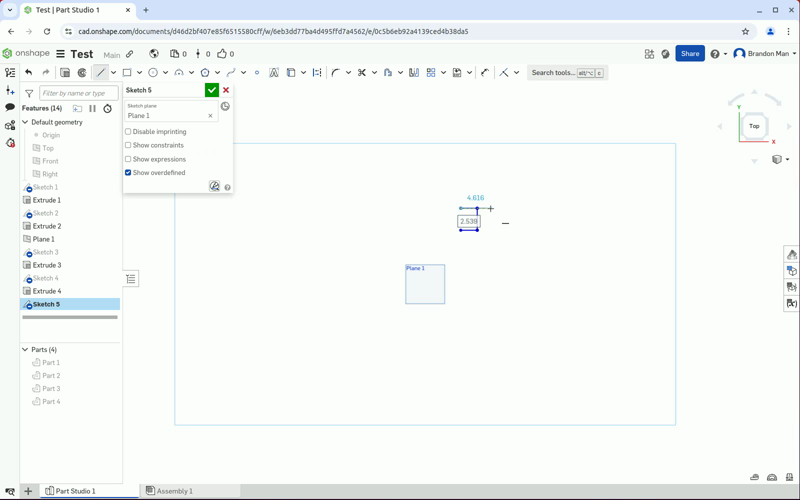
mouse_move(460, 230)
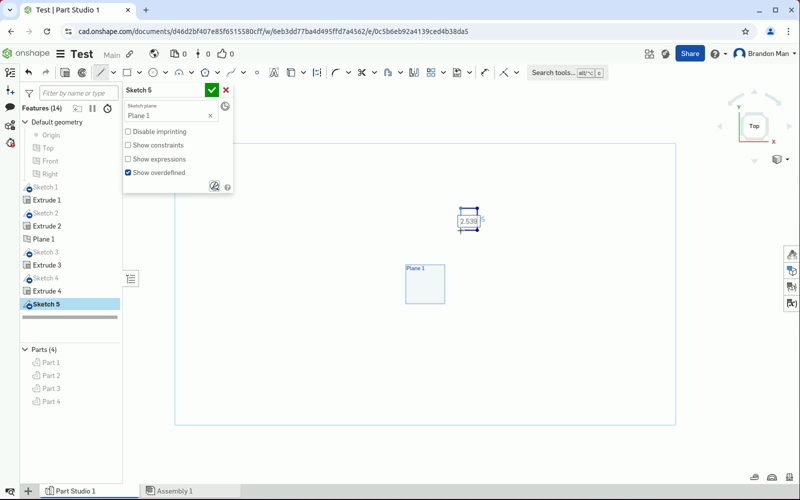
key_up(shift)
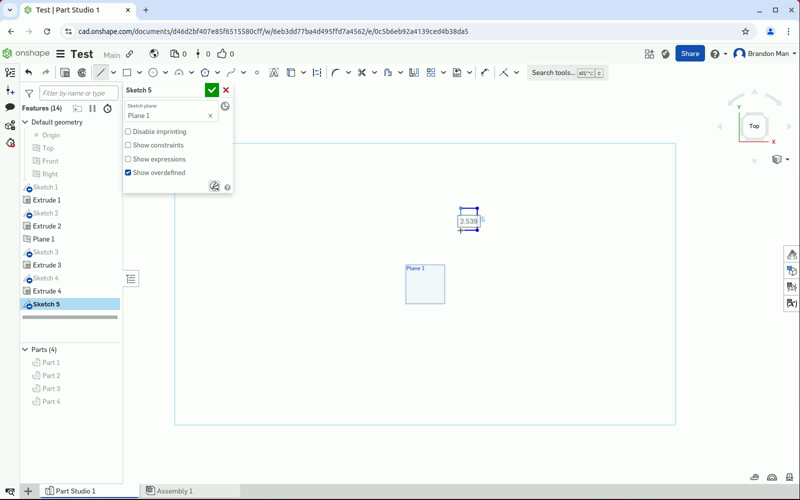
click(460, 230)
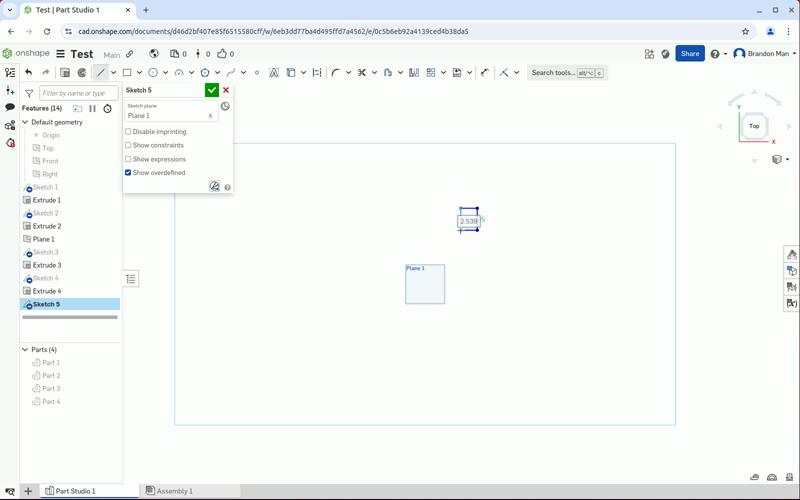
key(esc)
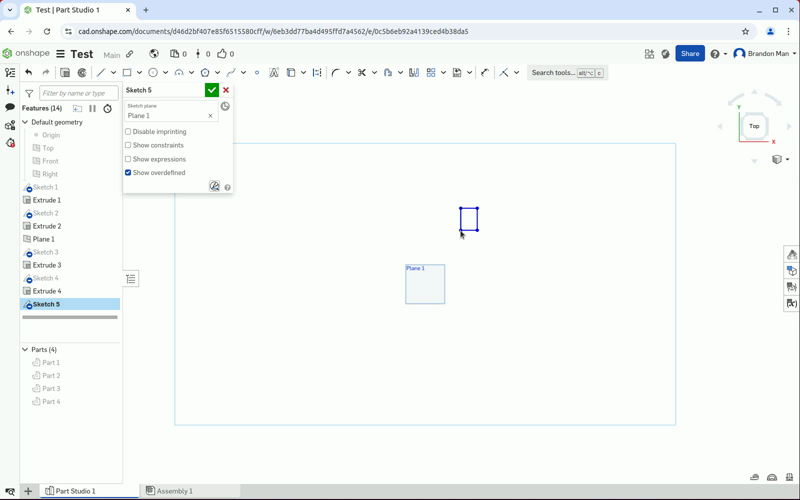
mouse_move(461, 226)
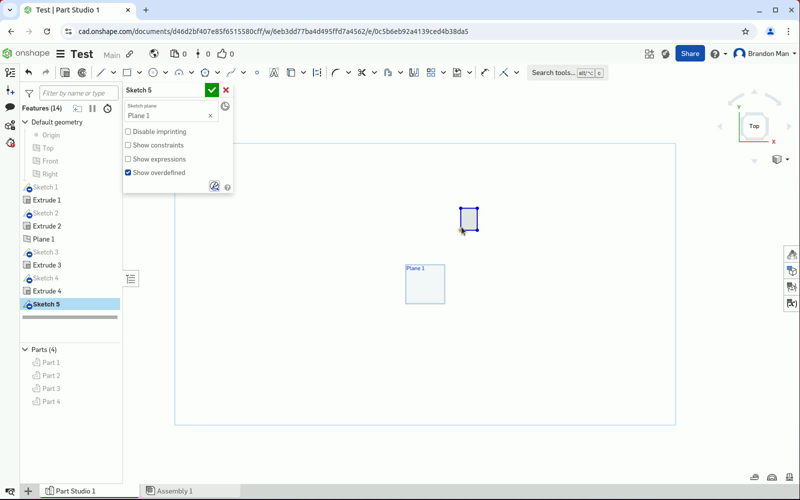
scroll(6)
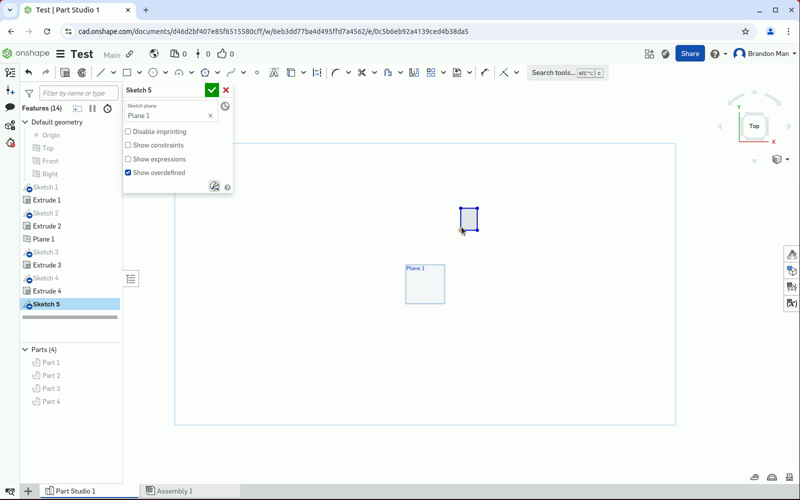
scroll(6)
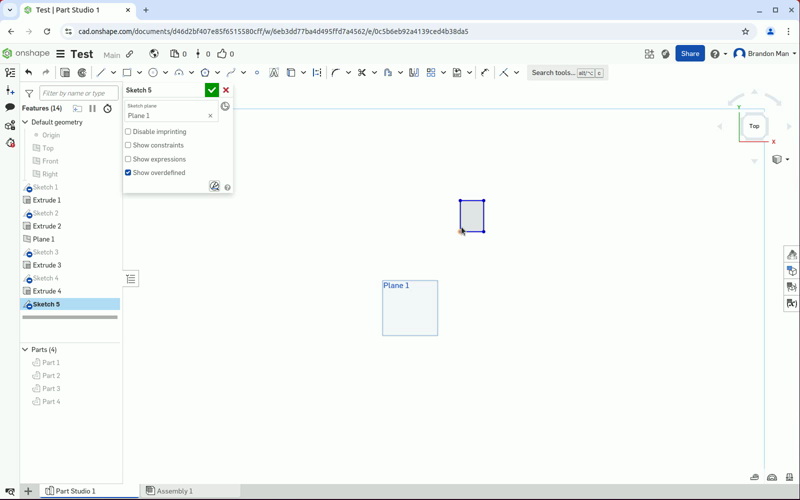
scroll(6)
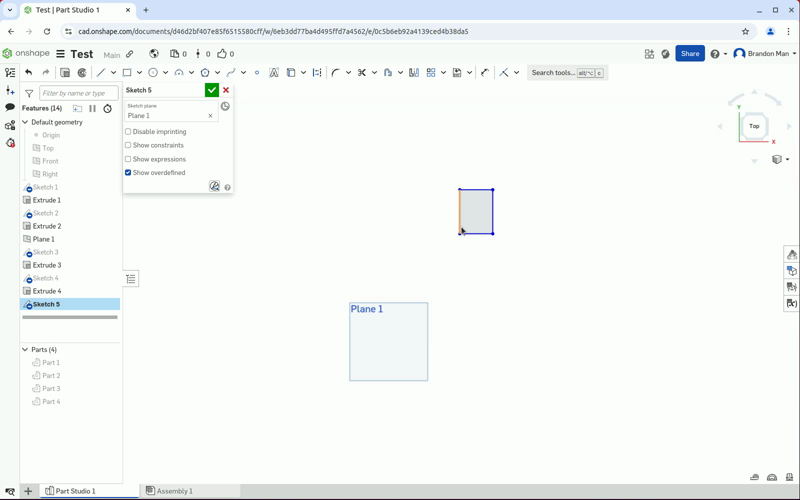
scroll(6)
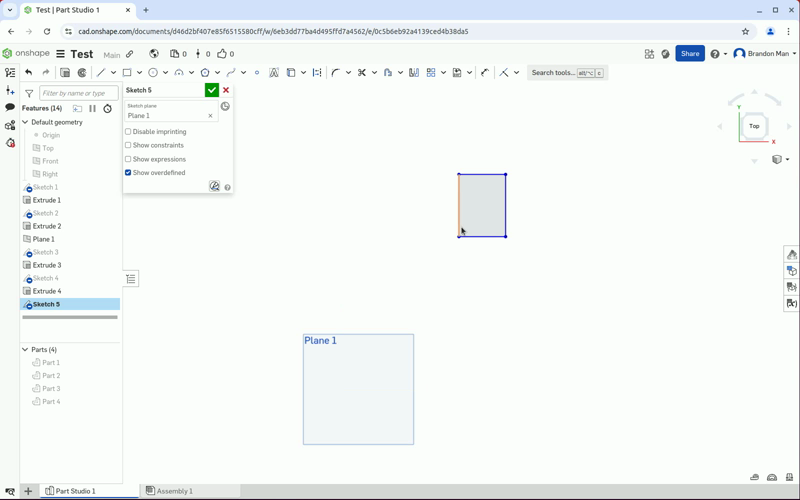
scroll(6)
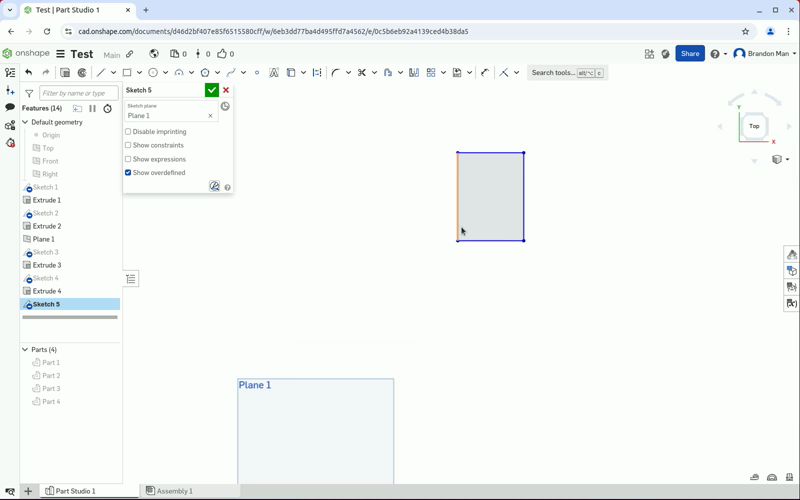
scroll(6)
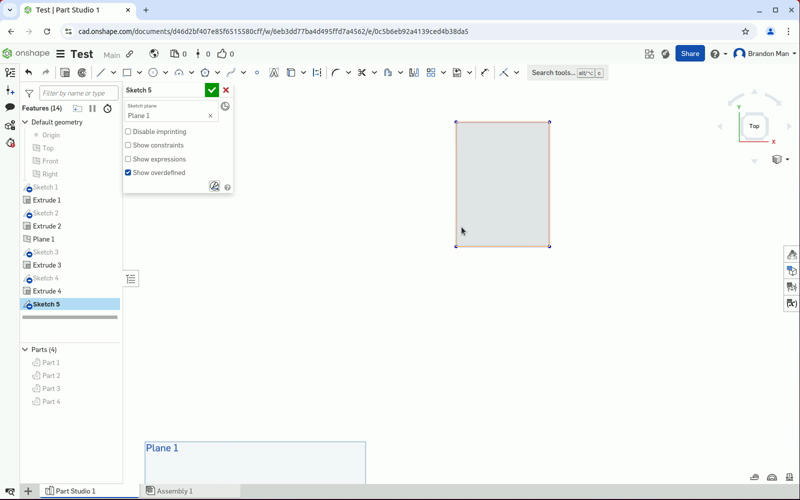
scroll(6)
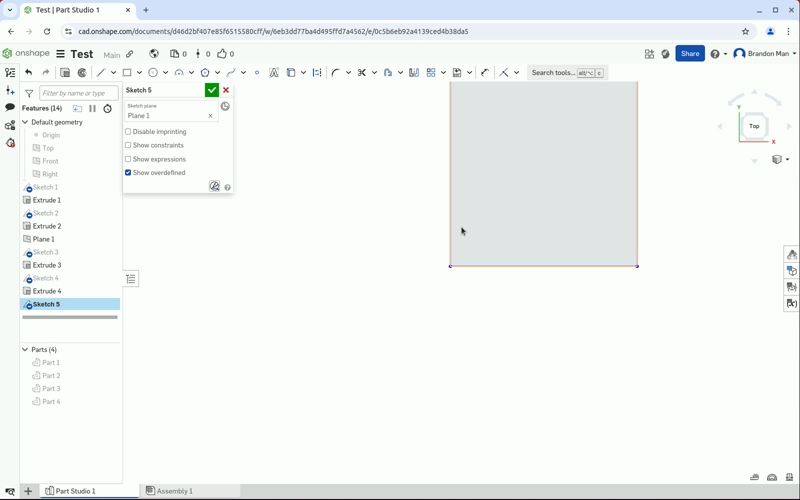
click(461, 226)
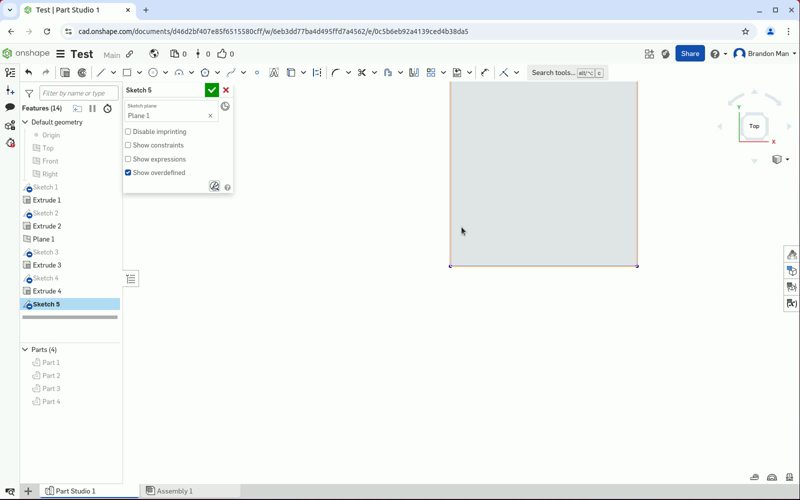
scroll(-6)
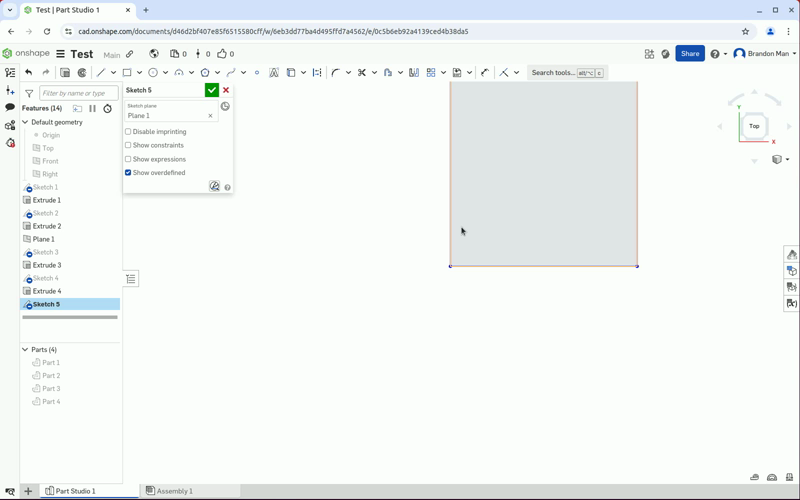
scroll(-6)
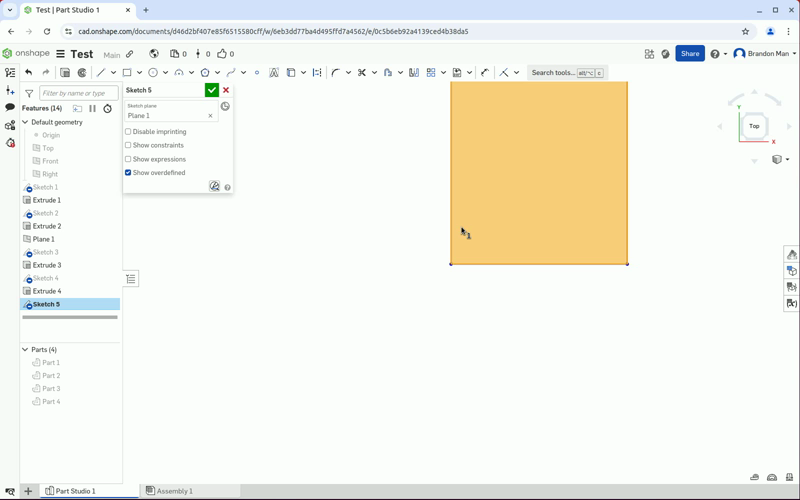
scroll(-6)
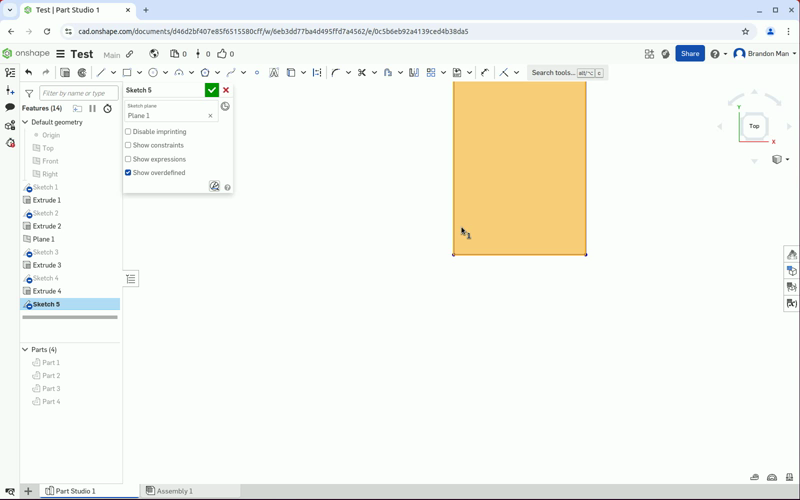
scroll(-6)
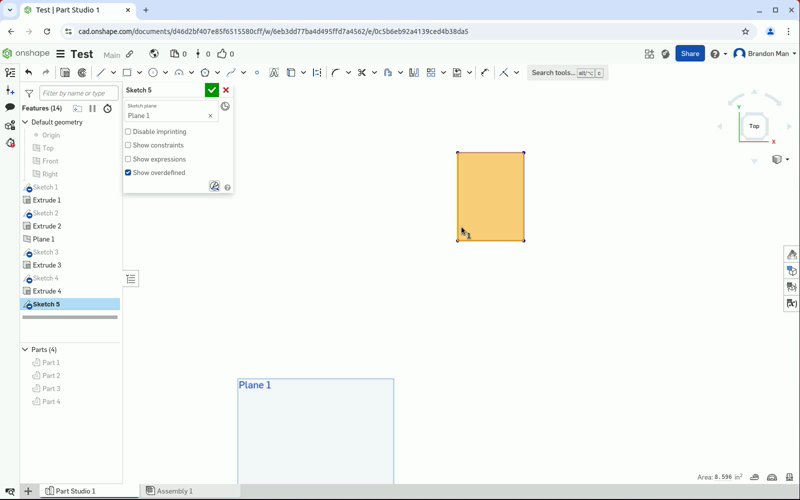
scroll(-6)
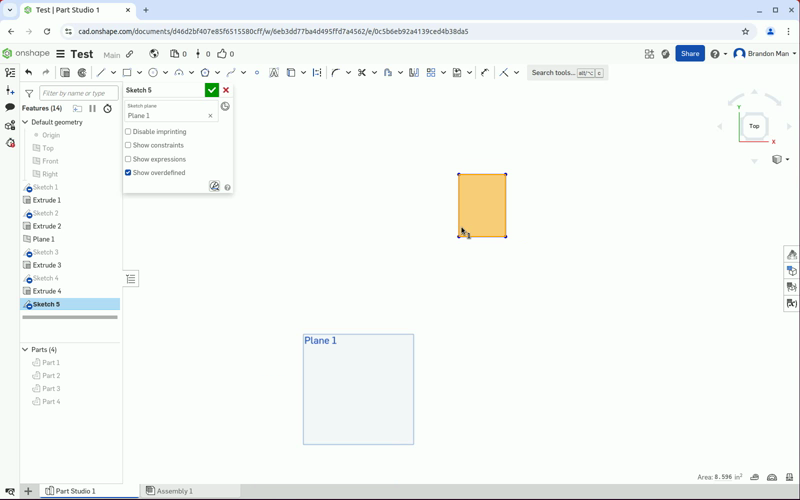
scroll(-6)
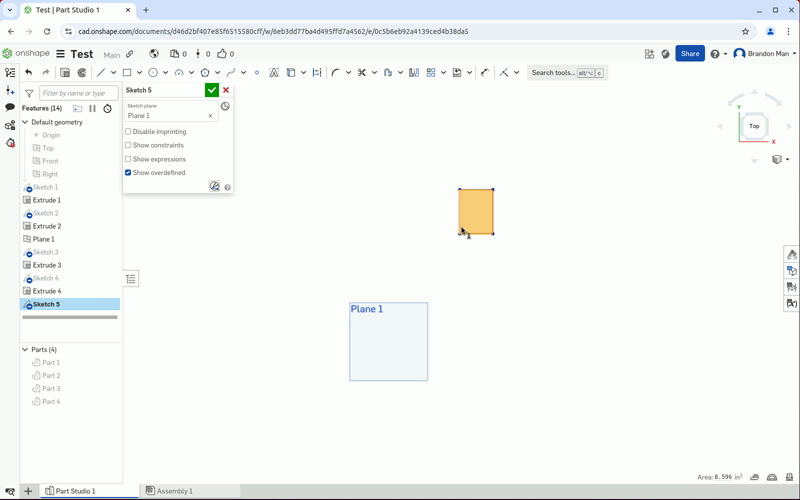
scroll(-6)
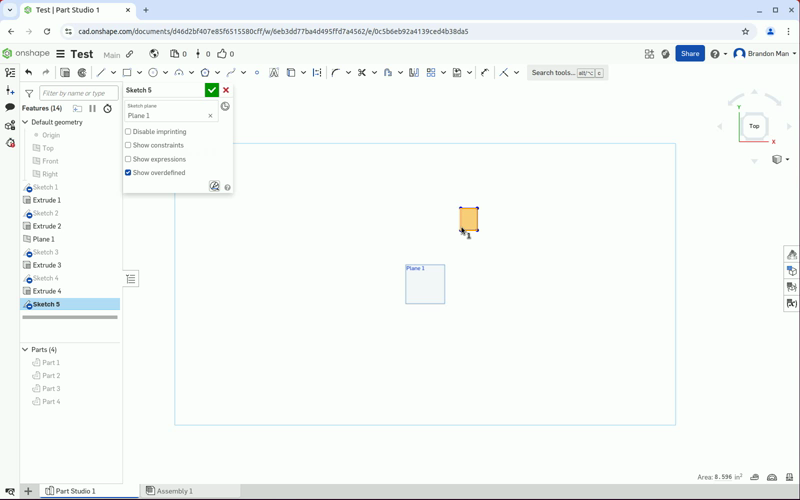
mouse_move(73, 352)
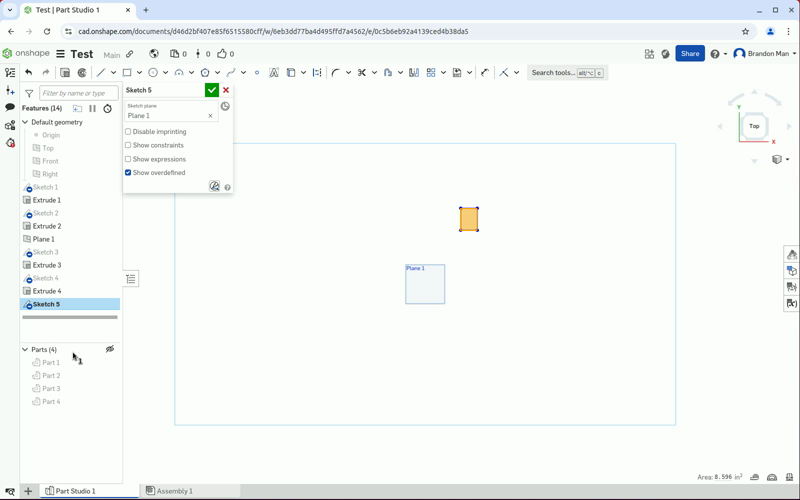
key(shift+y)
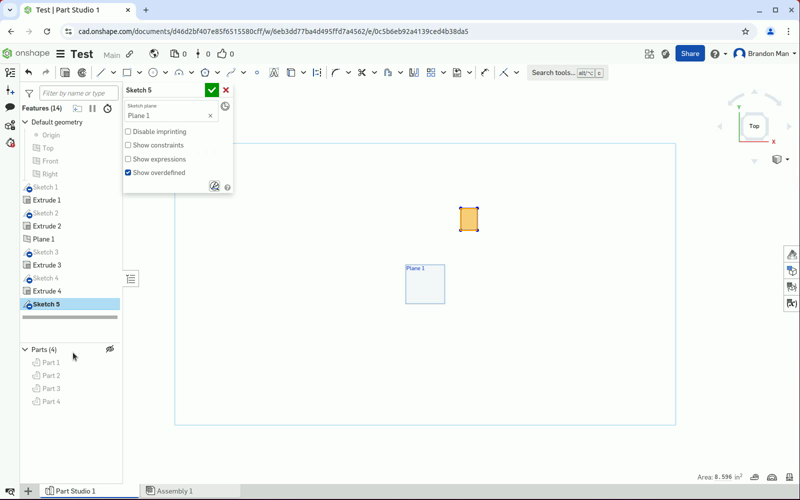
key(shift+e)
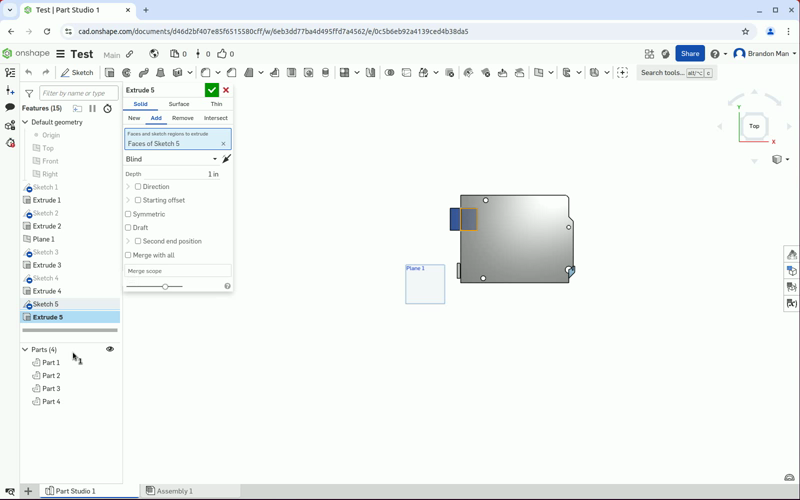
mouse_move(143, 106)
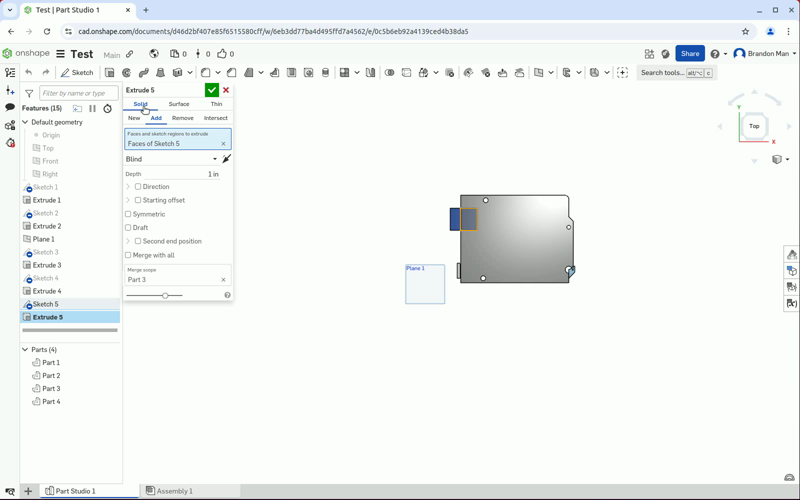
click(143, 106)
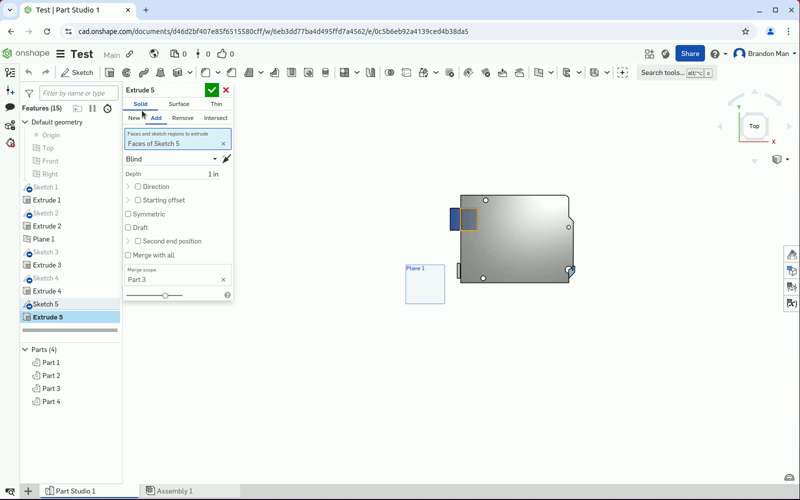
mouse_move(137, 120)
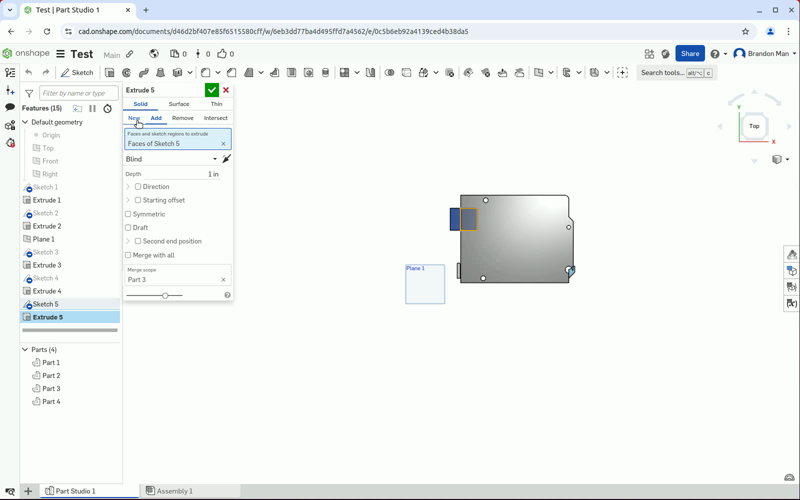
click(137, 120)
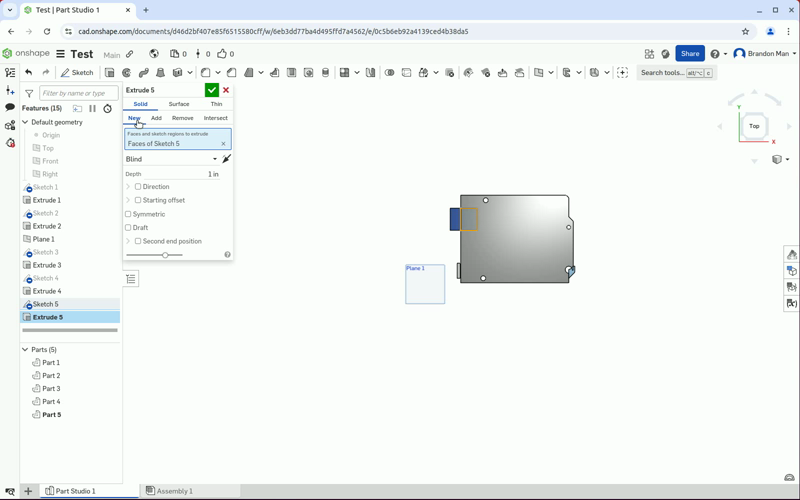
key(tab, 4)
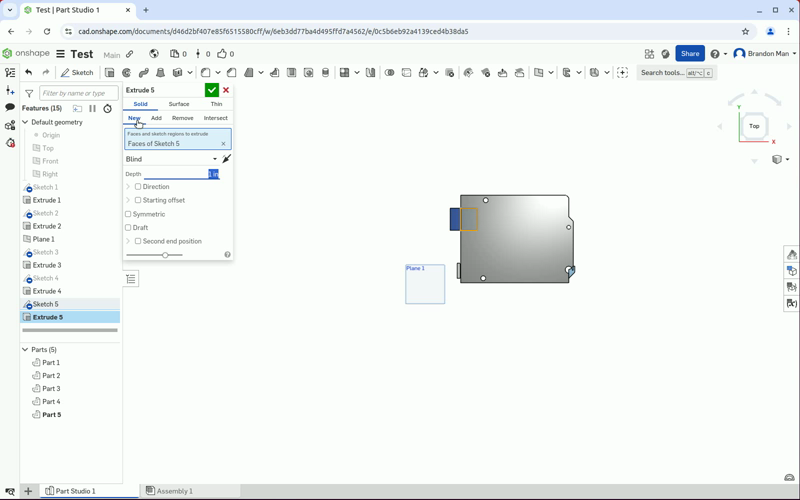
text(3.129)
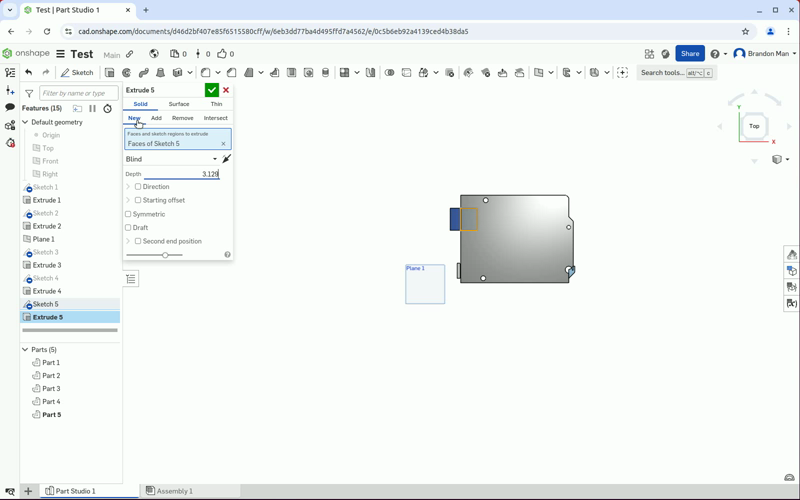
key(enter)
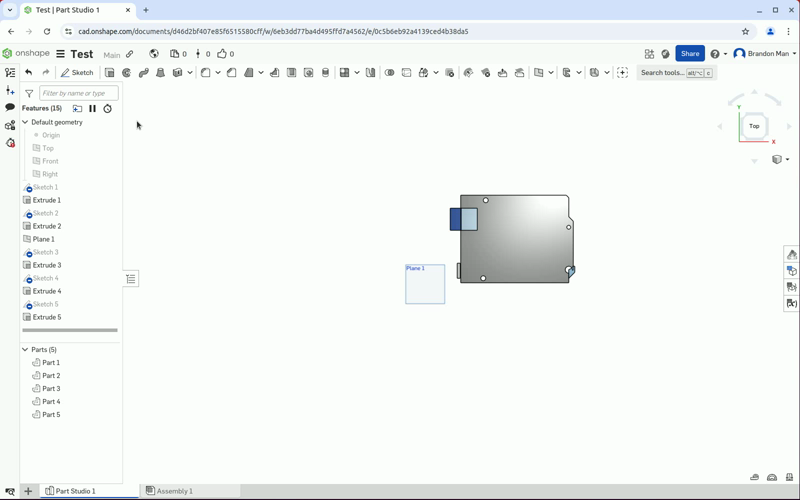
key(shift+h)
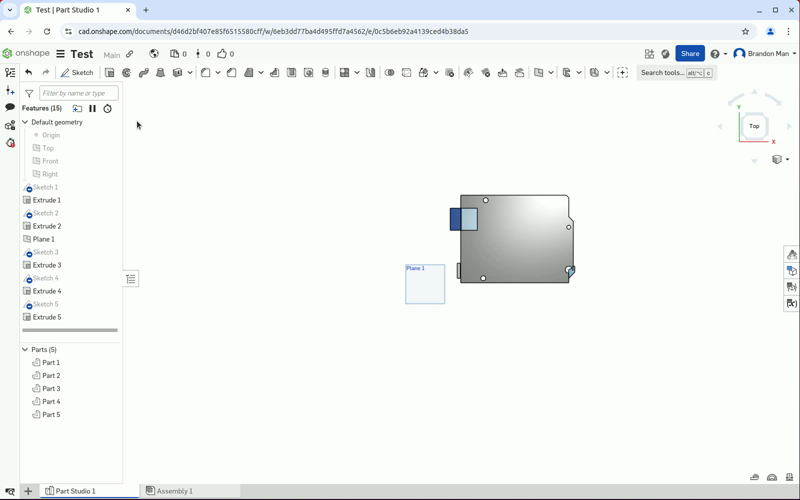
key(shift+h)
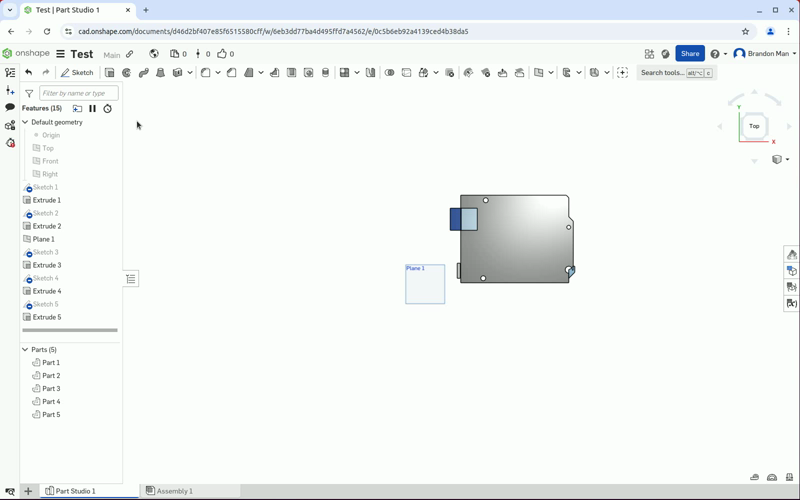
mouse_move(73, 189)
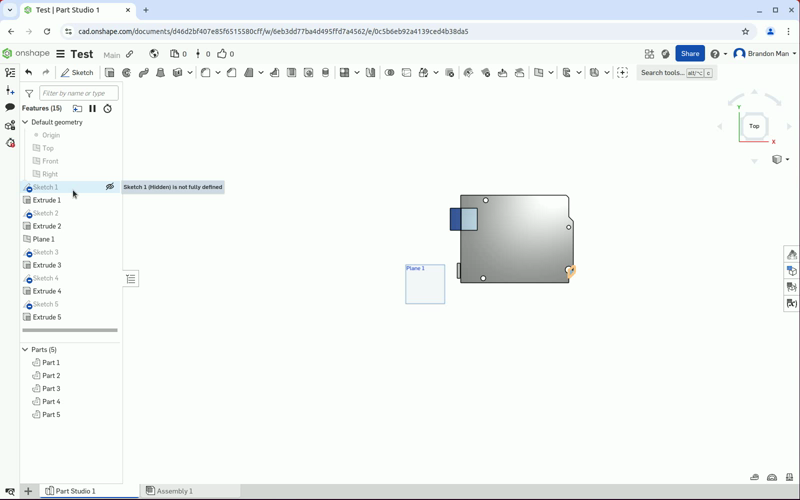
click(73, 189)
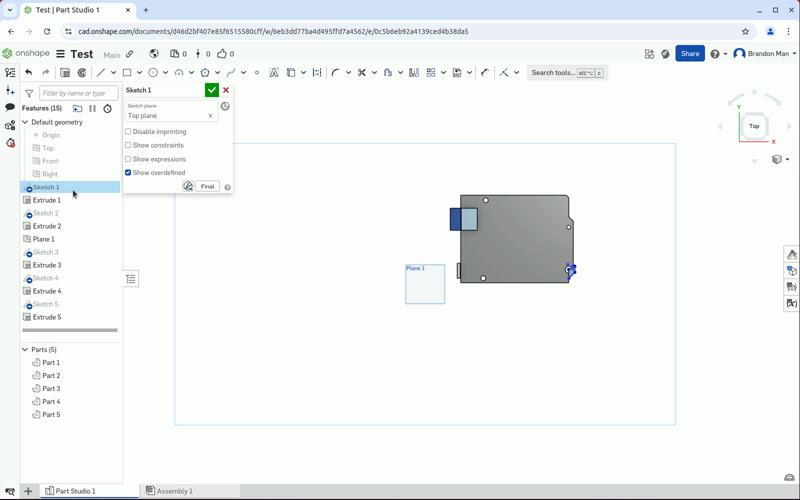
mouse_move(229, 92)
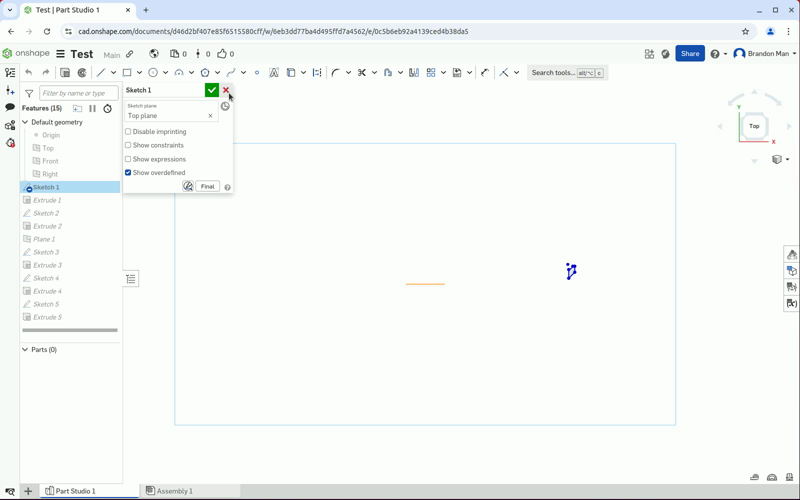
click(229, 92)
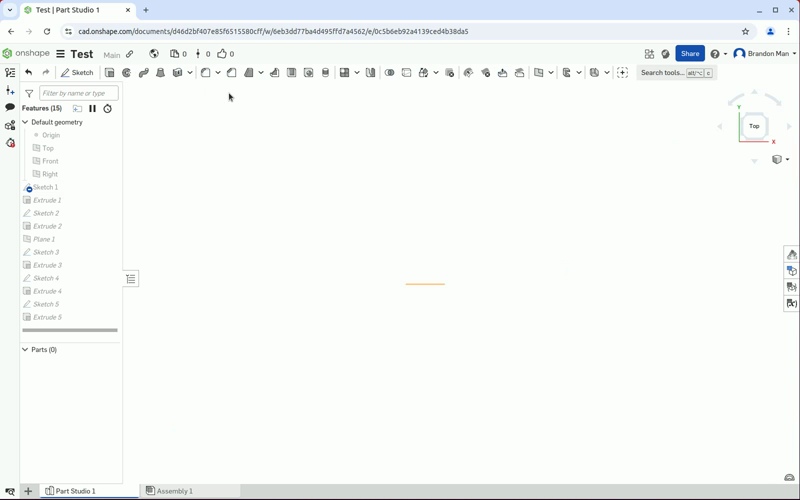
key(shift+s)
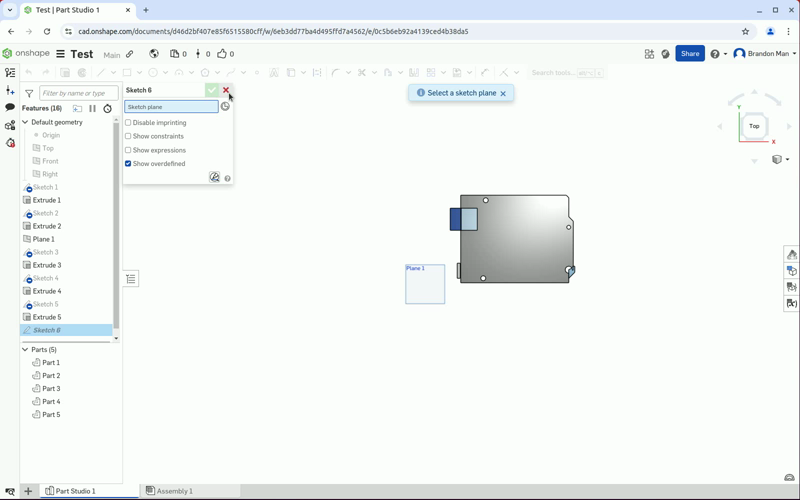
mouse_move(69, 241)
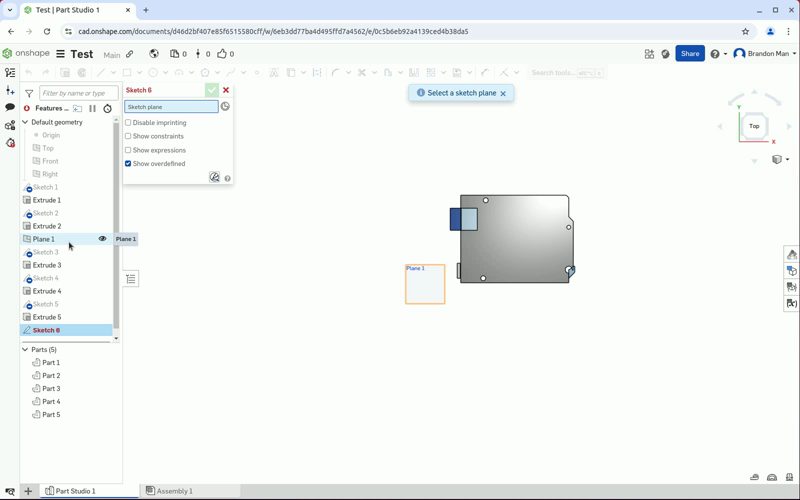
click(69, 241)
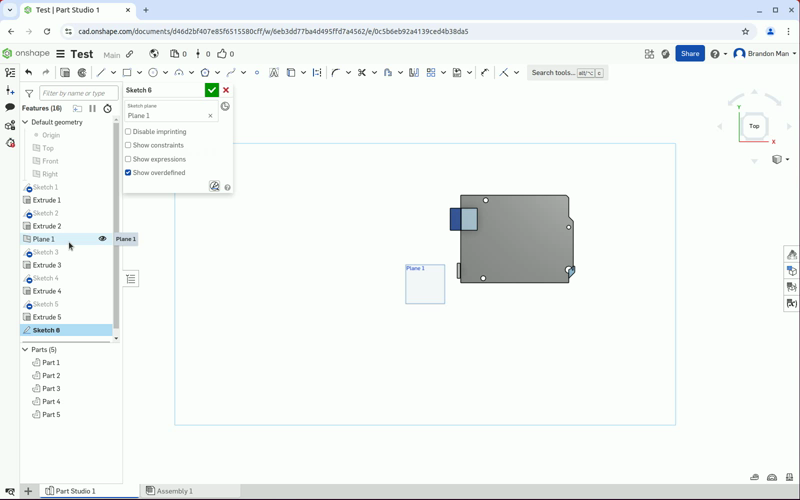
mouse_move(73, 352)
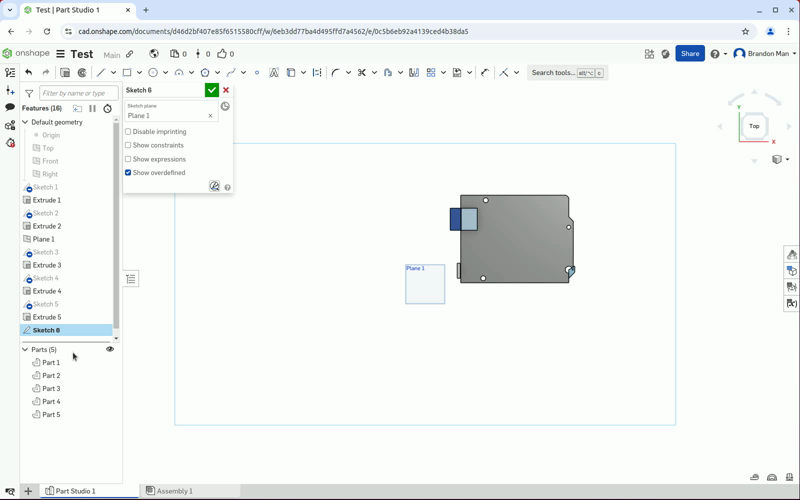
key(y)
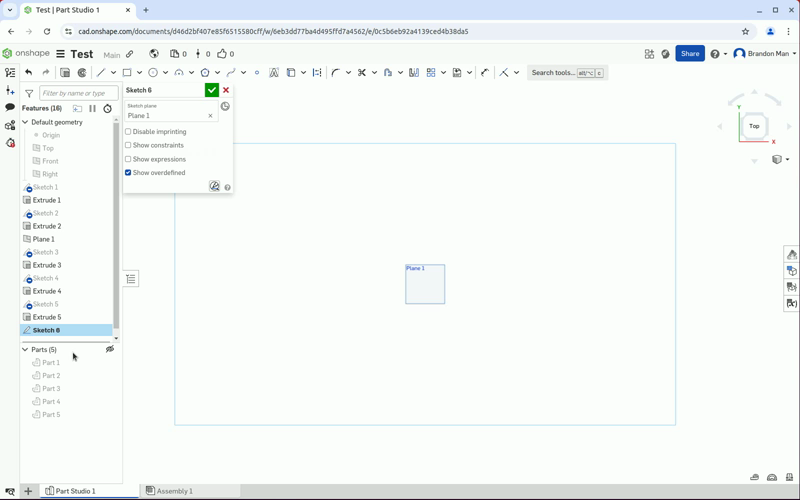
key(l)
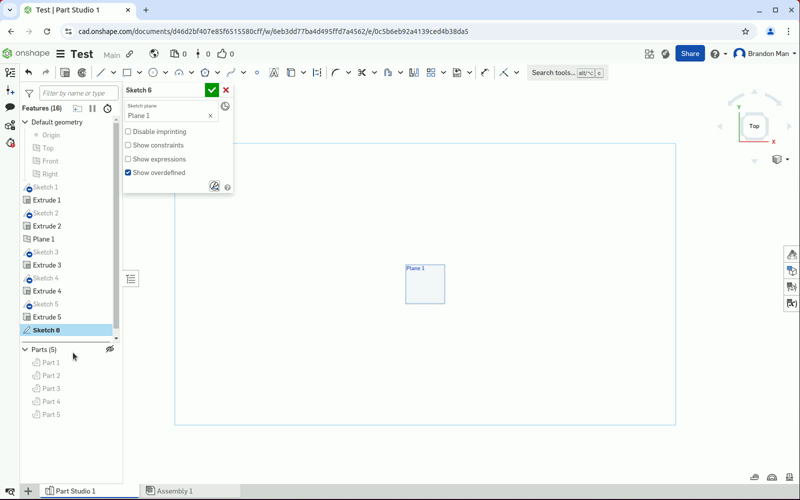
key_down(shift)
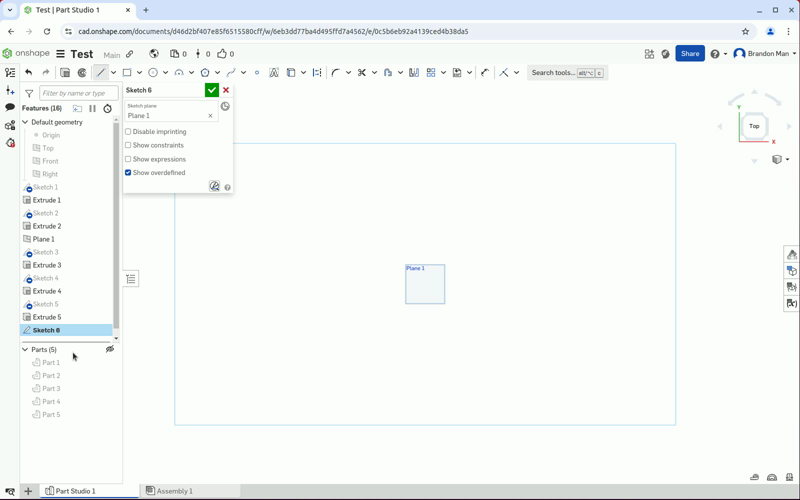
mouse_move(460, 278)
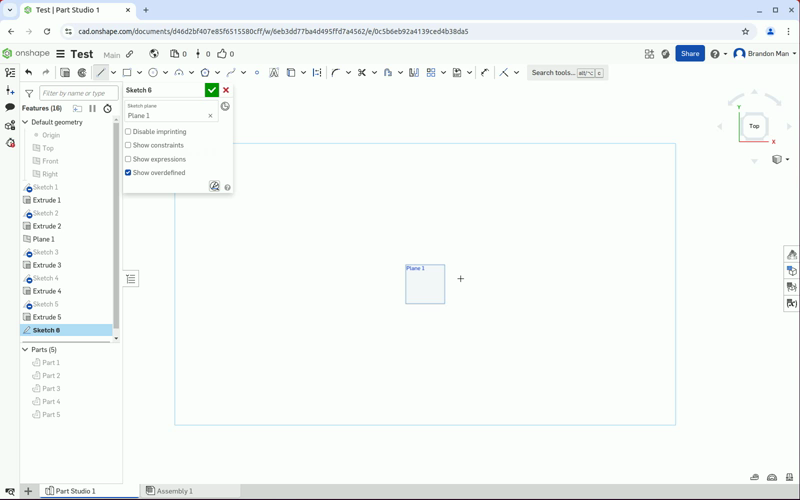
click(460, 278)
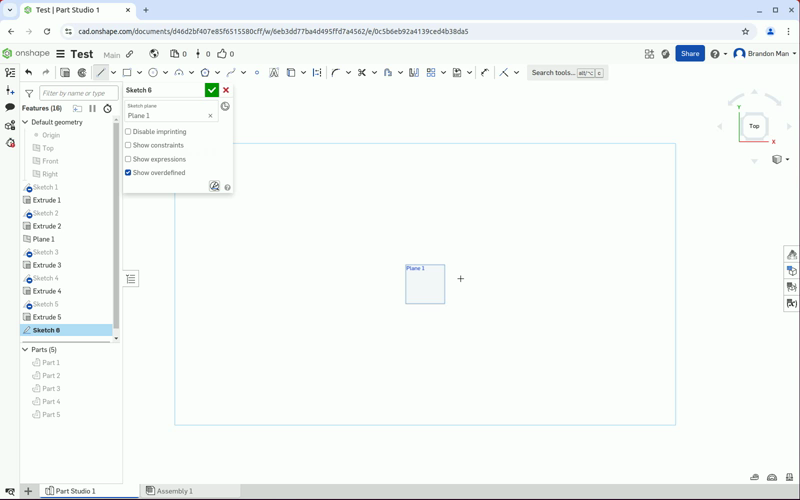
key_up(shift)
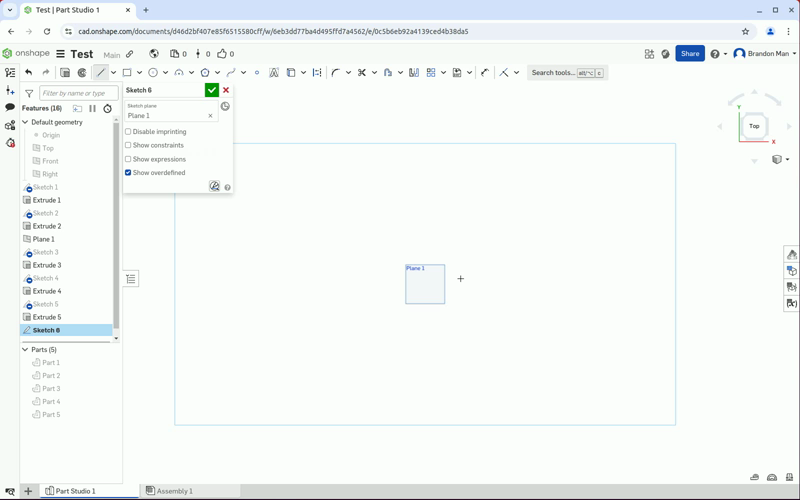
key_down(shift)
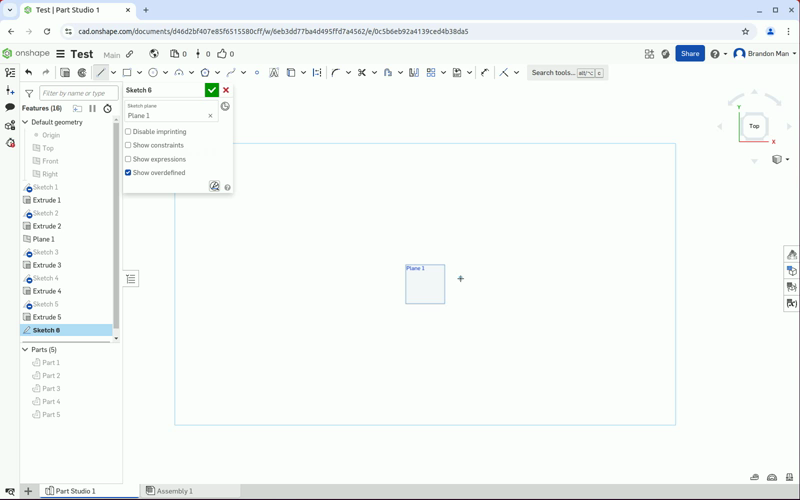
mouse_move(490, 278)
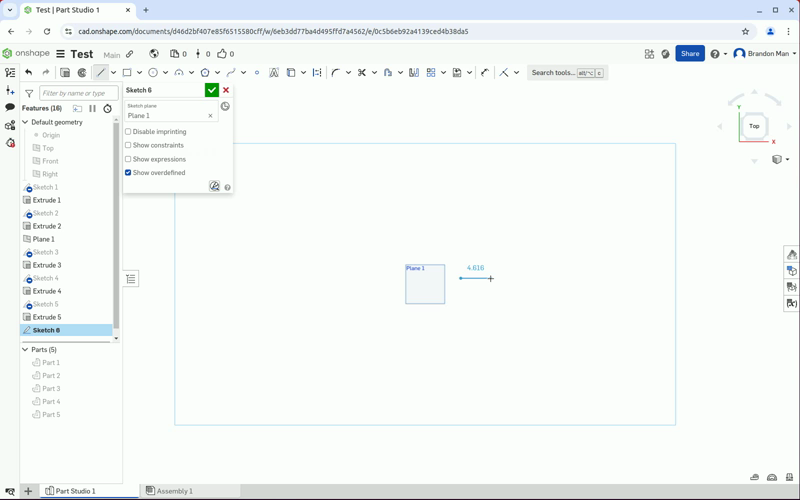
mouse_move(480, 278)
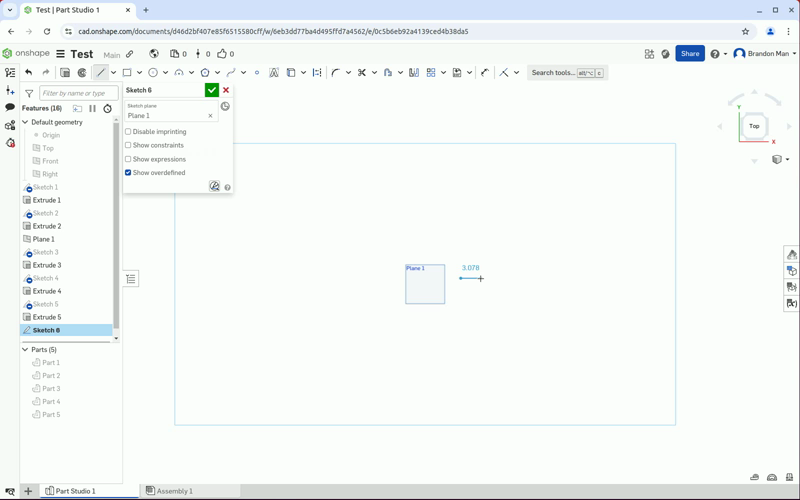
click(480, 278)
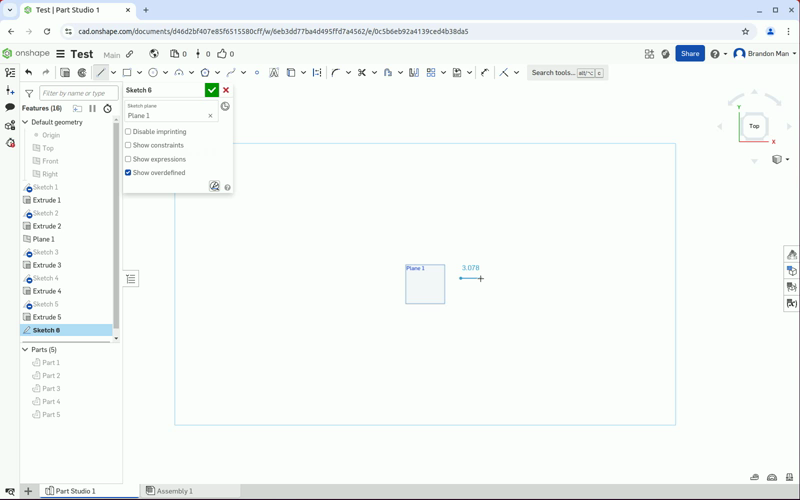
key_up(shift)
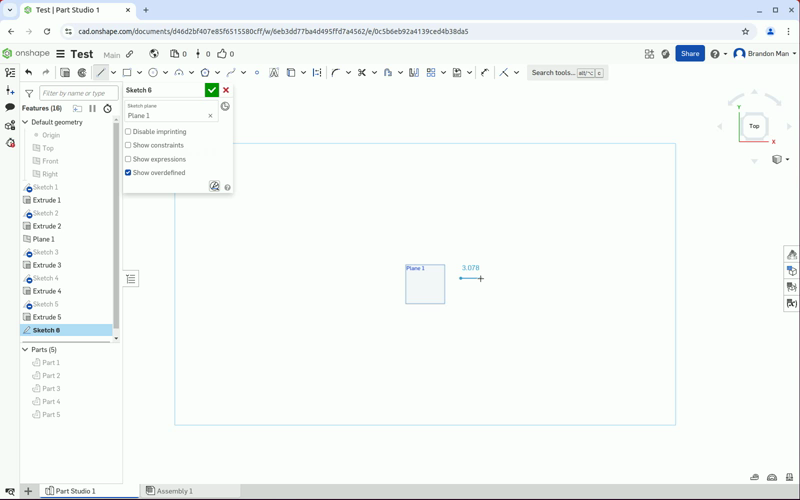
key_down(shift)
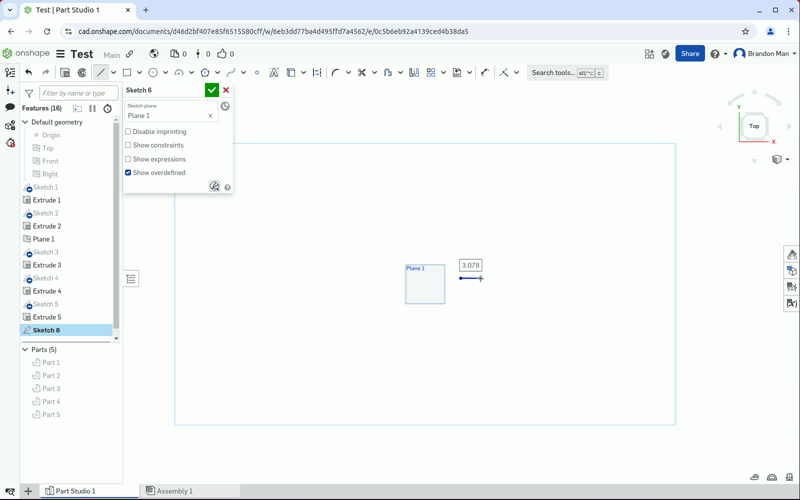
mouse_move(510, 278)
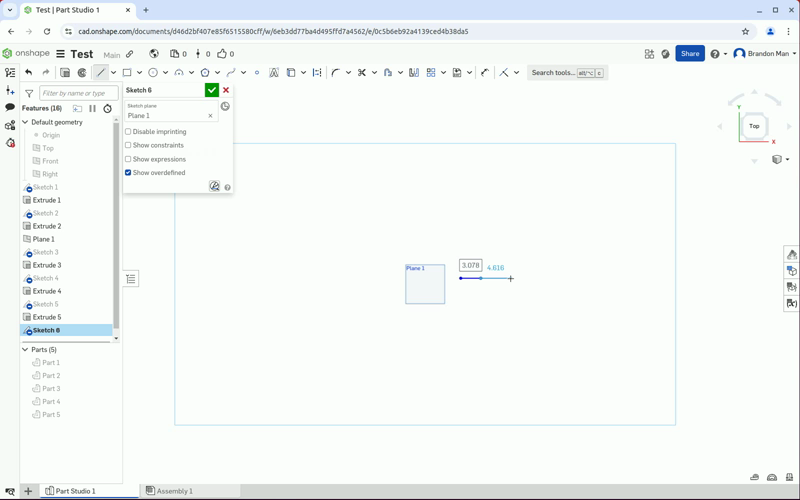
mouse_move(480, 262)
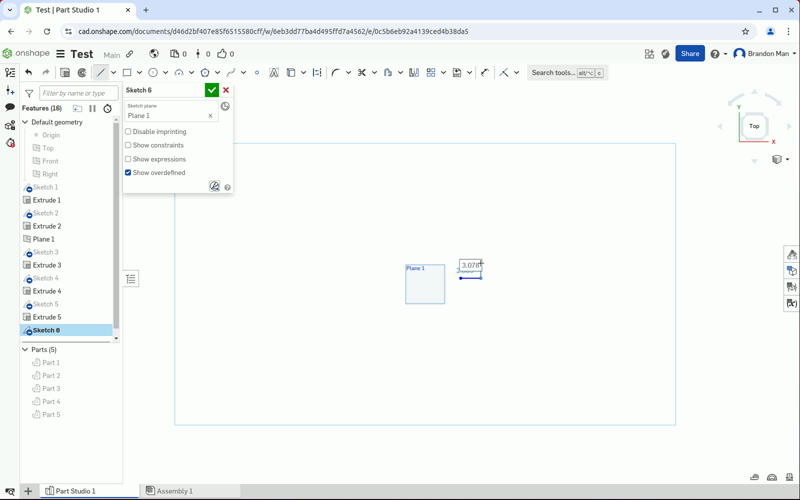
click(480, 262)
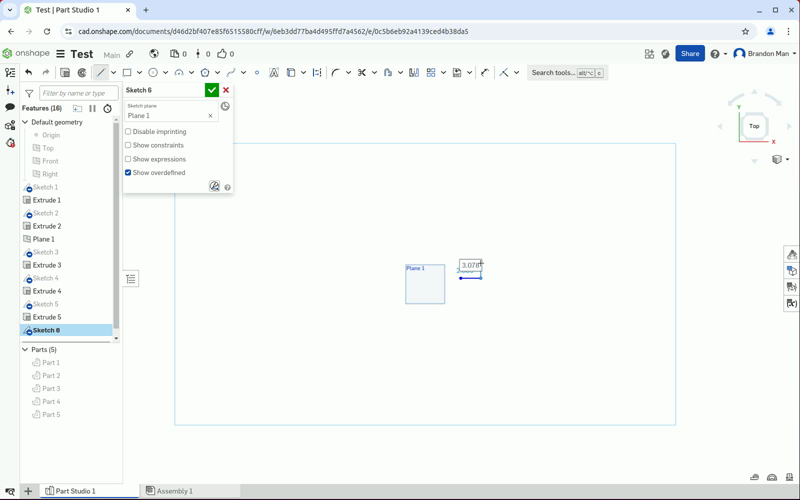
key_up(shift)
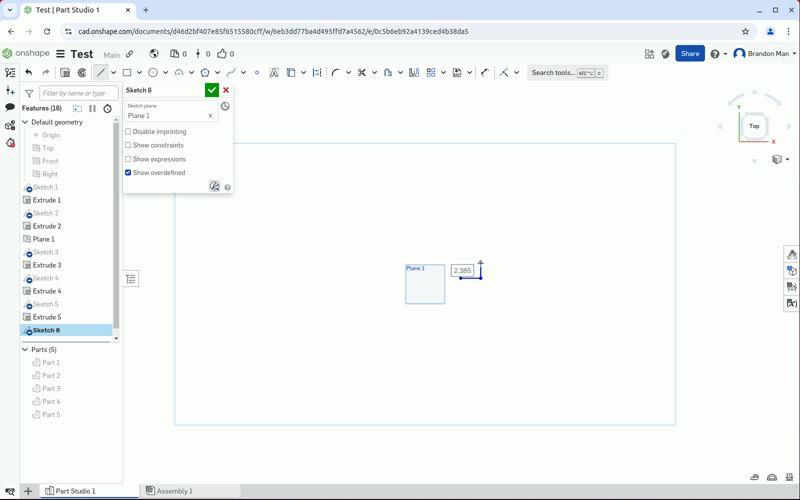
key_down(shift)
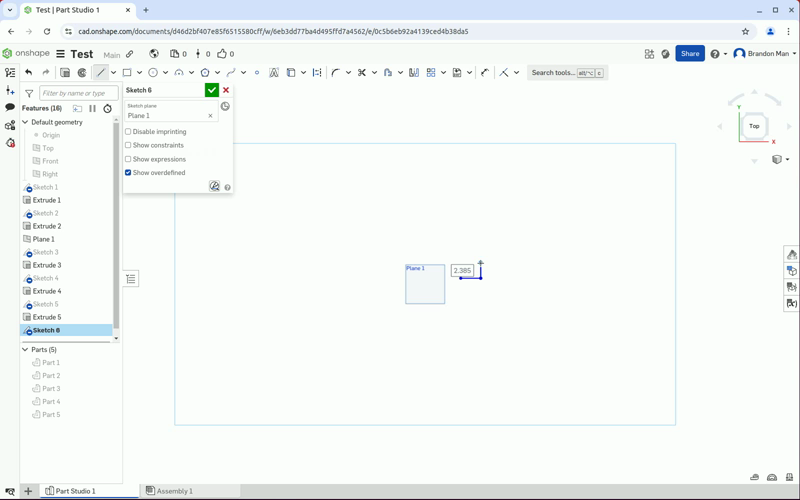
mouse_move(510, 262)
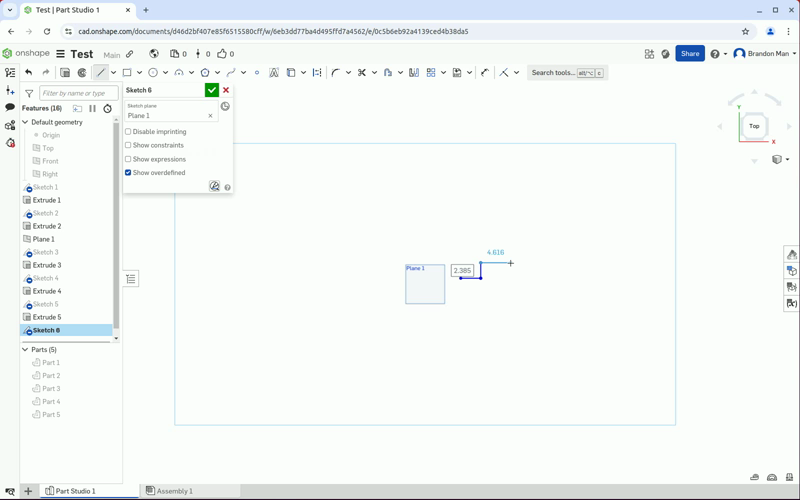
mouse_move(460, 262)
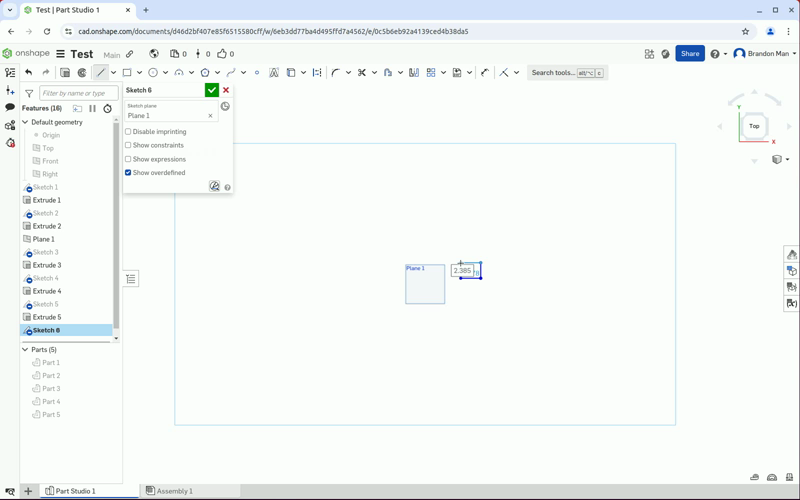
click(460, 262)
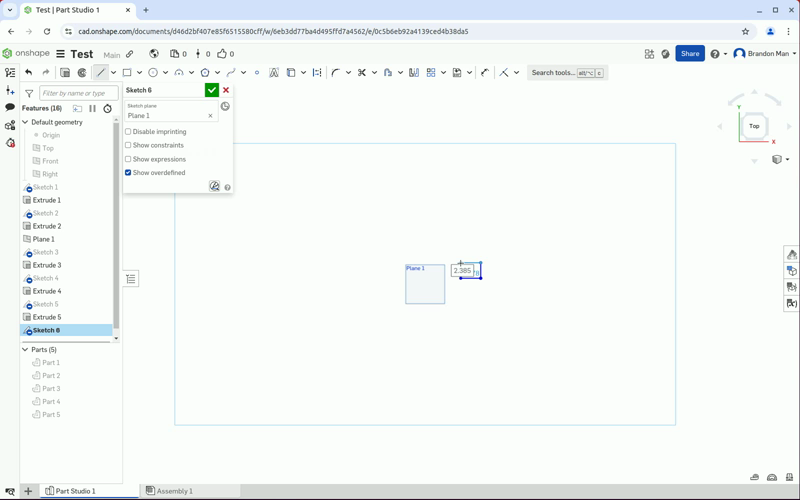
key_up(shift)
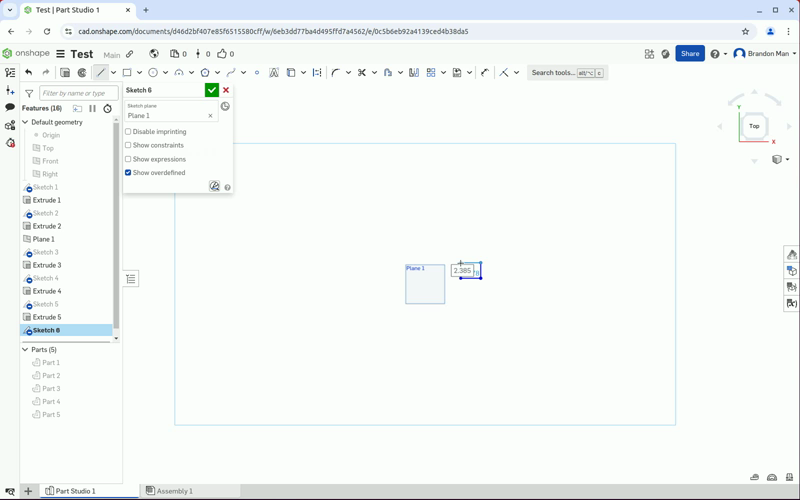
mouse_move(490, 262)
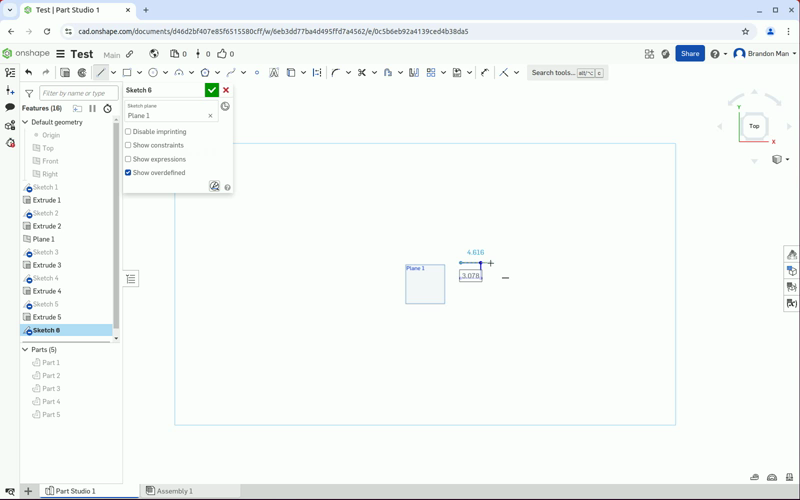
key_down(shift)
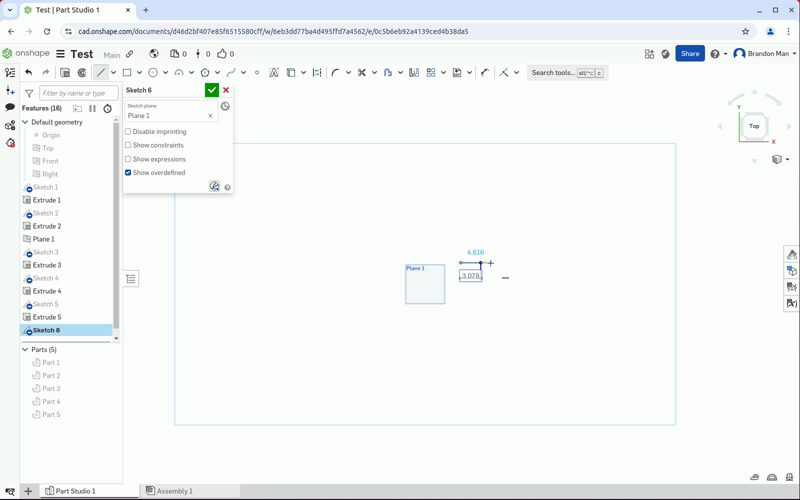
mouse_move(460, 278)
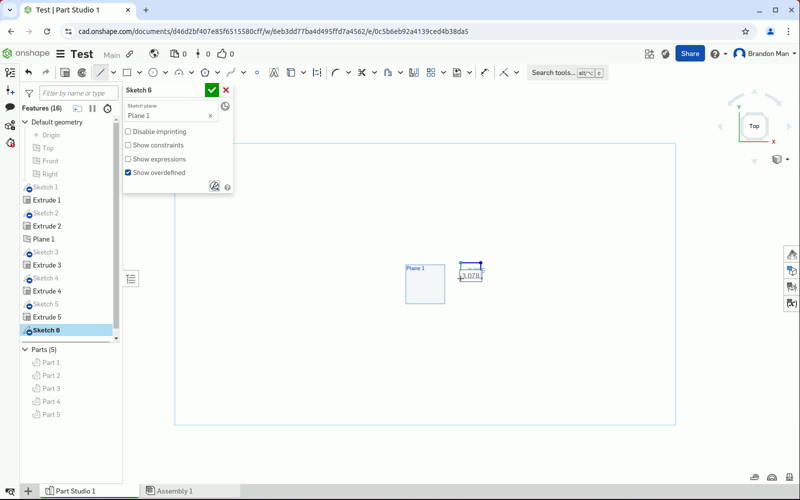
key_up(shift)
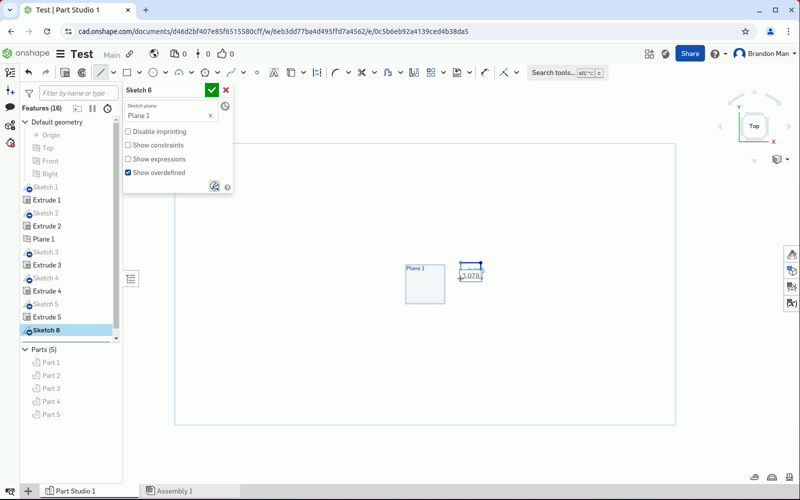
click(460, 278)
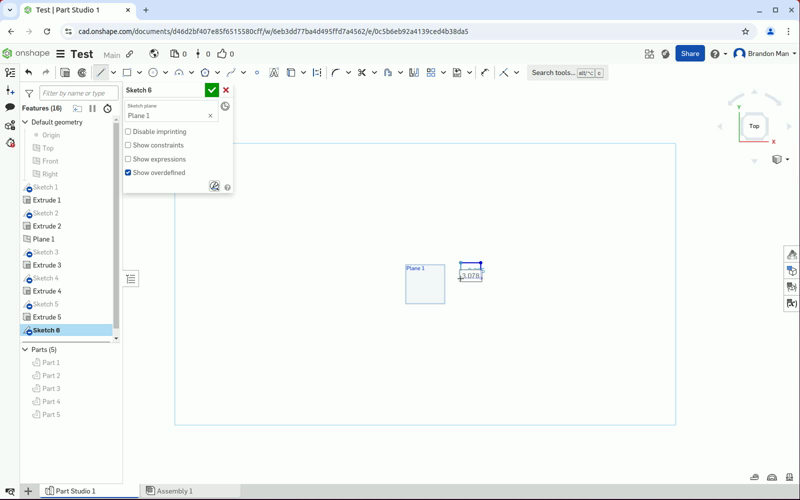
key(esc)
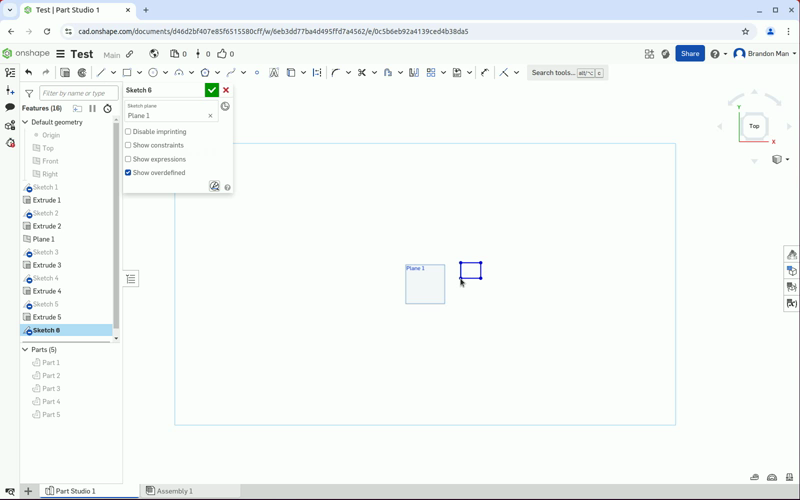
mouse_move(471, 273)
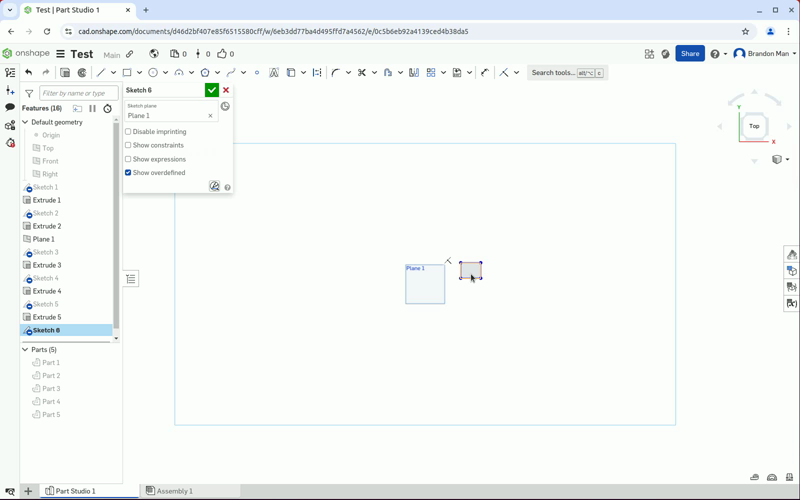
scroll(6)
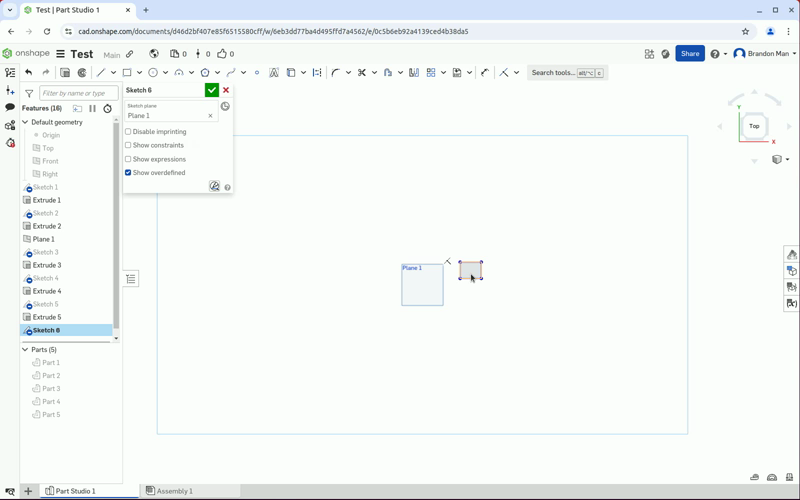
scroll(6)
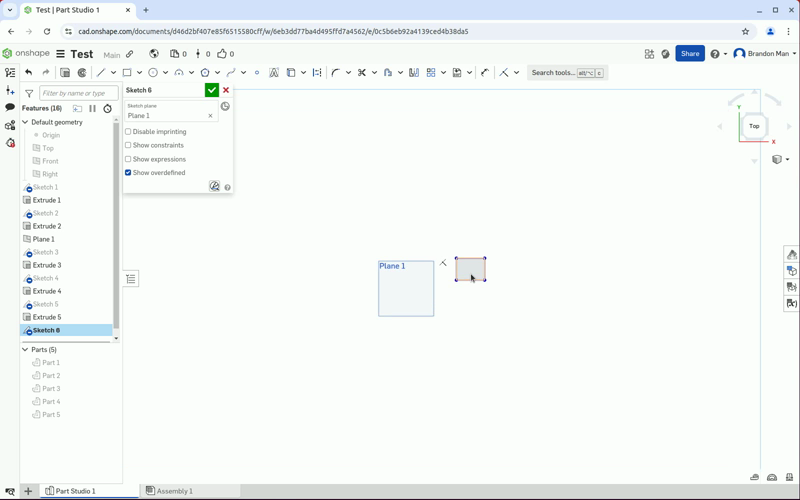
scroll(6)
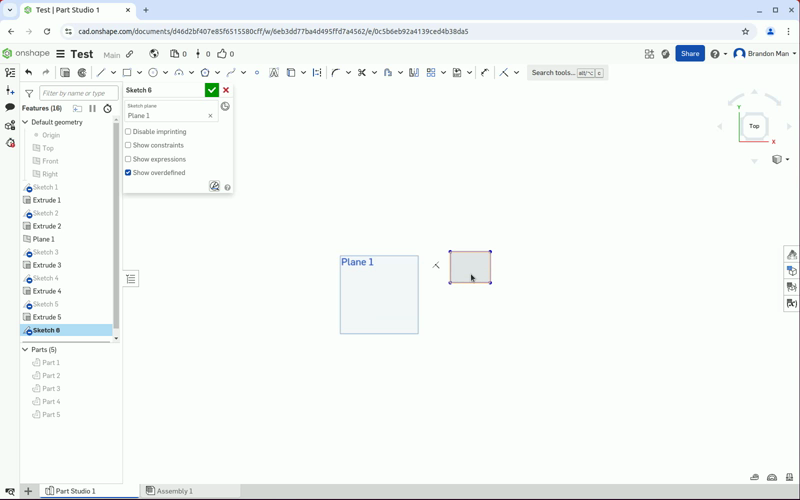
scroll(6)
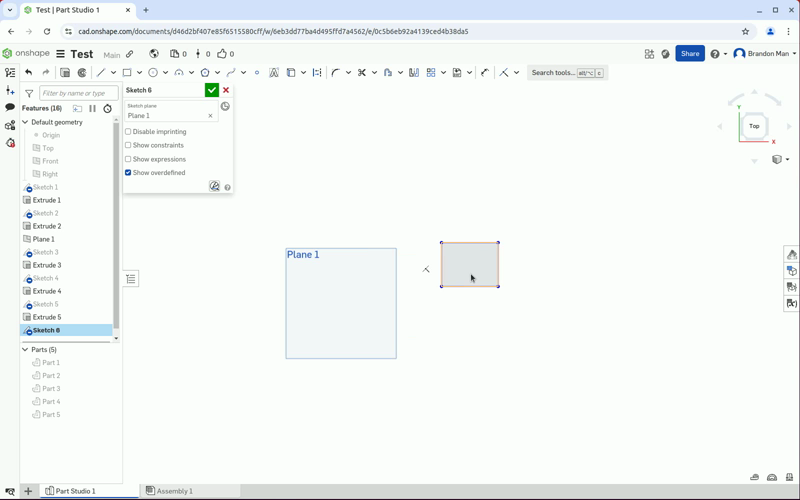
scroll(6)
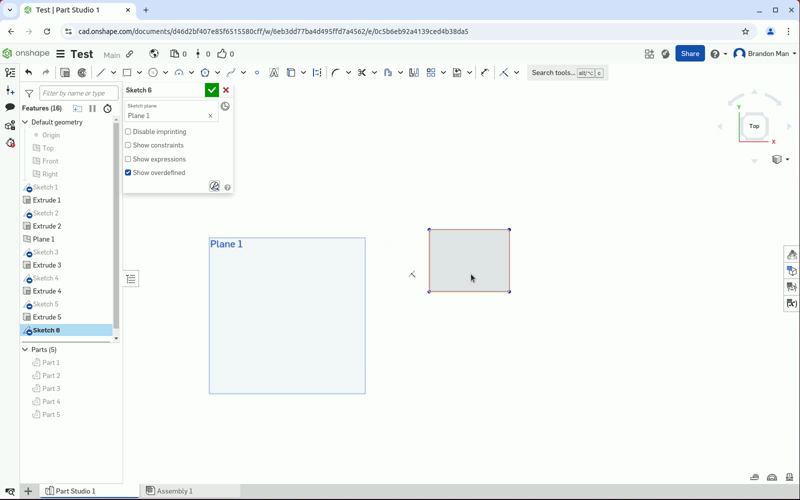
scroll(6)
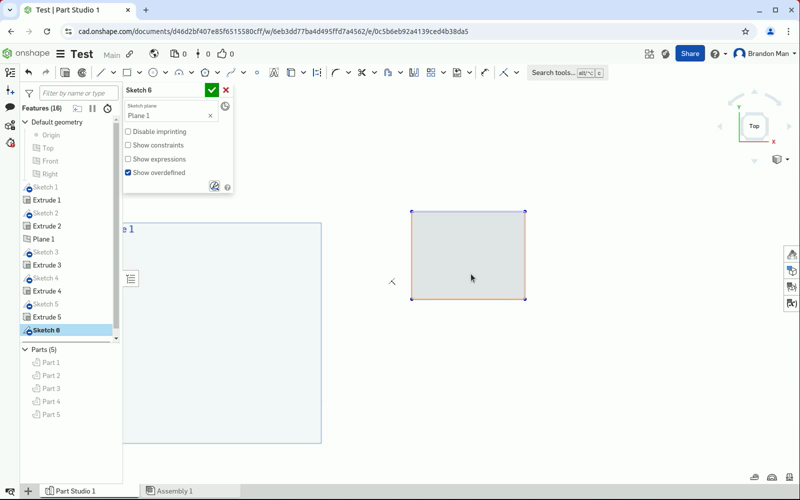
scroll(6)
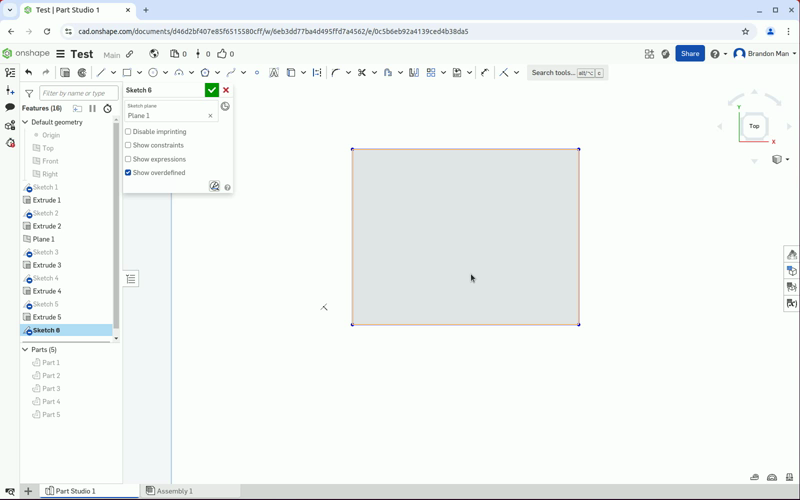
click(471, 273)
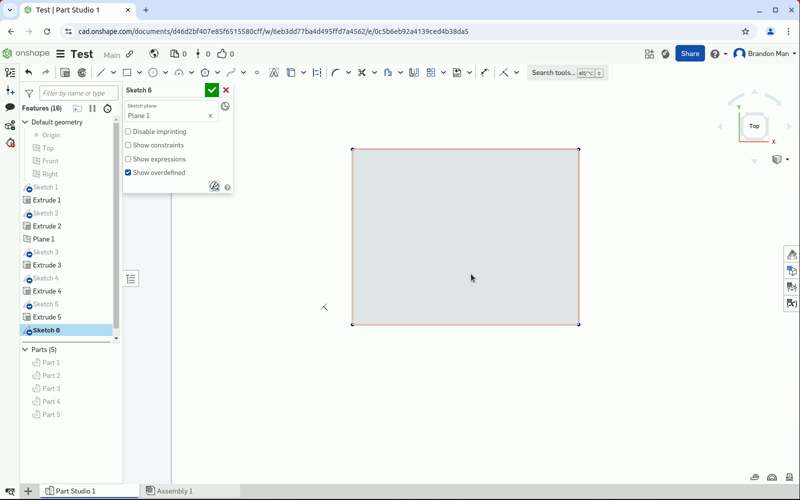
scroll(-6)
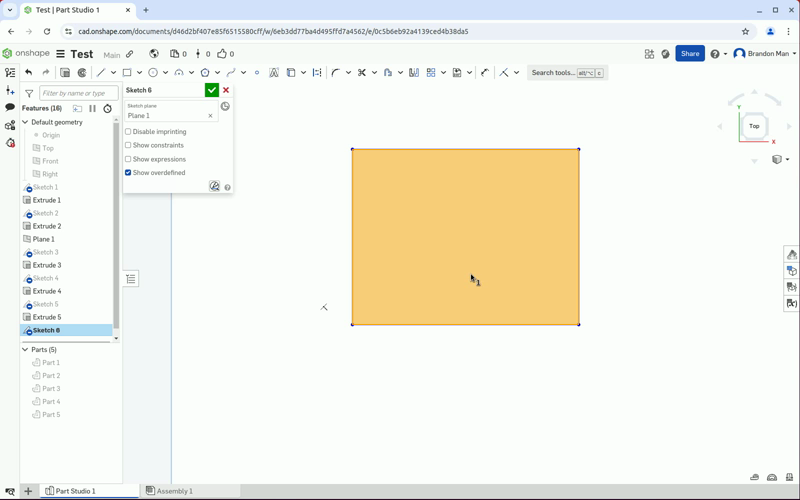
scroll(-6)
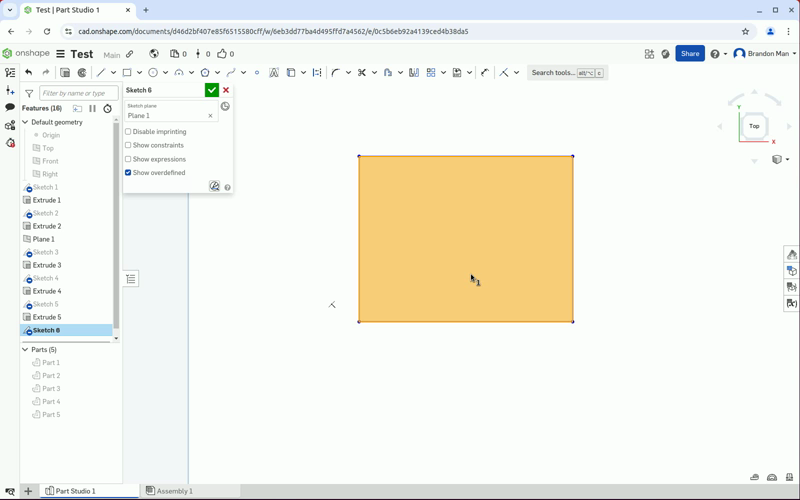
scroll(-6)
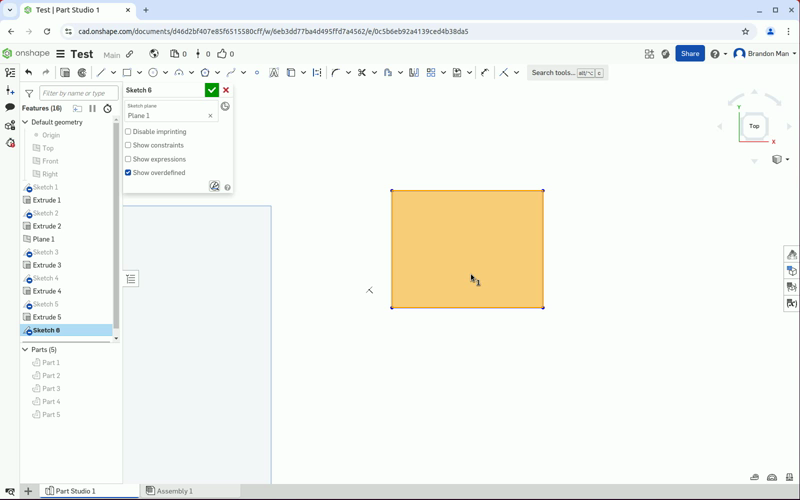
scroll(-6)
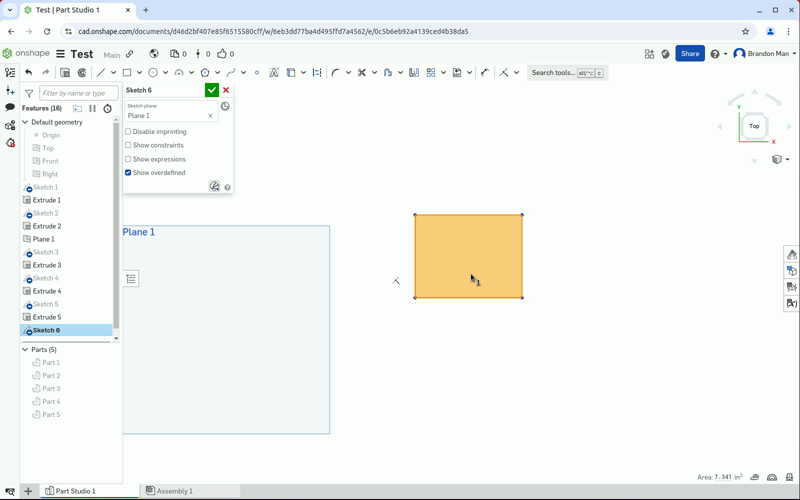
scroll(-6)
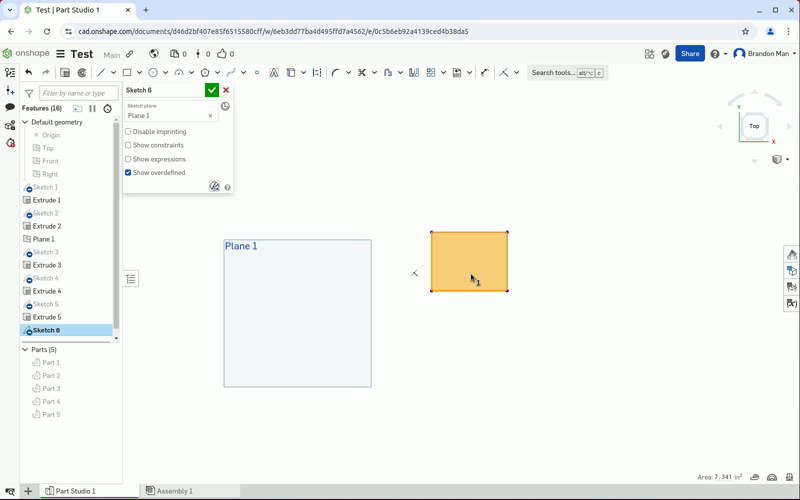
scroll(-6)
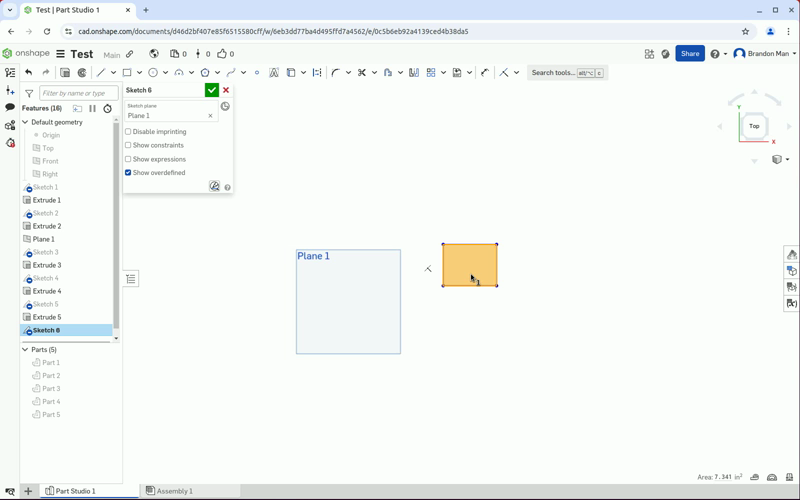
scroll(-6)
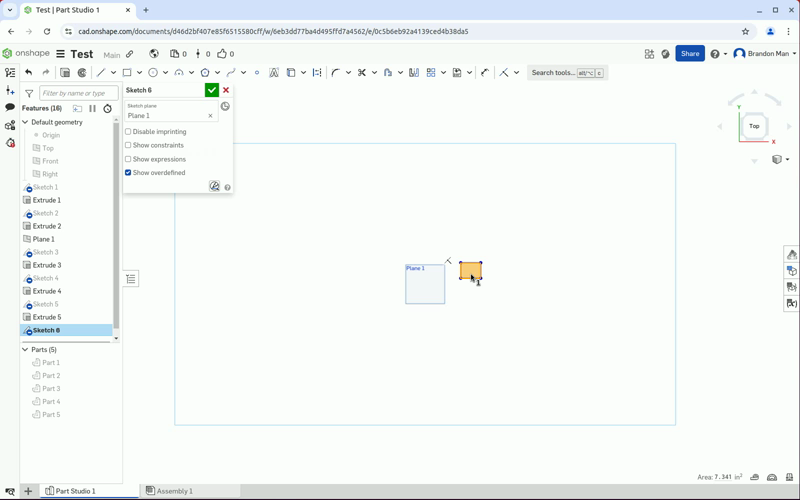
mouse_move(73, 352)
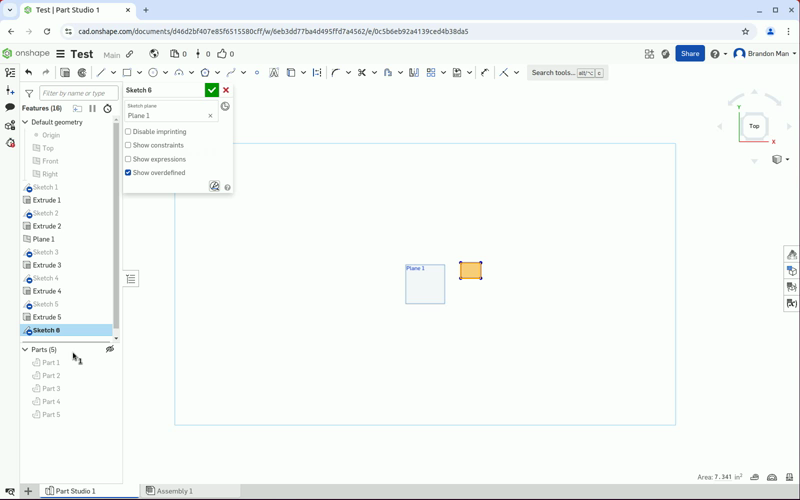
key(shift+y)
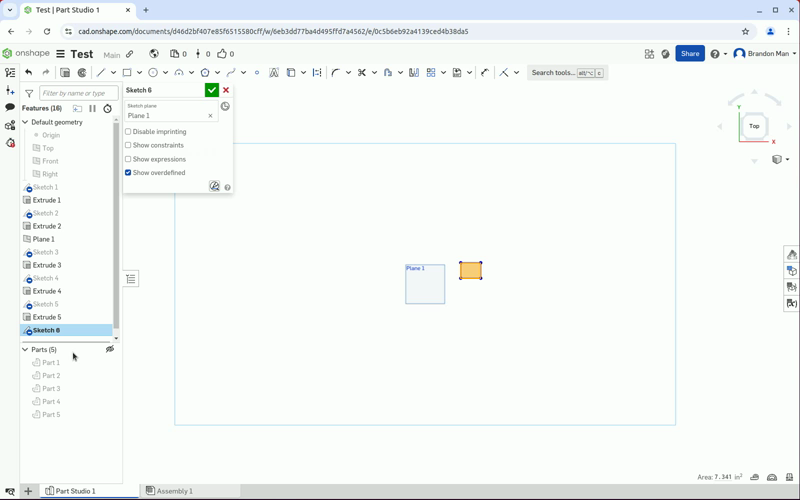
key(shift+e)
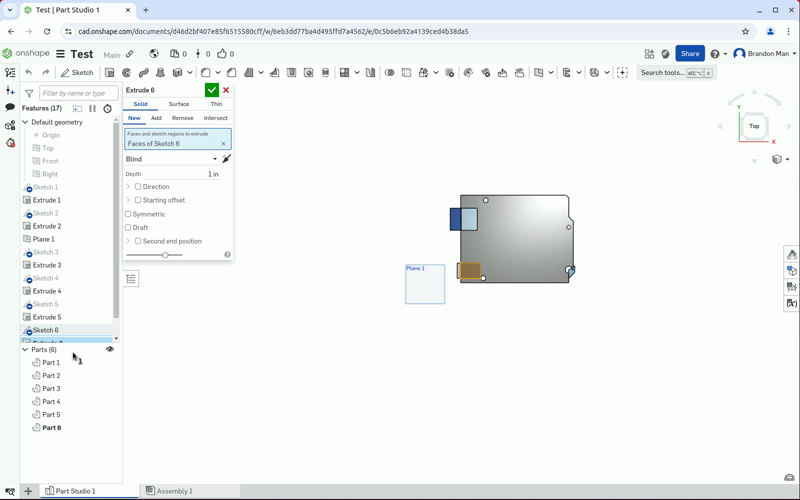
mouse_move(143, 106)
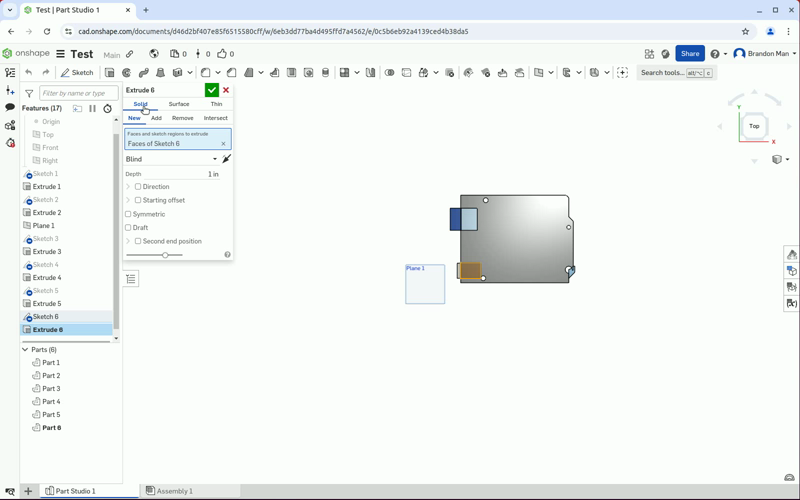
click(143, 106)
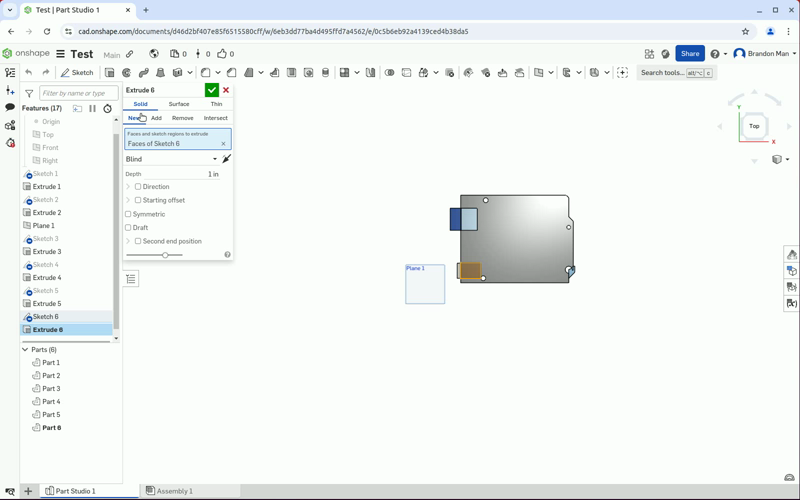
mouse_move(137, 120)
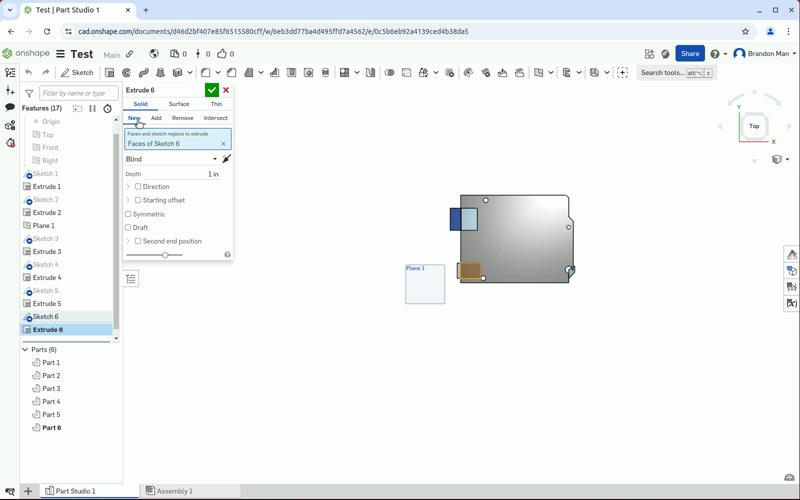
click(137, 120)
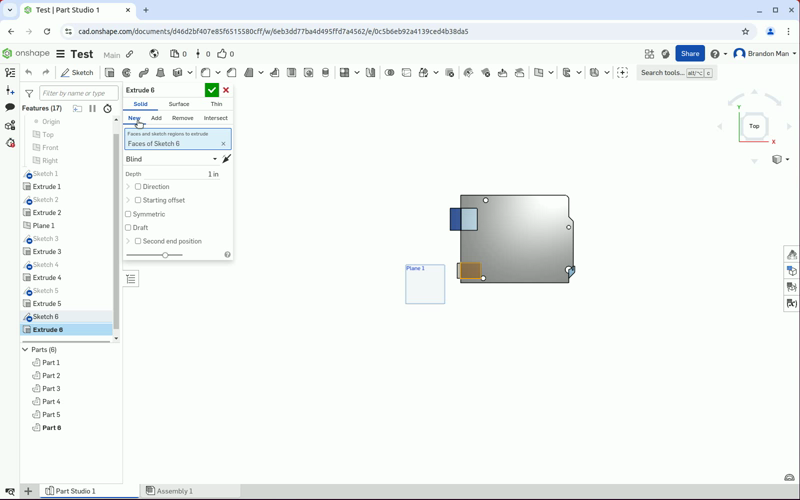
key(tab, 4)
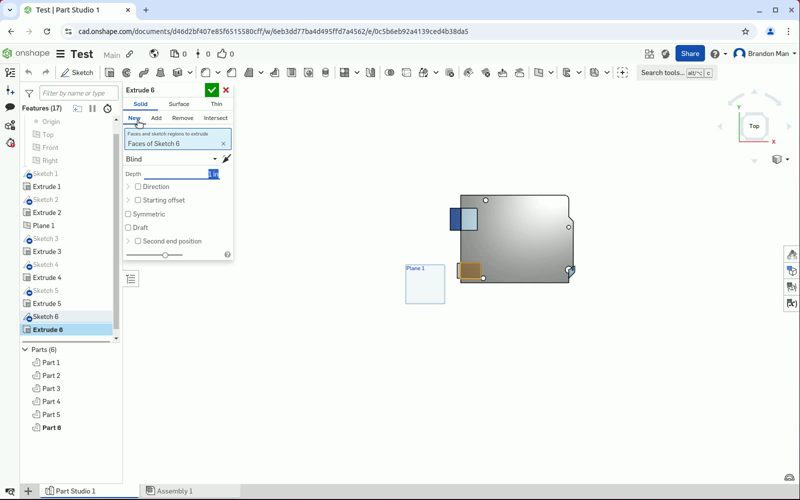
text(3.129)
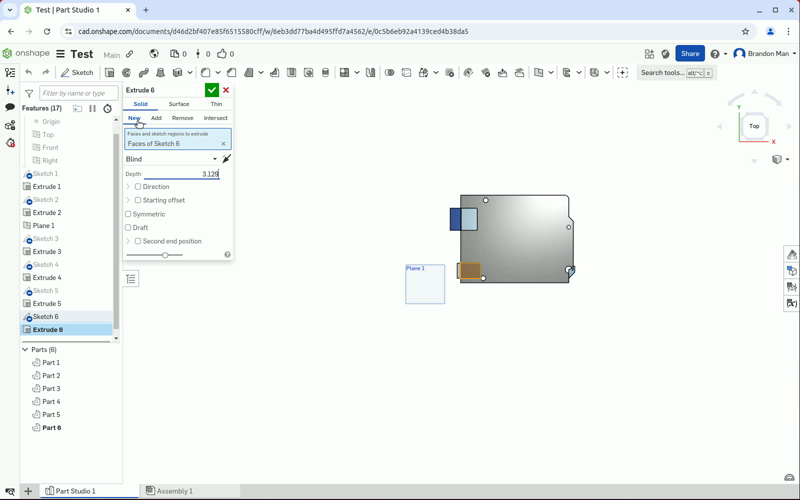
key(enter)
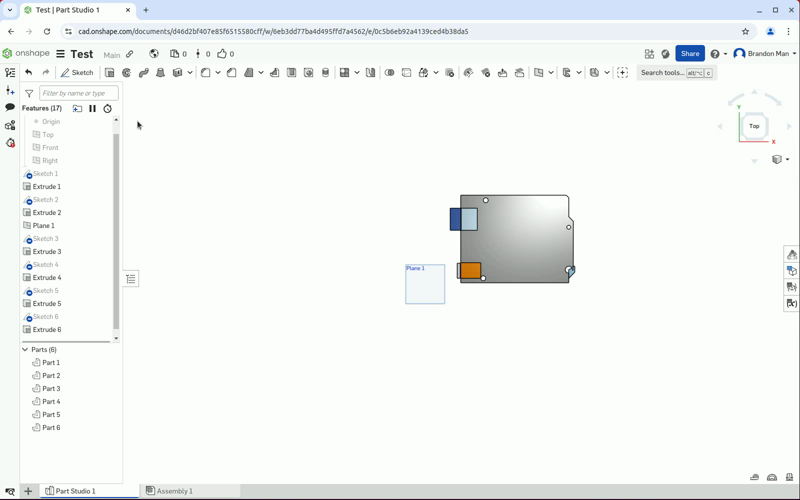
key(shift+h)
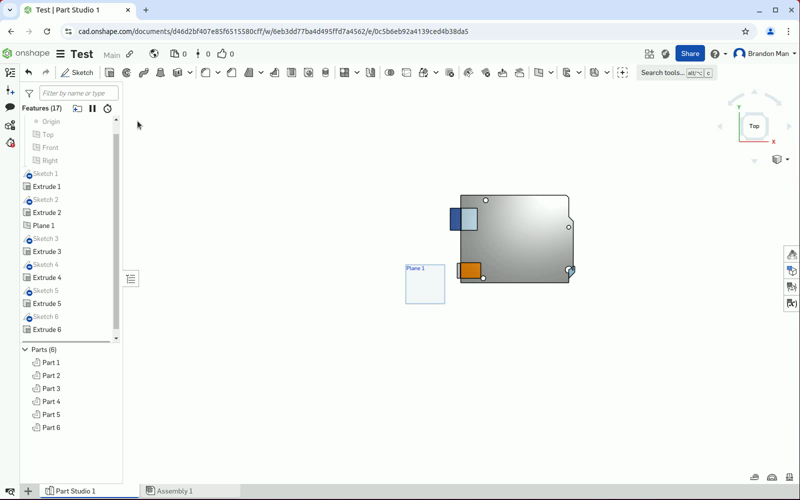
key(shift+h)
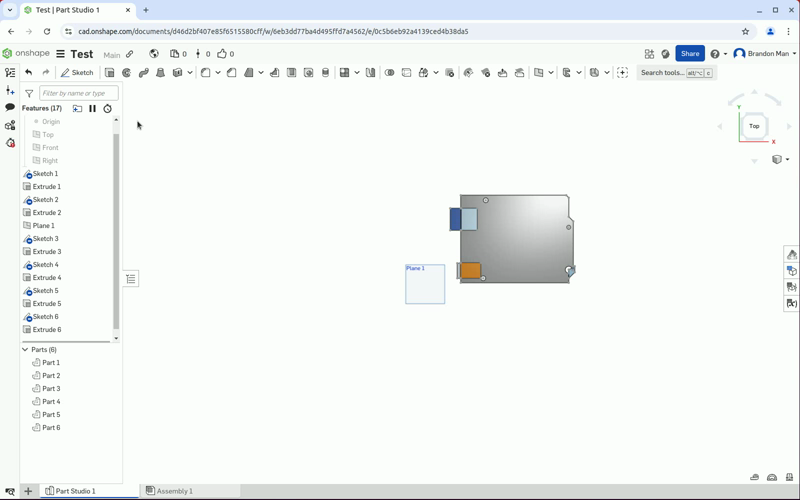
key(shift+7)
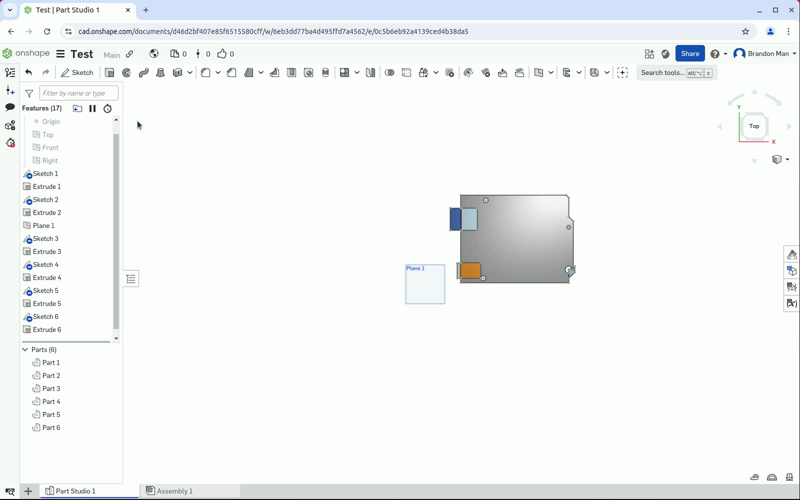
key(up, 3)
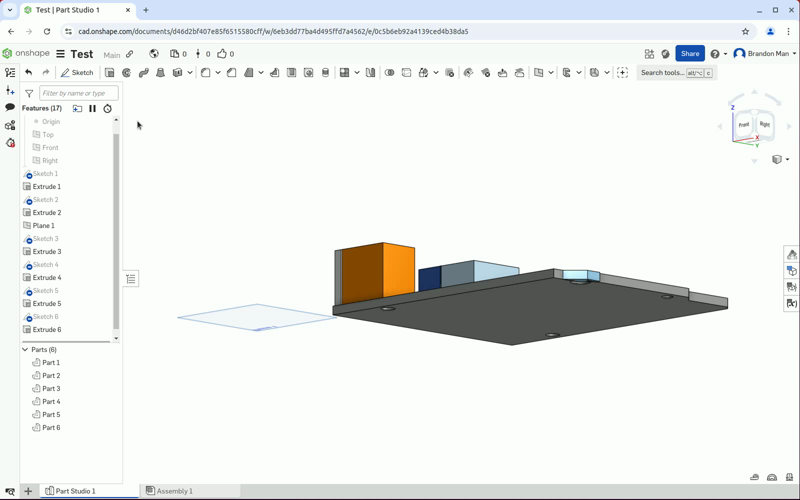
key(left, 3)
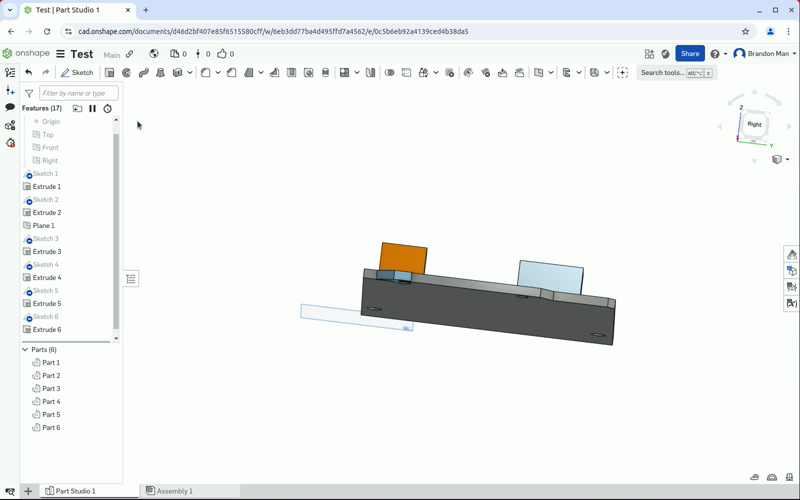
key(right, 3)
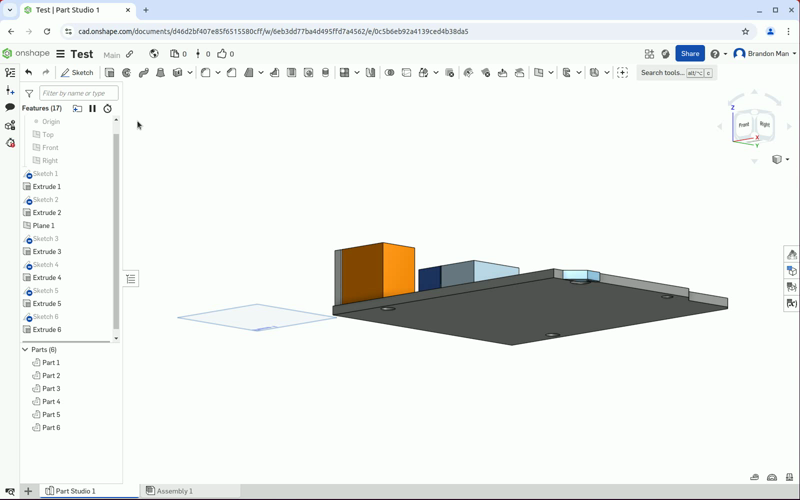
key(down, 3)
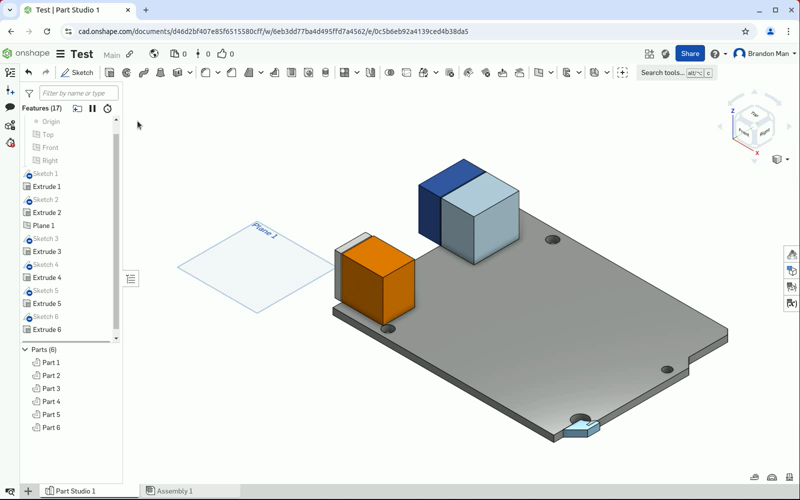
mouse_move(69, 176)
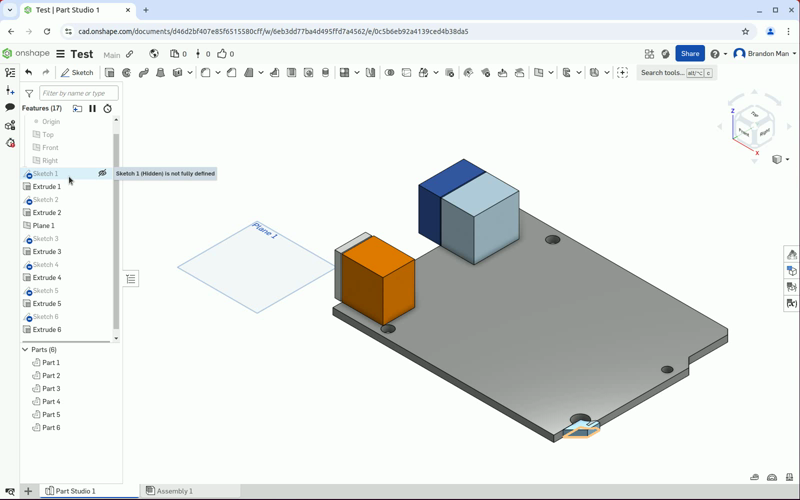
click(69, 176)